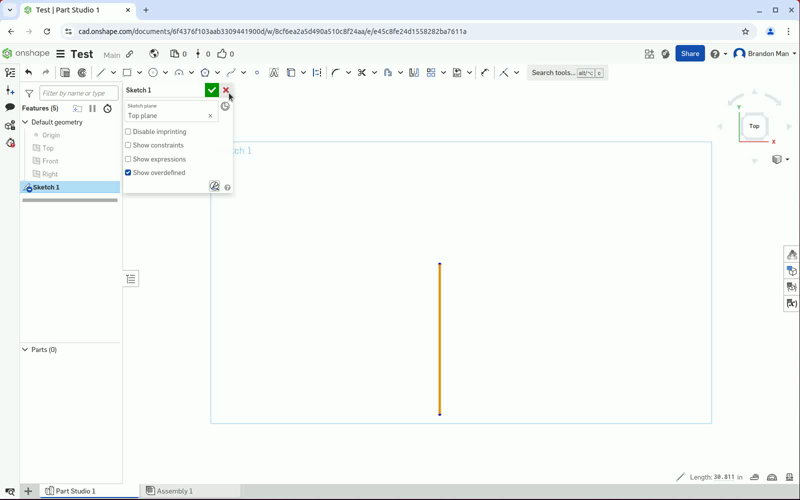
key(shift+h)
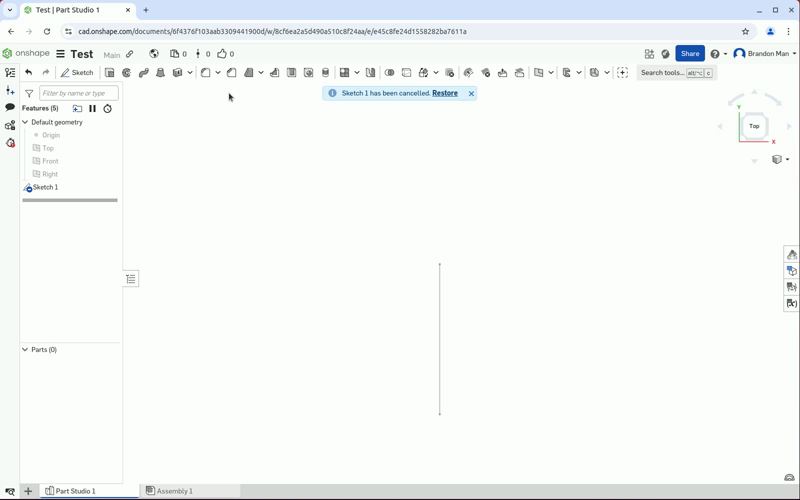
mouse_move(73, 352)
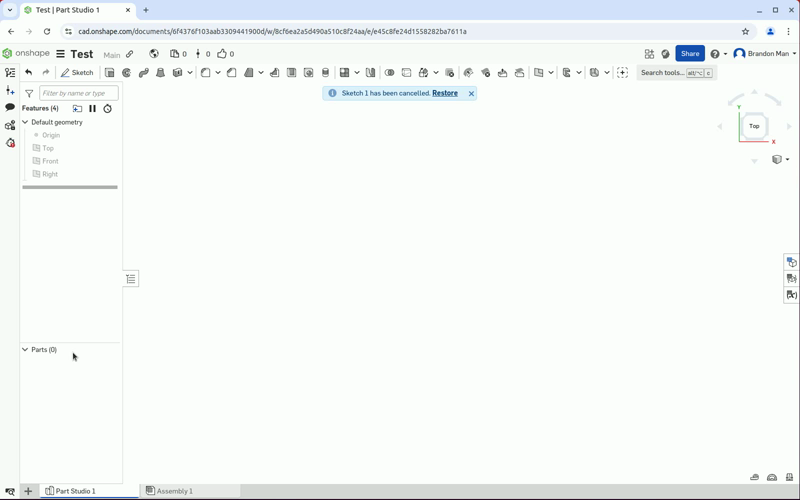
key(y)
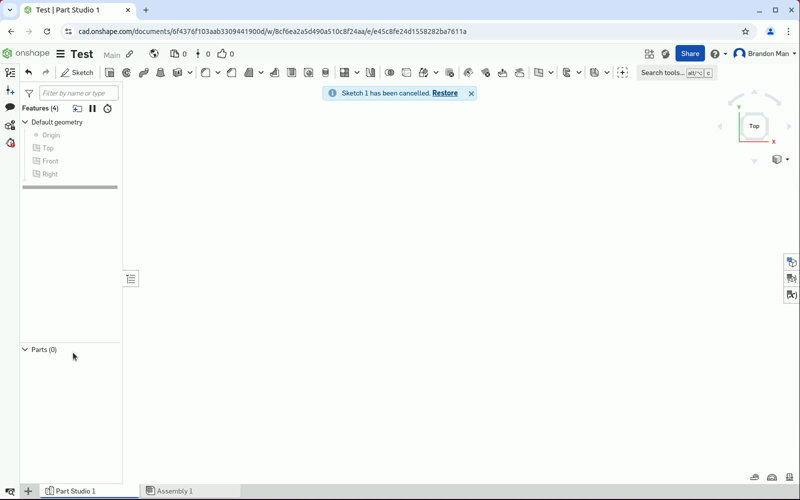
key(shift+p)
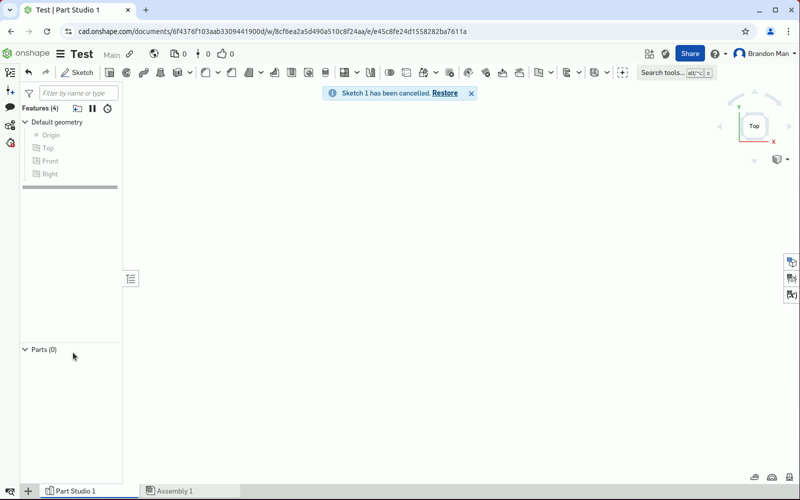
key(space)
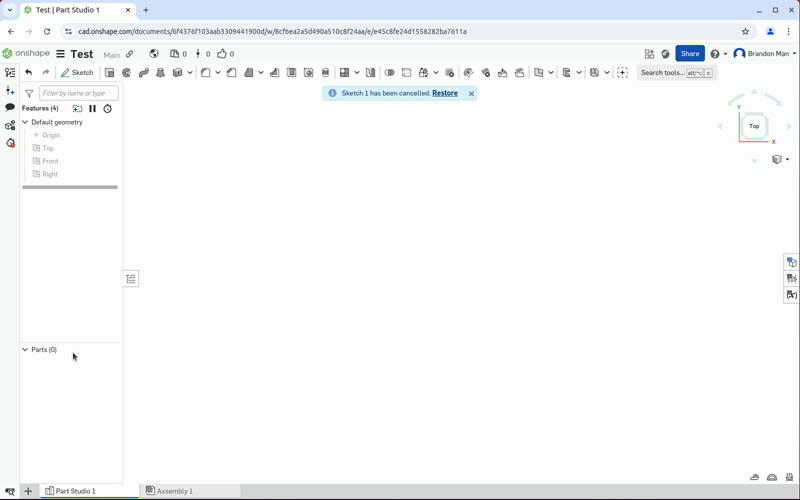
key_down(shift)
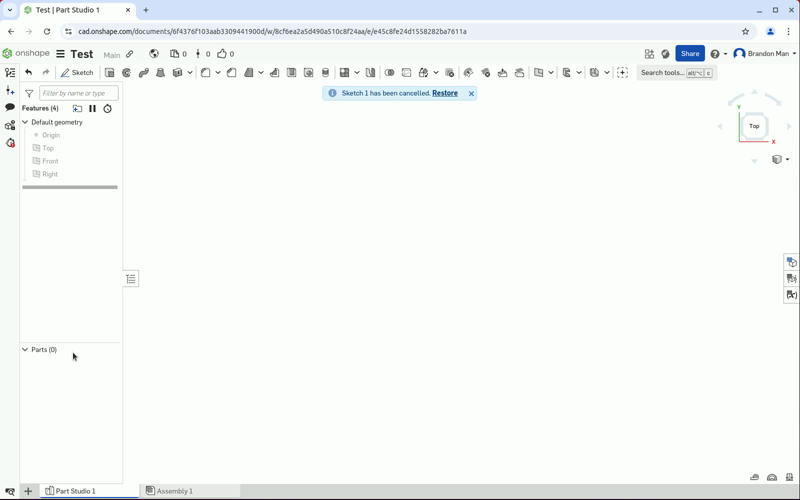
key(up)
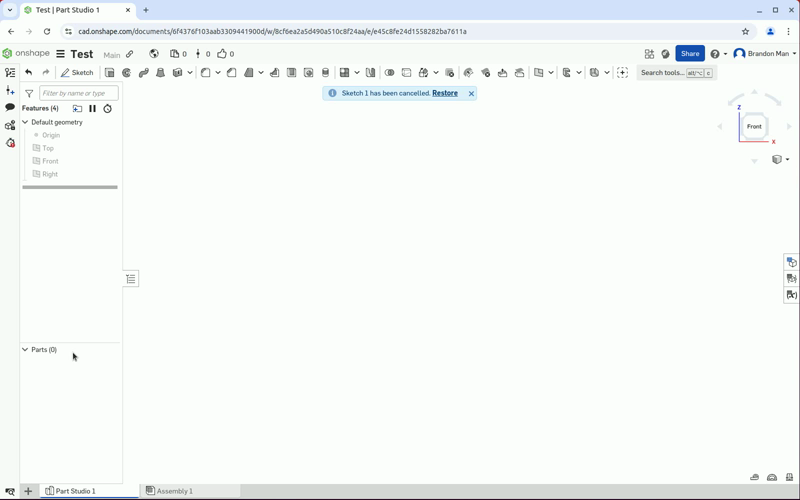
key_up(shift)
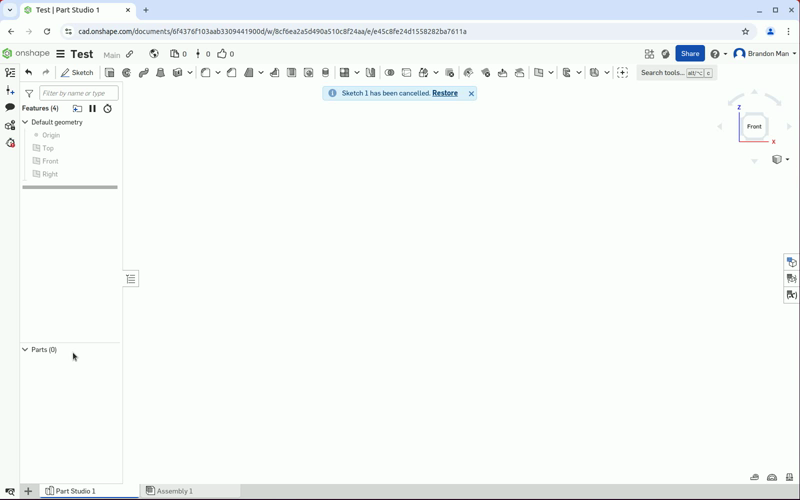
mouse_move(73, 352)
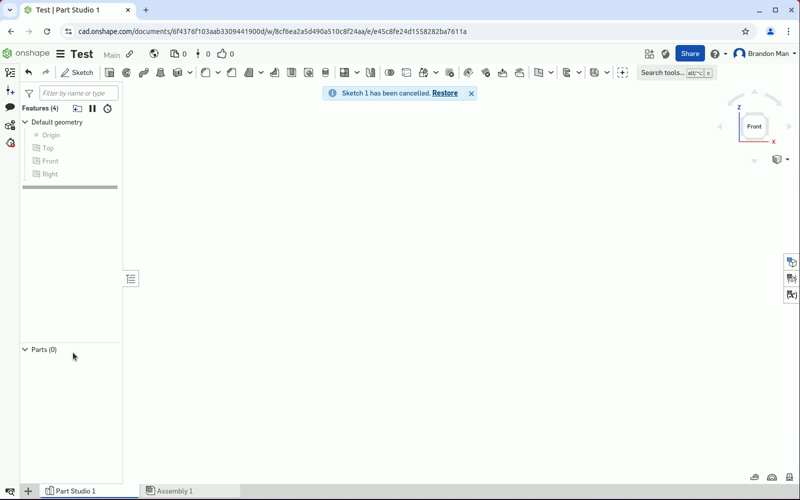
key(shift+y)
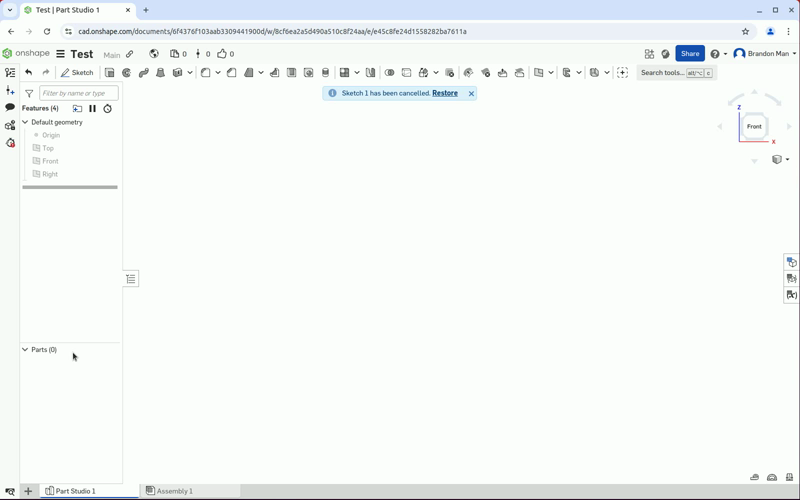
key(shift+s)
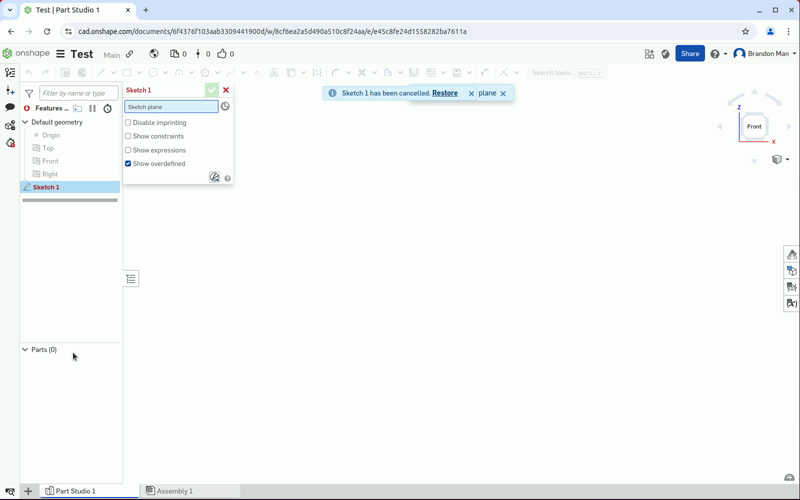
mouse_move(73, 163)
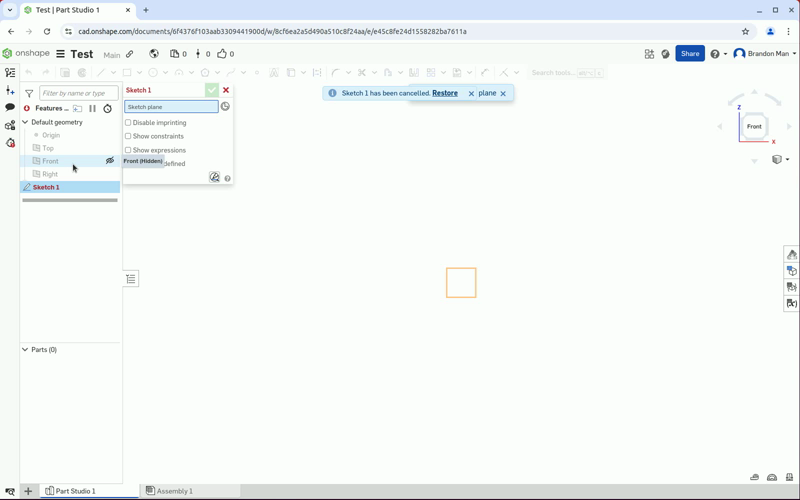
click(73, 163)
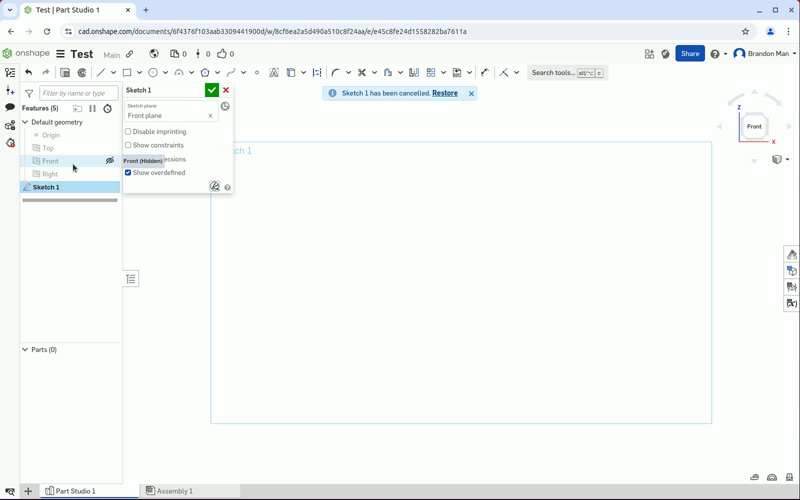
mouse_move(73, 352)
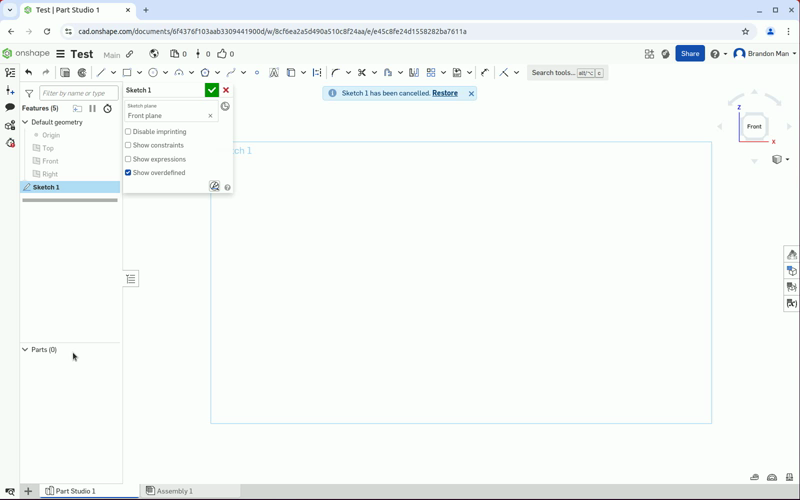
key(y)
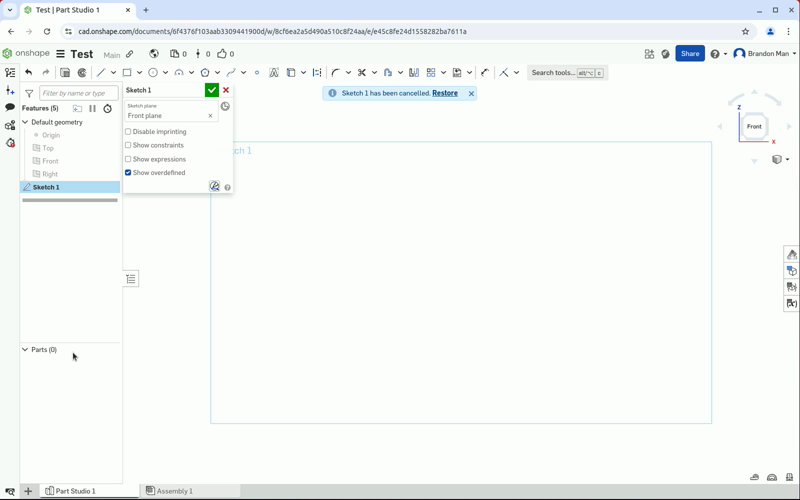
key(a)
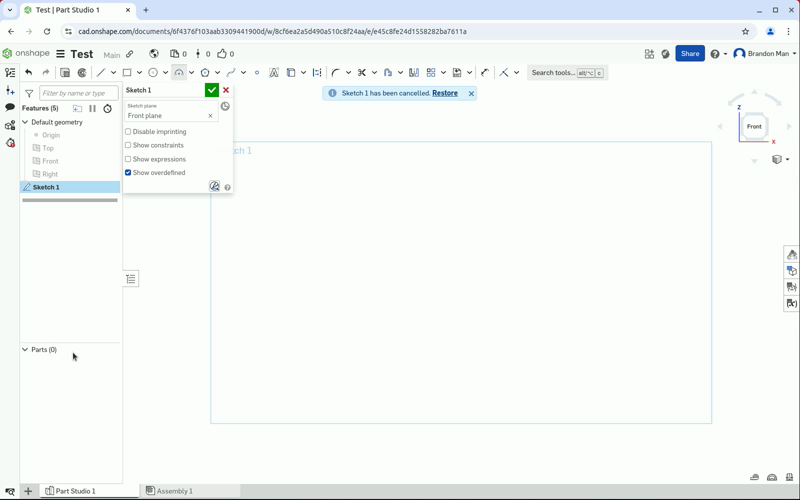
key_down(shift)
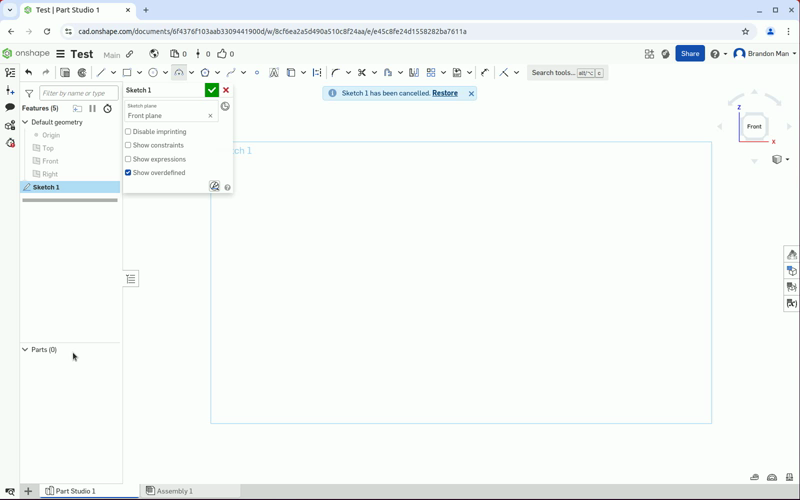
mouse_move(383, 288)
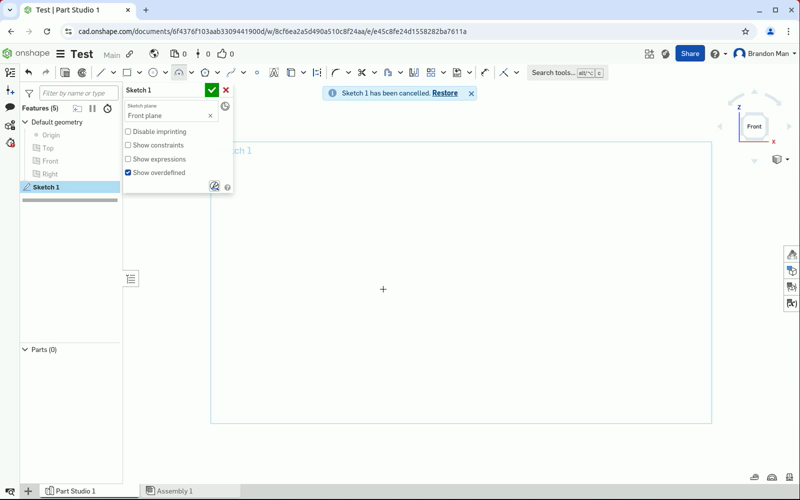
click(383, 288)
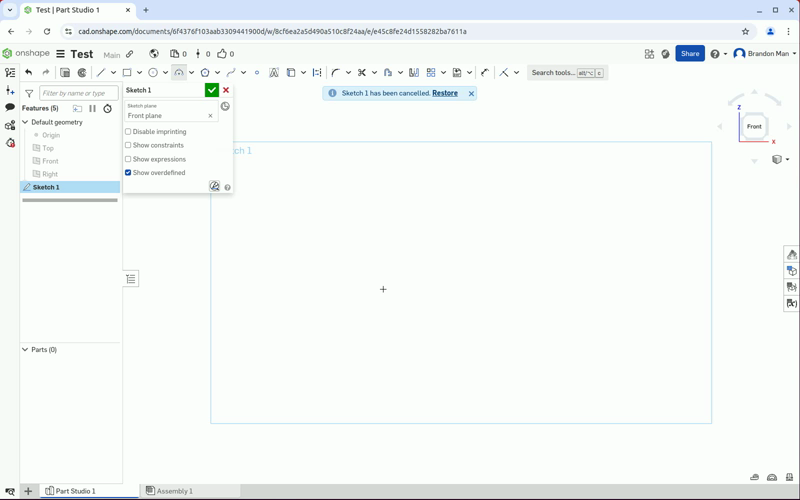
key_up(shift)
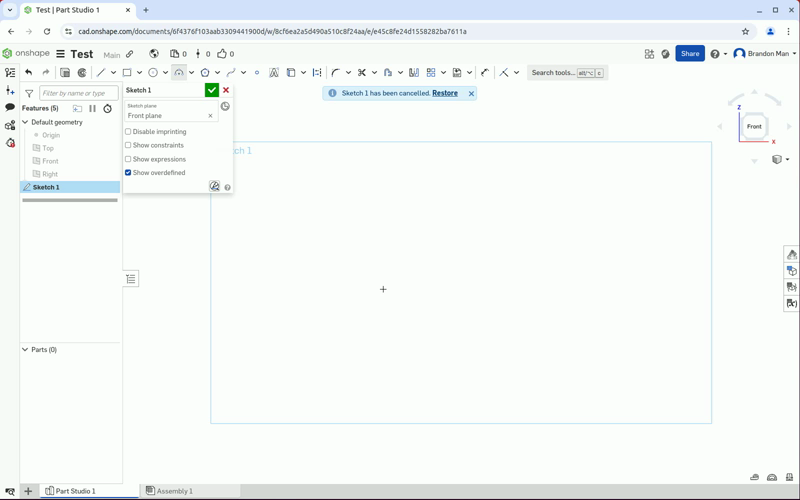
key_down(shift)
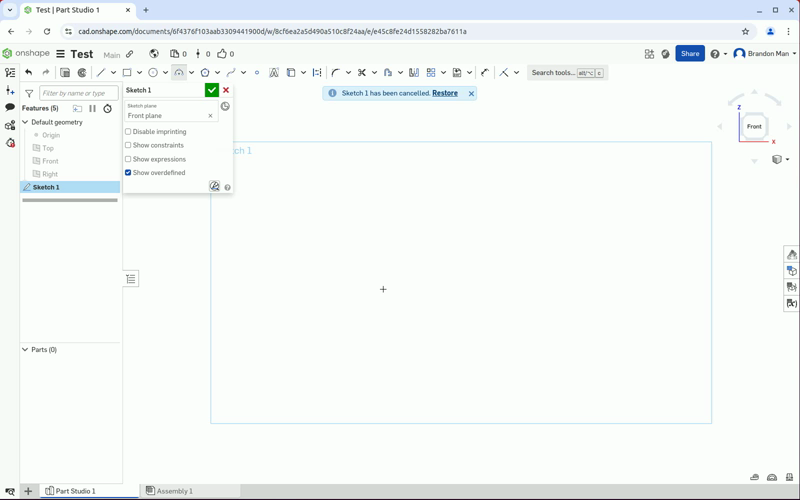
mouse_move(417, 347)
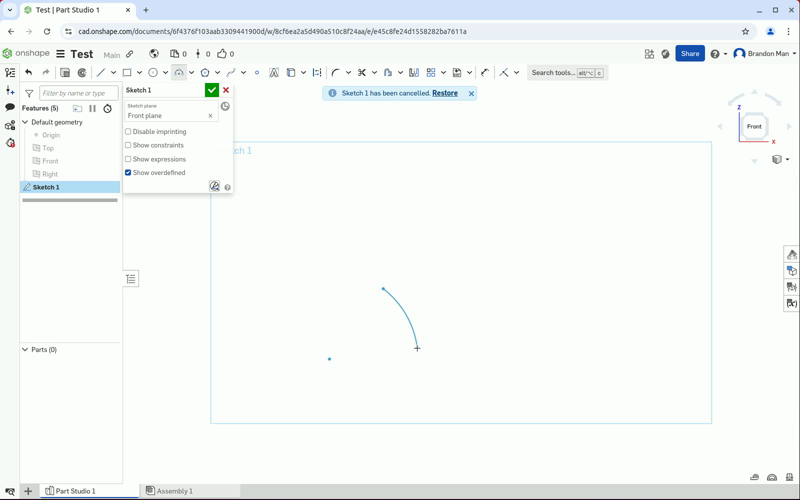
click(417, 347)
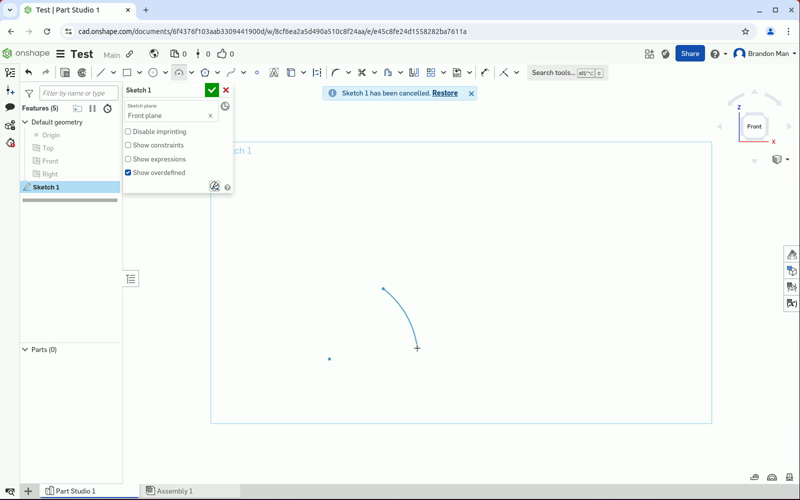
mouse_move(363, 339)
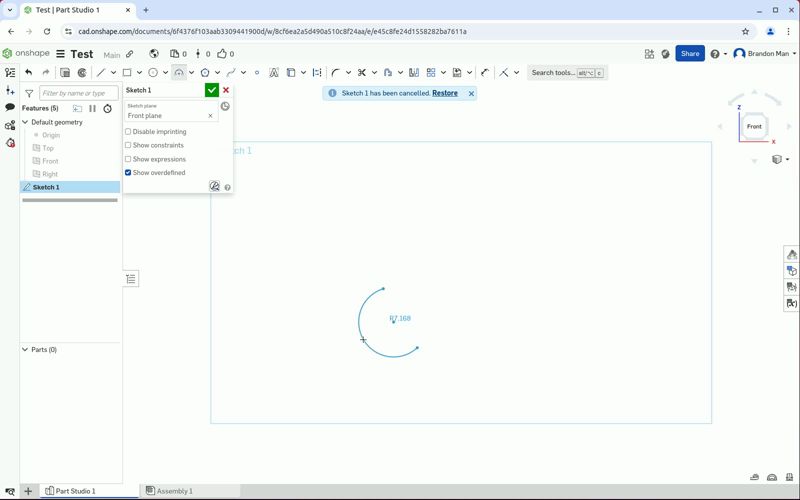
click(363, 339)
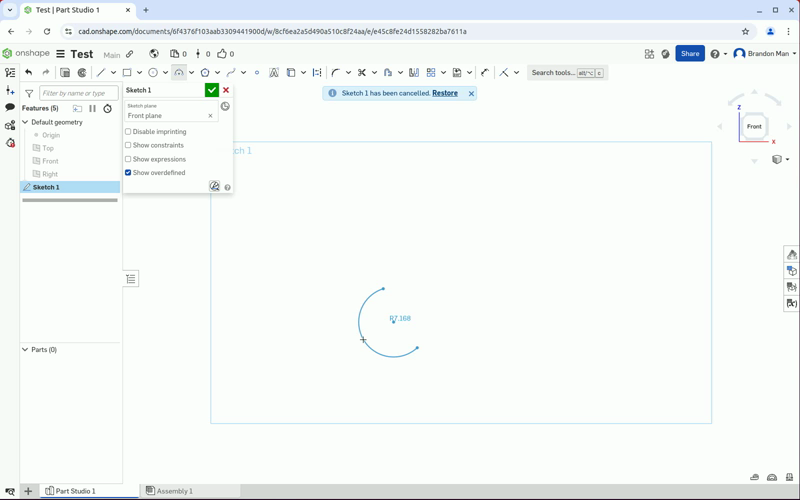
key_up(shift)
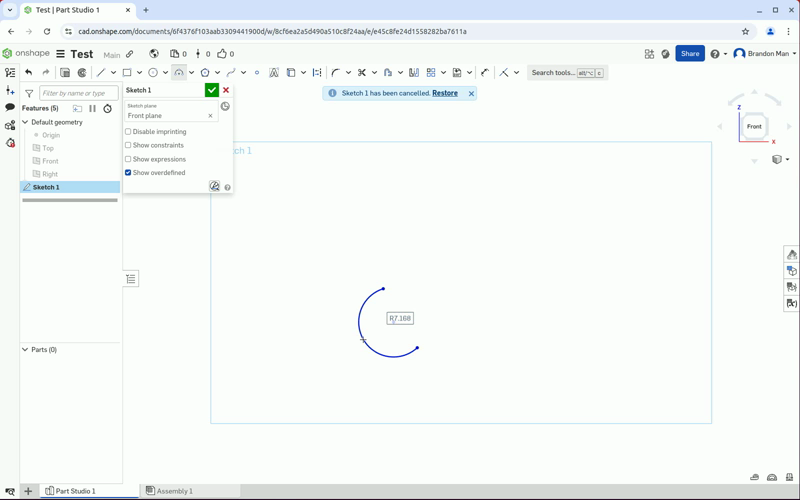
mouse_move(417, 347)
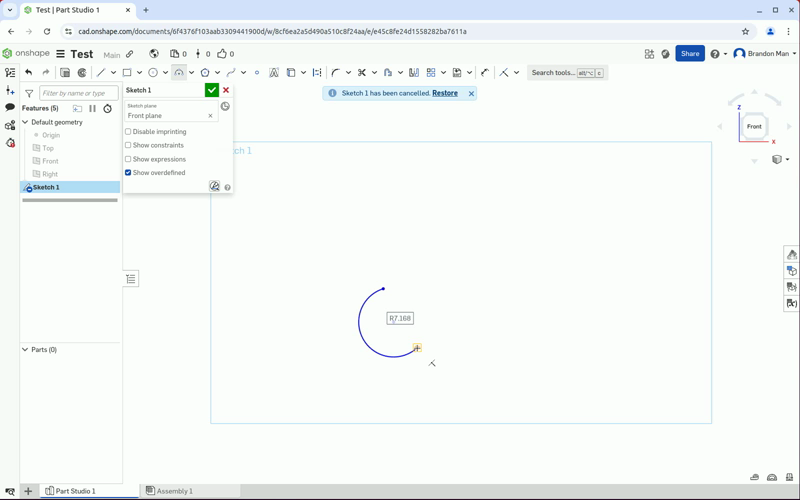
click(417, 347)
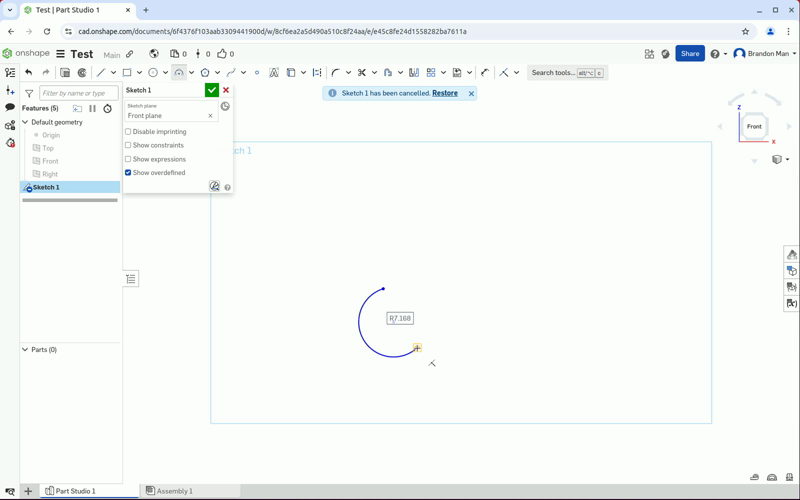
key_down(shift)
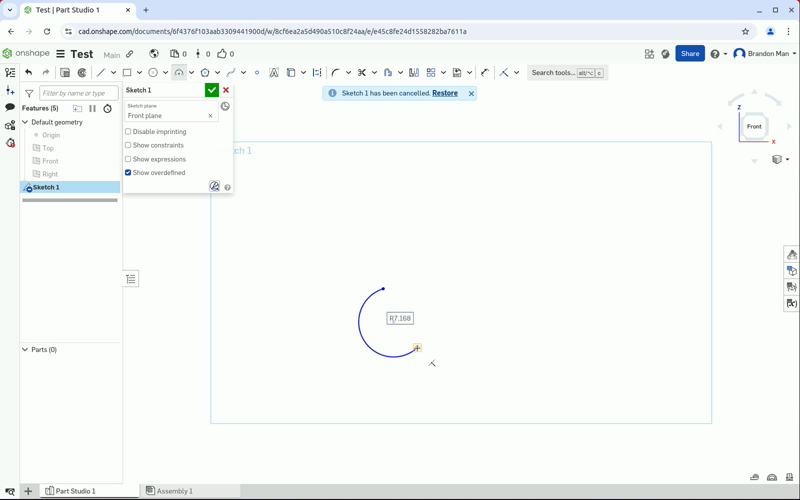
mouse_move(410, 342)
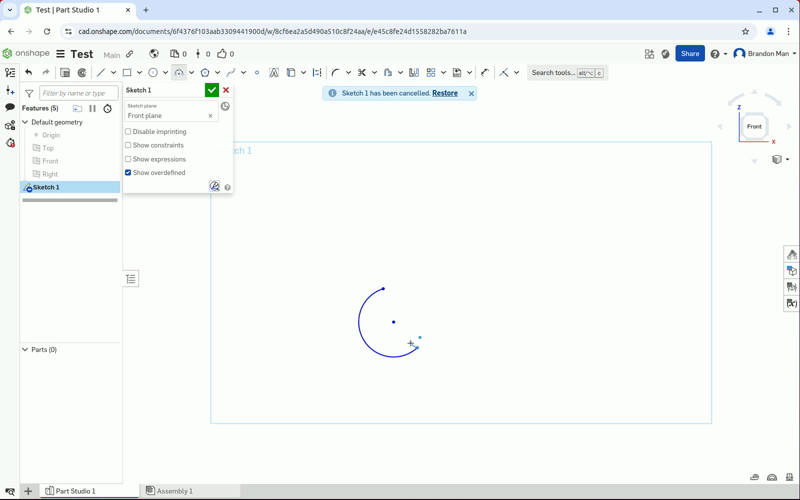
click(410, 342)
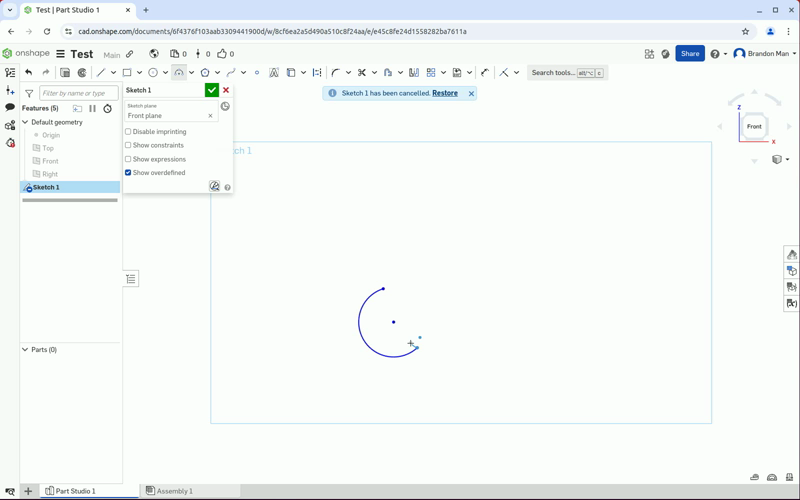
mouse_move(413, 345)
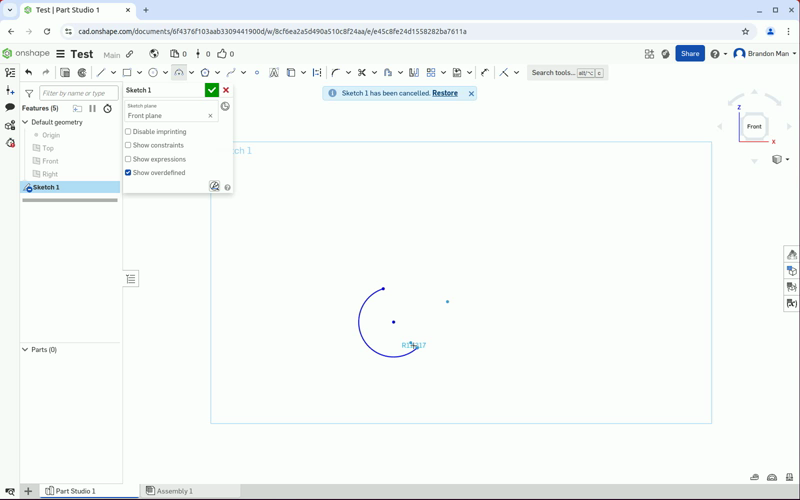
scroll(6)
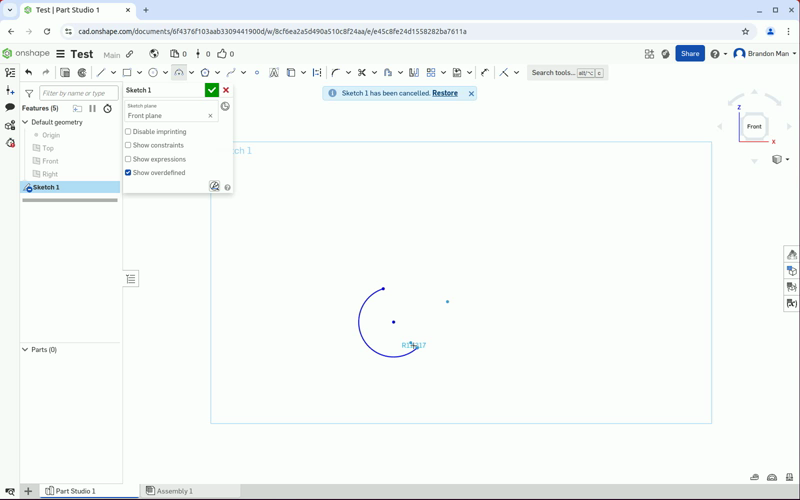
scroll(6)
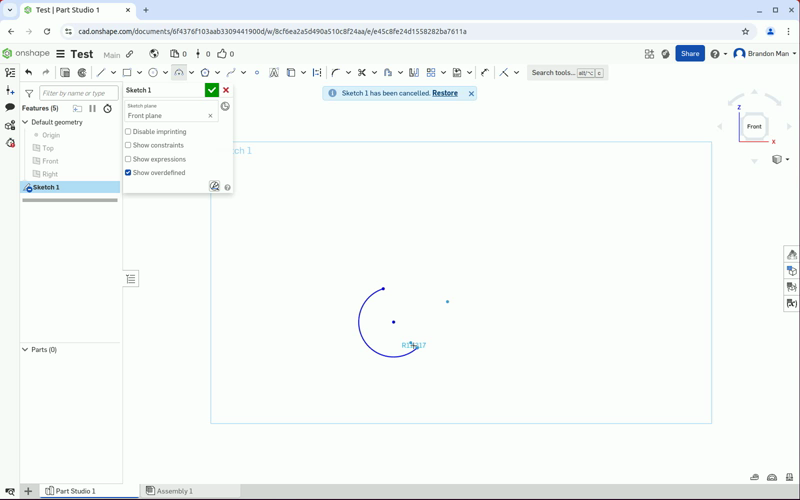
scroll(6)
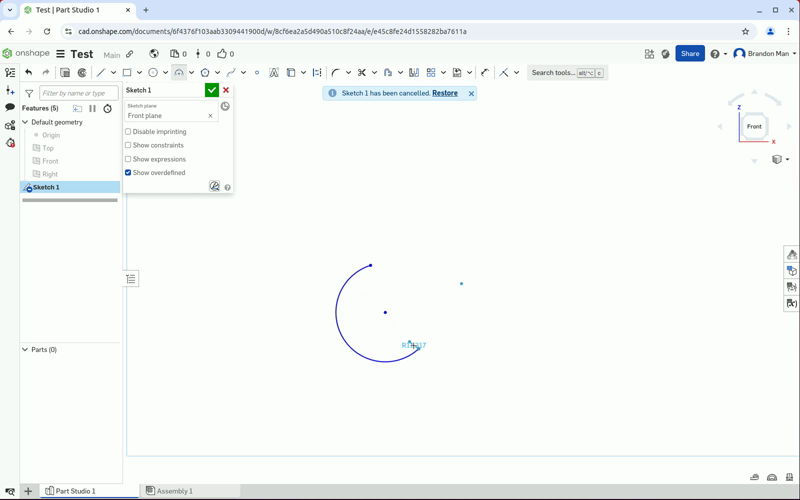
scroll(6)
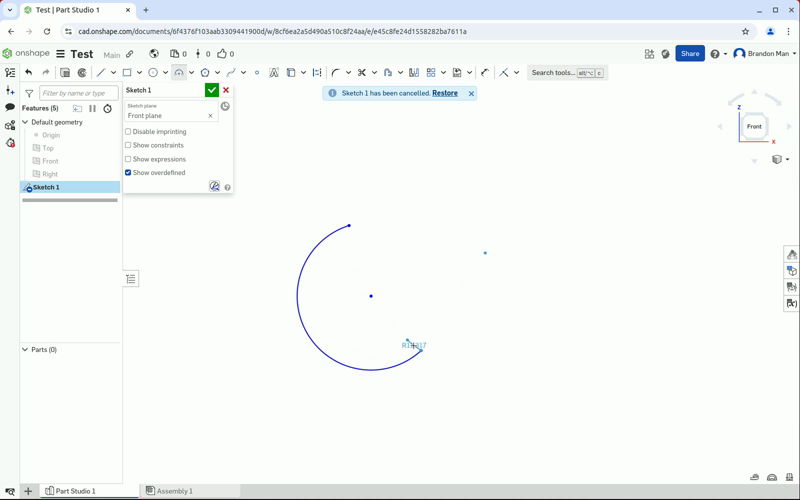
scroll(6)
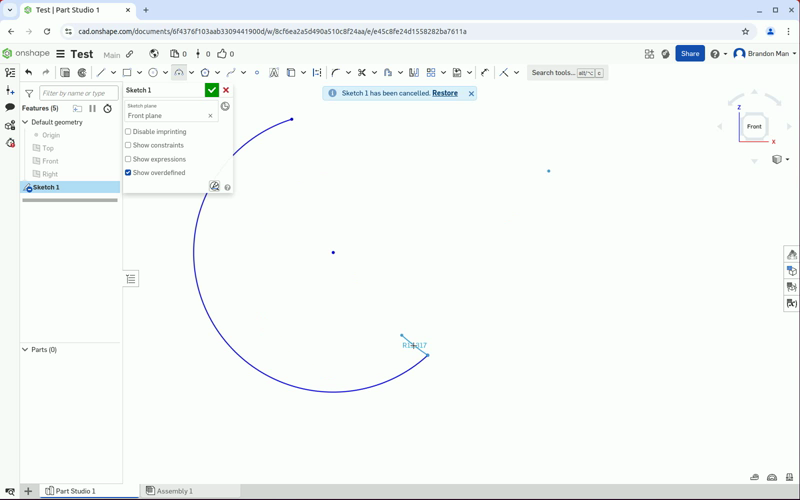
scroll(6)
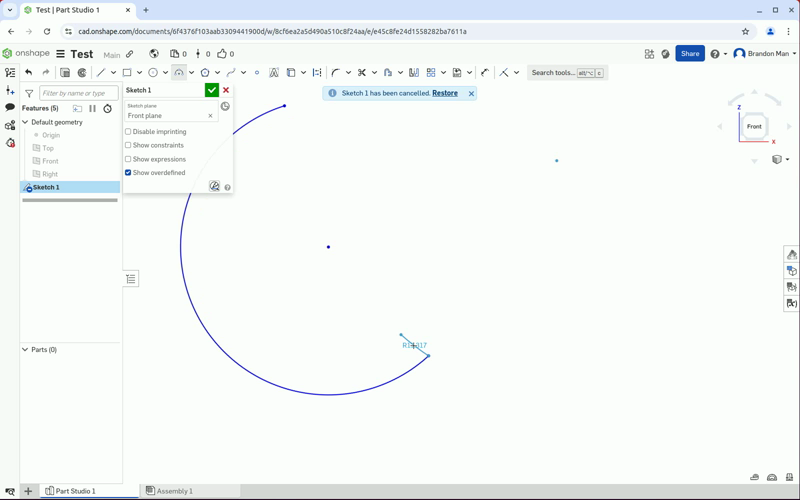
scroll(6)
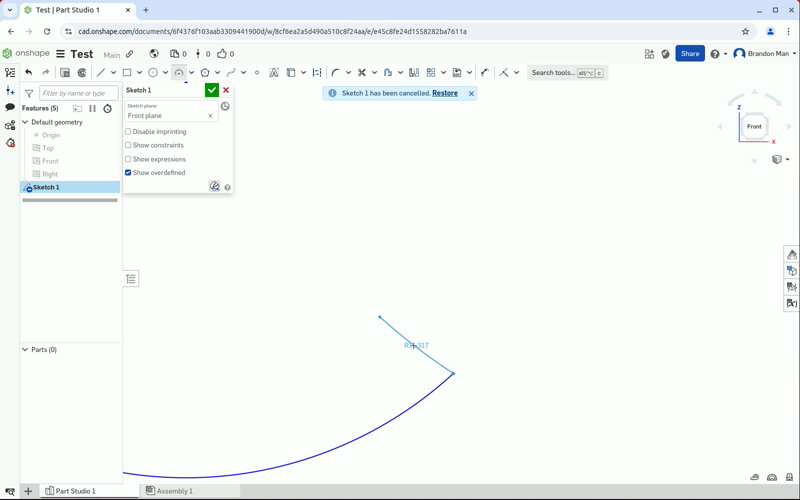
click(413, 345)
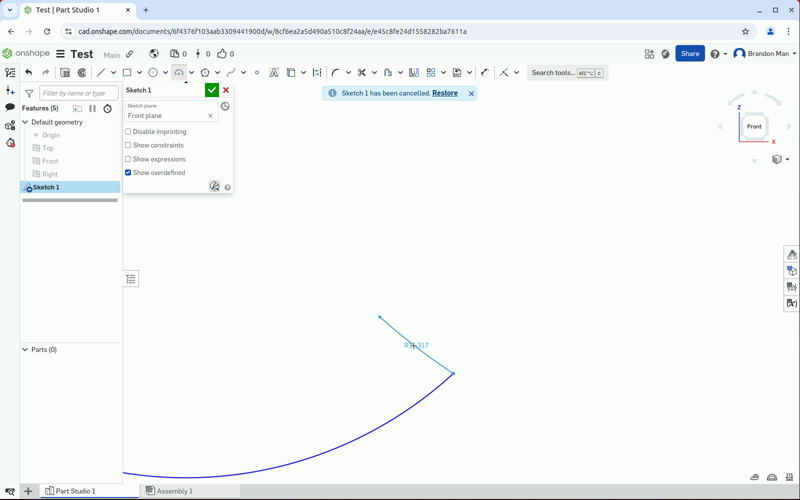
scroll(-6)
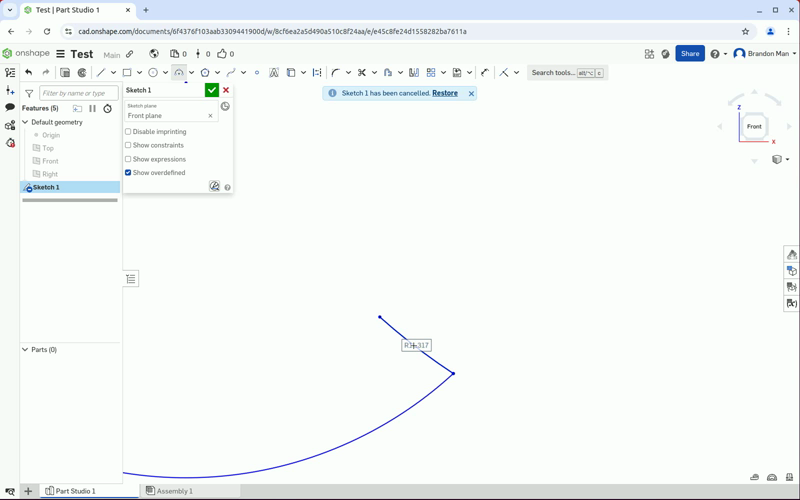
scroll(-6)
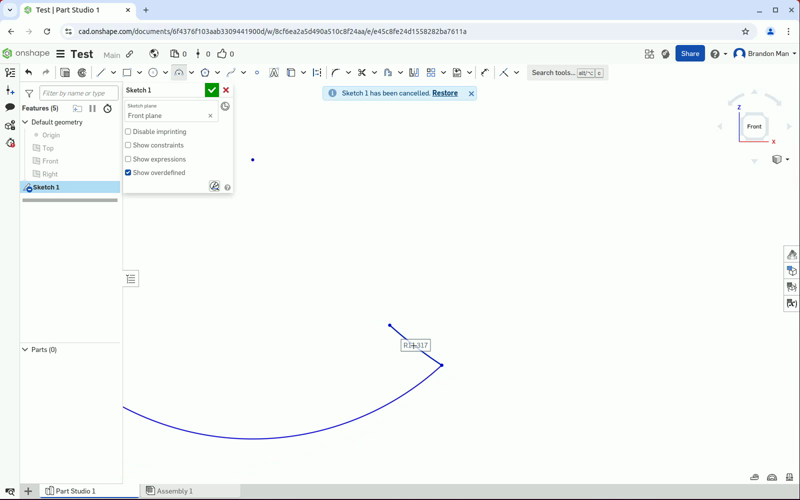
scroll(-6)
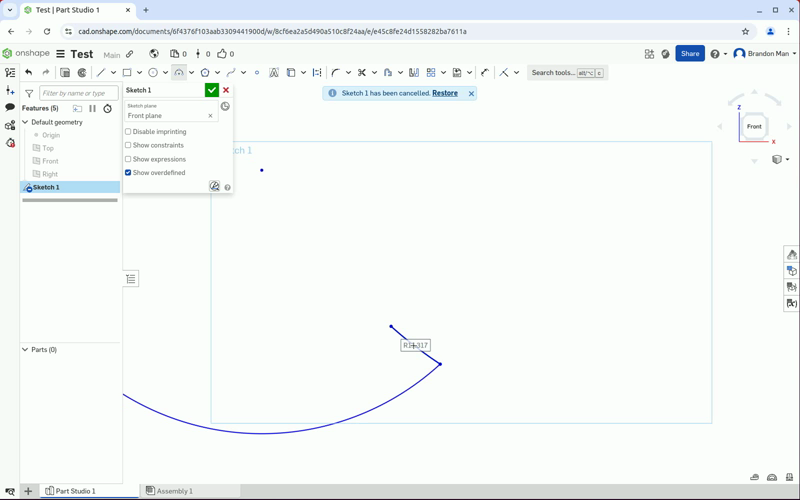
scroll(-6)
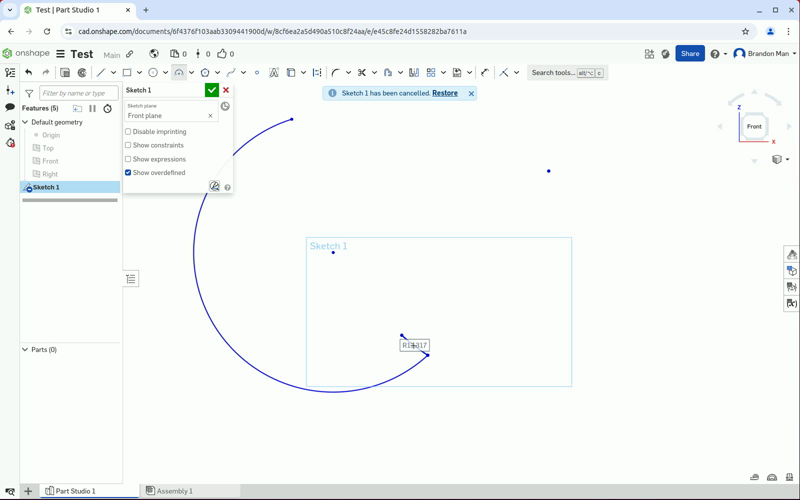
scroll(-6)
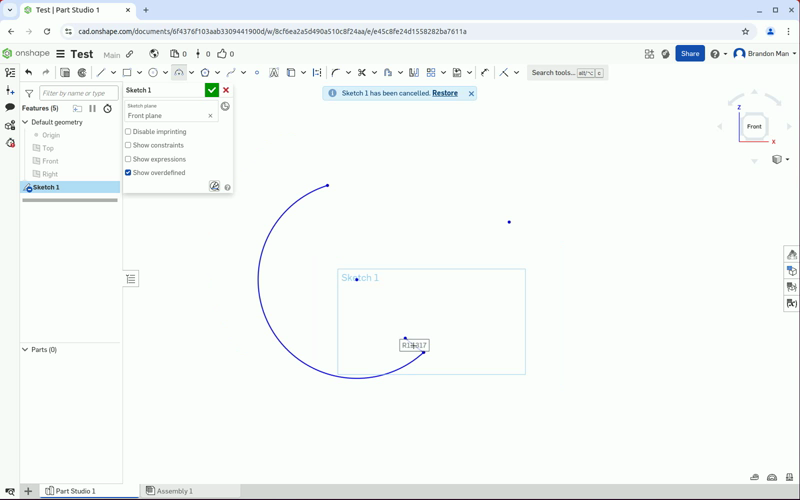
scroll(-6)
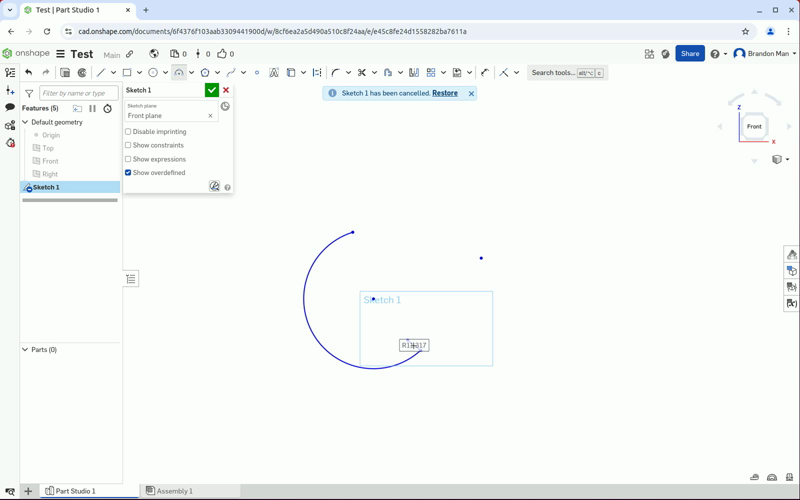
scroll(-6)
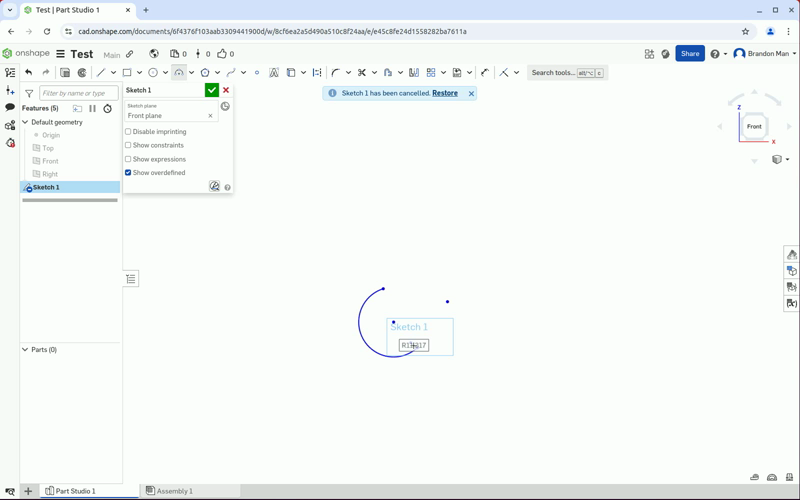
key_up(shift)
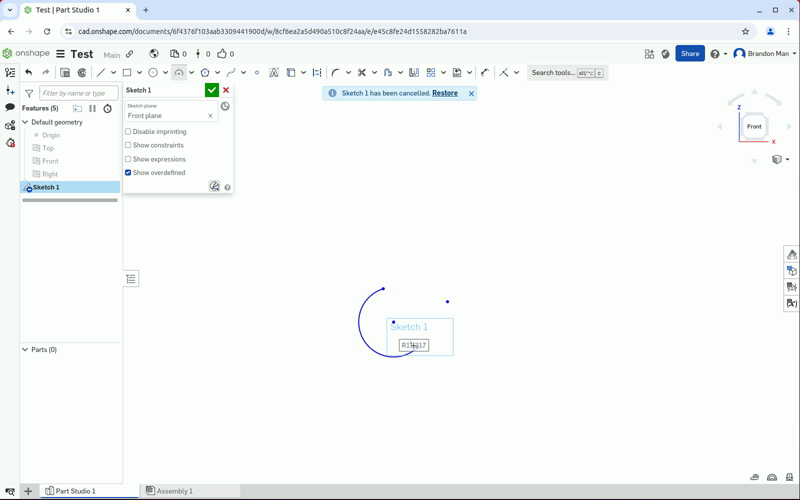
mouse_move(410, 342)
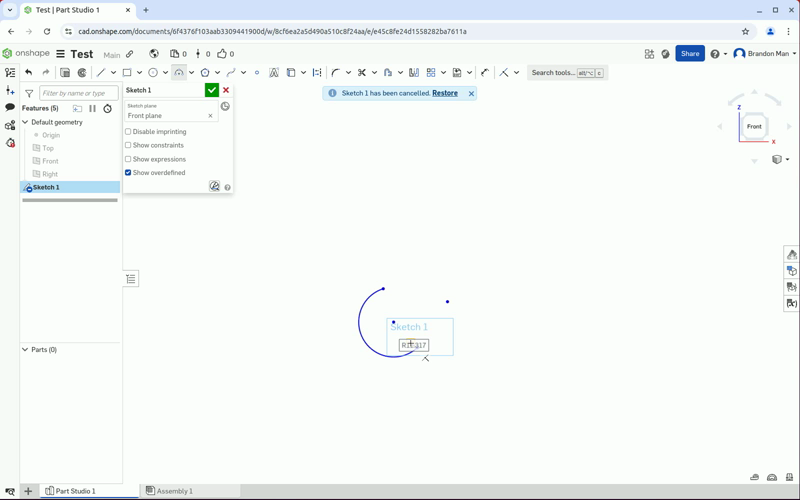
scroll(6)
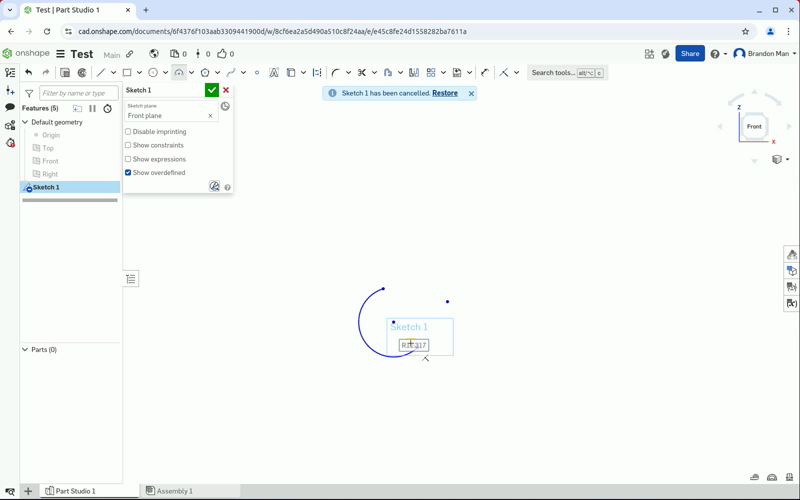
scroll(6)
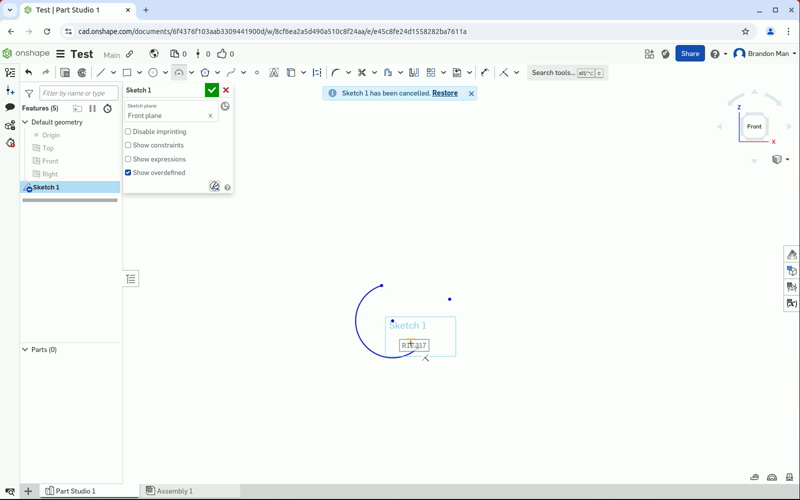
scroll(6)
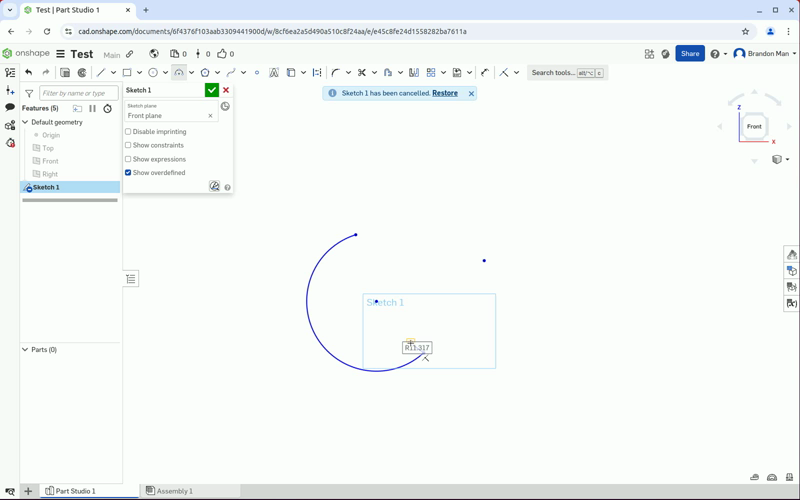
scroll(6)
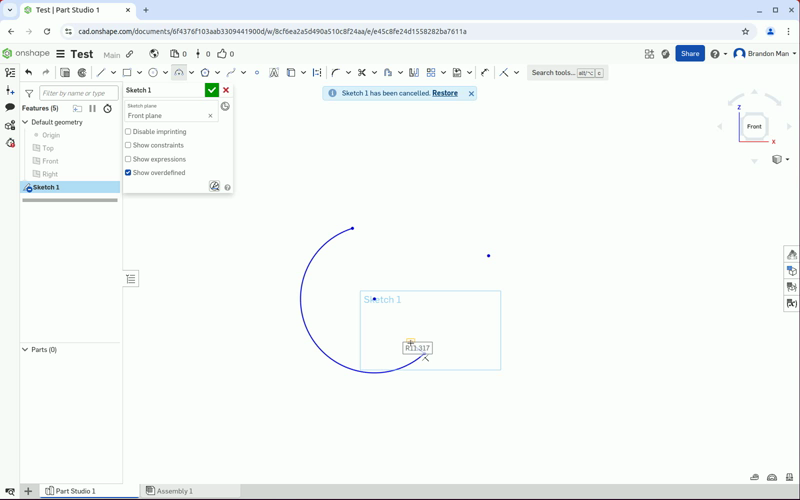
scroll(6)
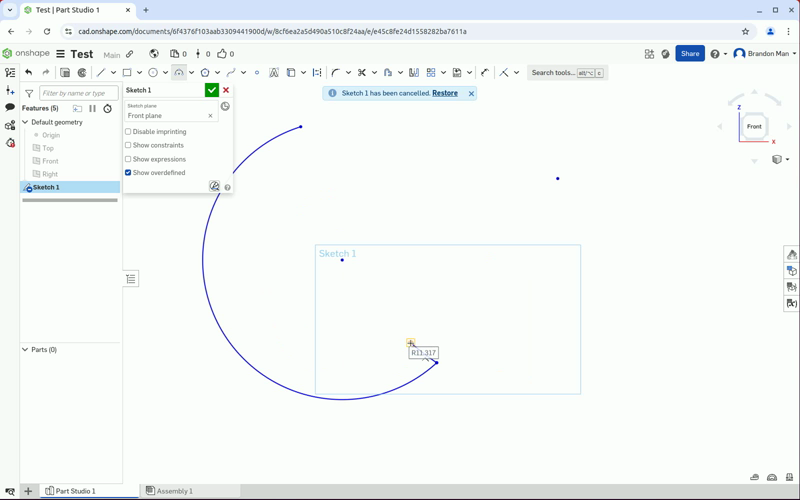
scroll(6)
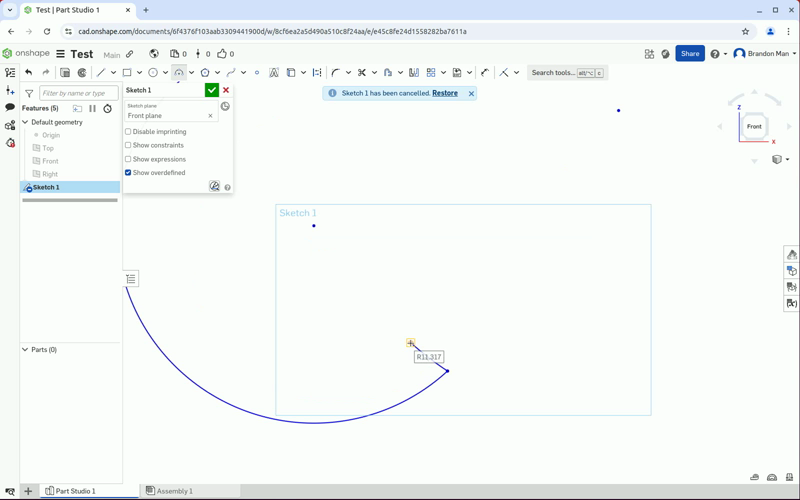
scroll(6)
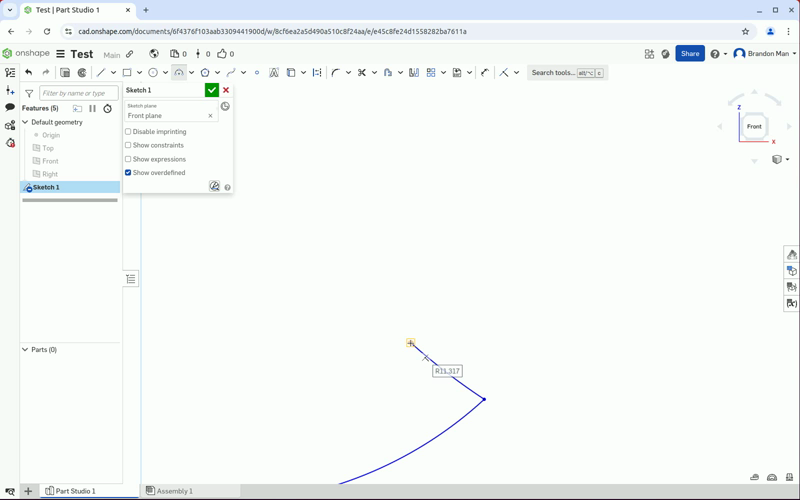
click(410, 342)
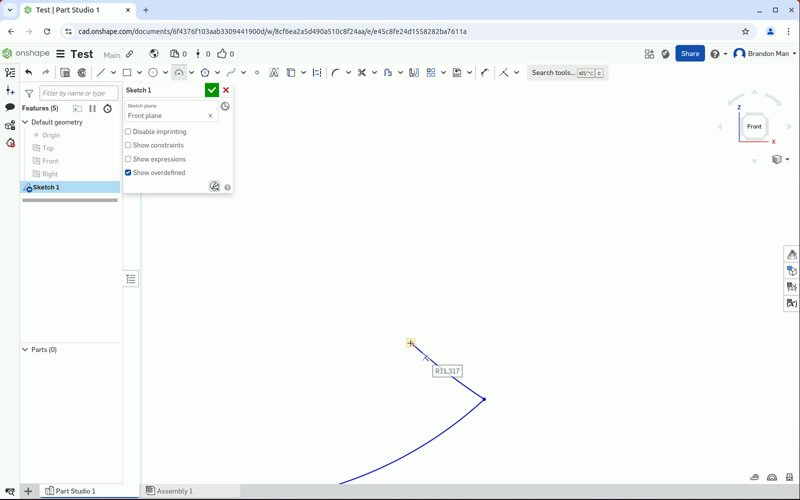
scroll(-6)
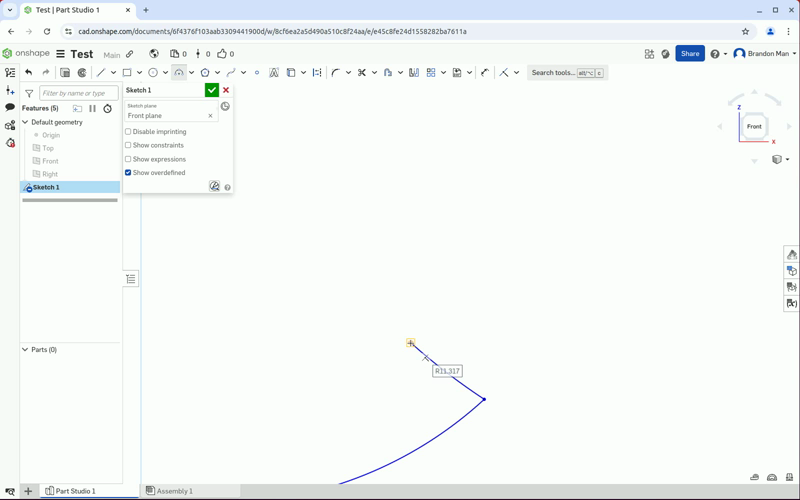
scroll(-6)
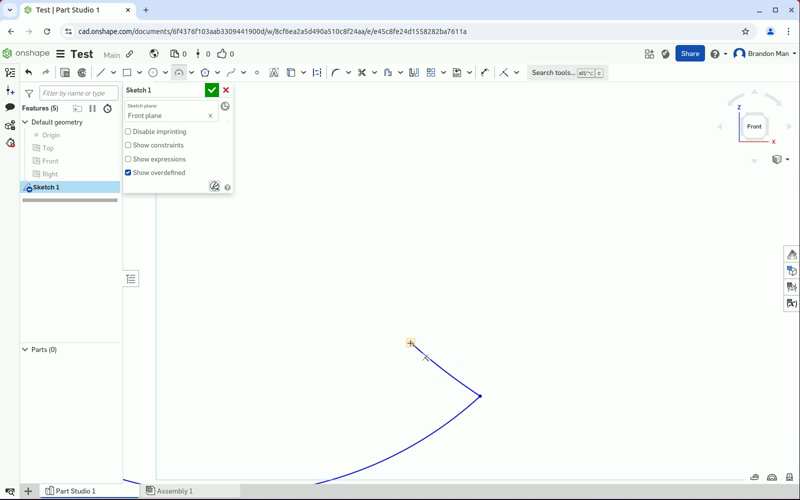
scroll(-6)
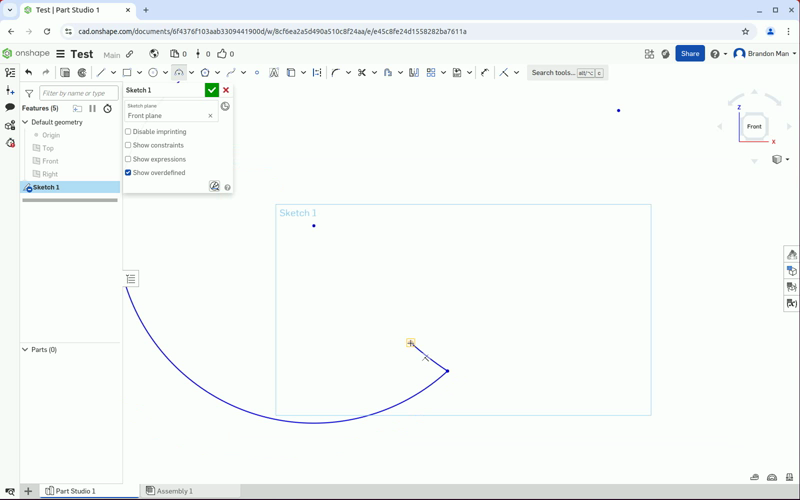
scroll(-6)
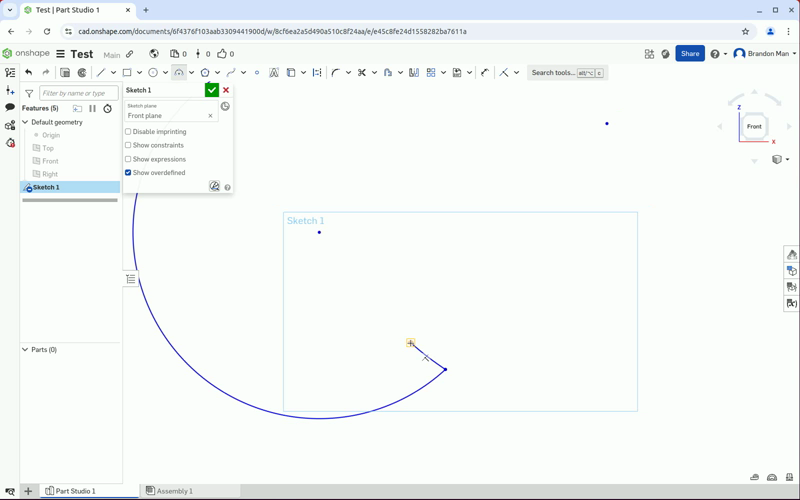
scroll(-6)
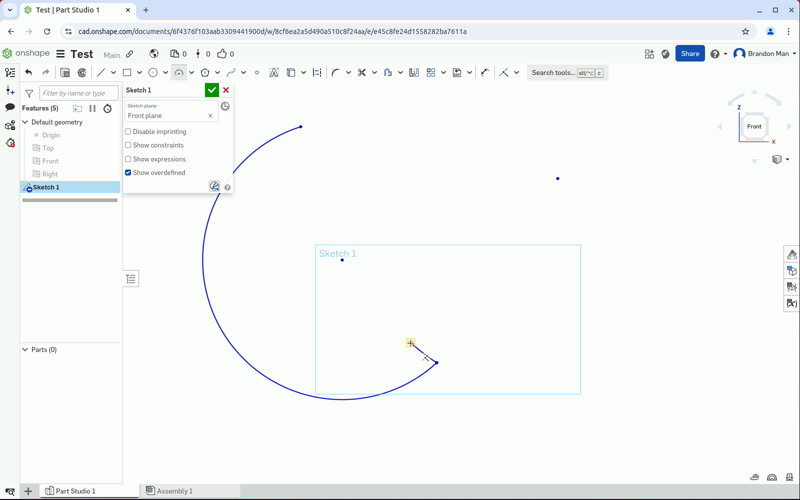
scroll(-6)
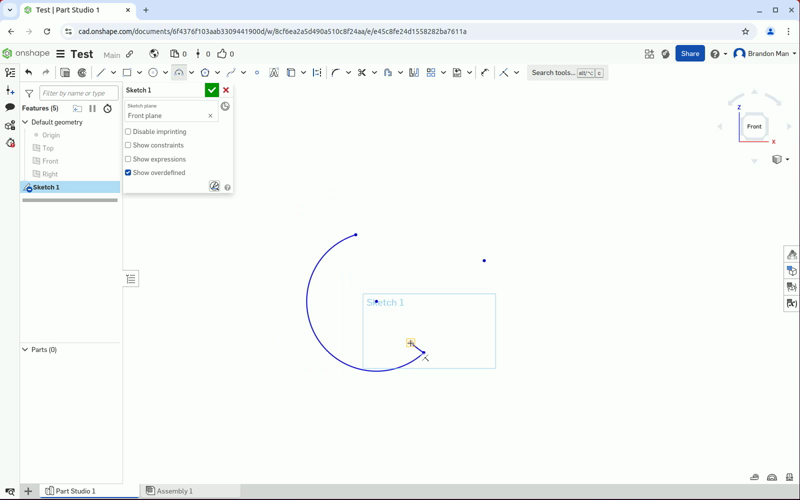
scroll(-6)
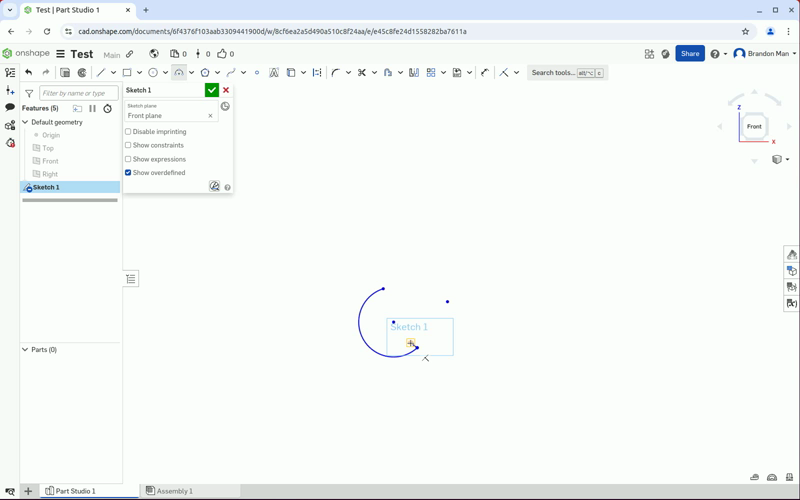
key_down(shift)
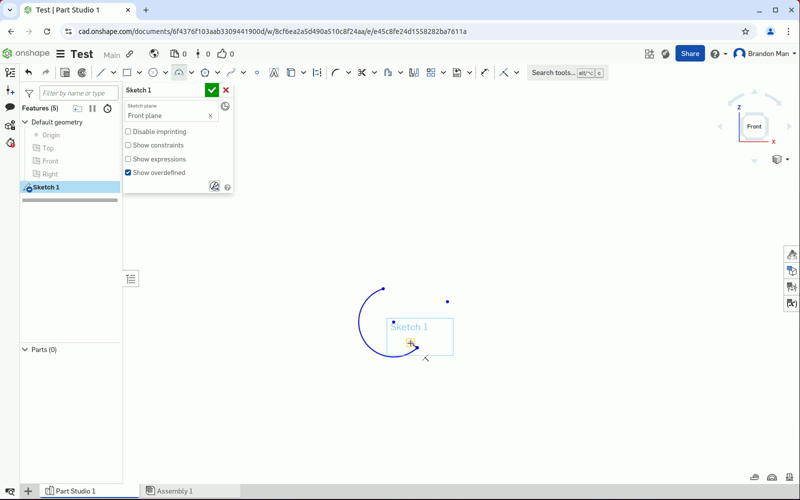
mouse_move(383, 296)
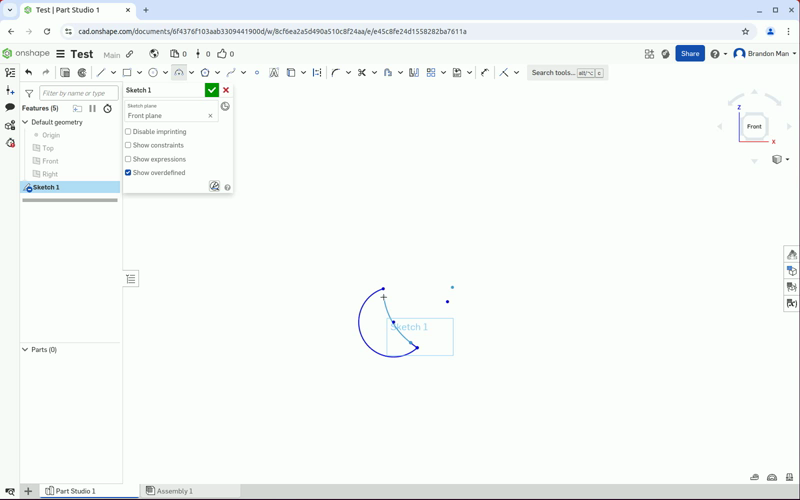
click(383, 296)
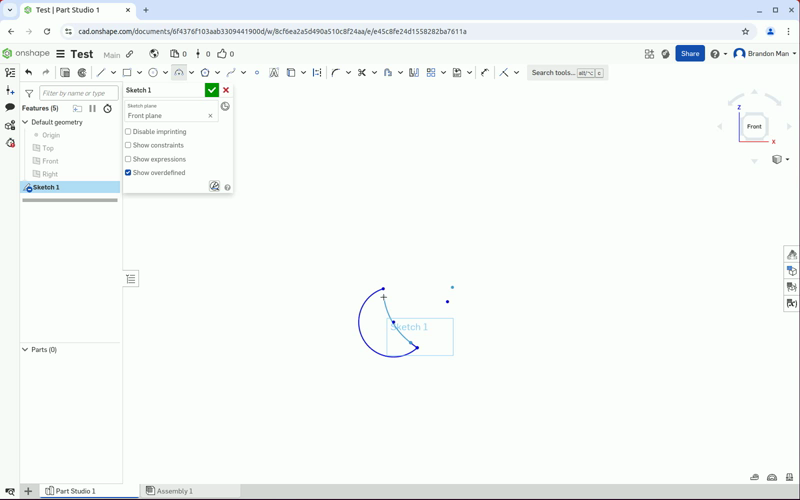
mouse_move(370, 335)
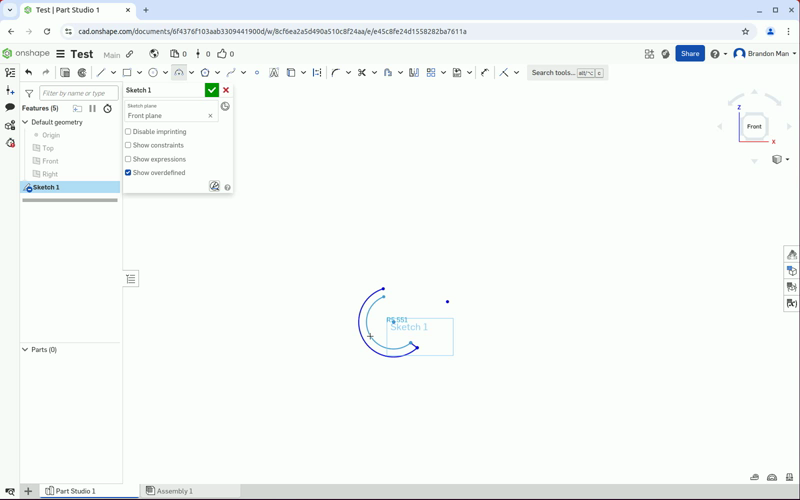
click(370, 335)
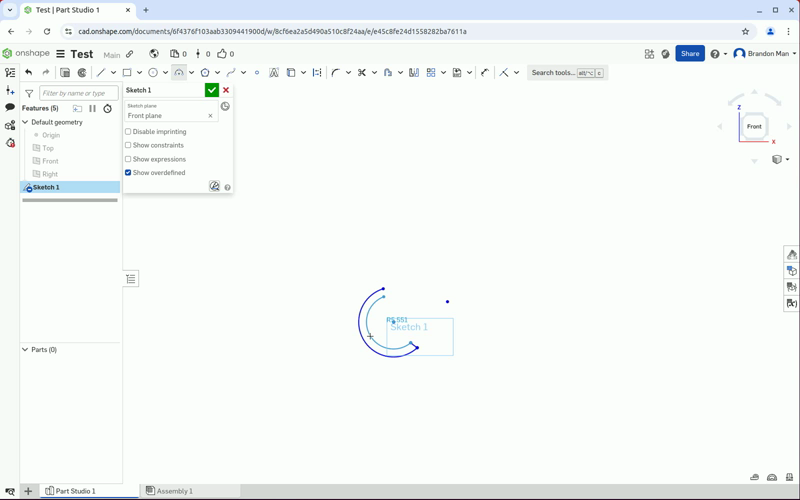
key_up(shift)
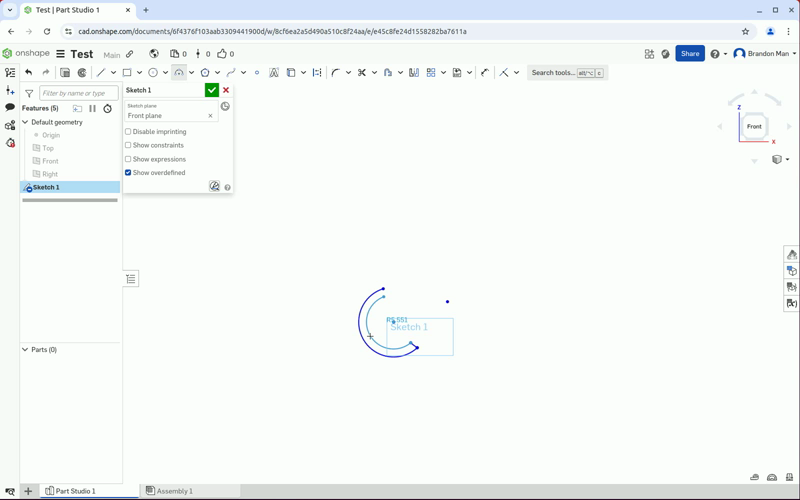
mouse_move(383, 296)
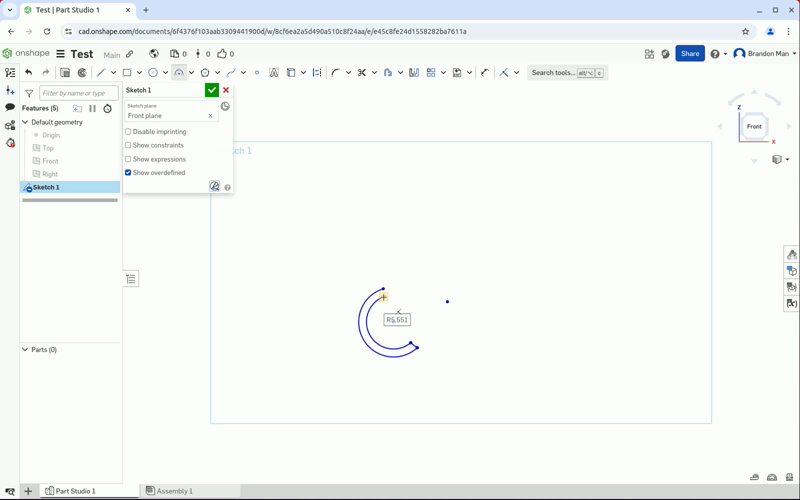
click(383, 296)
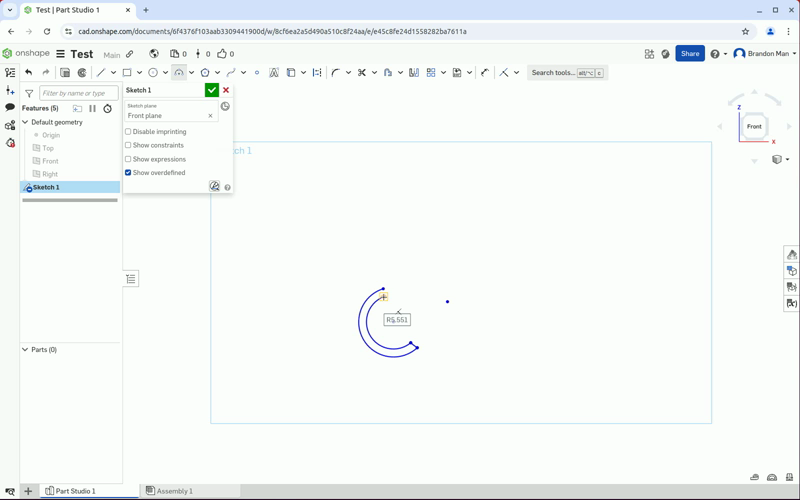
mouse_move(383, 288)
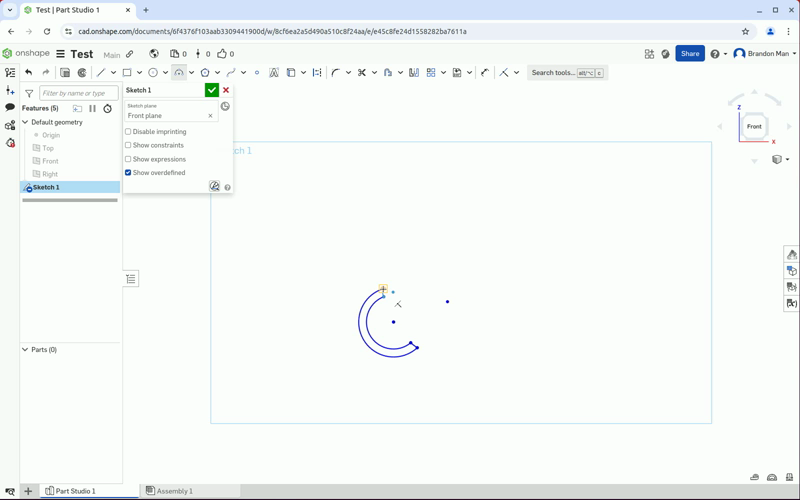
click(383, 288)
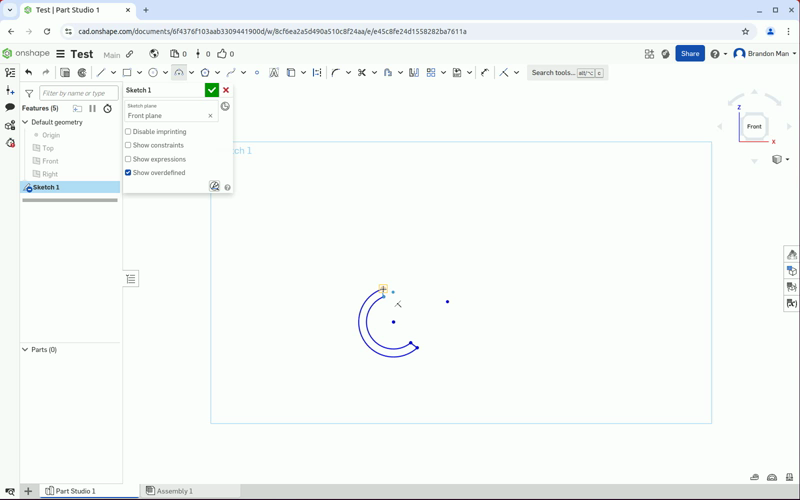
key_down(shift)
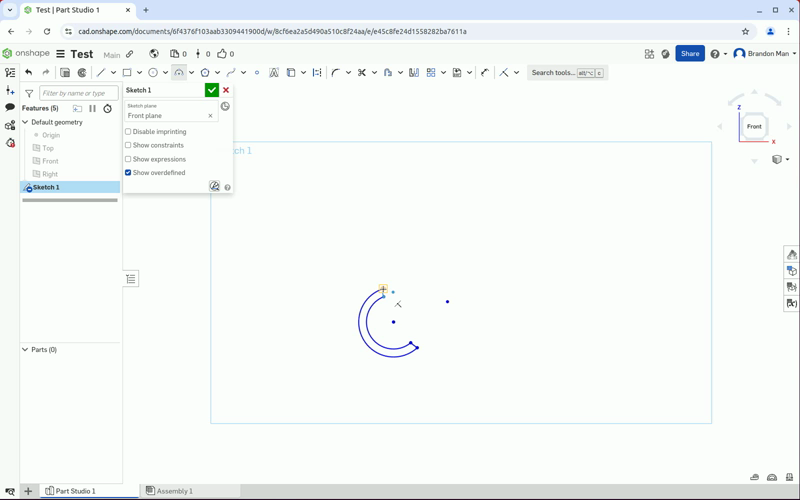
mouse_move(384, 292)
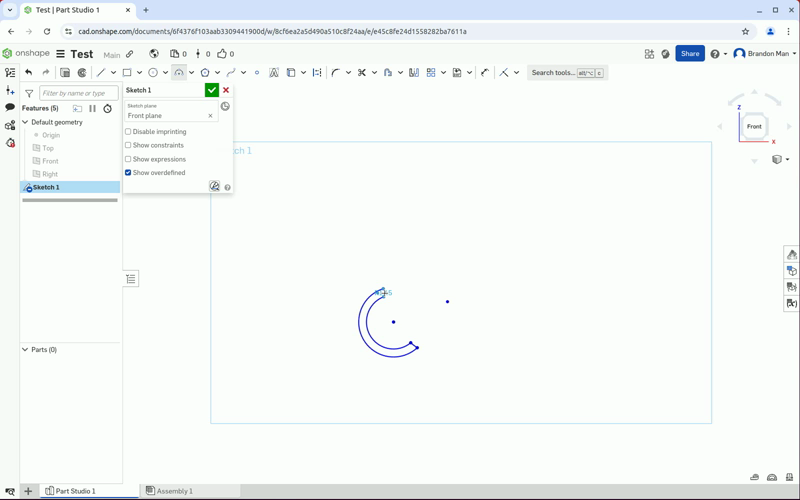
scroll(6)
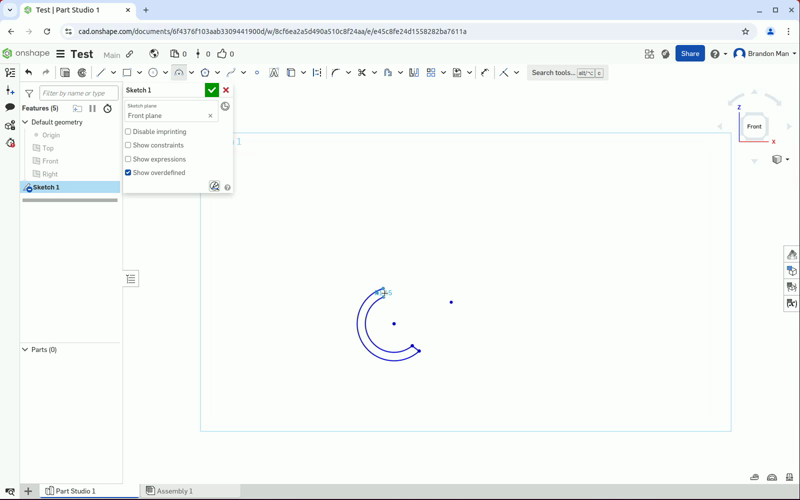
scroll(6)
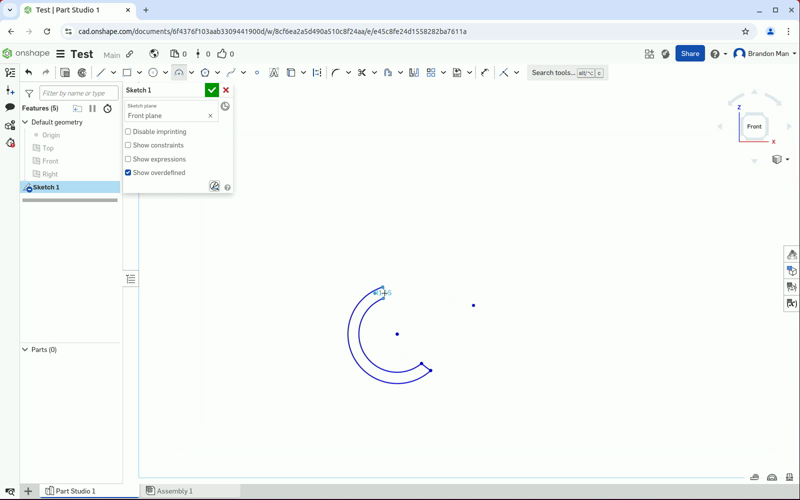
scroll(6)
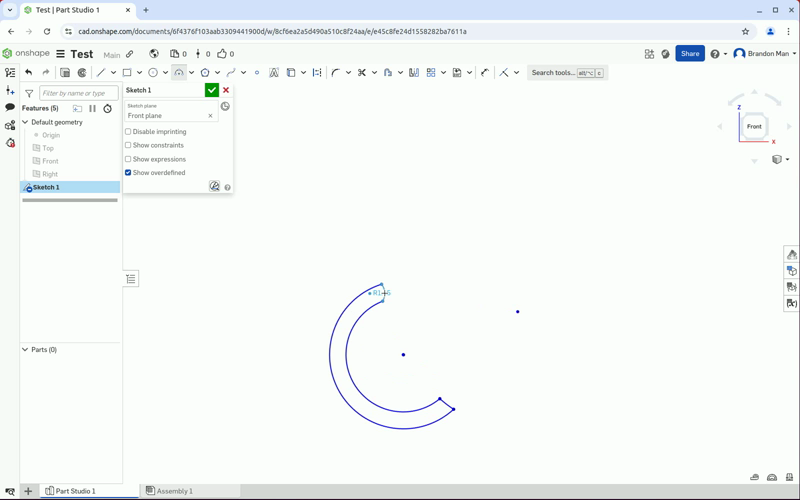
scroll(6)
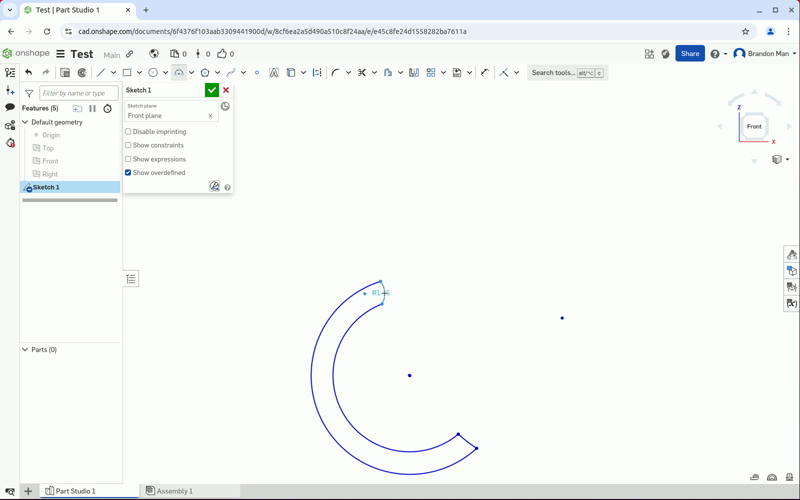
scroll(6)
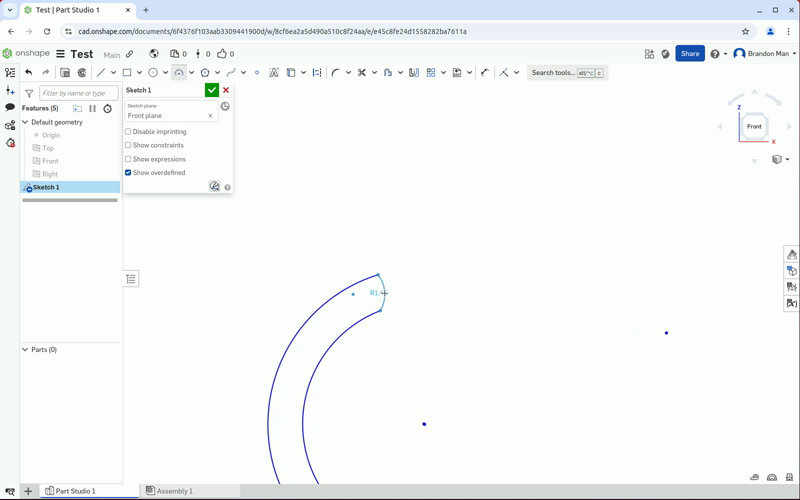
scroll(6)
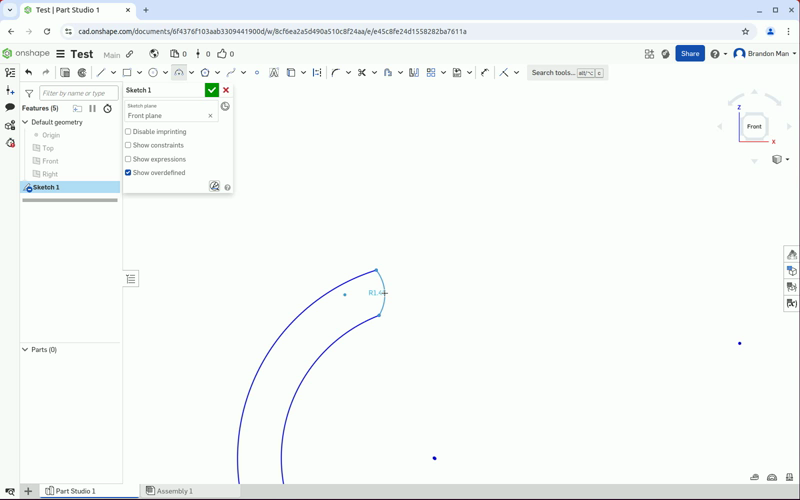
scroll(6)
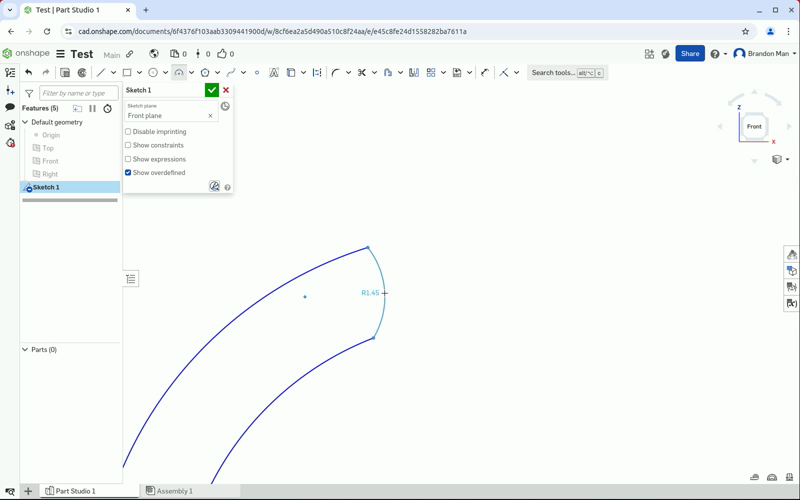
click(384, 292)
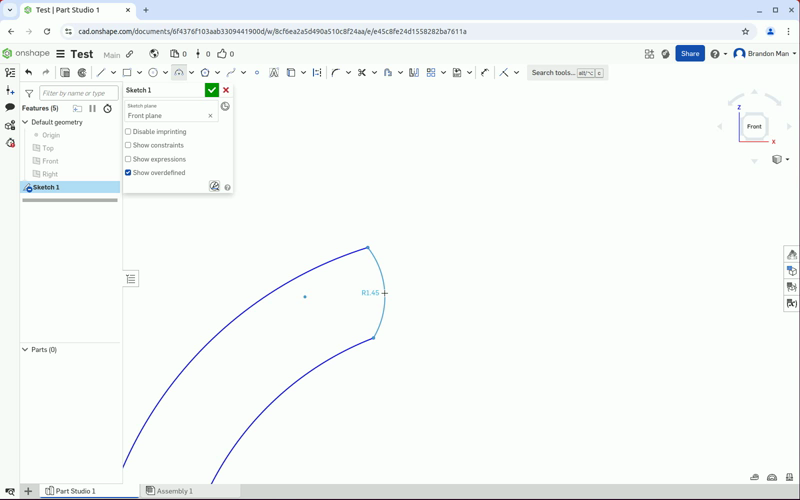
scroll(-6)
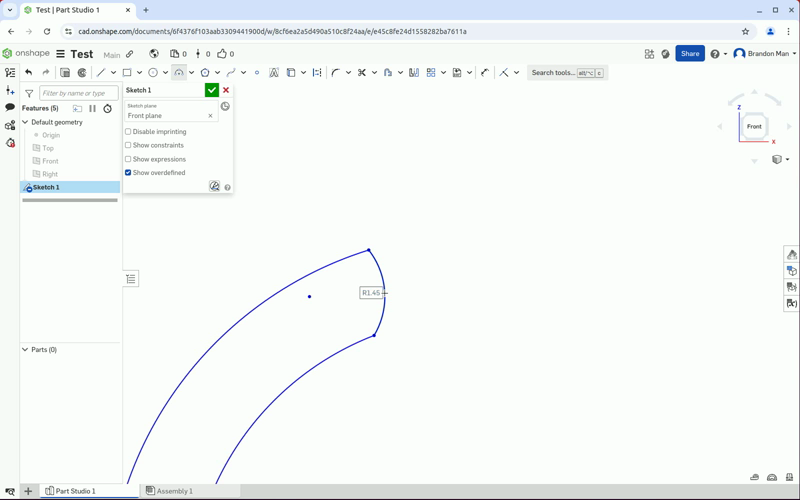
scroll(-6)
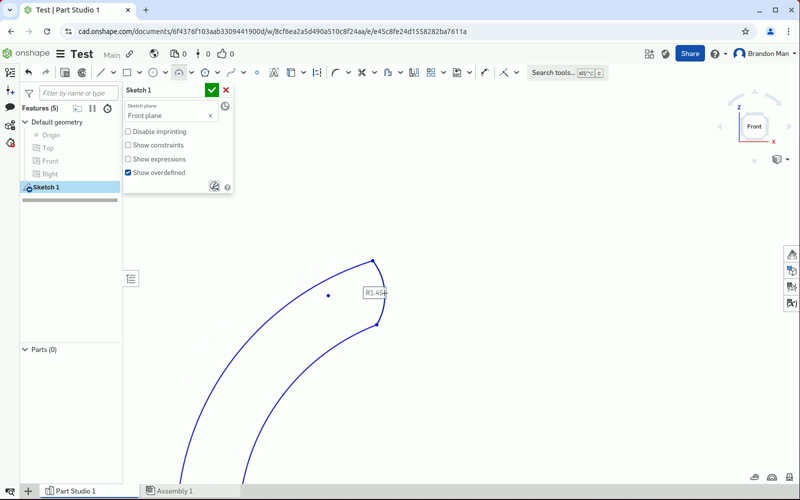
scroll(-6)
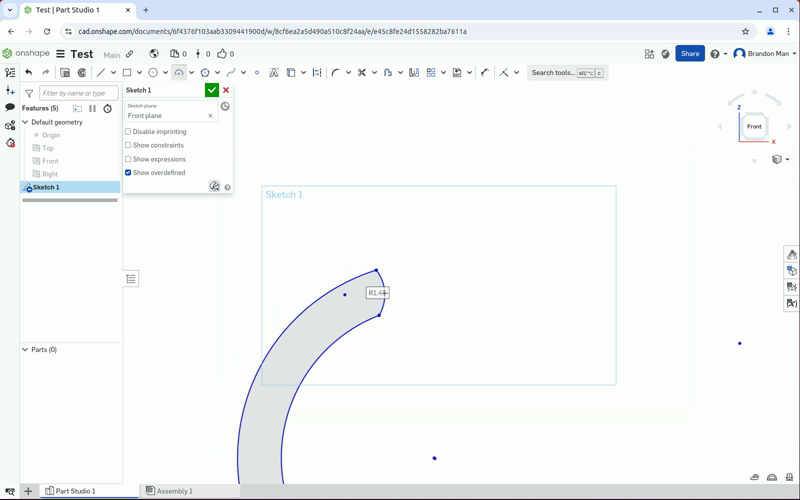
scroll(-6)
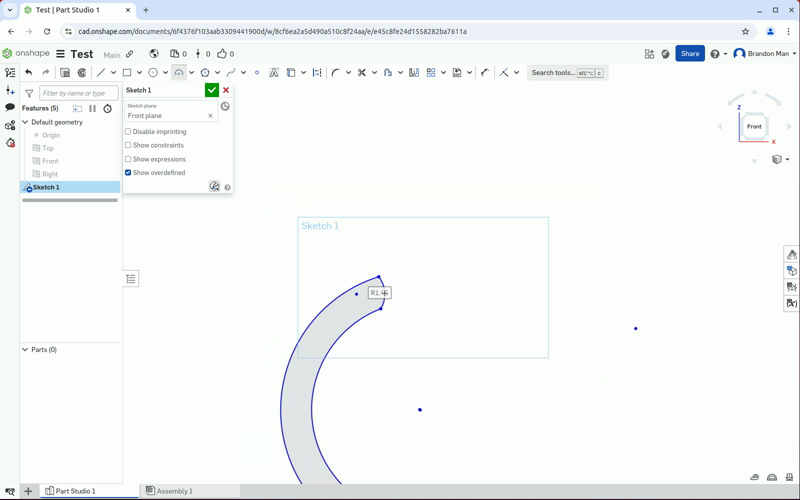
scroll(-6)
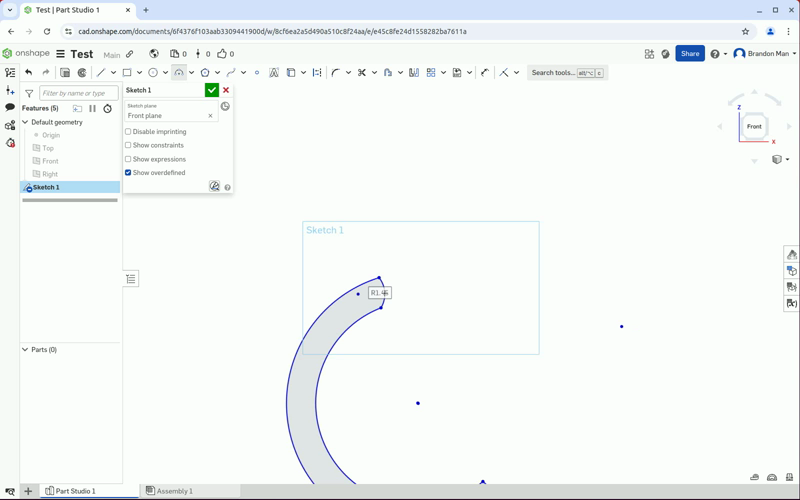
scroll(-6)
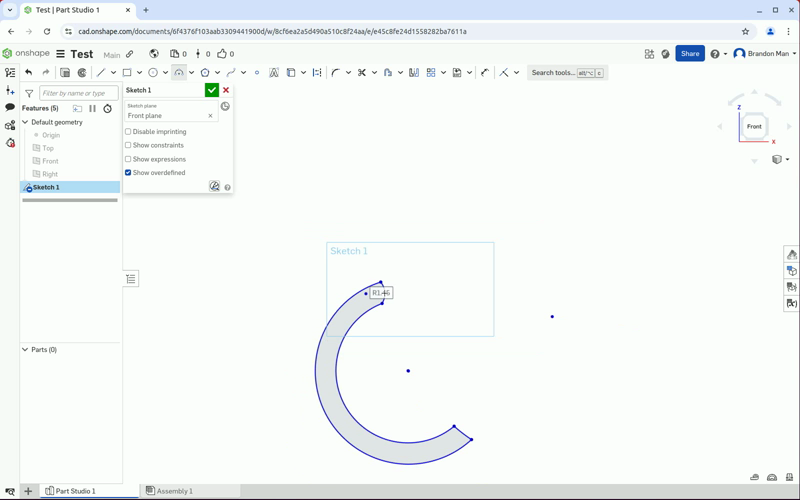
scroll(-6)
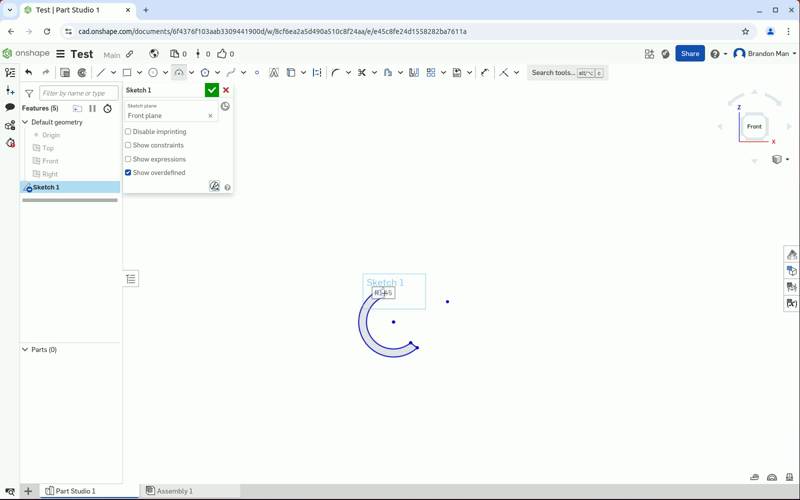
key_up(shift)
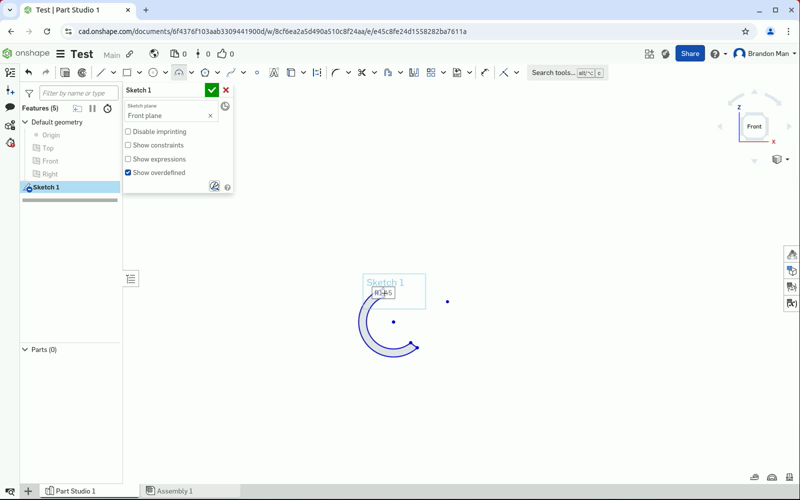
key(esc)
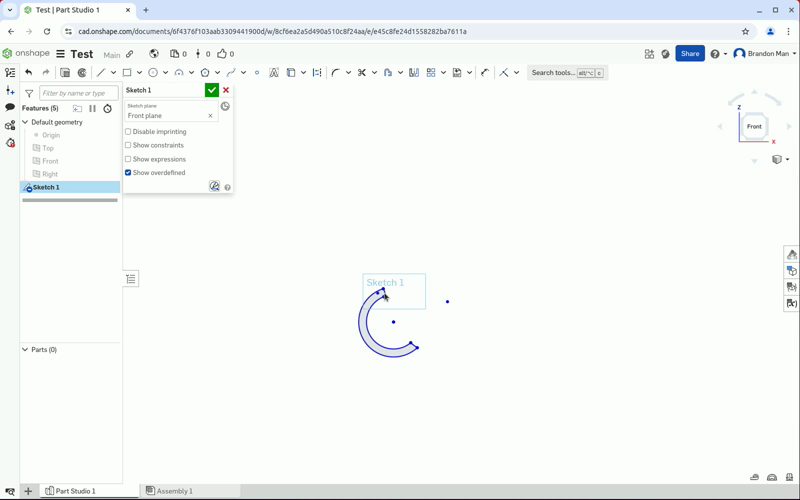
mouse_move(364, 311)
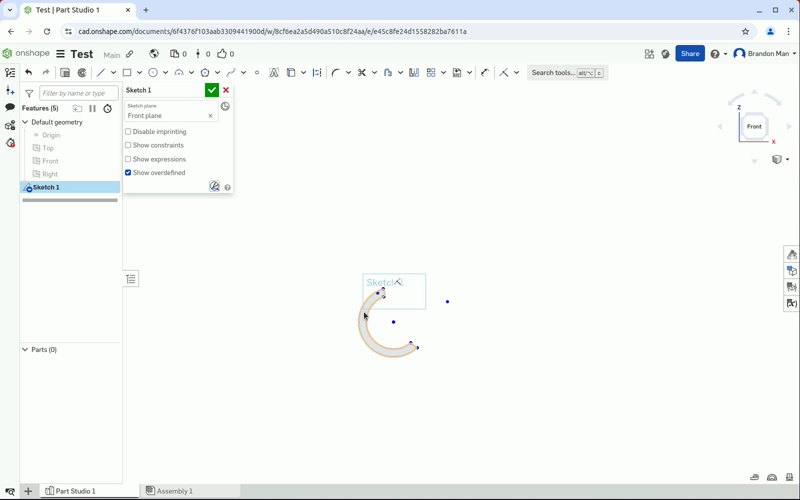
scroll(6)
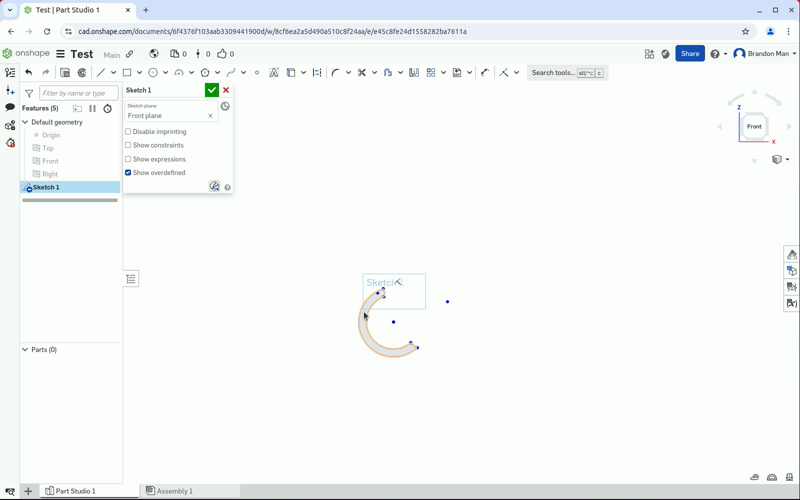
scroll(6)
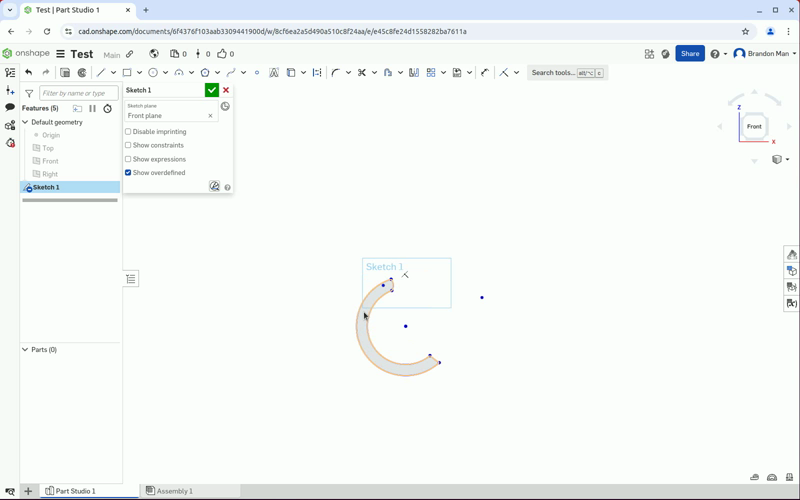
scroll(6)
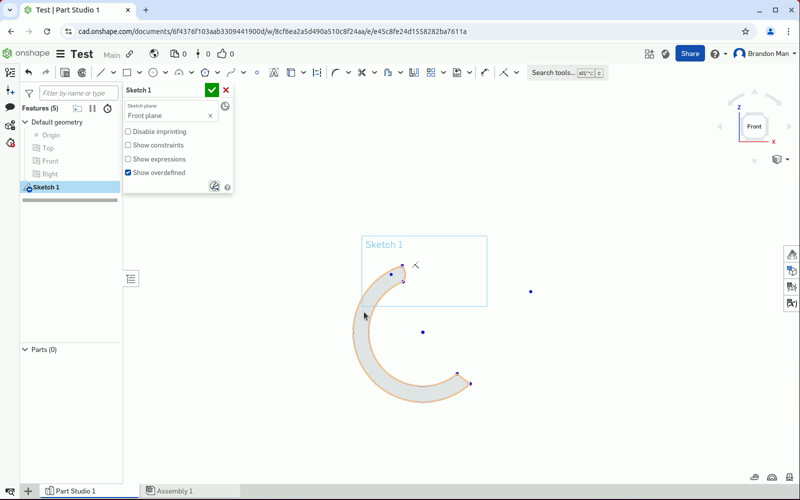
scroll(6)
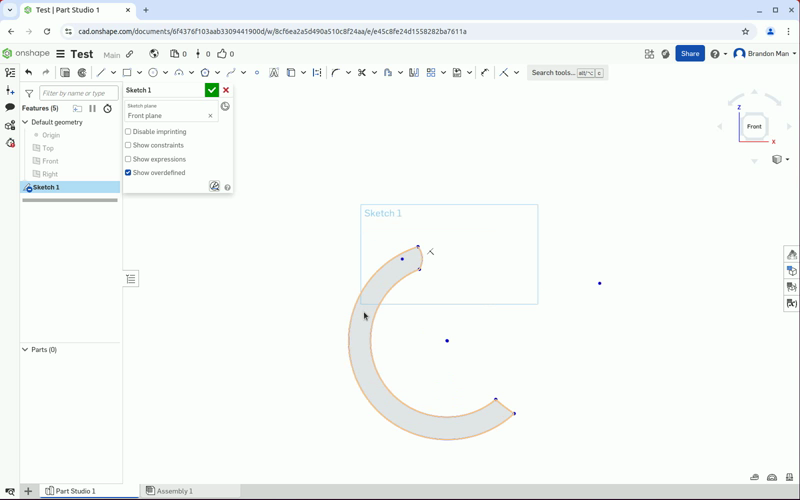
scroll(6)
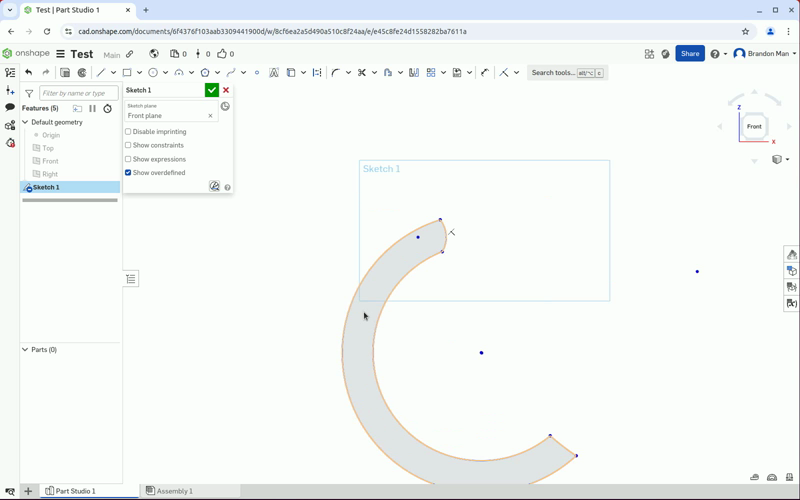
scroll(6)
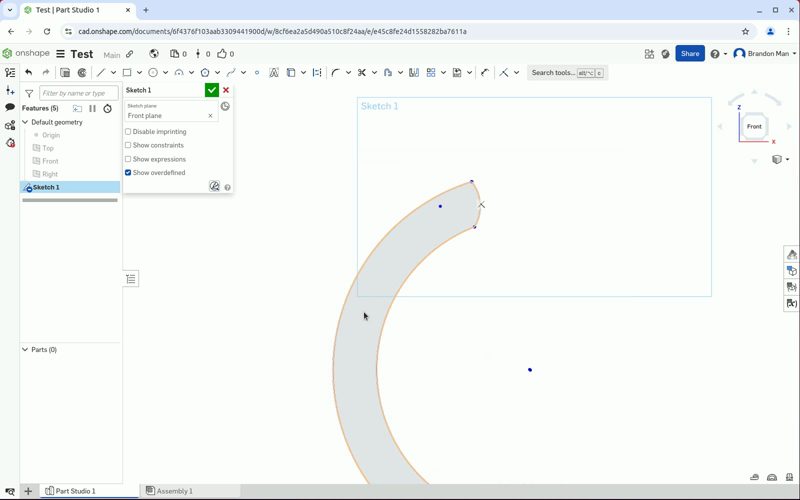
scroll(6)
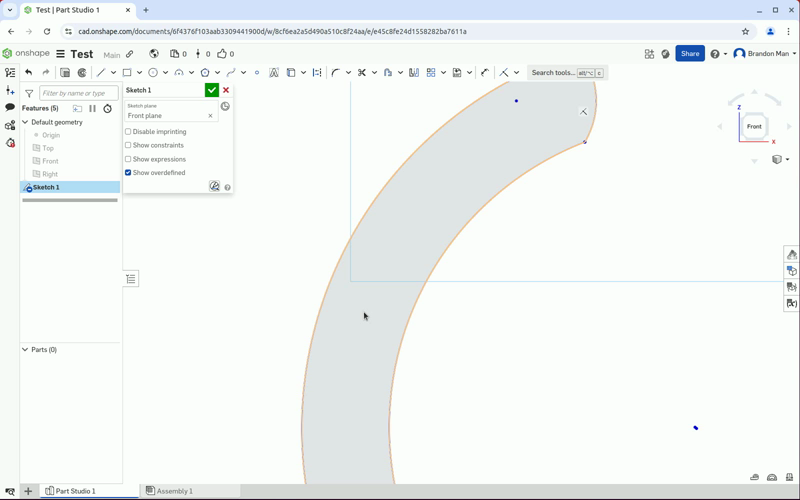
click(364, 311)
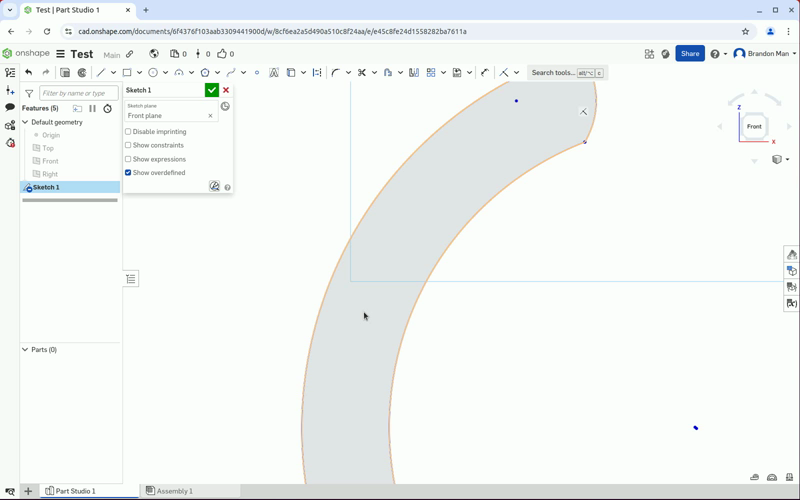
scroll(-6)
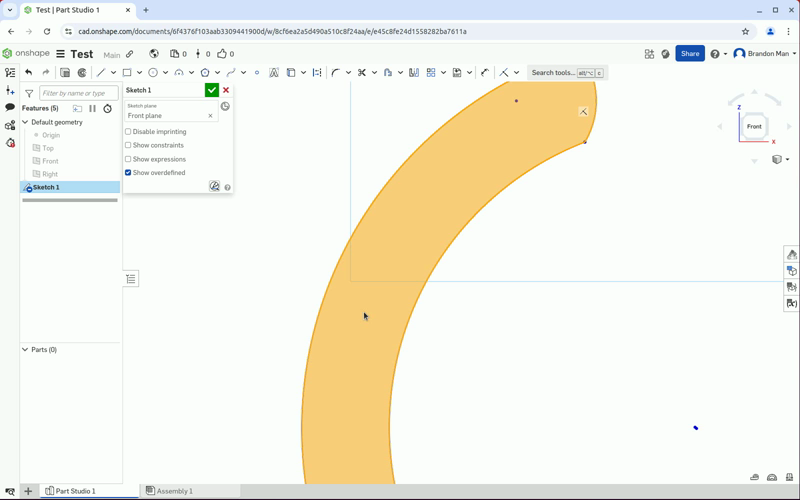
scroll(-6)
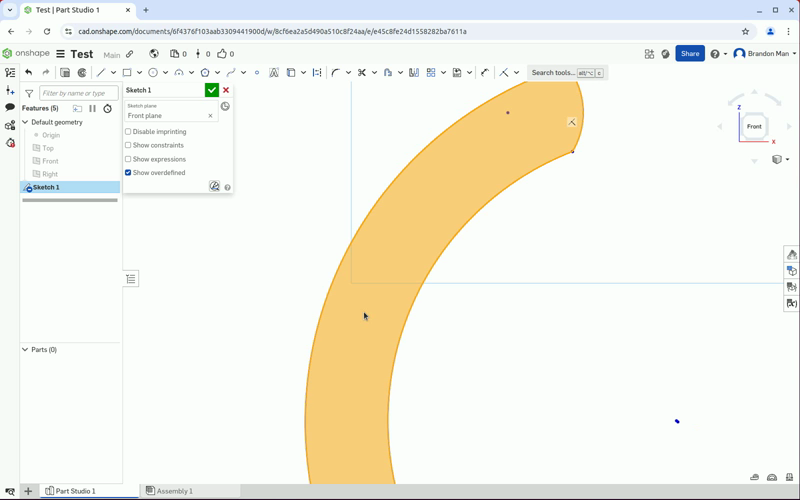
scroll(-6)
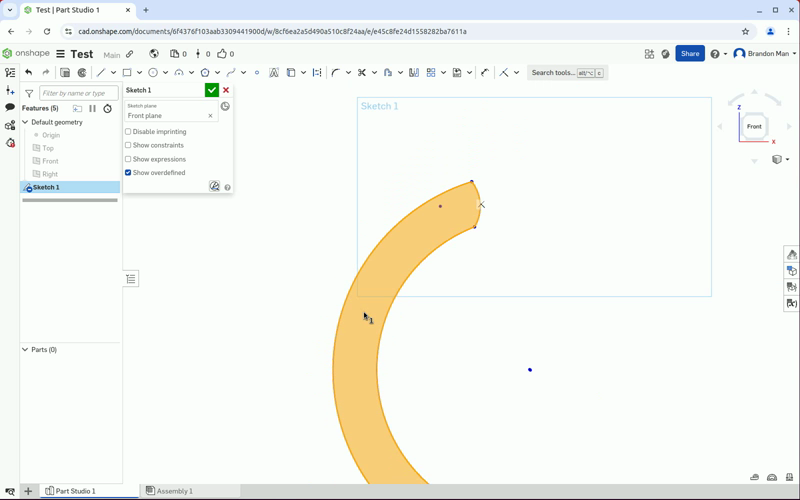
scroll(-6)
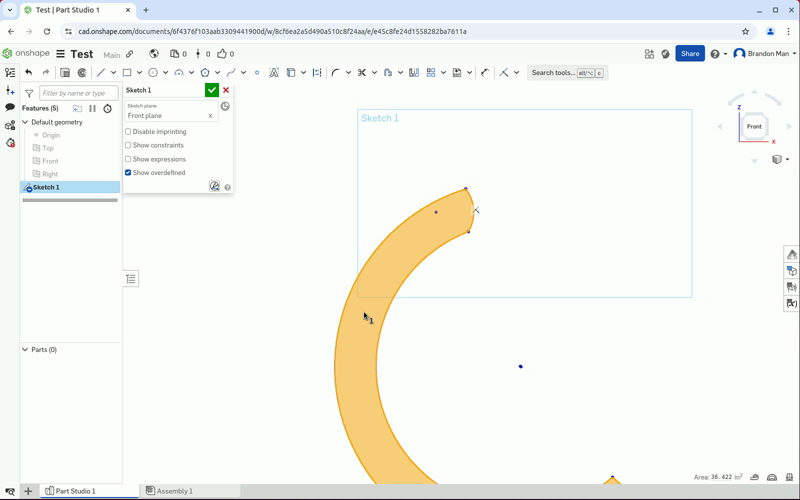
scroll(-6)
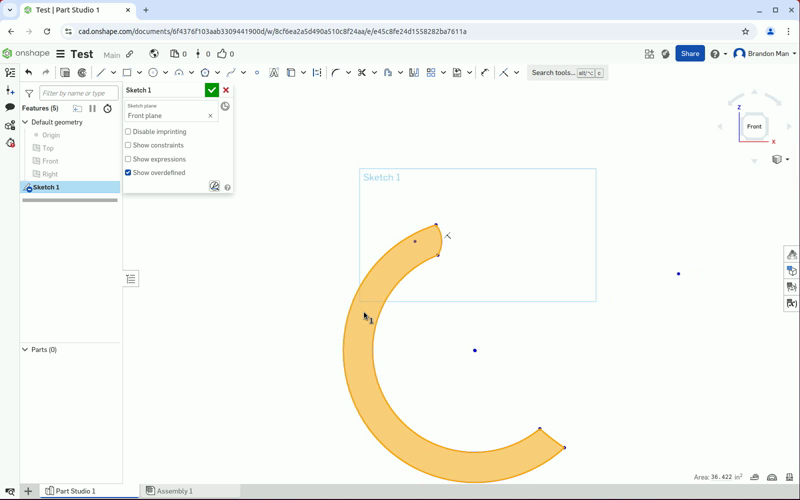
scroll(-6)
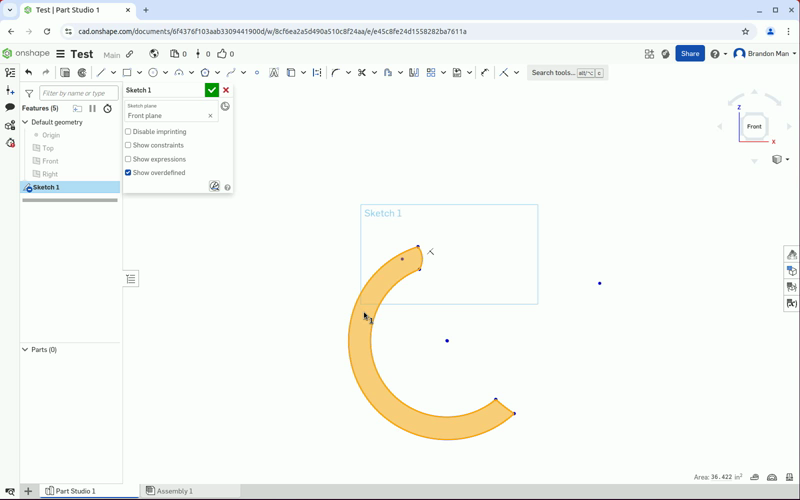
scroll(-6)
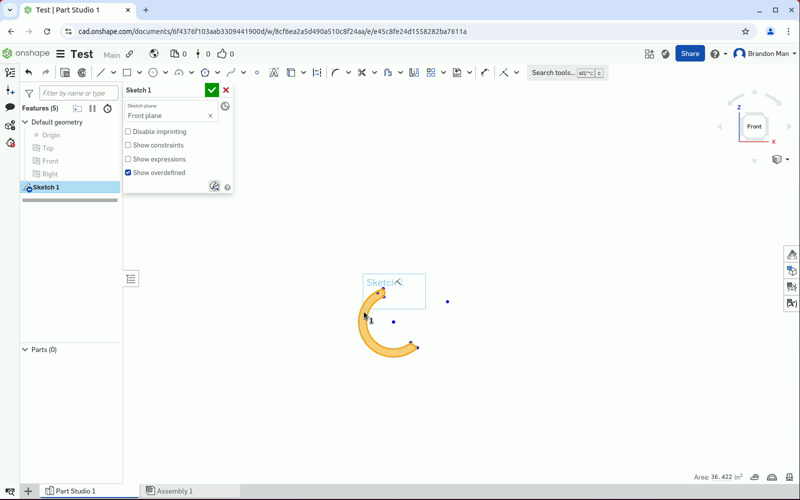
mouse_move(73, 352)
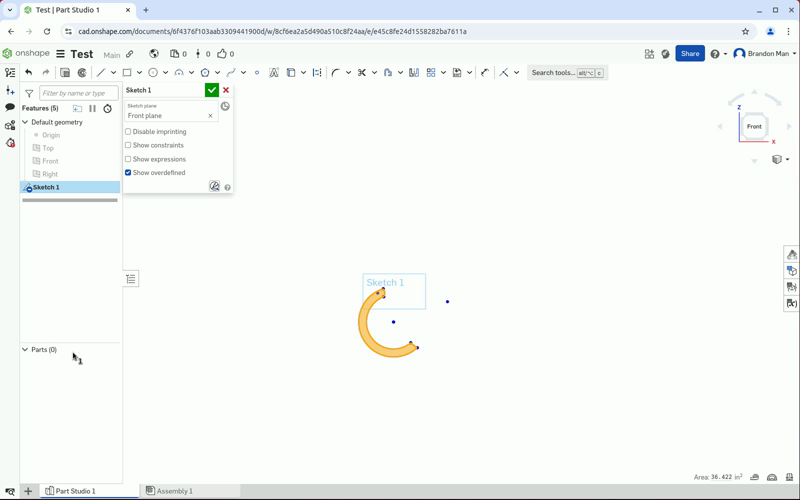
key(shift+y)
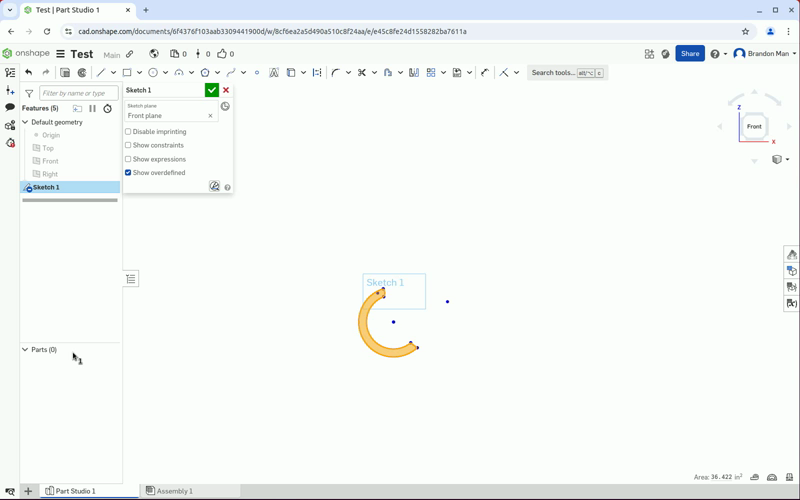
key(shift+e)
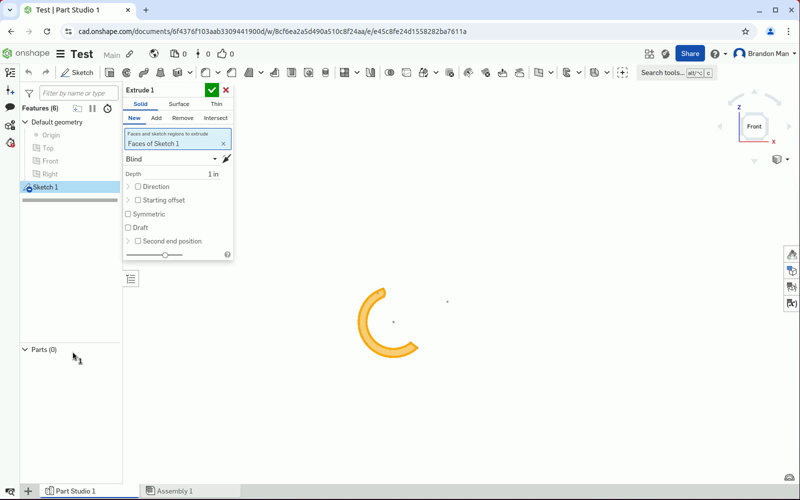
mouse_move(143, 106)
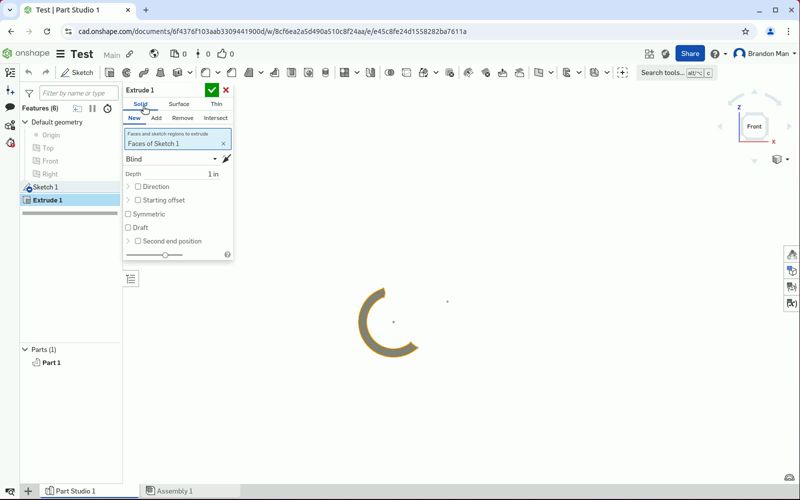
click(143, 106)
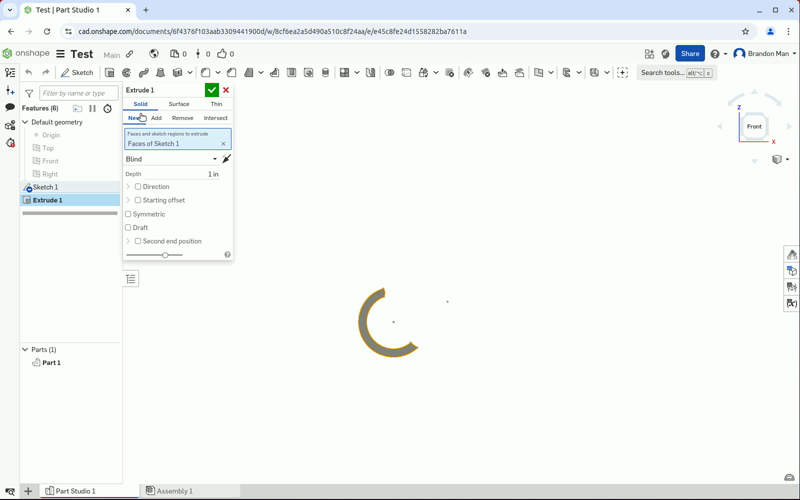
mouse_move(137, 120)
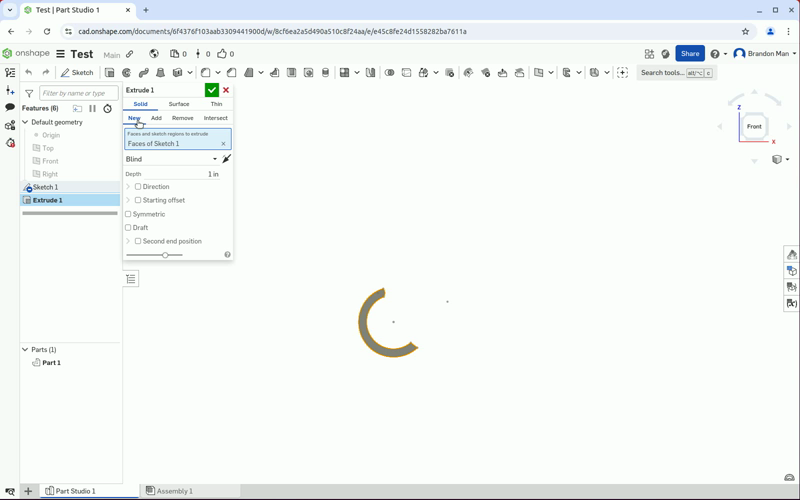
click(137, 120)
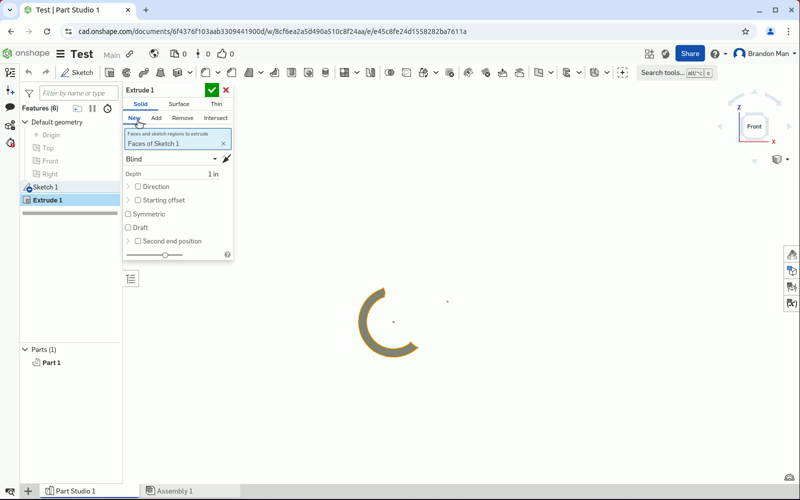
key(tab, 4)
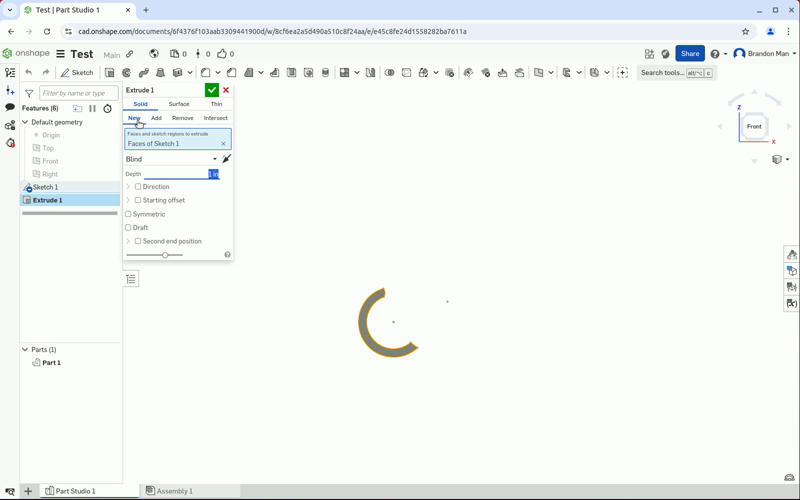
text(3.129)
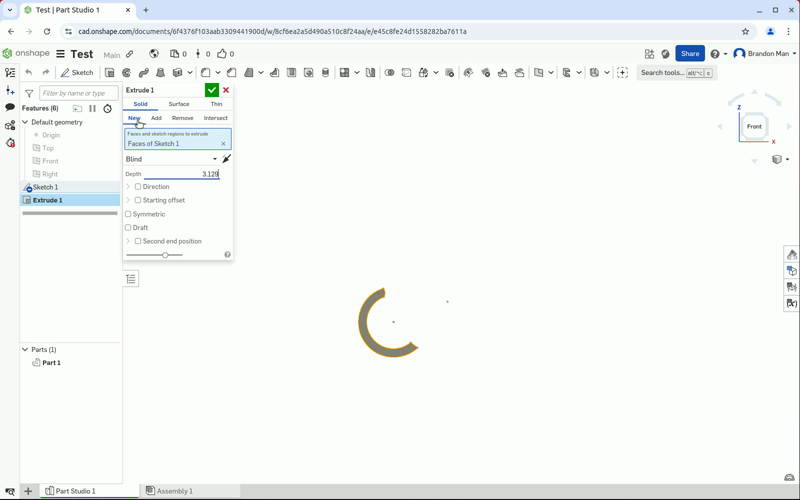
key(enter)
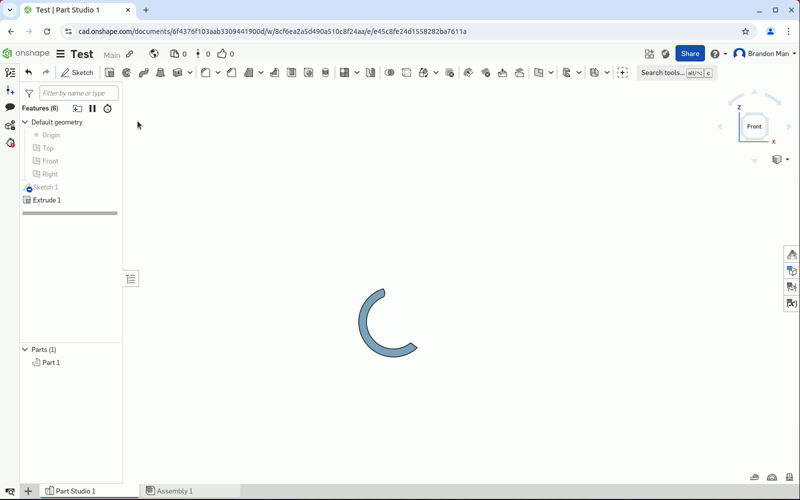
key(shift+h)
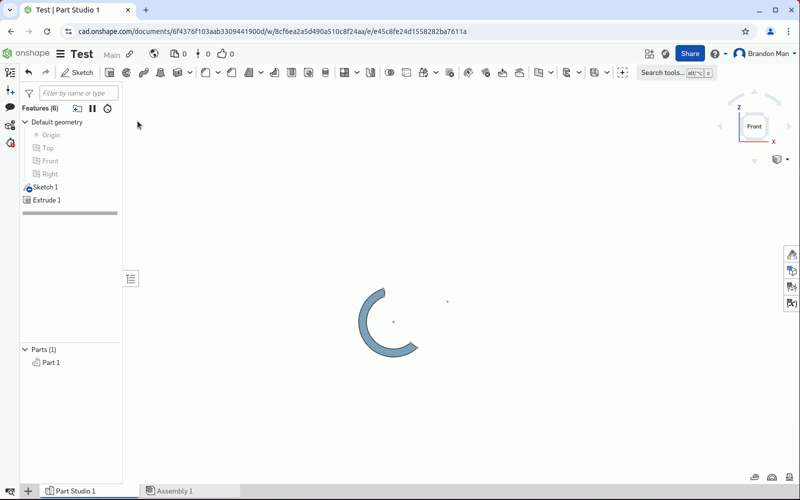
key(shift+h)
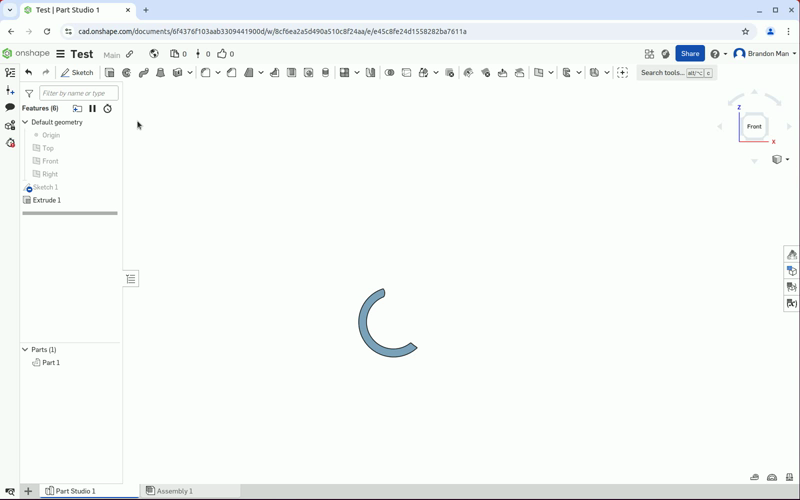
mouse_move(73, 189)
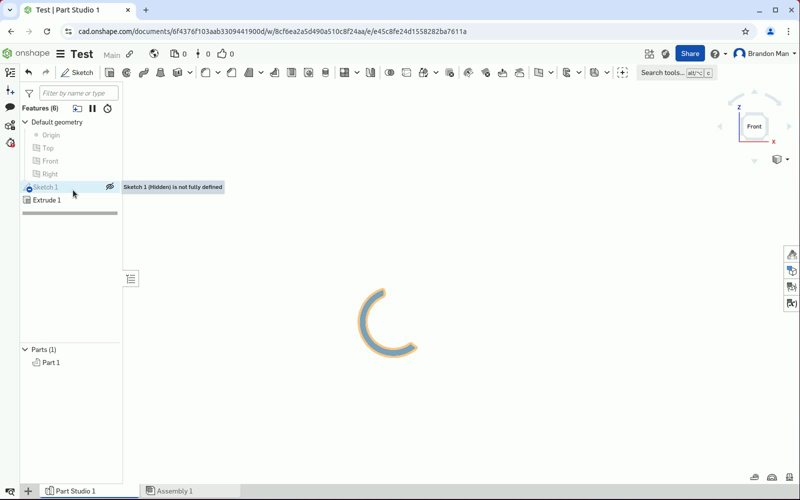
click(73, 189)
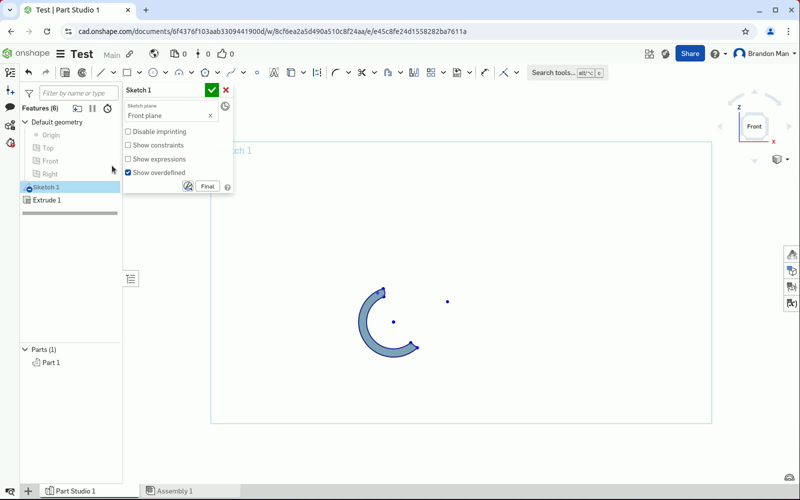
mouse_move(229, 92)
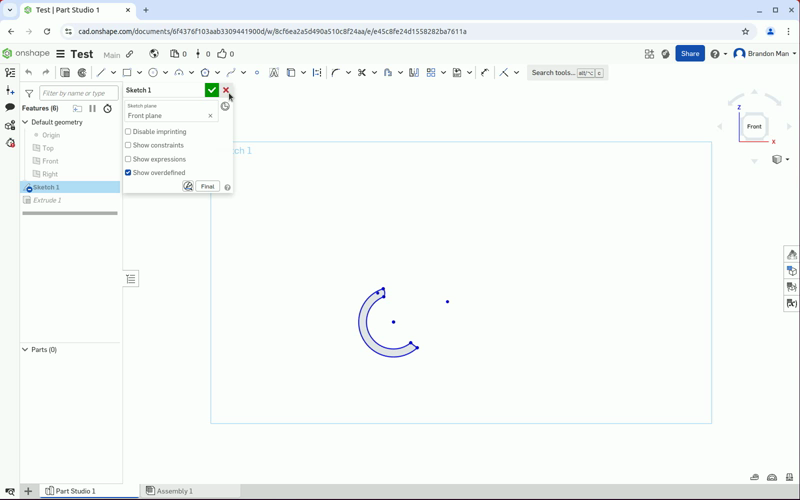
click(229, 92)
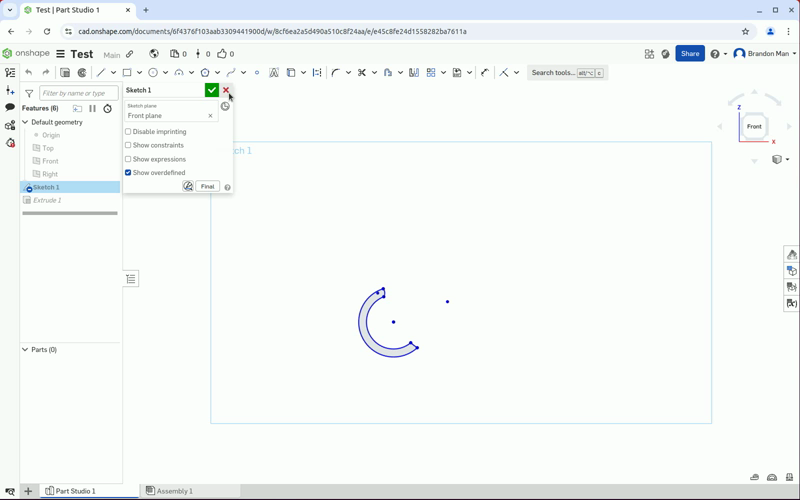
key(shift+s)
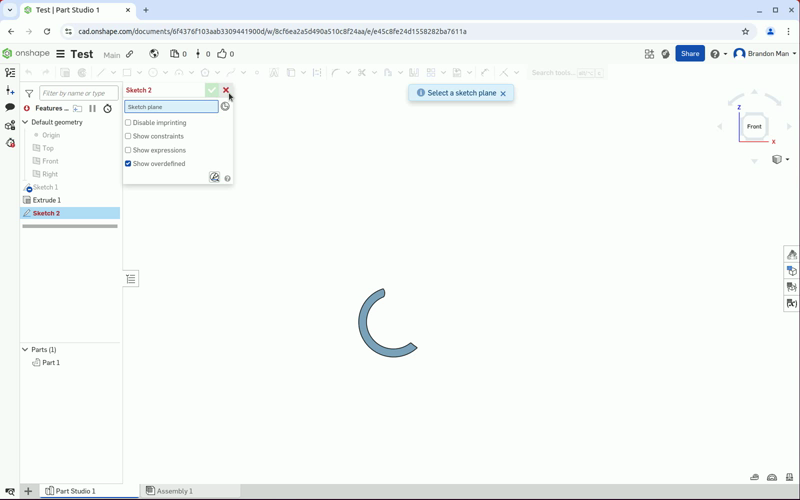
mouse_move(73, 163)
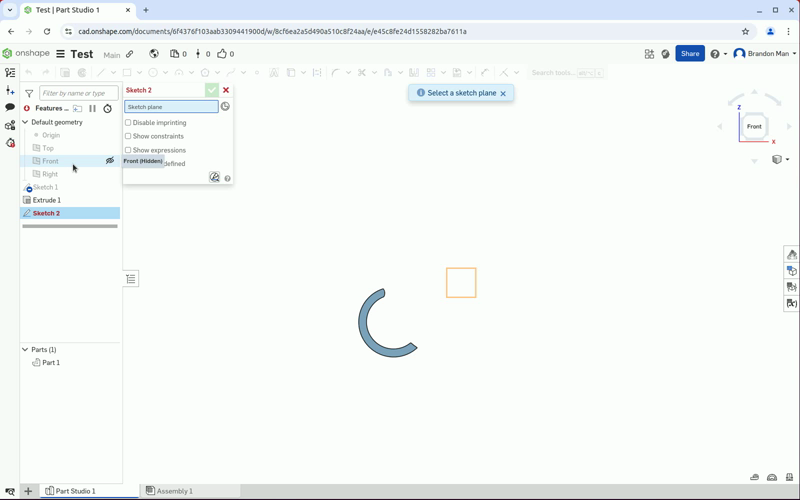
click(73, 163)
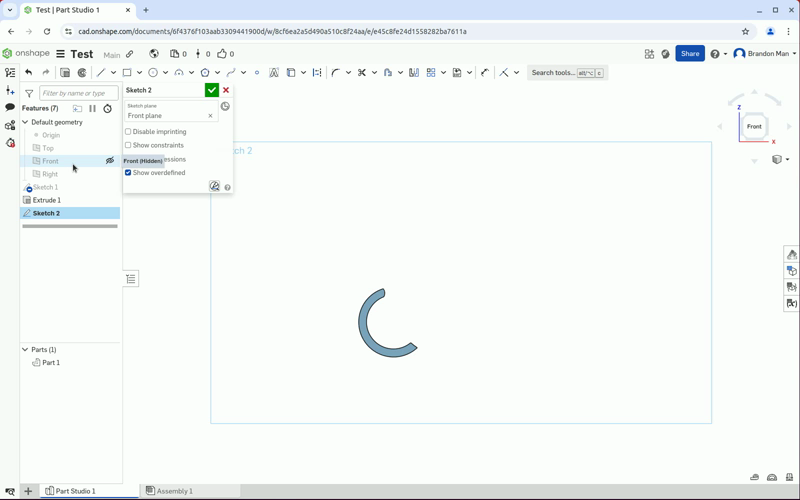
mouse_move(73, 352)
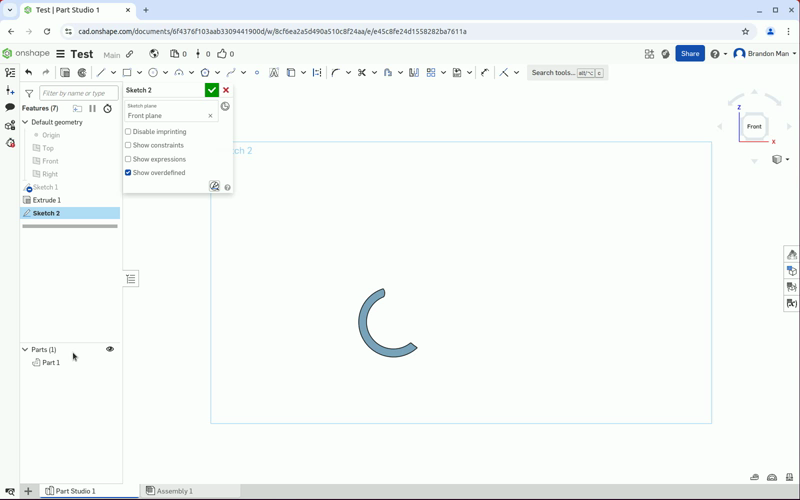
key(y)
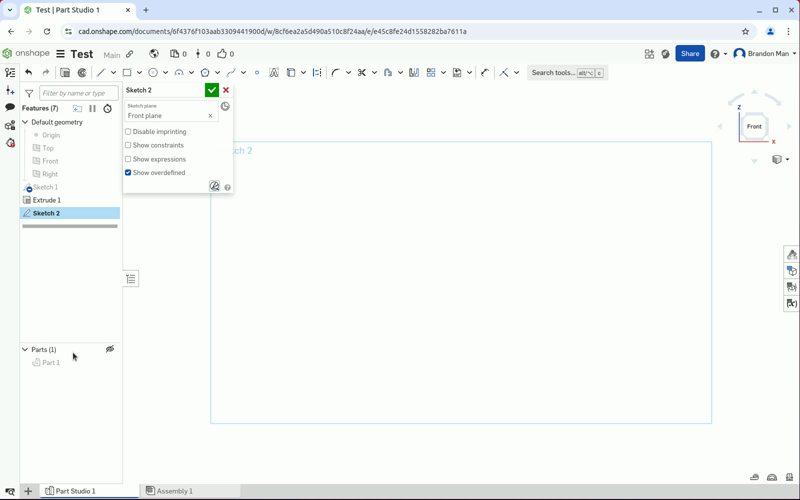
key(a)
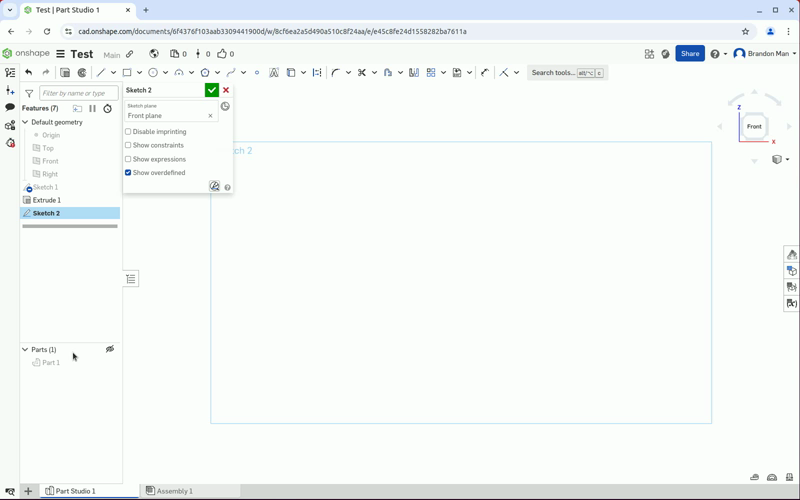
key_down(shift)
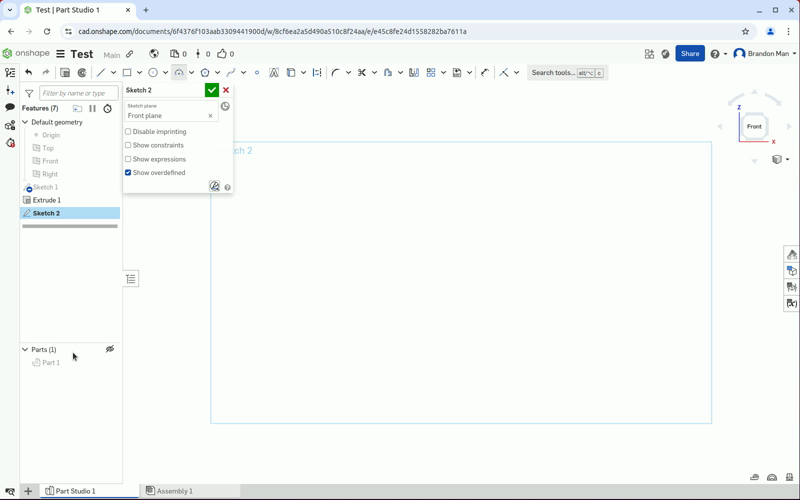
mouse_move(383, 288)
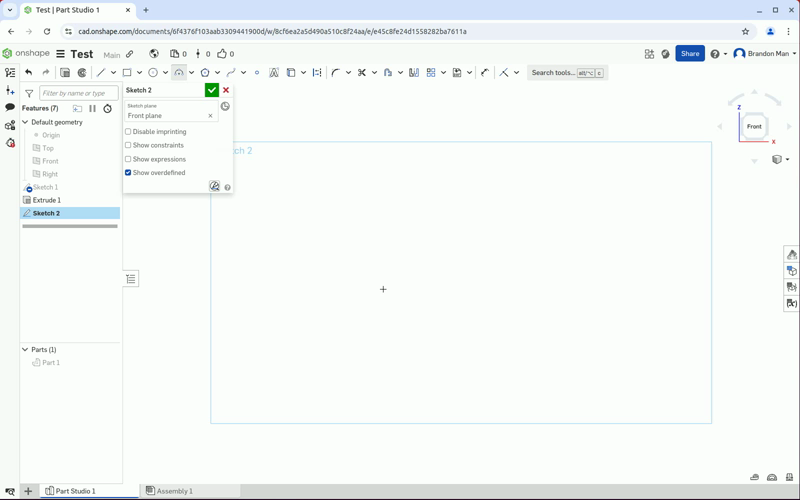
click(383, 288)
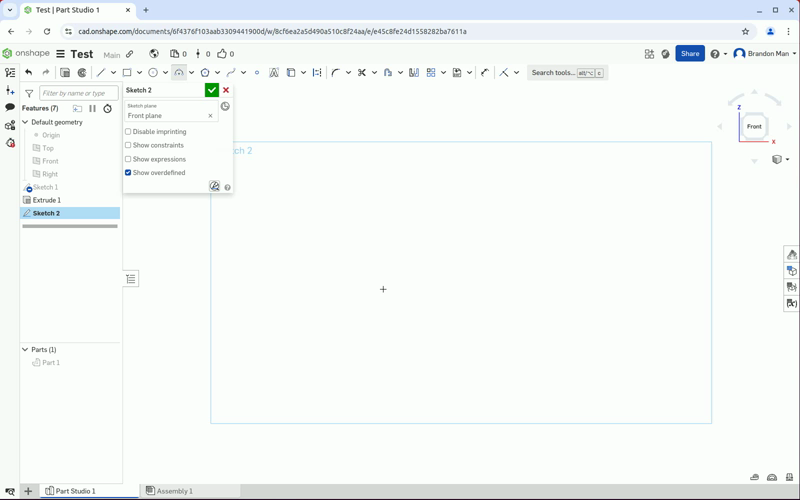
key_up(shift)
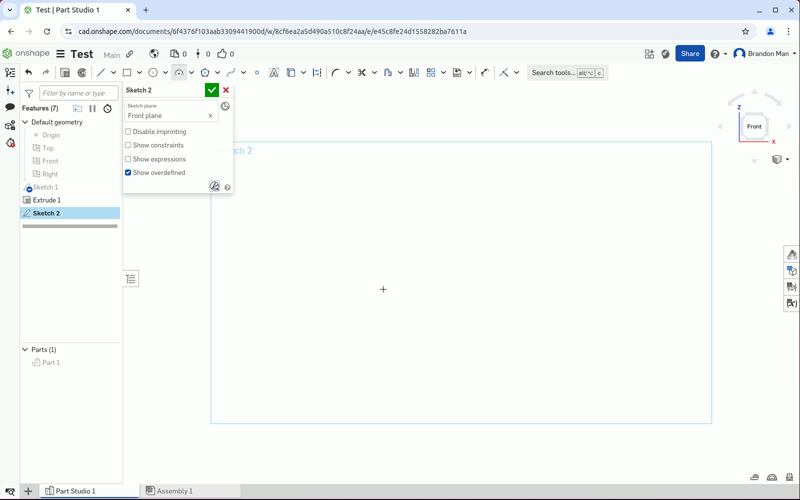
key_down(shift)
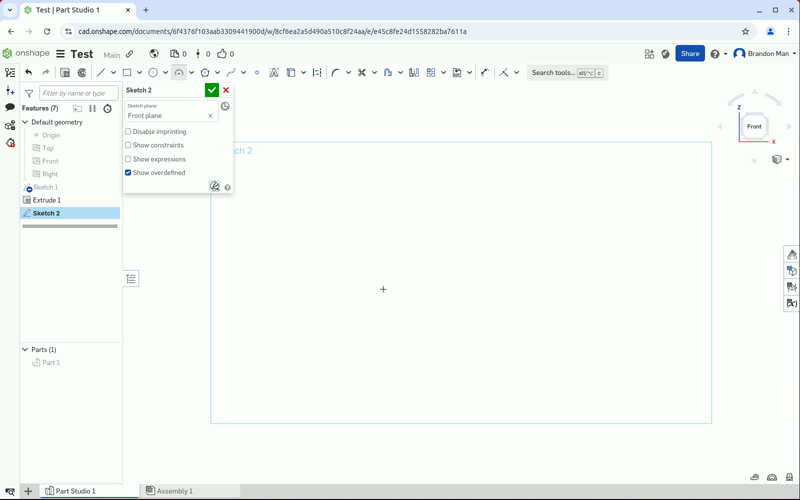
mouse_move(384, 296)
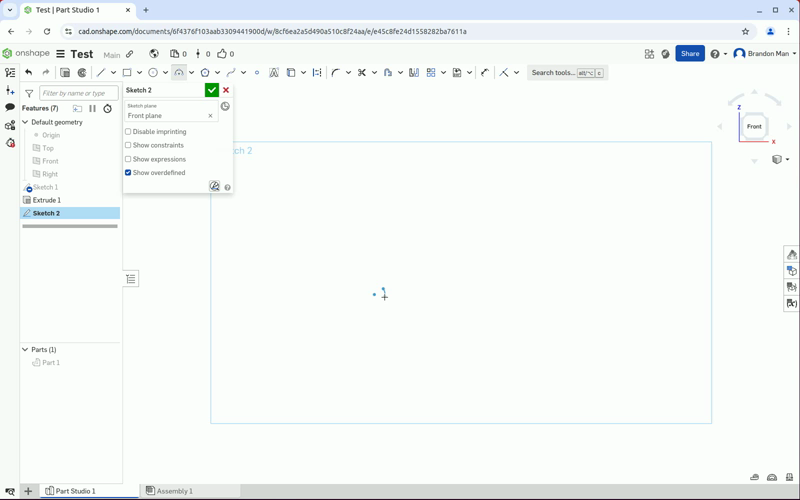
click(384, 296)
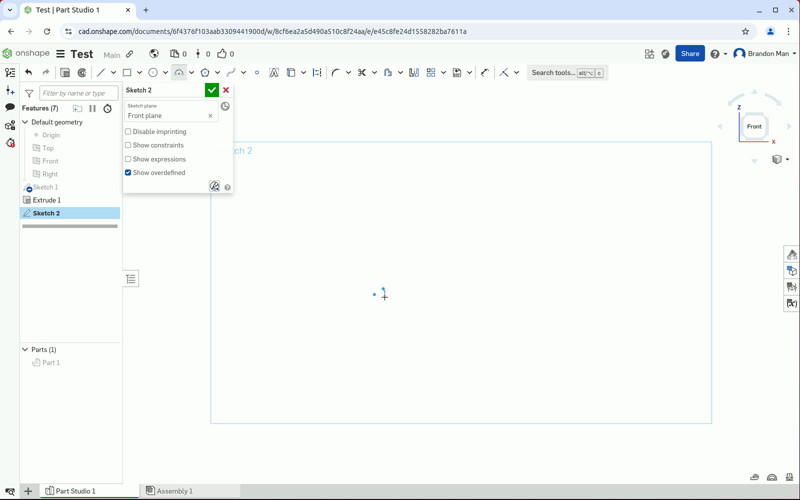
mouse_move(383, 292)
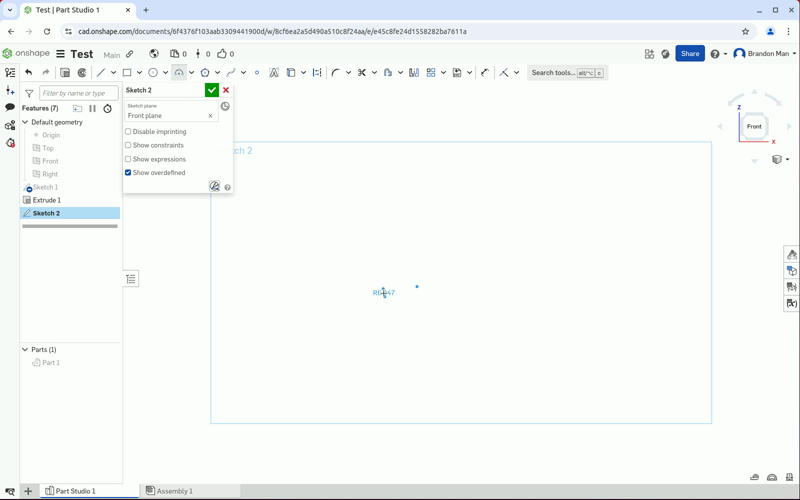
click(383, 292)
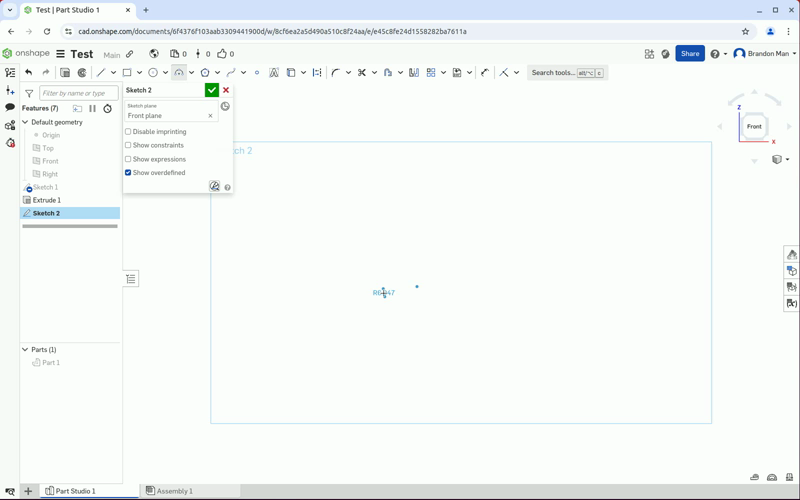
key_up(shift)
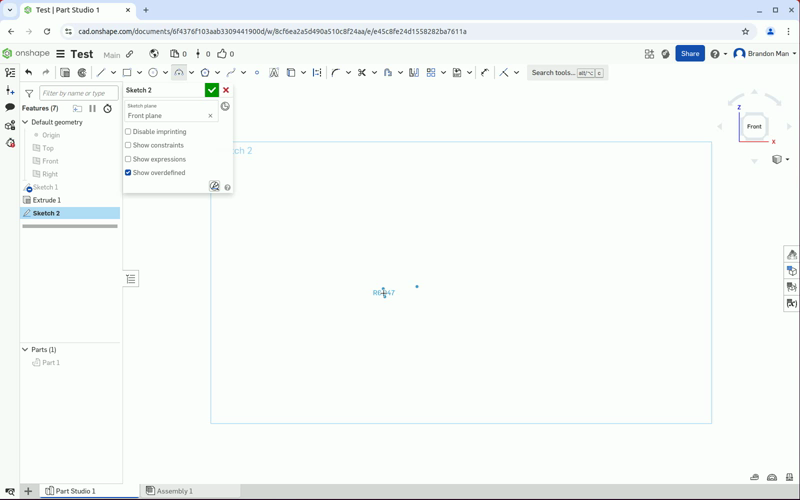
mouse_move(384, 296)
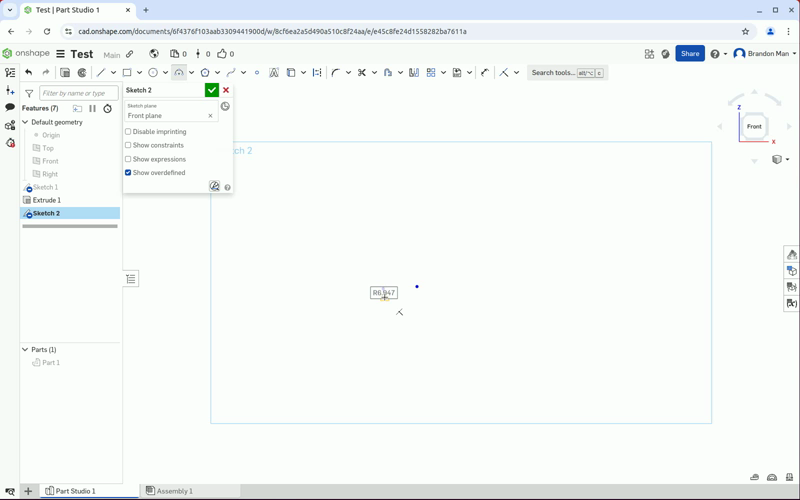
scroll(6)
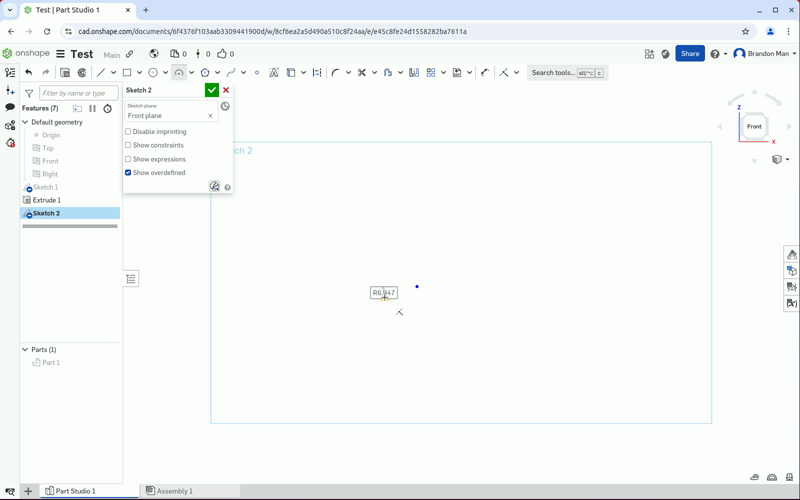
scroll(6)
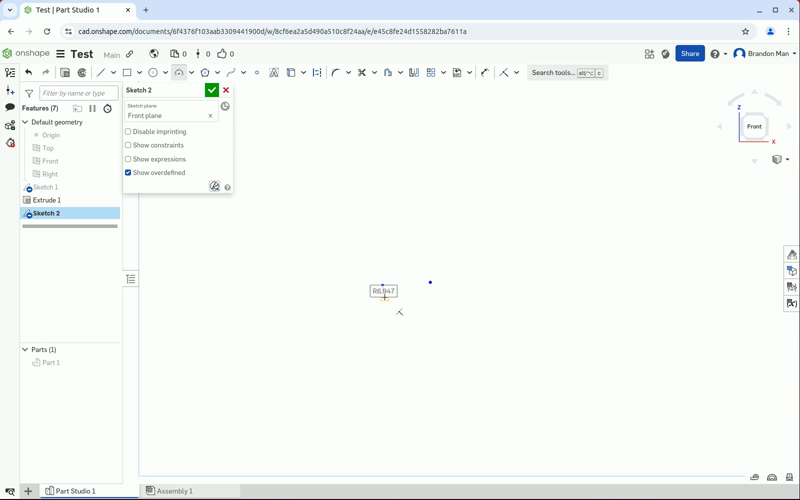
scroll(6)
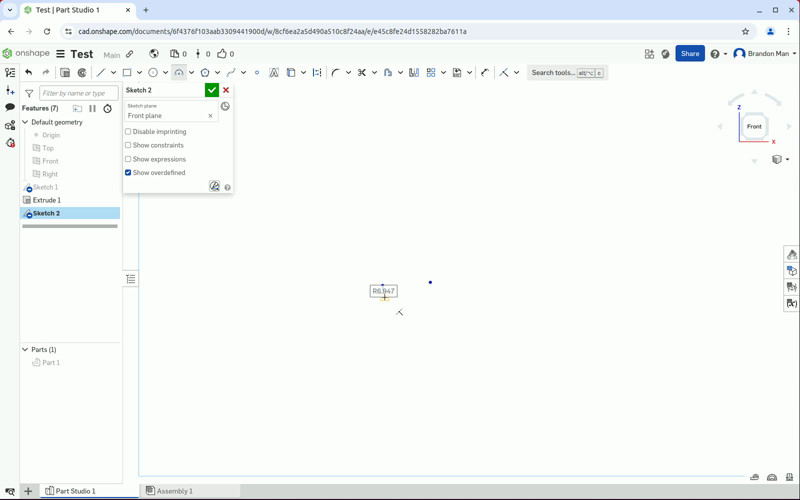
scroll(6)
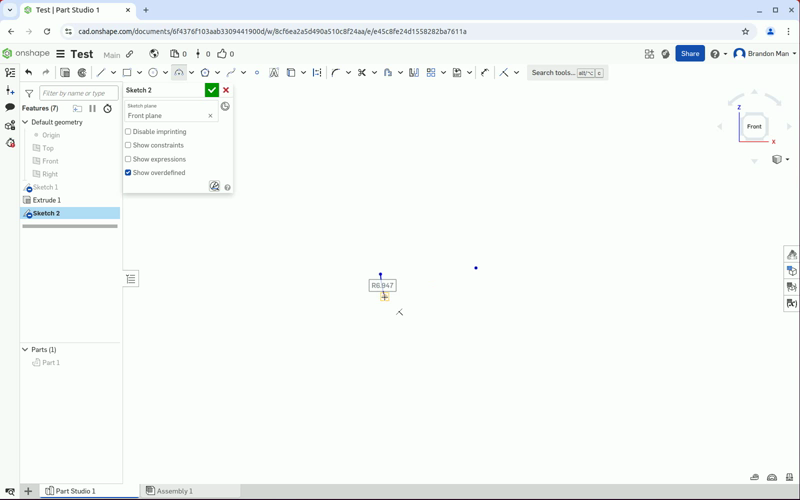
scroll(6)
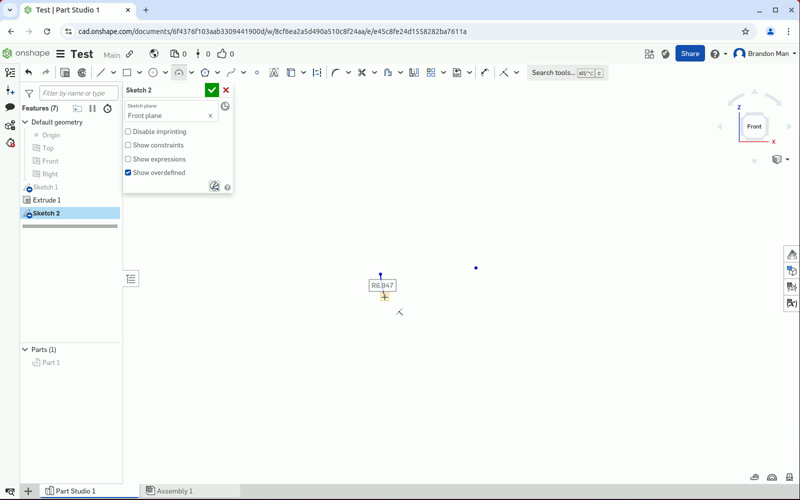
scroll(6)
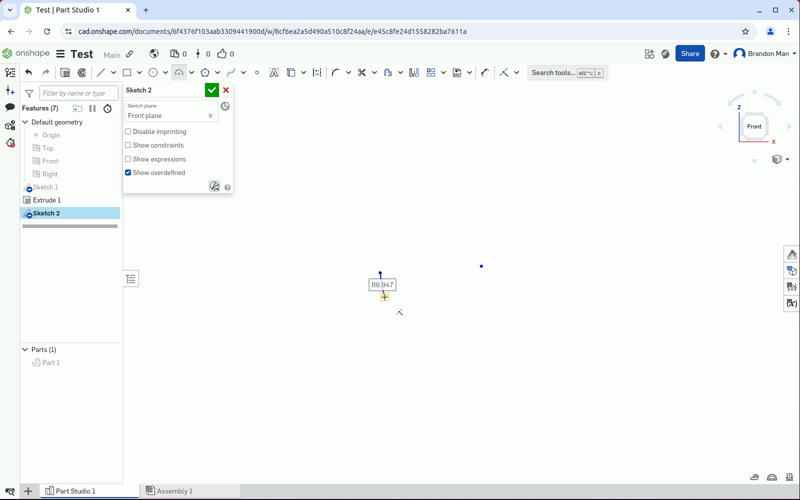
scroll(6)
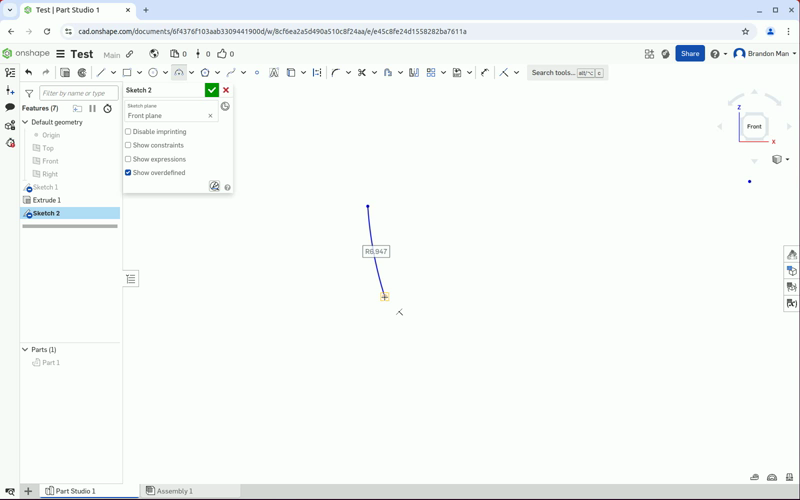
click(384, 296)
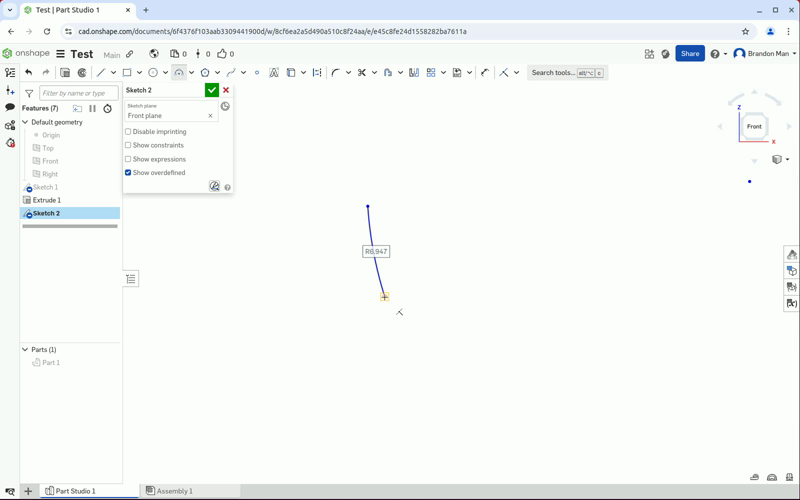
scroll(-6)
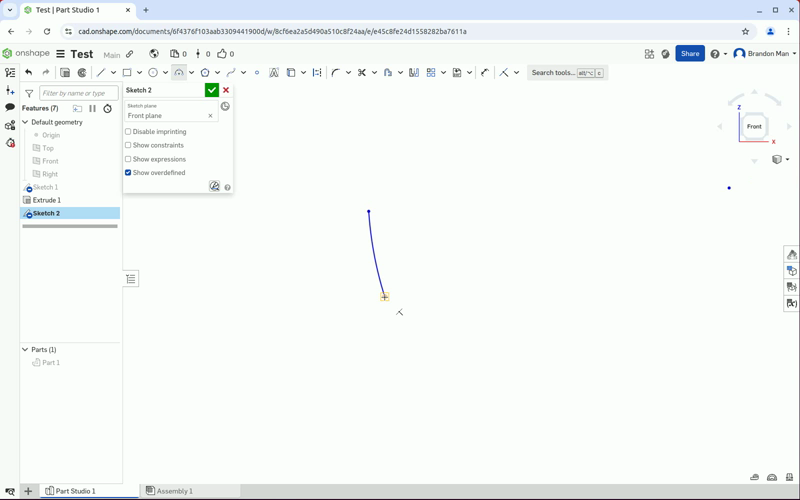
scroll(-6)
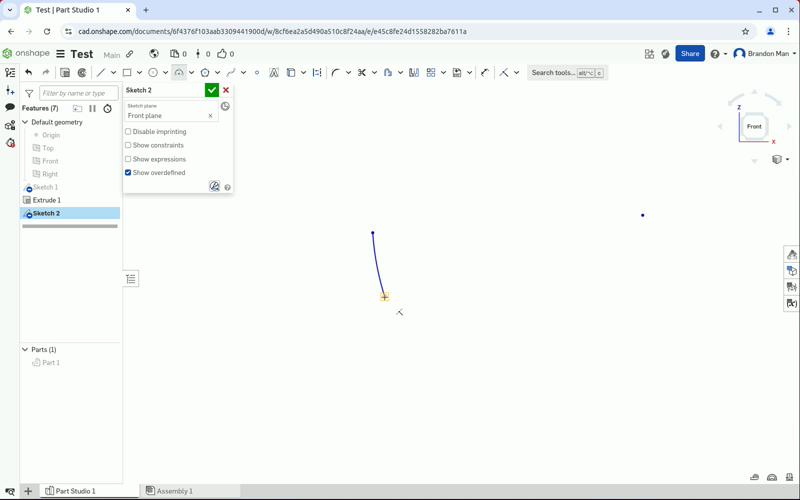
scroll(-6)
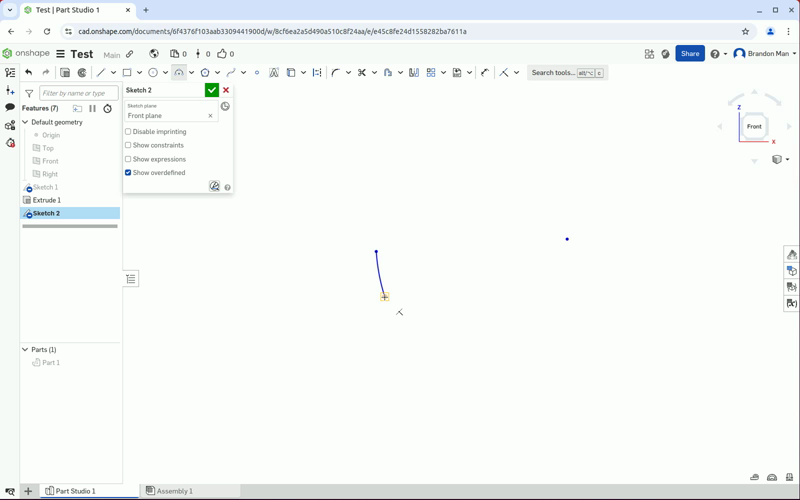
scroll(-6)
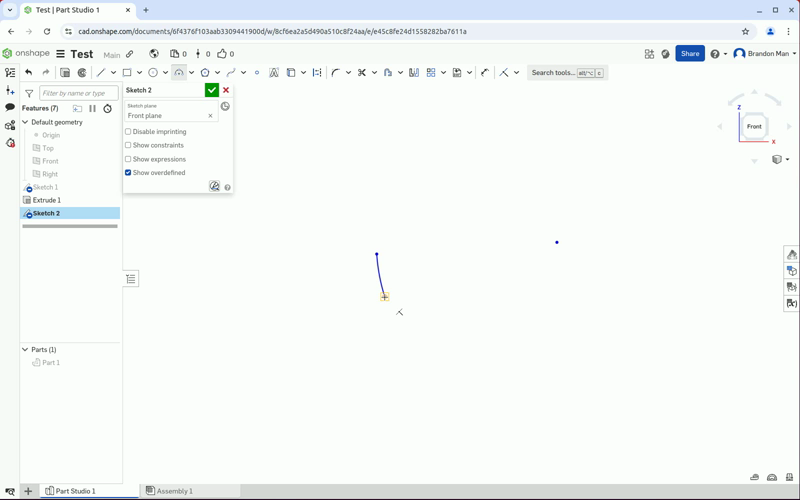
scroll(-6)
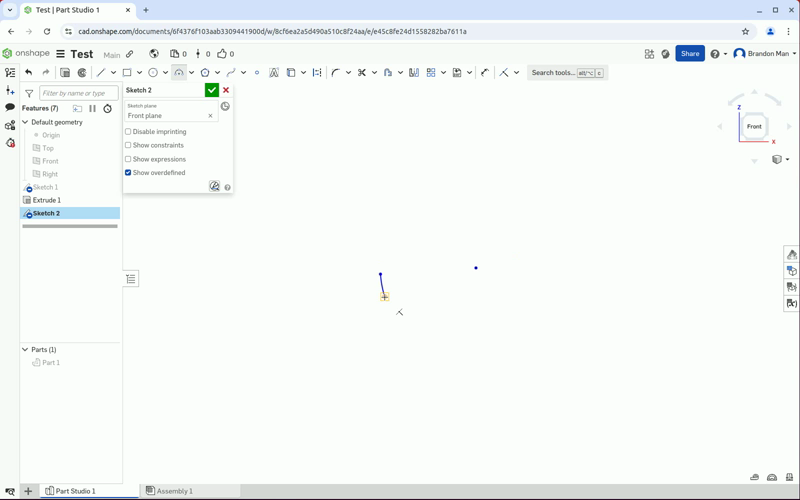
scroll(-6)
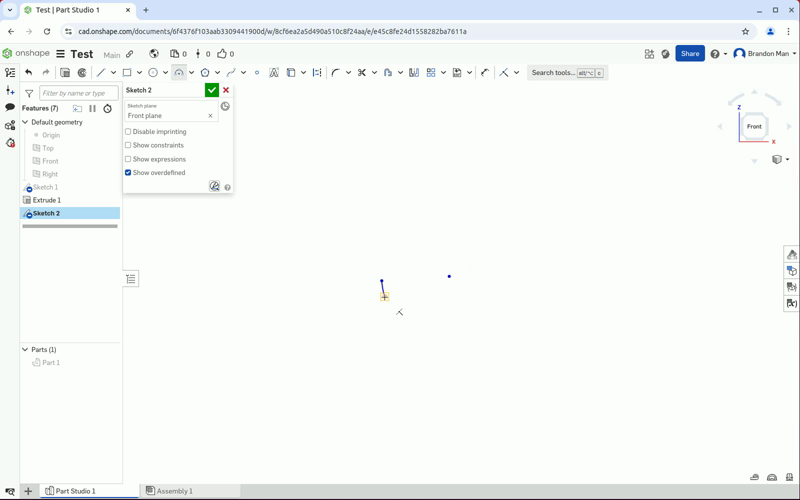
scroll(-6)
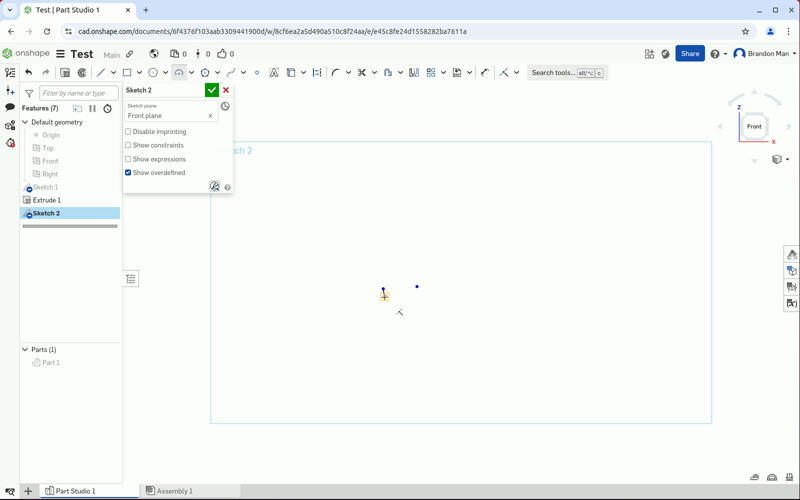
key_down(shift)
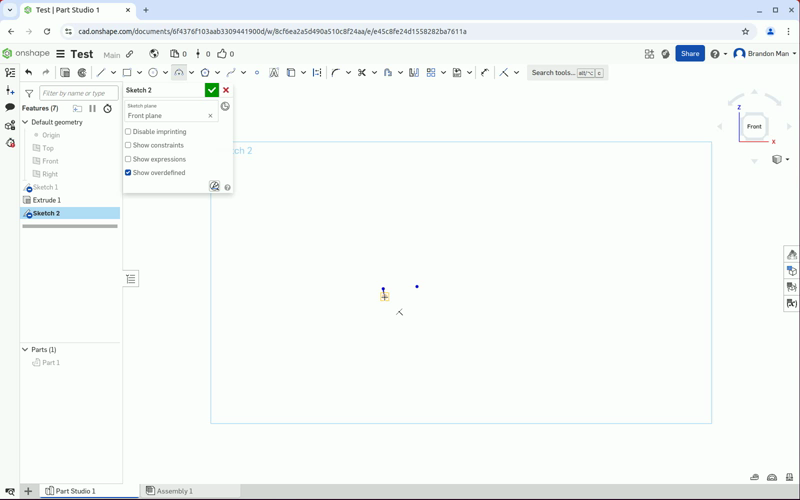
mouse_move(410, 342)
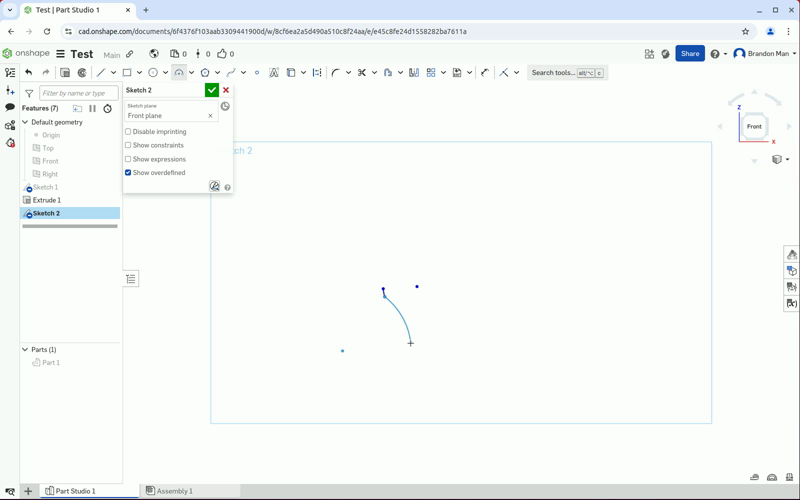
click(410, 342)
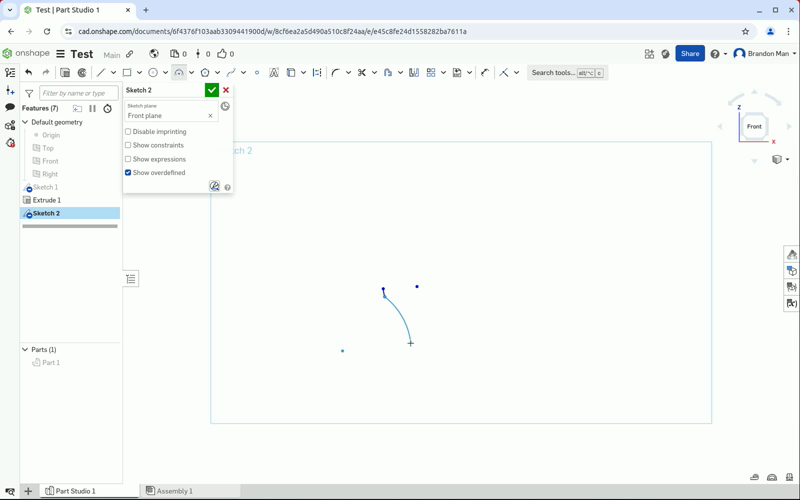
mouse_move(416, 309)
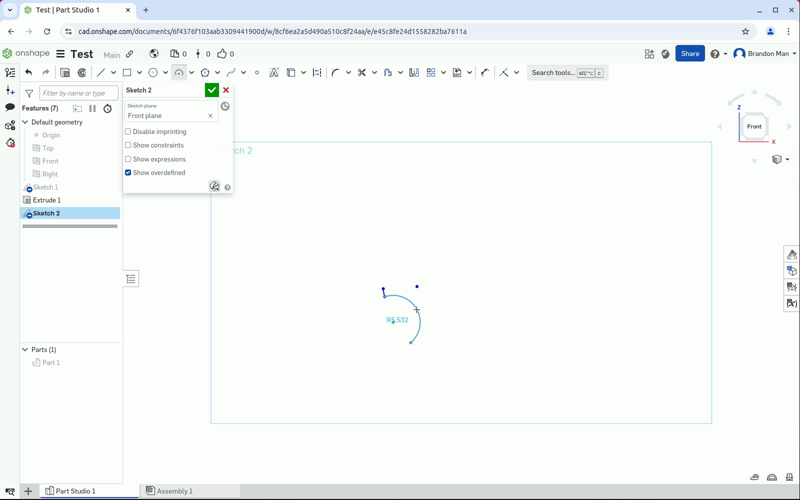
click(416, 309)
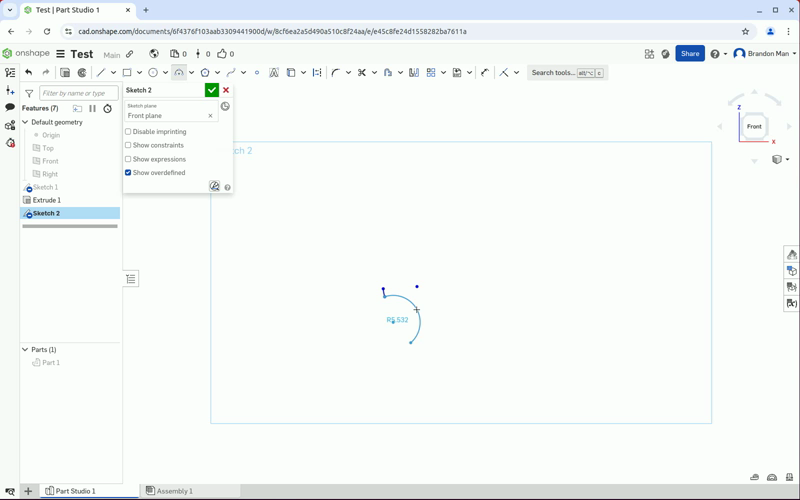
key_up(shift)
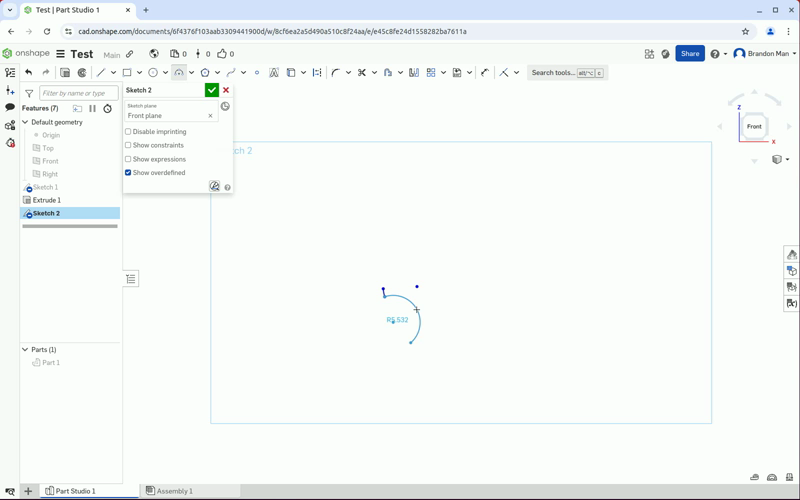
mouse_move(410, 342)
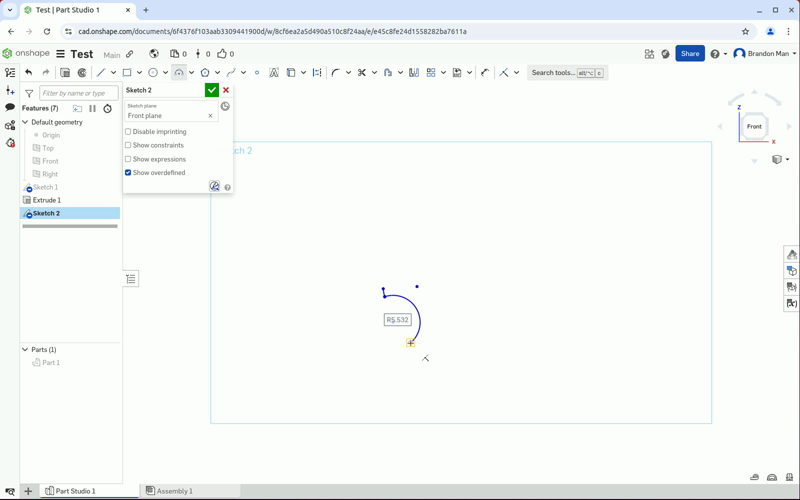
click(410, 342)
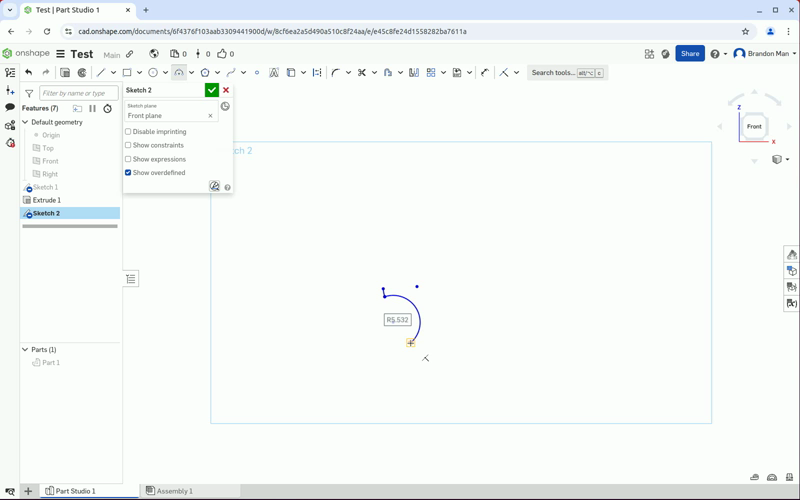
key_down(shift)
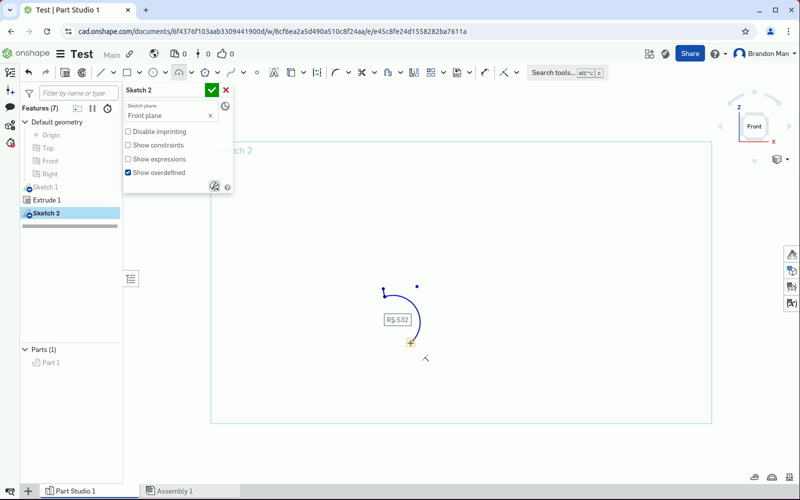
mouse_move(417, 348)
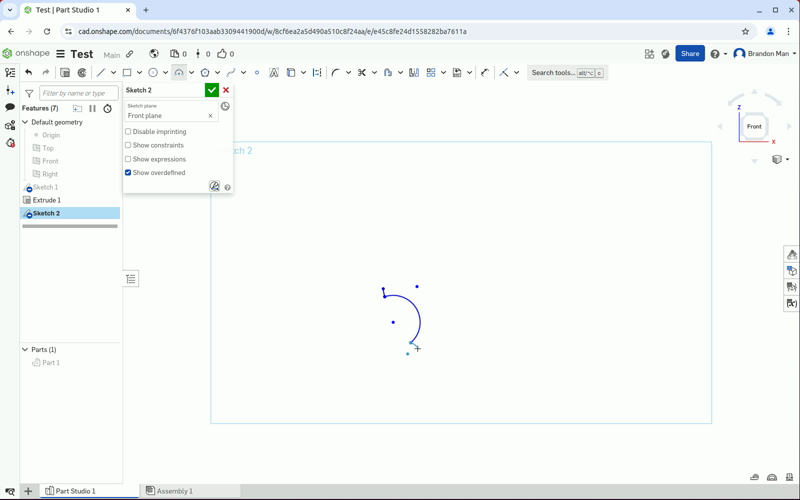
click(417, 348)
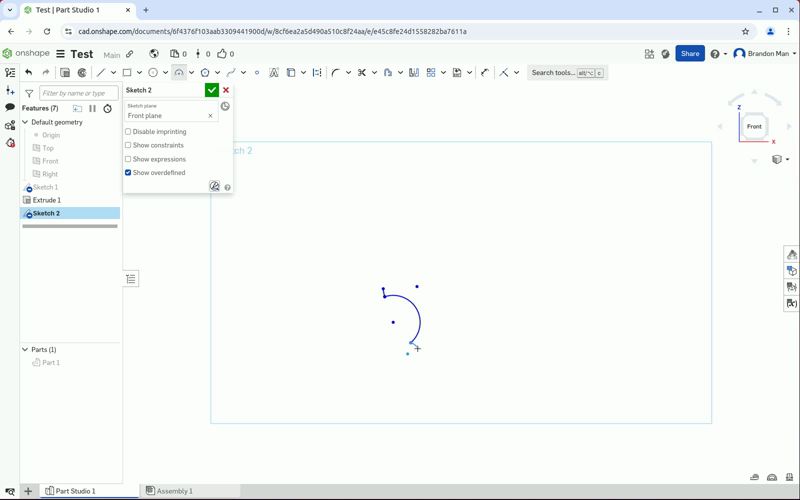
mouse_move(414, 345)
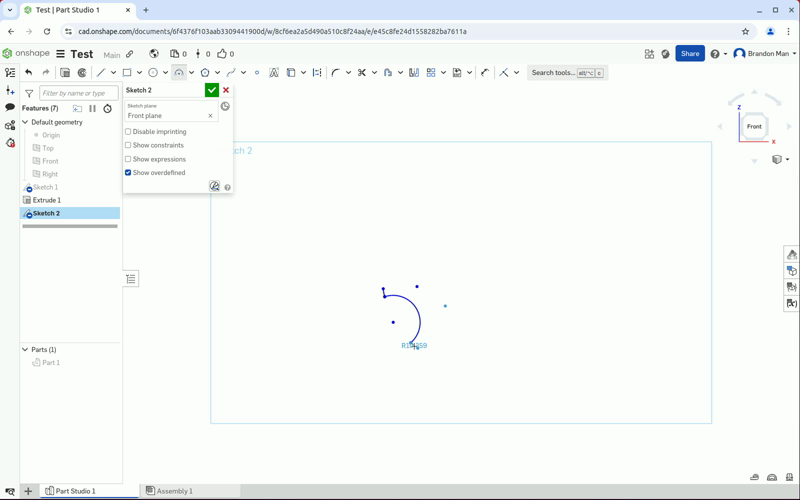
scroll(6)
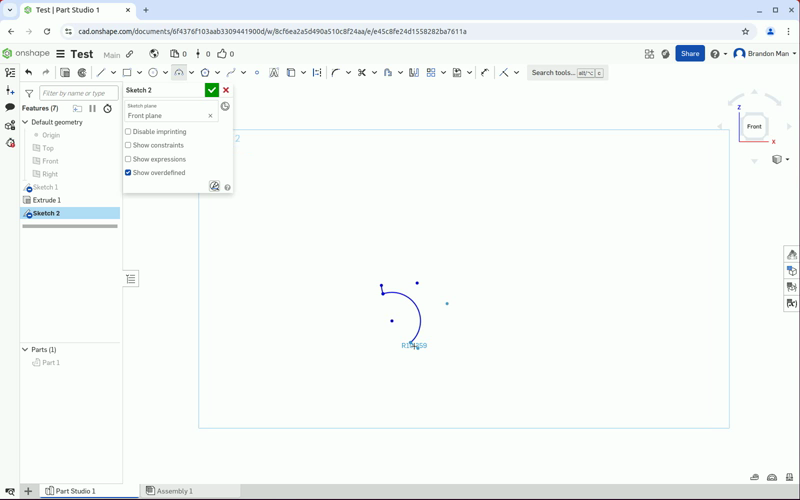
scroll(6)
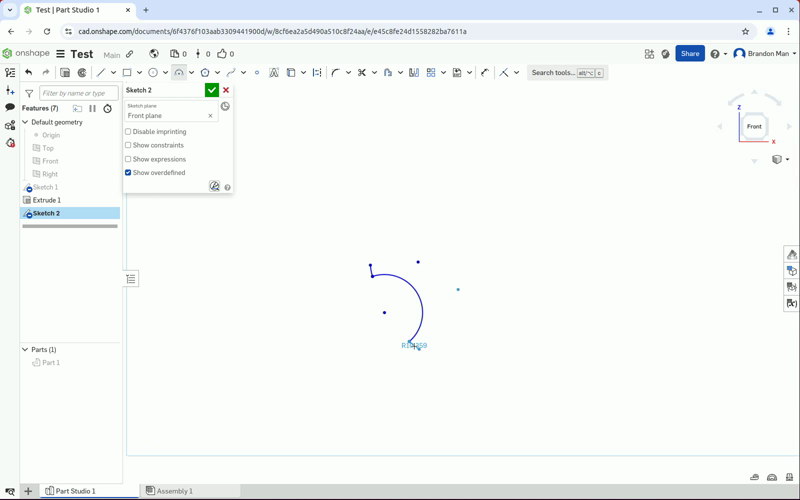
scroll(6)
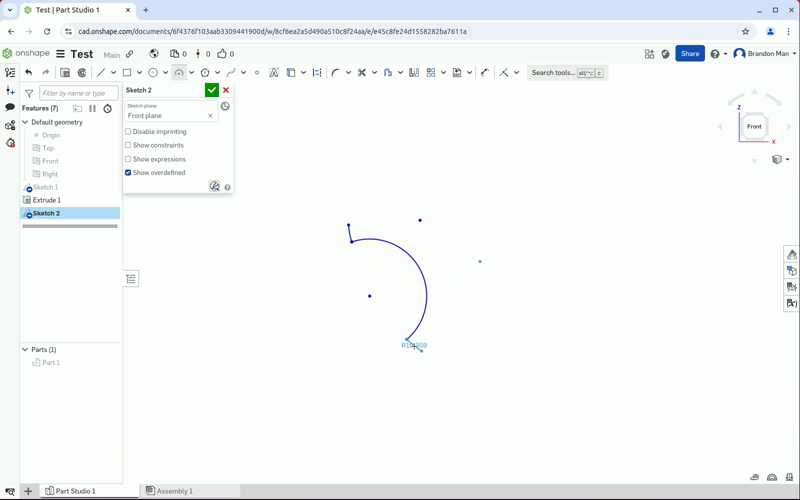
scroll(6)
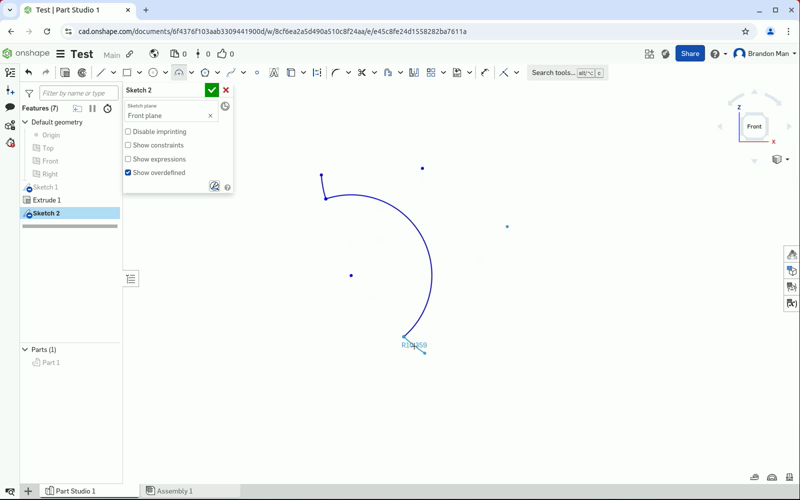
scroll(6)
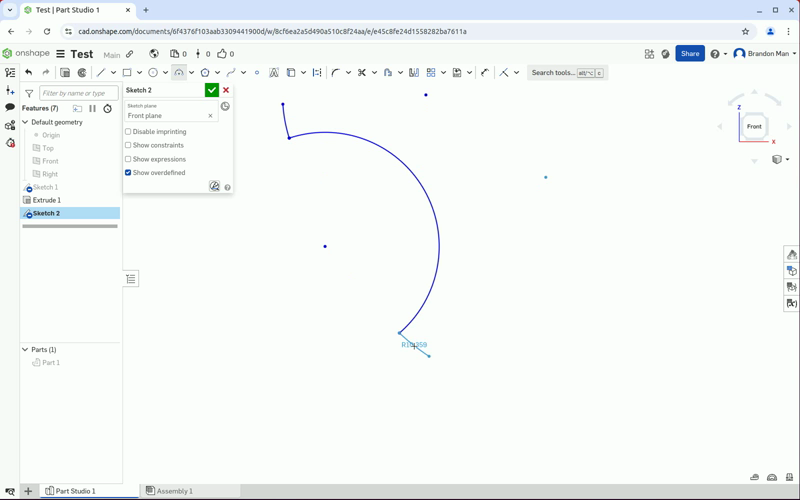
scroll(6)
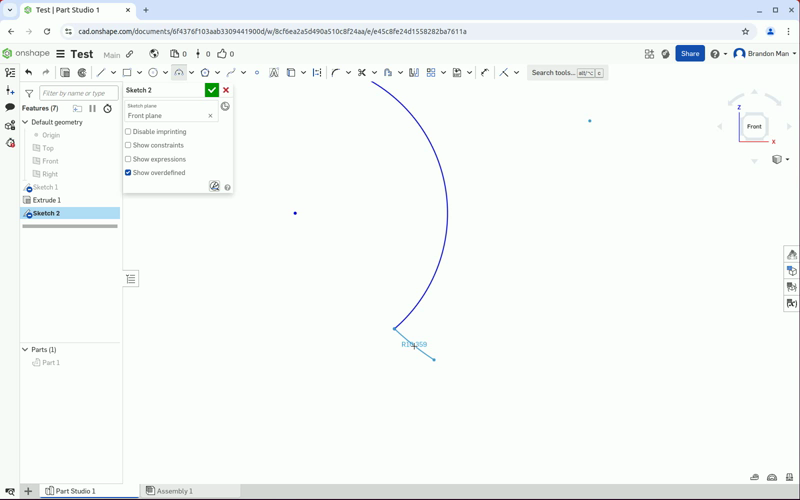
scroll(6)
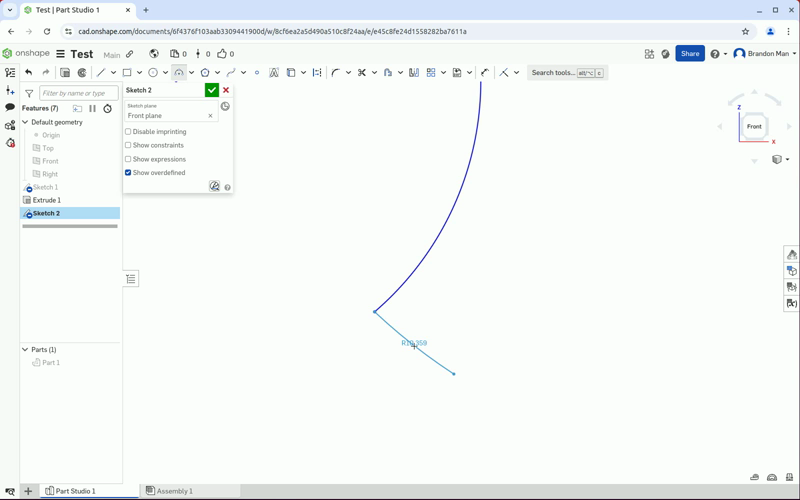
click(414, 345)
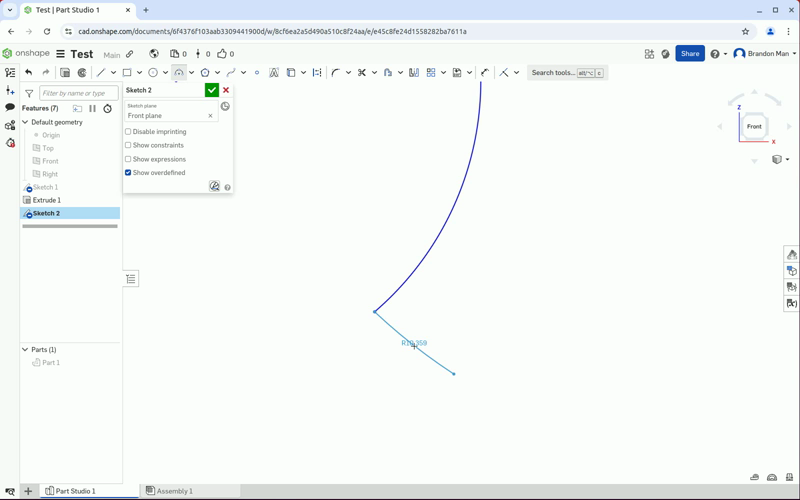
scroll(-6)
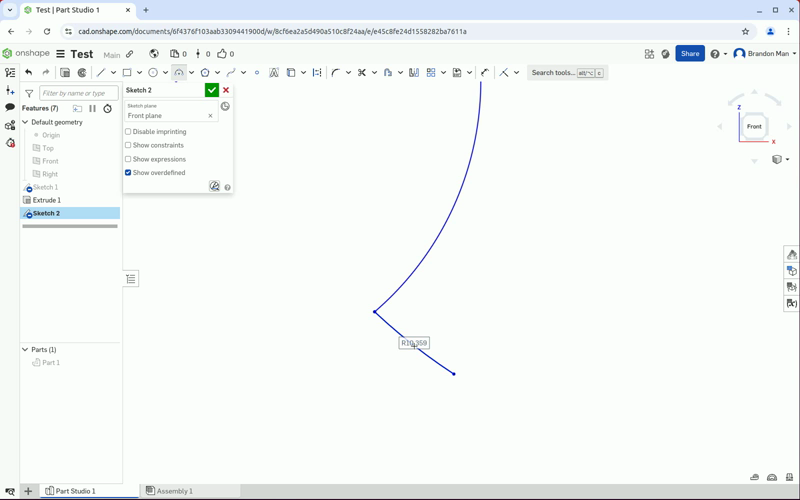
scroll(-6)
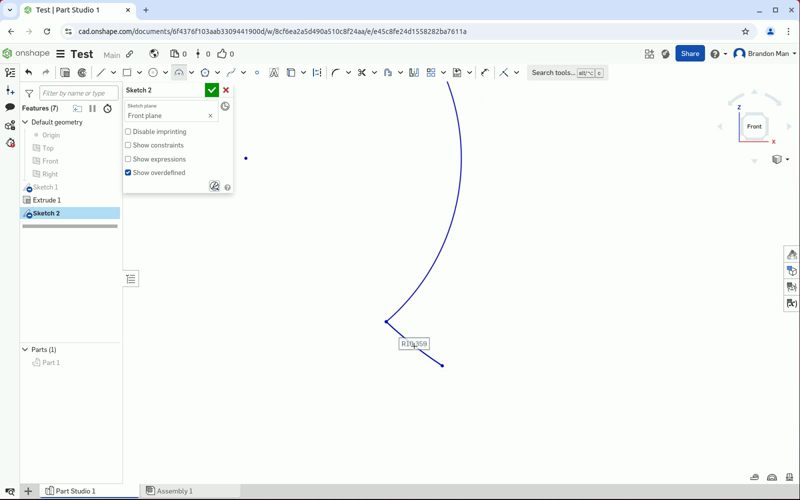
scroll(-6)
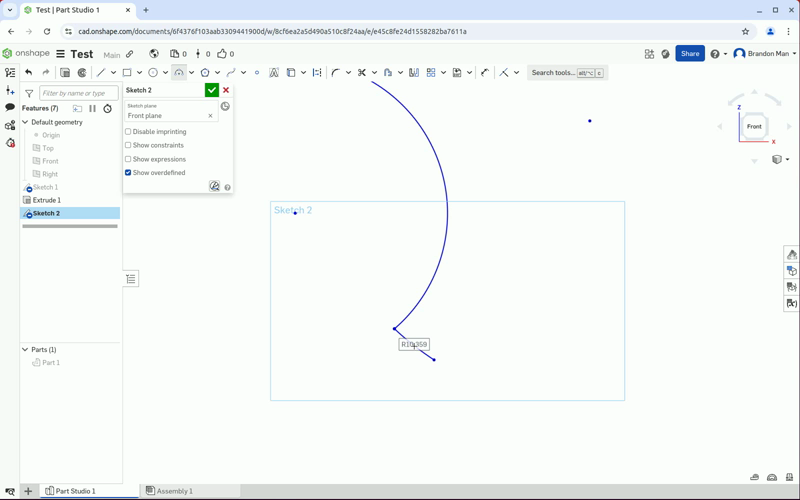
scroll(-6)
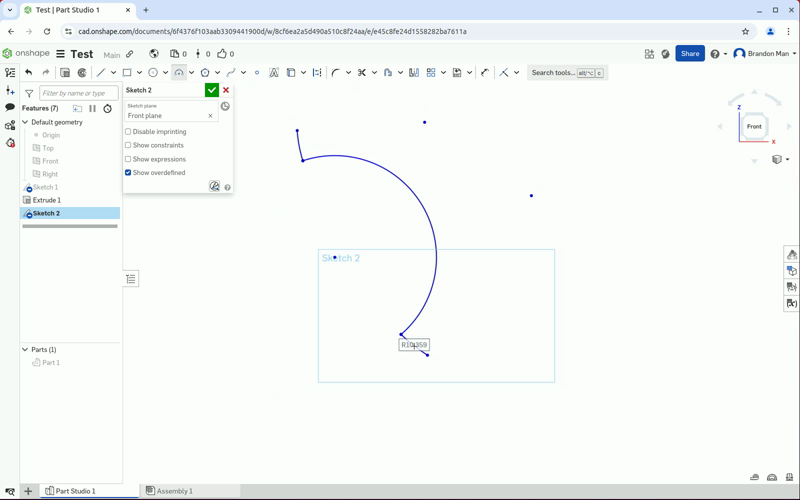
scroll(-6)
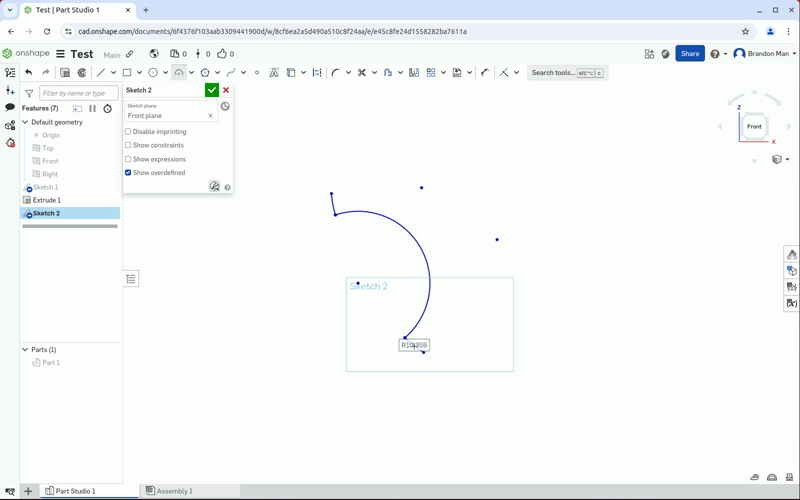
scroll(-6)
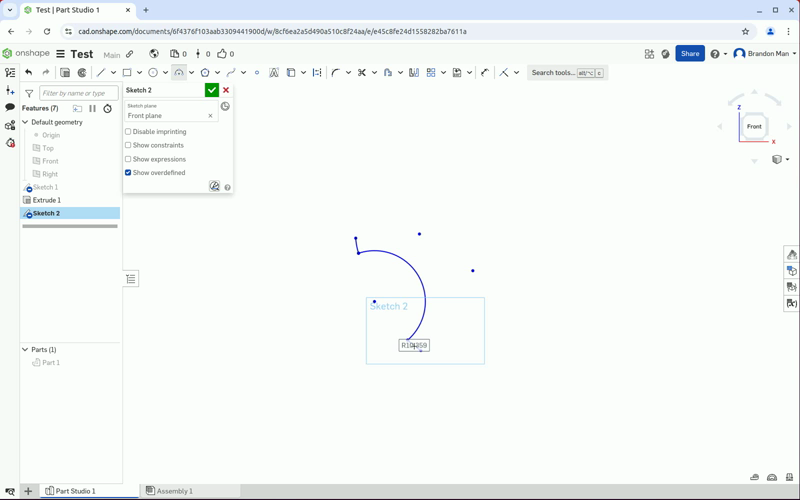
scroll(-6)
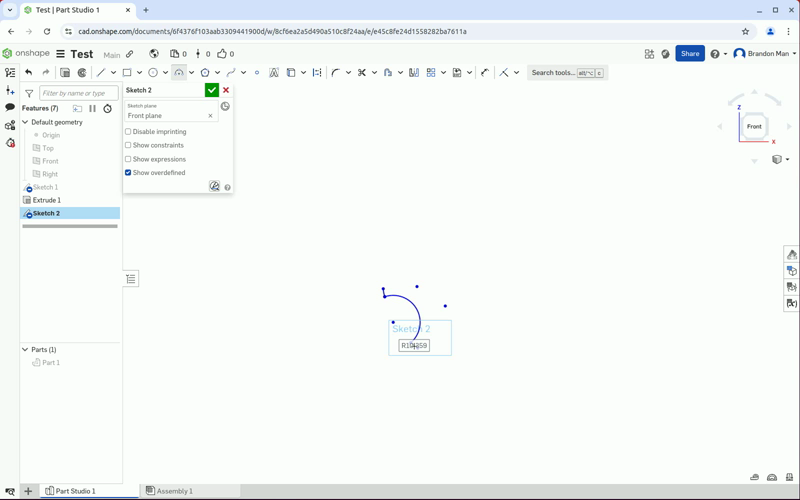
key_up(shift)
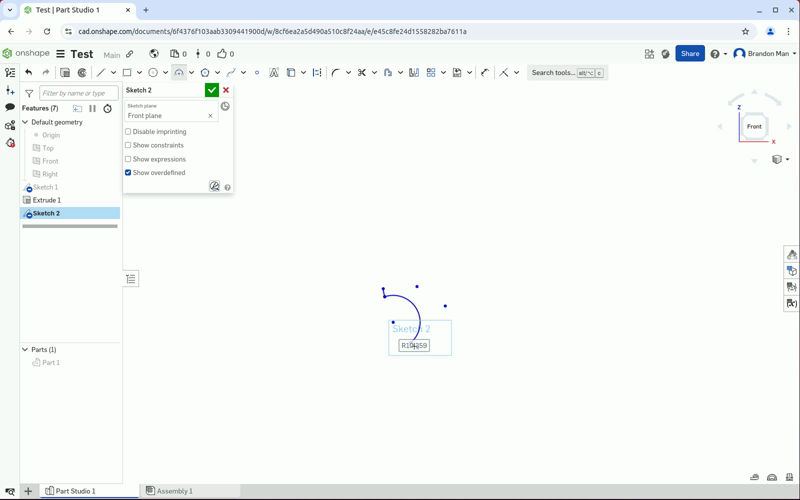
mouse_move(417, 348)
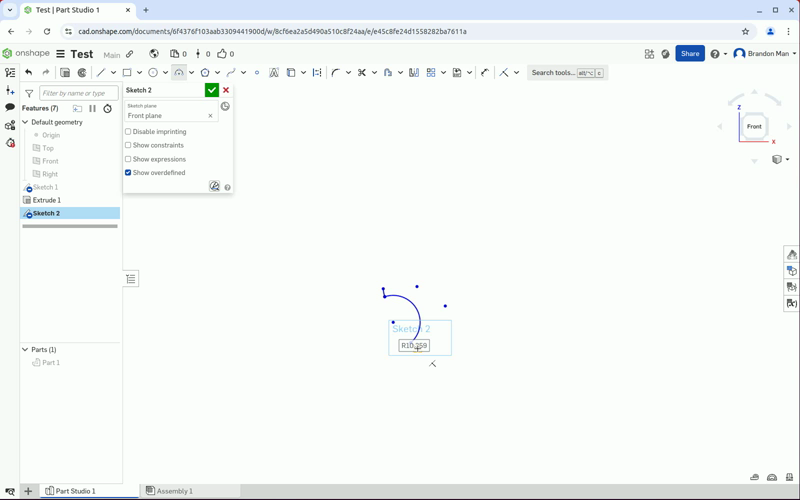
scroll(6)
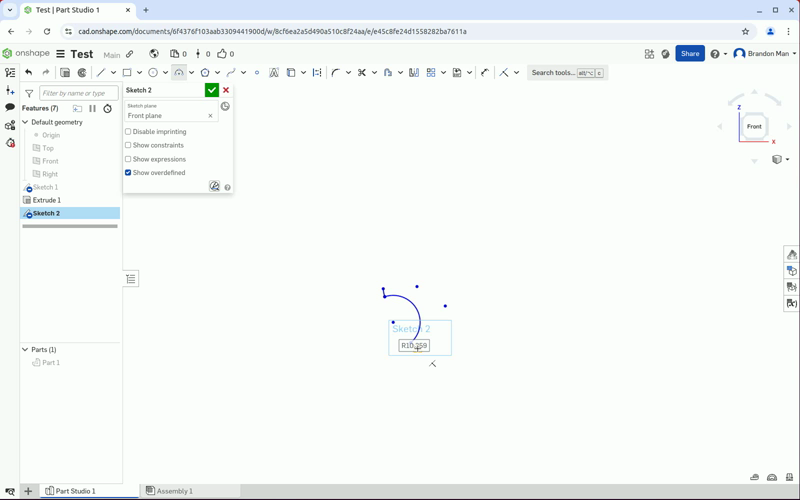
scroll(6)
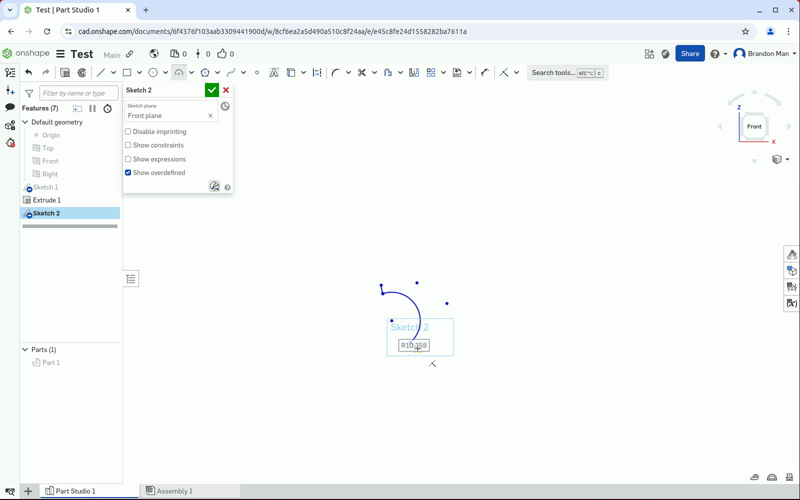
scroll(6)
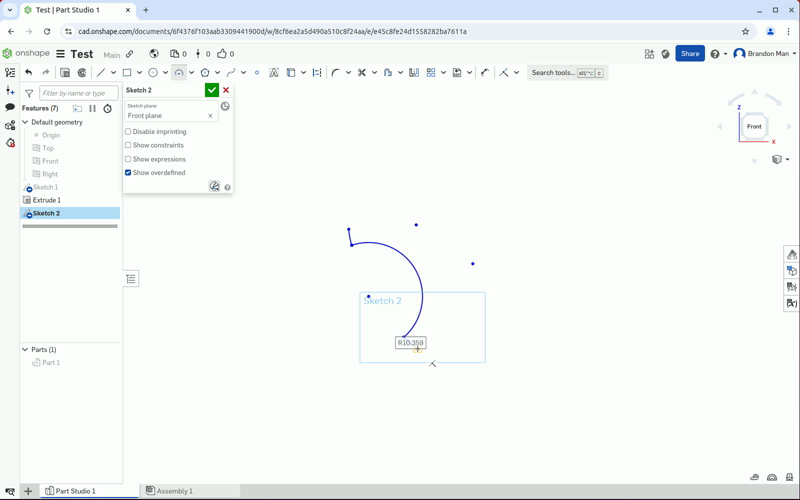
scroll(6)
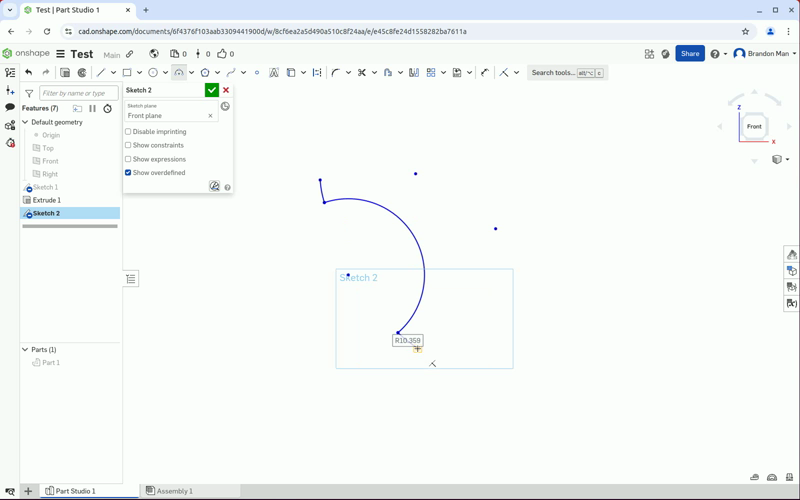
scroll(6)
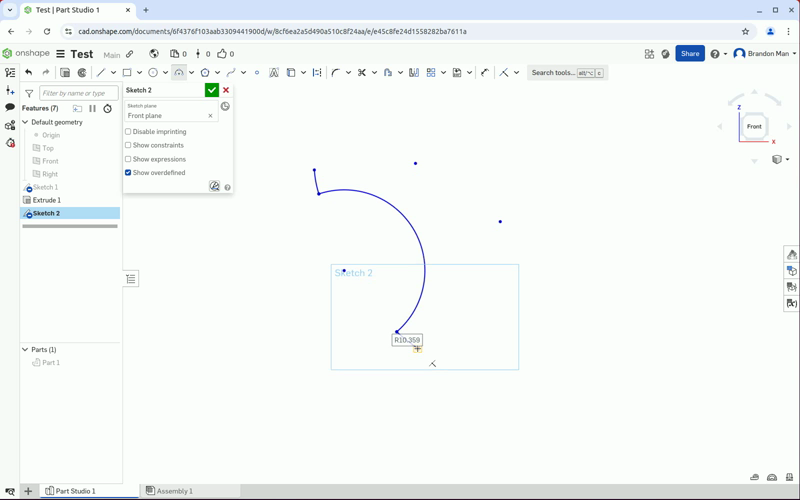
scroll(6)
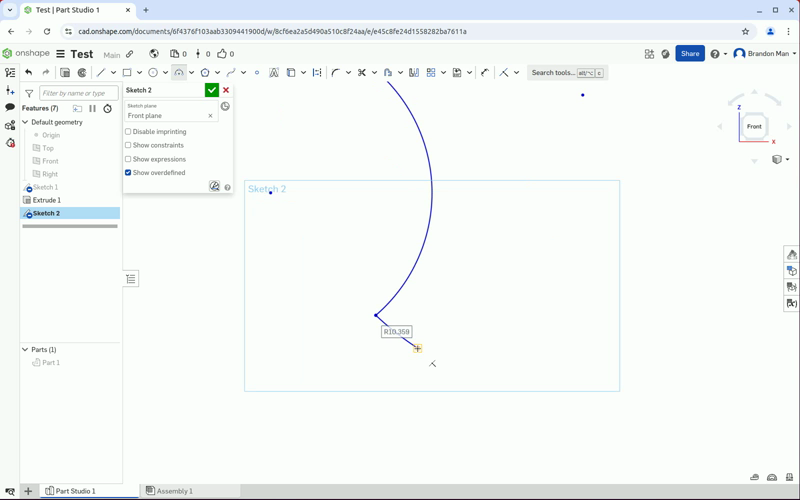
scroll(6)
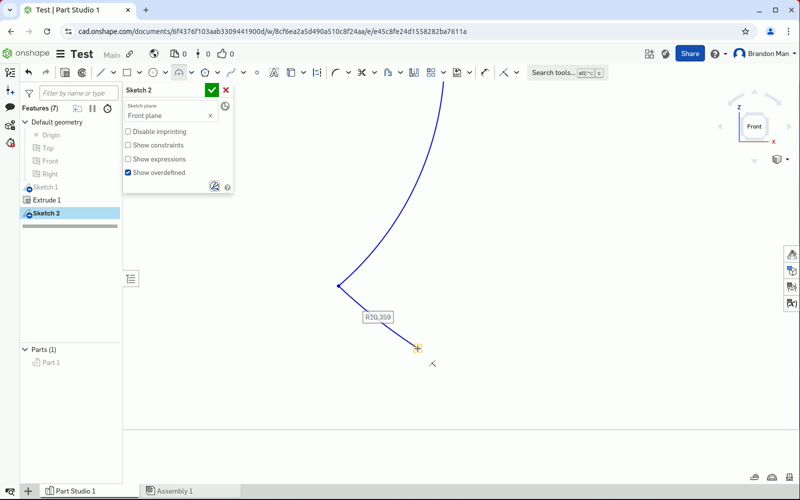
click(417, 348)
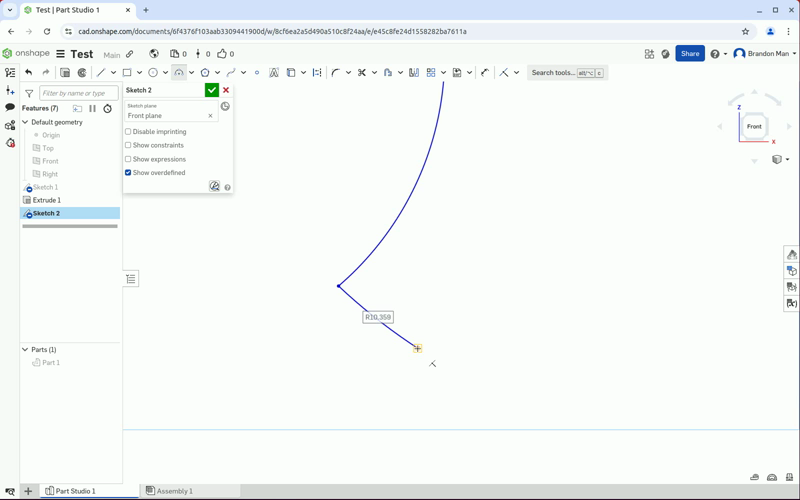
scroll(-6)
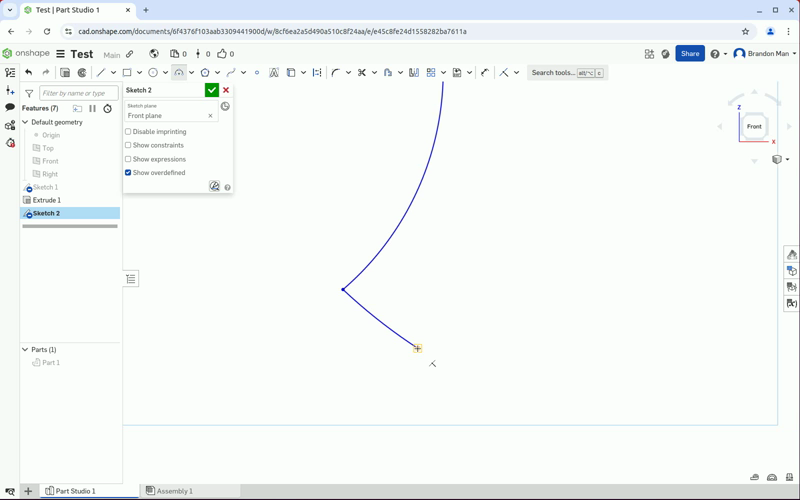
scroll(-6)
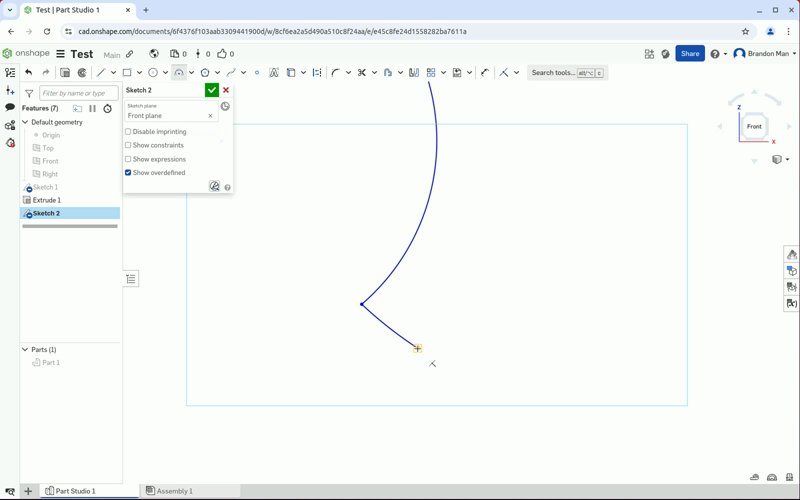
scroll(-6)
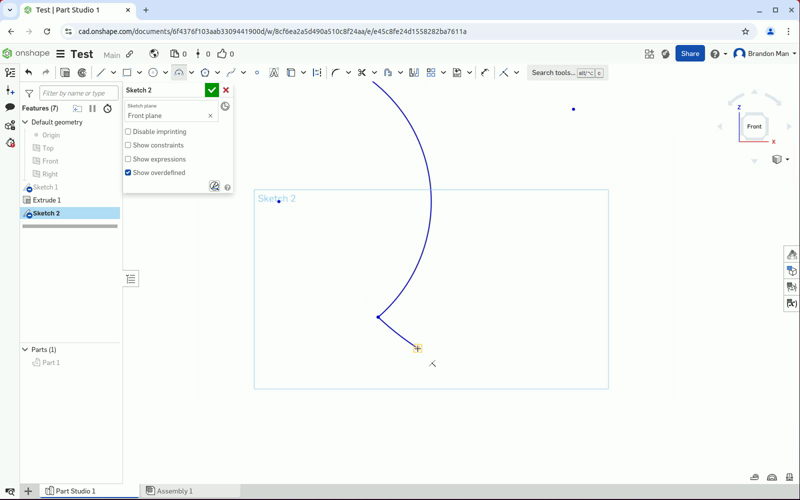
scroll(-6)
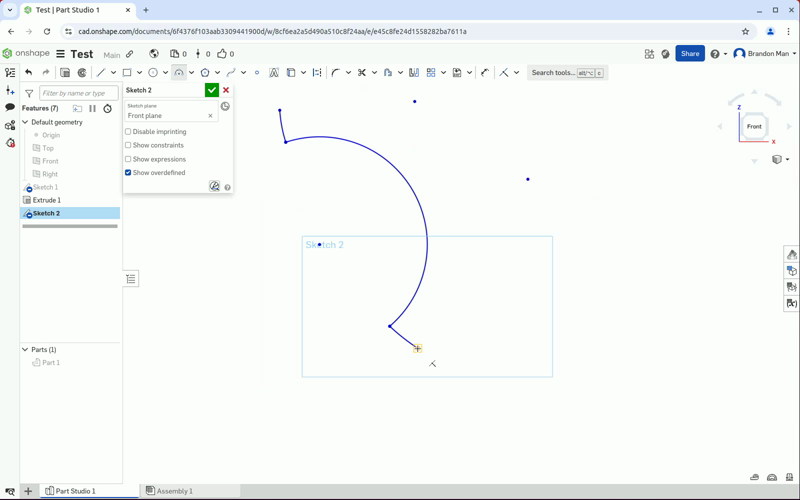
scroll(-6)
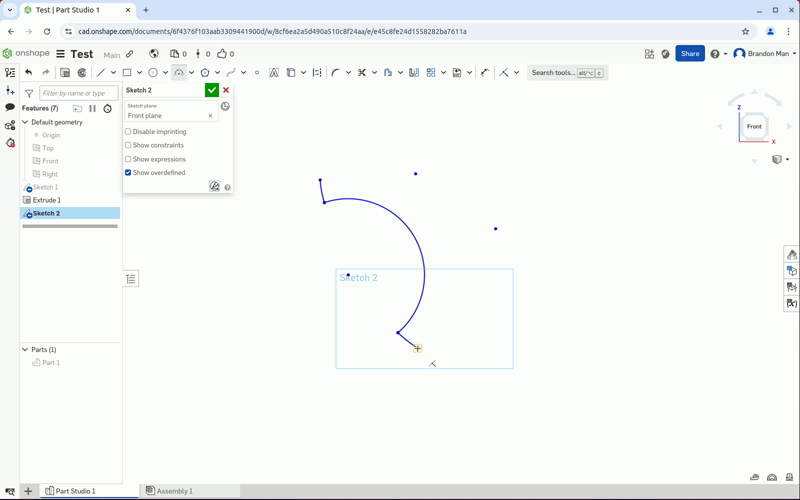
scroll(-6)
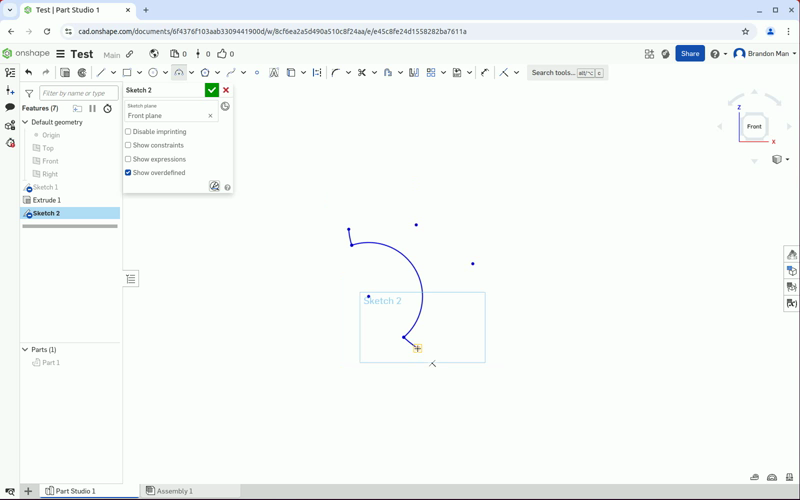
scroll(-6)
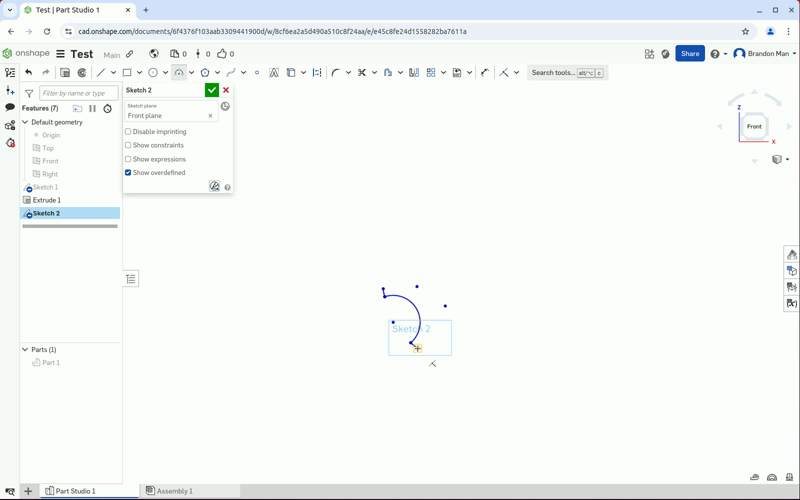
mouse_move(383, 288)
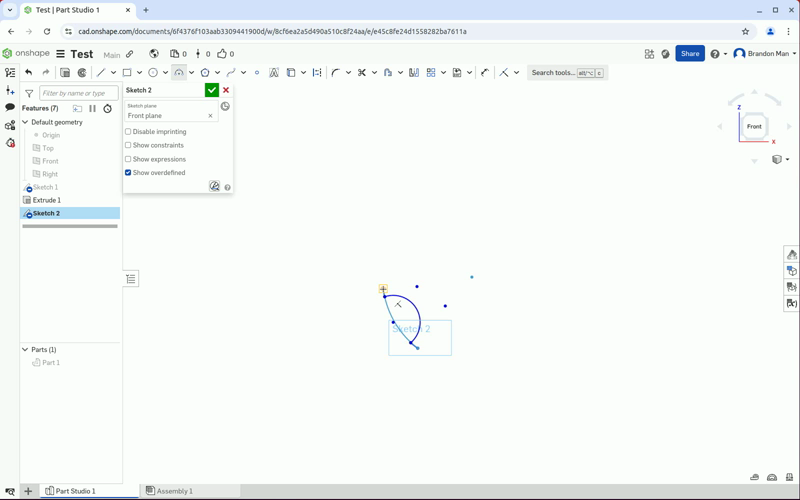
scroll(6)
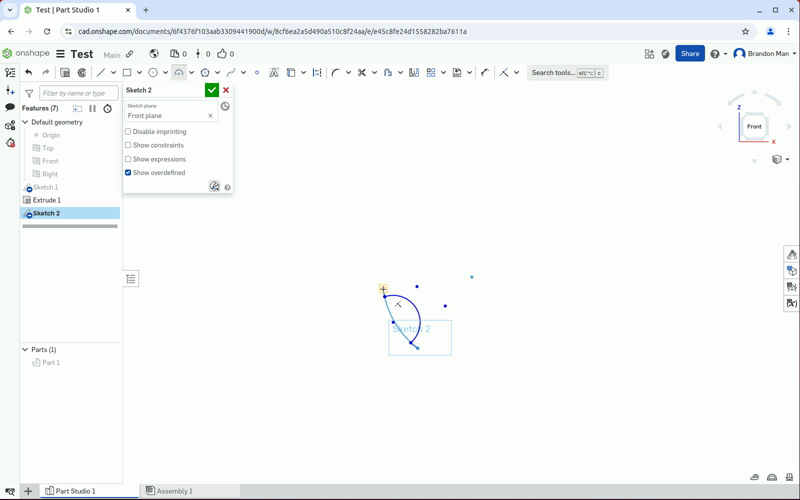
scroll(6)
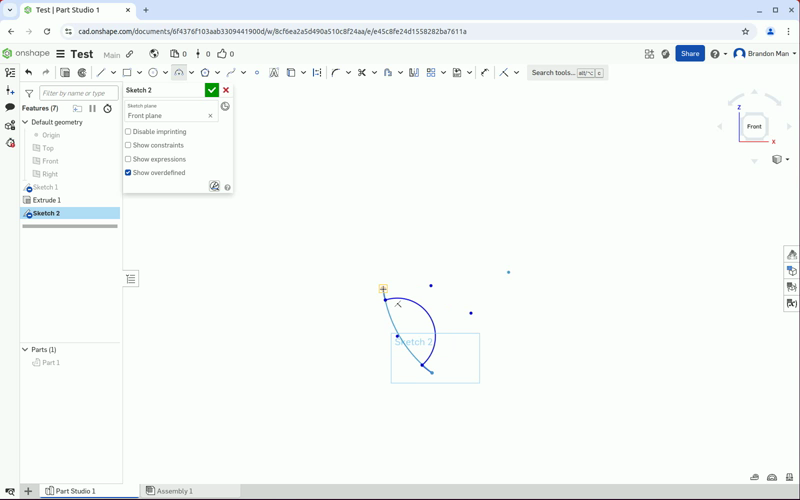
scroll(6)
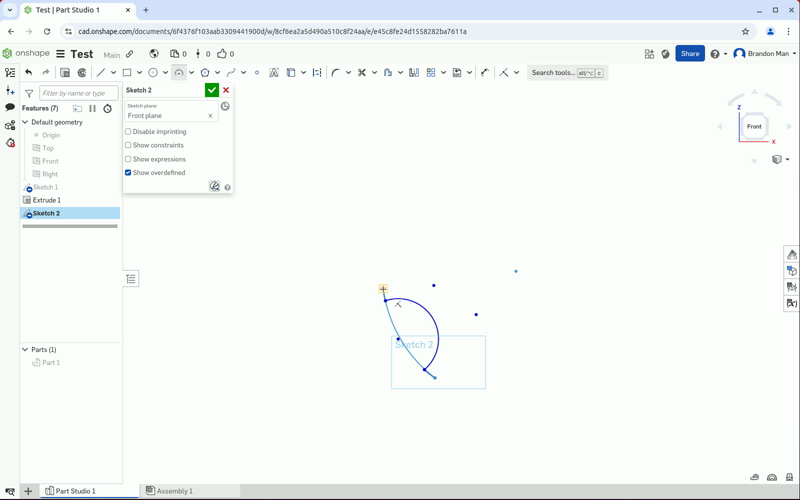
scroll(6)
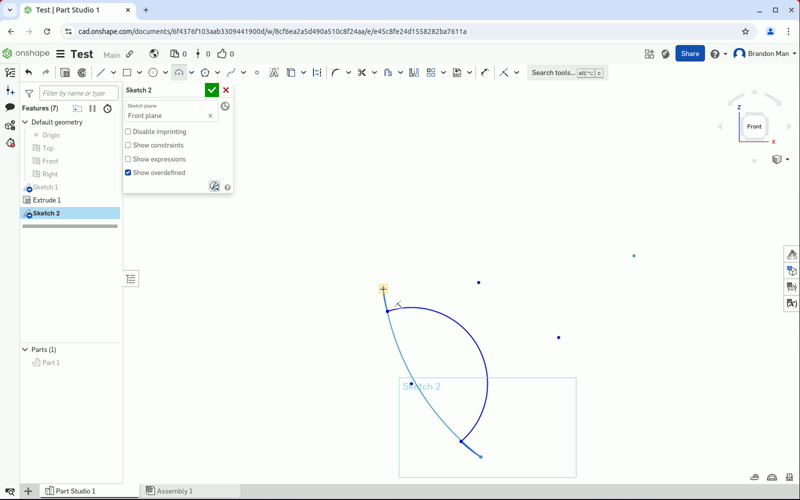
scroll(6)
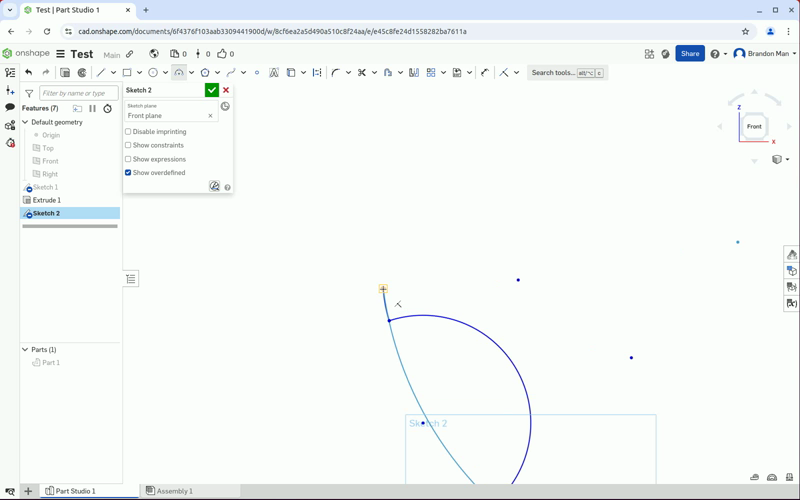
scroll(6)
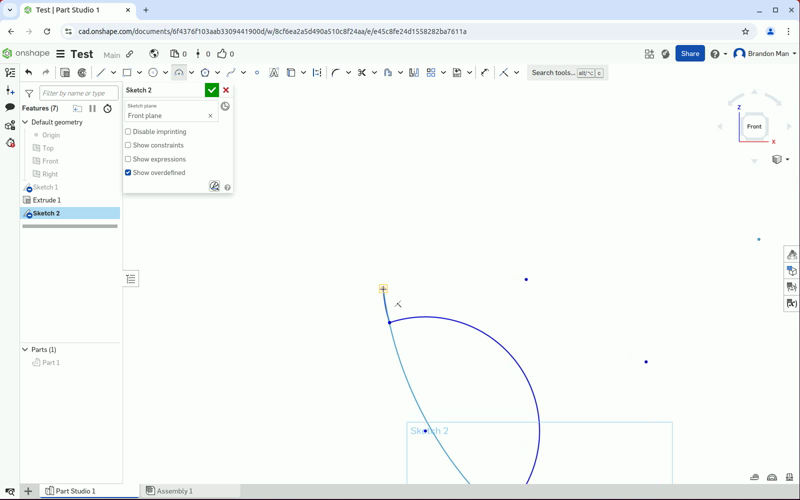
scroll(6)
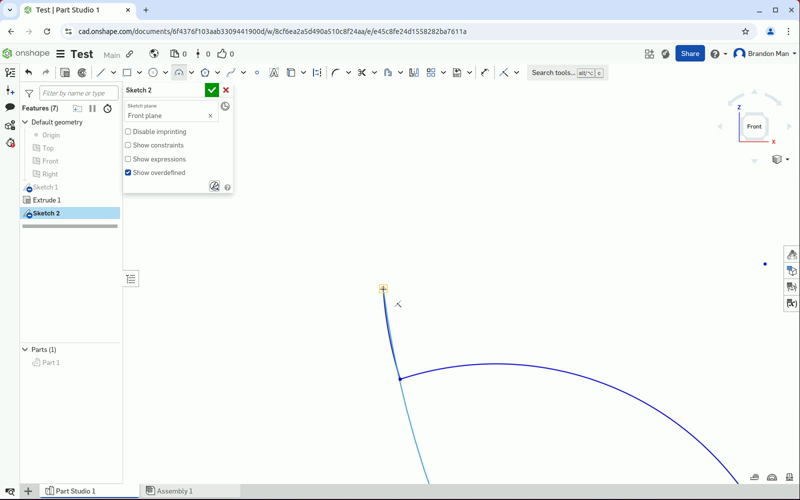
click(383, 288)
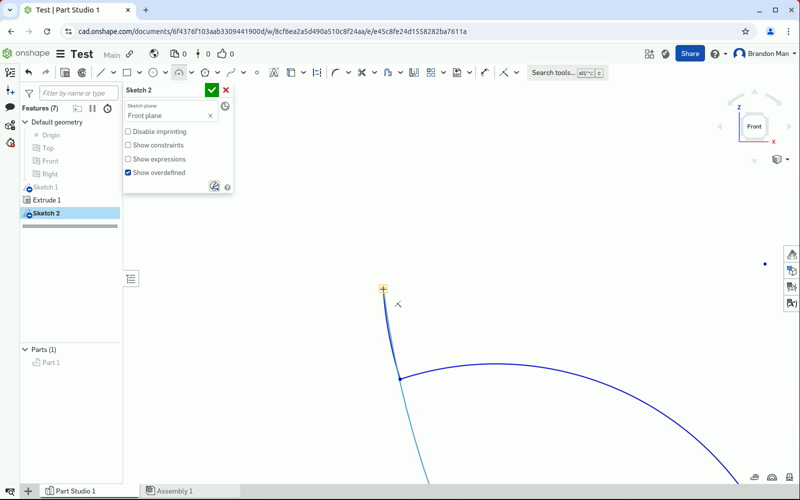
scroll(-6)
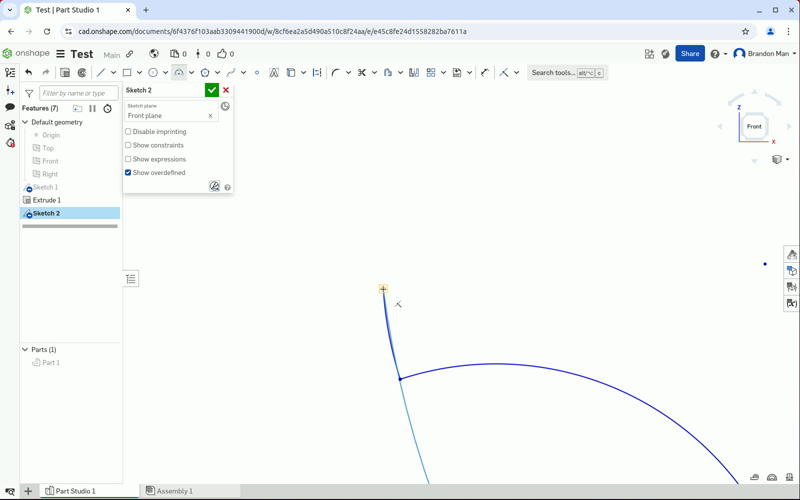
scroll(-6)
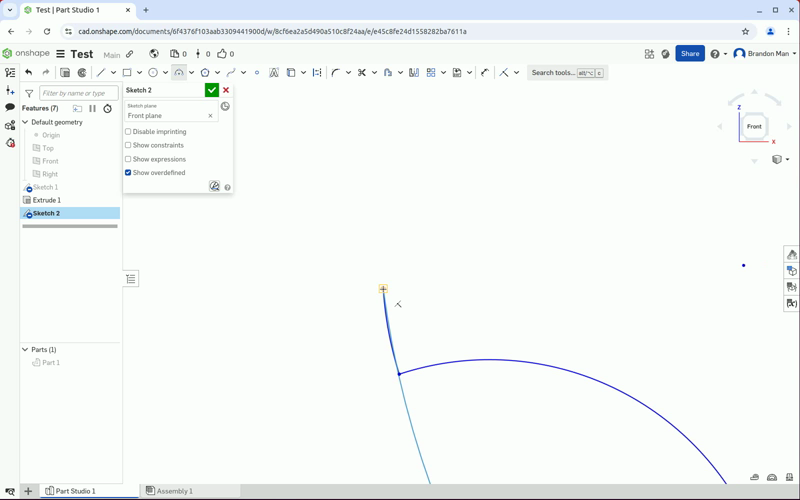
scroll(-6)
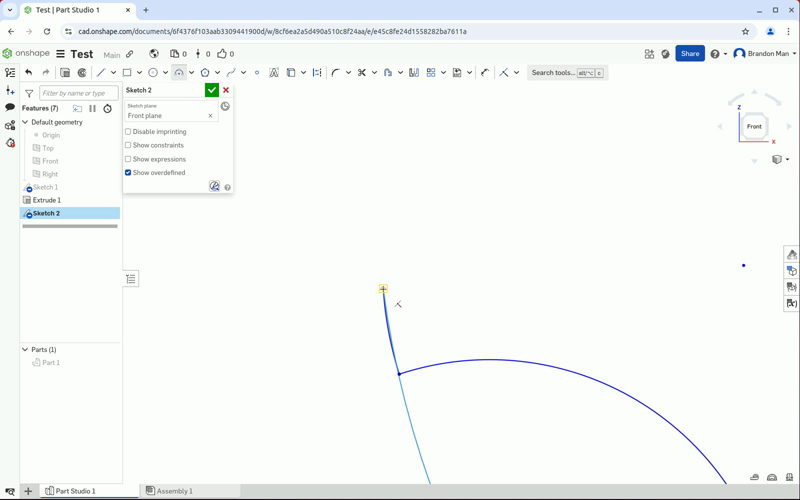
scroll(-6)
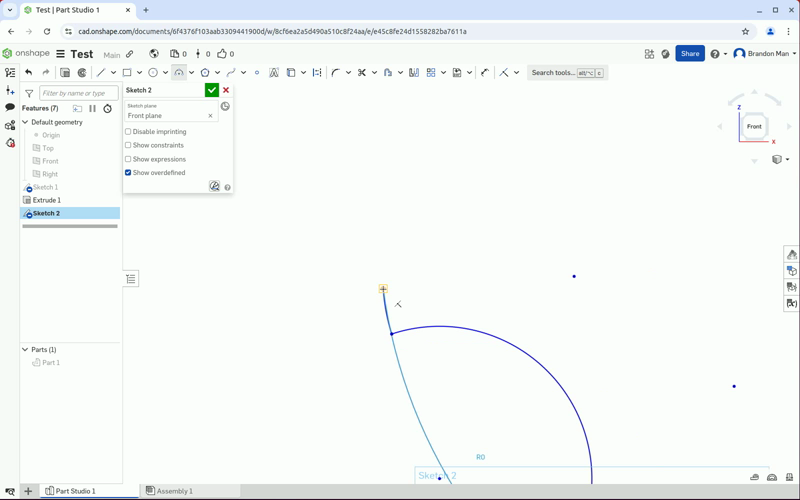
scroll(-6)
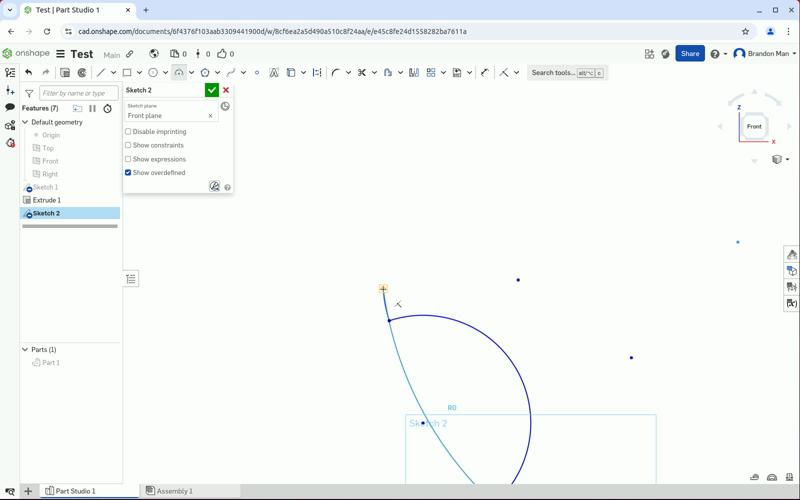
scroll(-6)
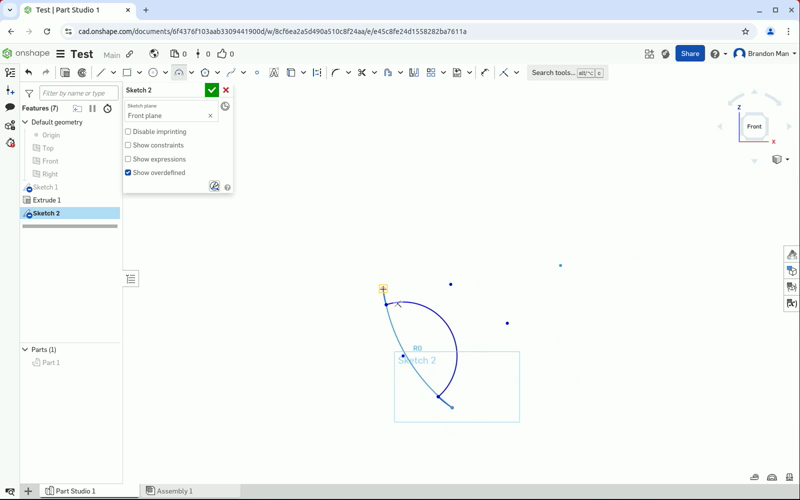
scroll(-6)
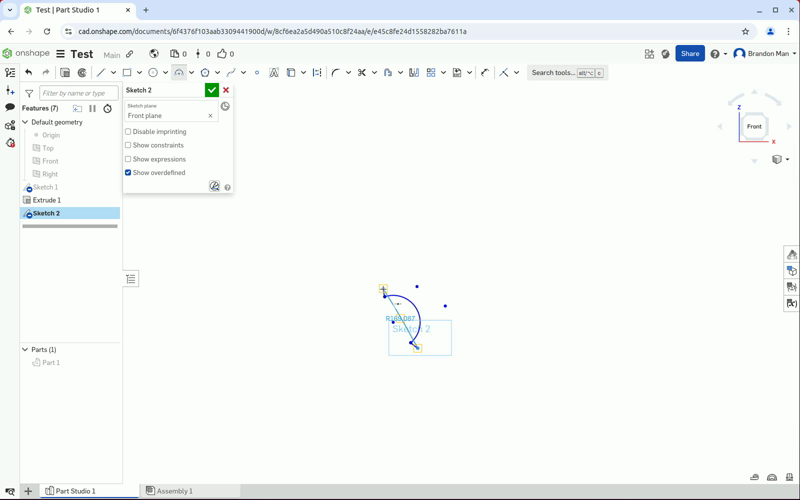
key_down(shift)
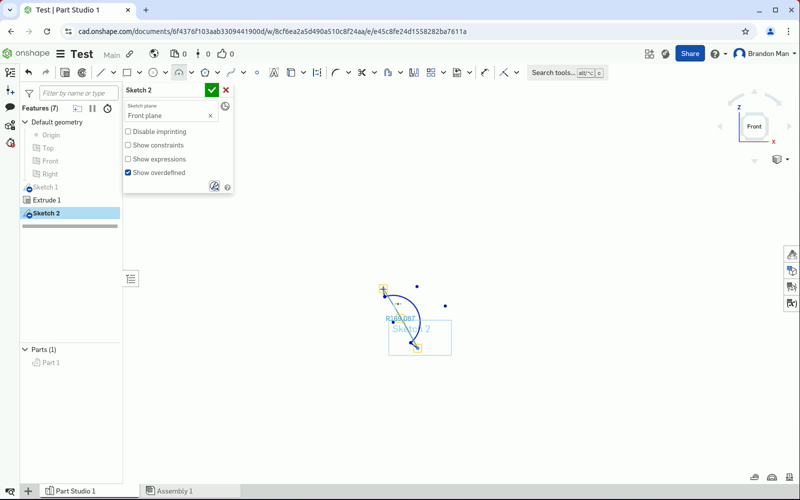
mouse_move(424, 304)
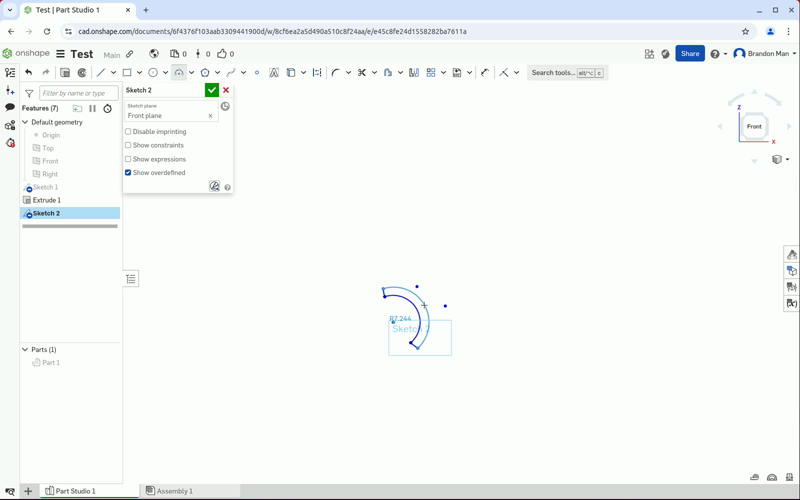
click(424, 304)
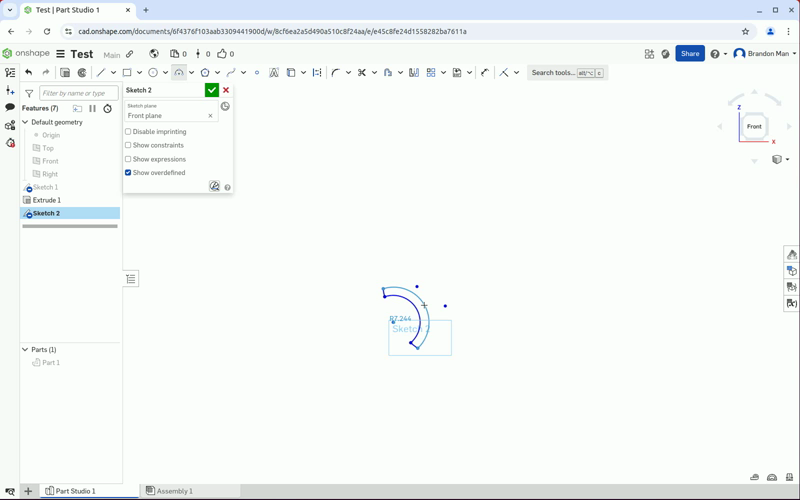
key_up(shift)
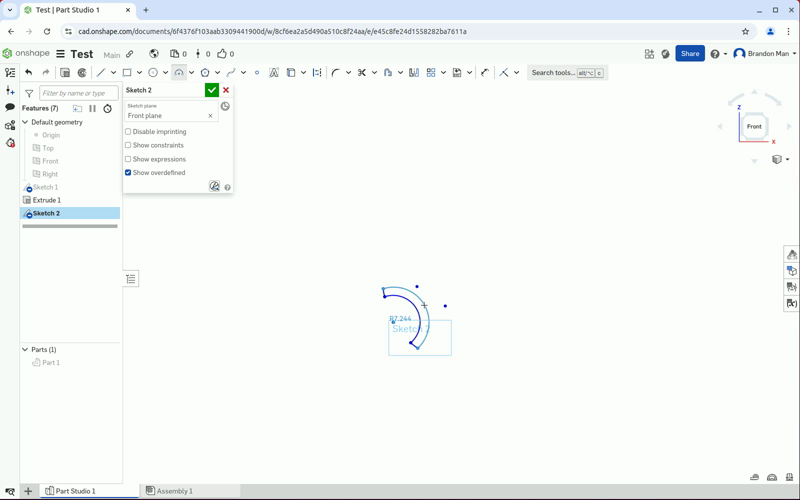
key(esc)
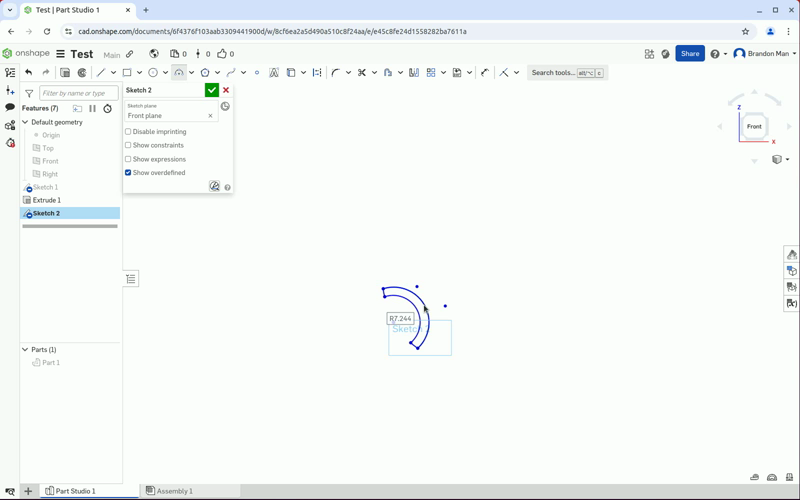
mouse_move(426, 312)
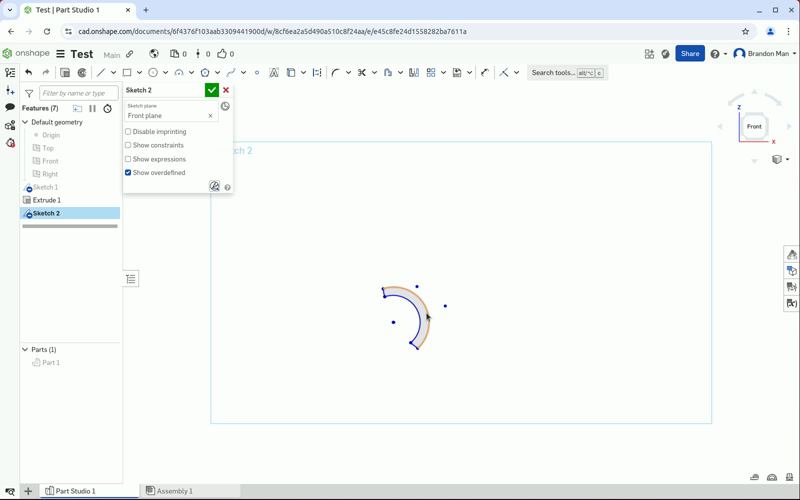
scroll(6)
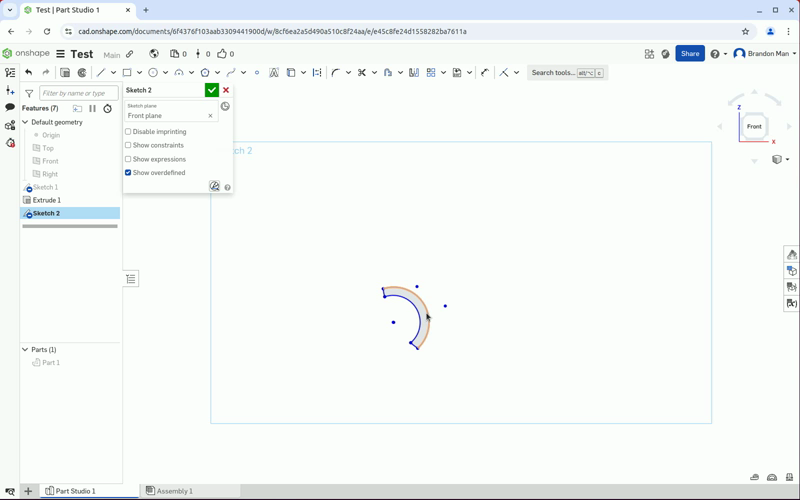
scroll(6)
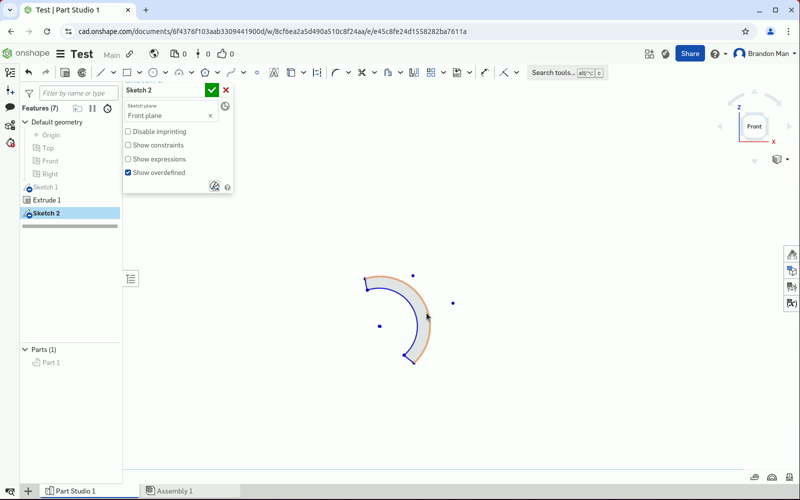
scroll(6)
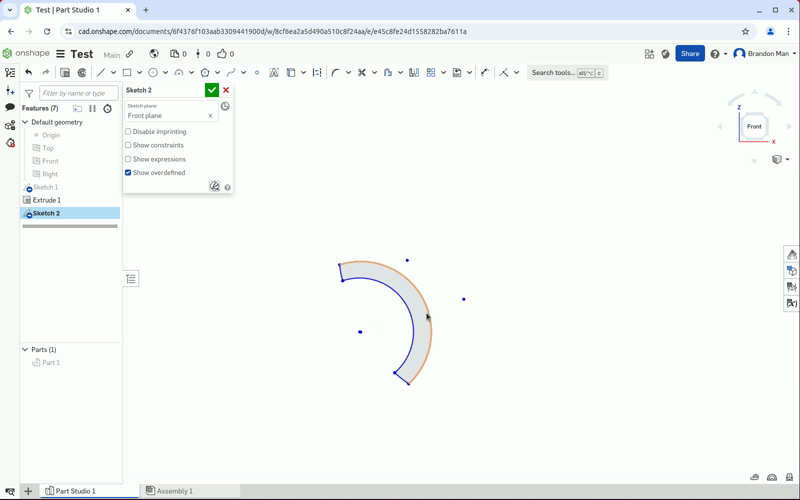
scroll(6)
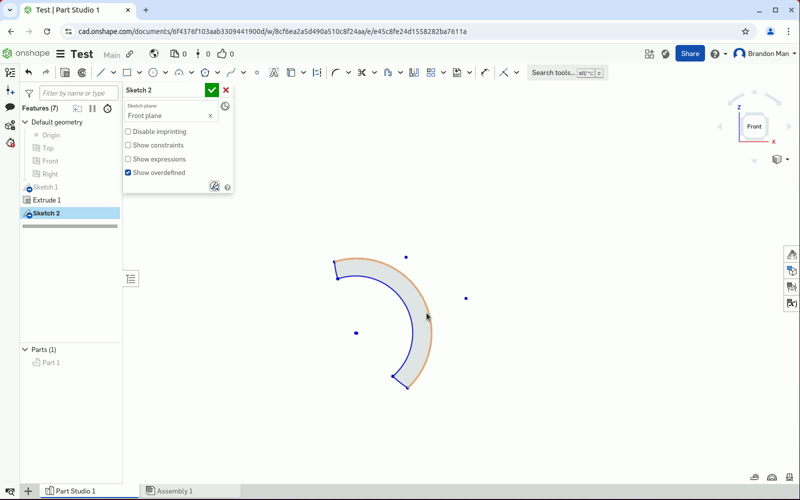
scroll(6)
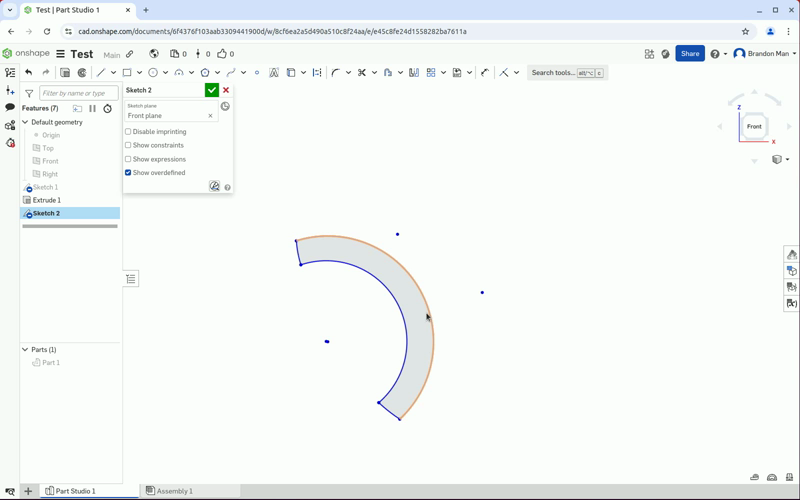
scroll(6)
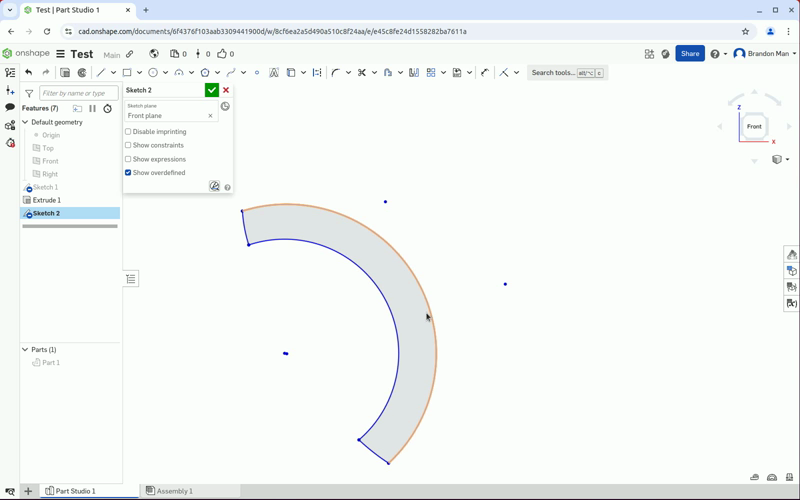
scroll(6)
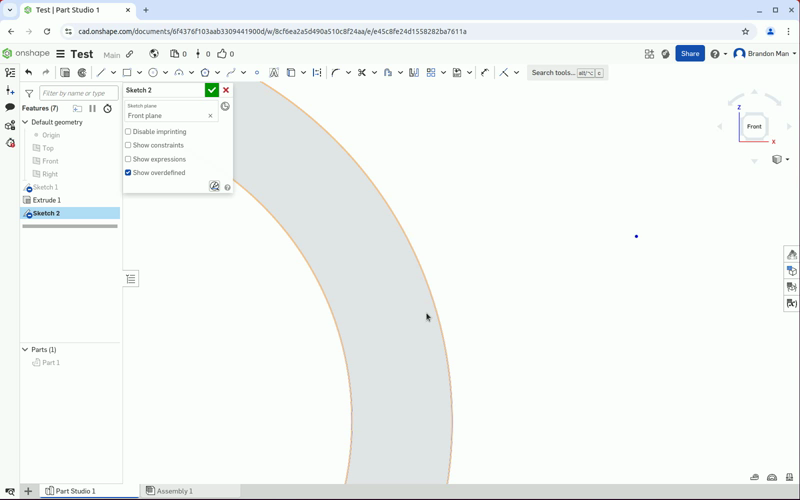
click(426, 312)
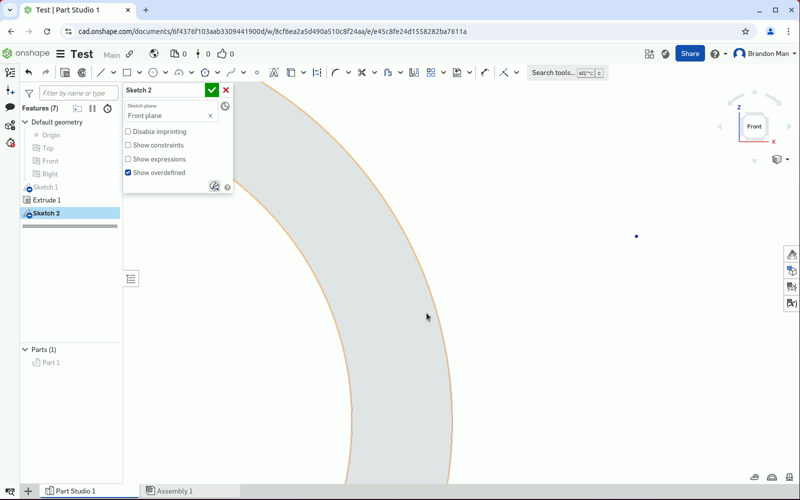
scroll(-6)
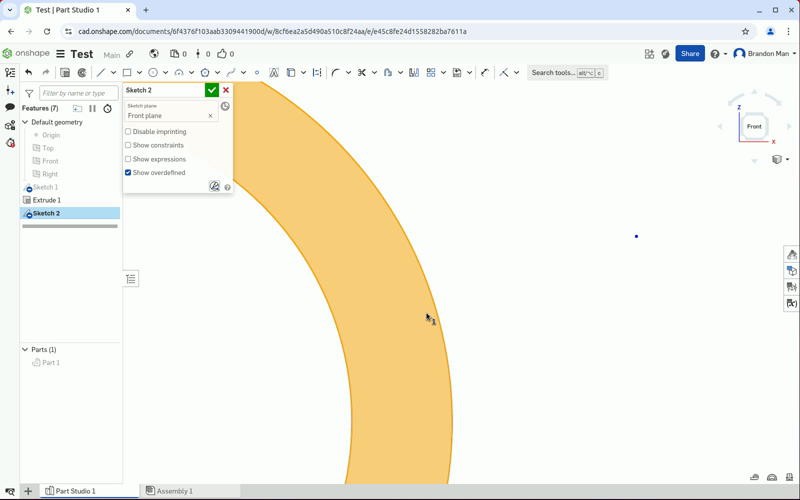
scroll(-6)
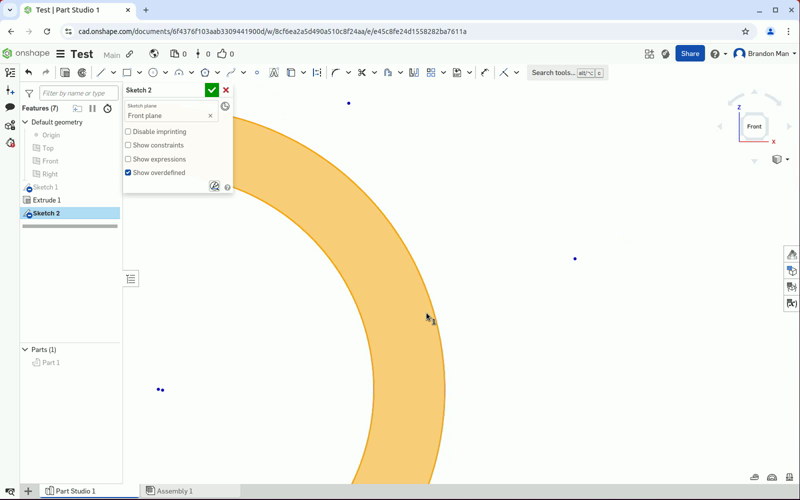
scroll(-6)
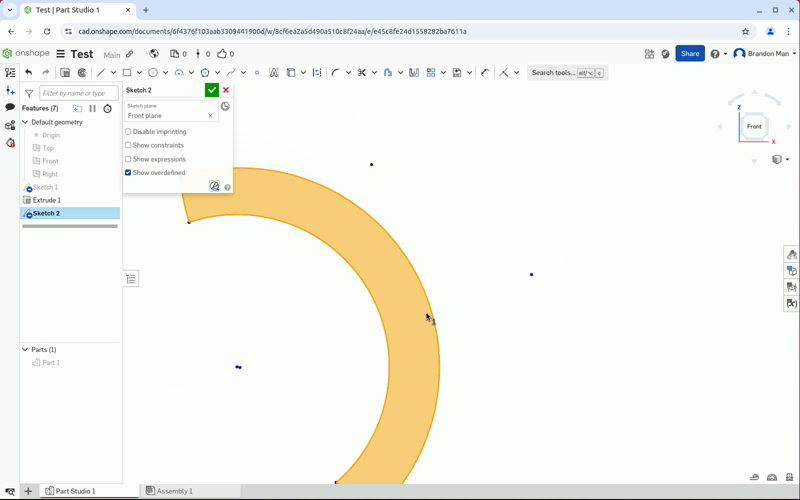
scroll(-6)
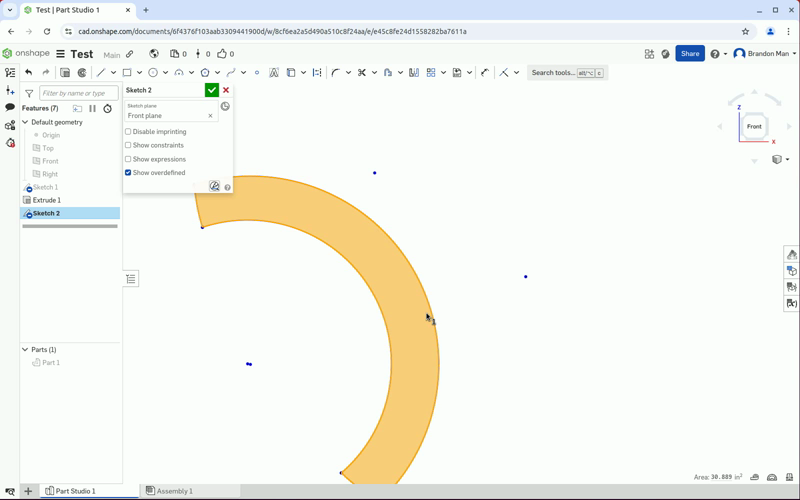
scroll(-6)
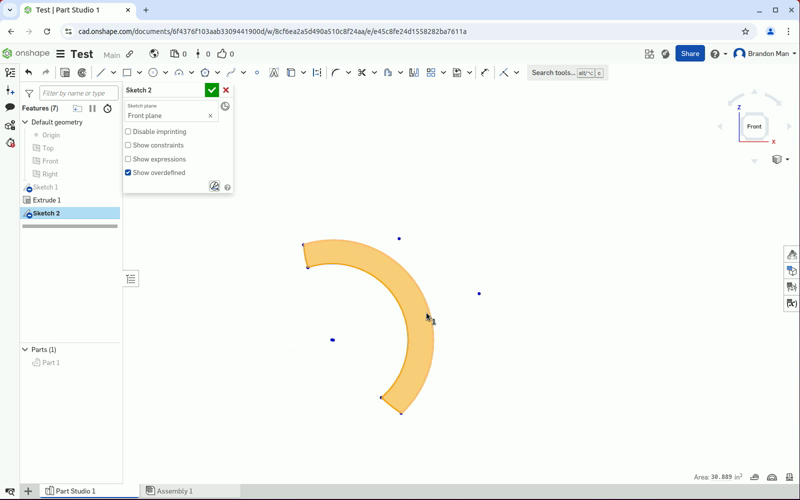
scroll(-6)
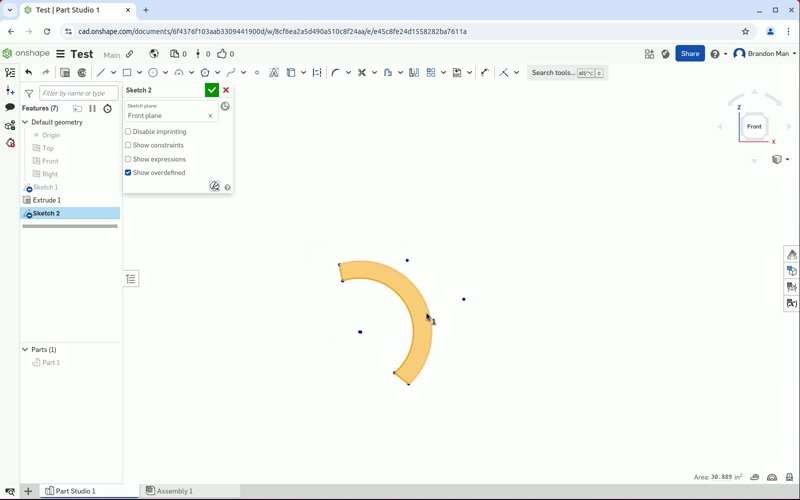
scroll(-6)
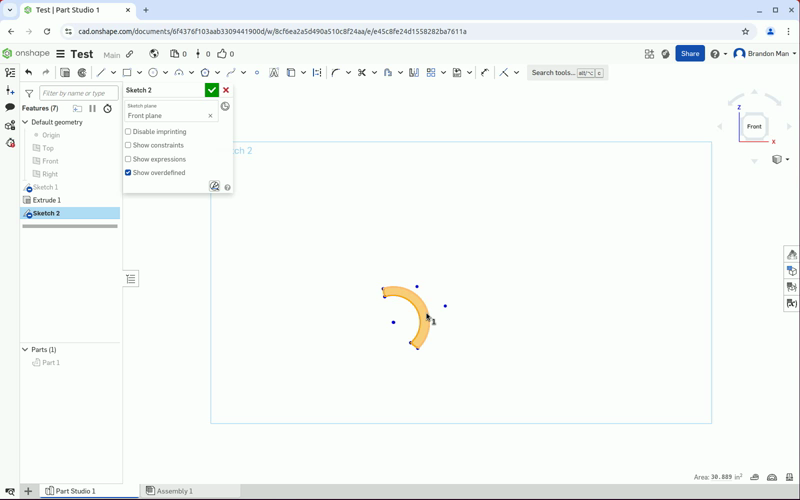
mouse_move(73, 352)
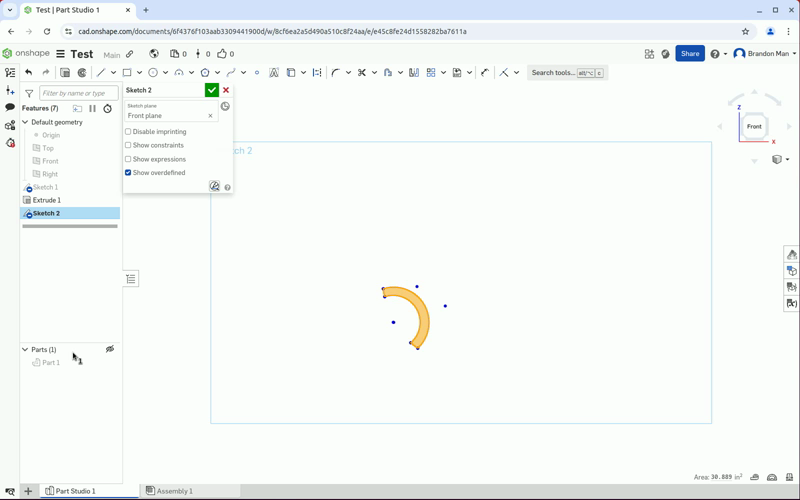
key(shift+y)
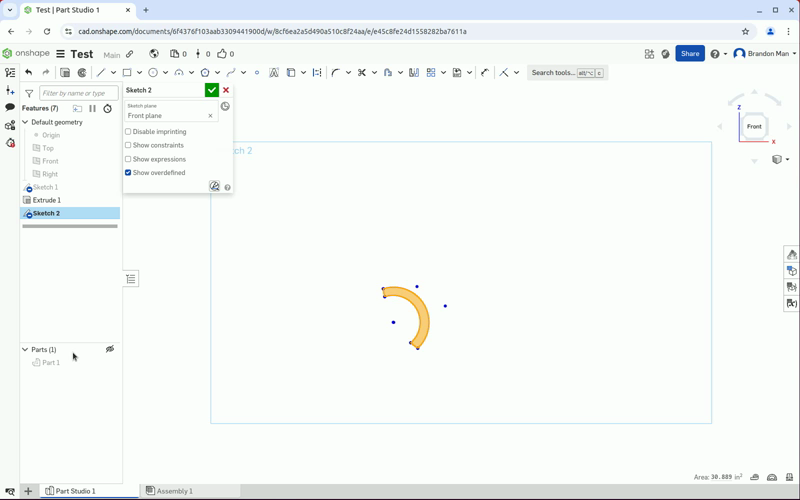
key(shift+e)
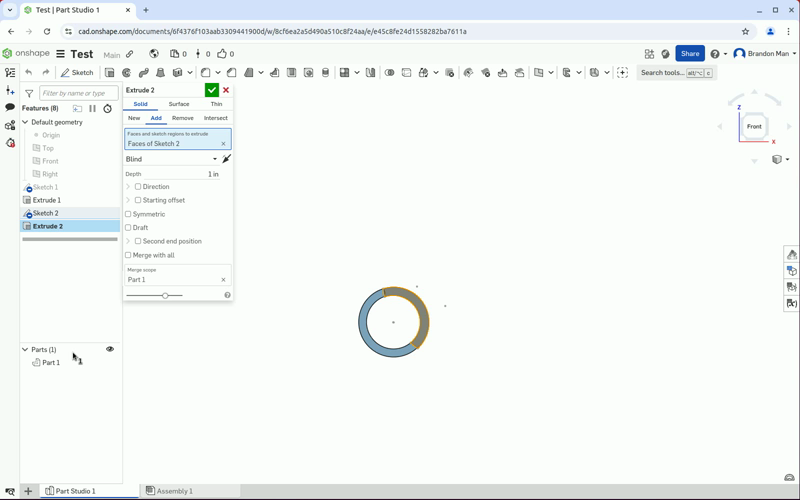
mouse_move(143, 106)
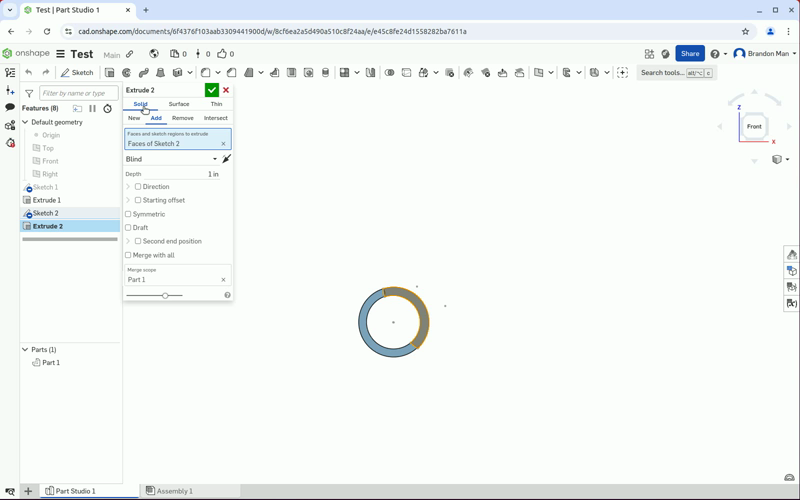
click(143, 106)
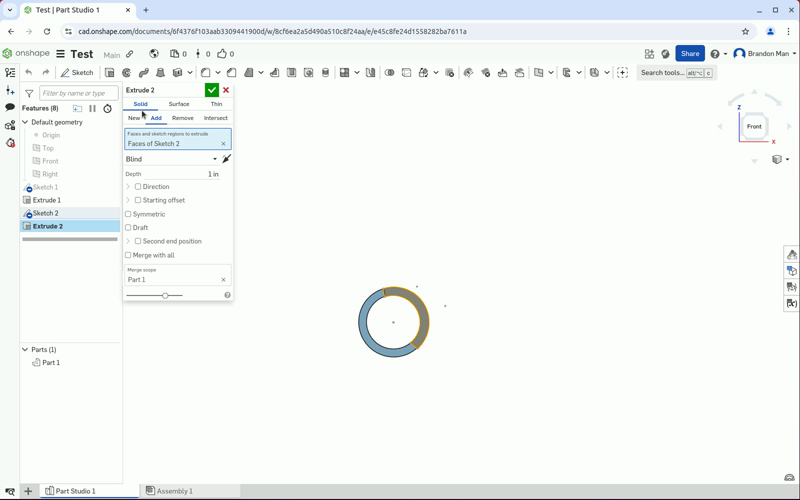
mouse_move(137, 120)
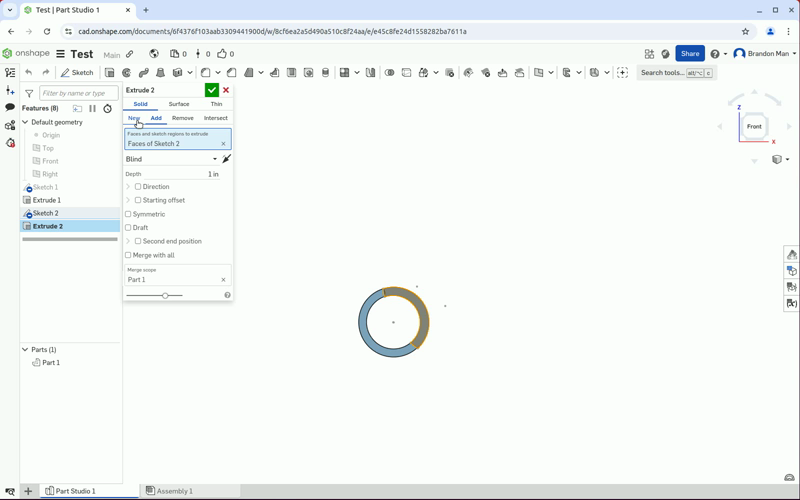
click(137, 120)
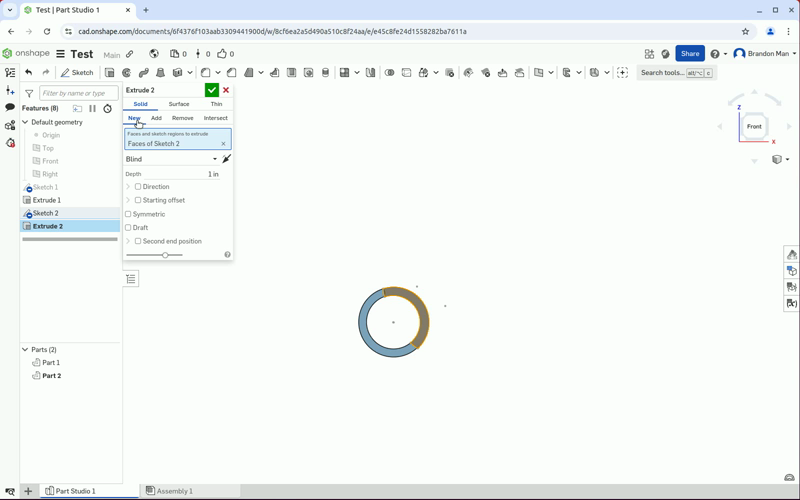
key(tab, 4)
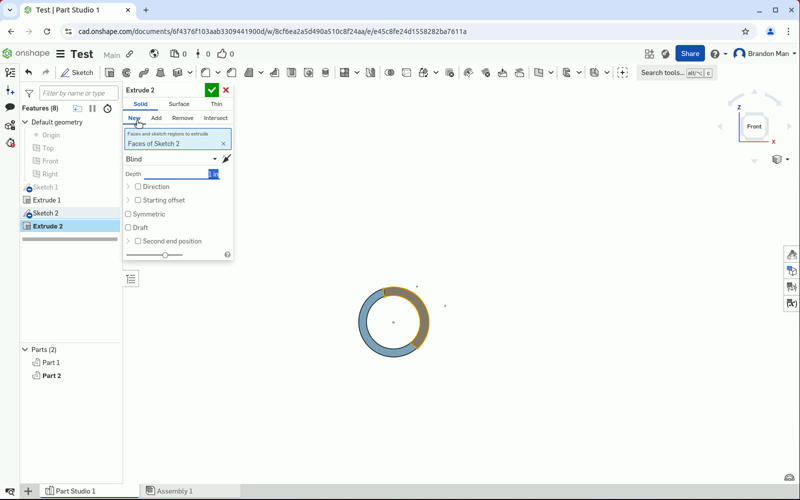
text(3.129)
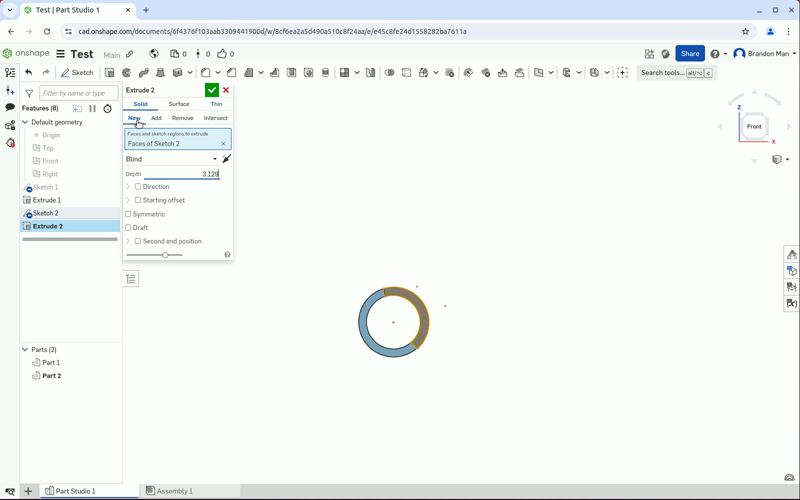
key(enter)
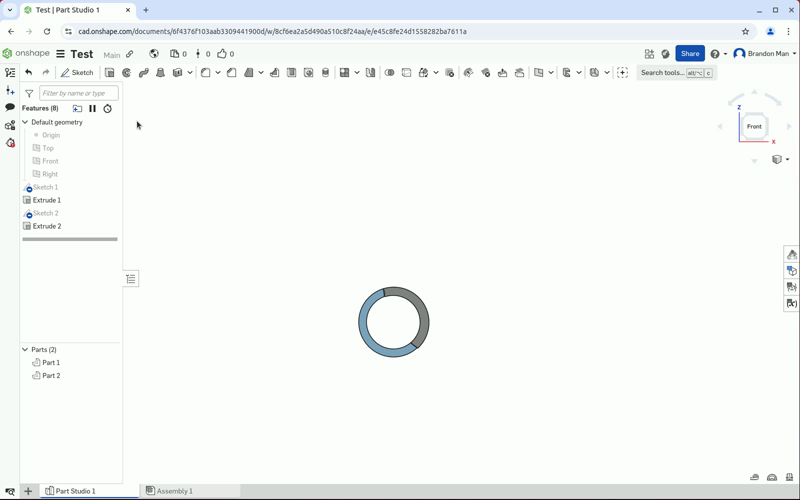
key(shift+h)
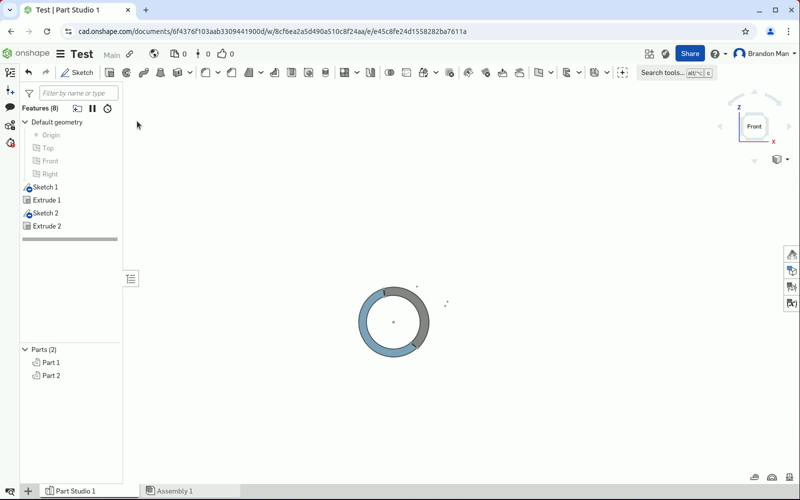
key(shift+h)
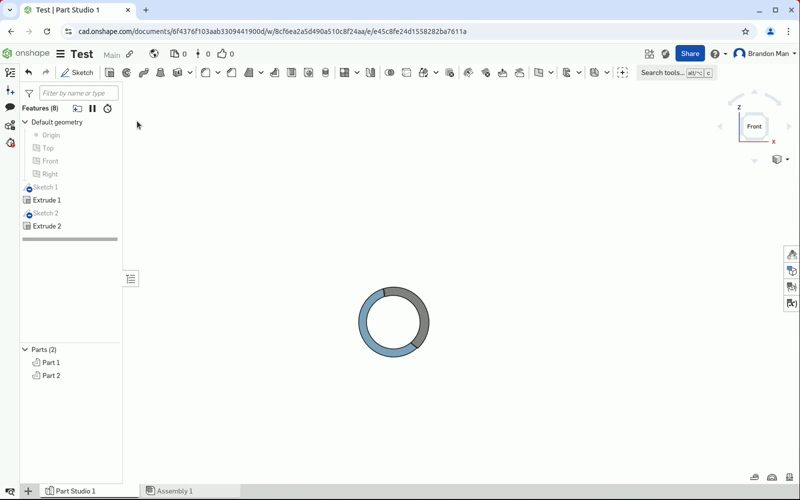
mouse_move(73, 189)
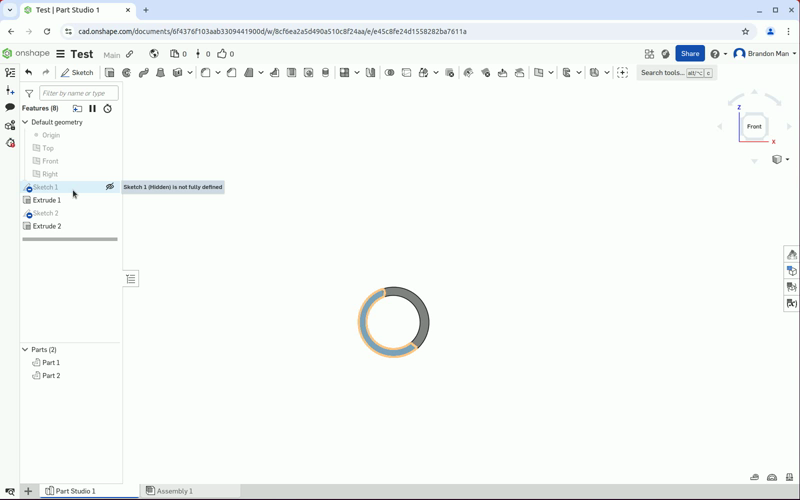
click(73, 189)
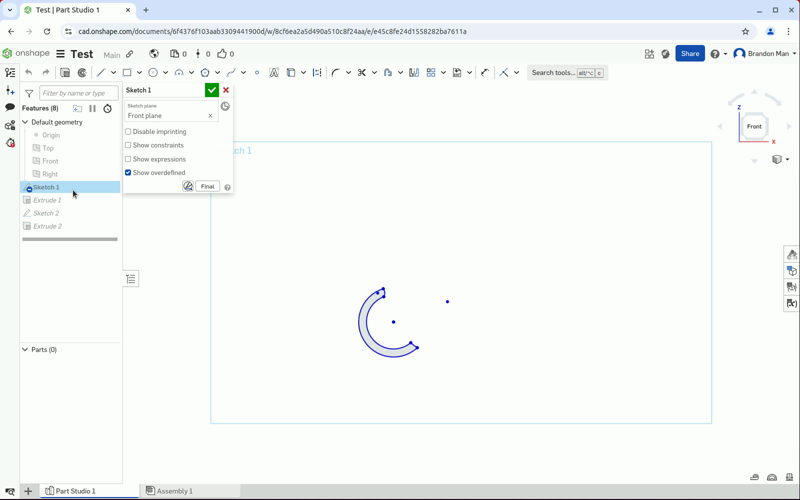
mouse_move(229, 92)
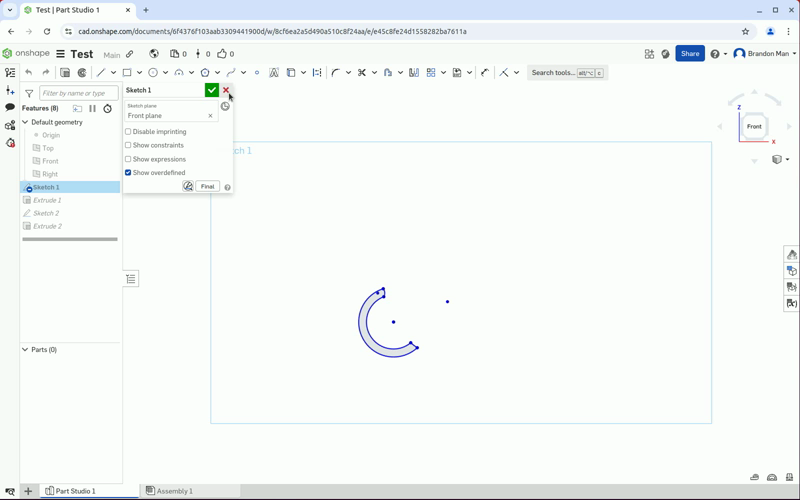
click(229, 92)
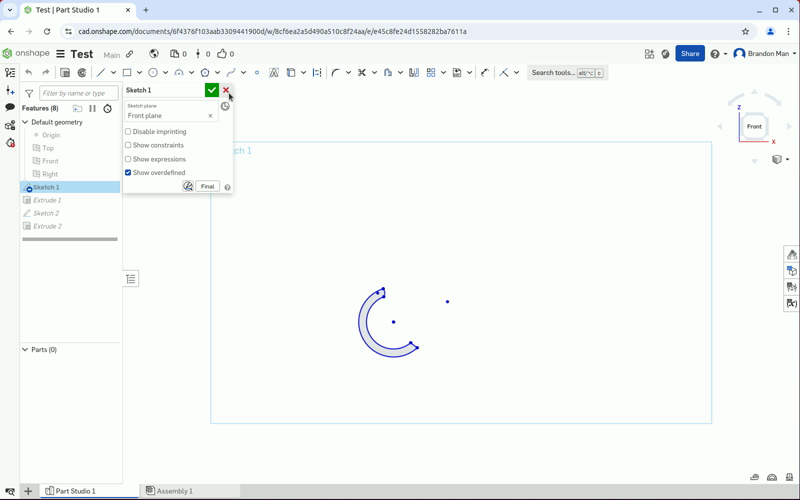
key(shift+s)
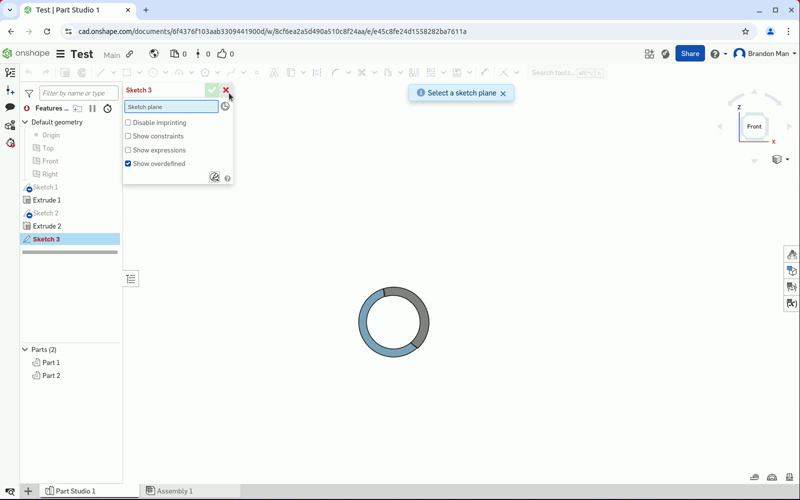
mouse_move(73, 163)
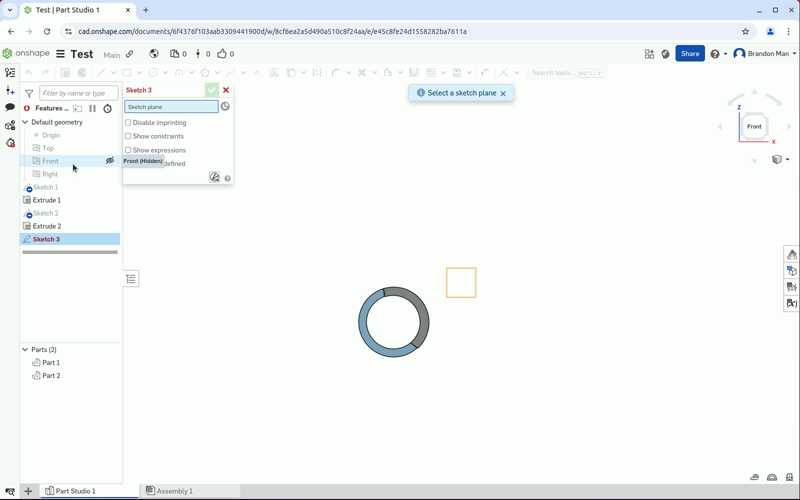
click(73, 163)
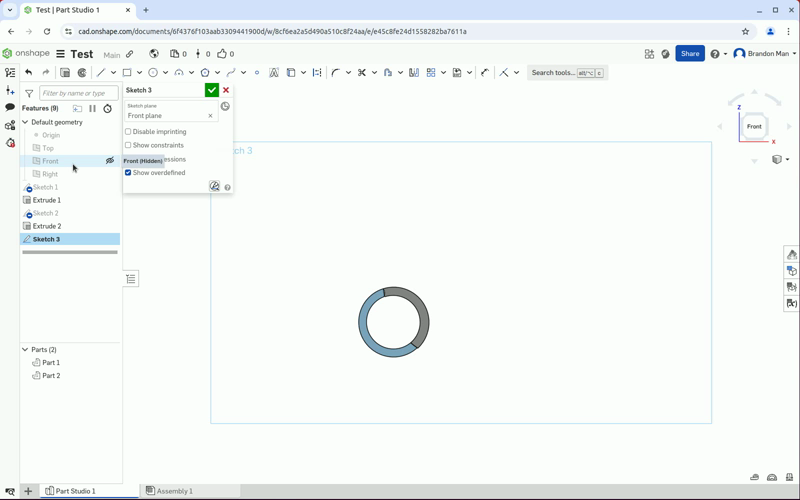
mouse_move(73, 352)
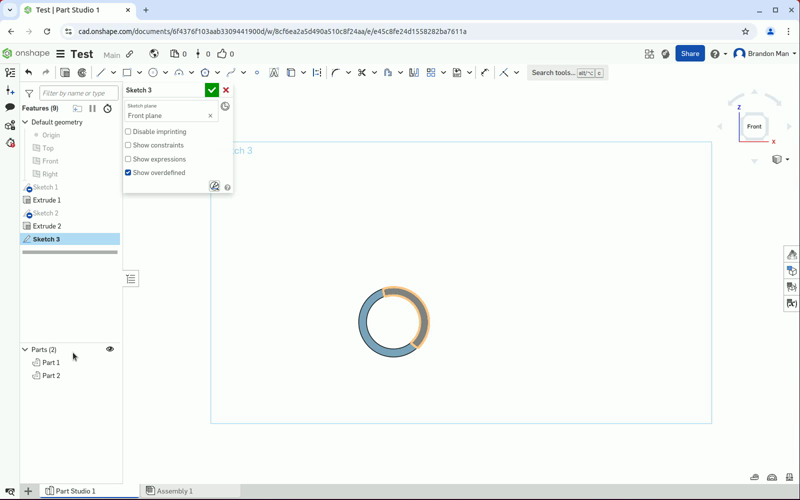
key(y)
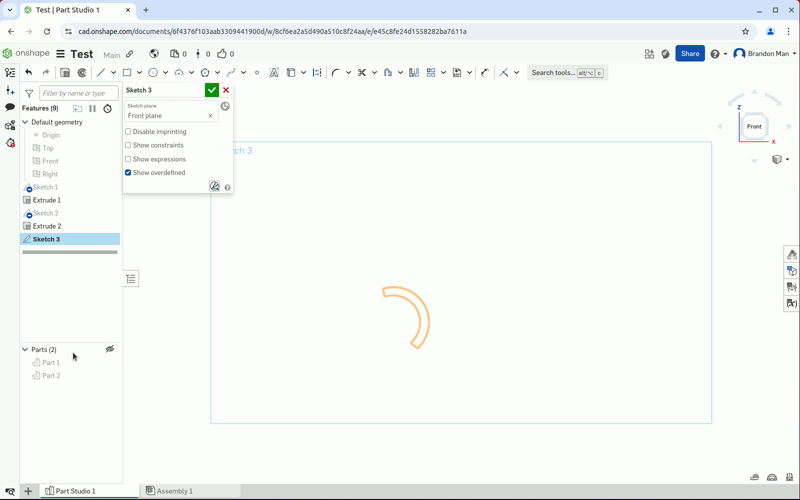
key(a)
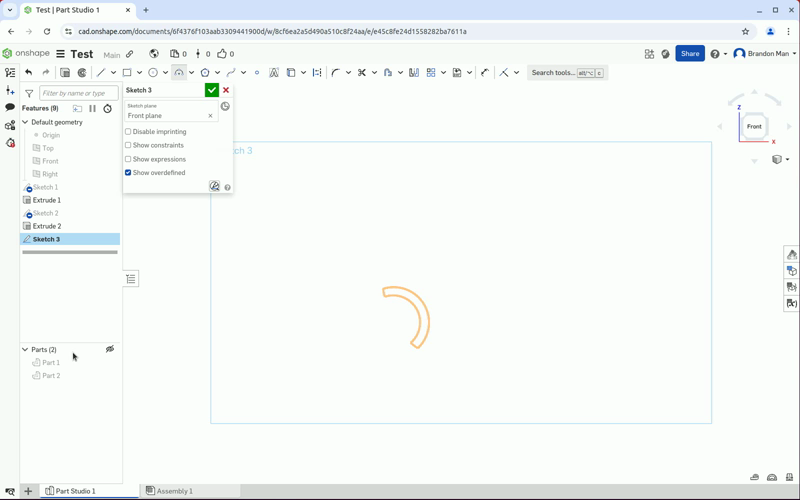
key_down(shift)
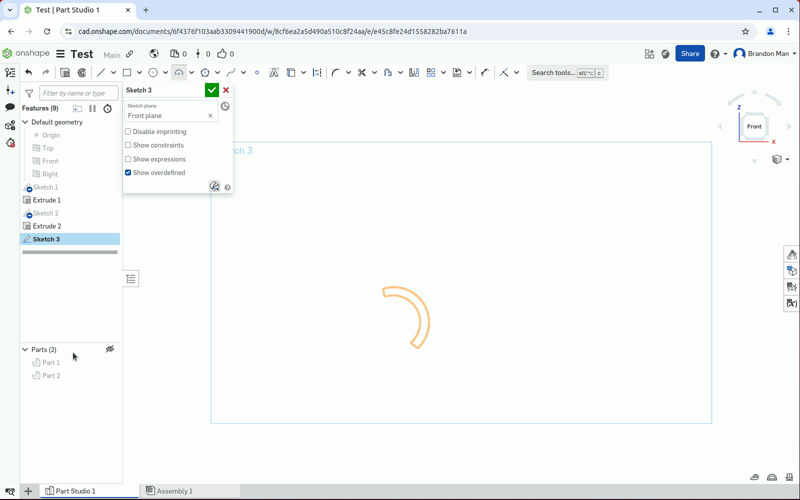
mouse_move(426, 212)
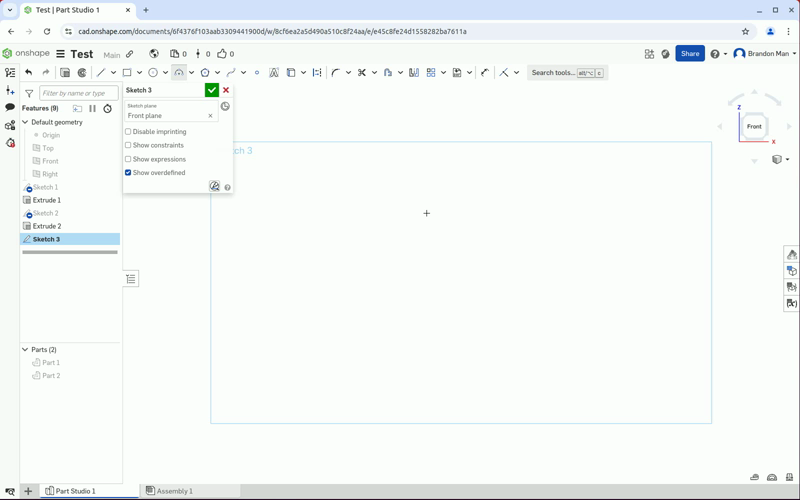
click(426, 212)
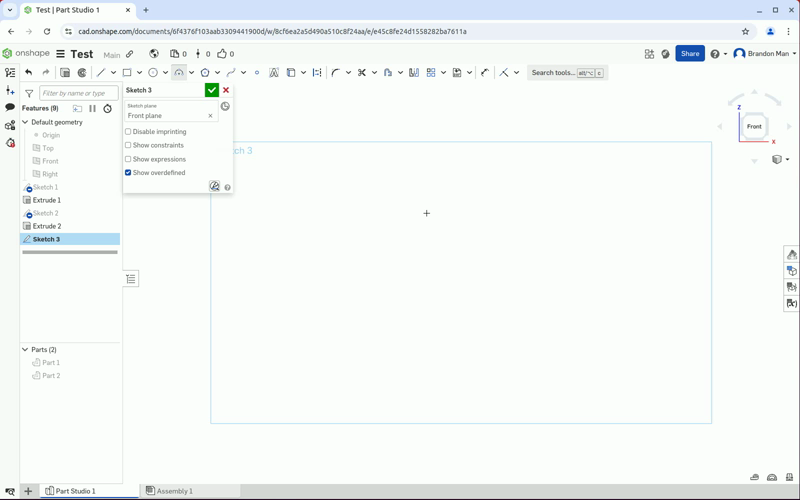
key_up(shift)
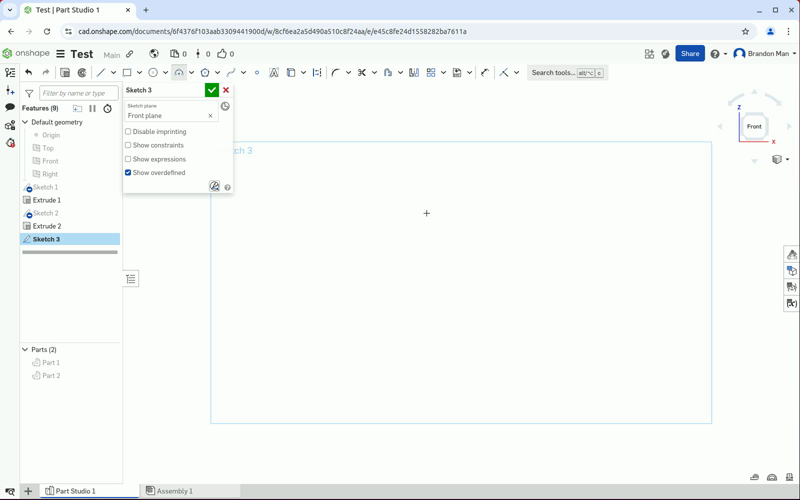
key_down(shift)
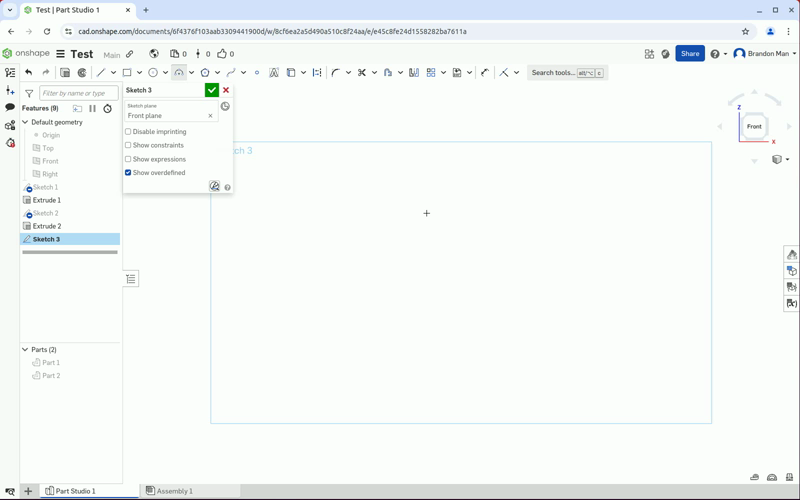
mouse_move(495, 212)
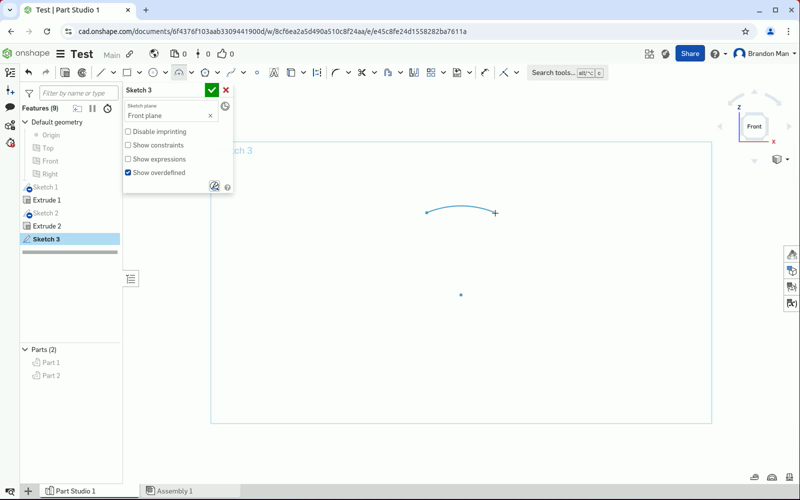
click(495, 212)
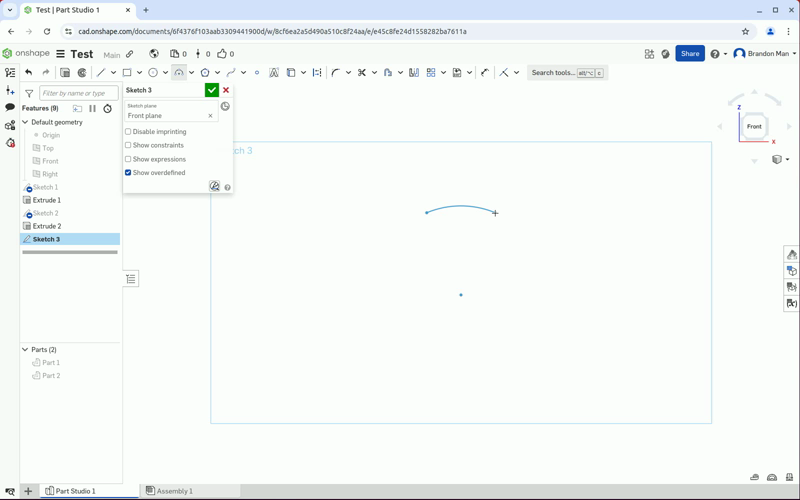
mouse_move(461, 240)
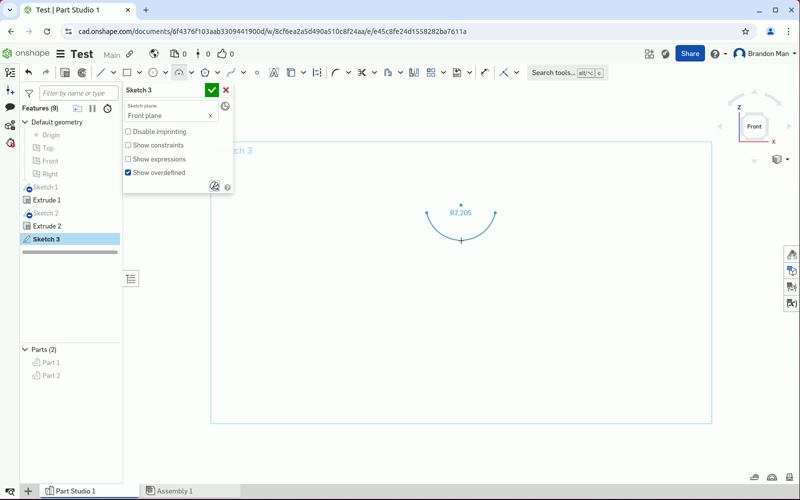
click(461, 240)
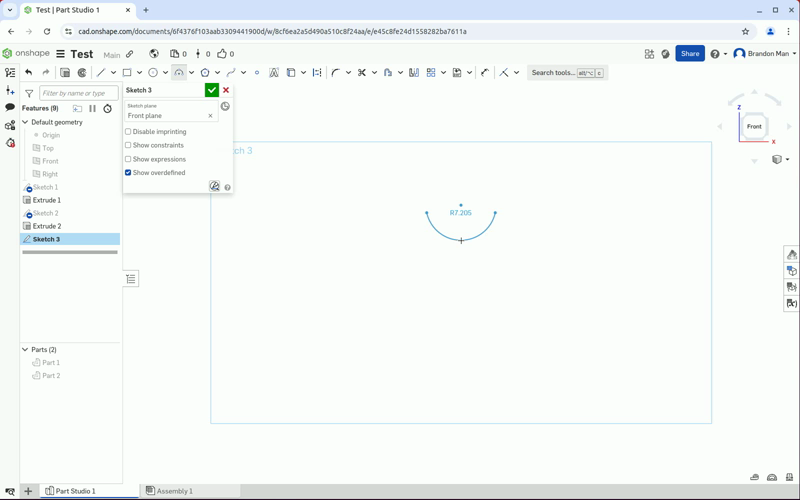
key_up(shift)
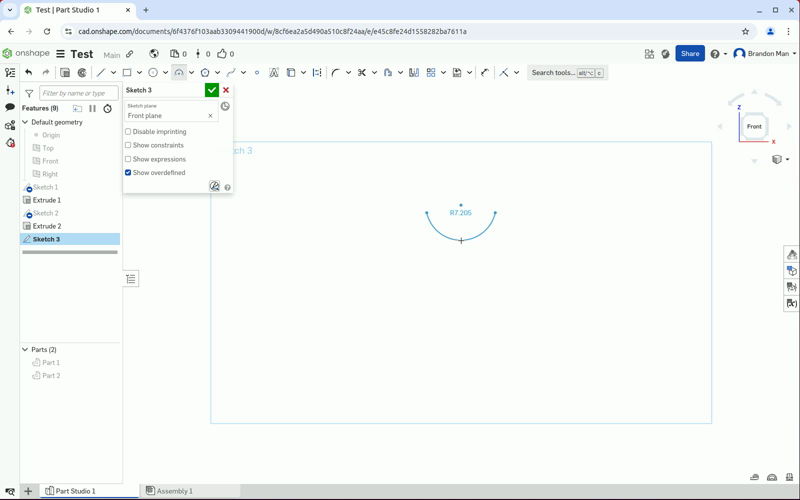
mouse_move(495, 212)
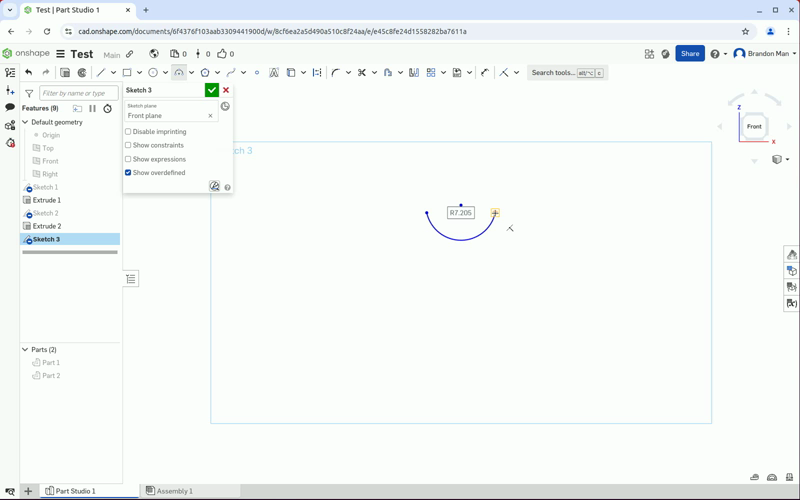
click(495, 212)
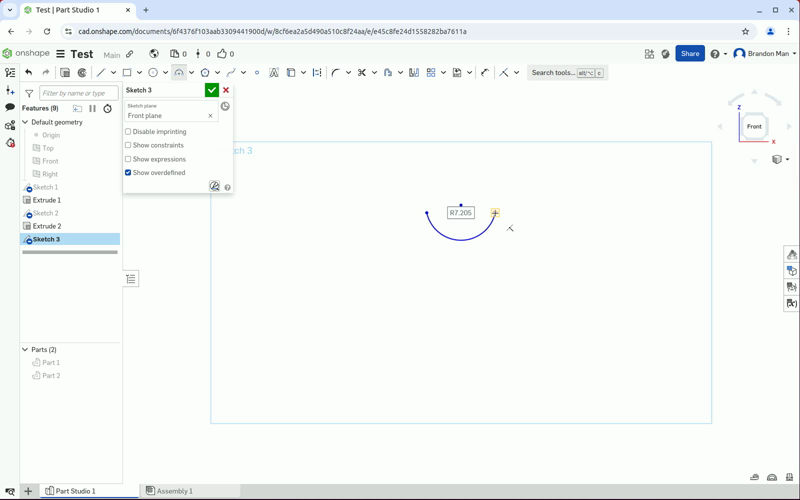
key_down(shift)
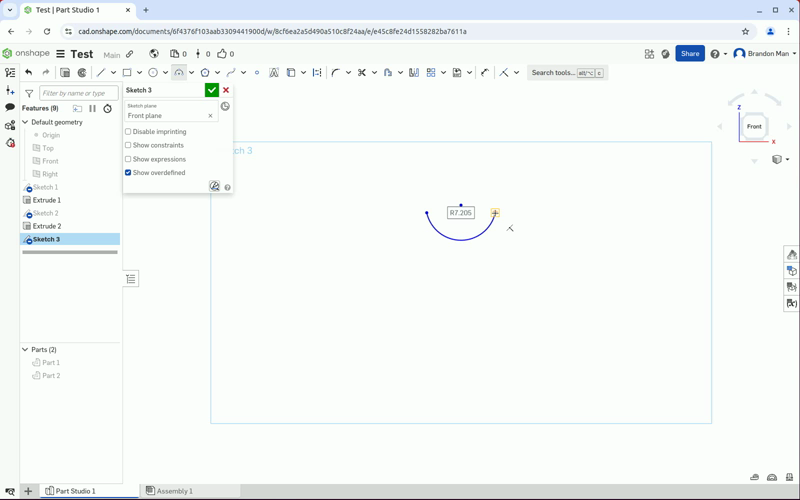
mouse_move(487, 209)
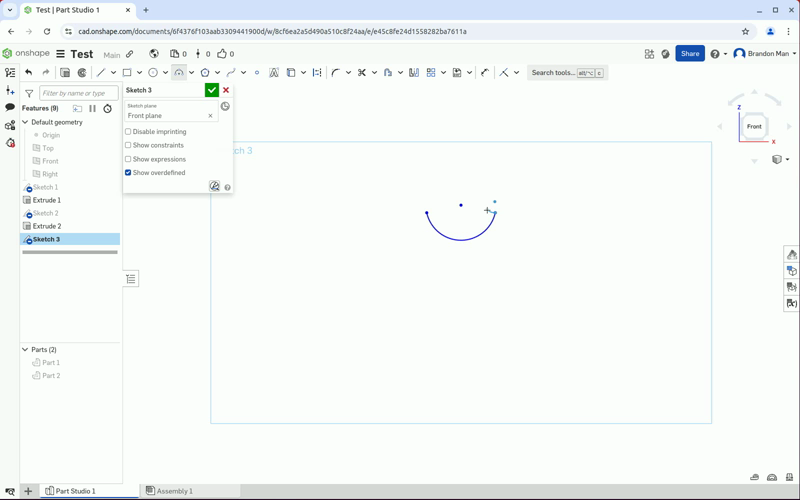
click(487, 209)
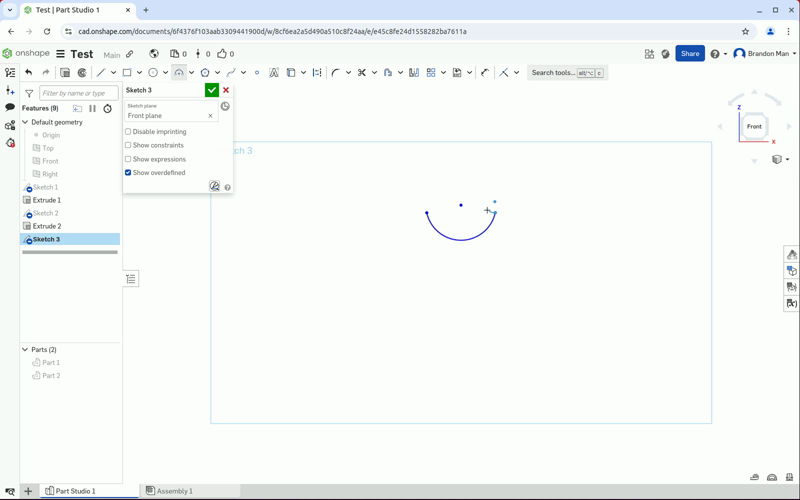
mouse_move(491, 210)
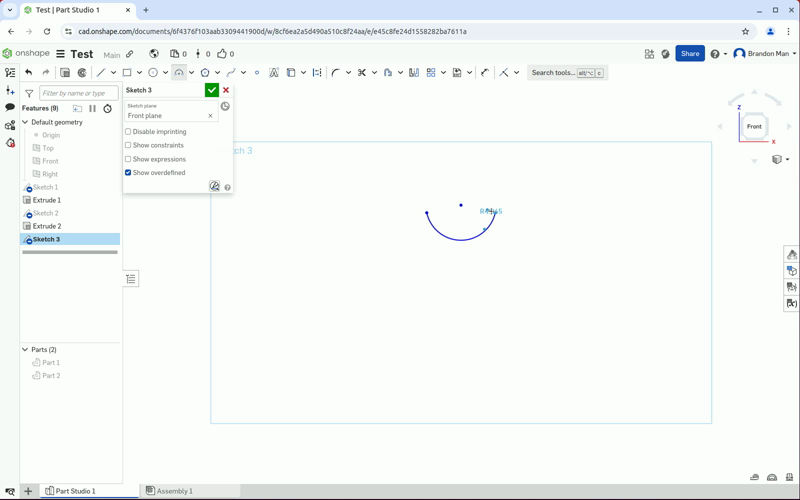
click(491, 210)
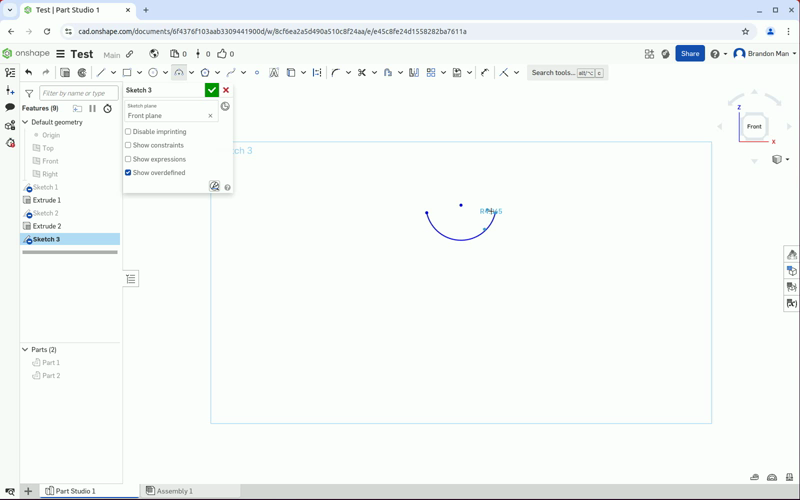
key_up(shift)
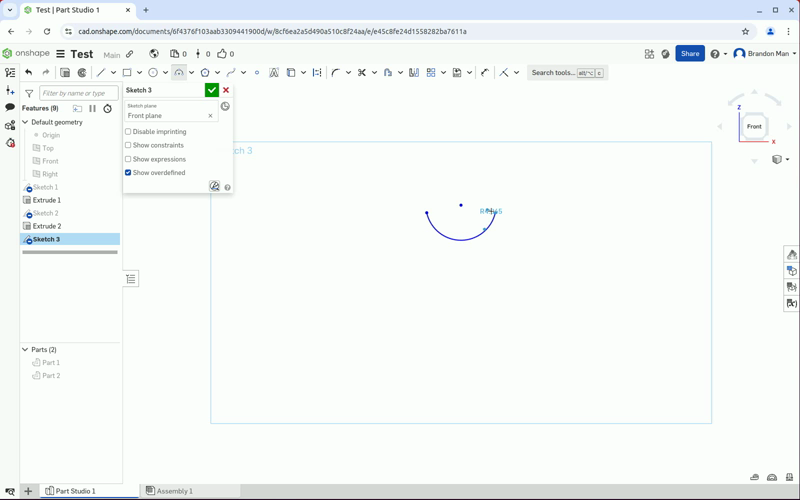
mouse_move(487, 209)
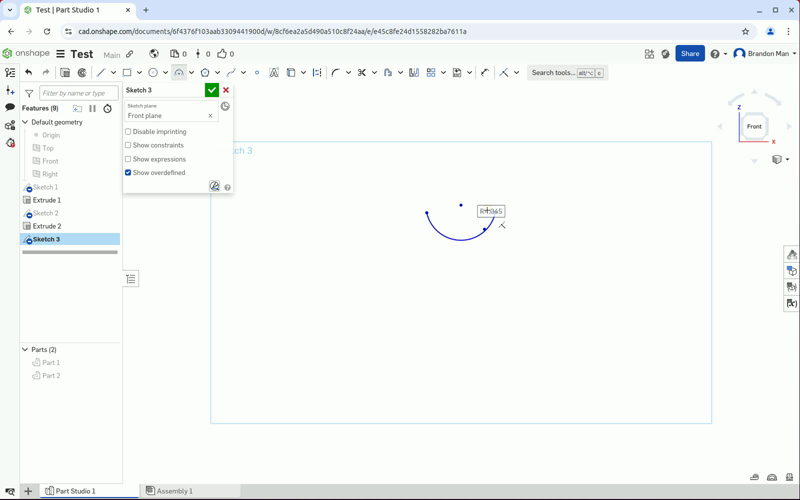
scroll(6)
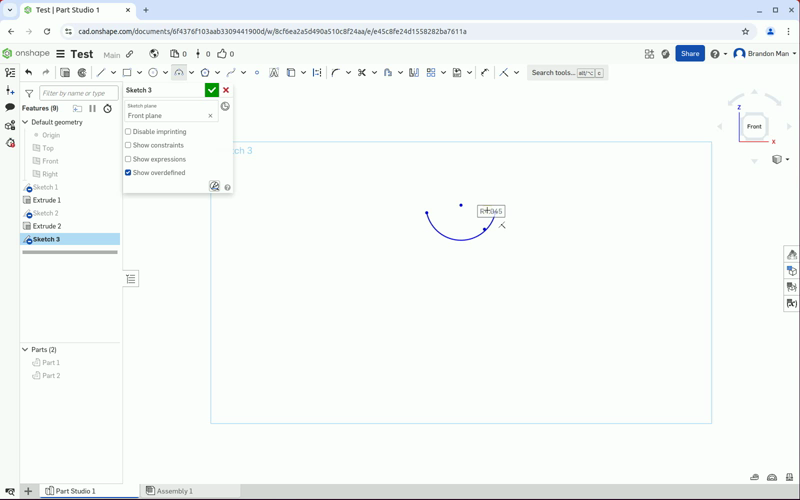
scroll(6)
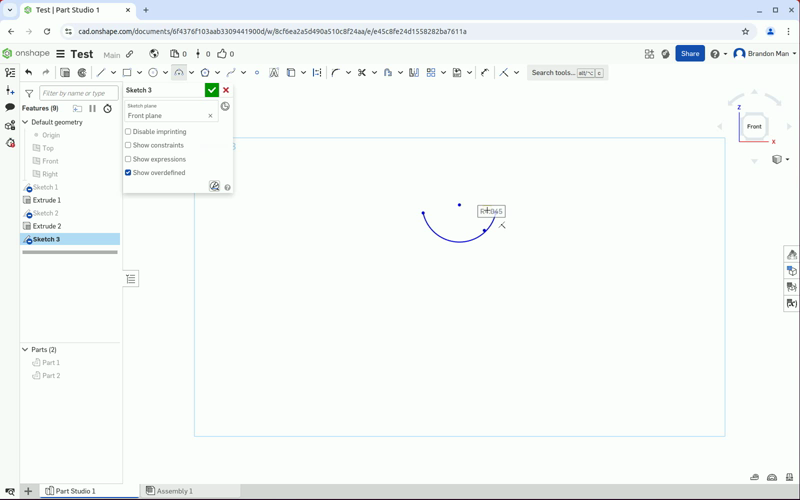
scroll(6)
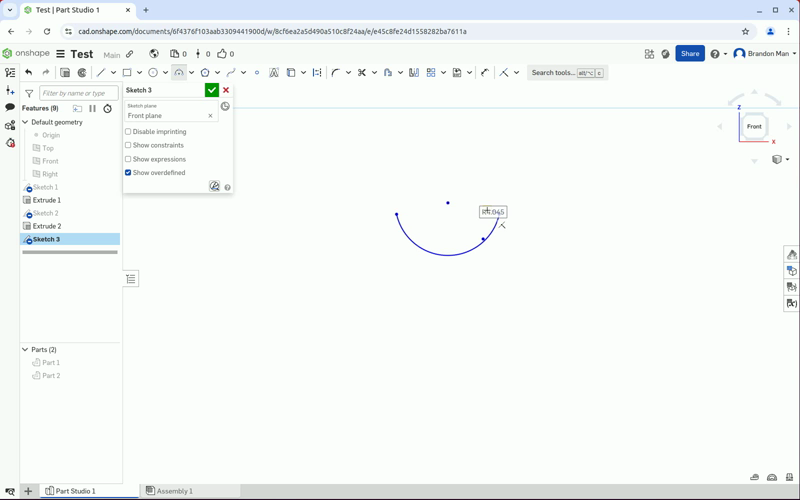
scroll(6)
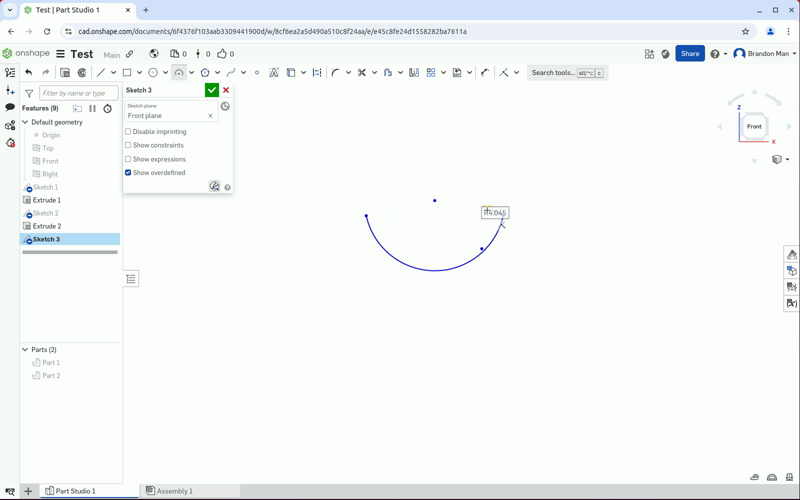
scroll(6)
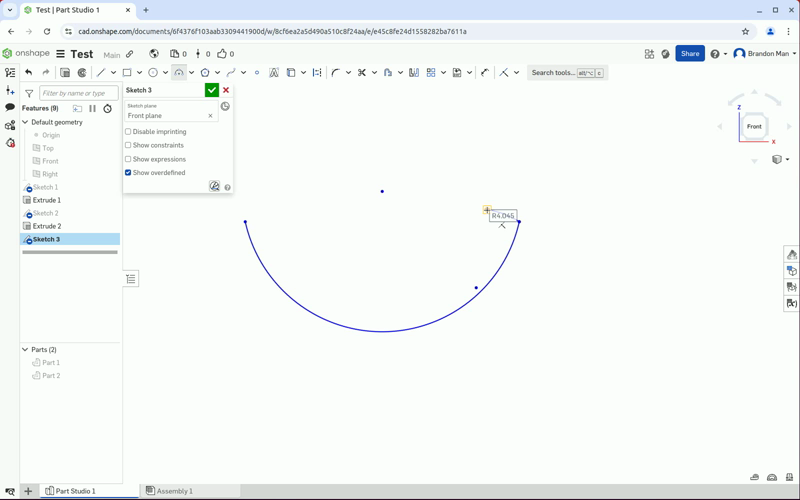
scroll(6)
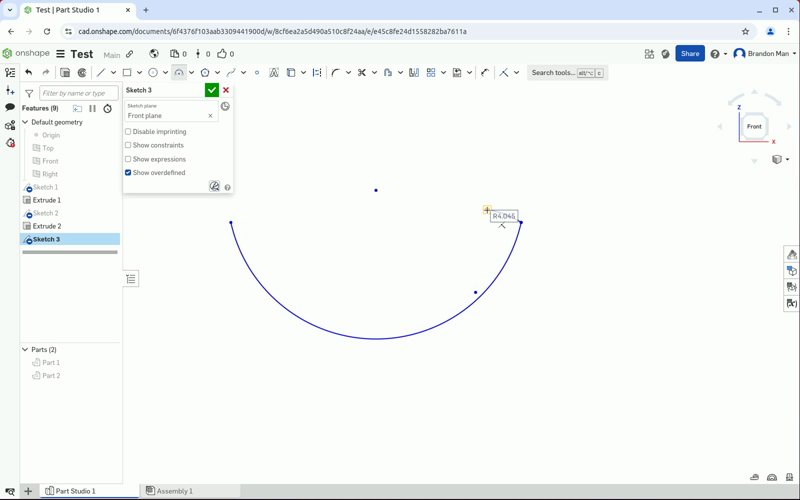
scroll(6)
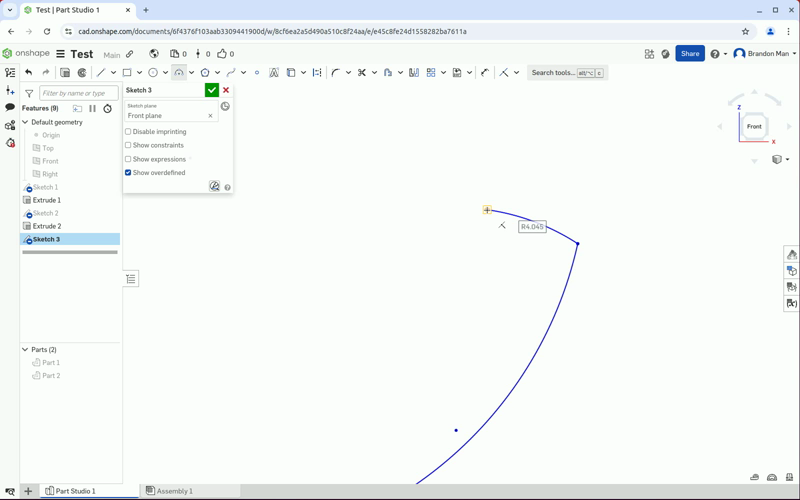
click(487, 209)
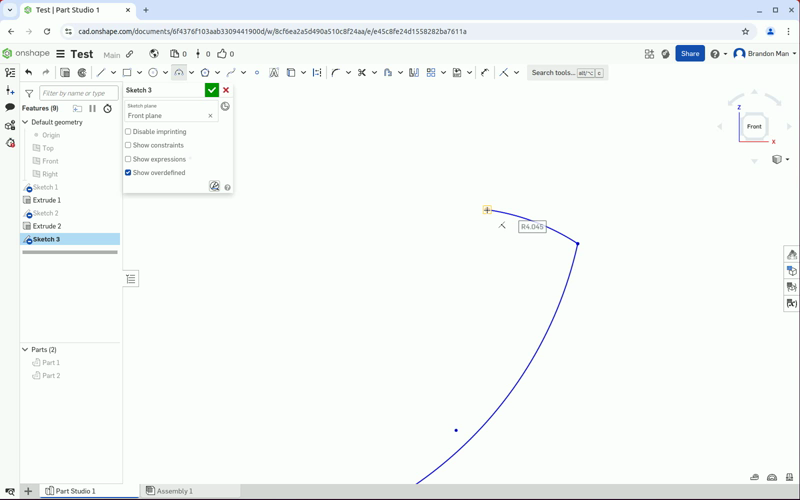
scroll(-6)
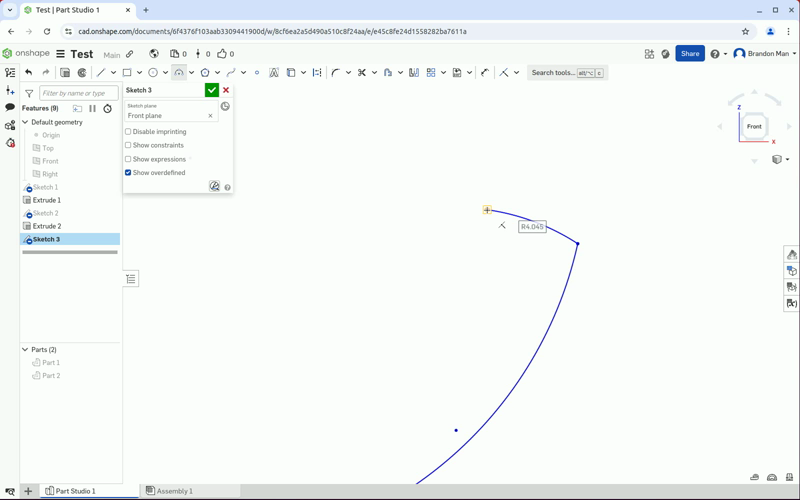
scroll(-6)
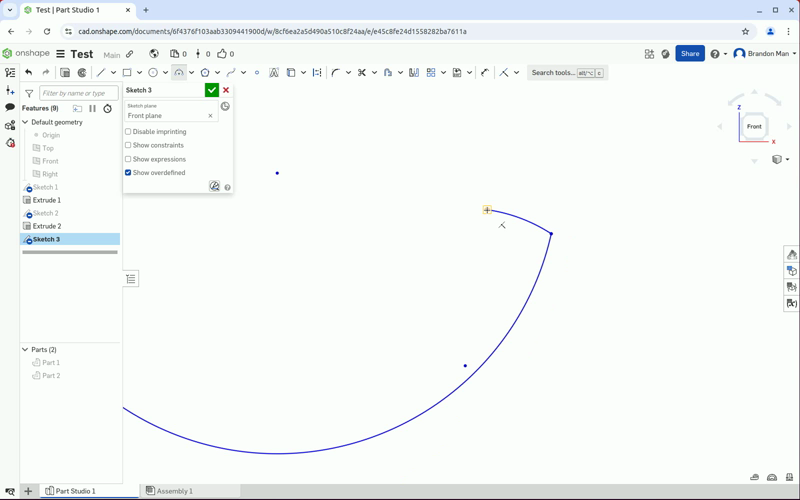
scroll(-6)
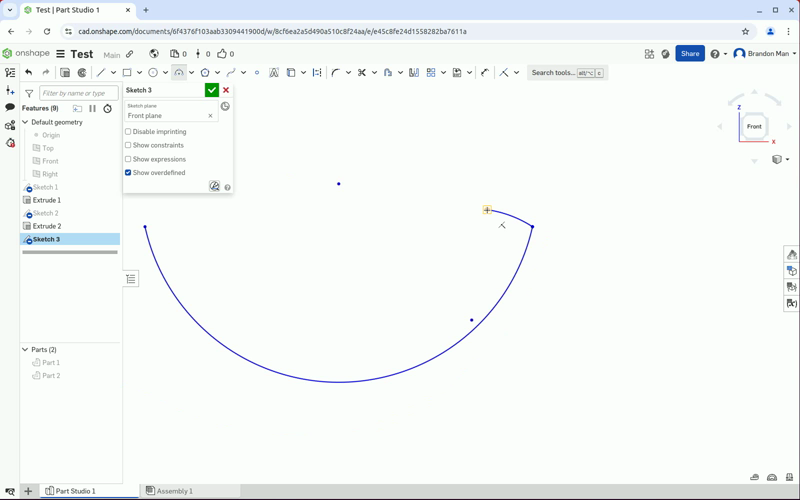
scroll(-6)
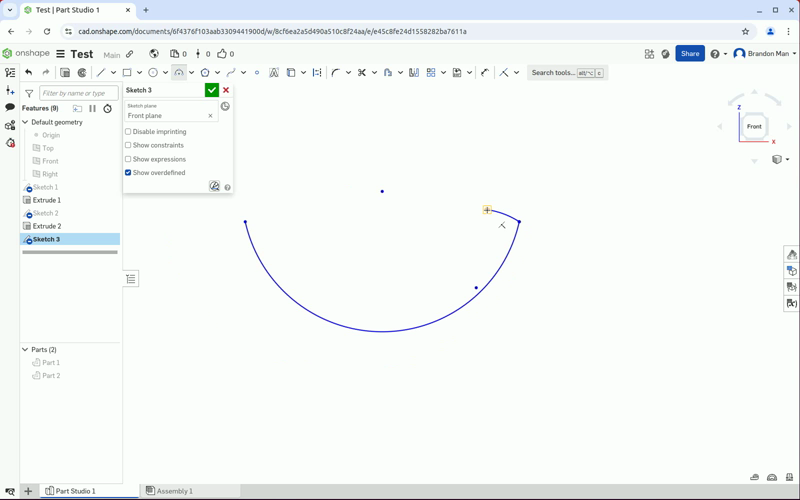
scroll(-6)
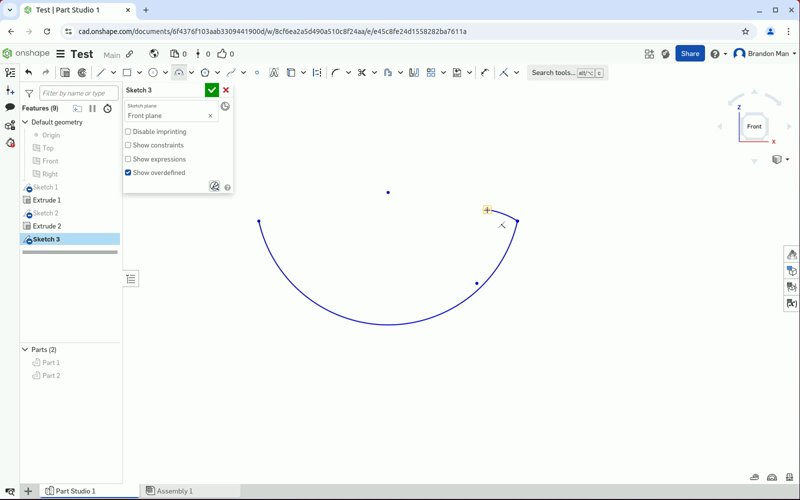
scroll(-6)
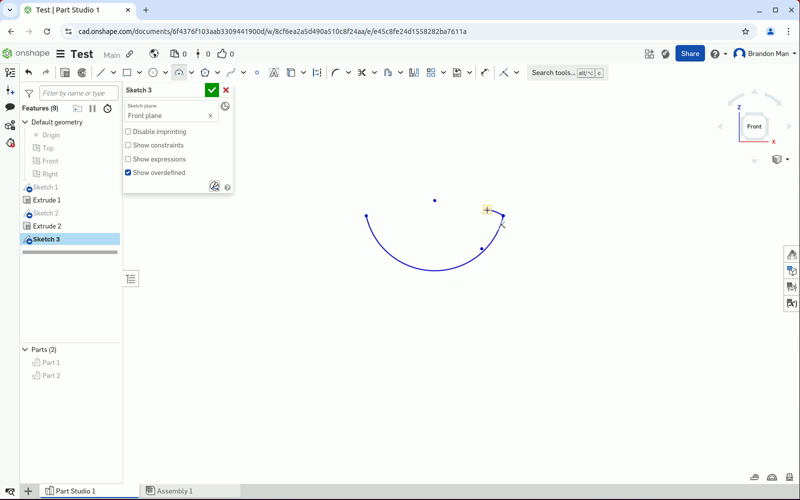
scroll(-6)
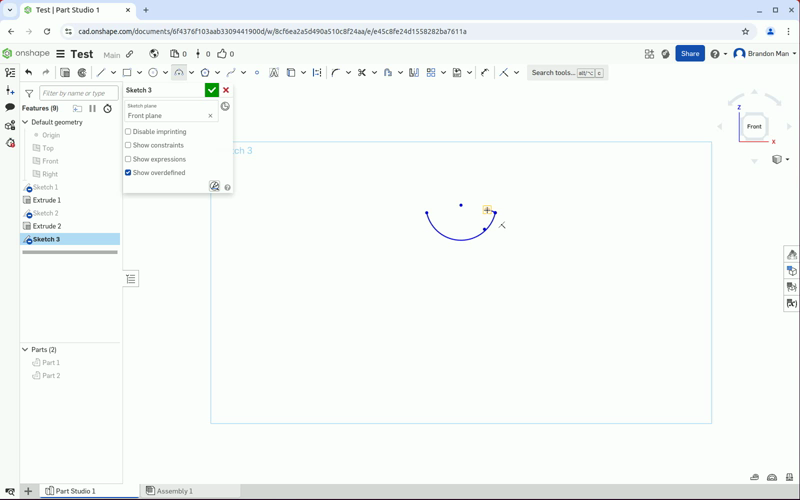
key_down(shift)
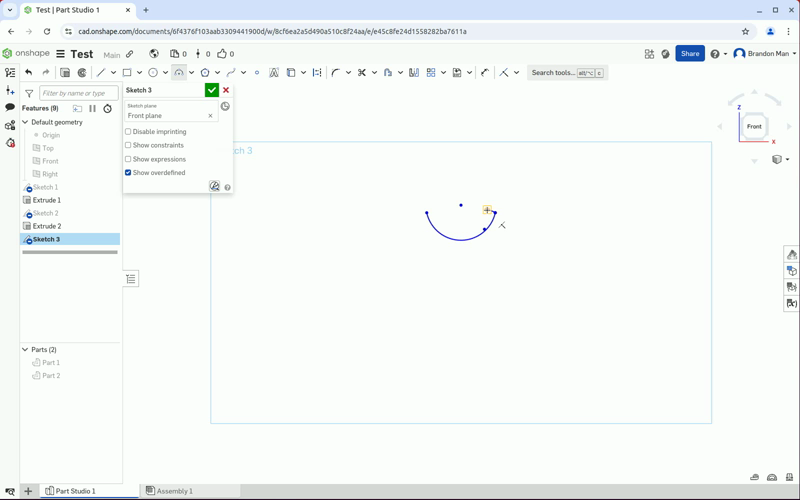
mouse_move(434, 209)
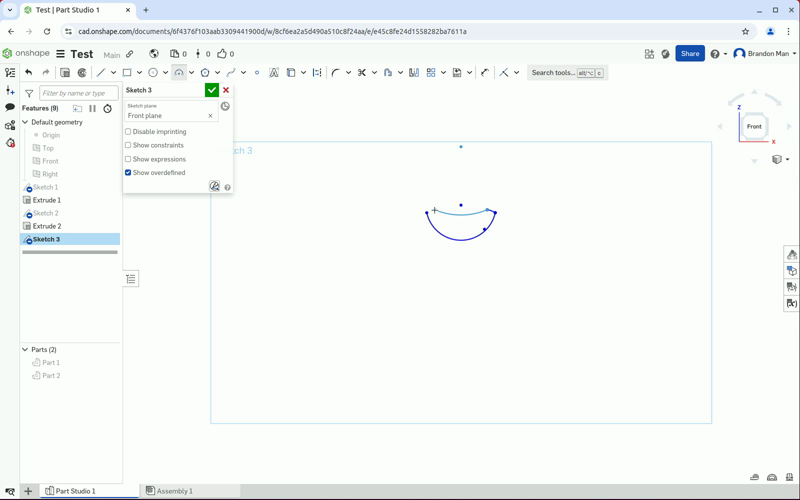
click(434, 209)
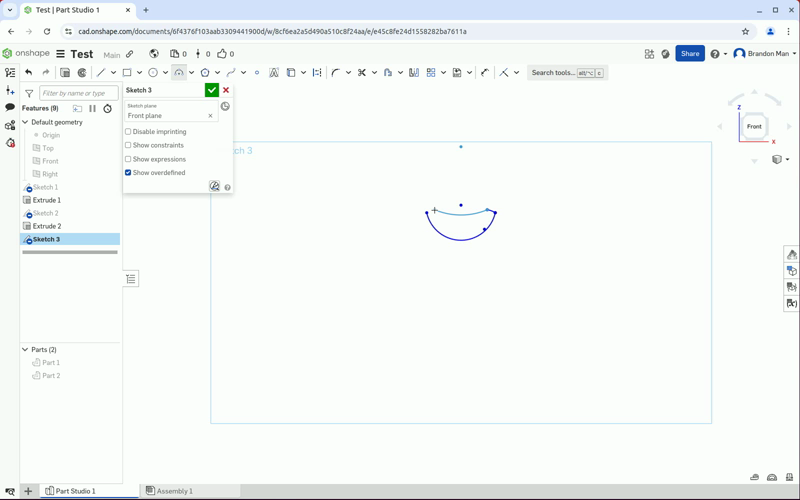
mouse_move(461, 231)
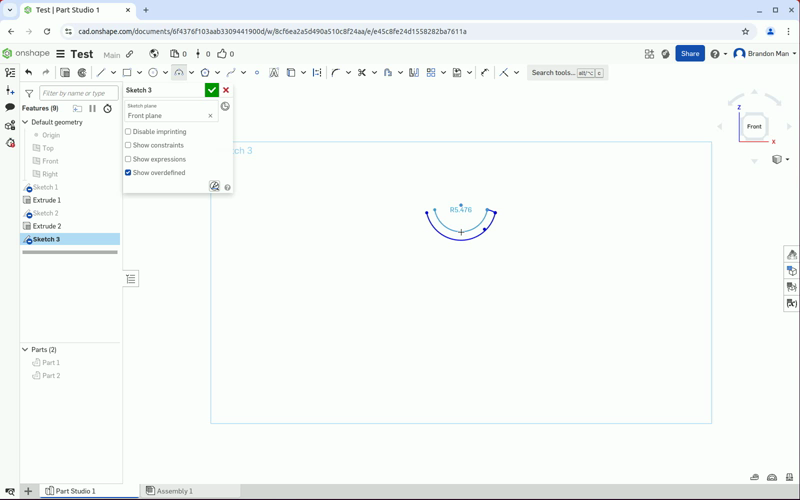
click(461, 231)
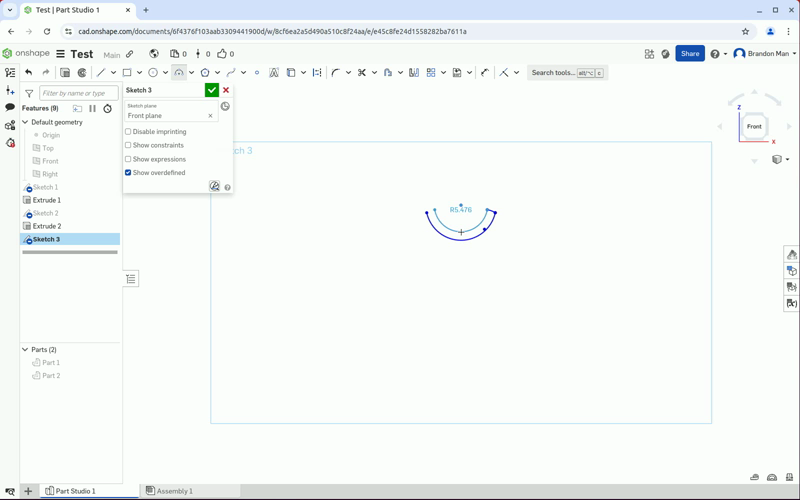
key_up(shift)
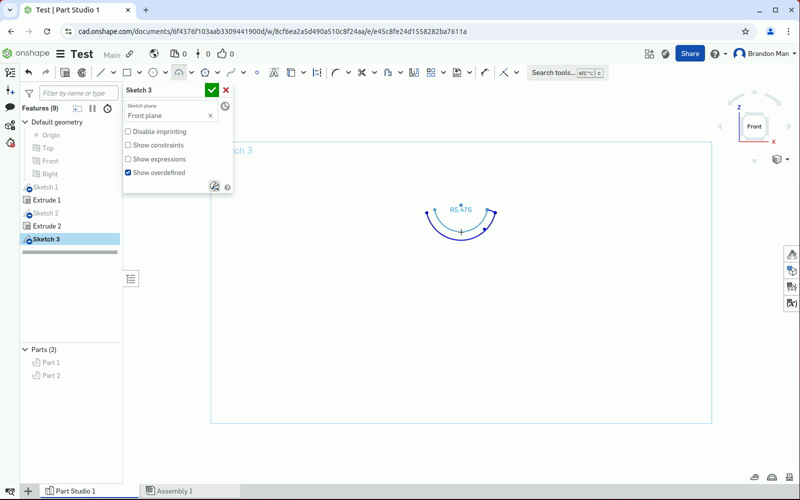
mouse_move(434, 209)
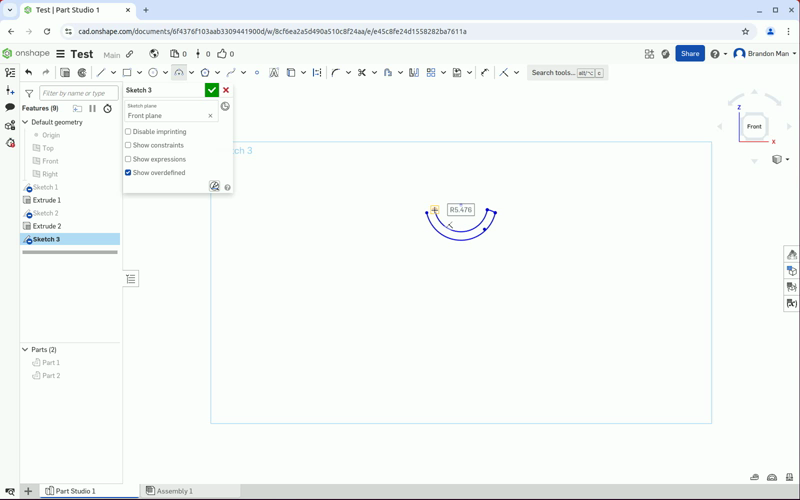
click(434, 209)
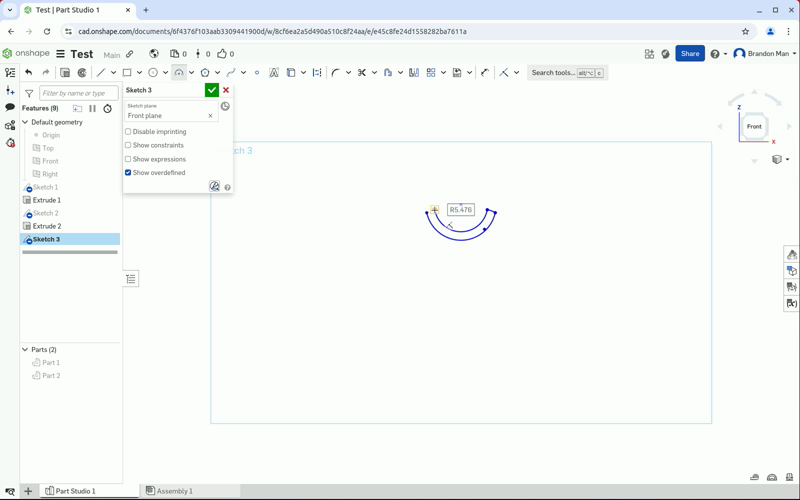
mouse_move(426, 212)
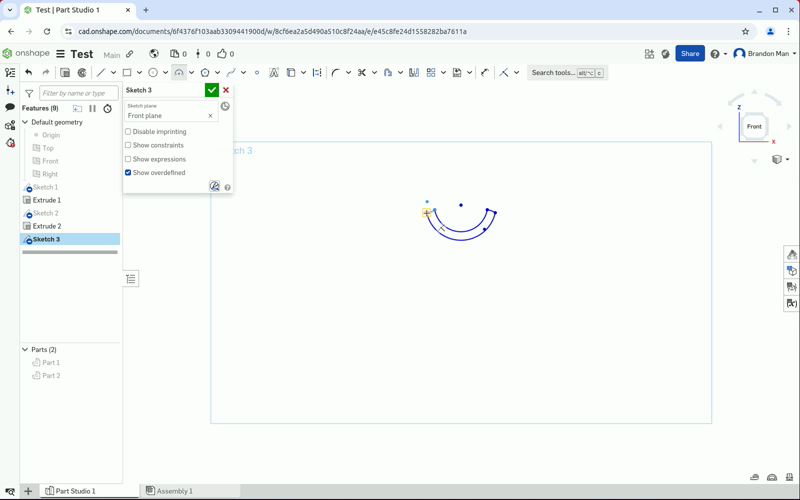
click(426, 212)
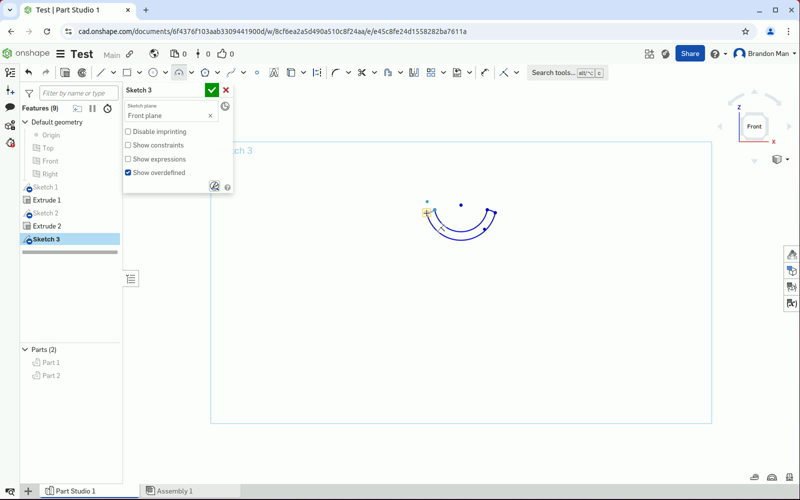
key_down(shift)
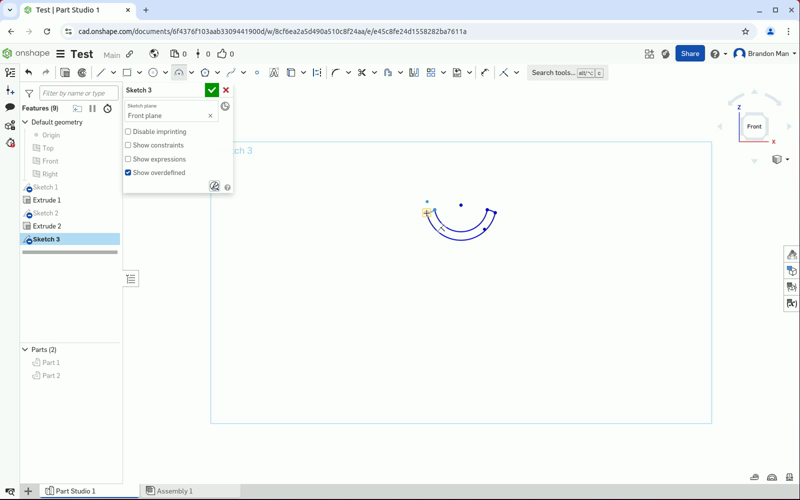
mouse_move(430, 210)
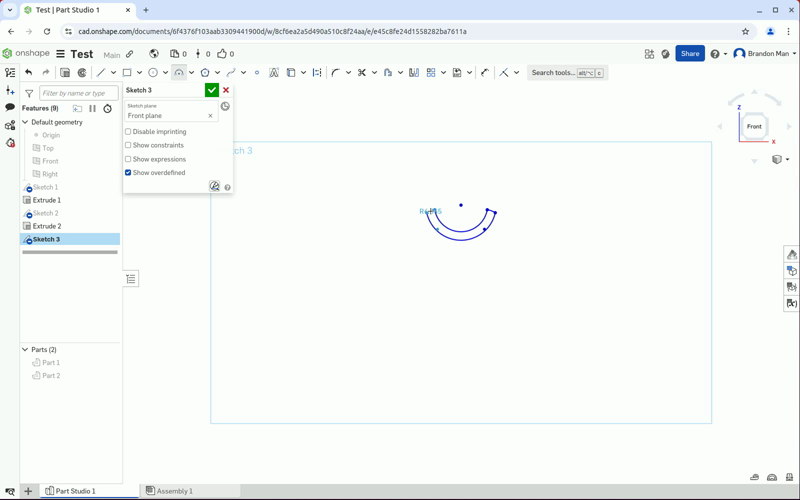
scroll(6)
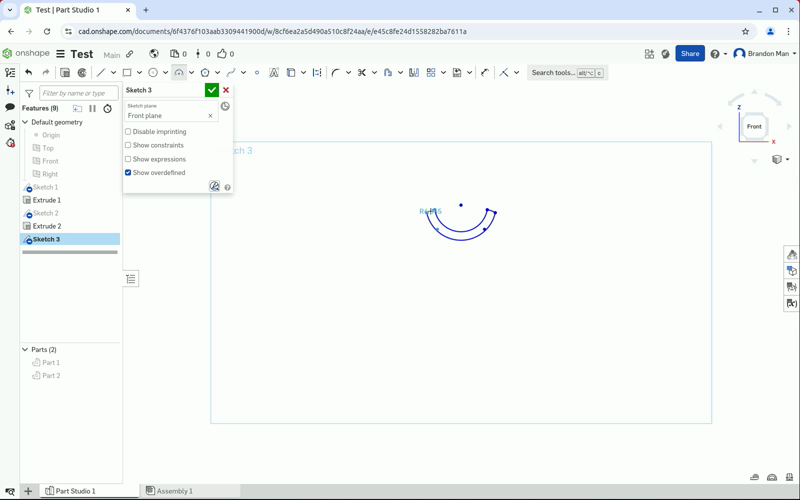
scroll(6)
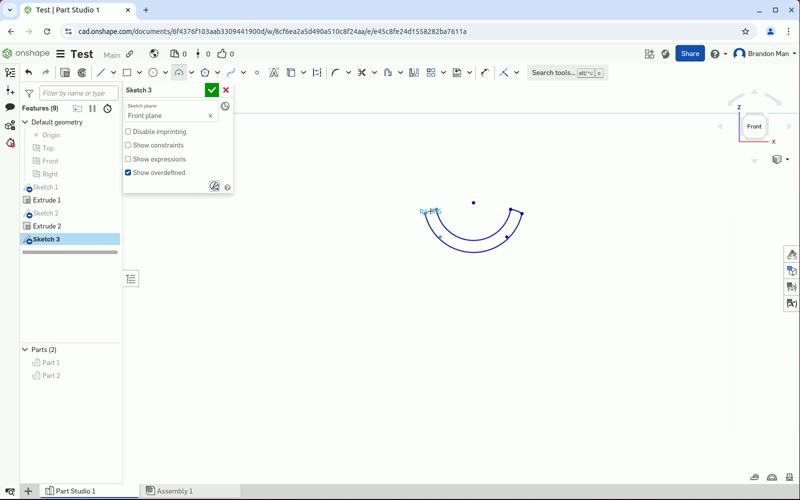
scroll(6)
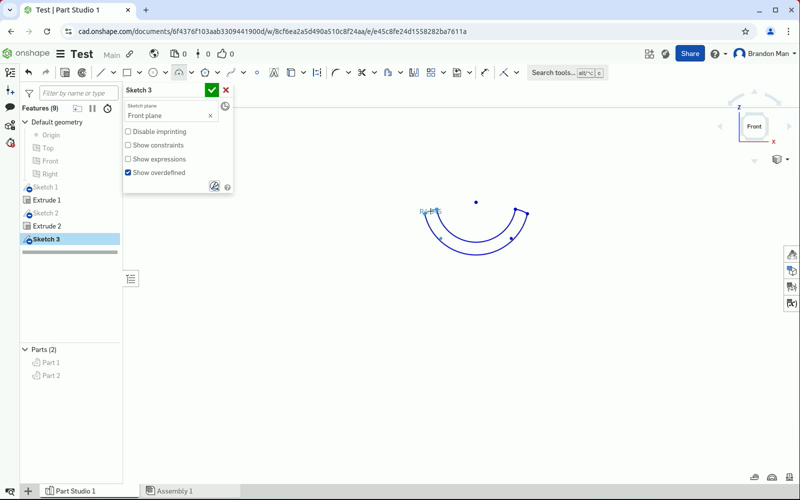
scroll(6)
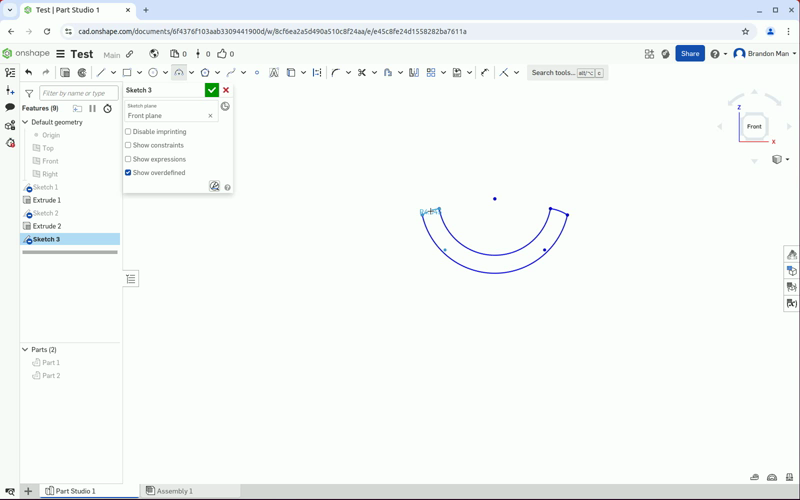
scroll(6)
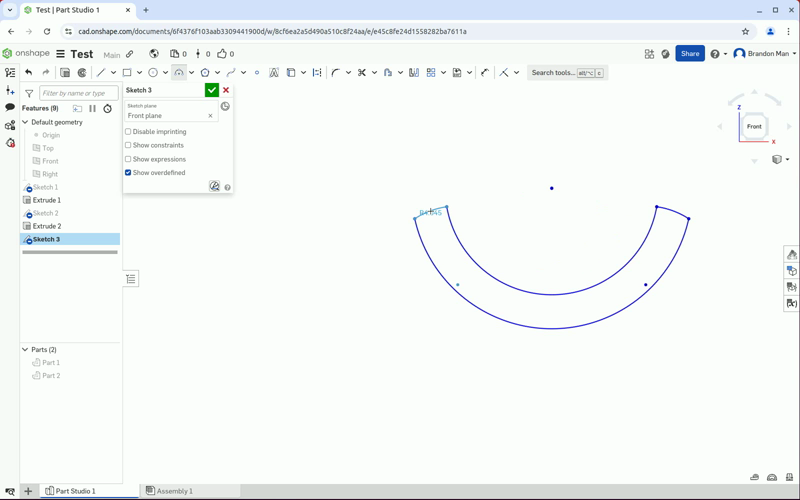
scroll(6)
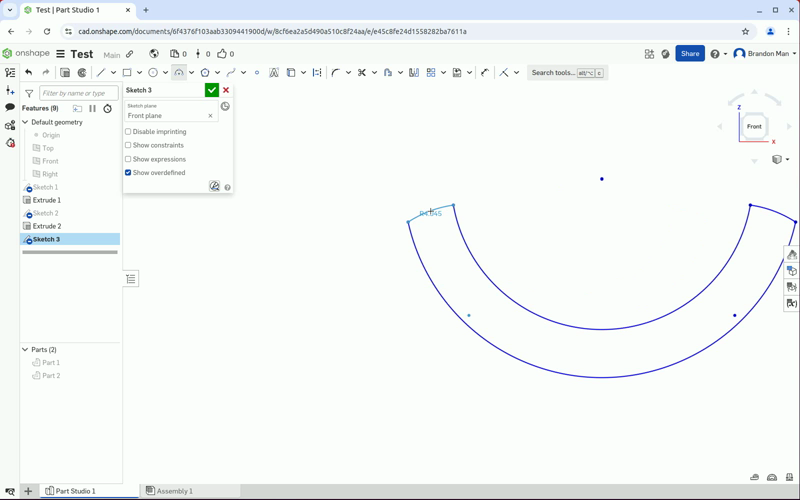
scroll(6)
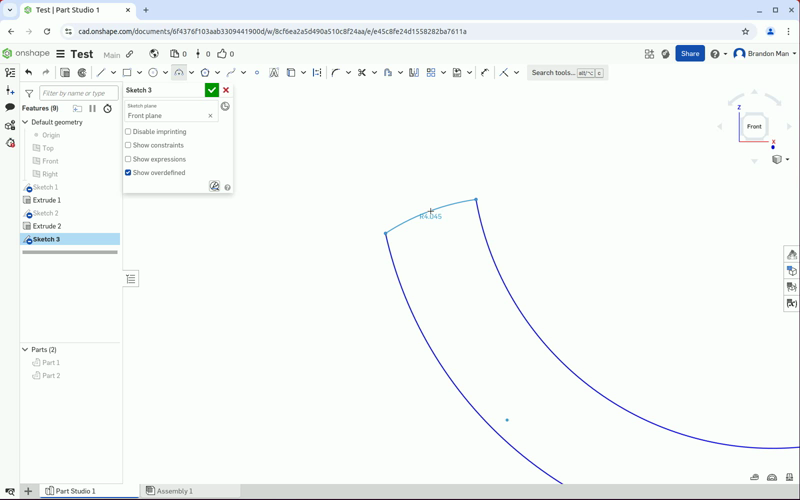
click(430, 210)
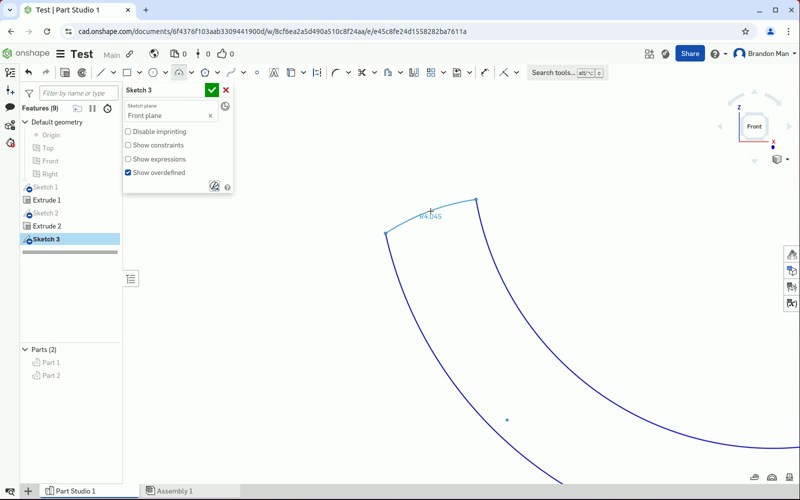
scroll(-6)
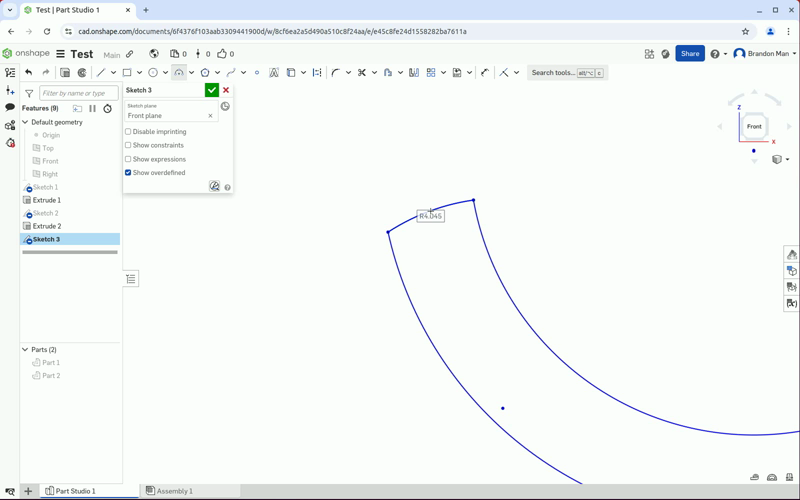
scroll(-6)
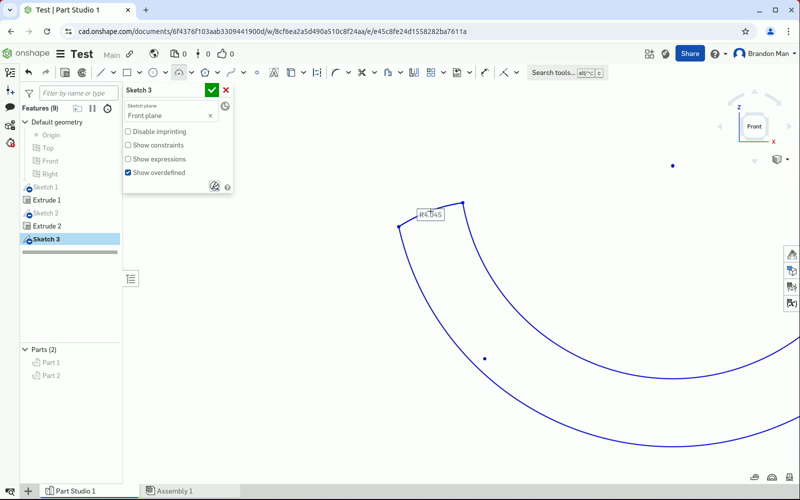
scroll(-6)
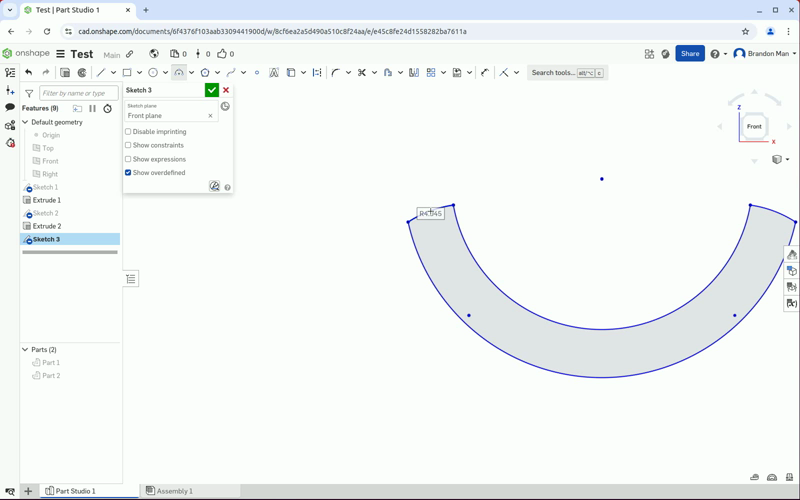
scroll(-6)
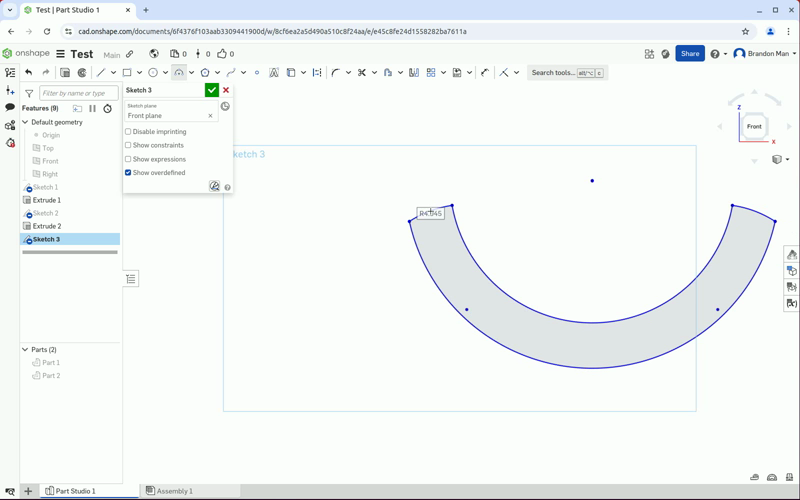
scroll(-6)
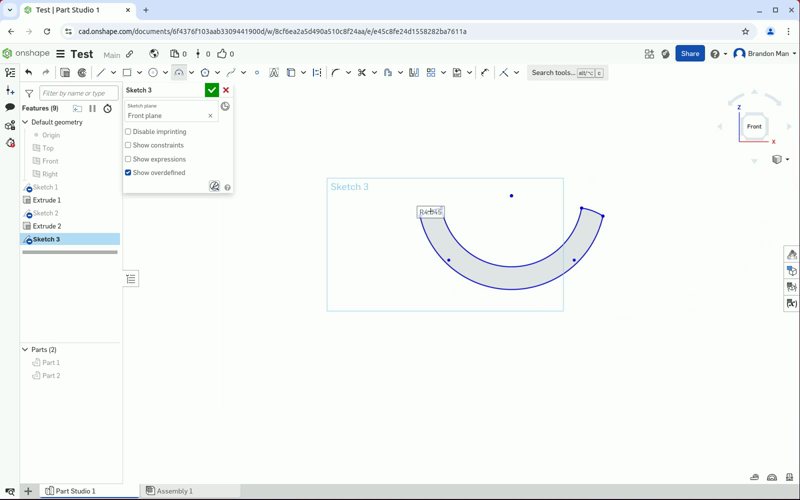
scroll(-6)
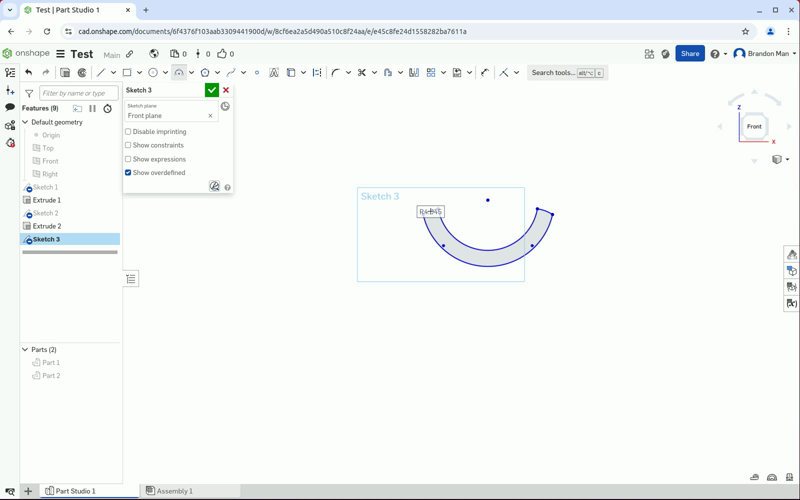
scroll(-6)
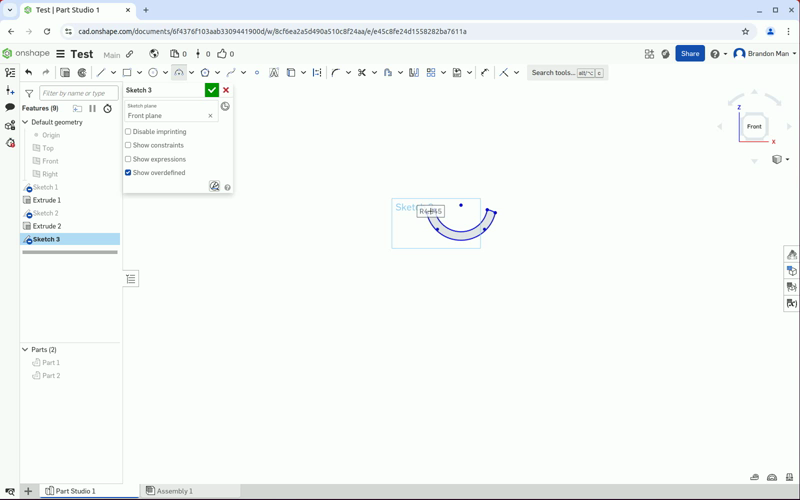
key_up(shift)
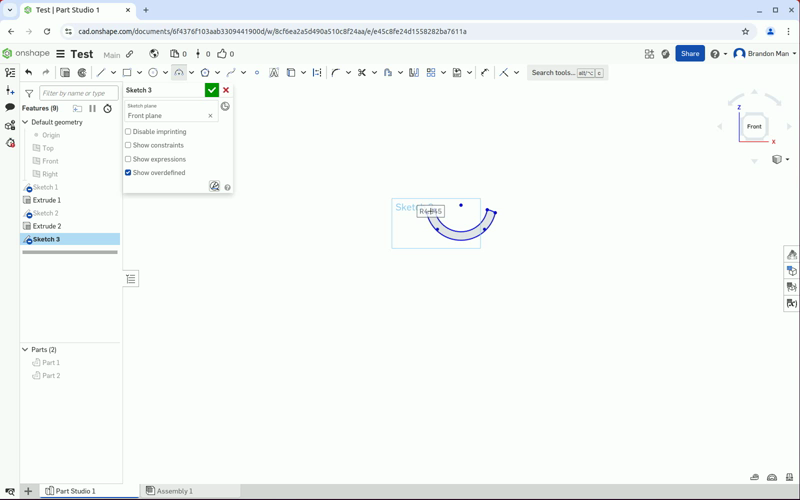
key(esc)
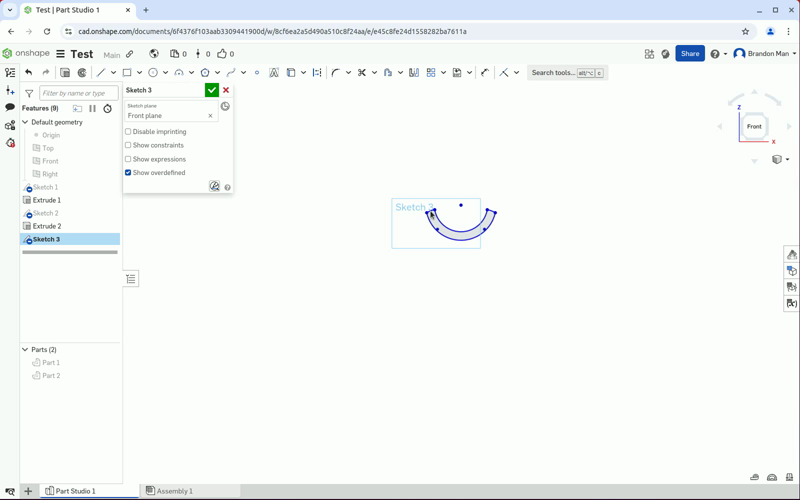
mouse_move(461, 238)
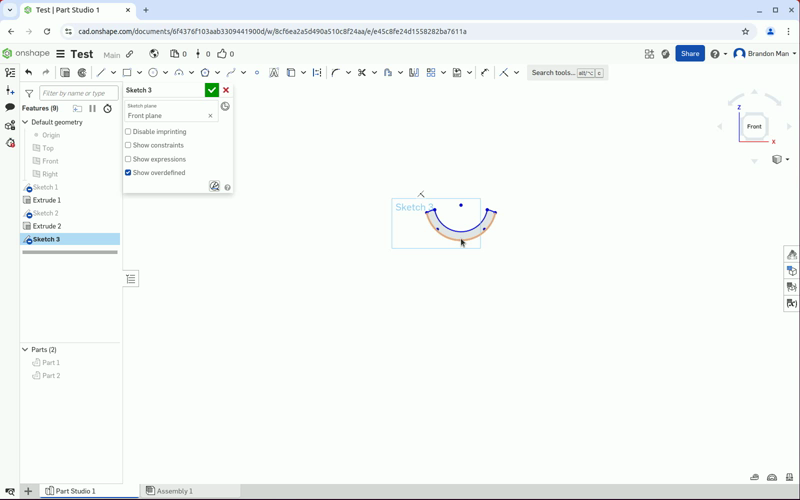
scroll(6)
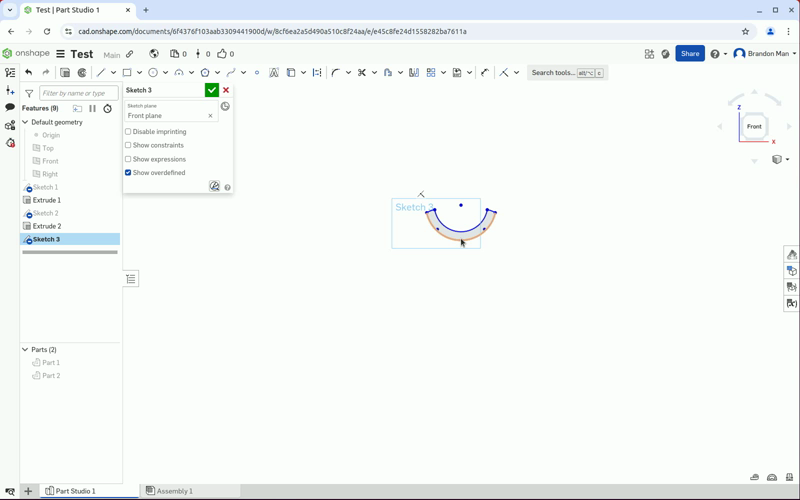
scroll(6)
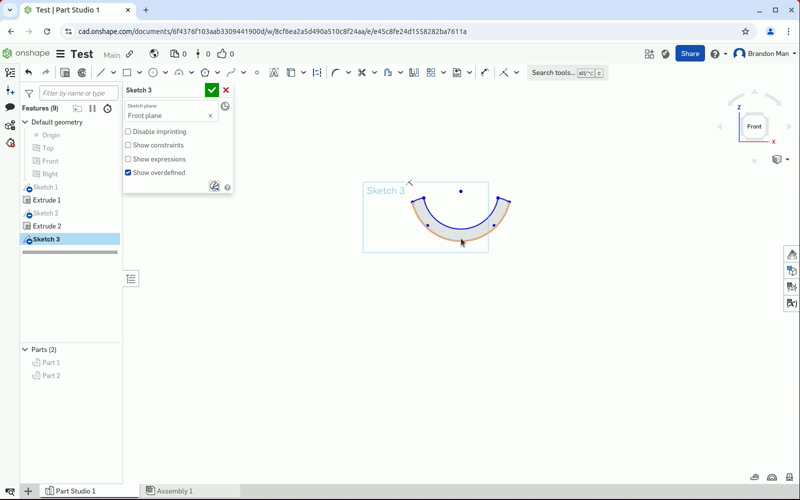
scroll(6)
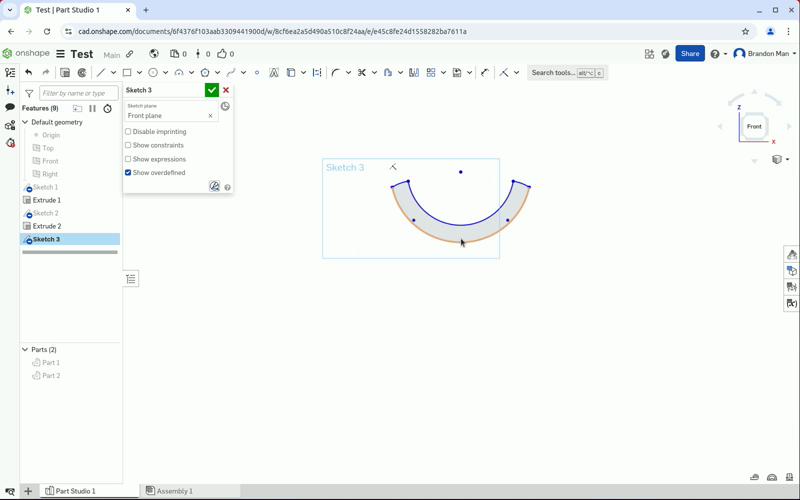
scroll(6)
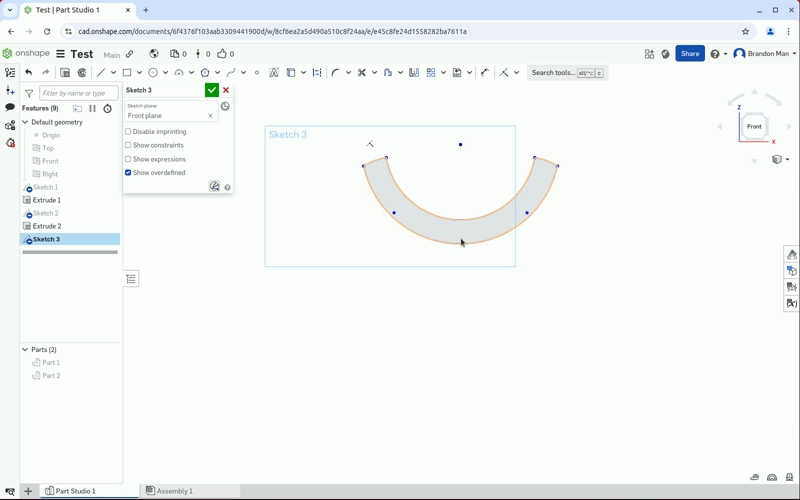
scroll(6)
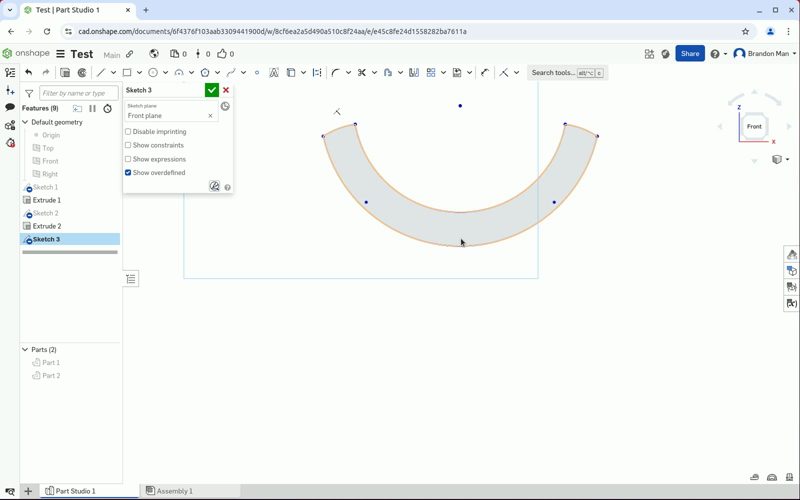
scroll(6)
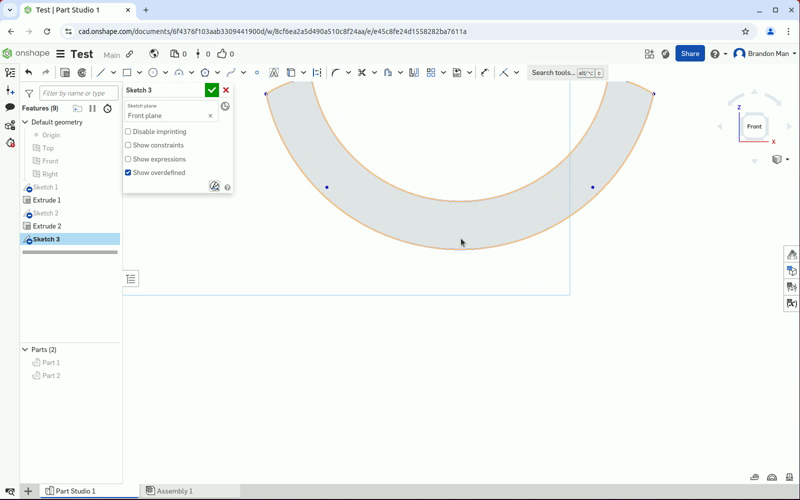
scroll(6)
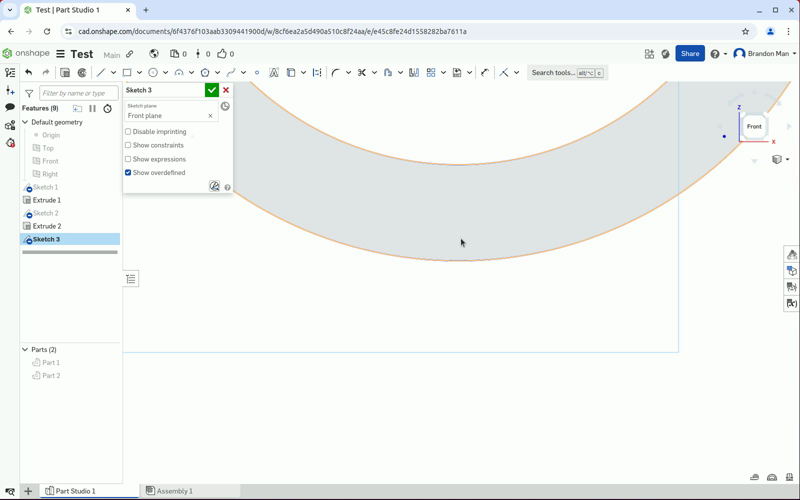
click(461, 238)
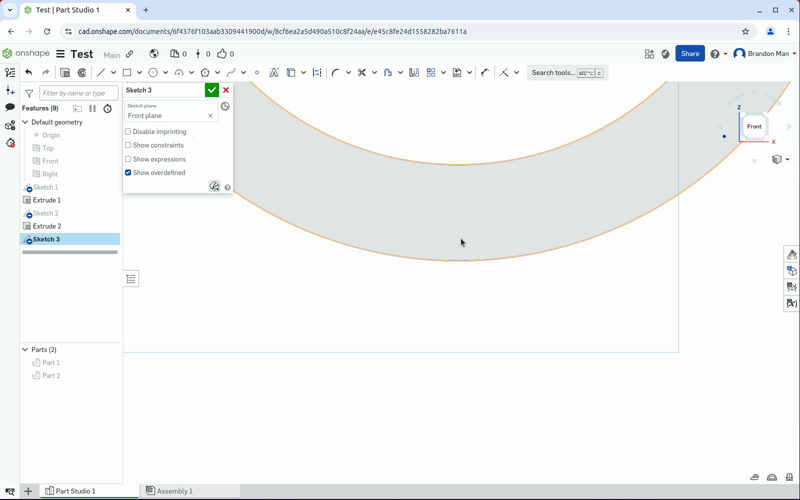
scroll(-6)
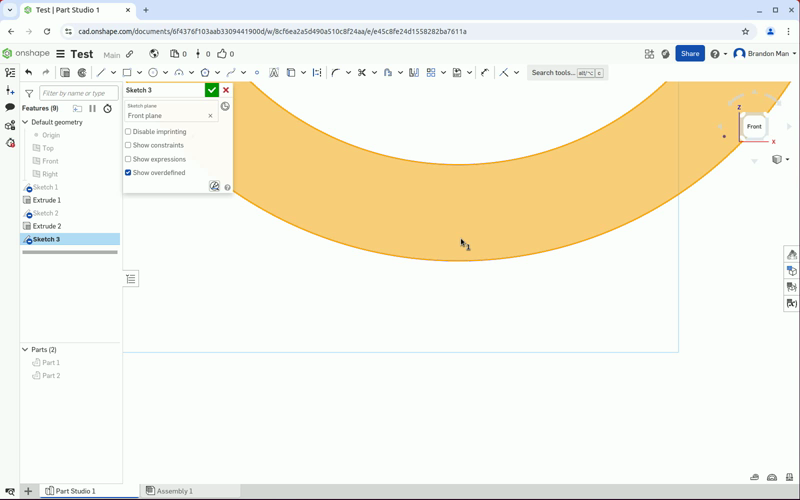
scroll(-6)
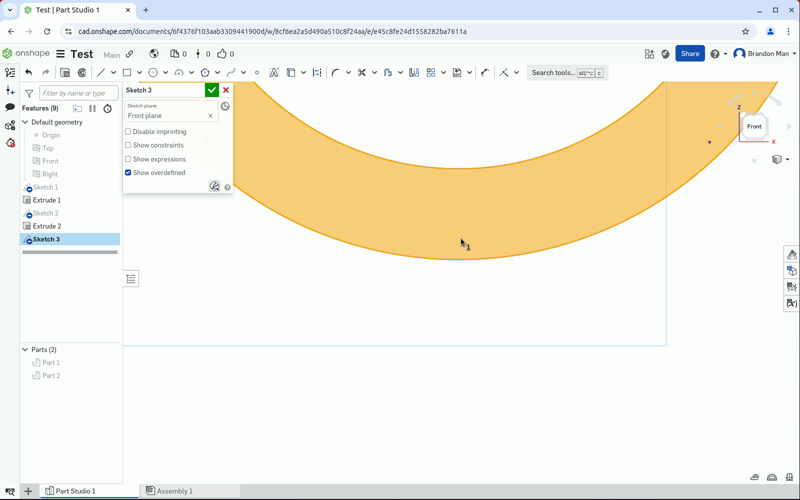
scroll(-6)
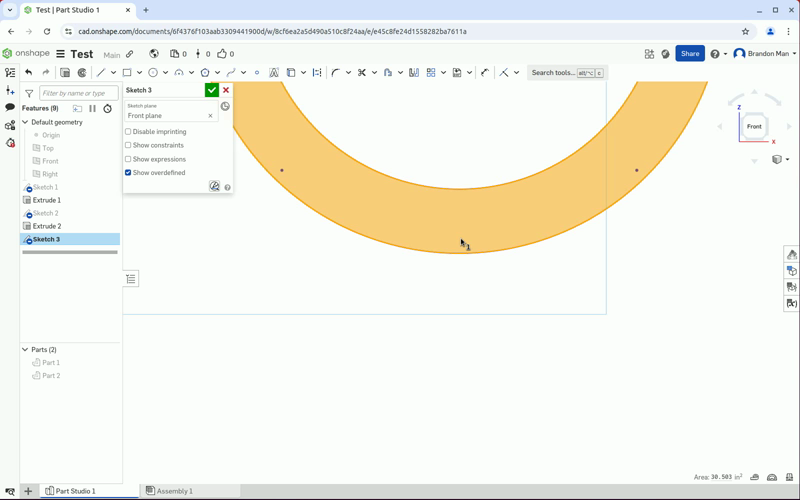
scroll(-6)
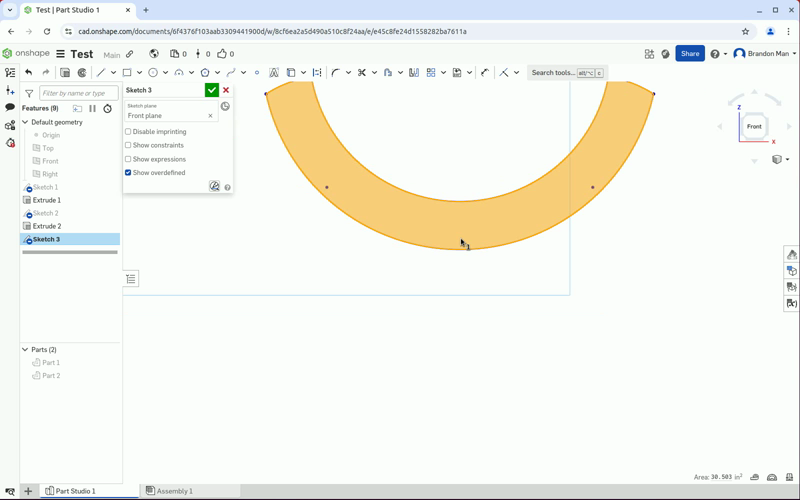
scroll(-6)
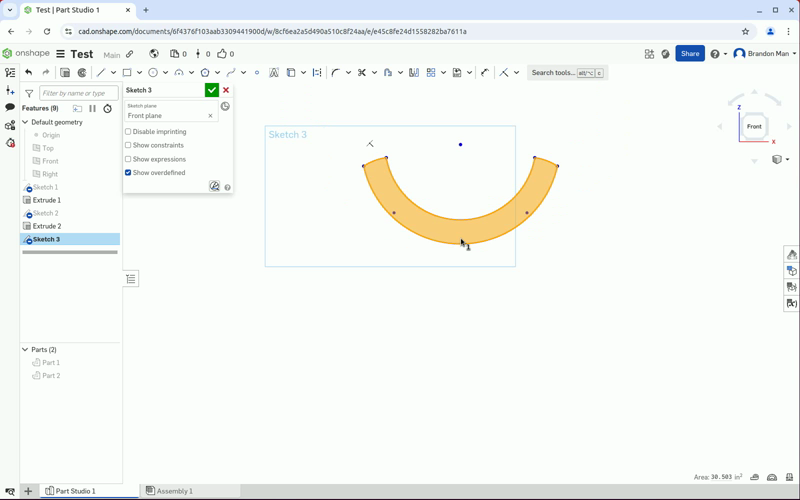
scroll(-6)
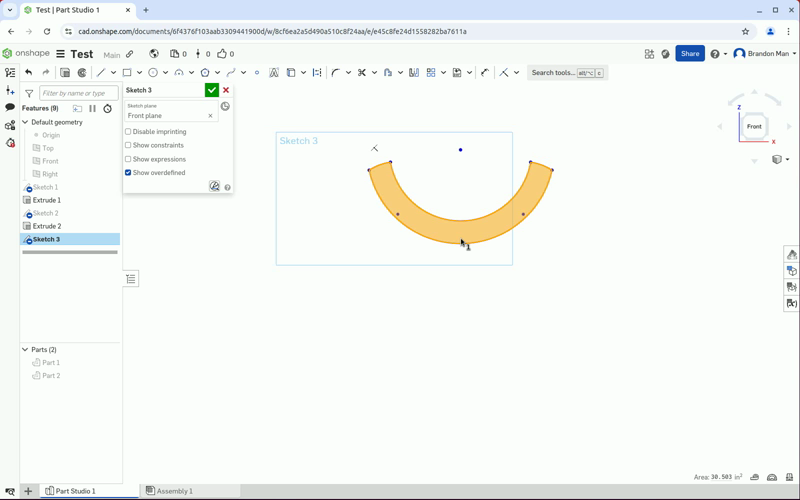
scroll(-6)
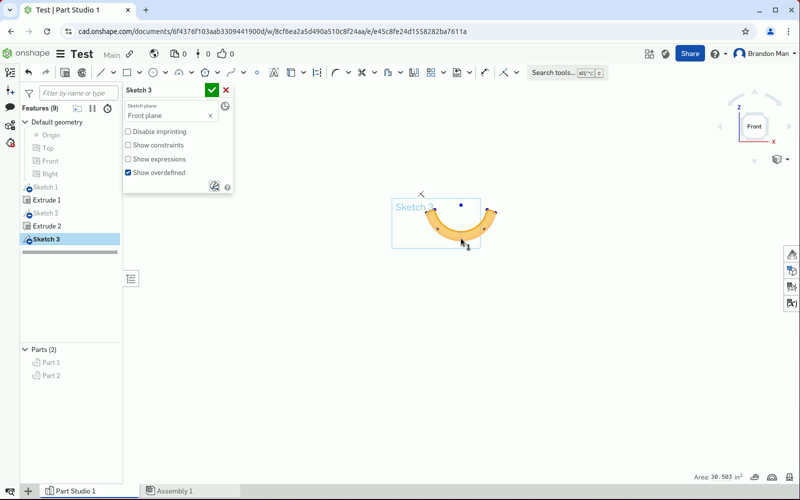
mouse_move(73, 352)
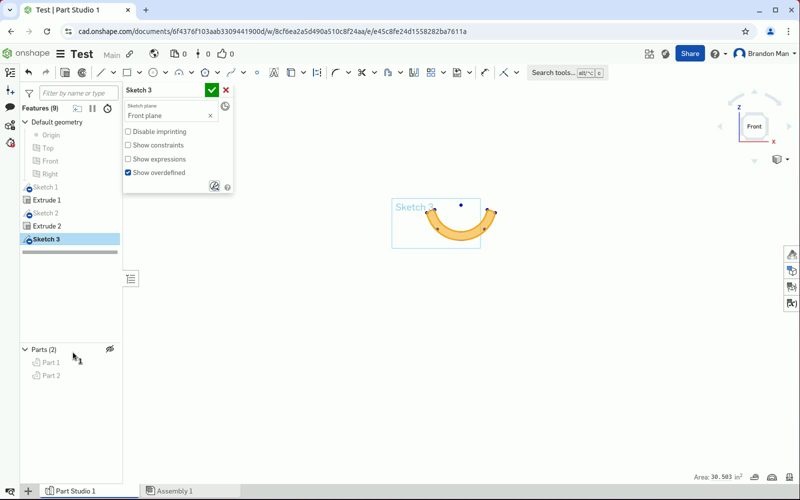
key(shift+y)
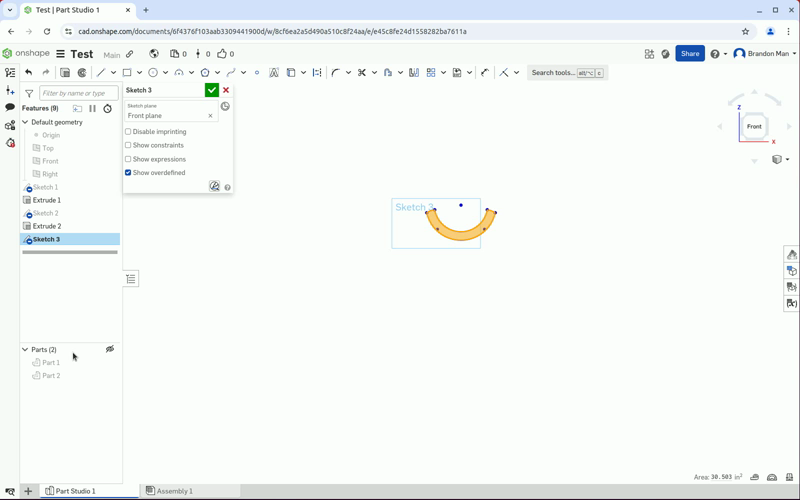
key(shift+e)
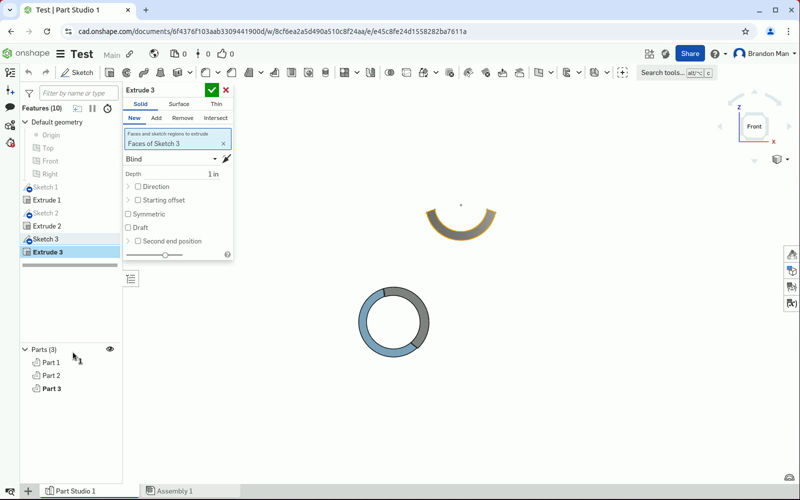
mouse_move(143, 106)
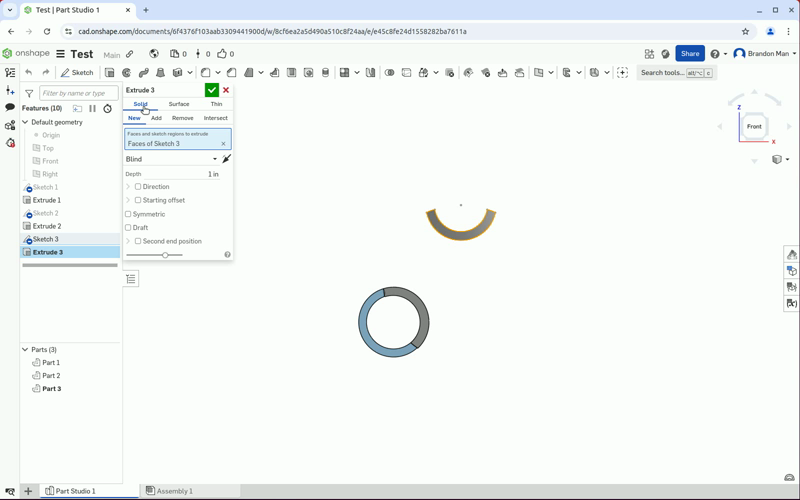
click(143, 106)
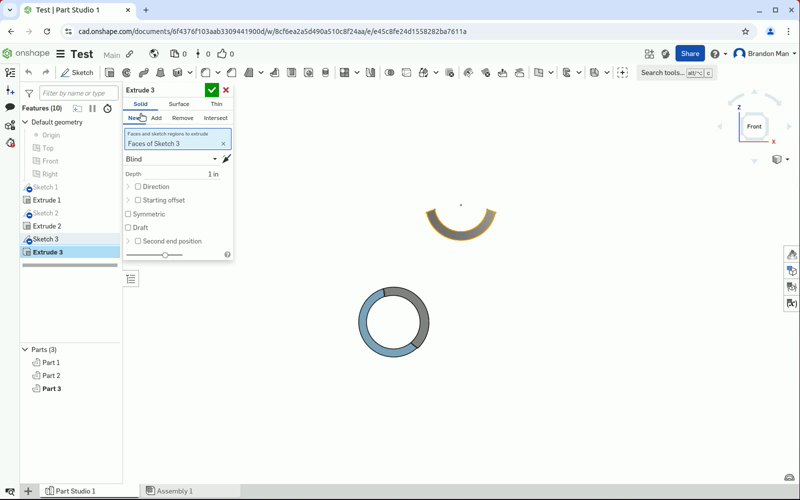
mouse_move(137, 120)
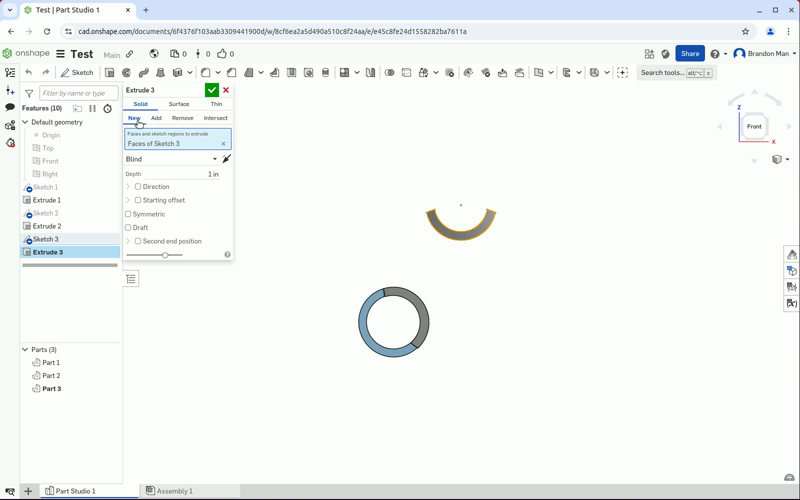
click(137, 120)
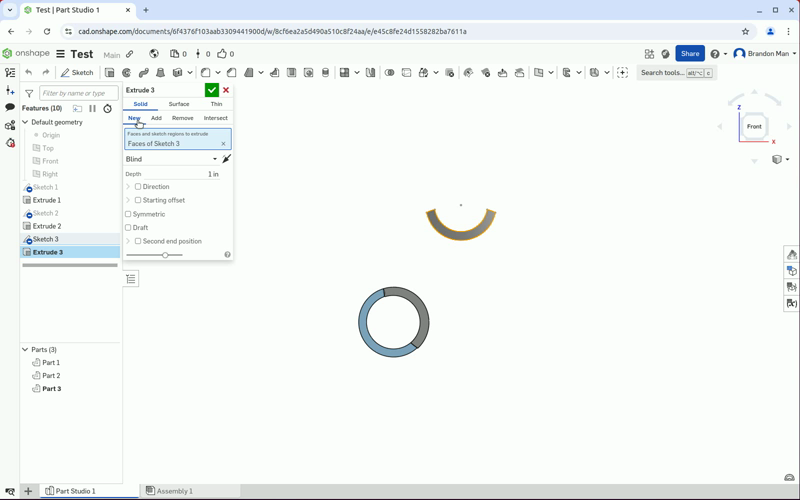
key(tab, 4)
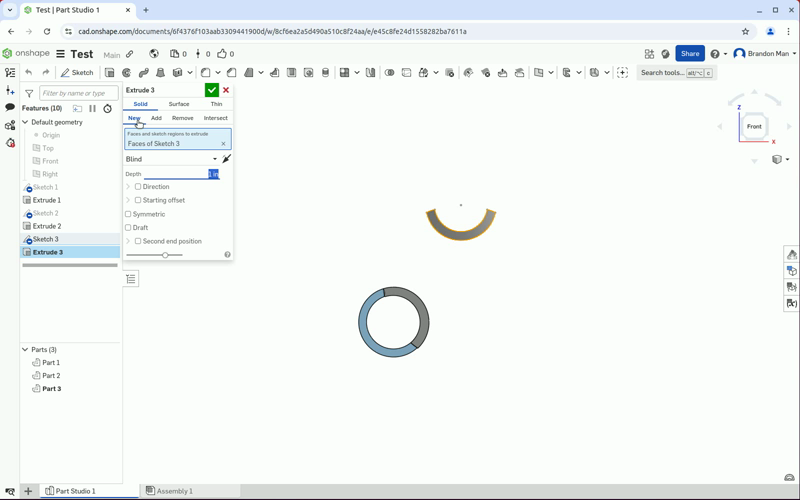
text(3.129)
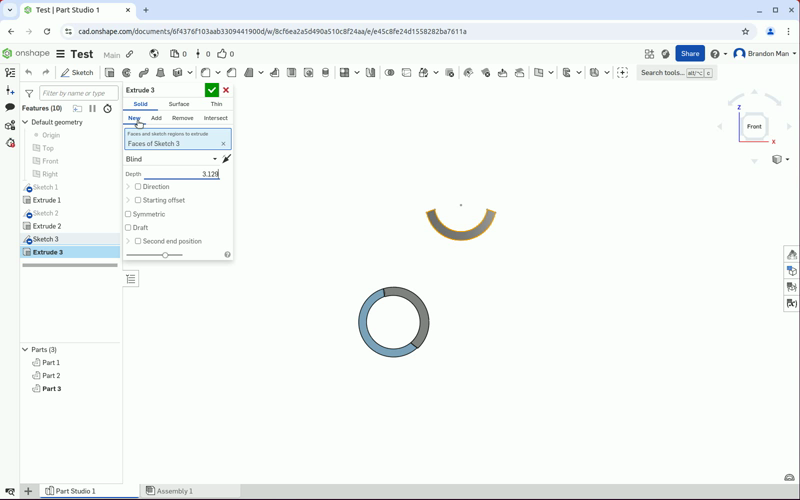
key(enter)
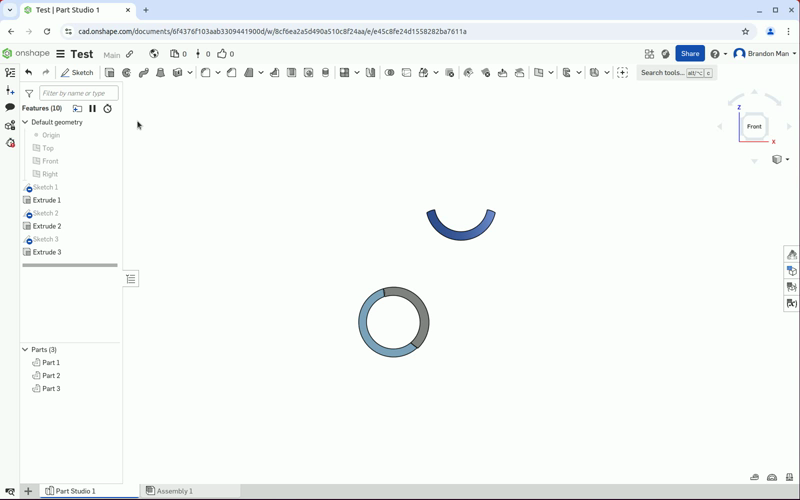
key(shift+h)
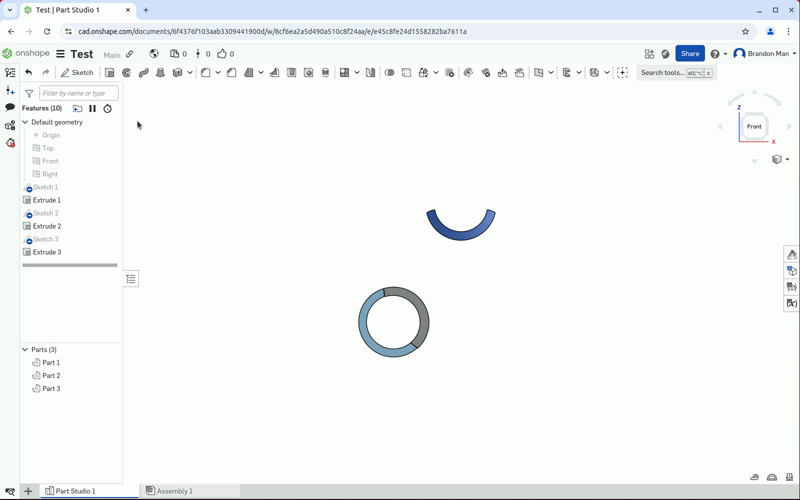
key(shift+h)
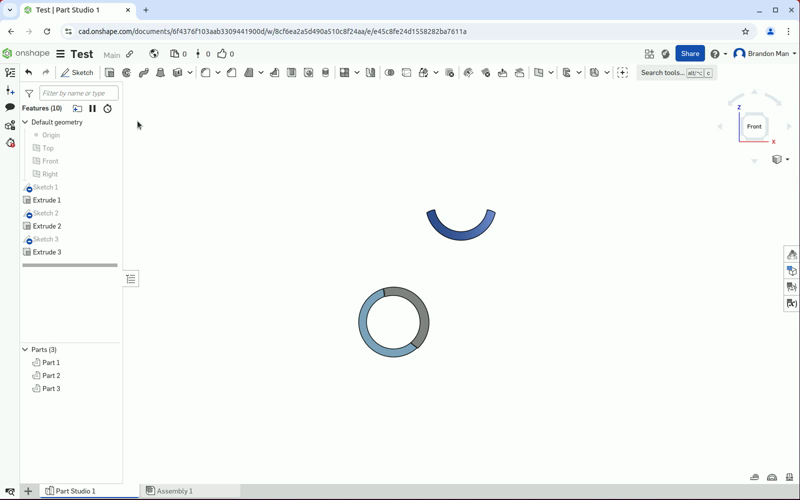
mouse_move(73, 189)
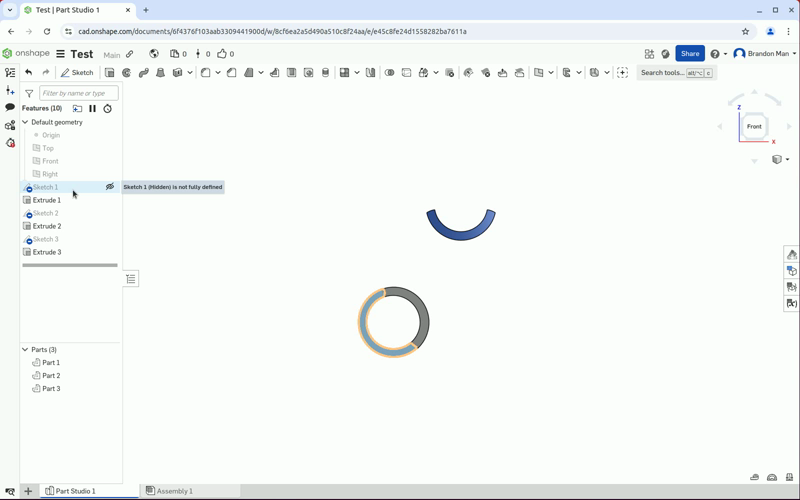
click(73, 189)
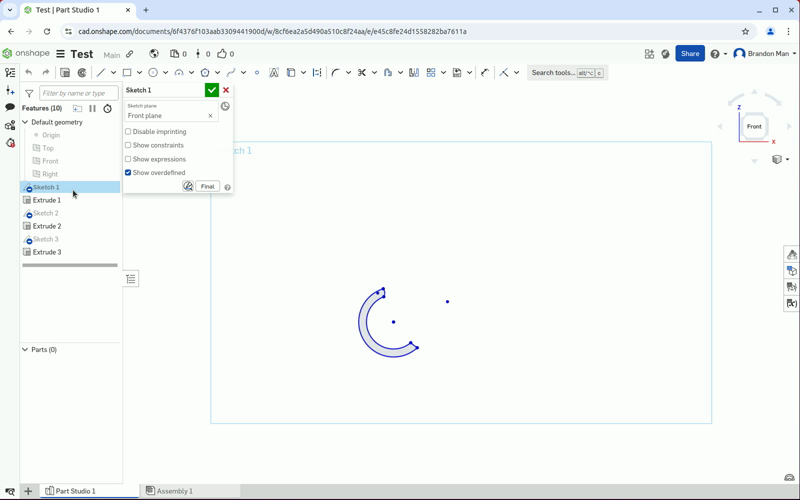
mouse_move(229, 92)
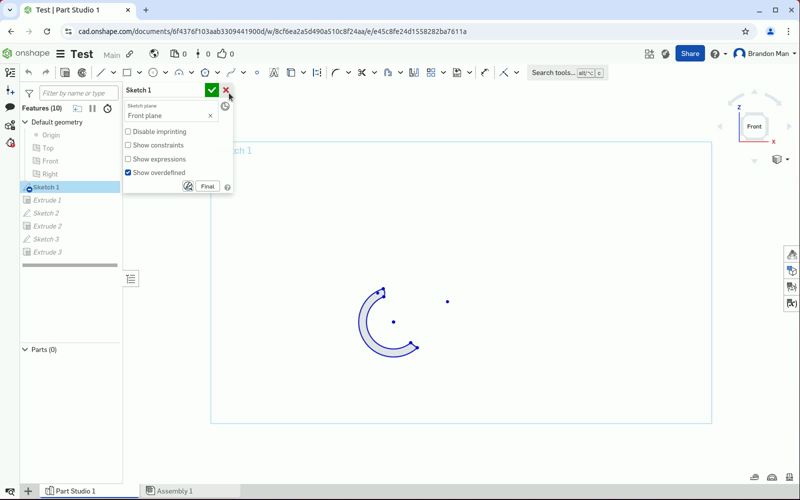
click(229, 92)
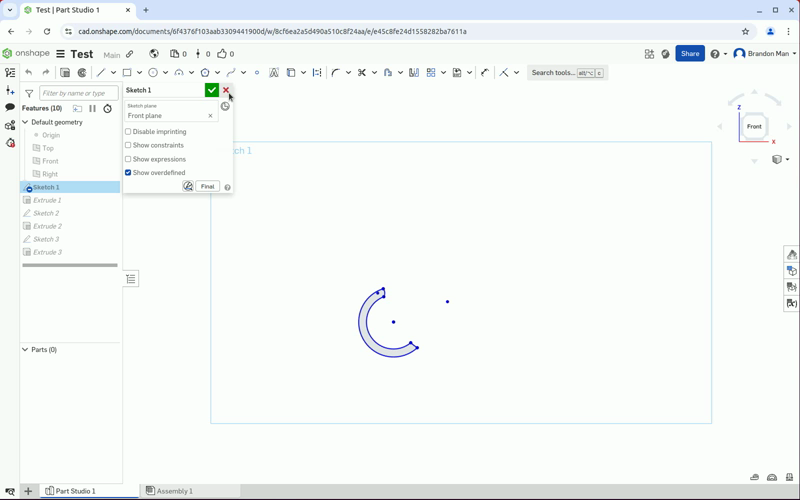
key(shift+s)
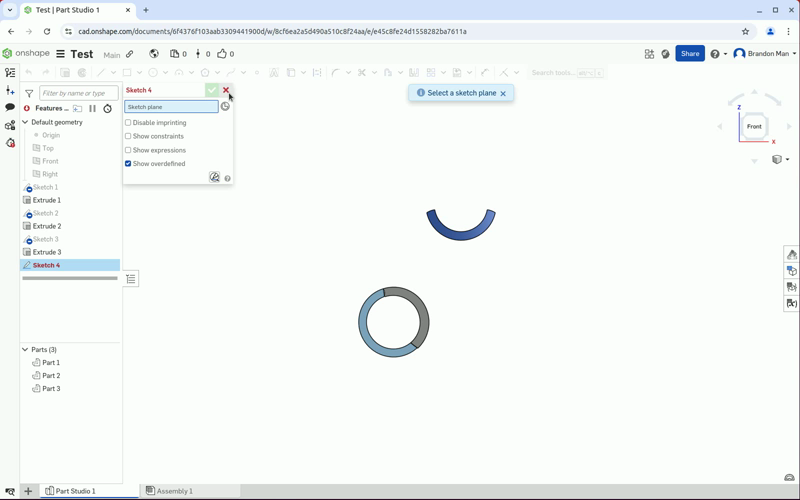
mouse_move(73, 163)
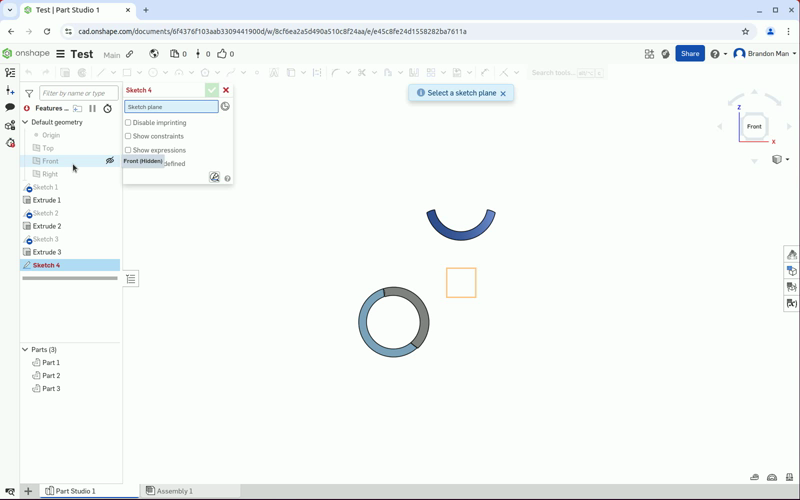
click(73, 163)
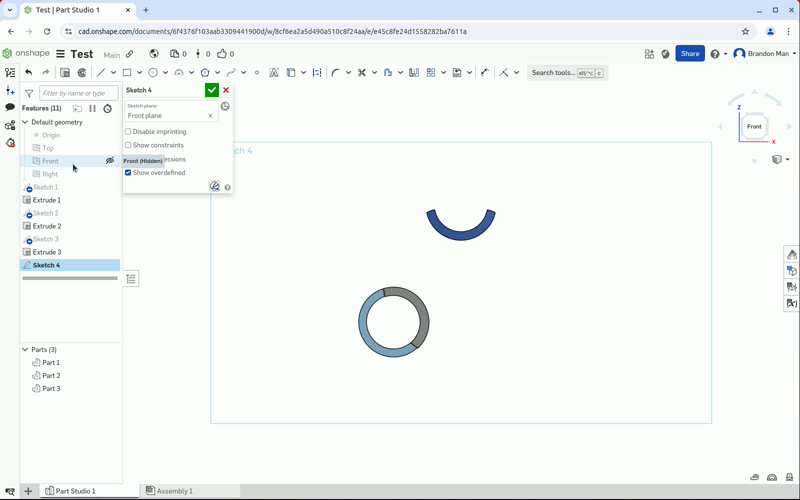
mouse_move(73, 352)
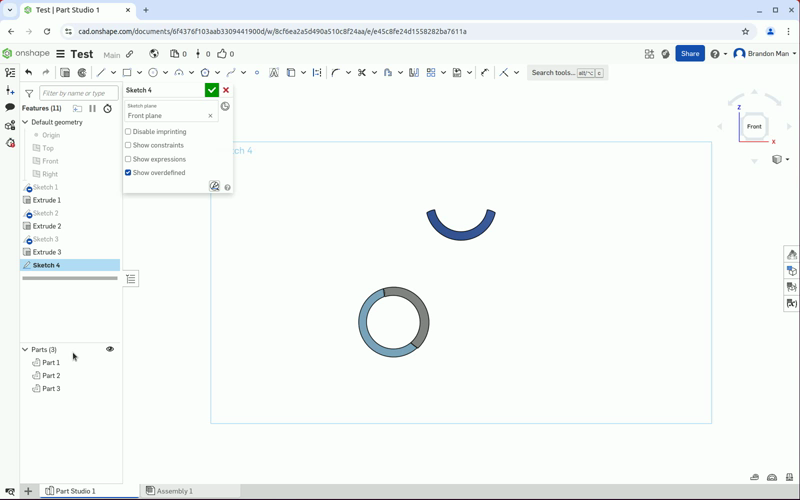
key(y)
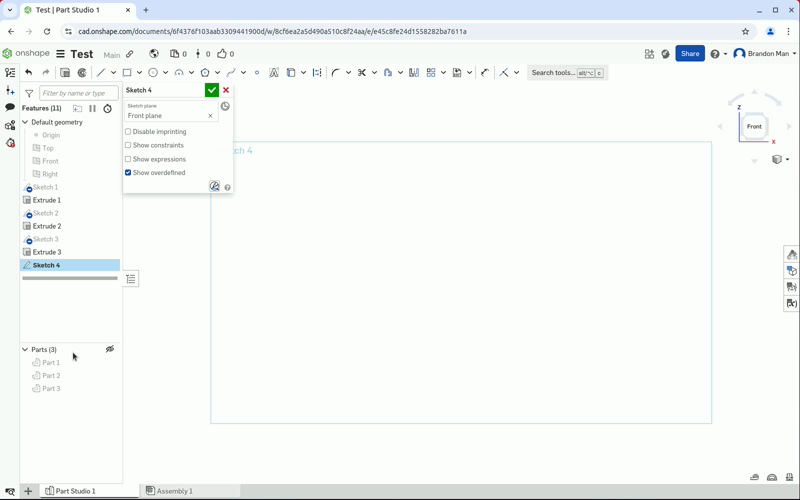
key(a)
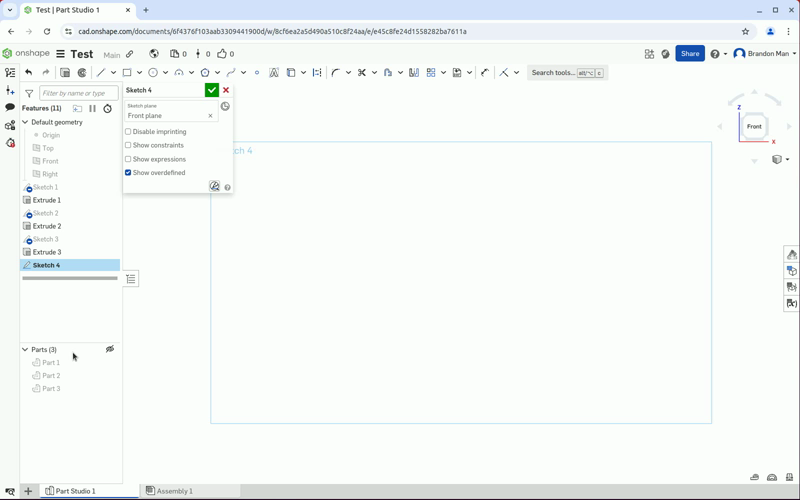
key_down(shift)
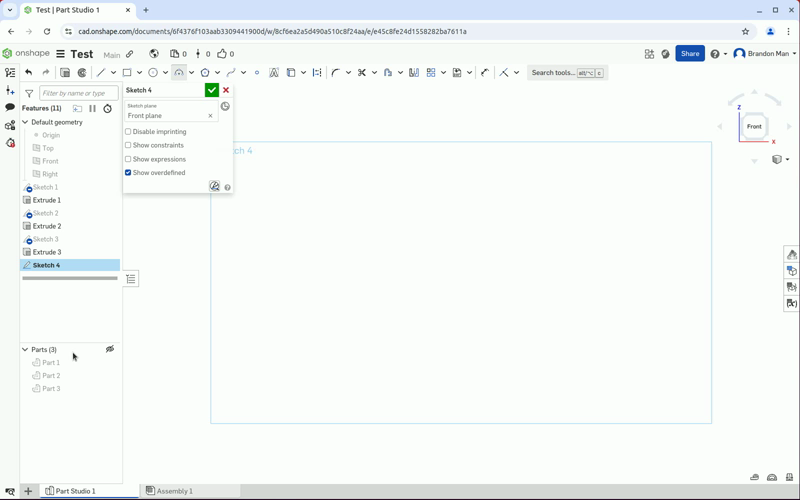
mouse_move(426, 212)
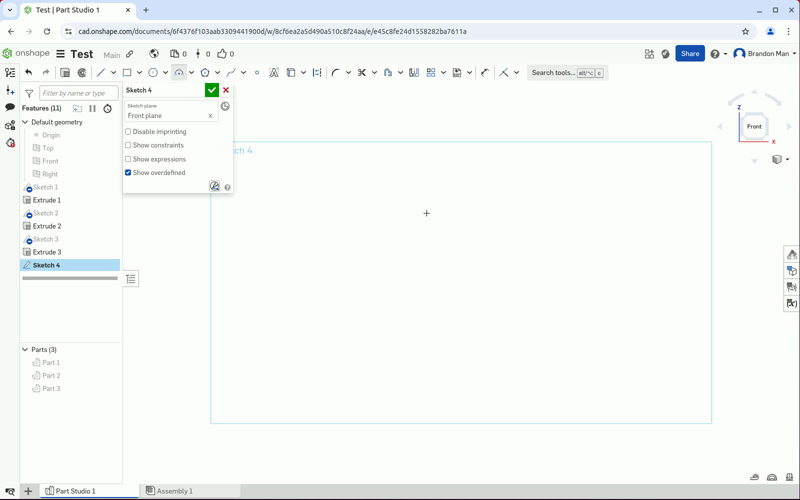
click(426, 212)
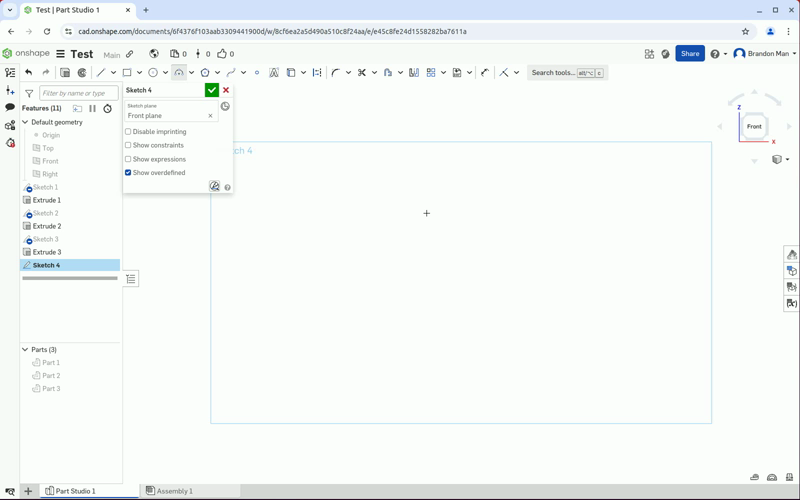
key_up(shift)
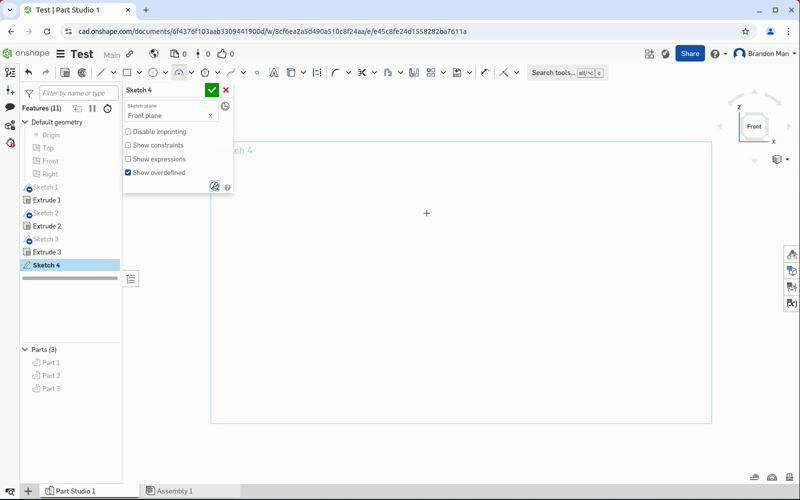
key_down(shift)
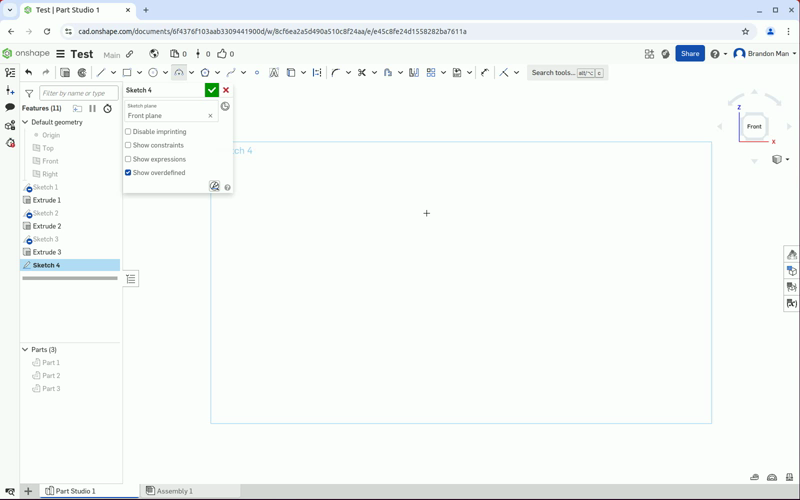
mouse_move(434, 209)
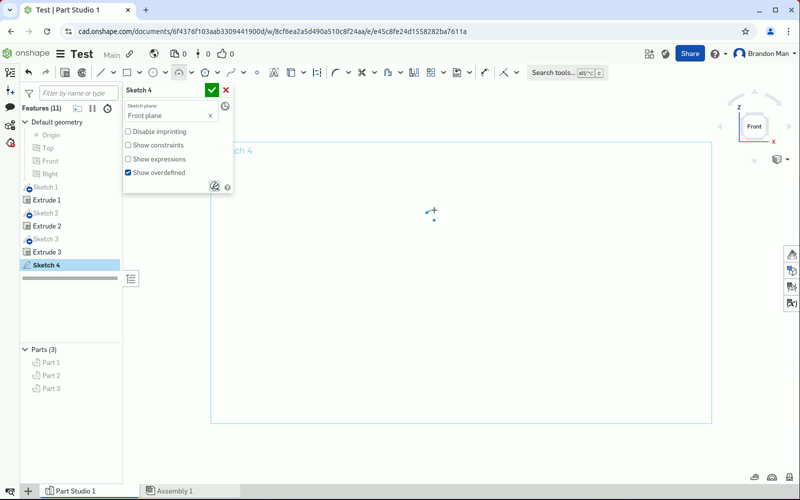
click(434, 209)
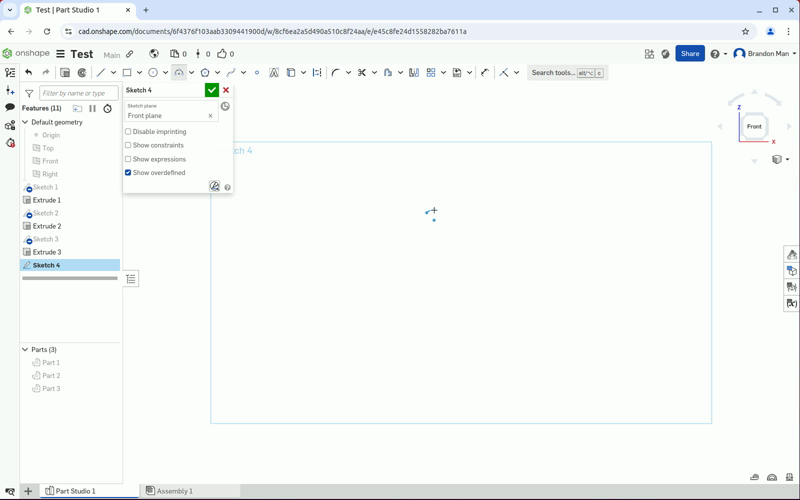
mouse_move(430, 211)
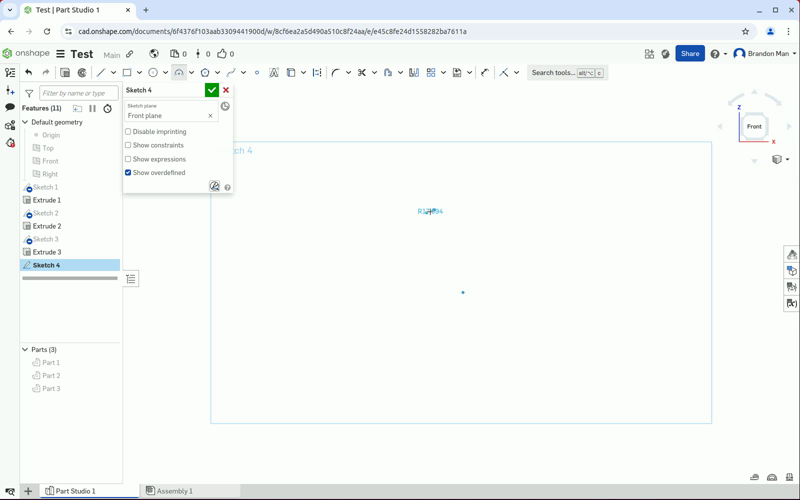
click(430, 211)
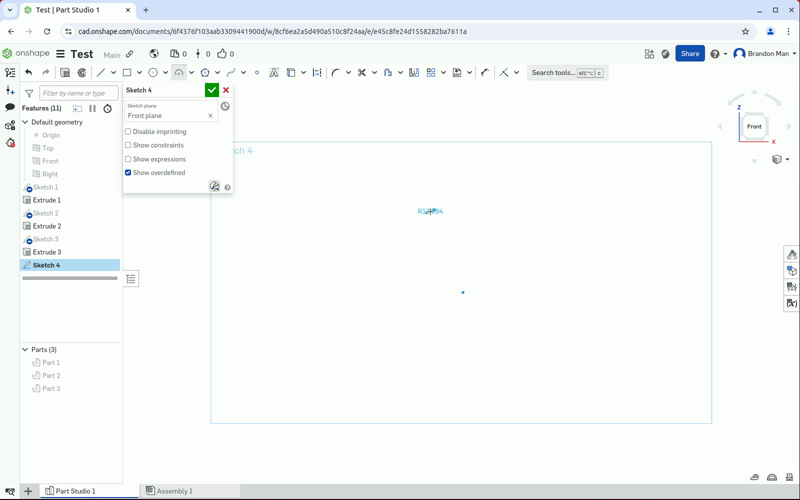
key_up(shift)
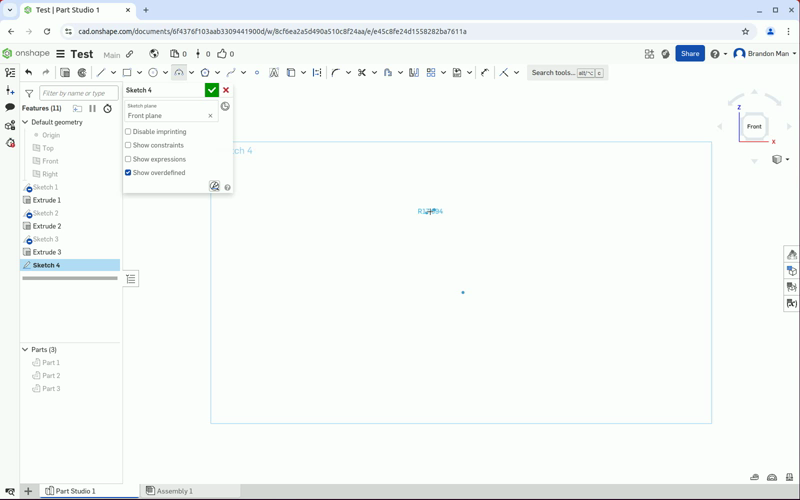
mouse_move(434, 209)
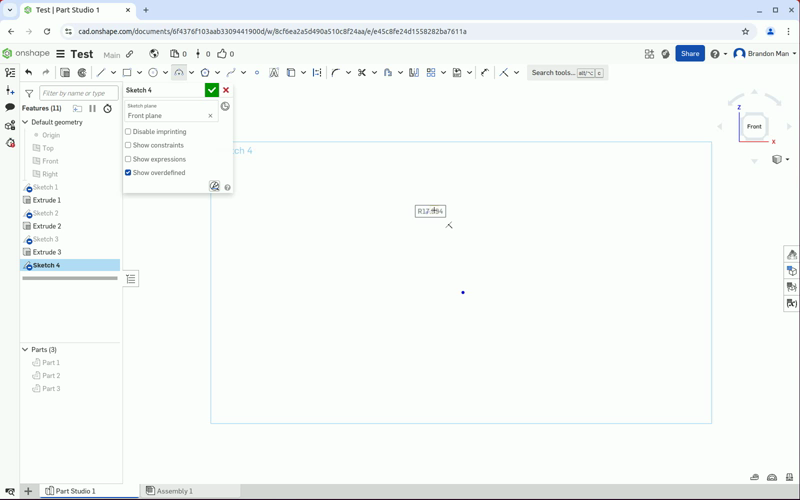
scroll(6)
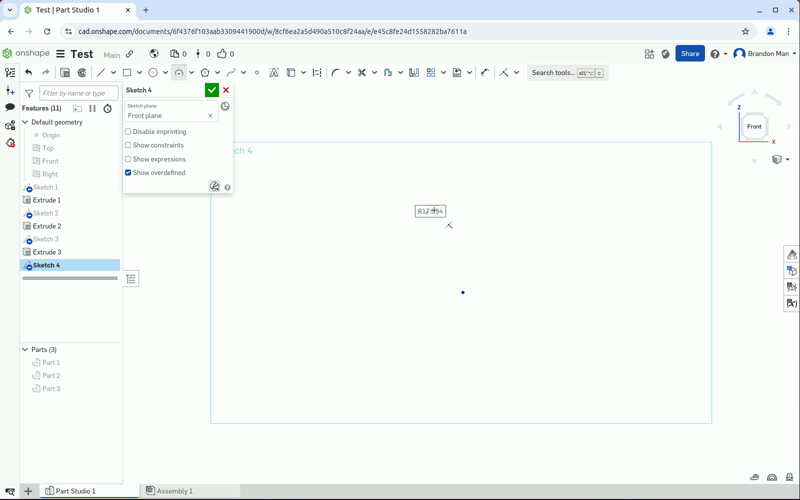
scroll(6)
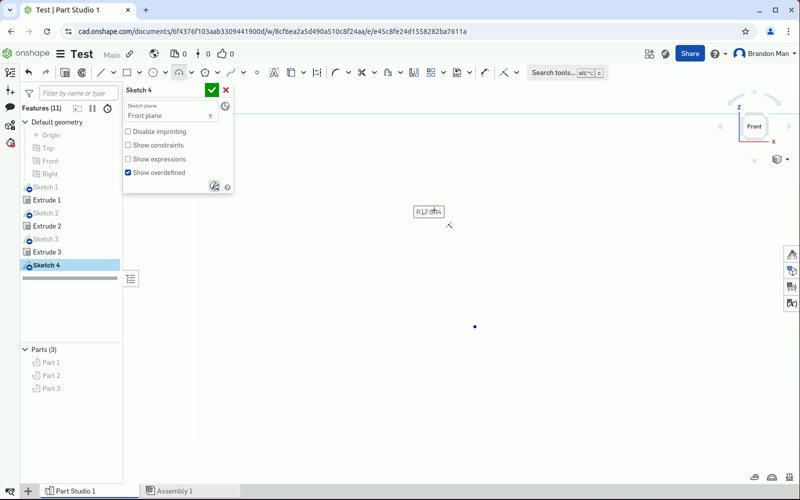
scroll(6)
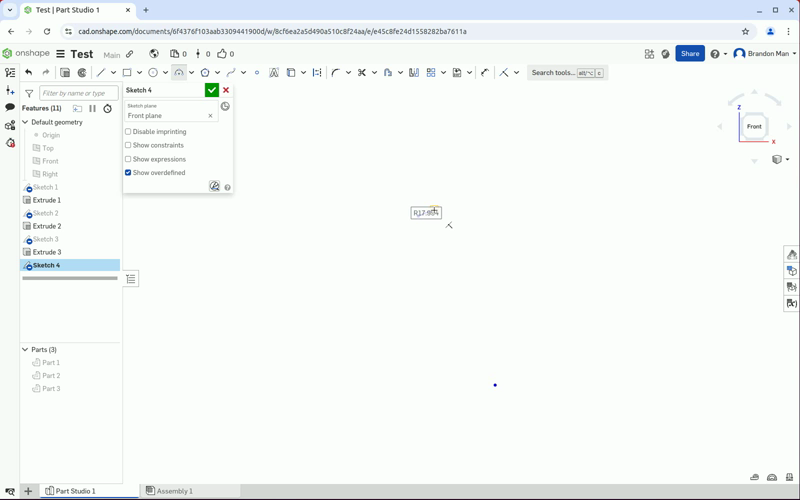
scroll(6)
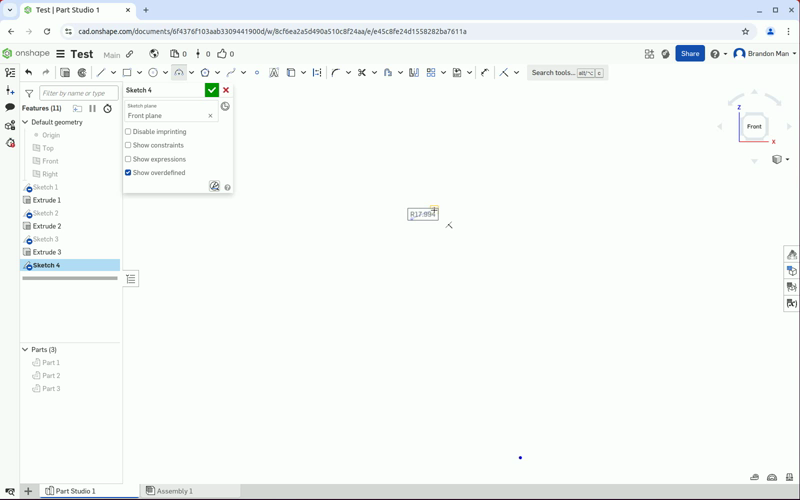
scroll(6)
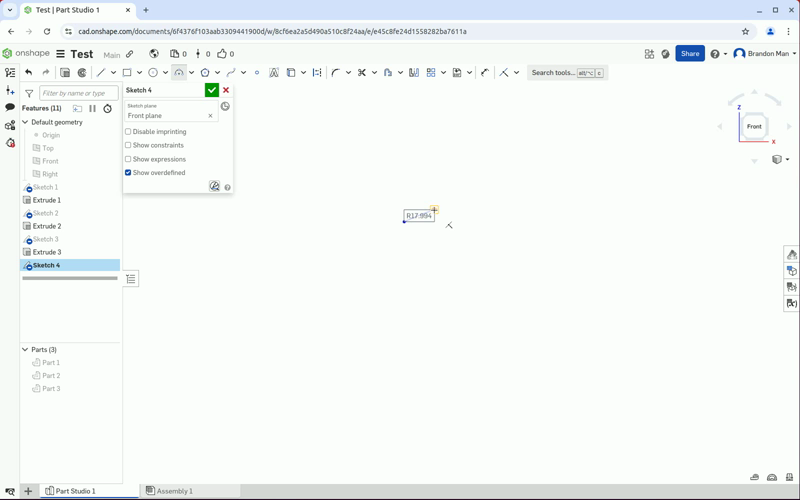
scroll(6)
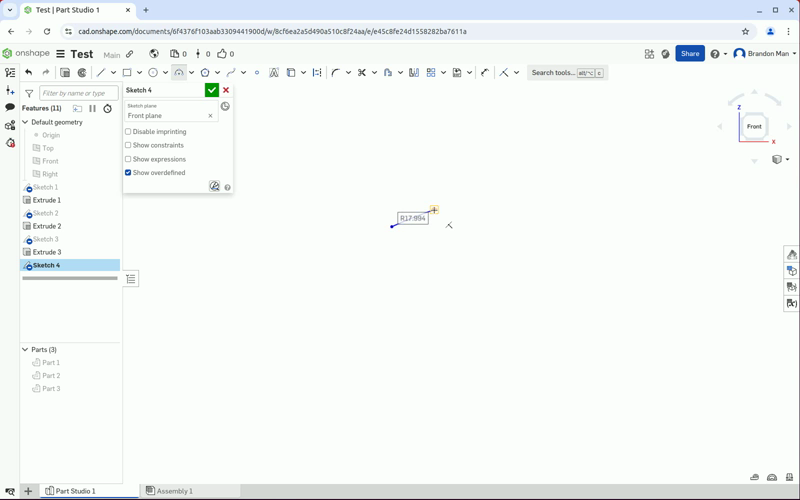
scroll(6)
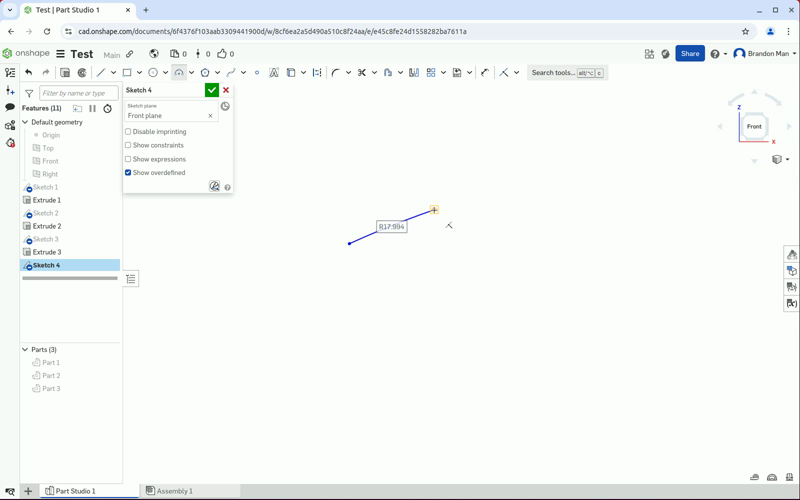
click(434, 209)
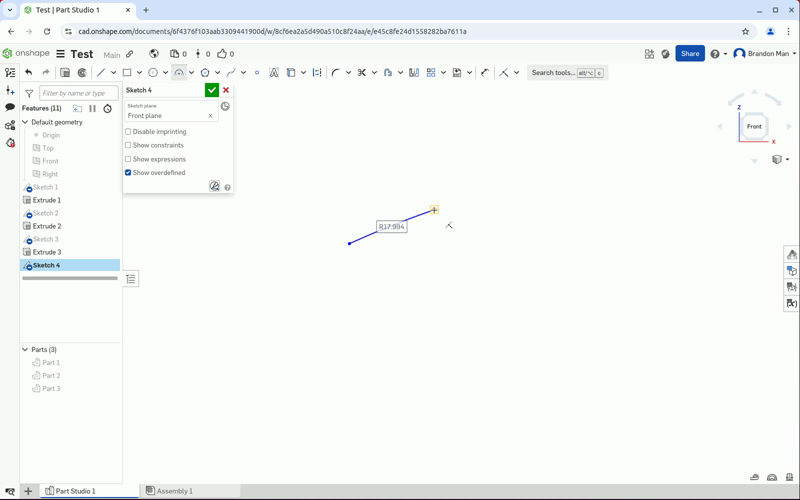
scroll(-6)
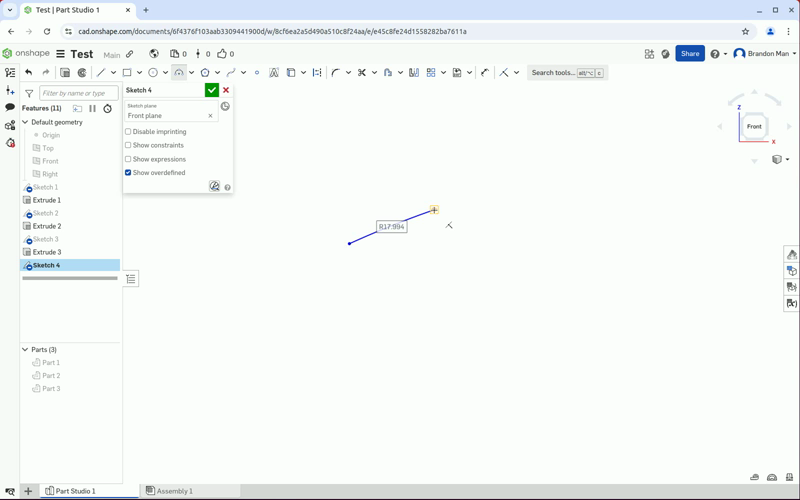
scroll(-6)
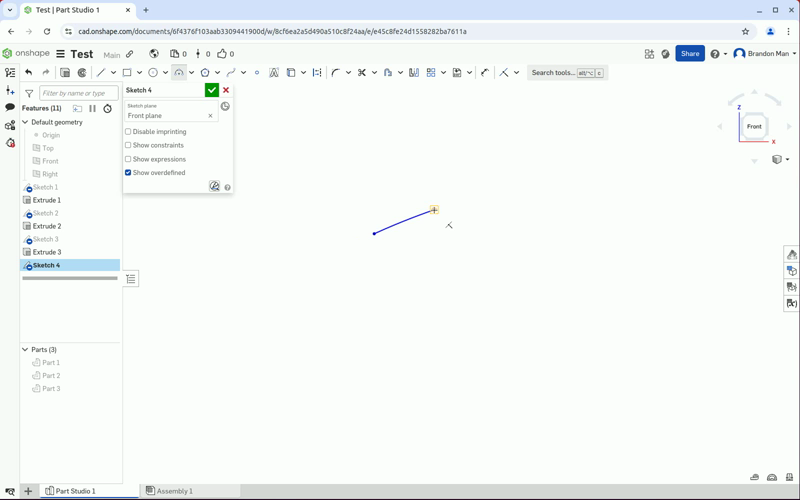
scroll(-6)
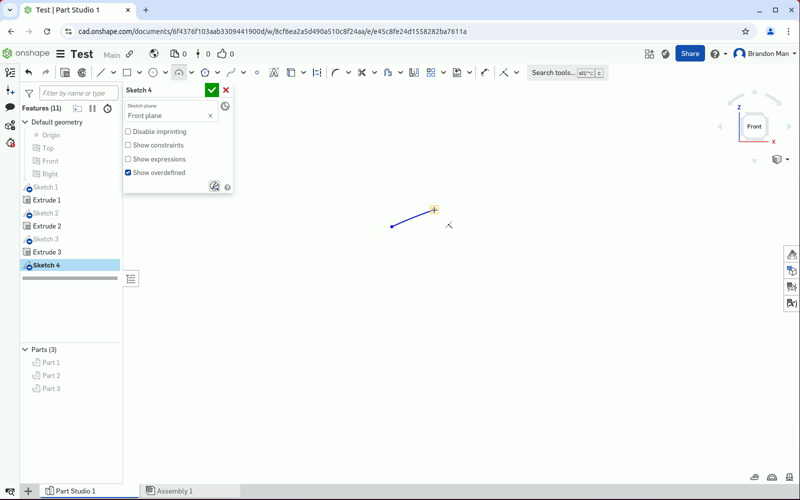
scroll(-6)
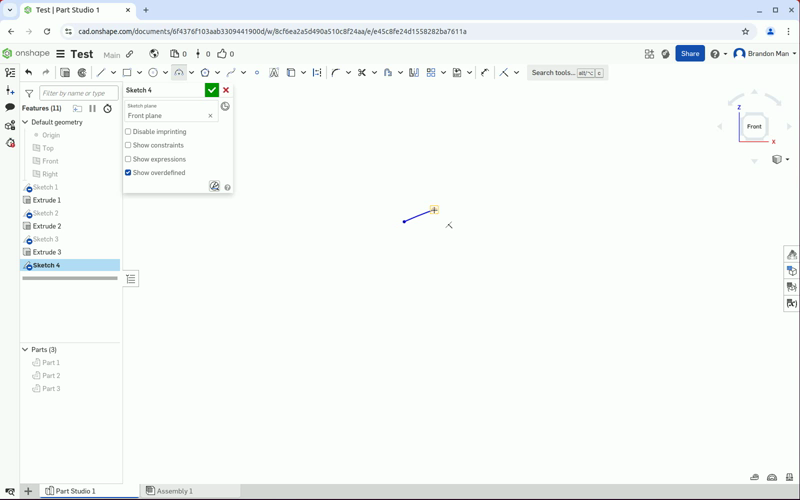
scroll(-6)
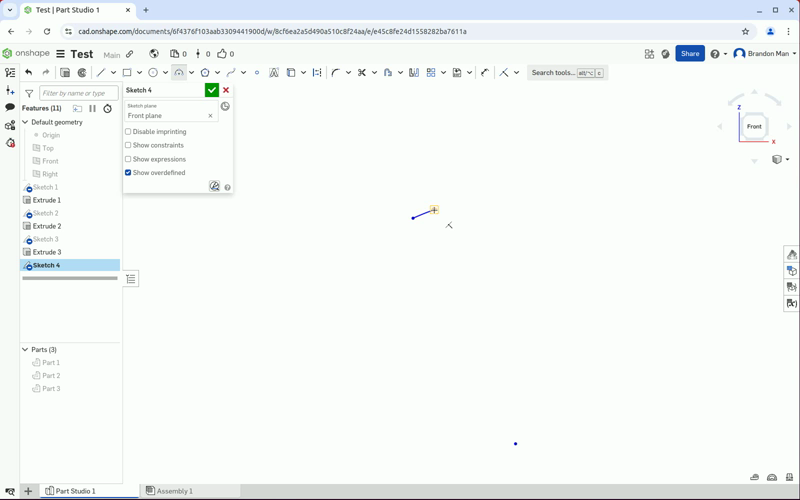
scroll(-6)
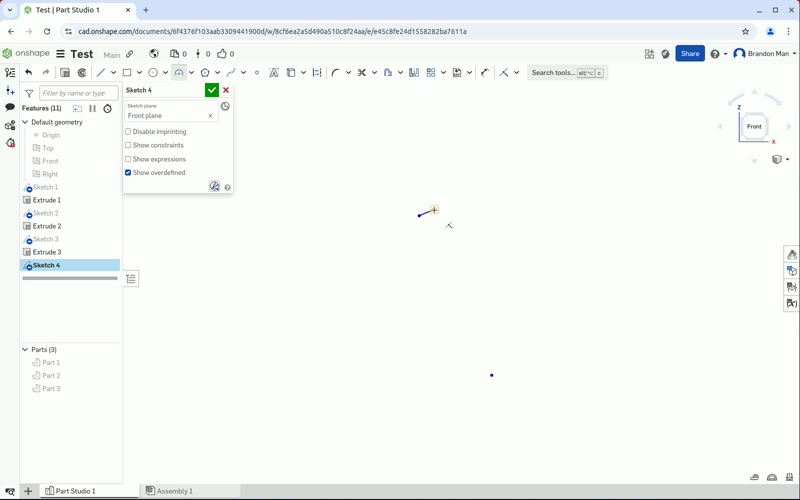
scroll(-6)
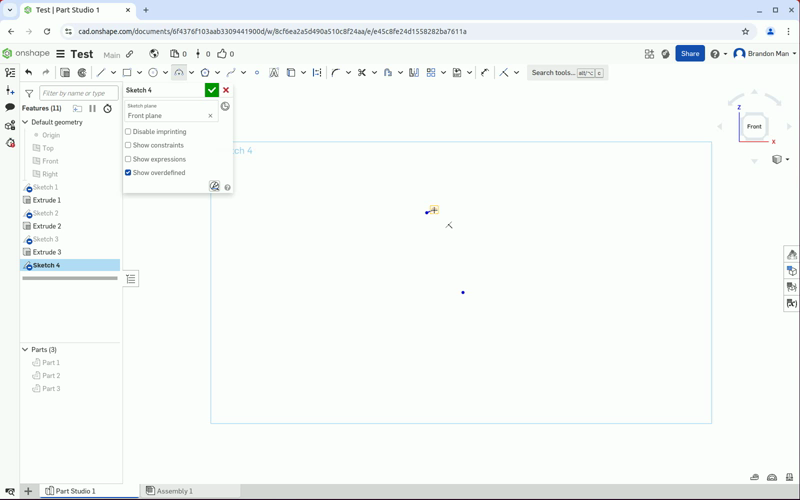
key_down(shift)
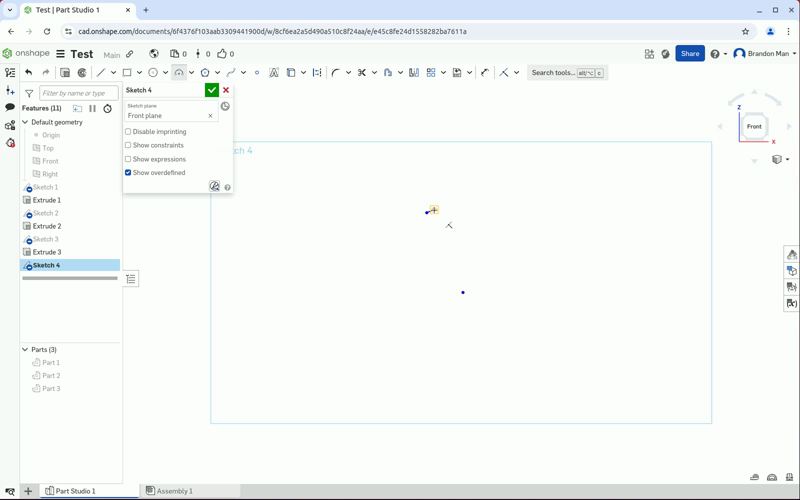
mouse_move(487, 209)
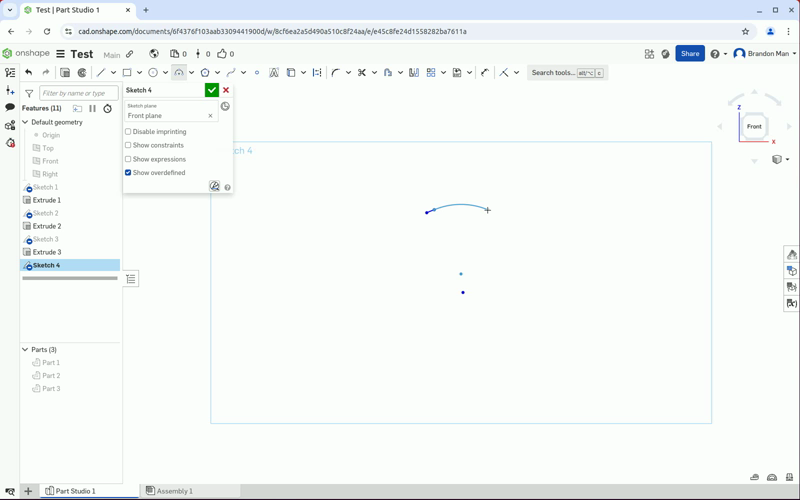
click(487, 209)
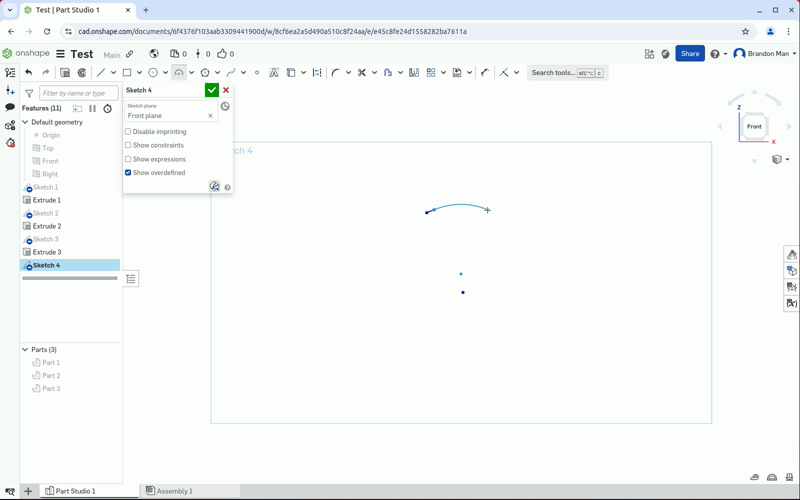
mouse_move(460, 177)
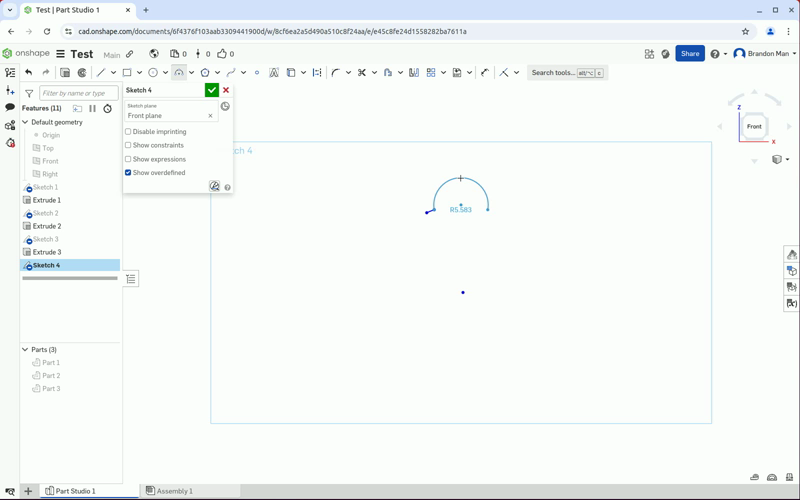
click(460, 177)
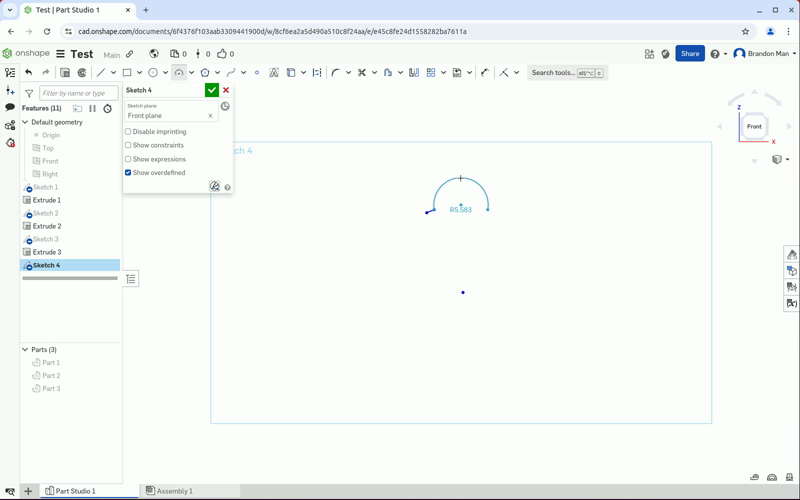
key_up(shift)
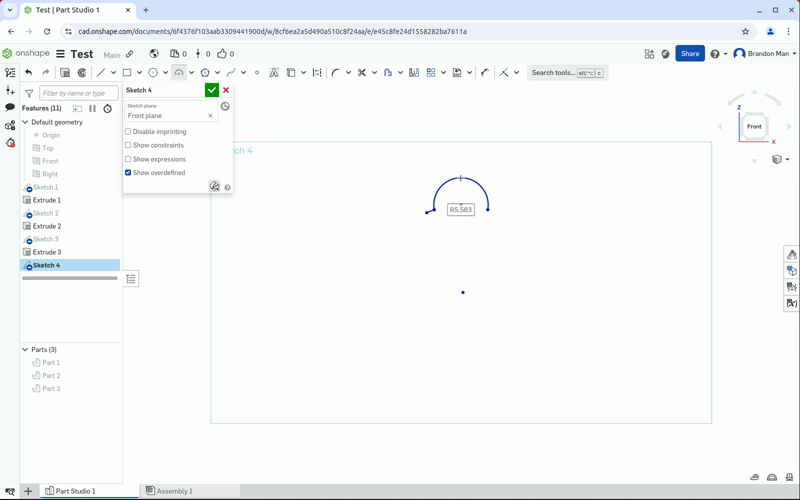
mouse_move(487, 209)
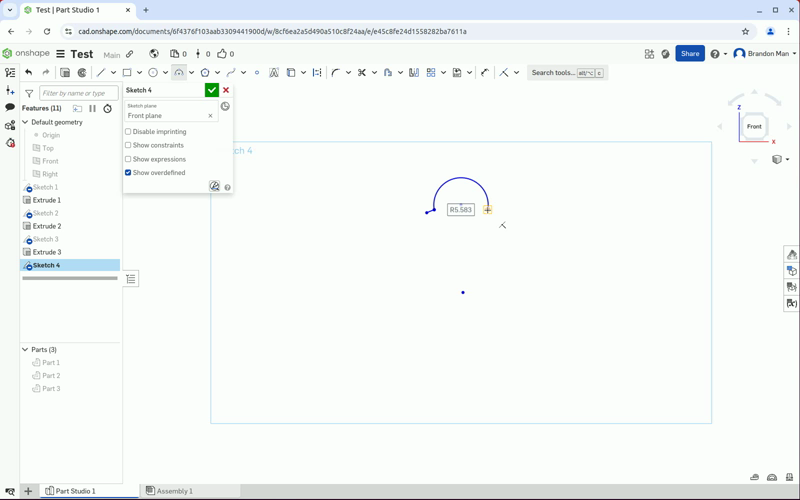
click(487, 209)
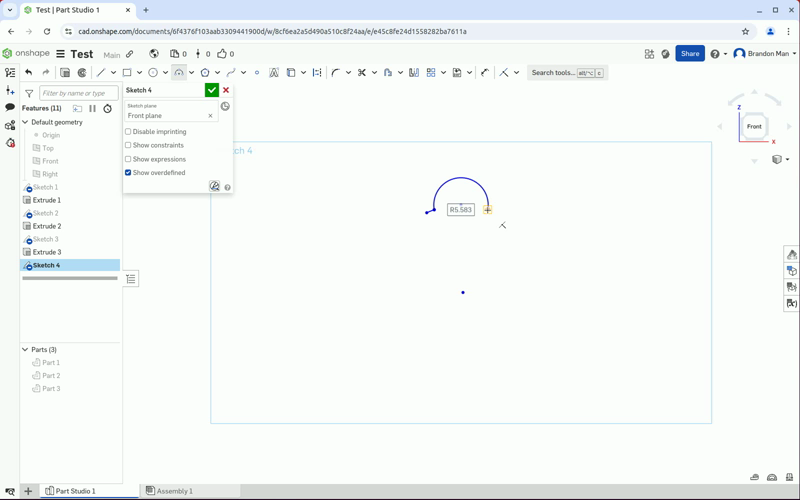
key_down(shift)
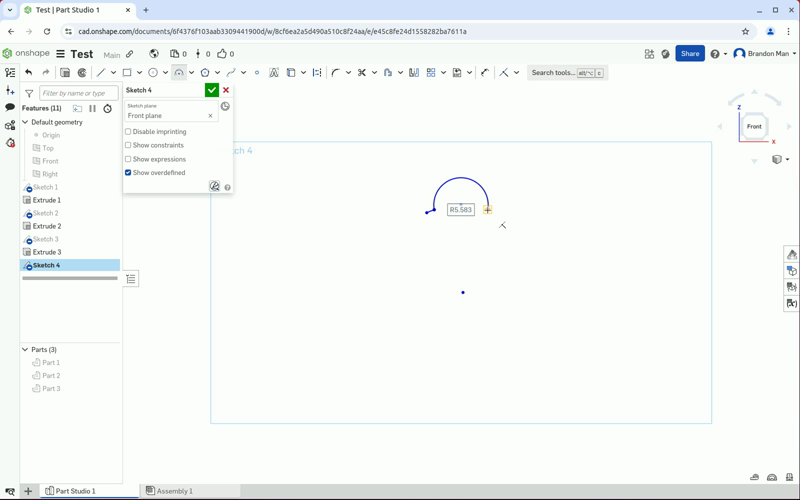
mouse_move(495, 212)
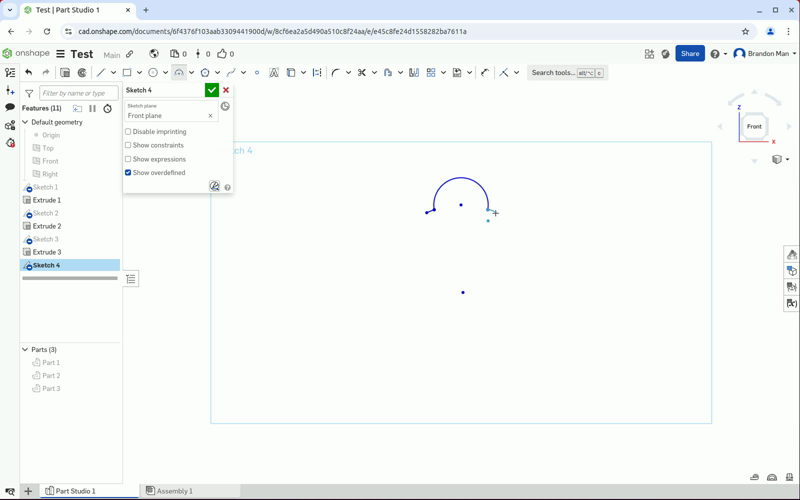
click(495, 212)
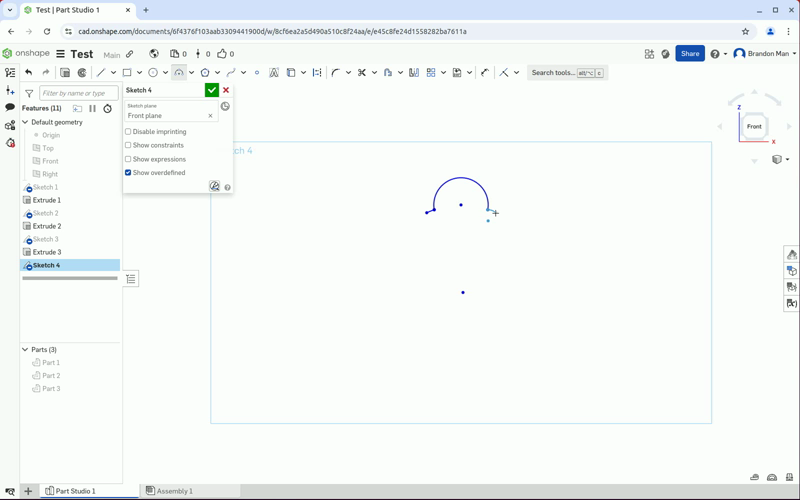
mouse_move(491, 210)
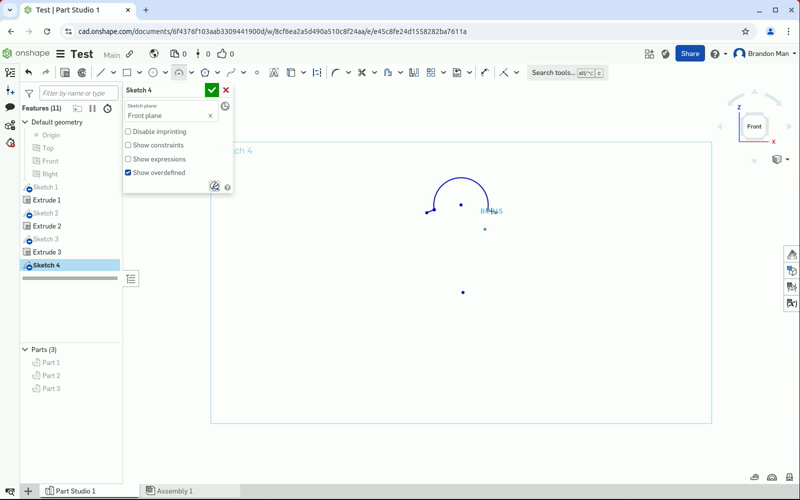
scroll(6)
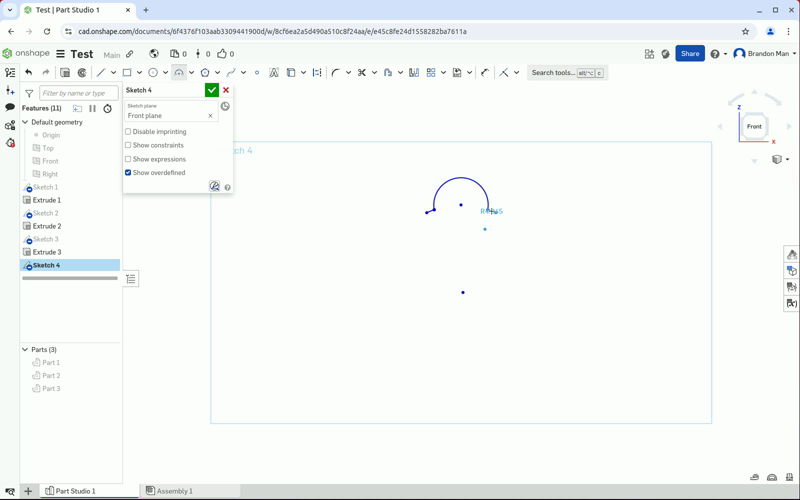
scroll(6)
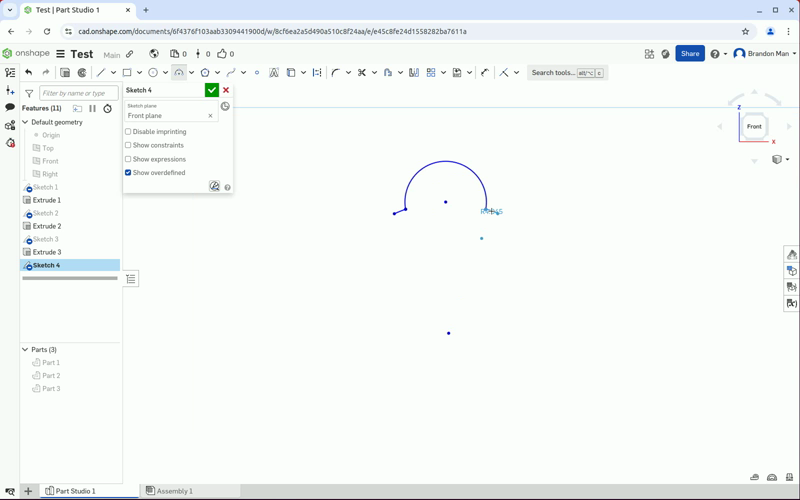
scroll(6)
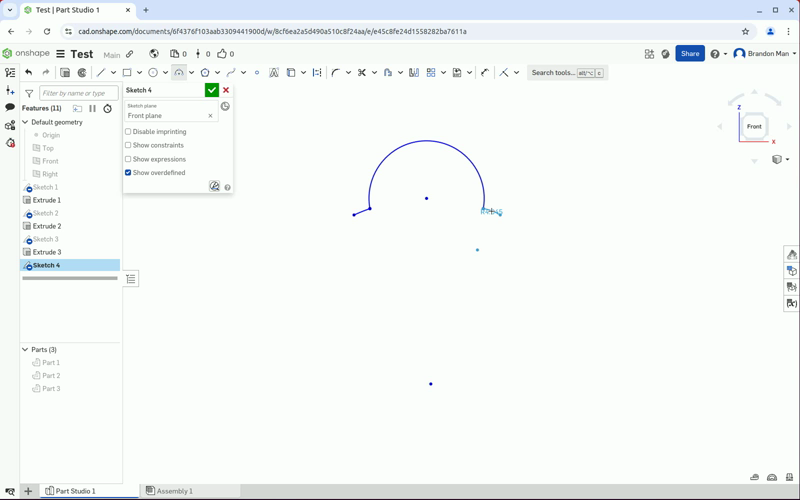
scroll(6)
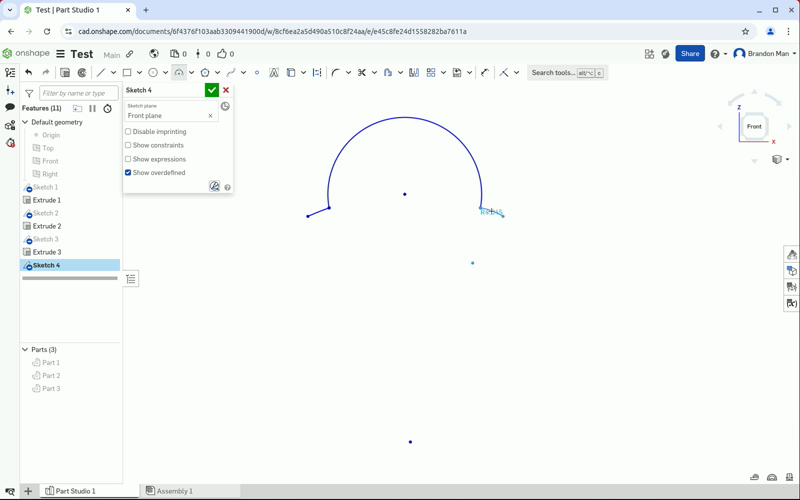
scroll(6)
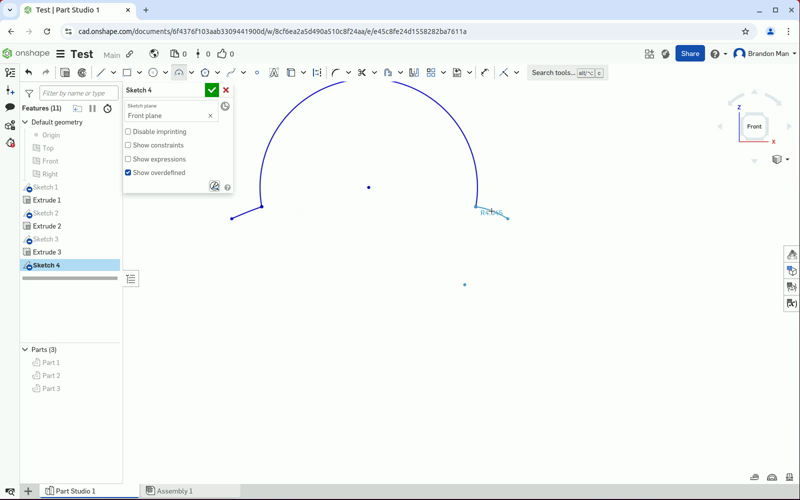
scroll(6)
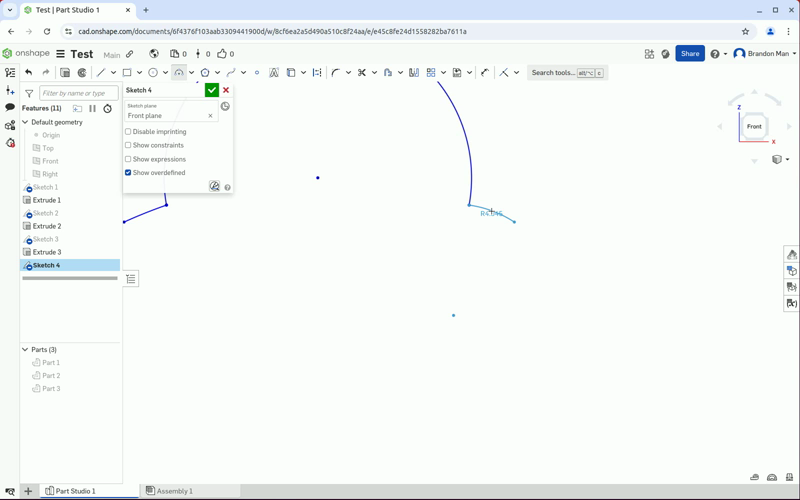
scroll(6)
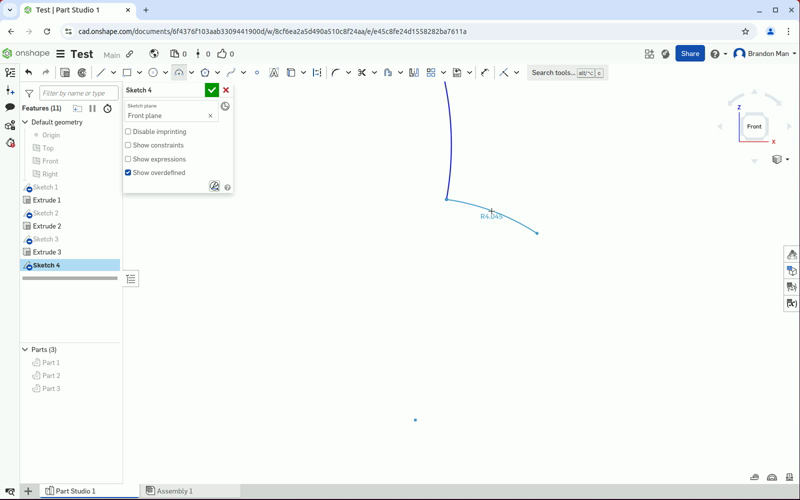
click(491, 210)
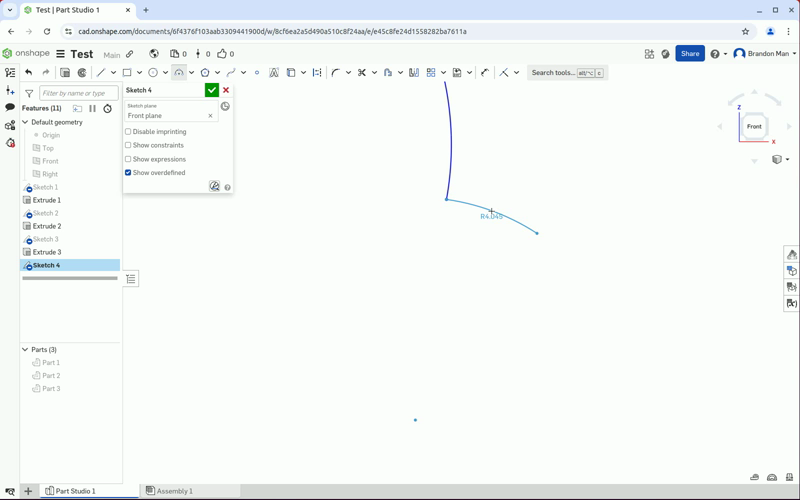
scroll(-6)
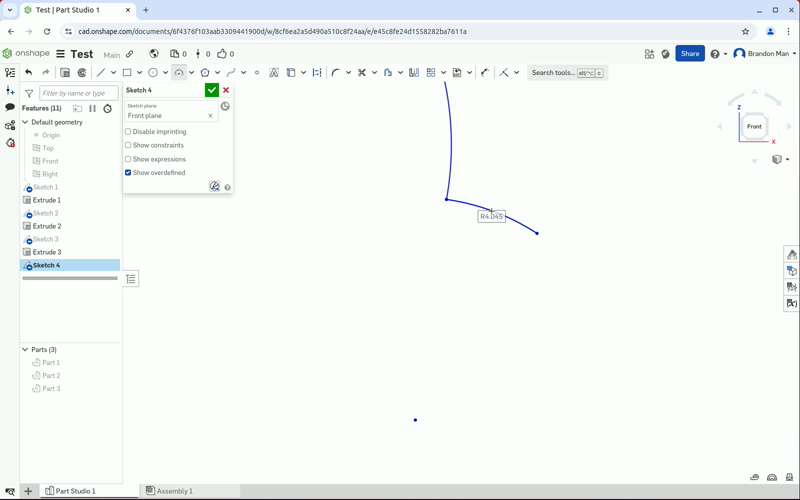
scroll(-6)
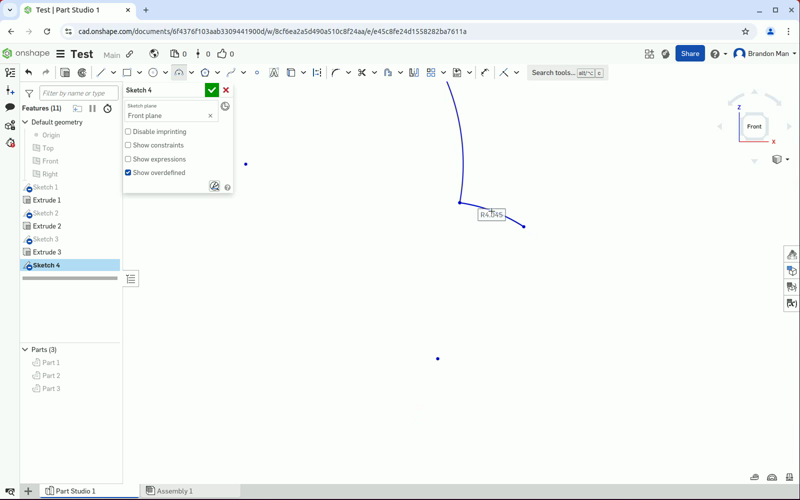
scroll(-6)
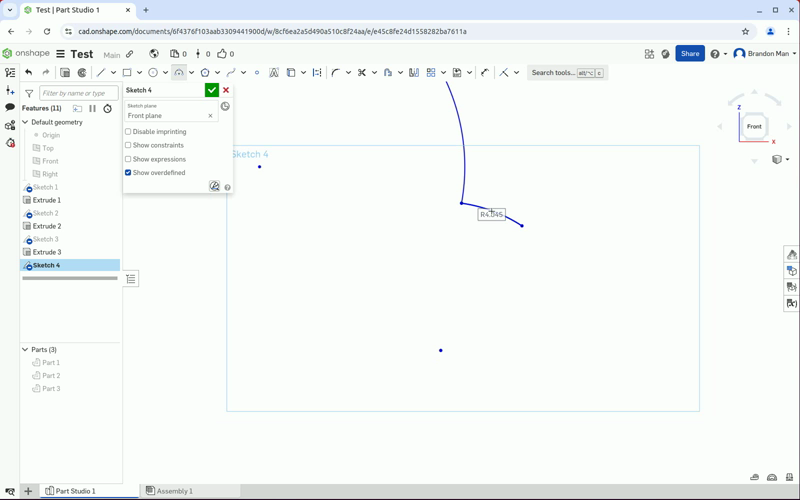
scroll(-6)
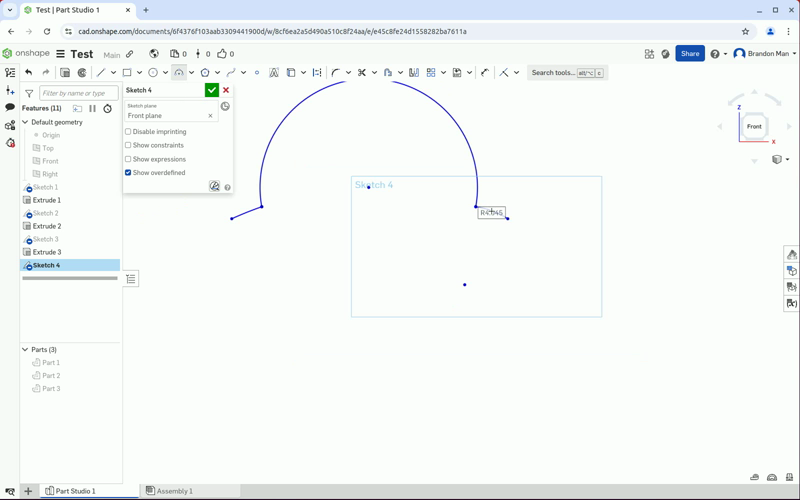
scroll(-6)
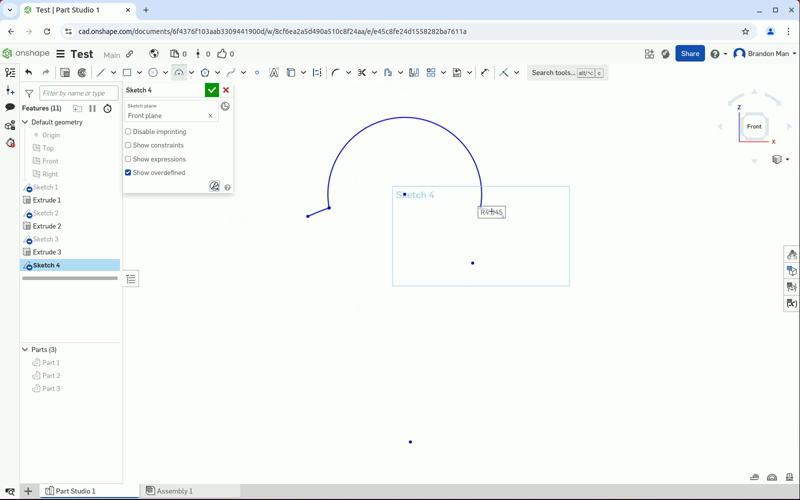
scroll(-6)
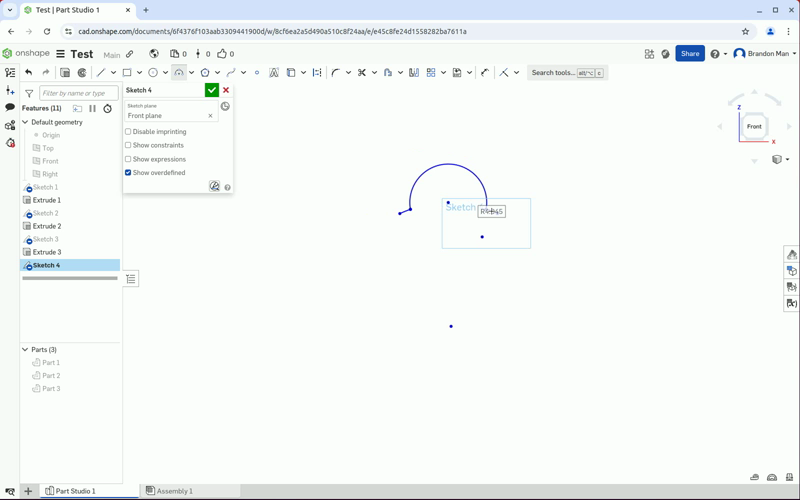
scroll(-6)
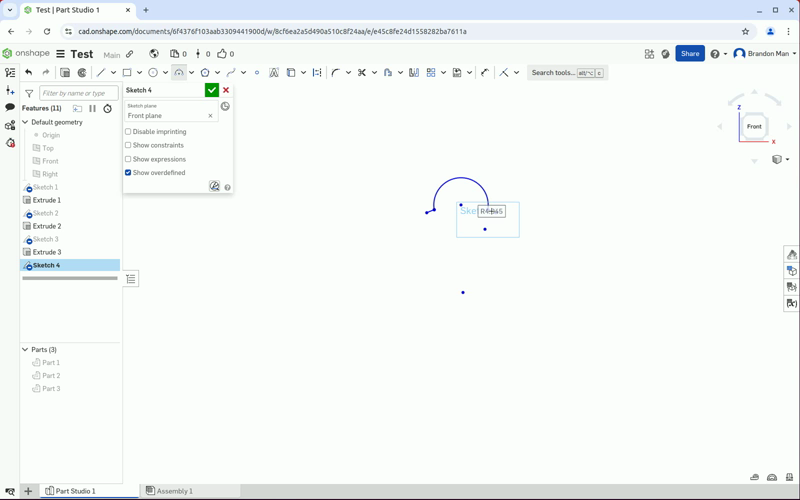
key_up(shift)
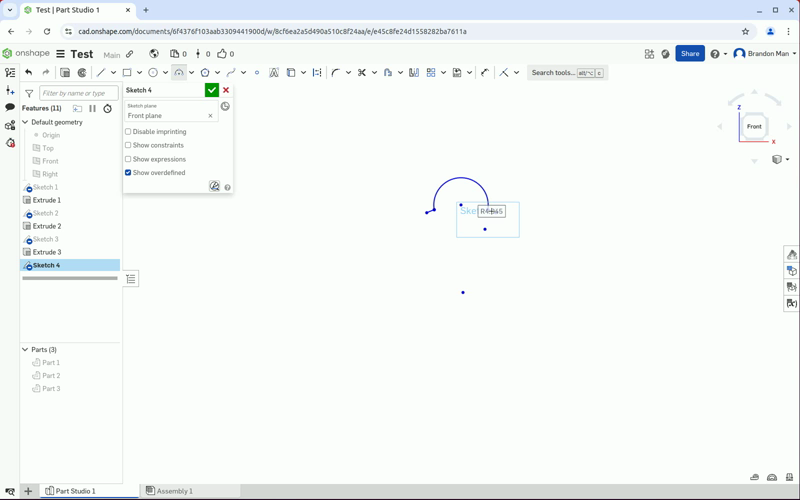
mouse_move(495, 212)
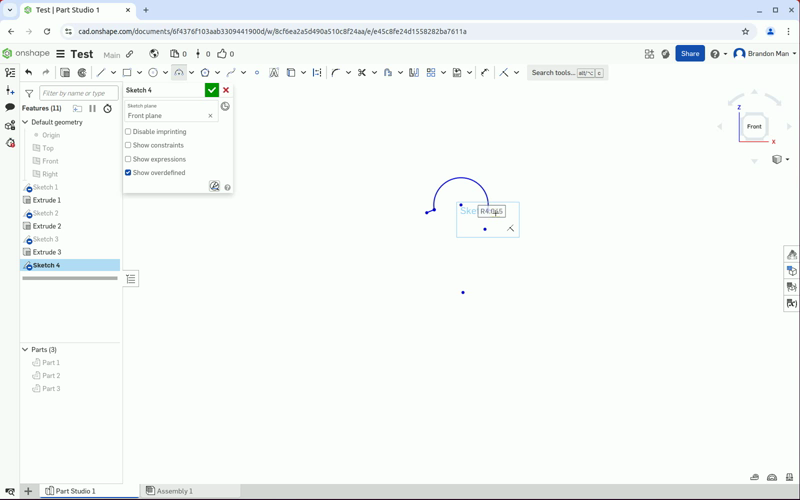
scroll(6)
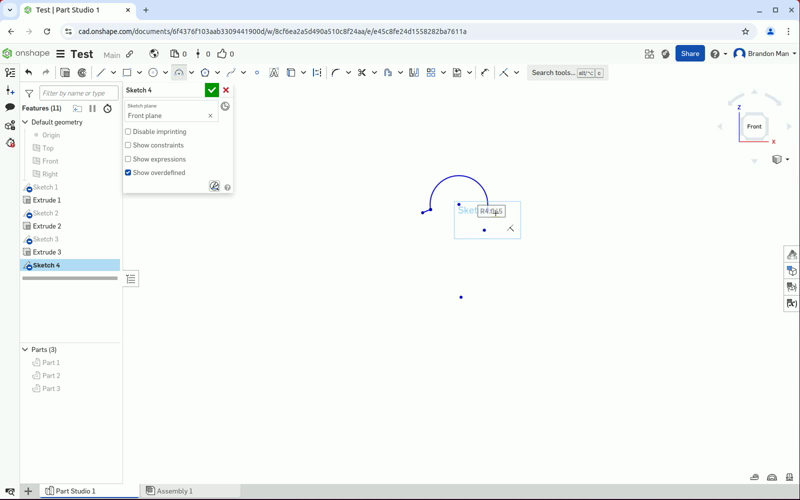
scroll(6)
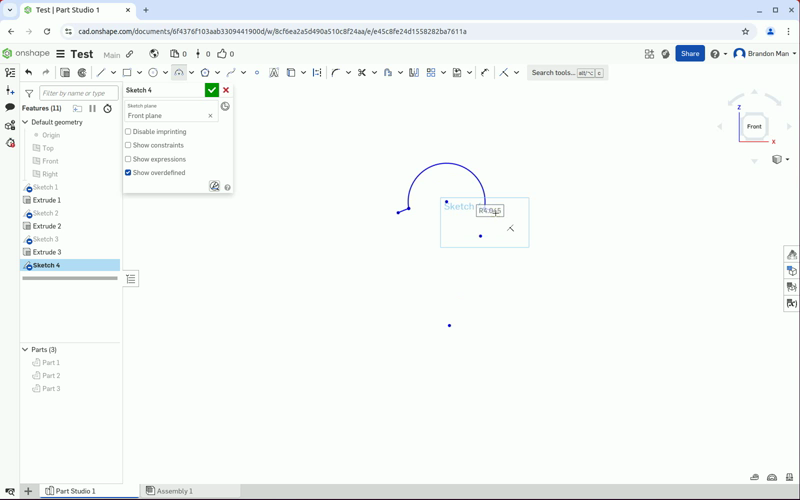
scroll(6)
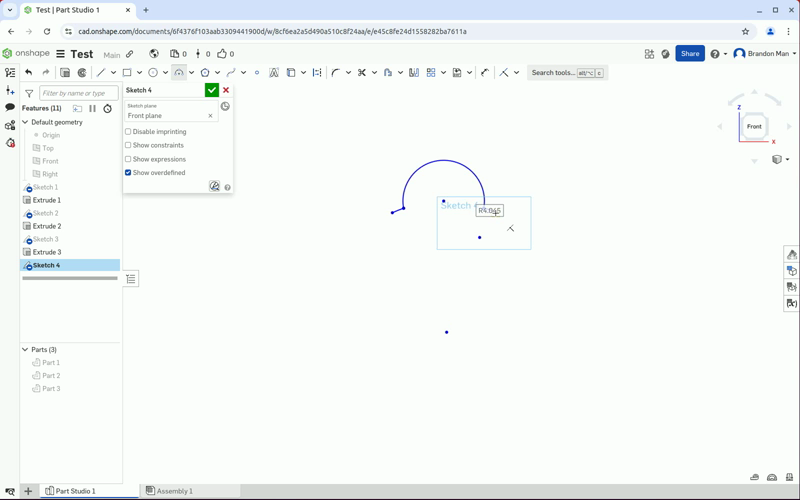
scroll(6)
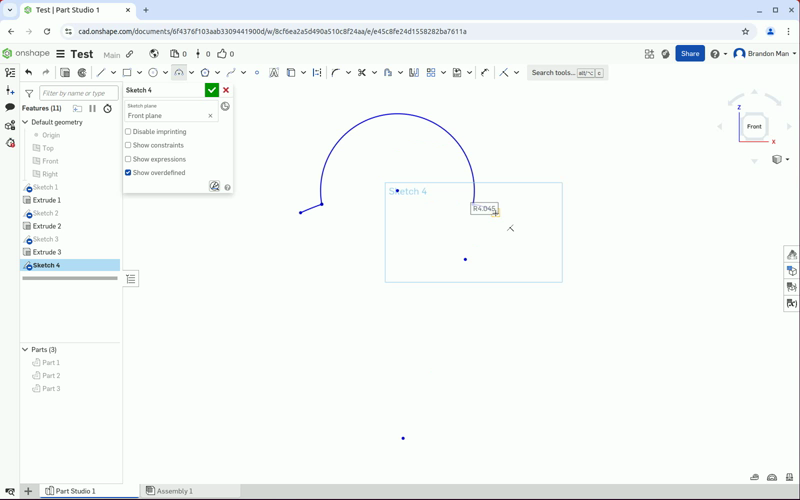
scroll(6)
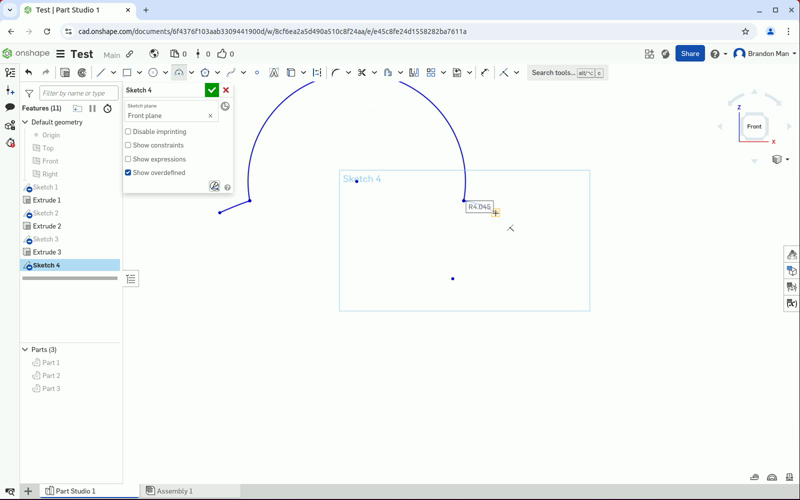
scroll(6)
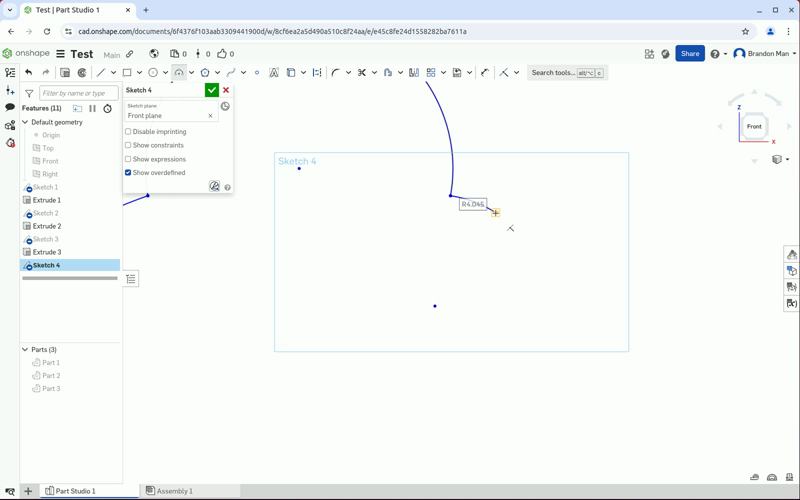
scroll(6)
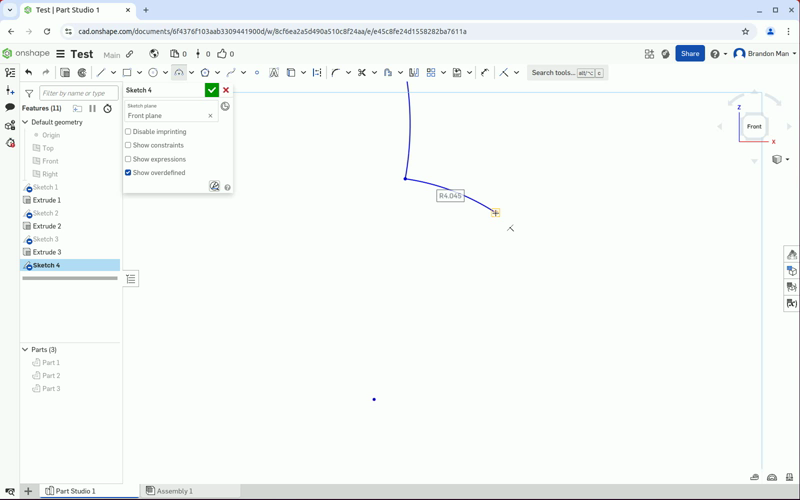
click(495, 212)
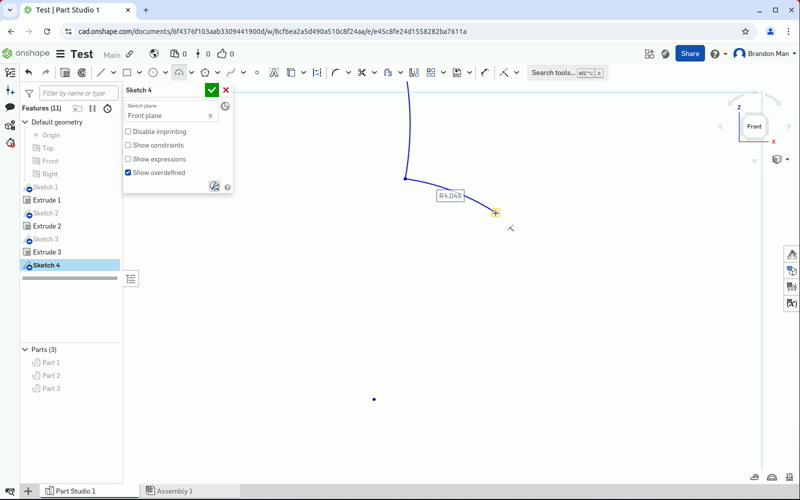
scroll(-6)
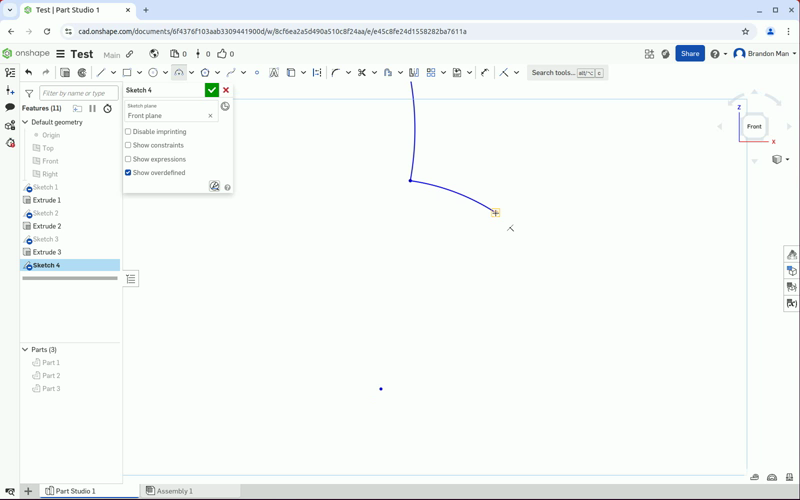
scroll(-6)
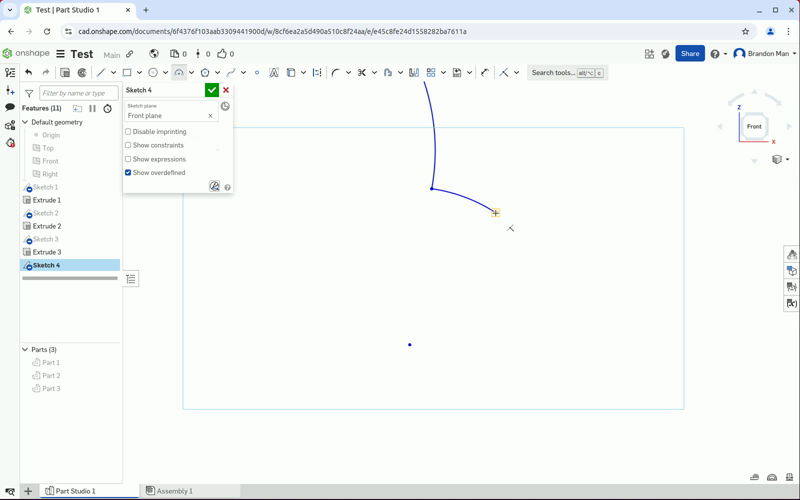
scroll(-6)
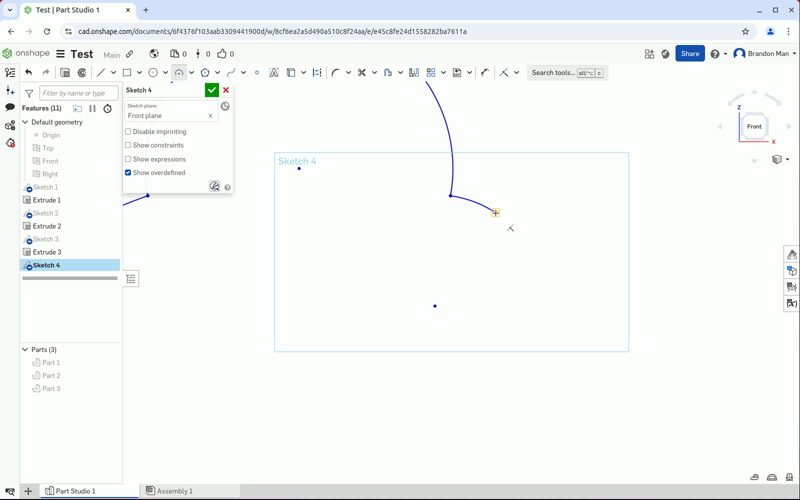
scroll(-6)
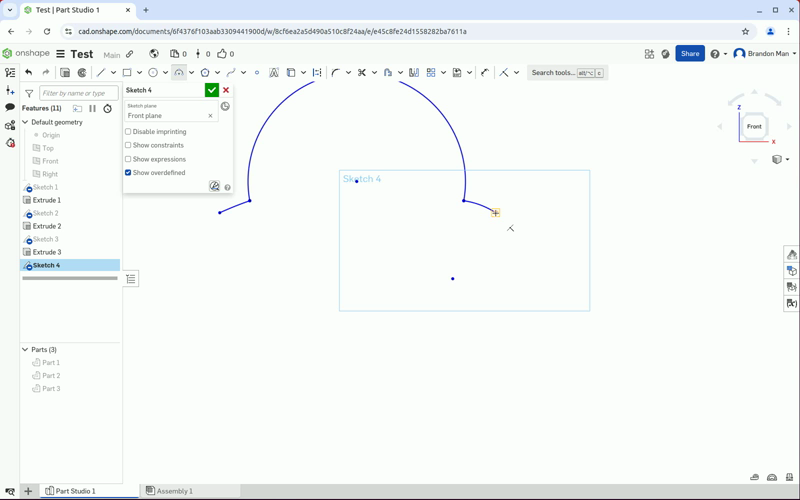
scroll(-6)
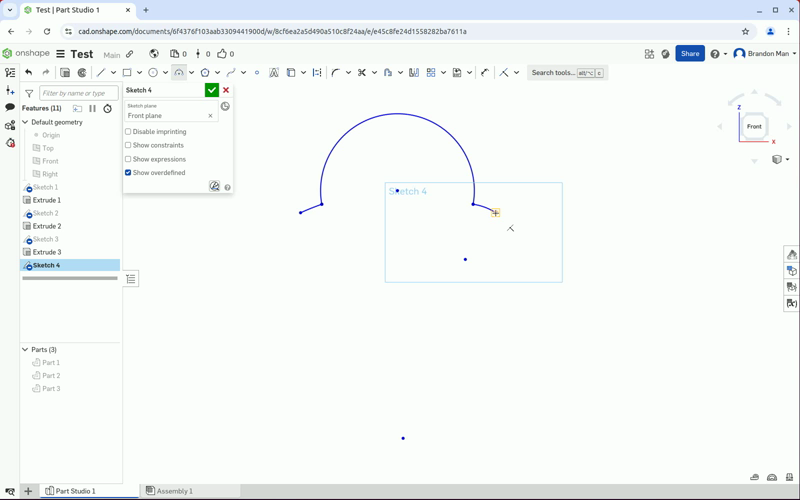
scroll(-6)
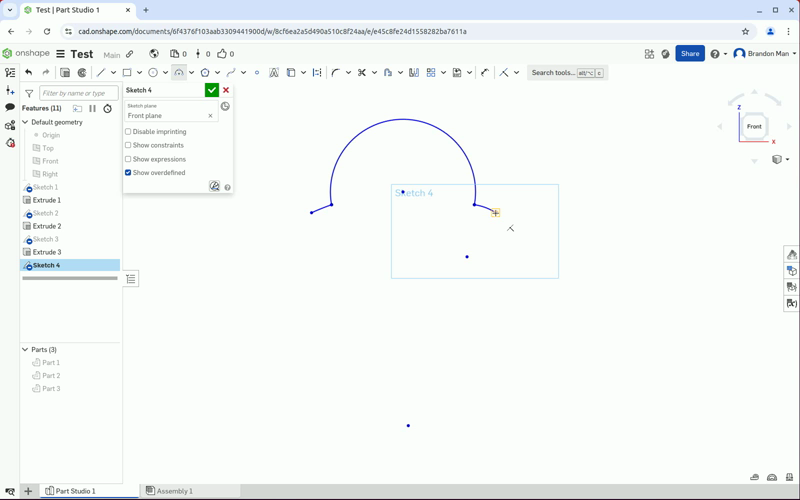
scroll(-6)
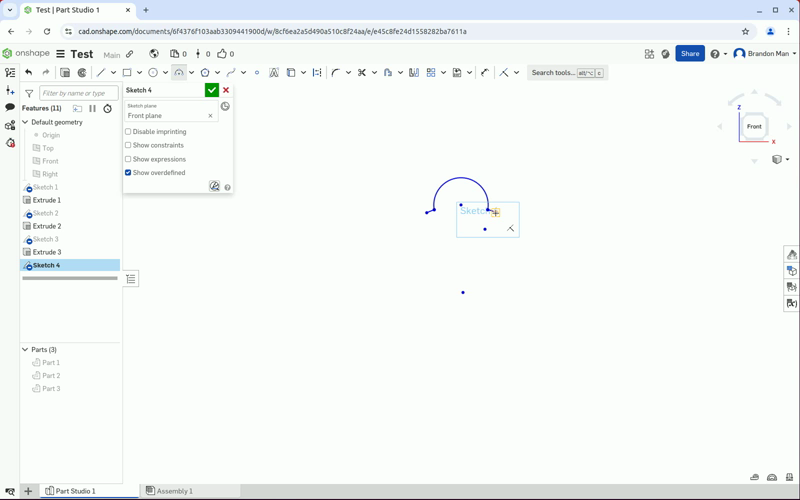
mouse_move(426, 212)
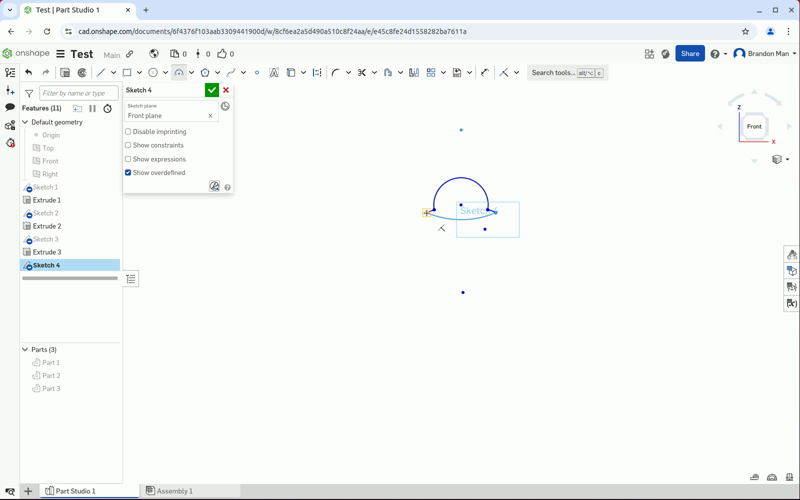
scroll(6)
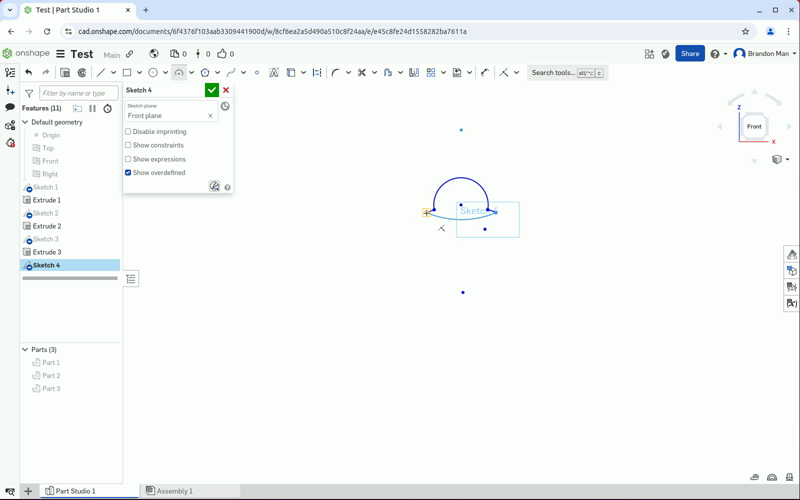
scroll(6)
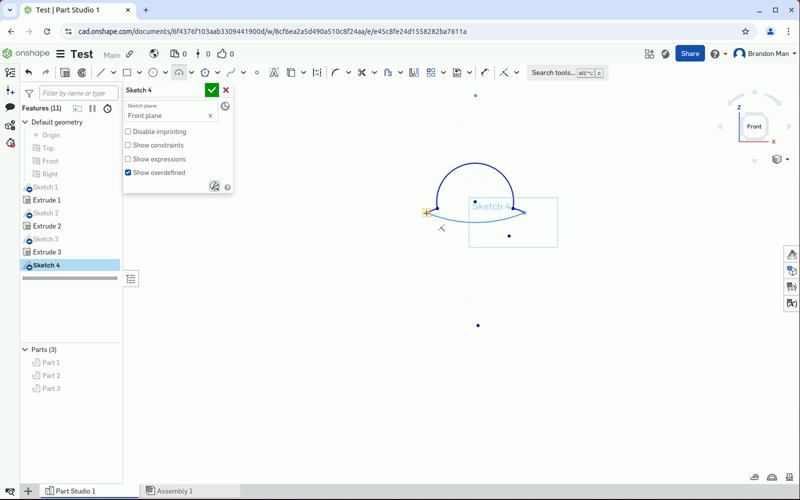
scroll(6)
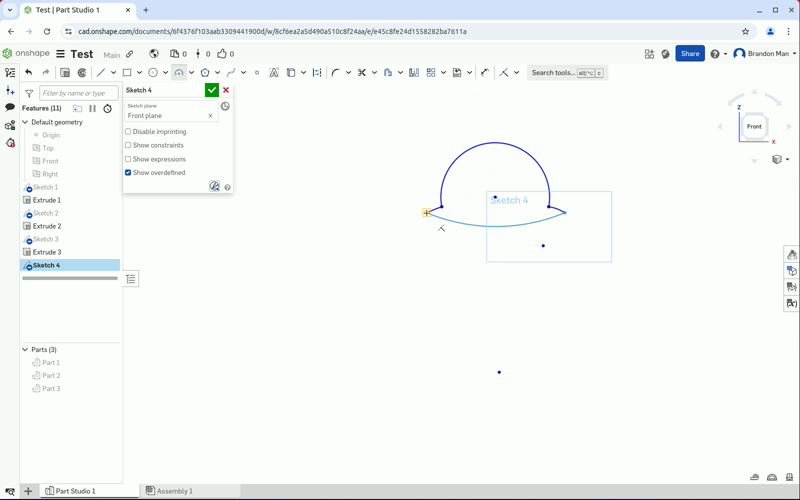
scroll(6)
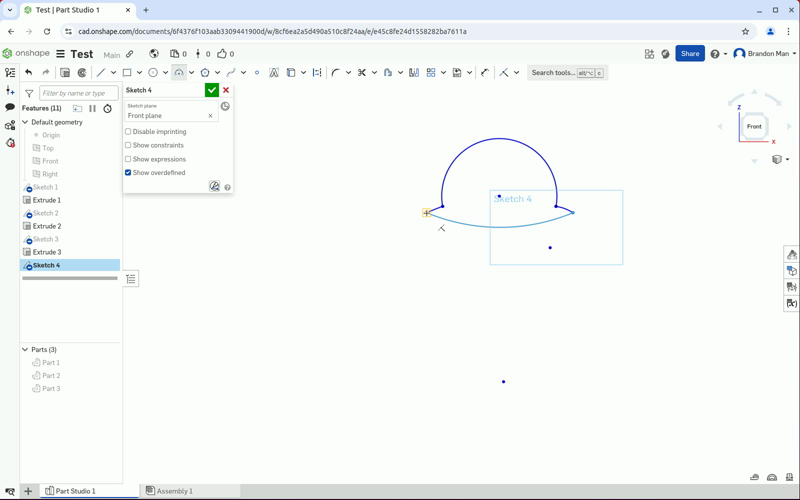
scroll(6)
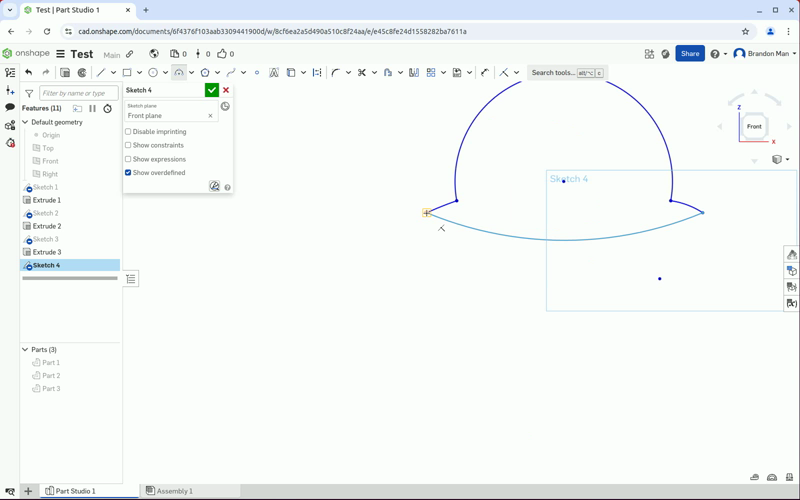
scroll(6)
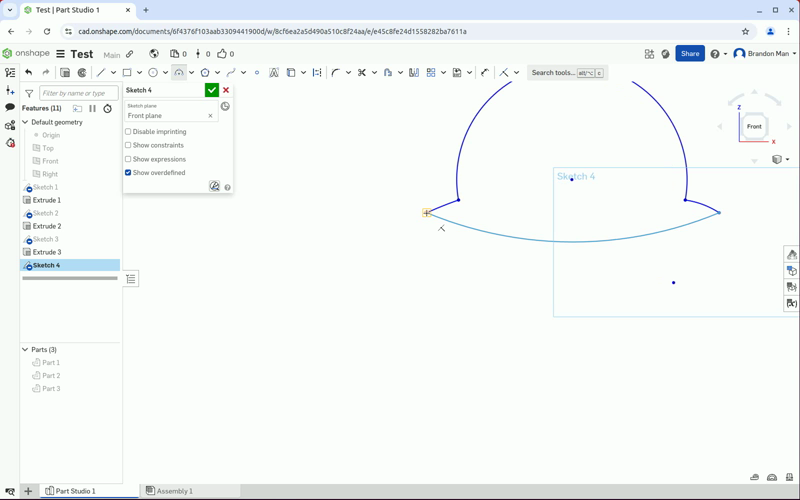
scroll(6)
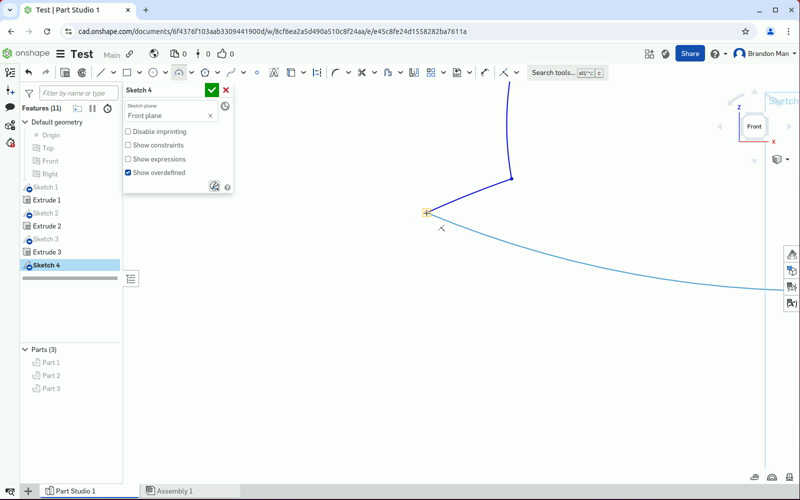
click(426, 212)
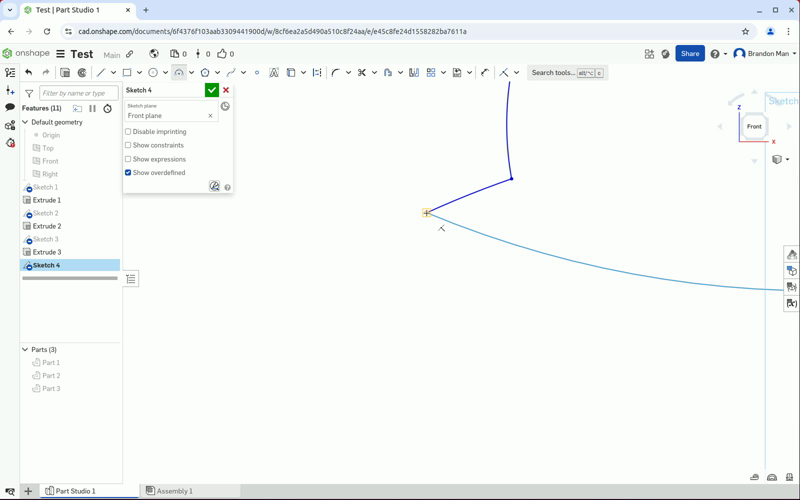
scroll(-6)
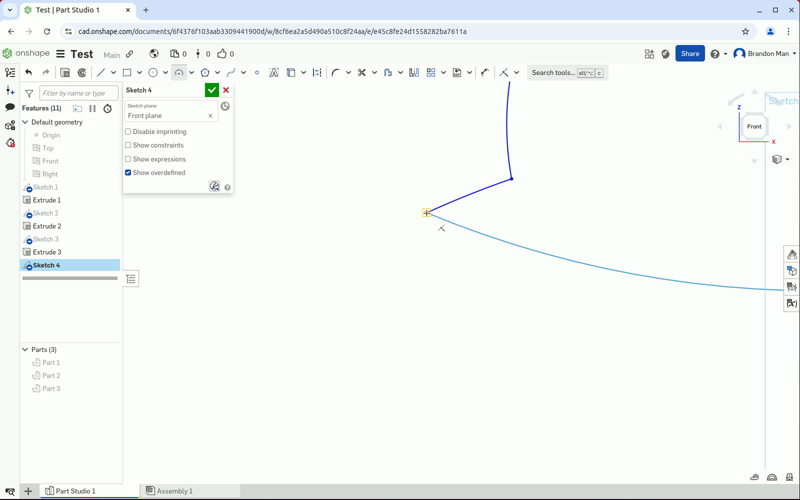
scroll(-6)
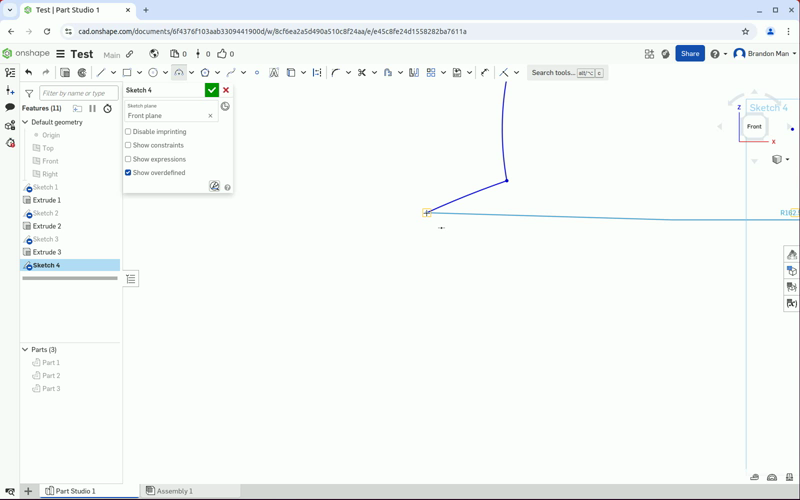
scroll(-6)
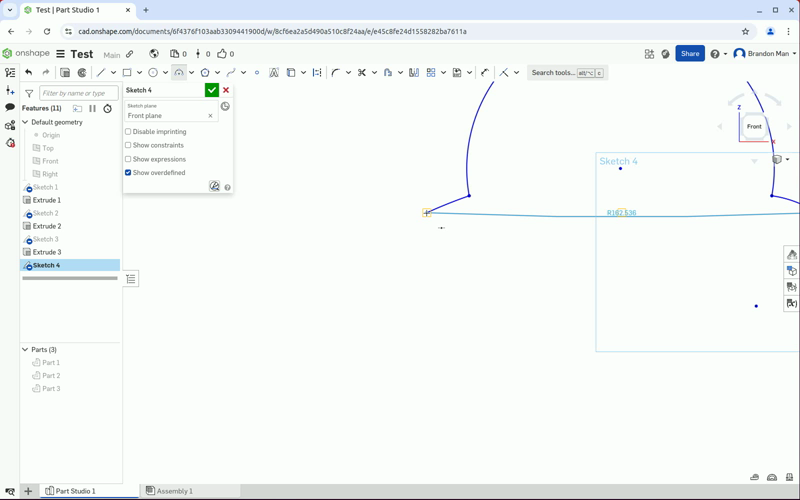
scroll(-6)
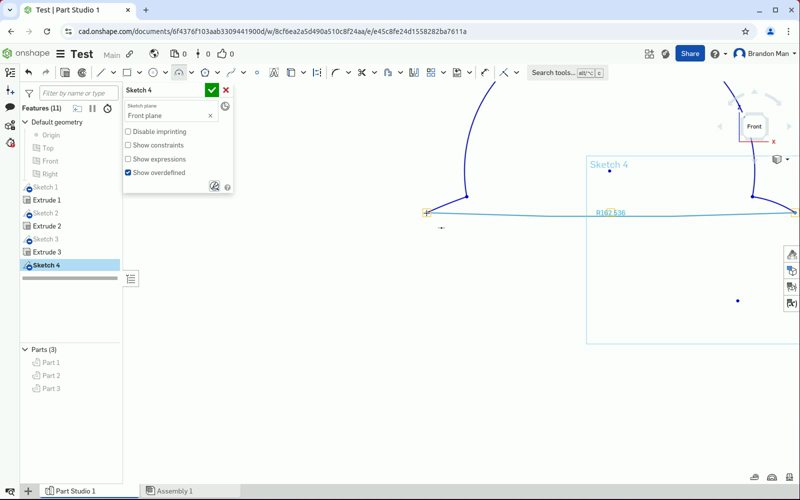
scroll(-6)
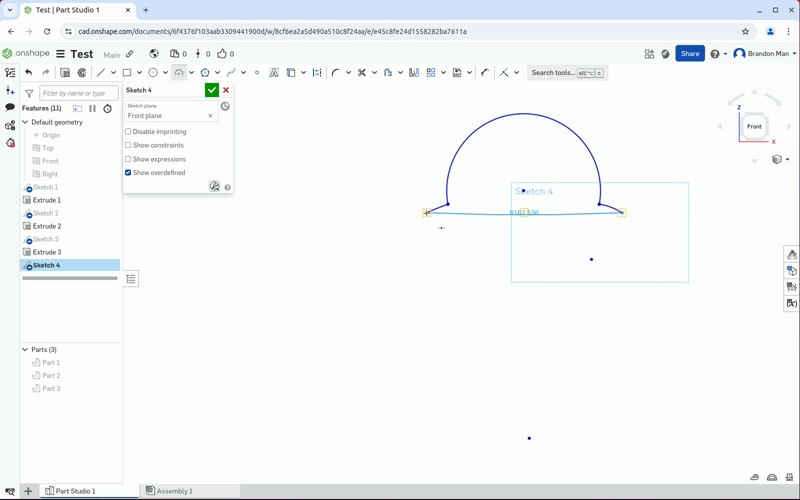
scroll(-6)
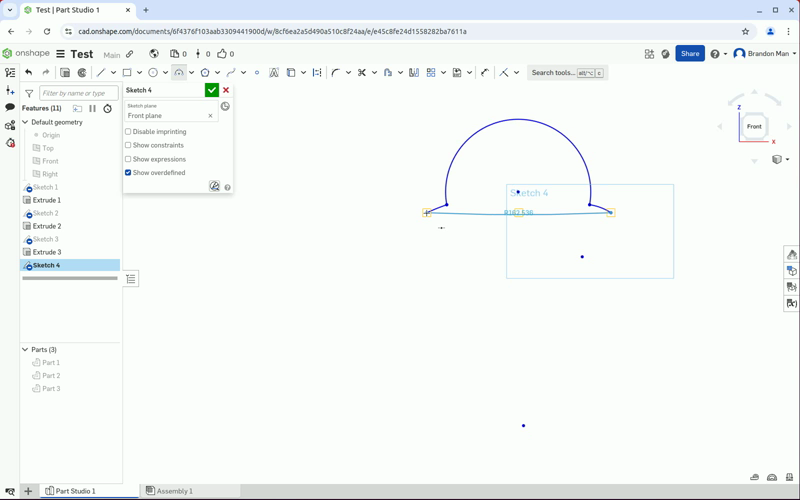
scroll(-6)
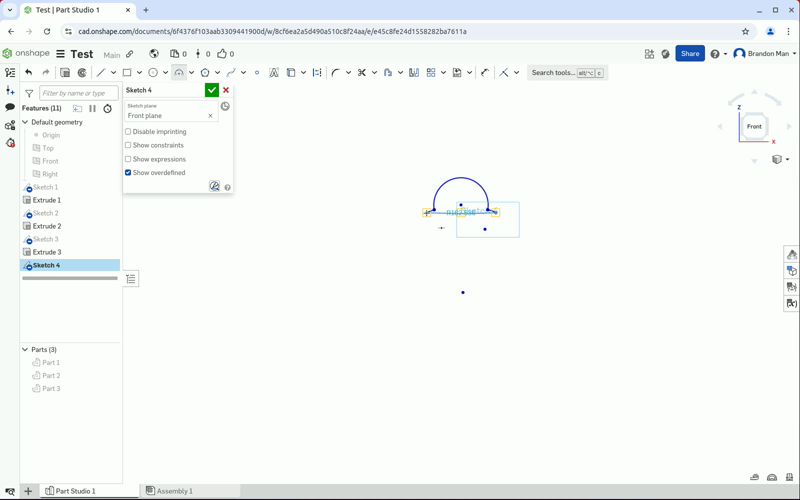
key_down(shift)
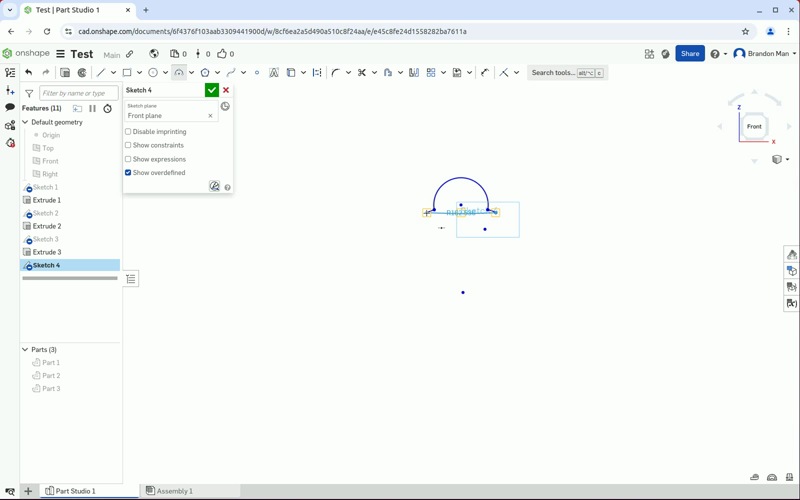
mouse_move(461, 169)
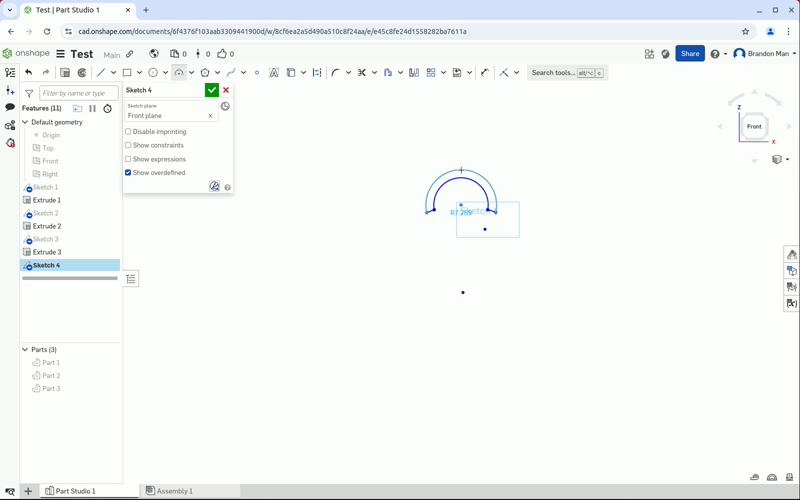
click(461, 169)
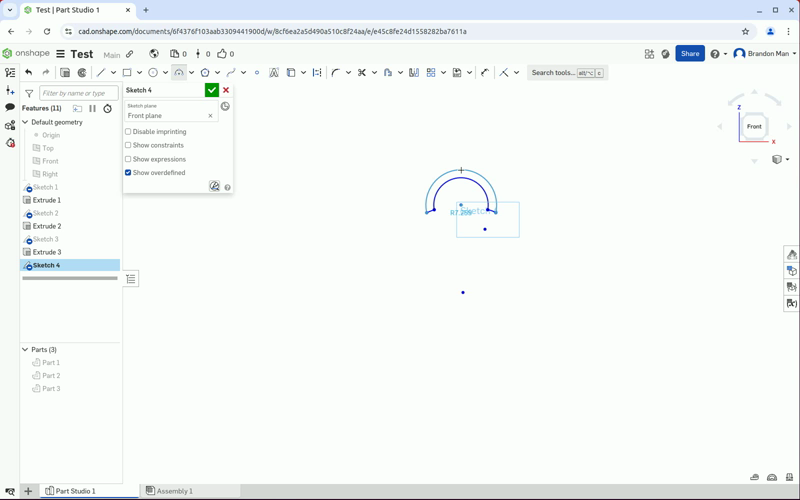
key_up(shift)
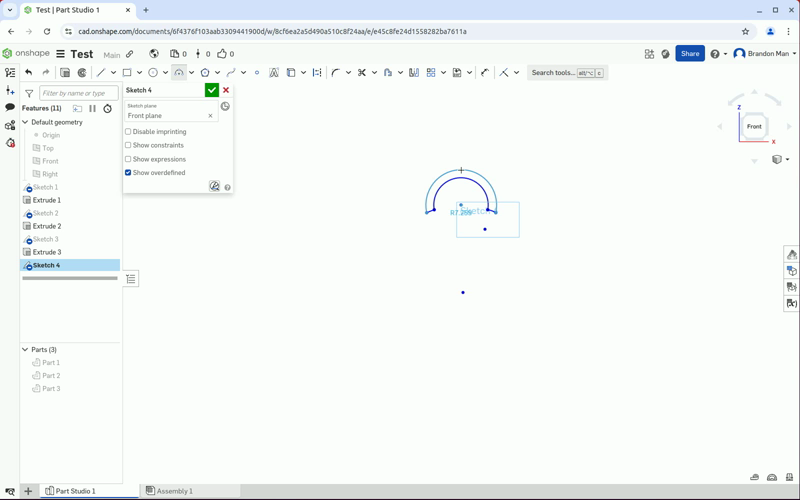
key(esc)
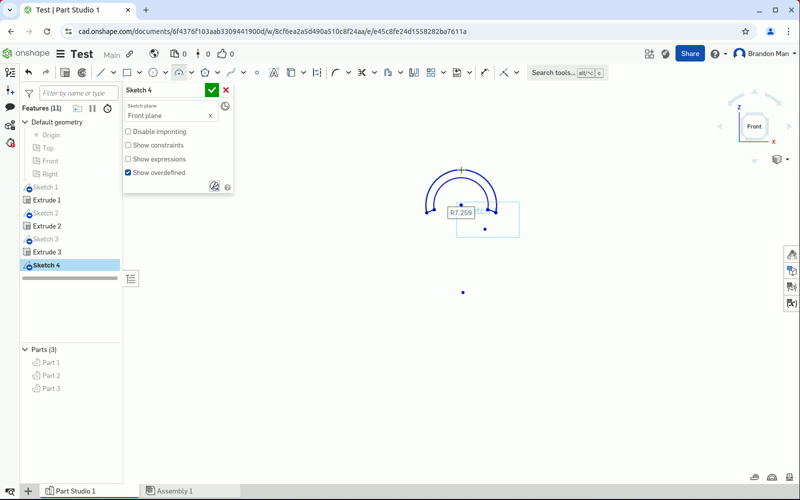
mouse_move(493, 197)
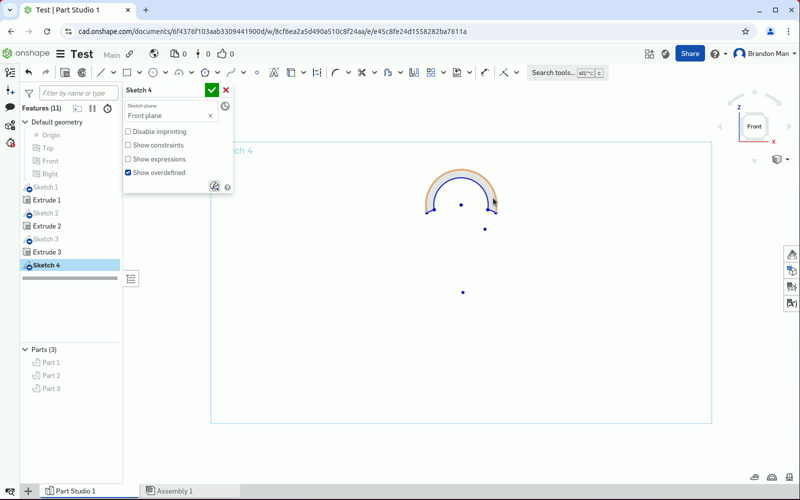
scroll(6)
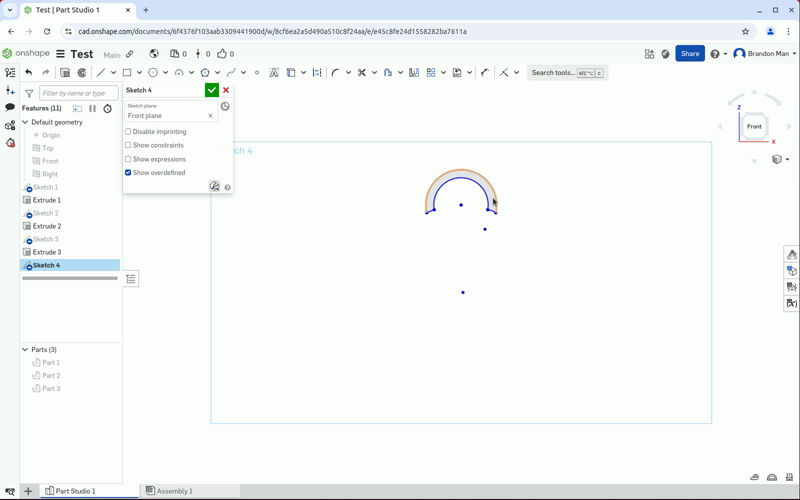
scroll(6)
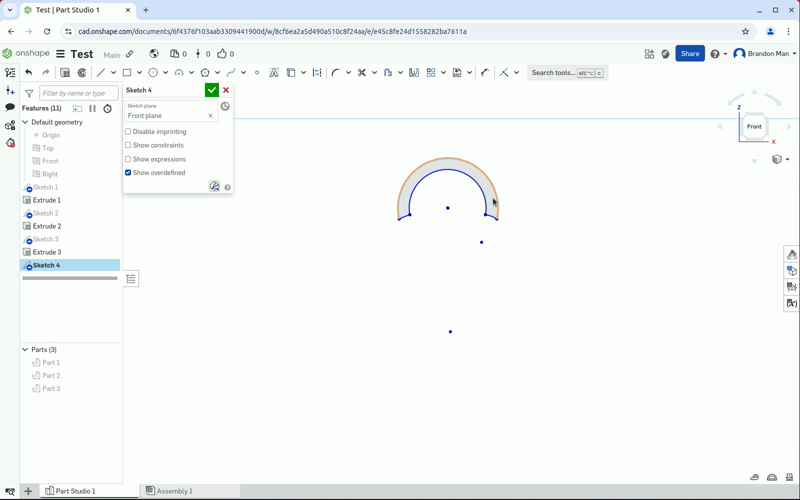
scroll(6)
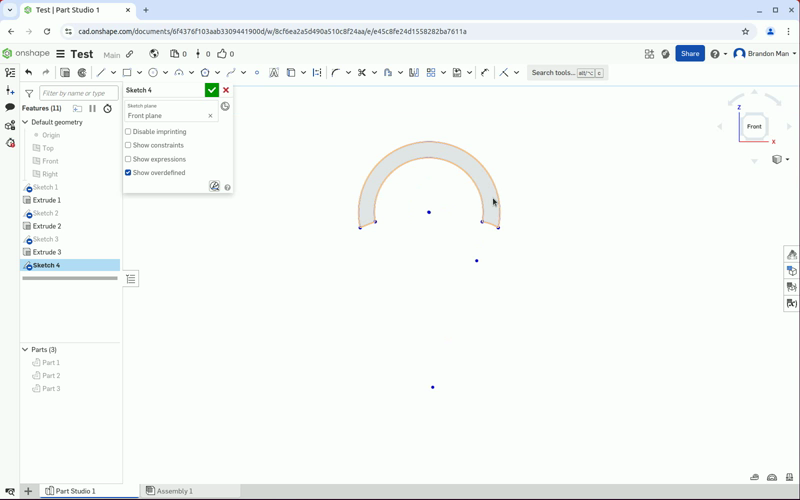
scroll(6)
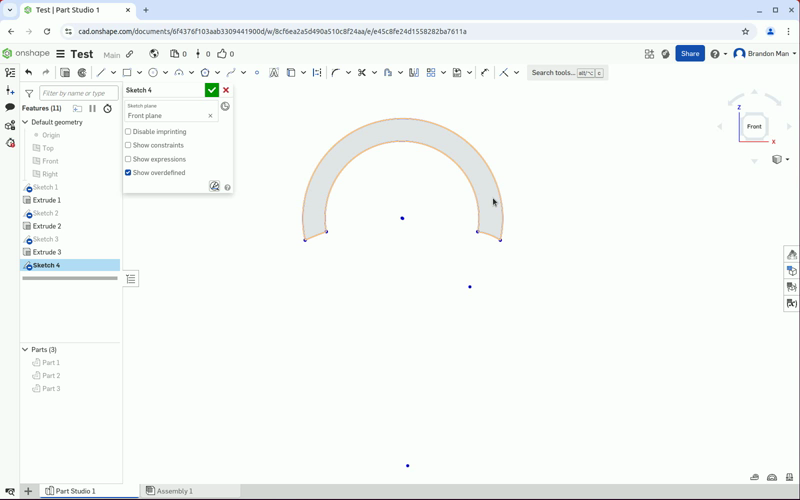
scroll(6)
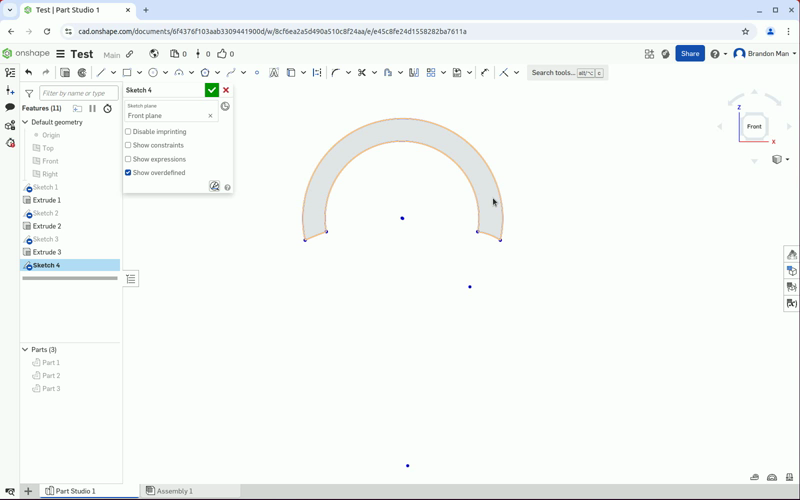
scroll(6)
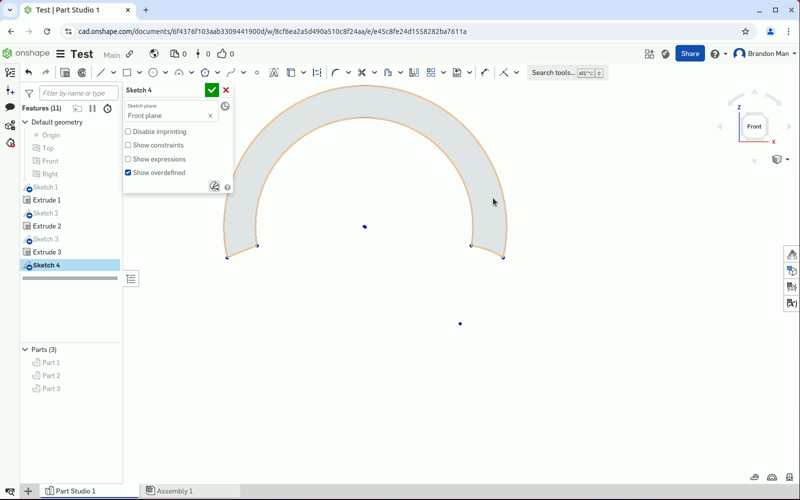
scroll(6)
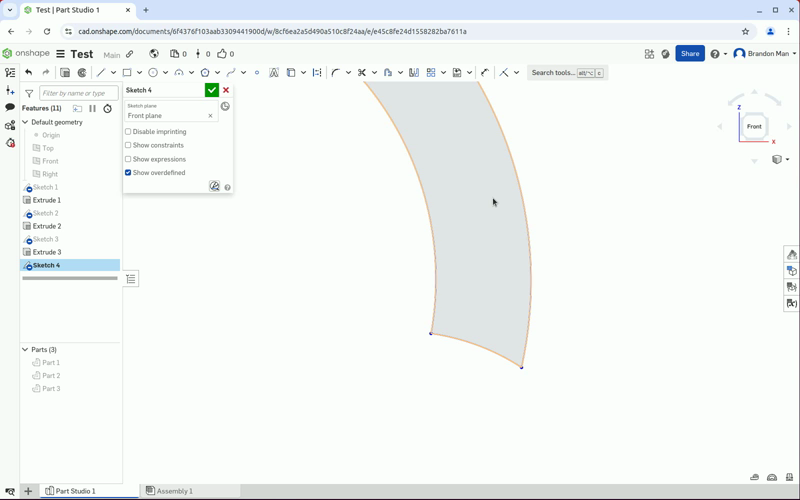
click(493, 197)
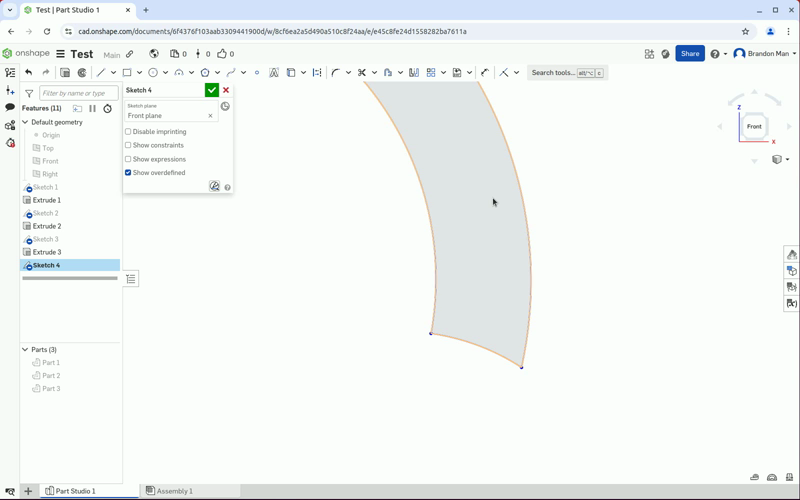
scroll(-6)
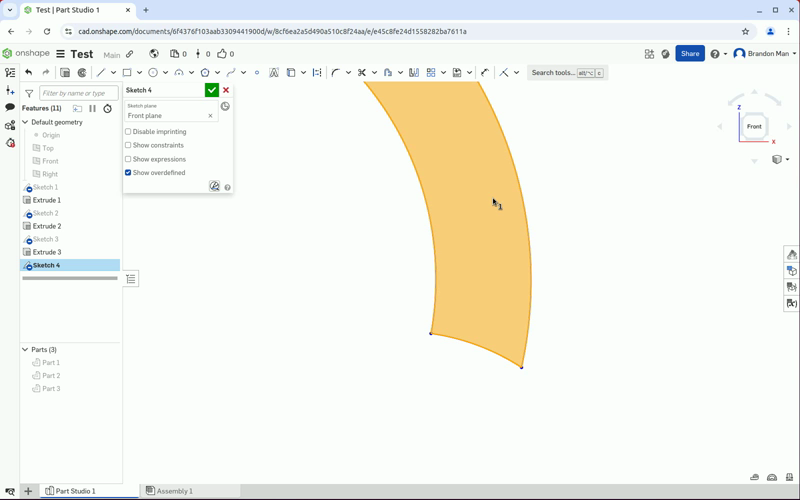
scroll(-6)
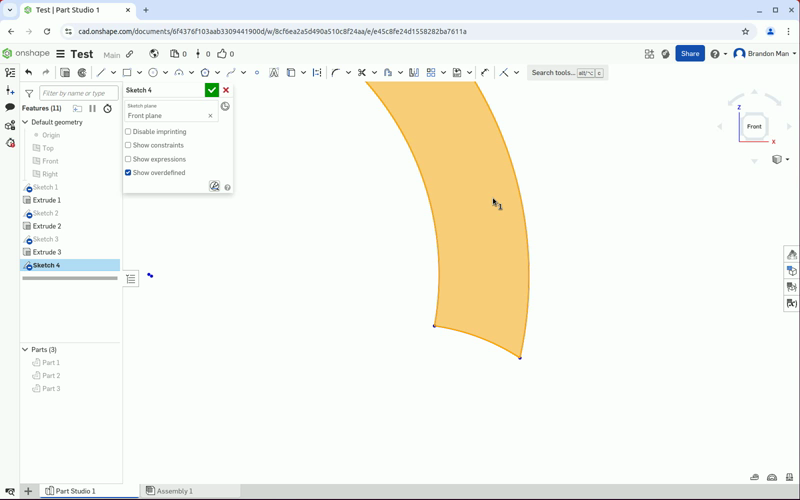
scroll(-6)
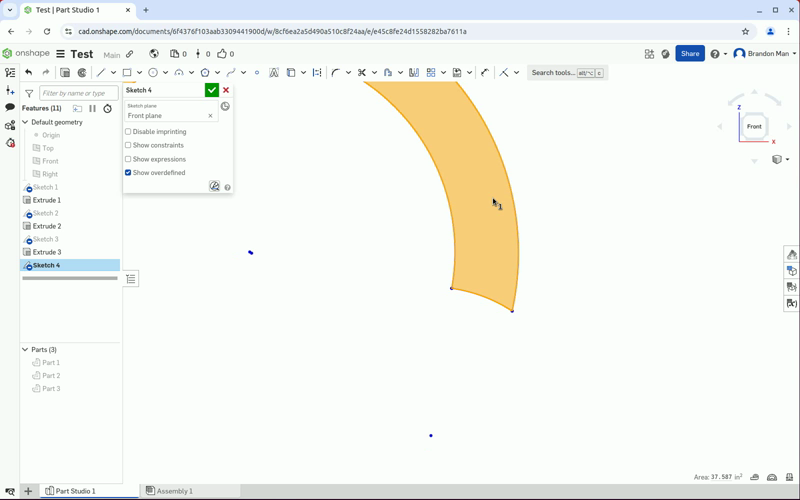
scroll(-6)
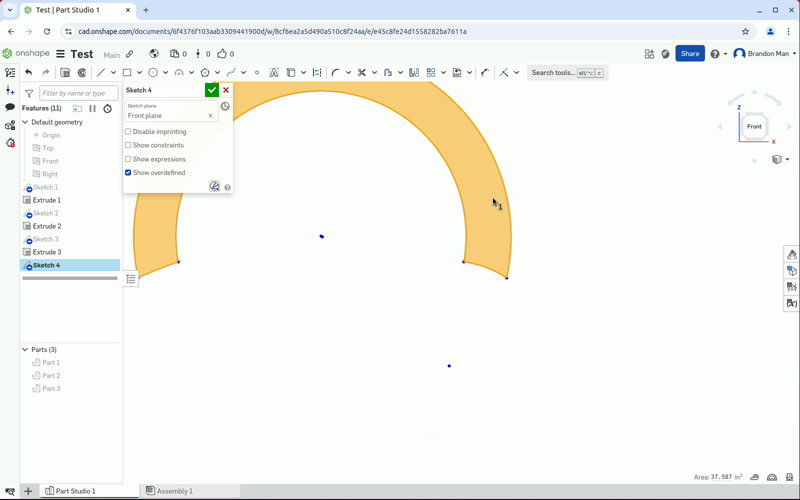
scroll(-6)
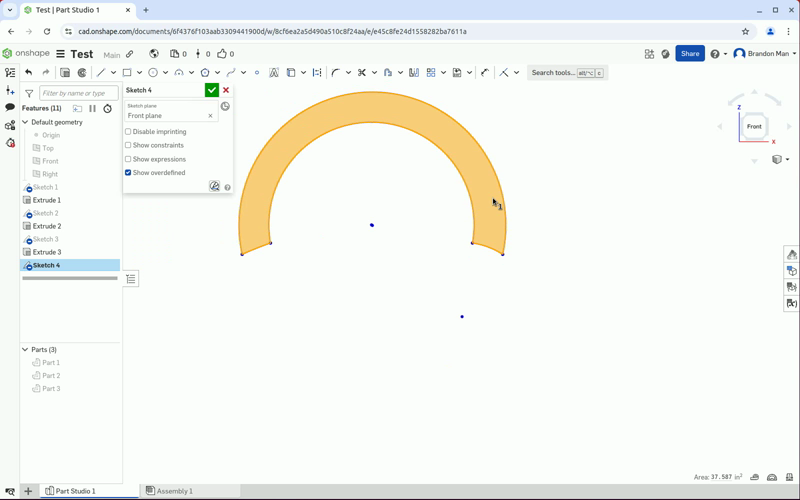
scroll(-6)
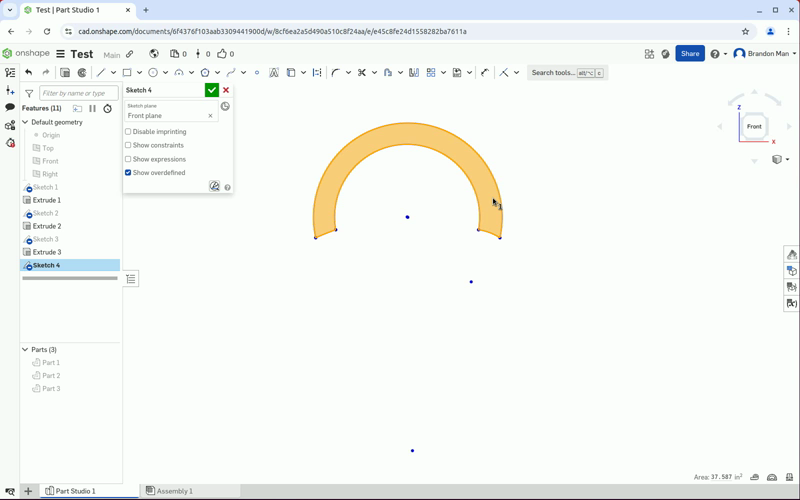
scroll(-6)
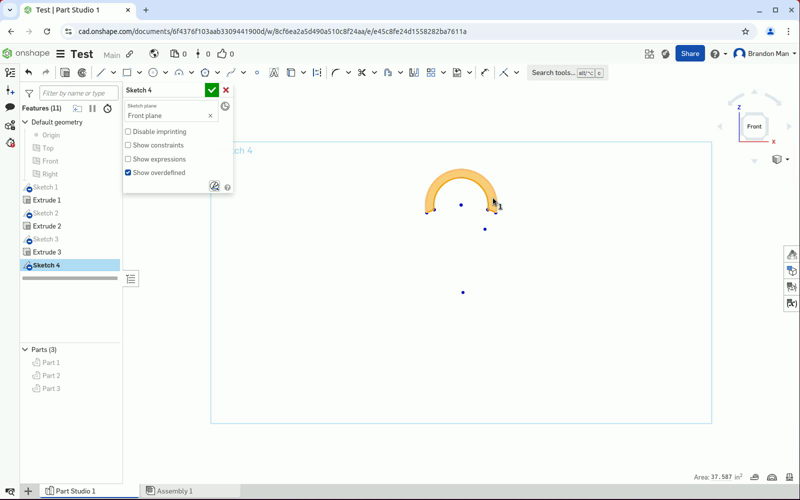
mouse_move(73, 352)
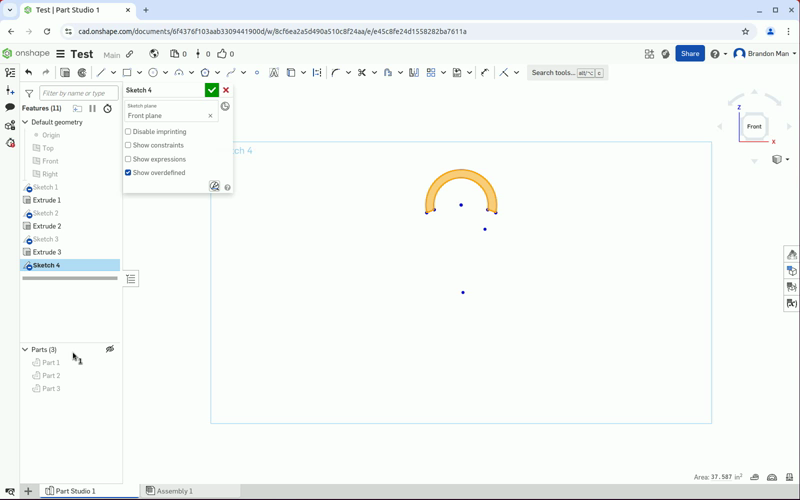
key(shift+y)
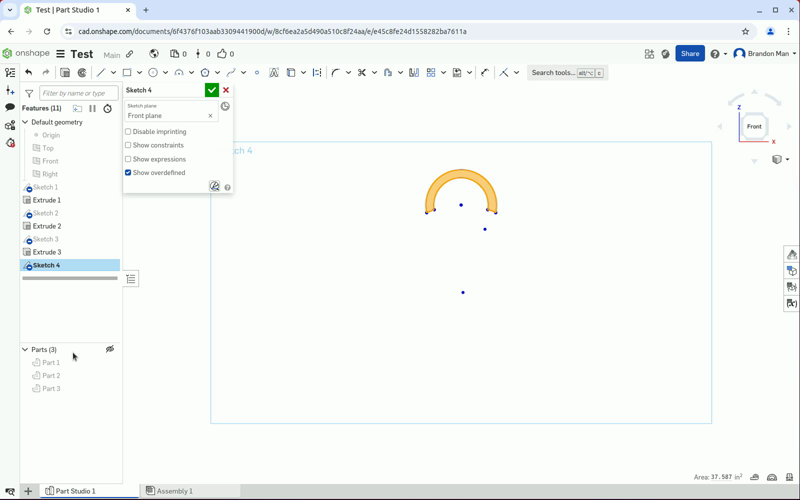
key(shift+e)
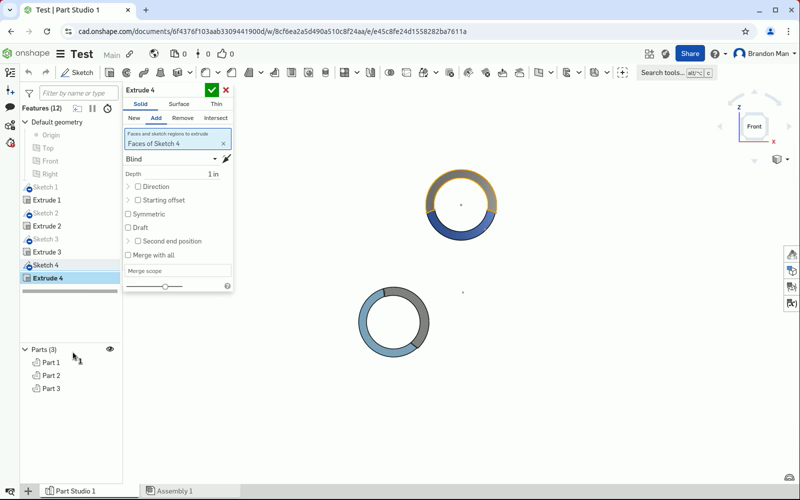
mouse_move(143, 106)
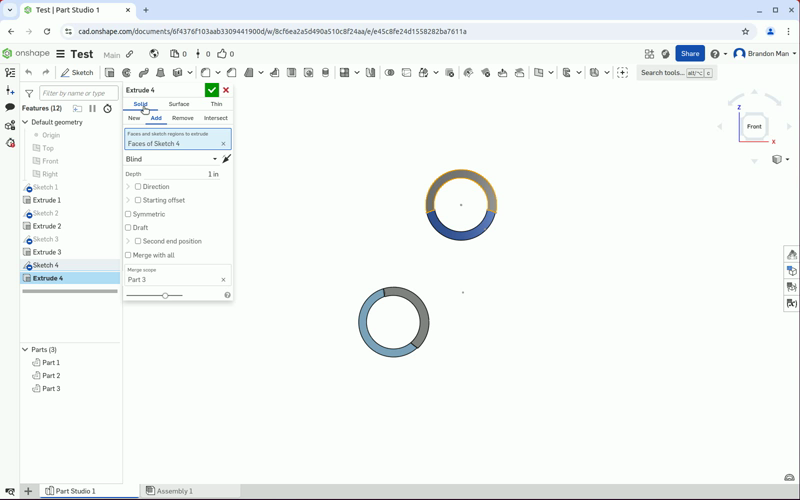
click(143, 106)
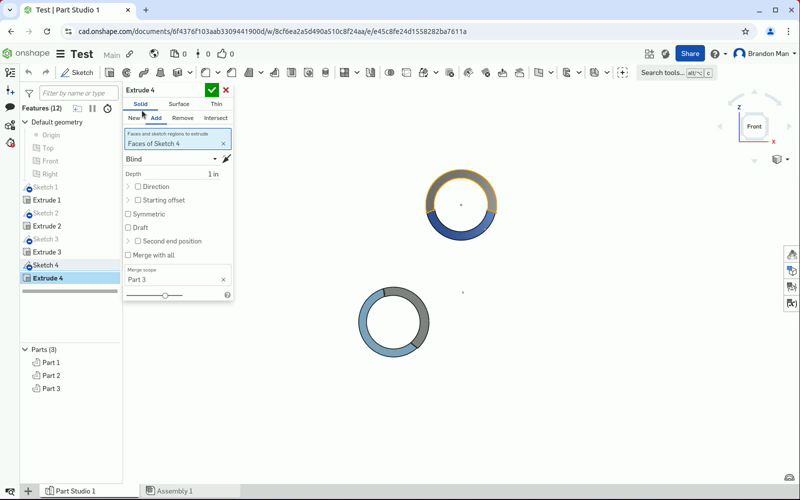
mouse_move(137, 120)
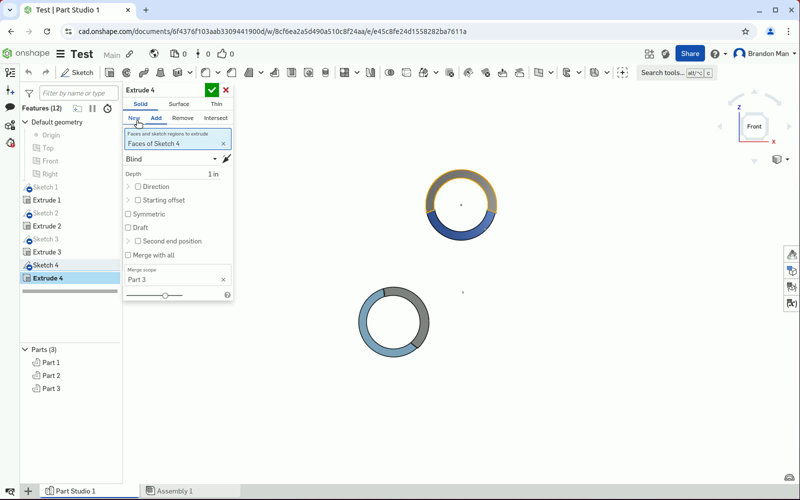
click(137, 120)
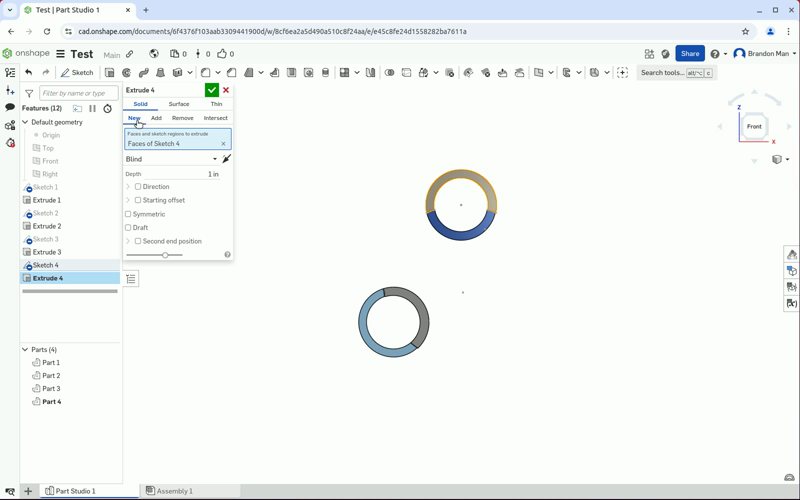
key(tab, 4)
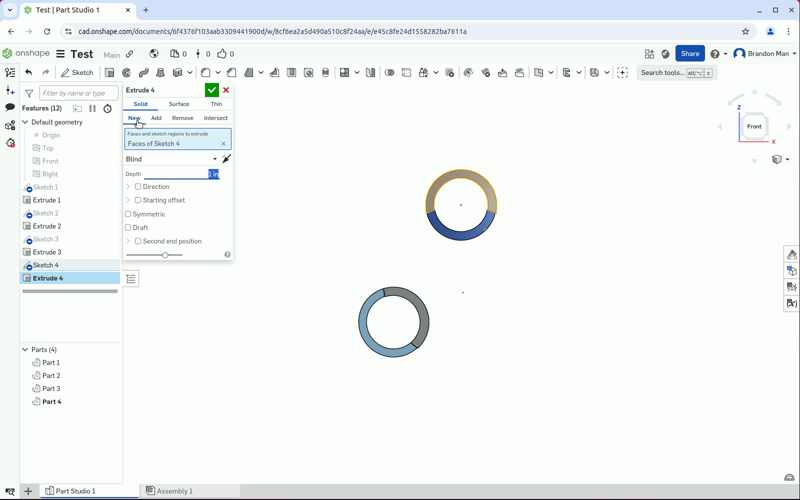
text(3.129)
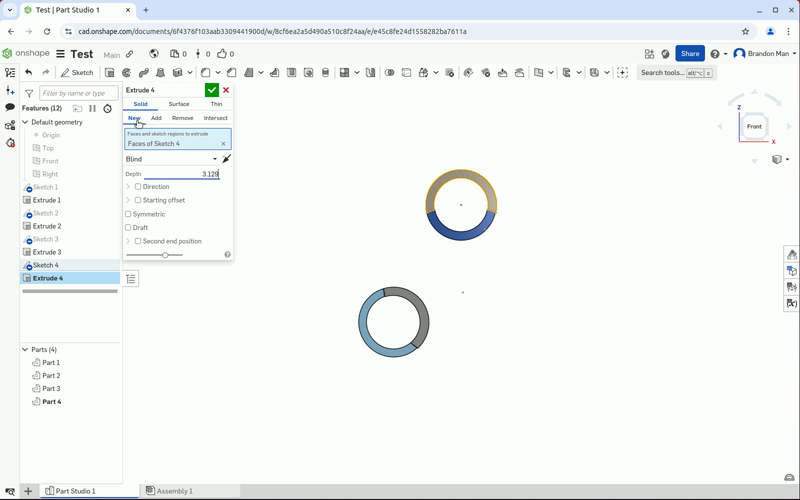
key(enter)
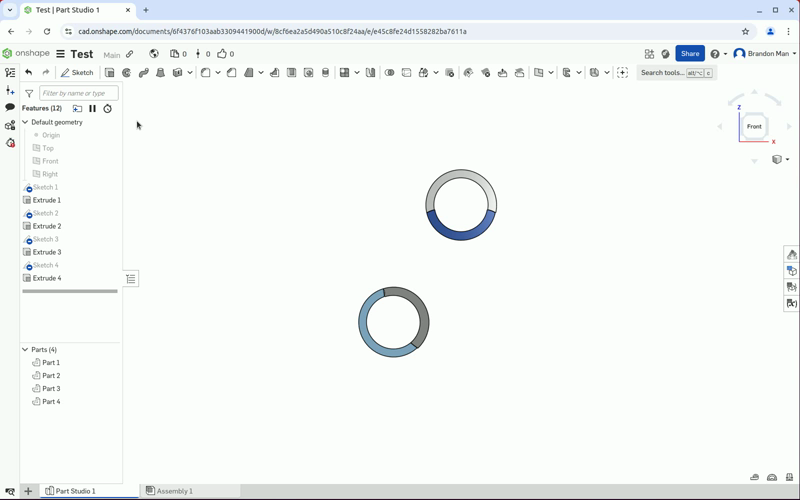
key(shift+h)
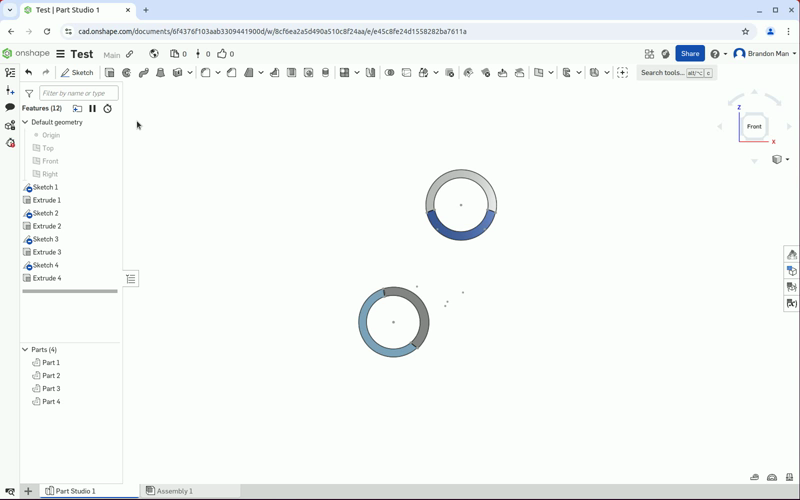
key(shift+h)
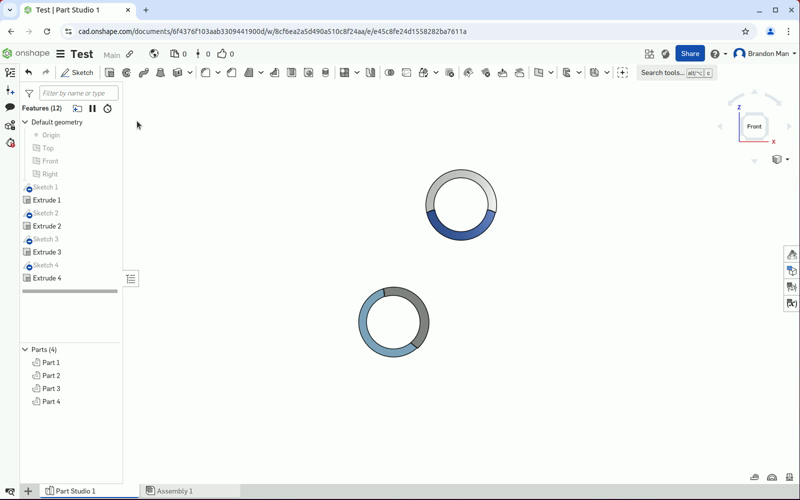
mouse_move(73, 189)
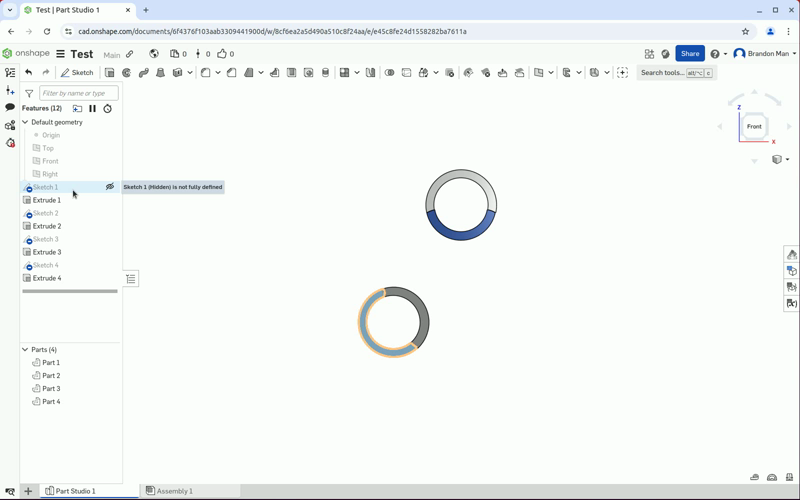
click(73, 189)
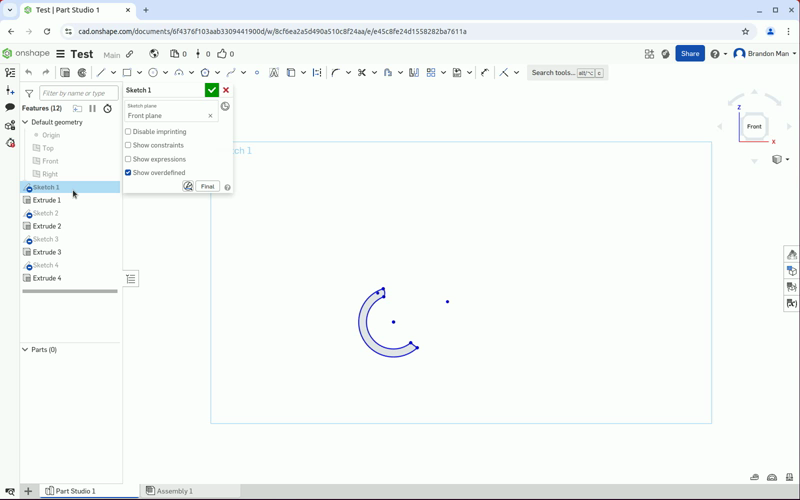
mouse_move(229, 92)
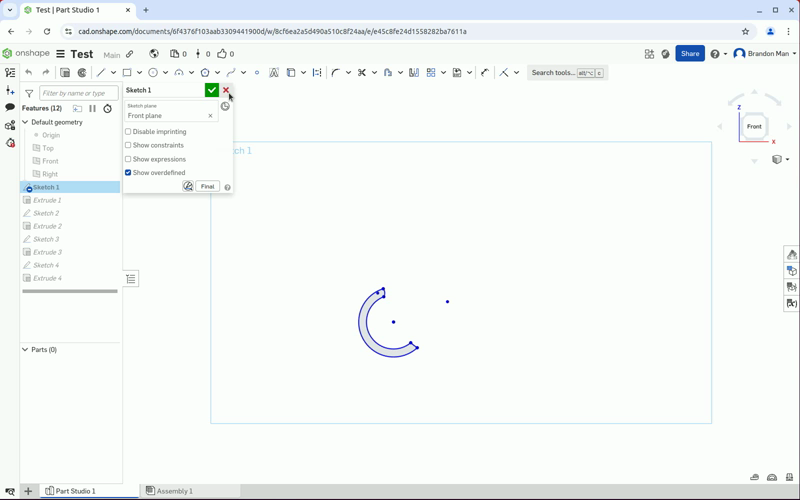
click(229, 92)
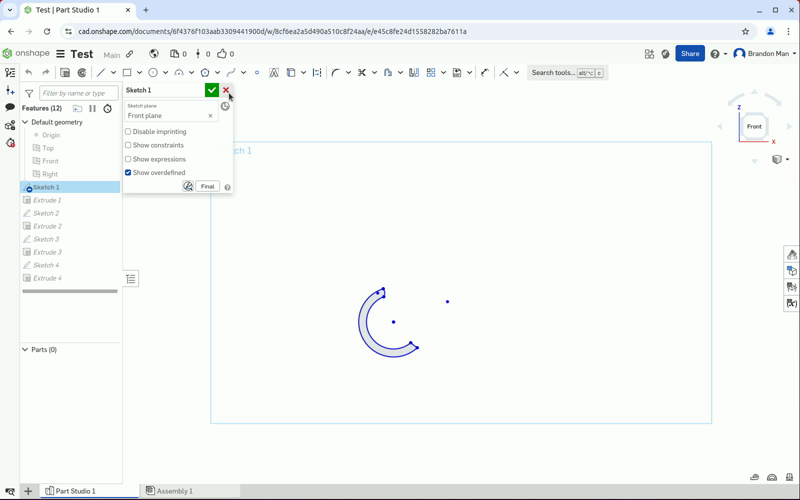
key(shift+s)
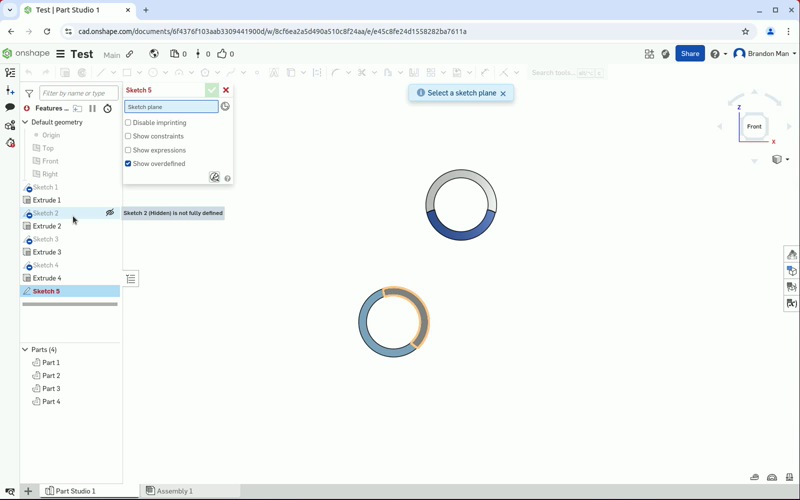
scroll(3)
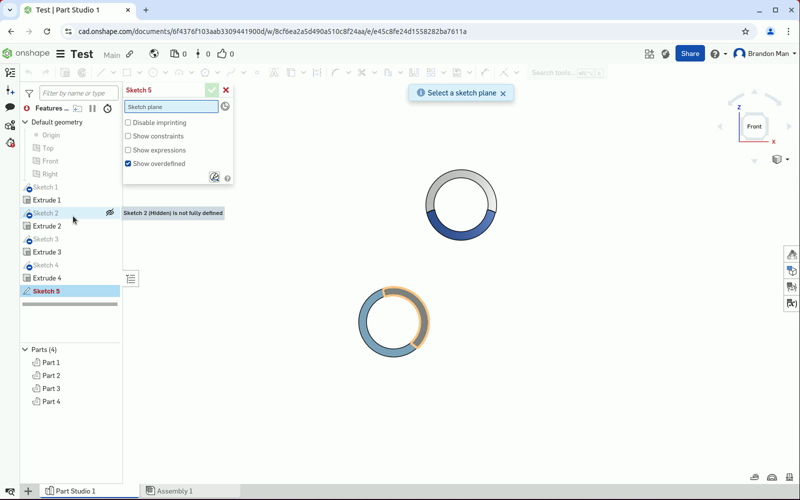
mouse_move(73, 163)
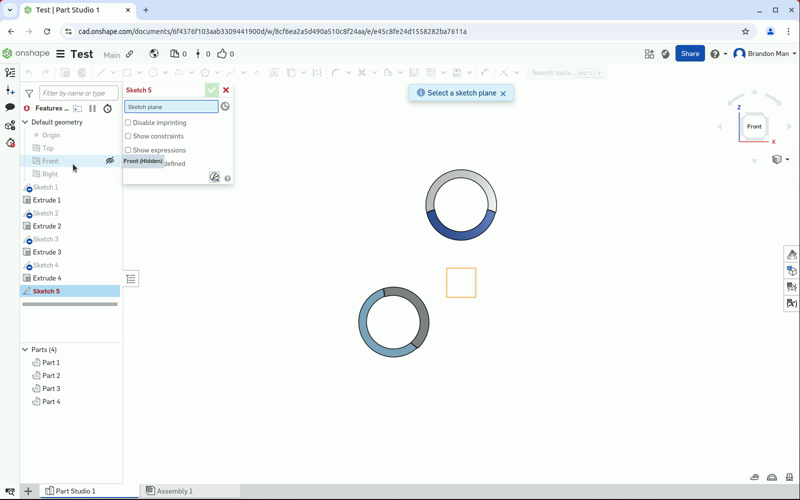
click(73, 163)
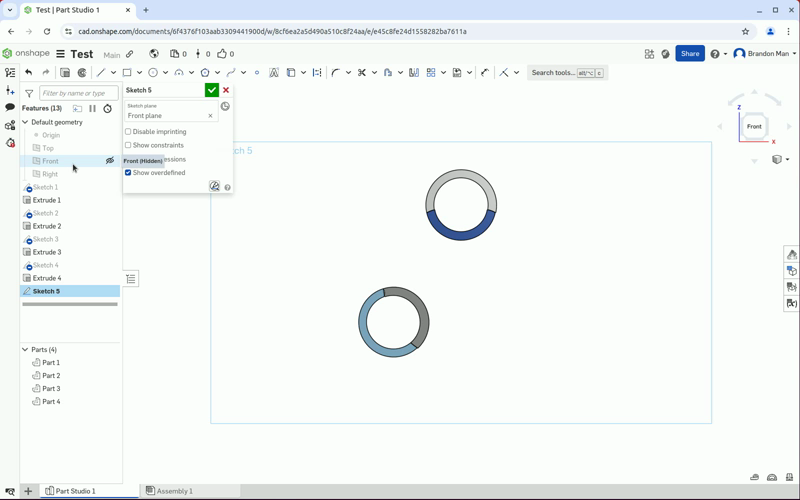
mouse_move(73, 352)
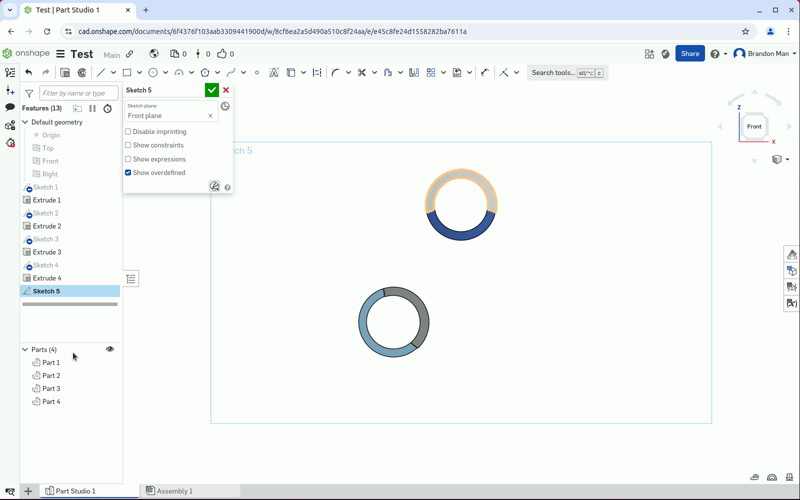
key(y)
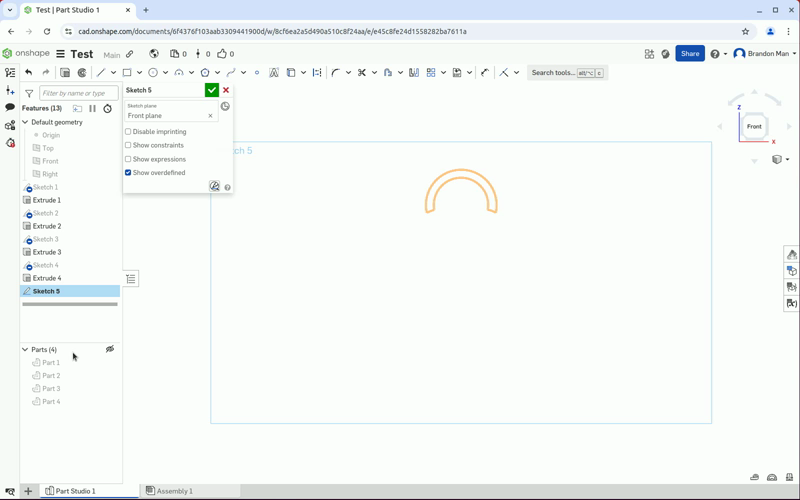
key(c)
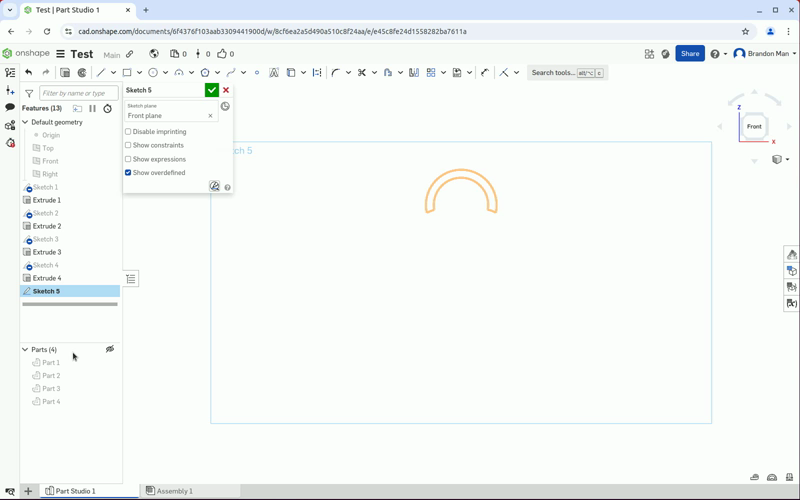
key_down(shift)
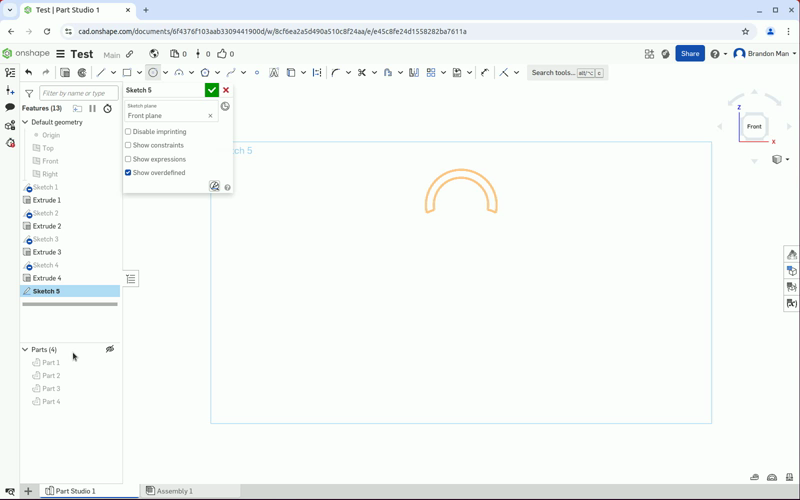
mouse_move(461, 282)
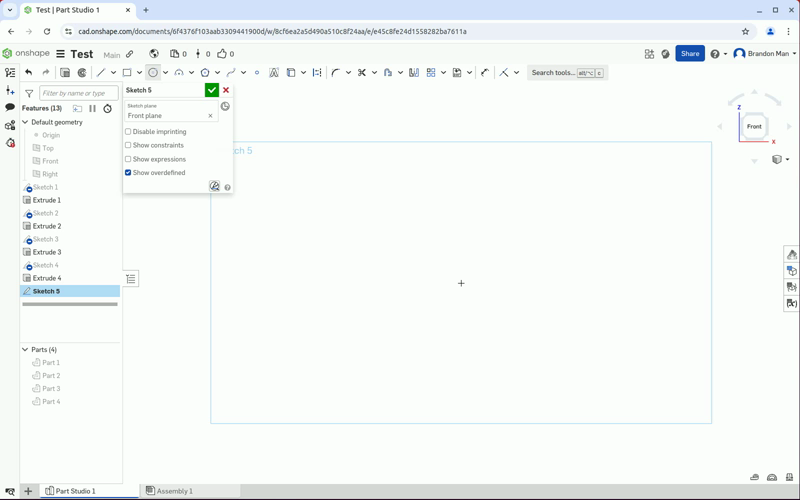
click(461, 282)
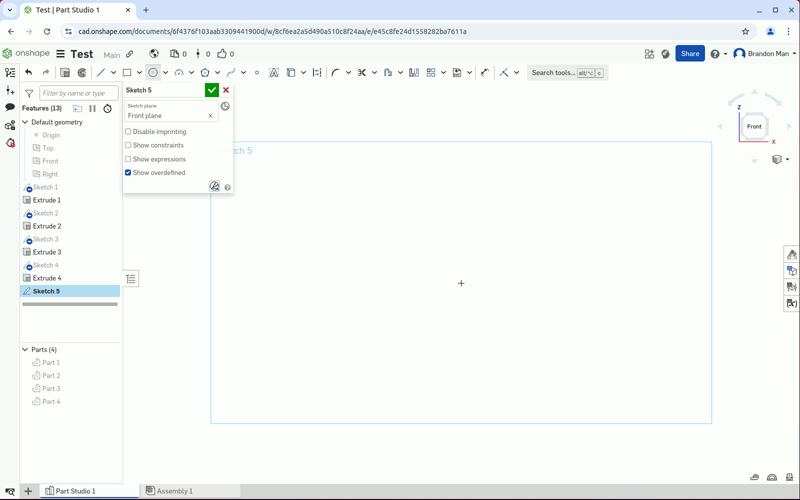
key_up(shift)
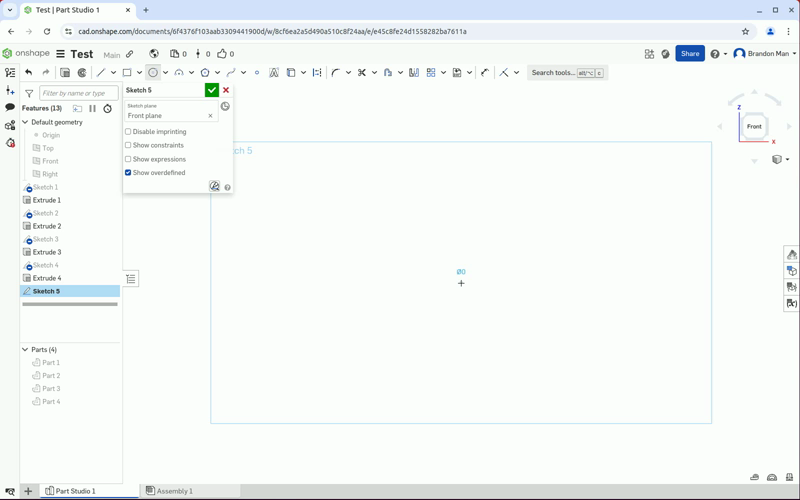
mouse_move(497, 282)
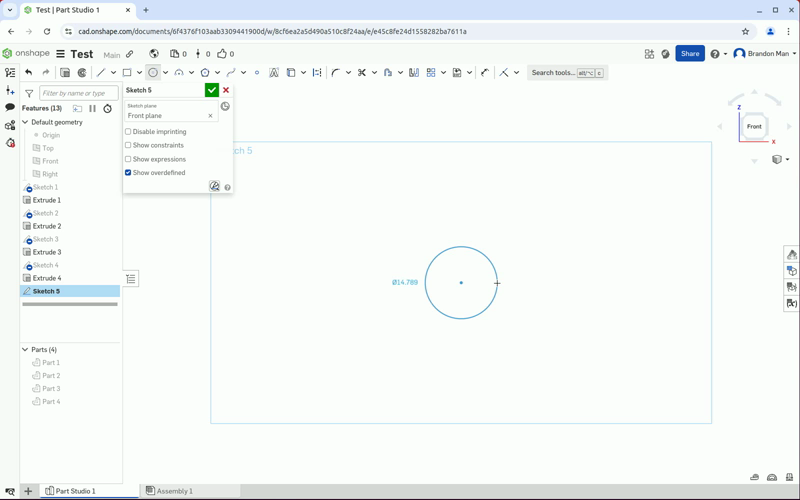
click(497, 282)
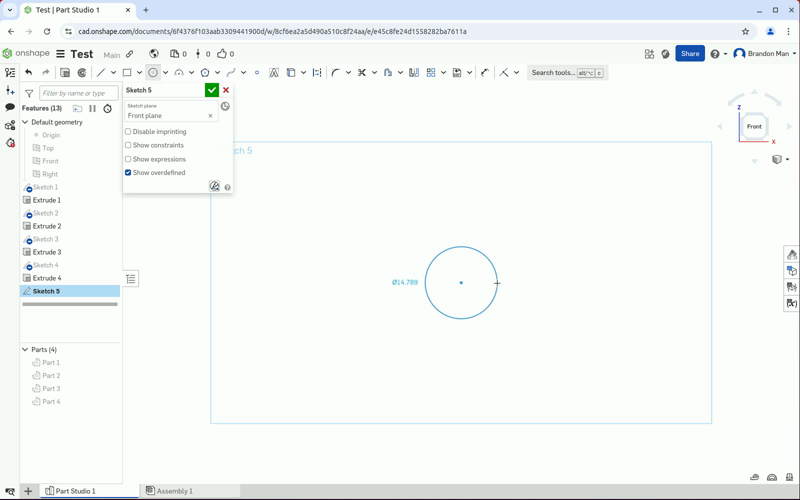
key(esc)
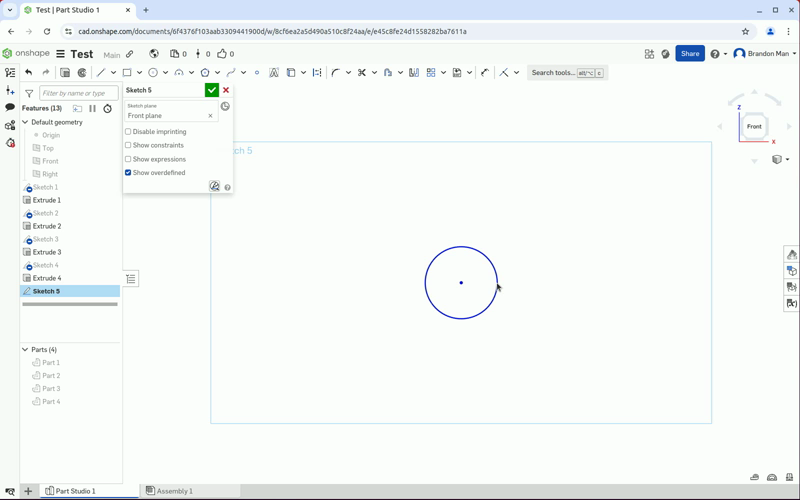
key(c)
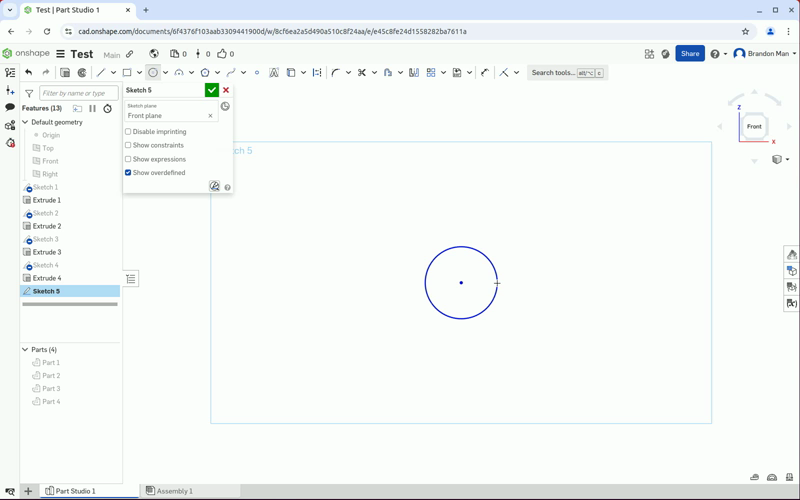
key_down(shift)
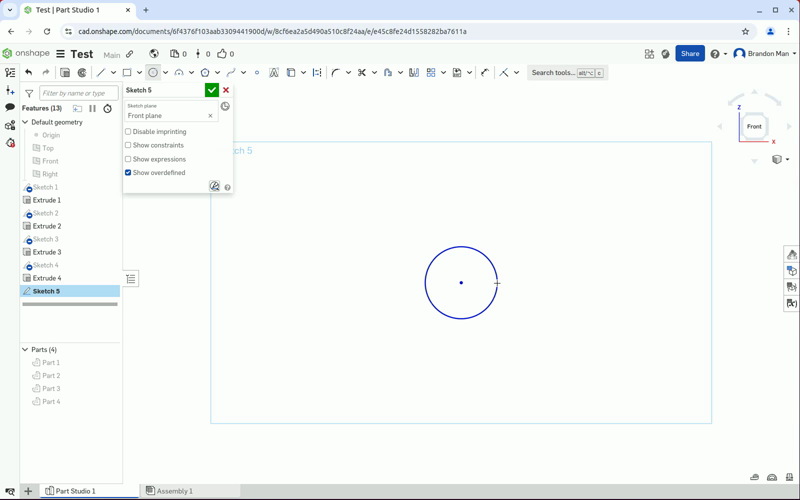
mouse_move(461, 282)
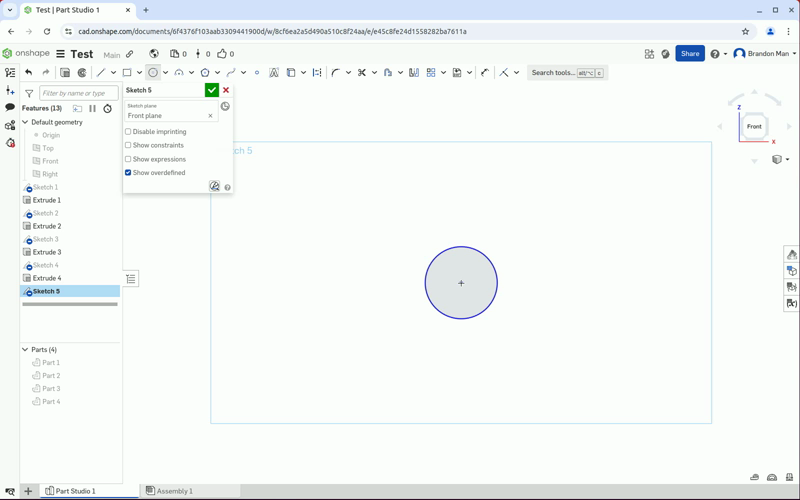
click(461, 282)
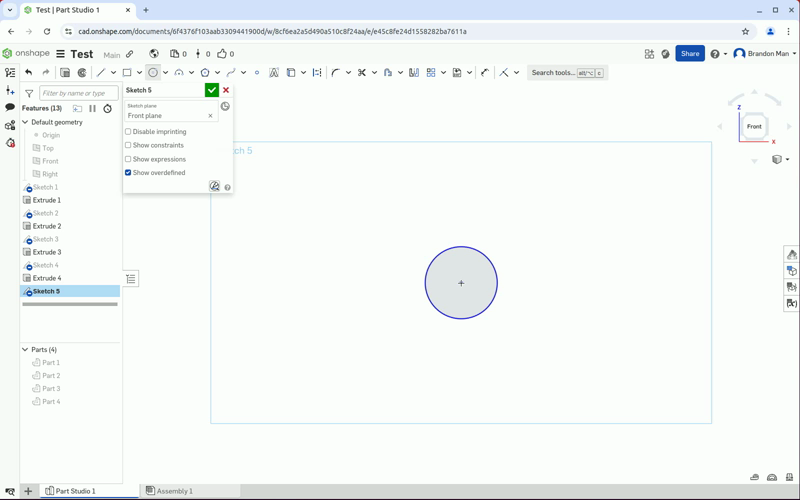
key_up(shift)
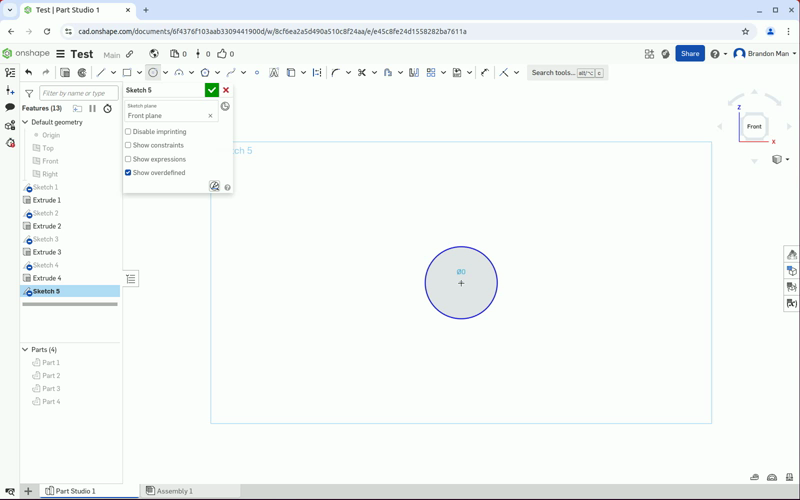
mouse_move(489, 282)
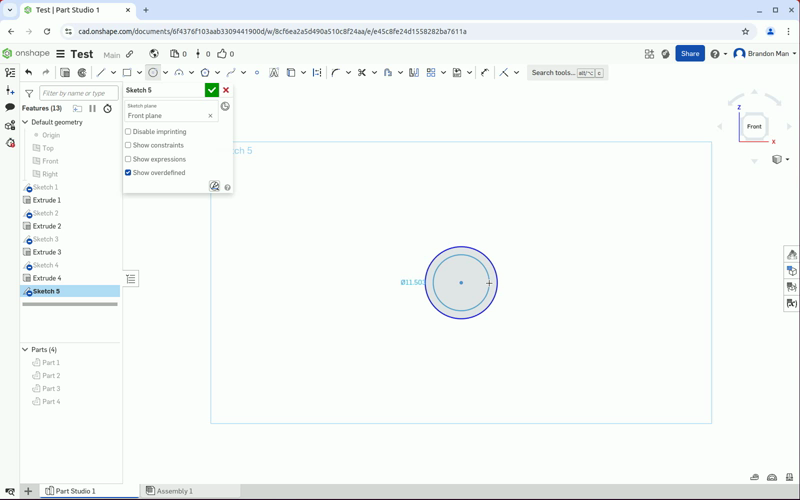
click(489, 282)
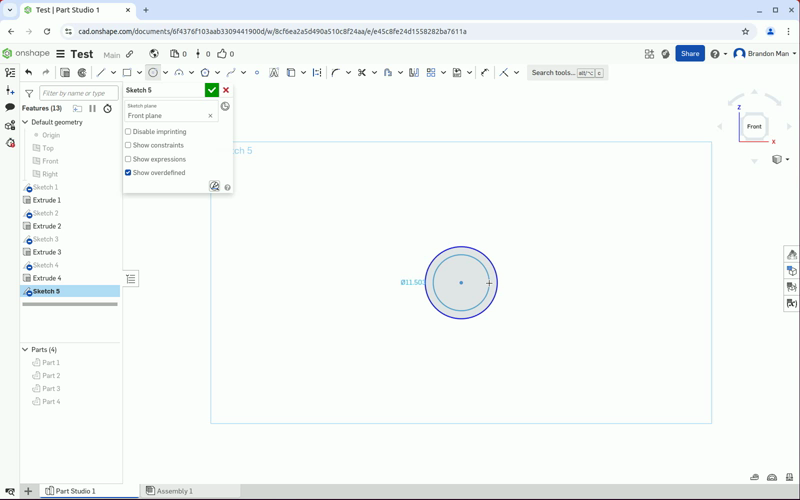
key(esc)
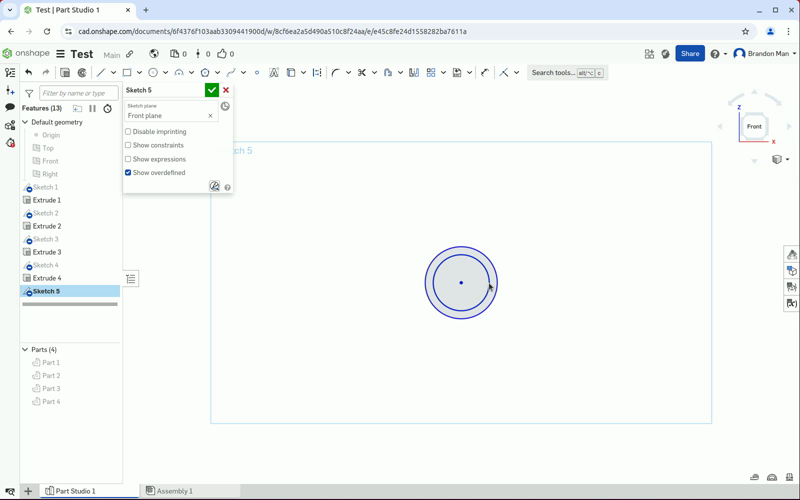
mouse_move(477, 252)
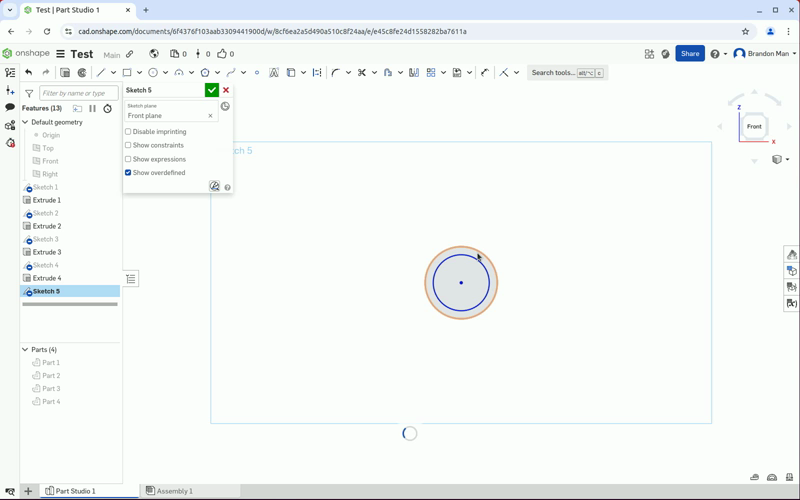
scroll(6)
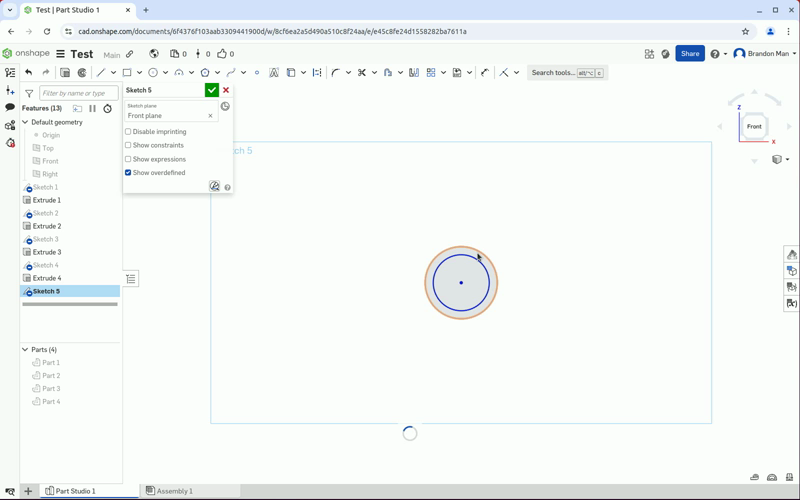
scroll(6)
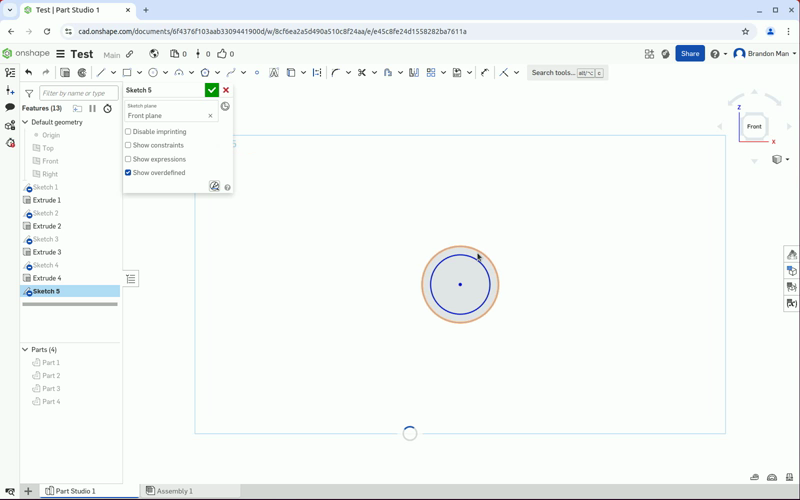
scroll(6)
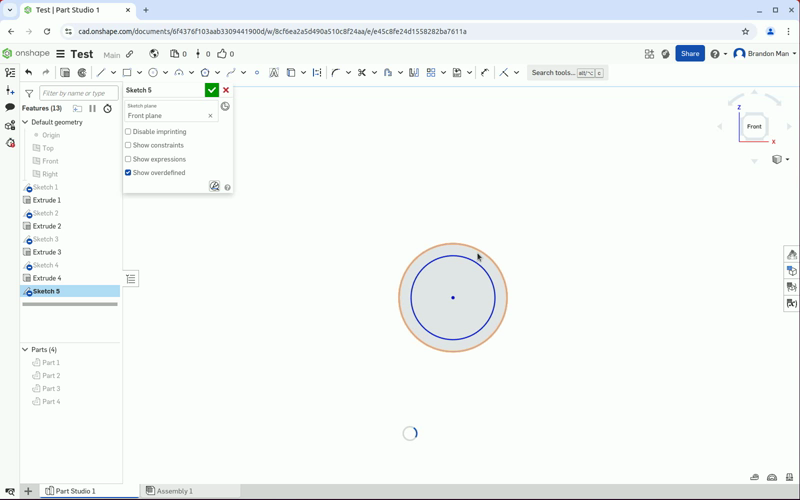
scroll(6)
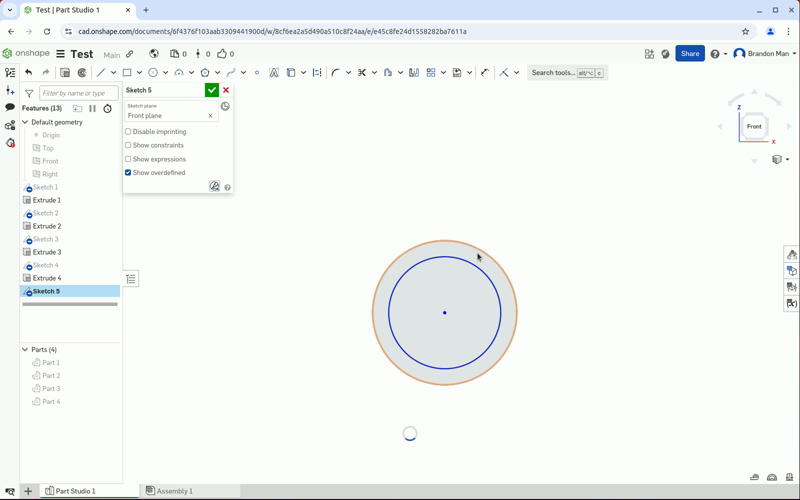
scroll(6)
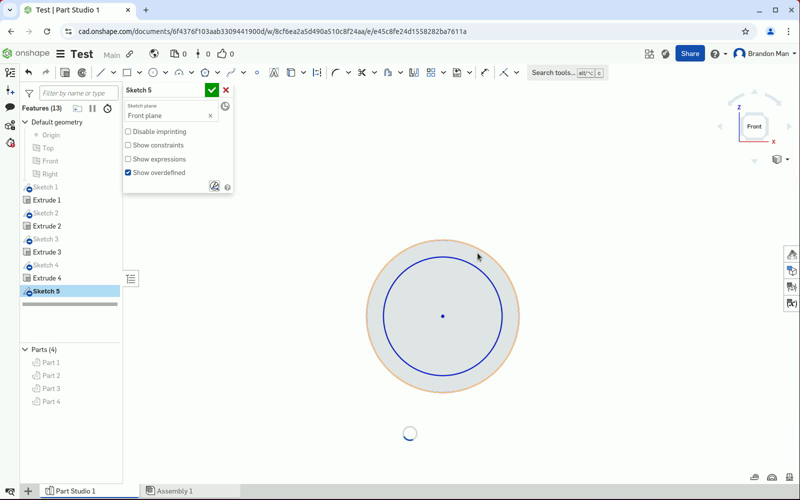
scroll(6)
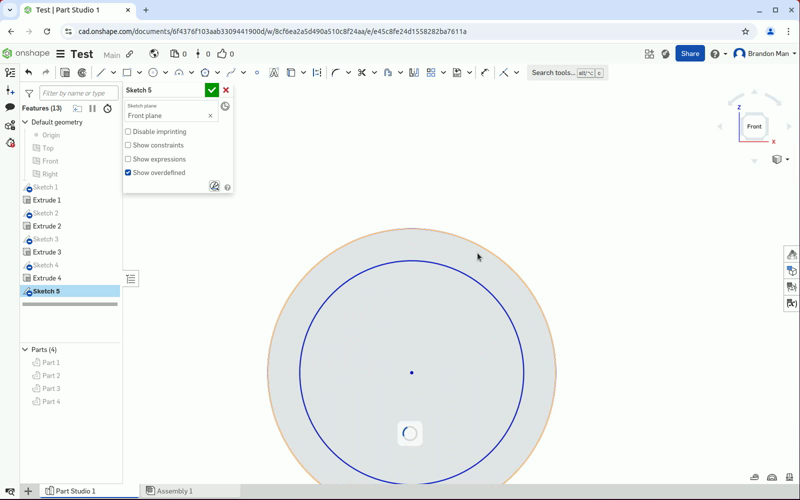
scroll(6)
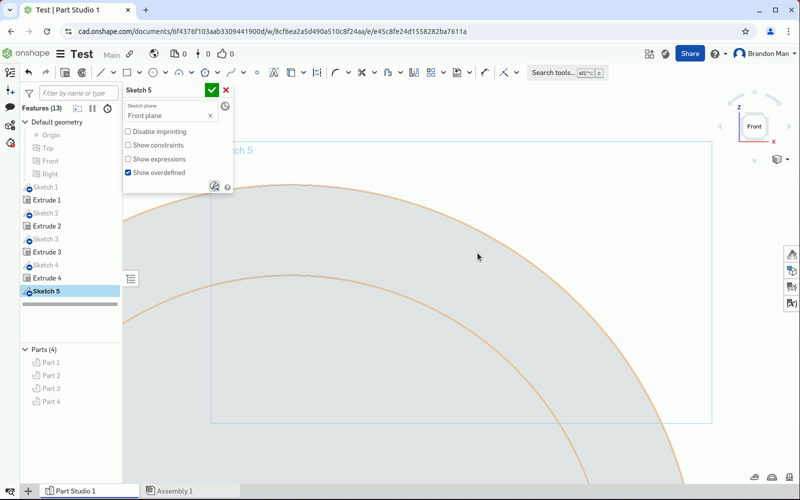
click(477, 252)
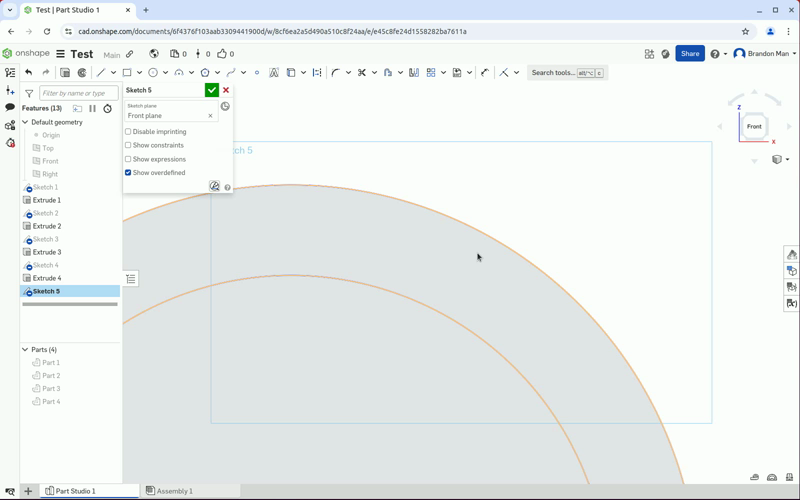
scroll(-6)
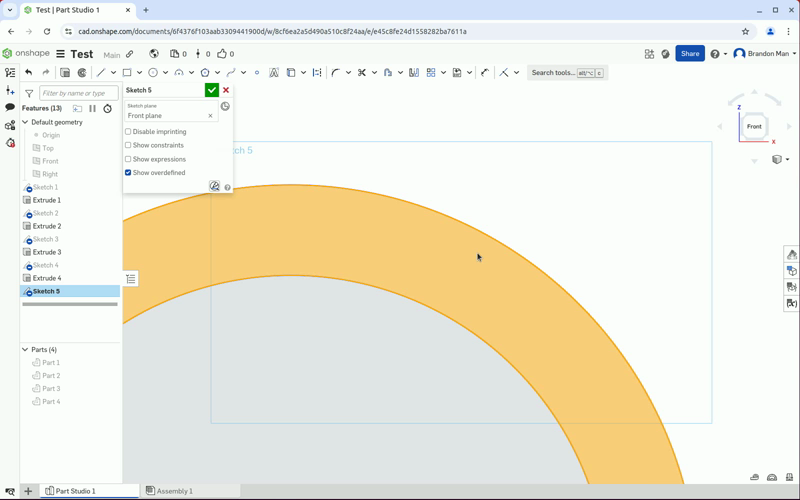
scroll(-6)
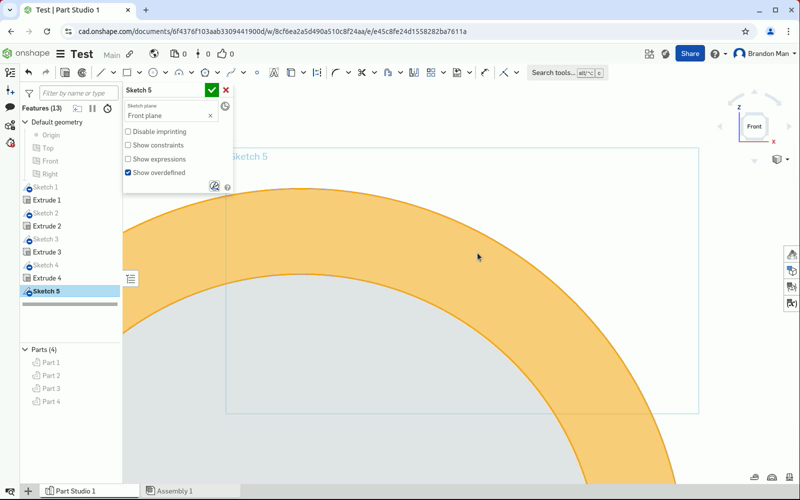
scroll(-6)
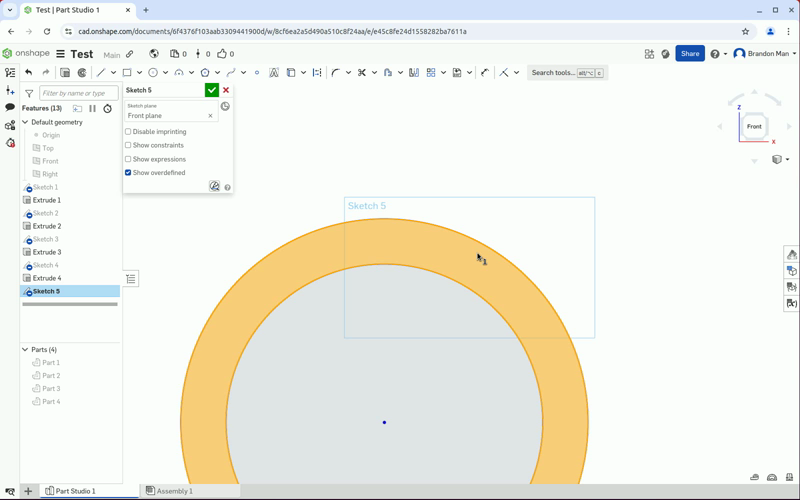
scroll(-6)
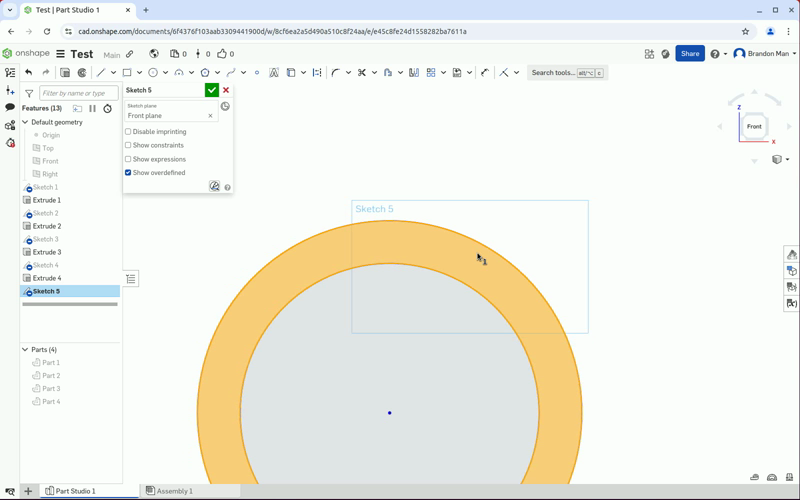
scroll(-6)
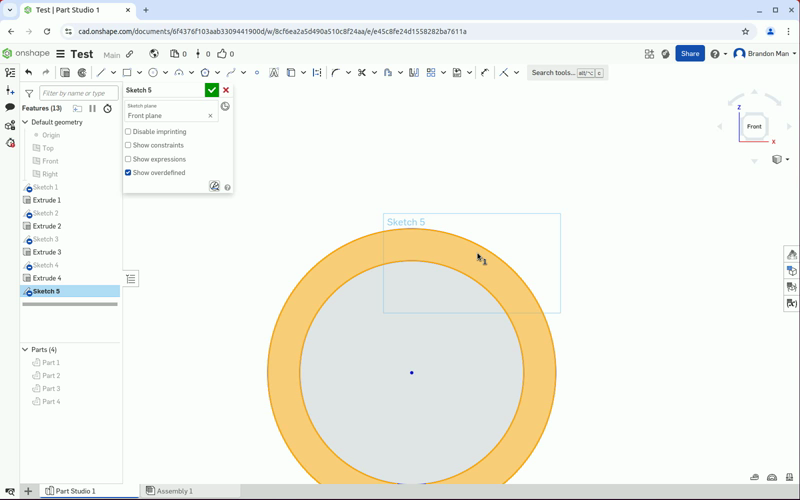
scroll(-6)
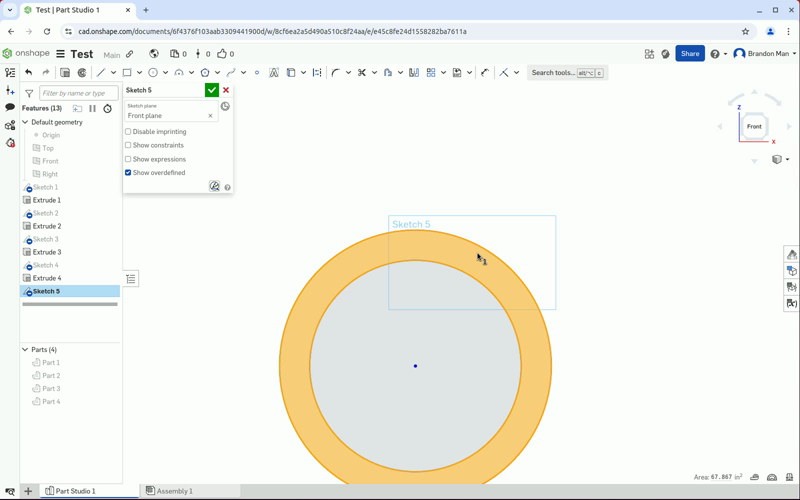
scroll(-6)
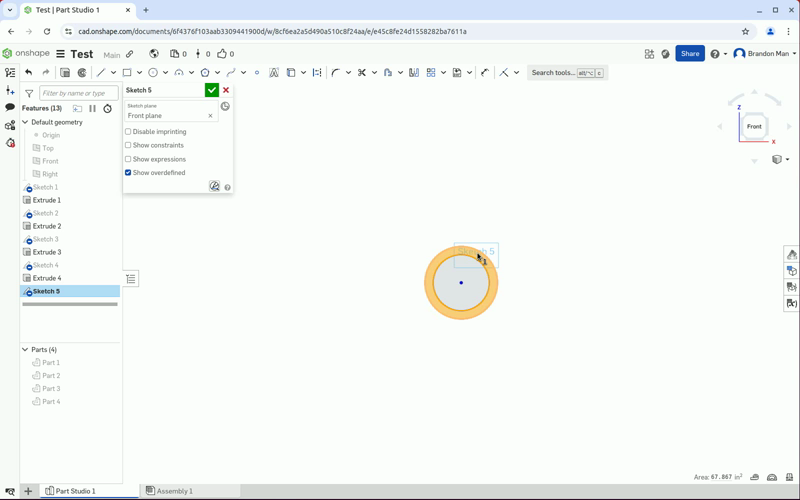
mouse_move(73, 352)
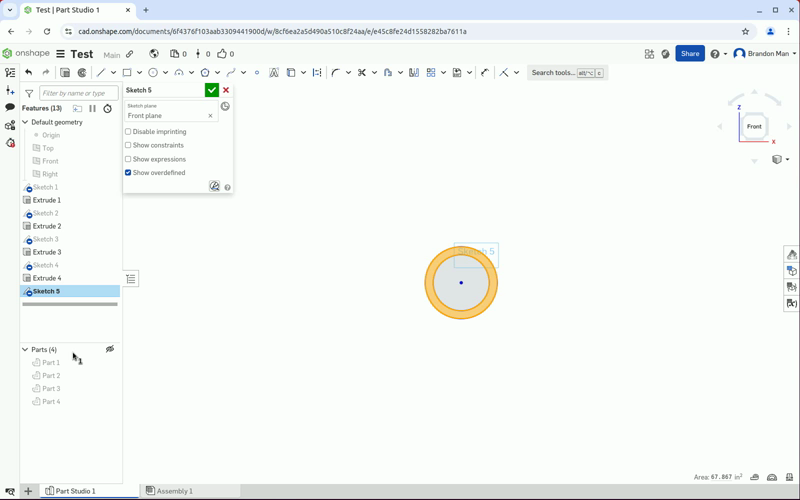
key(shift+y)
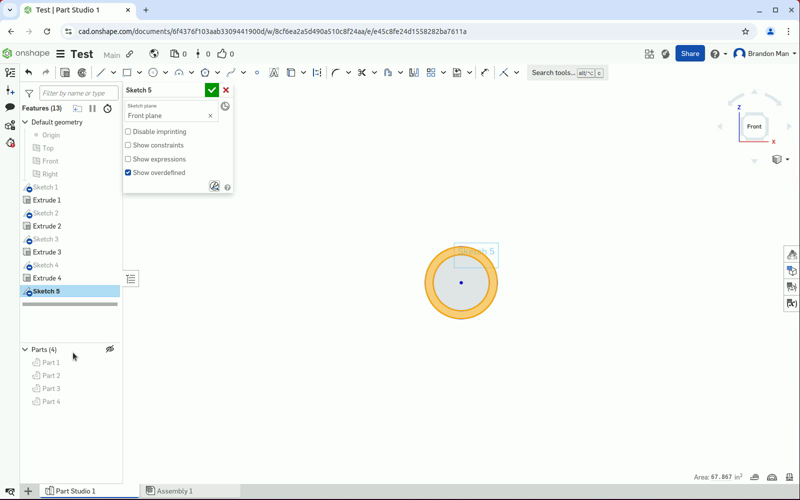
key(shift+e)
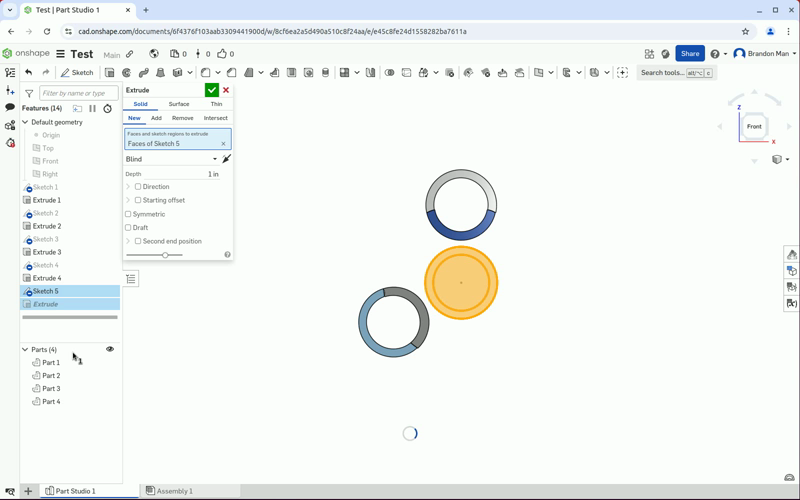
mouse_move(143, 106)
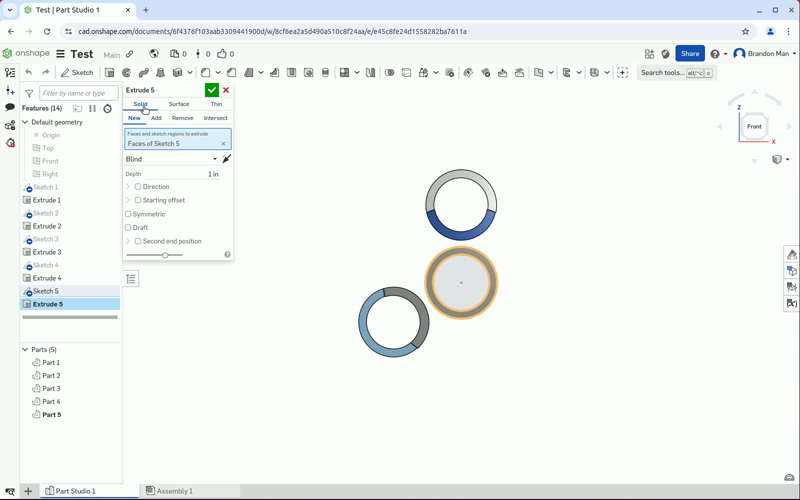
click(143, 106)
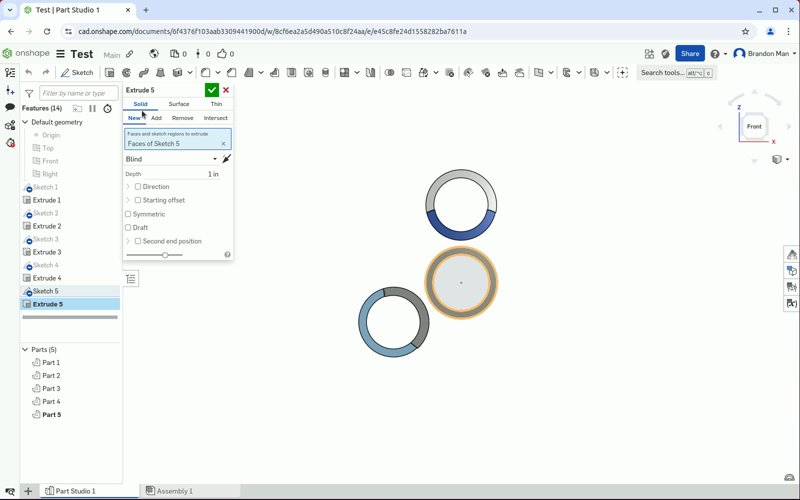
mouse_move(137, 120)
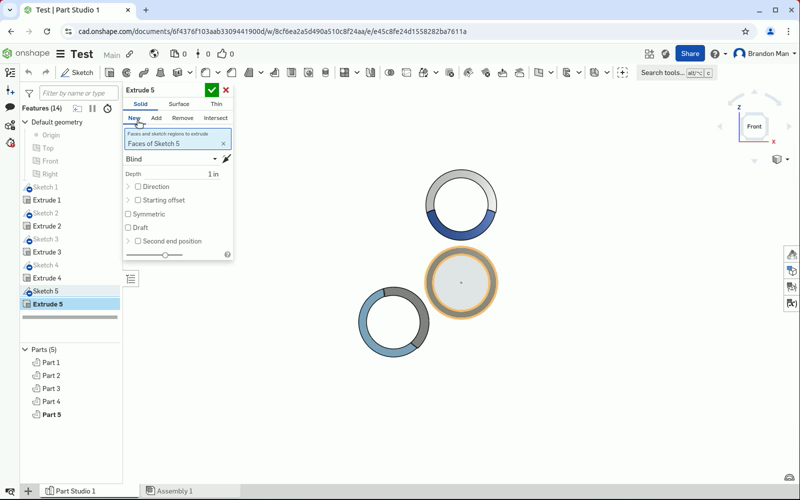
click(137, 120)
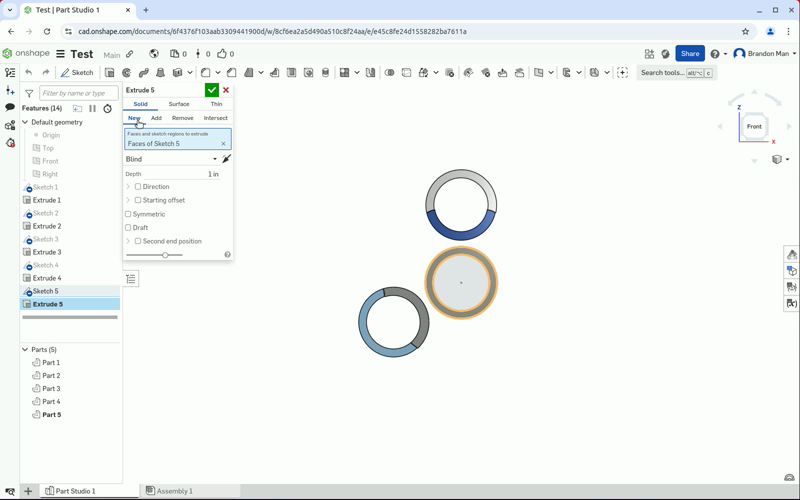
key(tab, 4)
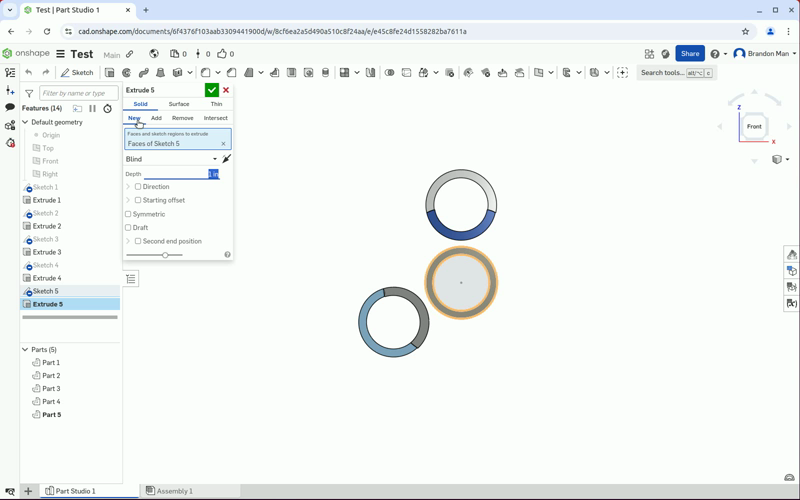
text(3.129)
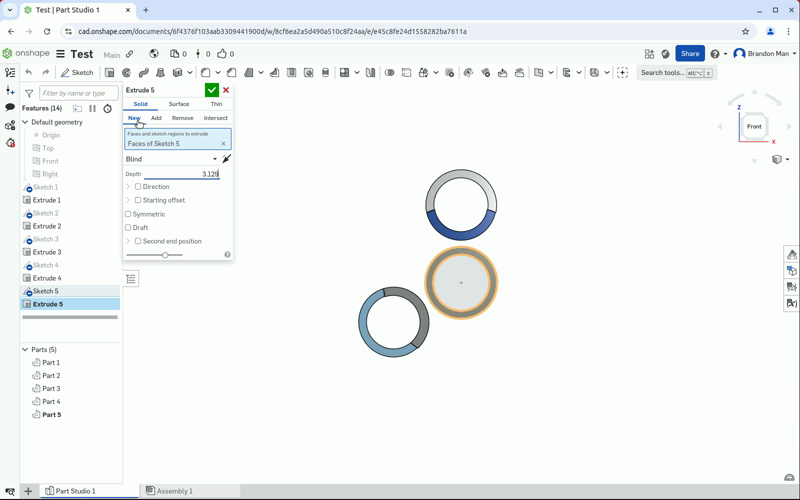
key(enter)
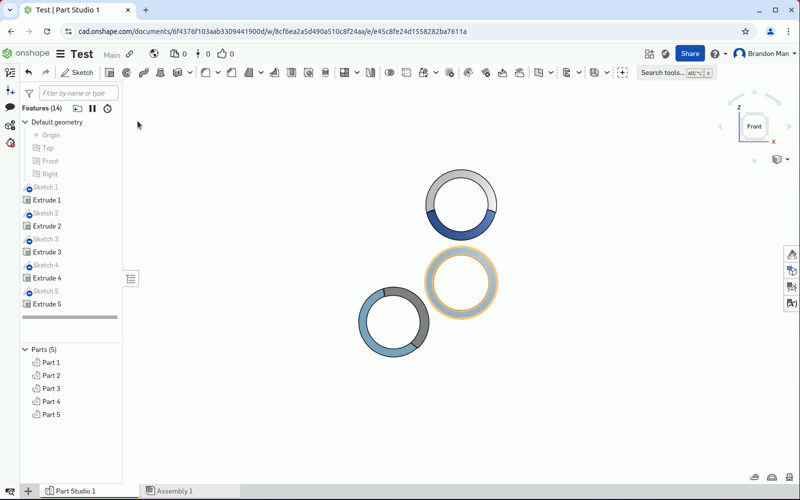
key(shift+h)
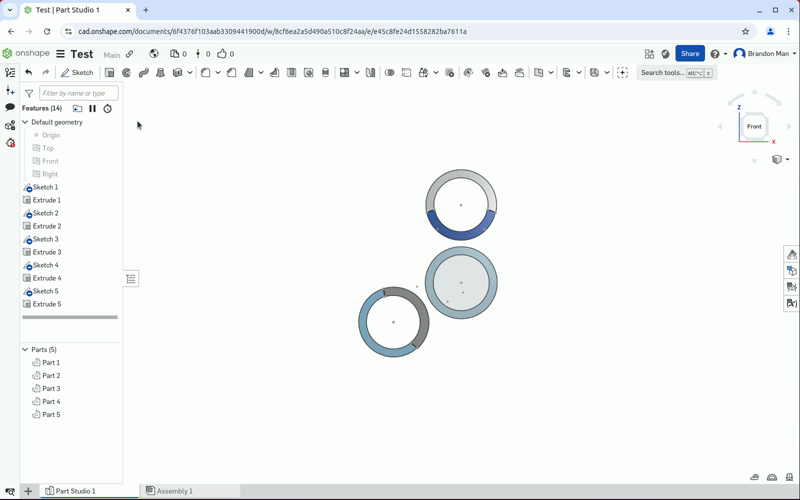
key(shift+h)
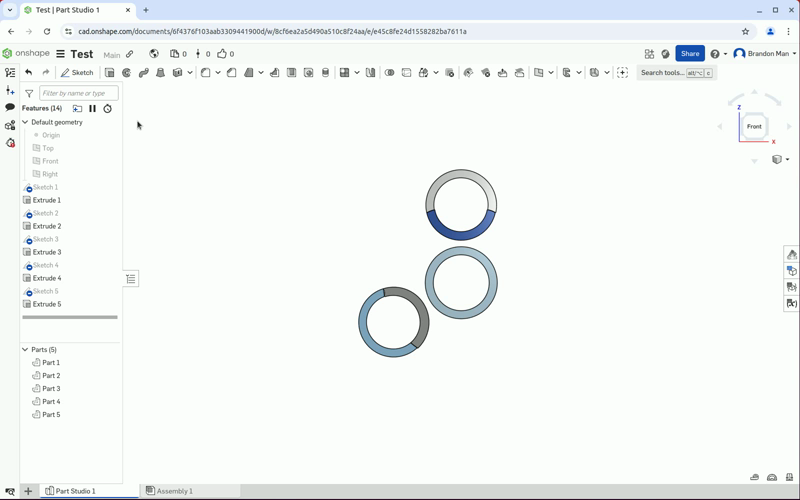
mouse_move(73, 189)
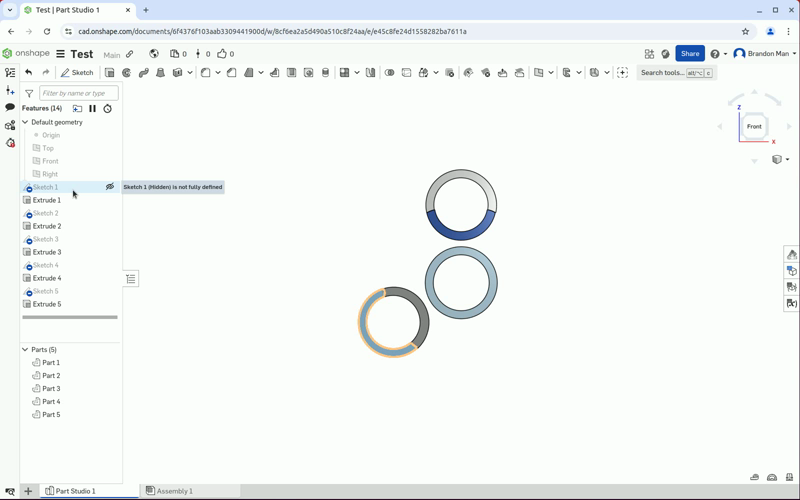
click(73, 189)
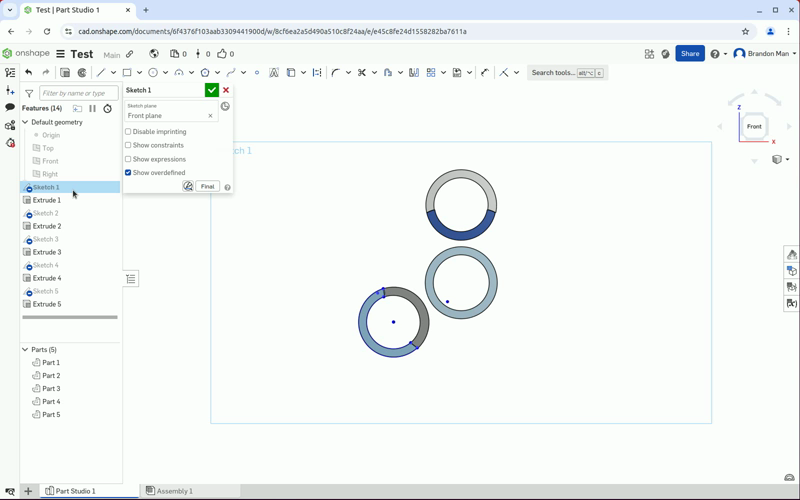
mouse_move(229, 92)
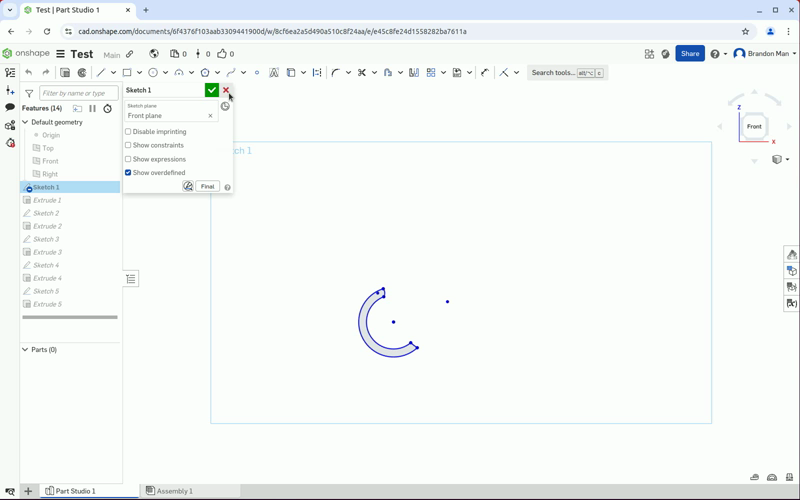
click(229, 92)
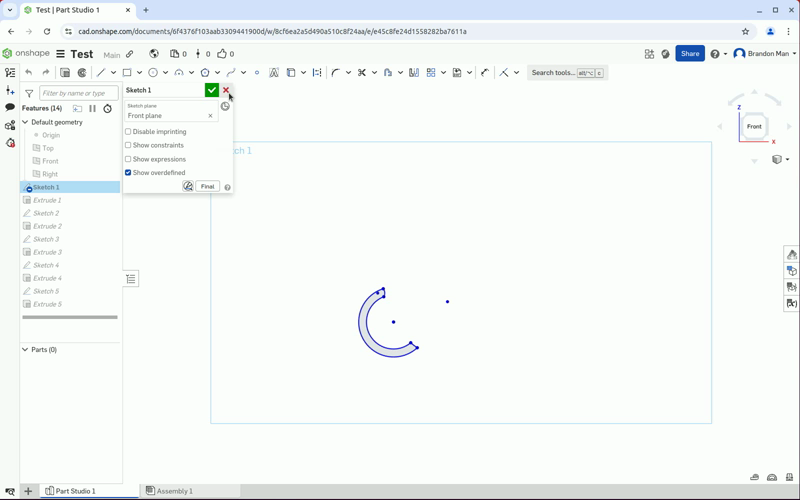
key(shift+s)
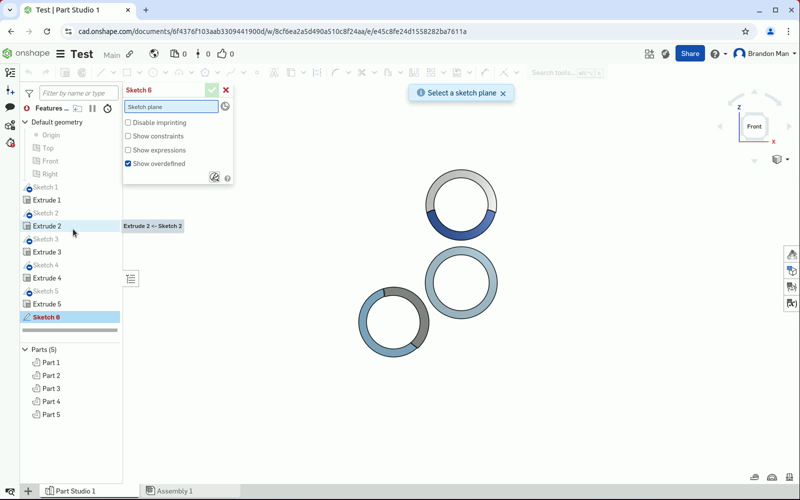
scroll(3)
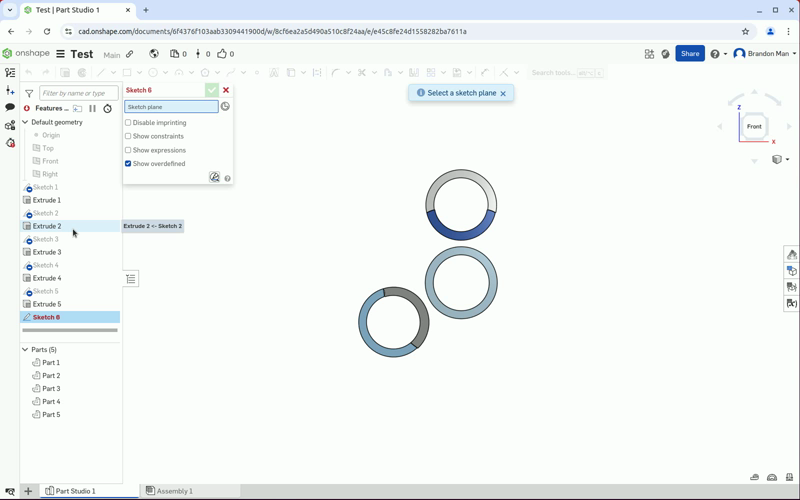
mouse_move(73, 163)
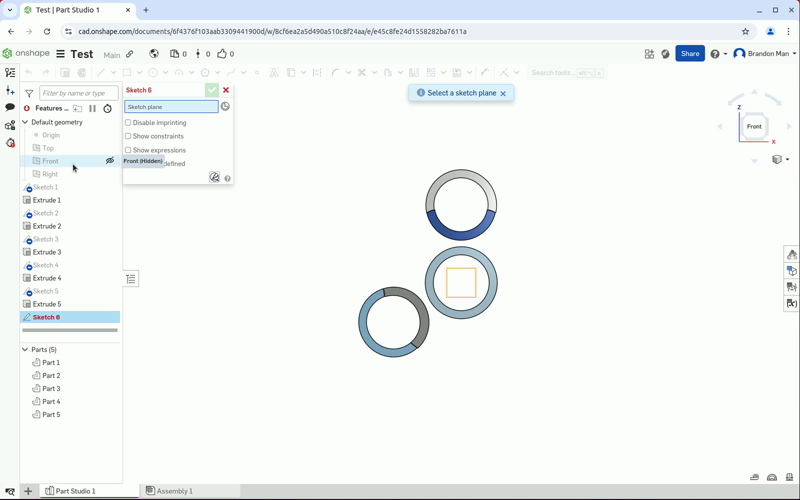
click(73, 163)
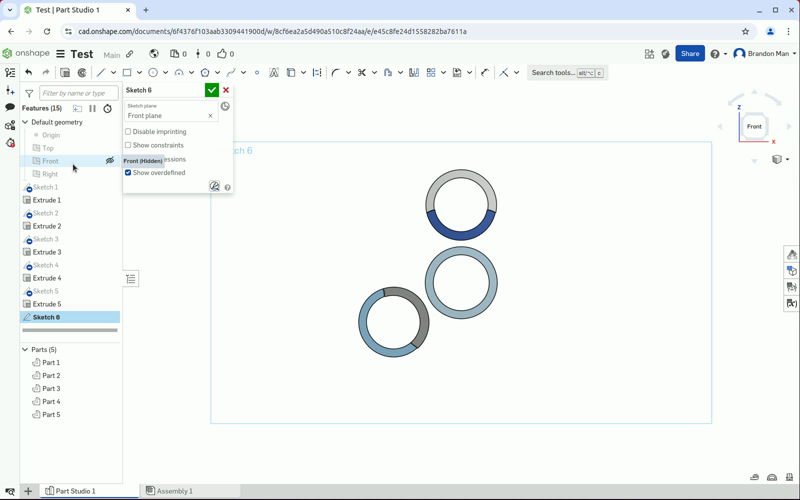
mouse_move(73, 352)
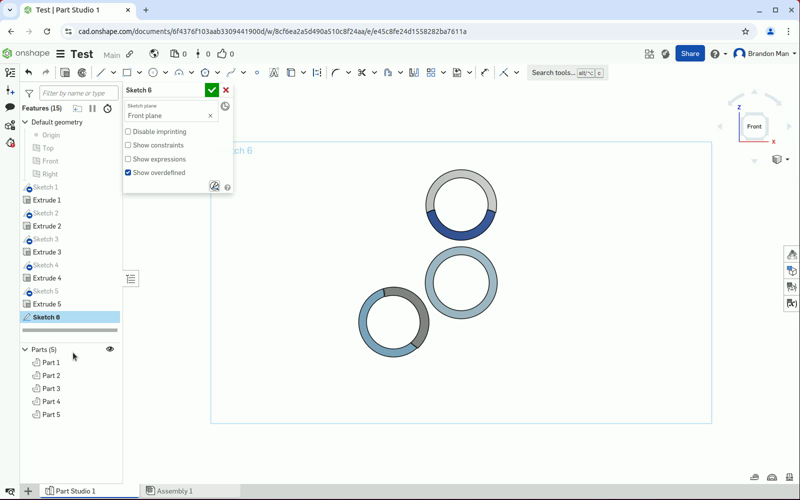
key(y)
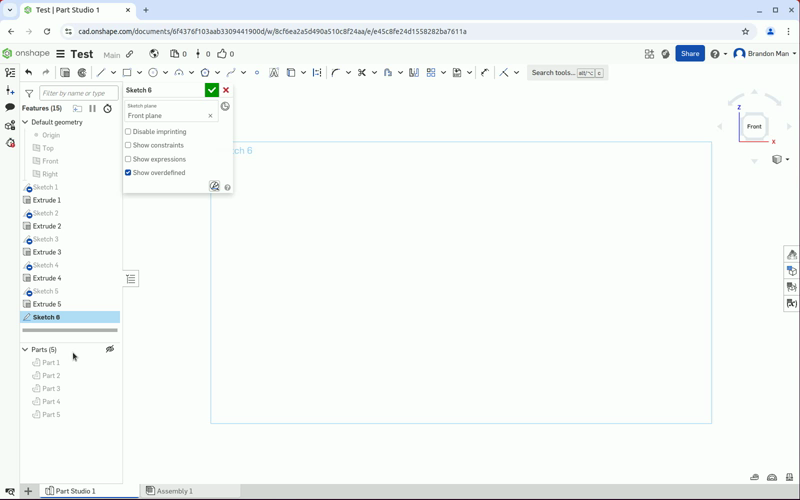
key(a)
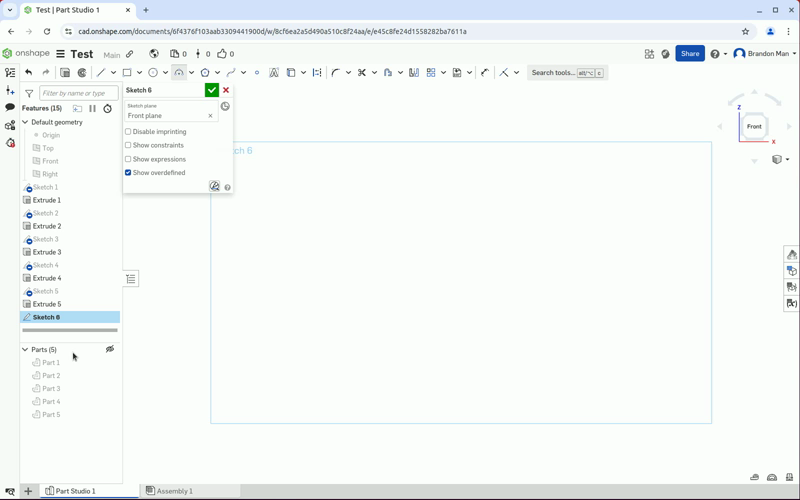
key_down(shift)
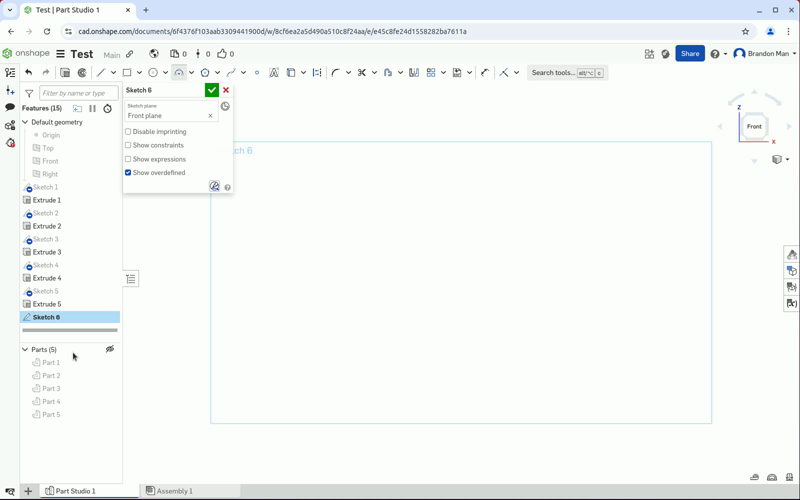
mouse_move(504, 347)
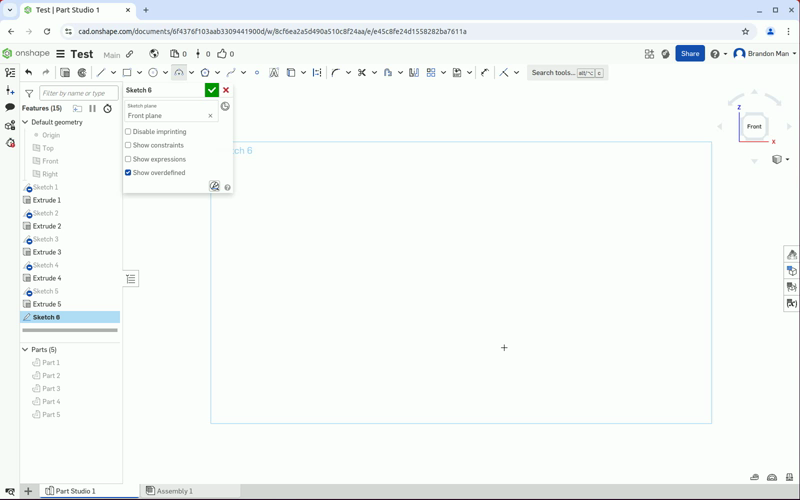
click(504, 347)
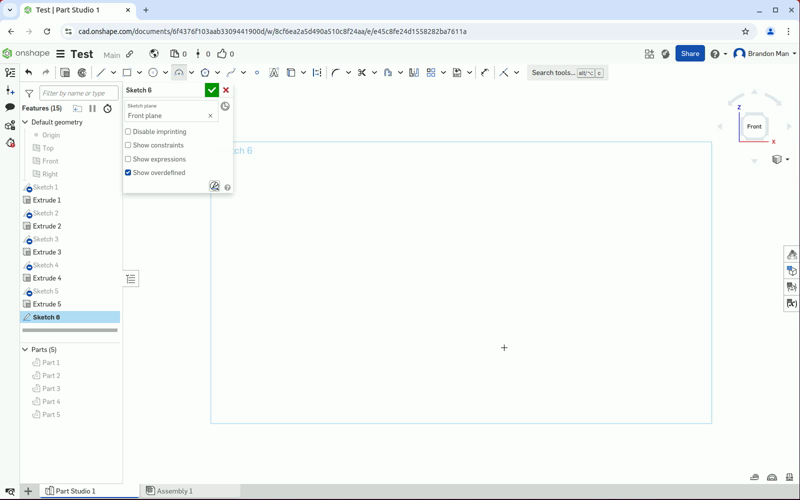
key_up(shift)
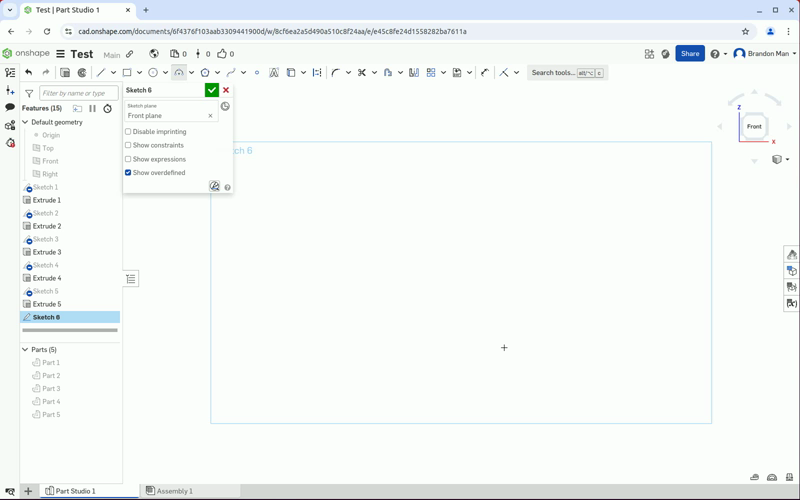
key_down(shift)
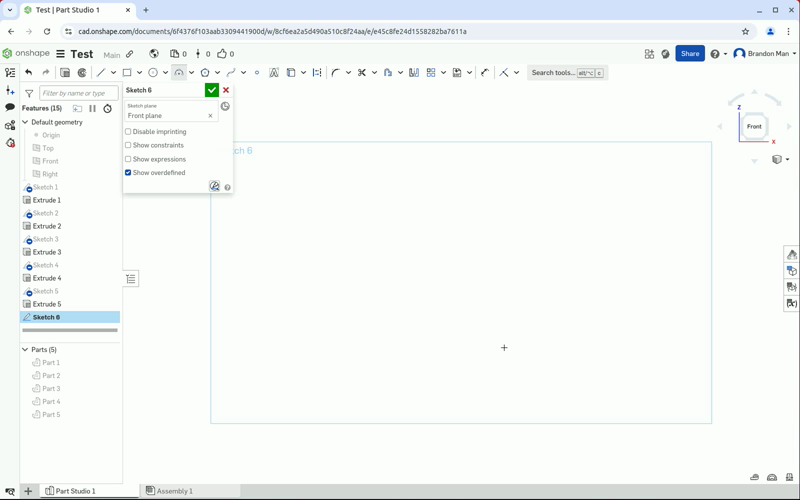
mouse_move(510, 342)
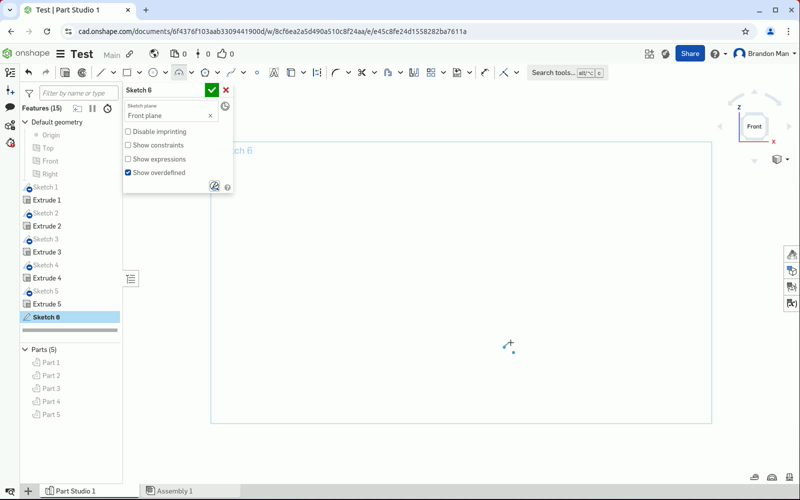
click(510, 342)
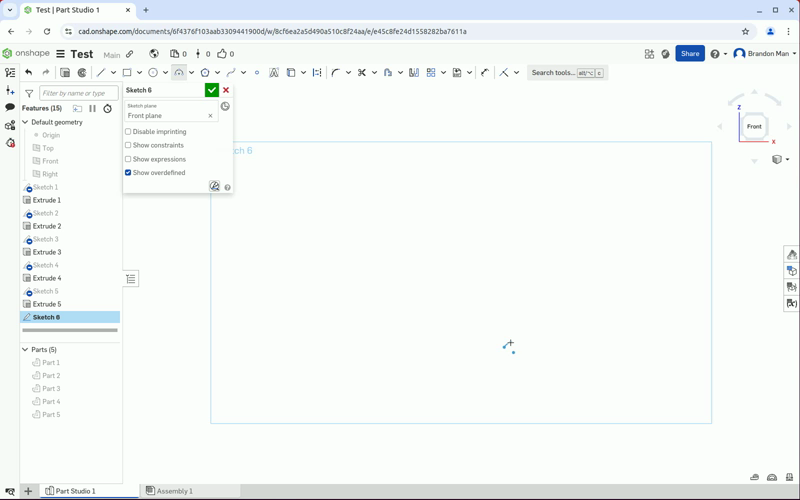
mouse_move(507, 345)
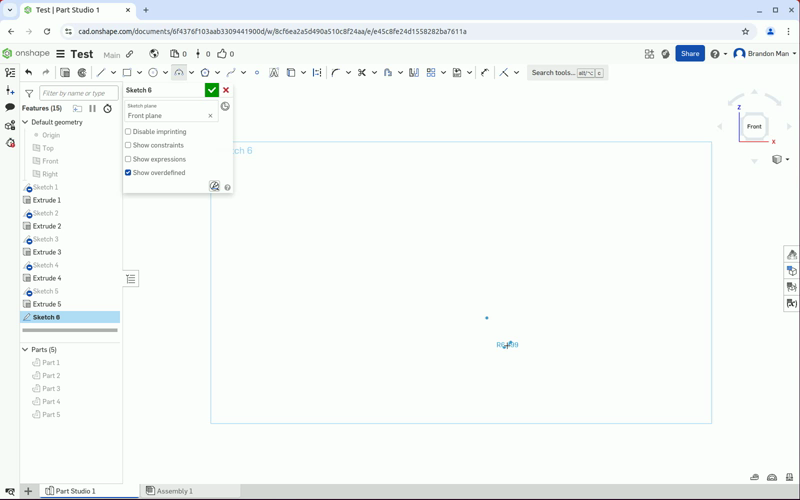
click(507, 345)
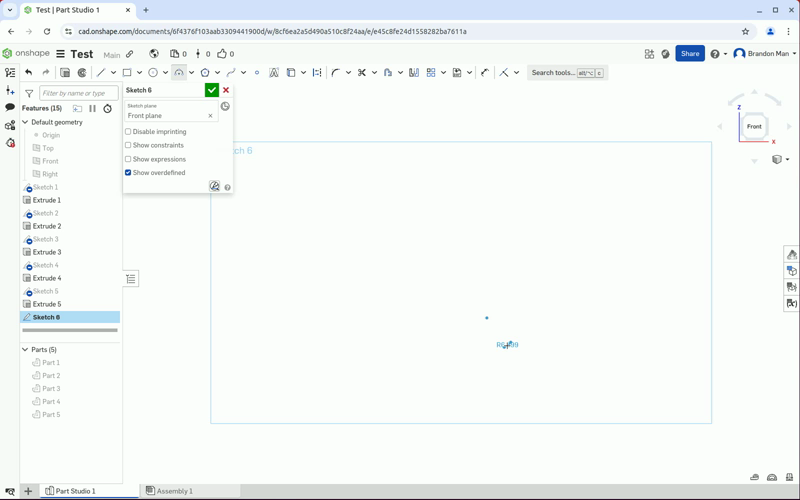
key_up(shift)
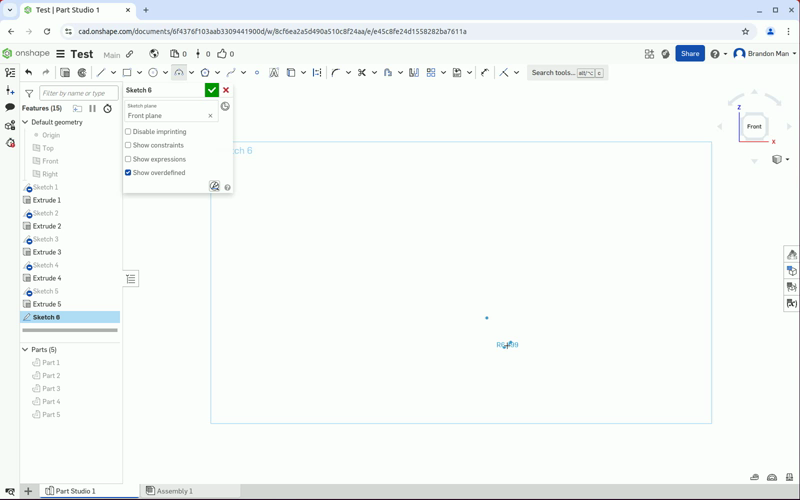
mouse_move(510, 342)
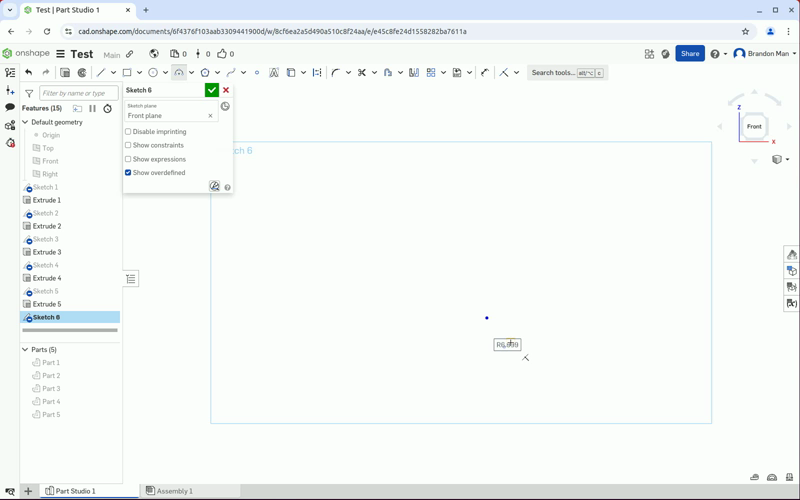
scroll(6)
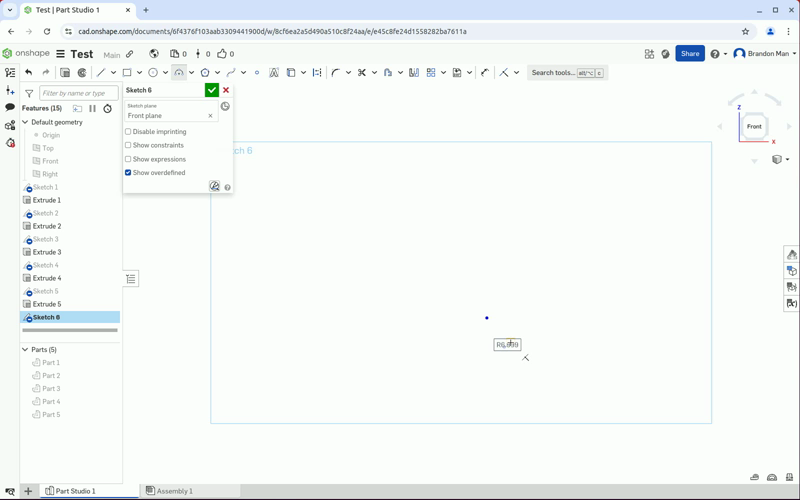
scroll(6)
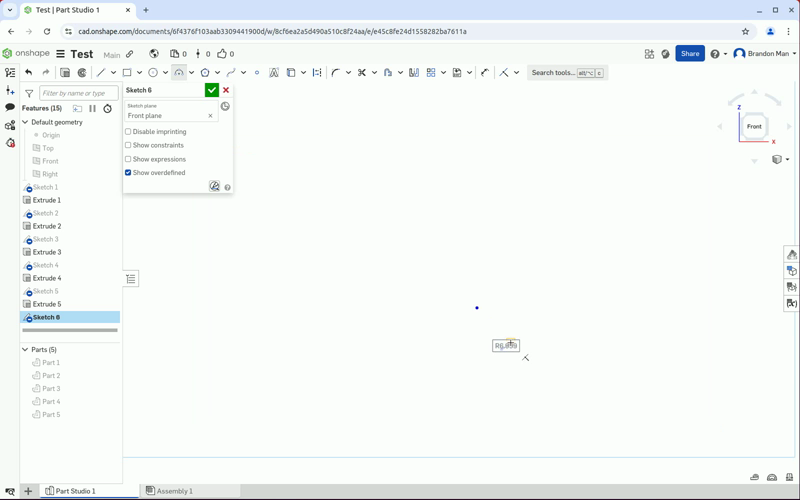
scroll(6)
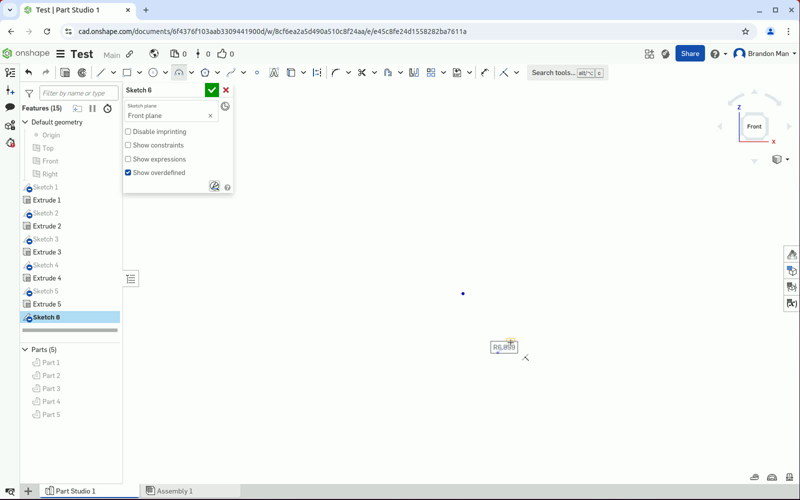
scroll(6)
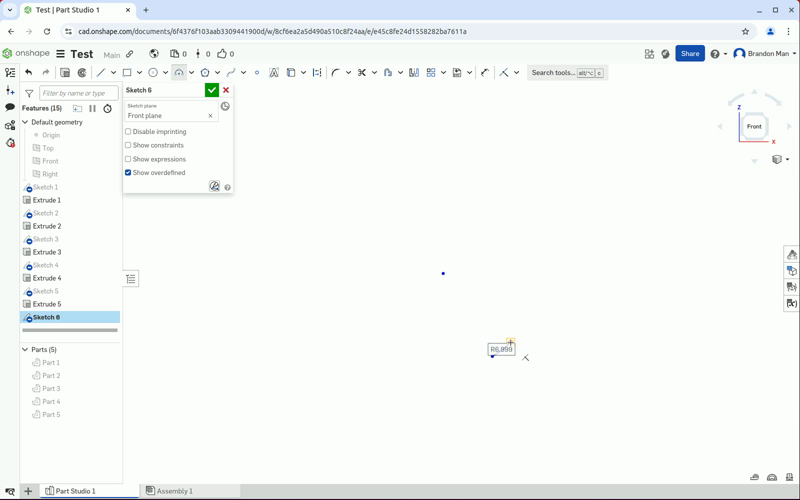
scroll(6)
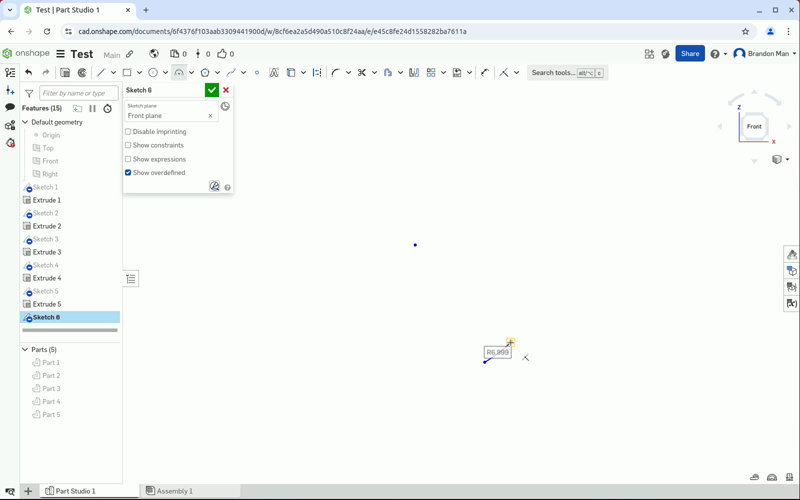
scroll(6)
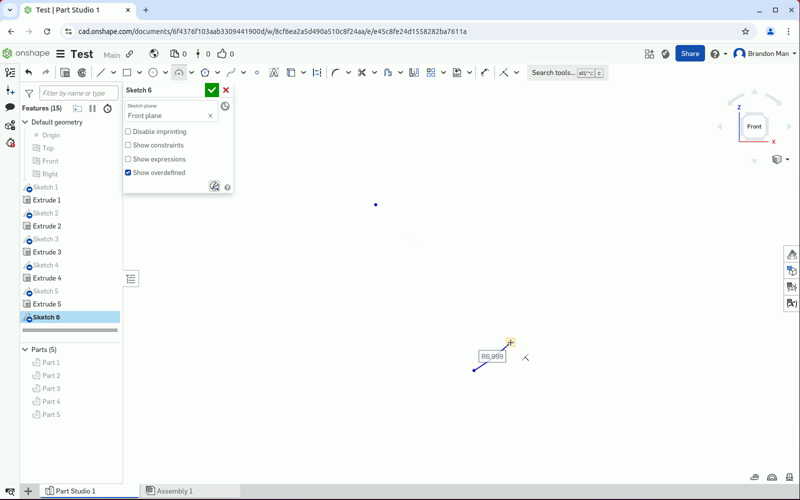
scroll(6)
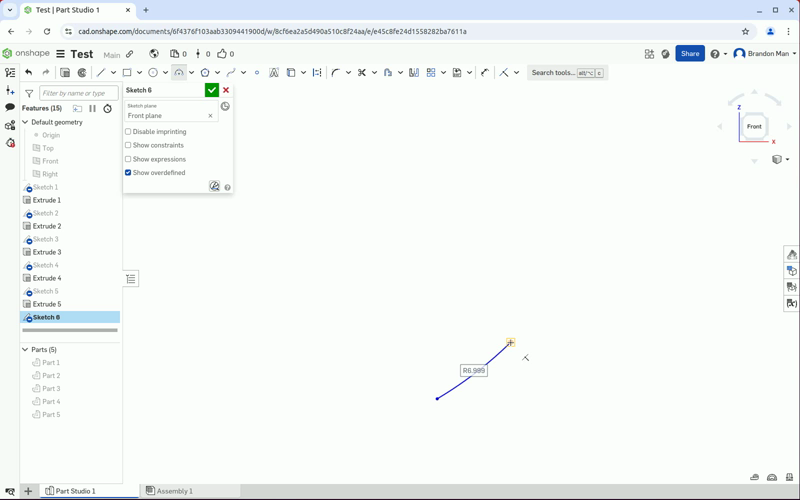
click(510, 342)
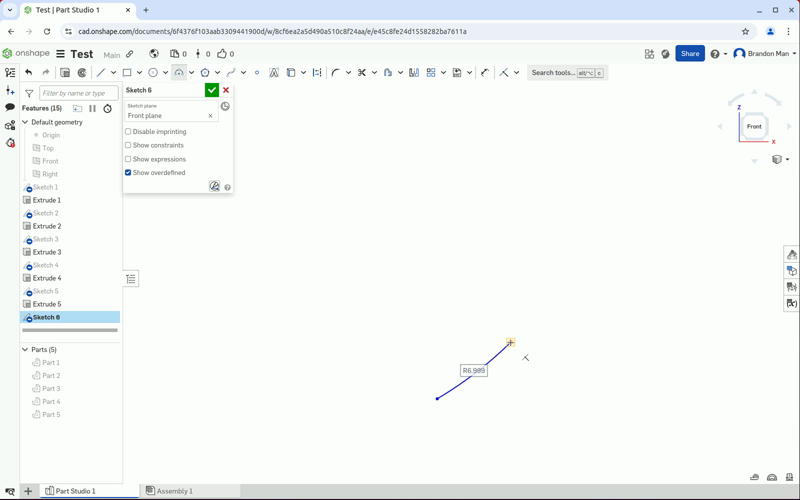
scroll(-6)
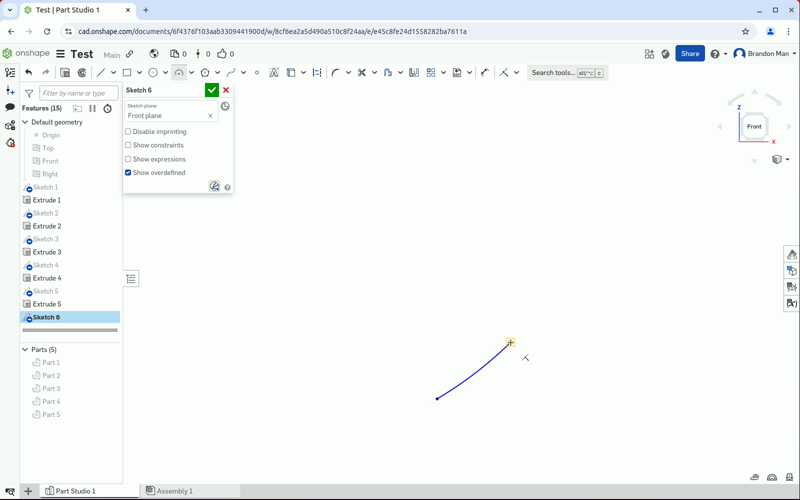
scroll(-6)
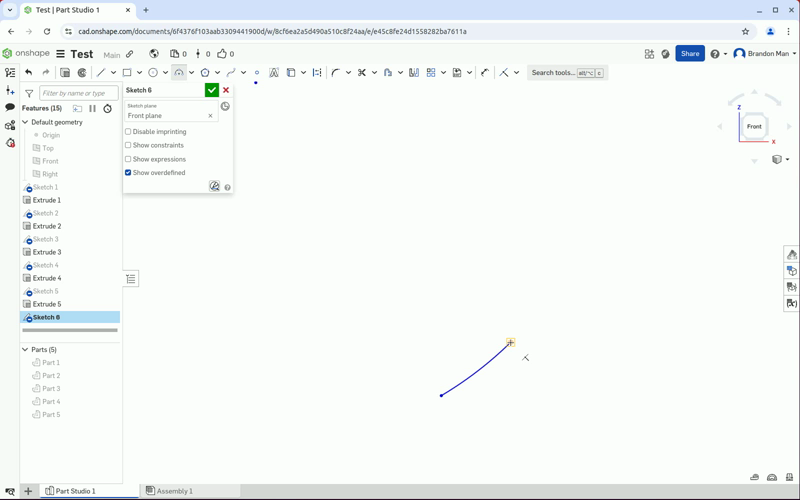
scroll(-6)
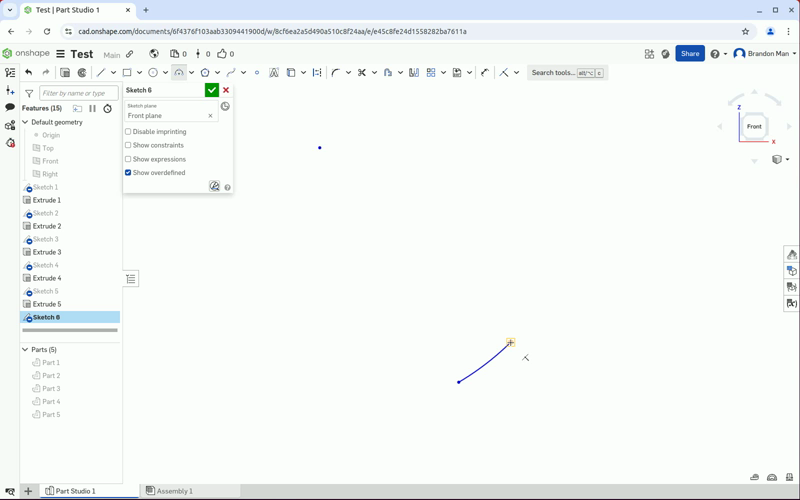
scroll(-6)
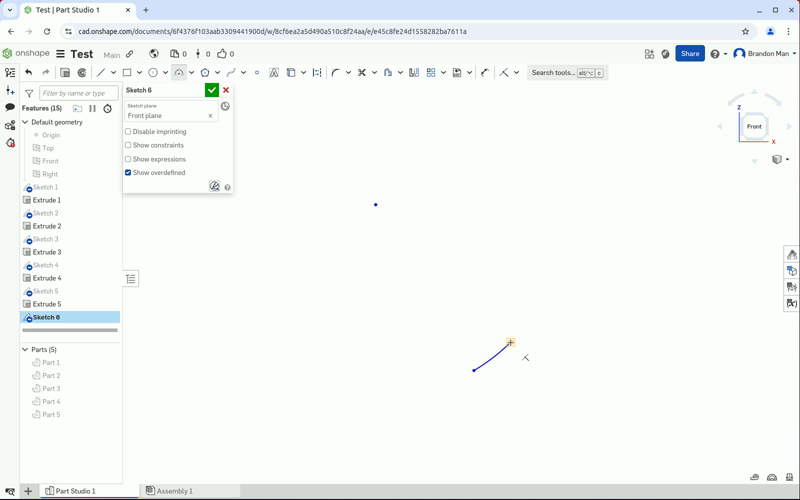
scroll(-6)
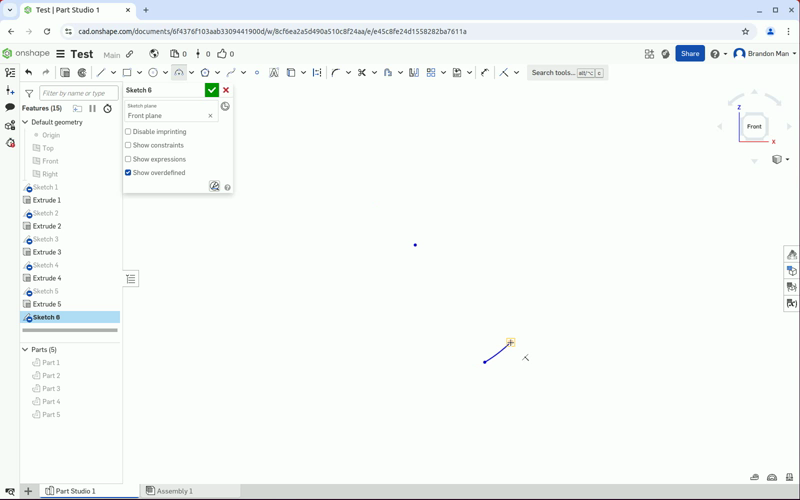
scroll(-6)
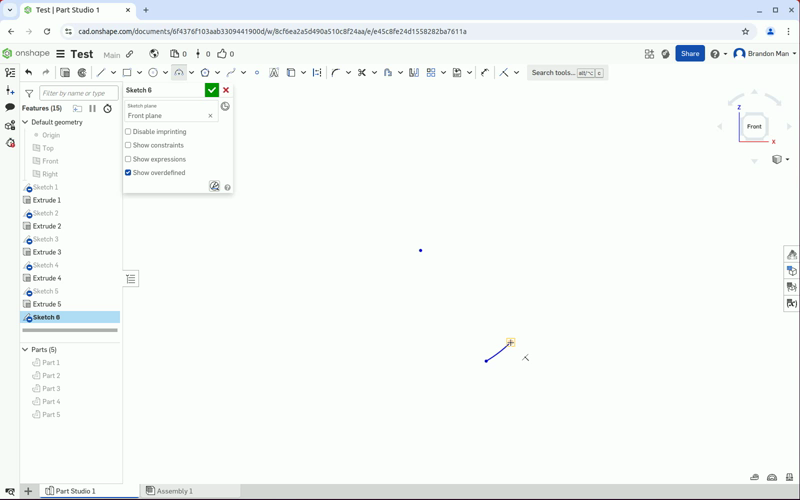
scroll(-6)
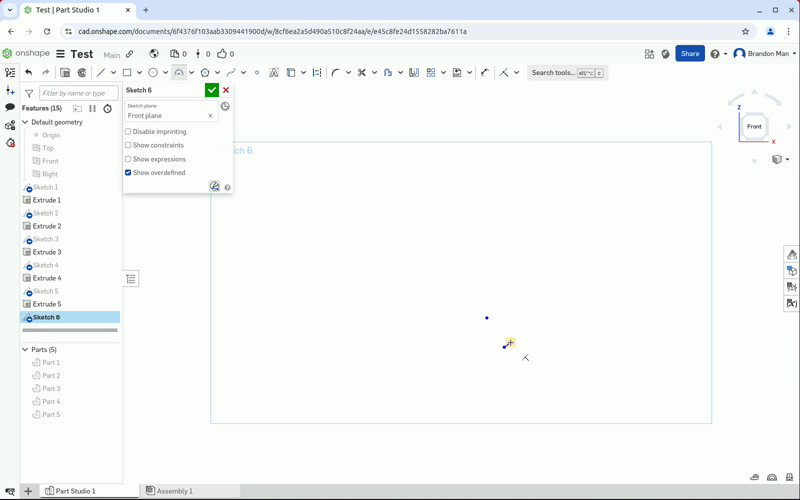
key_down(shift)
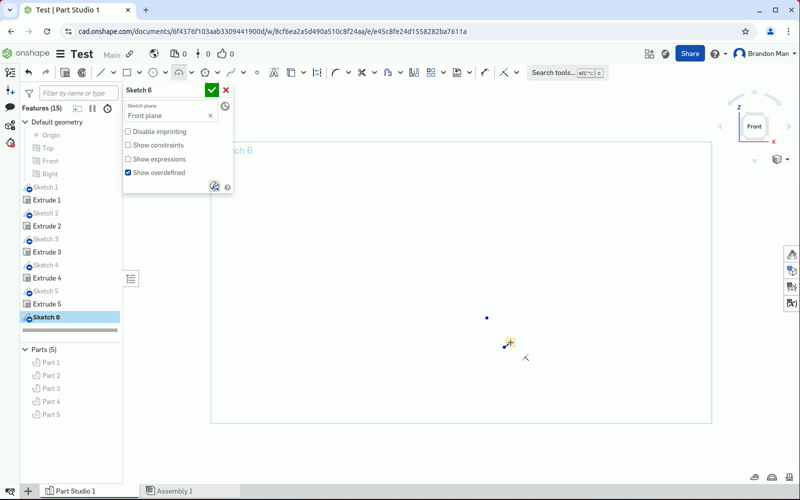
mouse_move(537, 295)
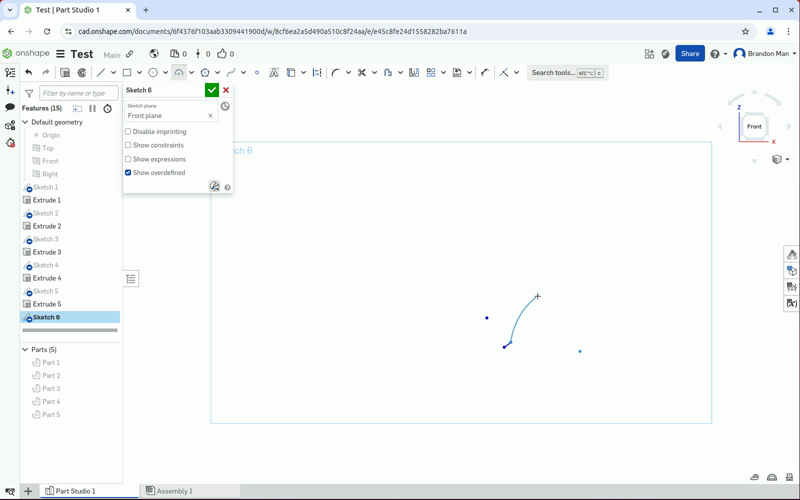
click(537, 295)
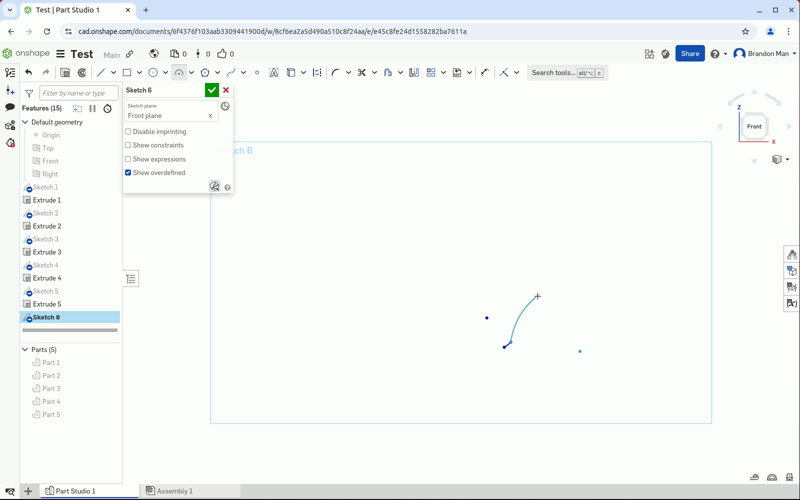
mouse_move(504, 307)
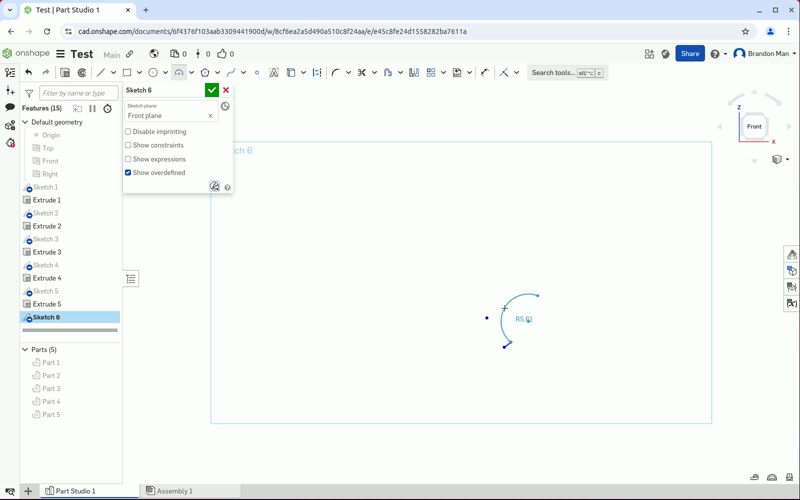
click(504, 307)
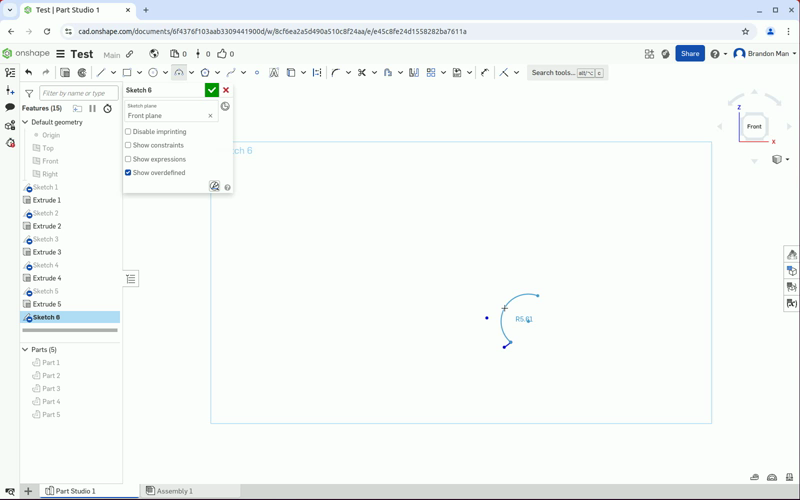
key_up(shift)
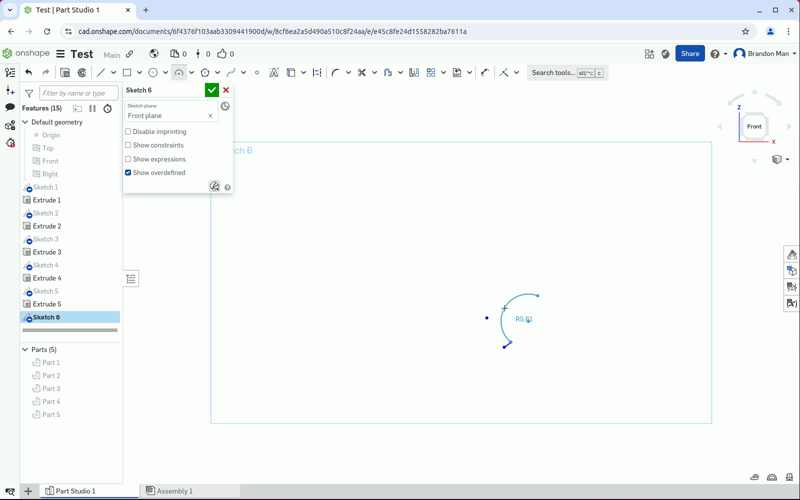
mouse_move(537, 295)
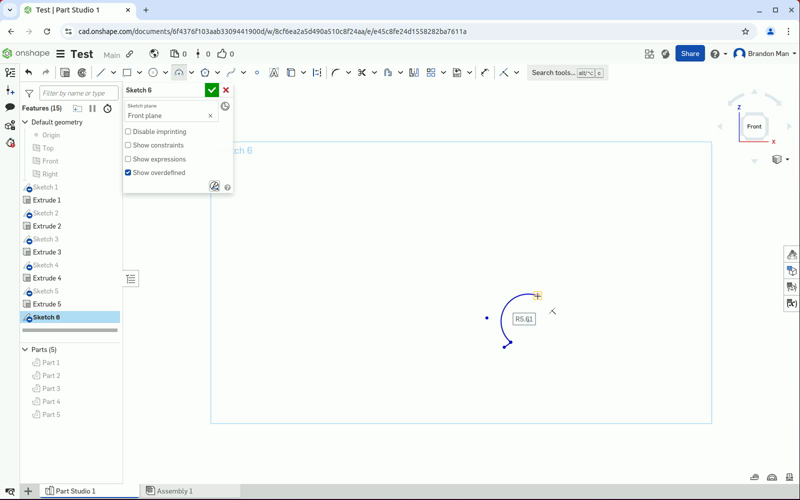
click(537, 295)
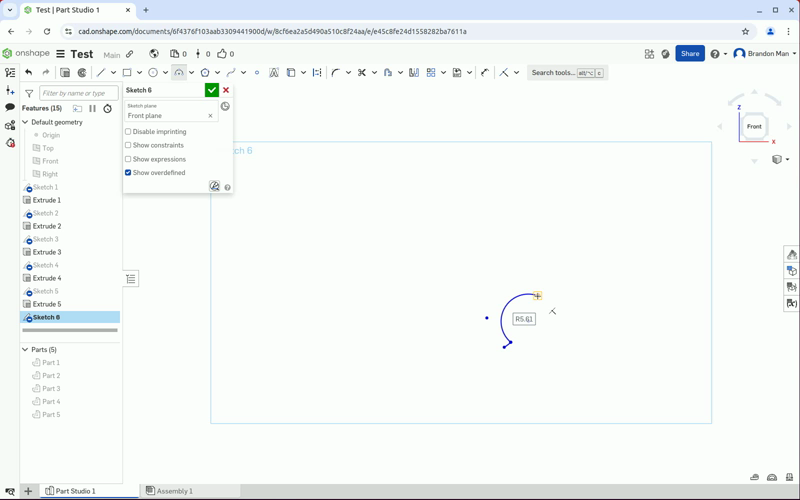
key_down(shift)
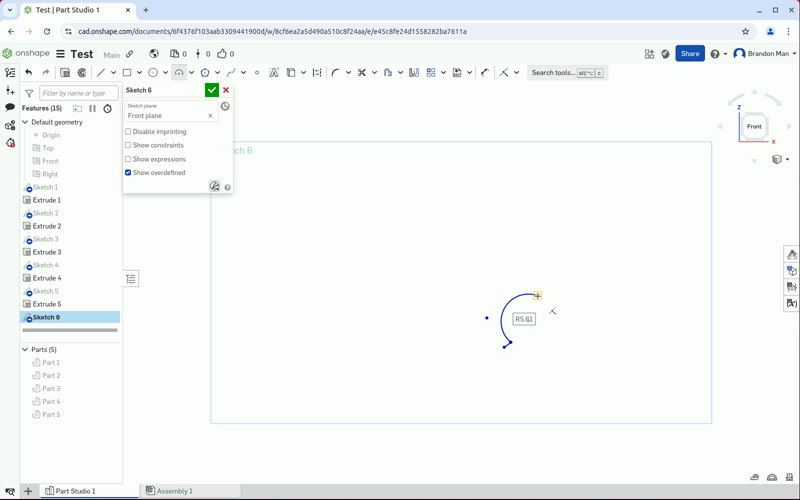
mouse_move(538, 287)
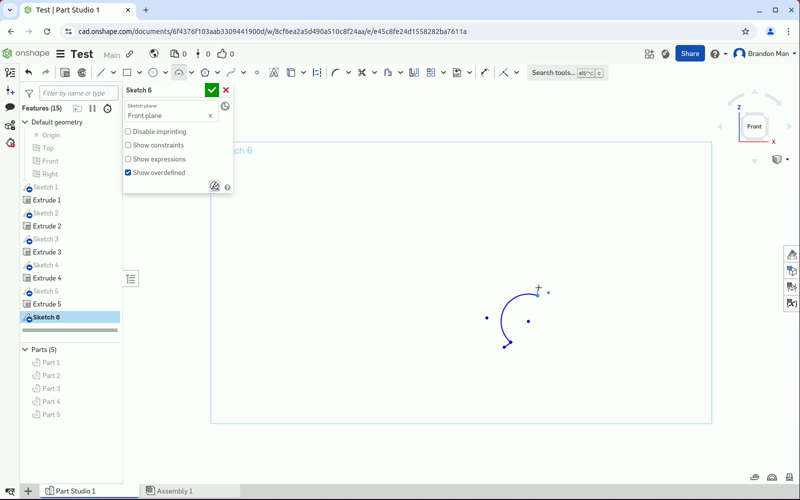
click(538, 287)
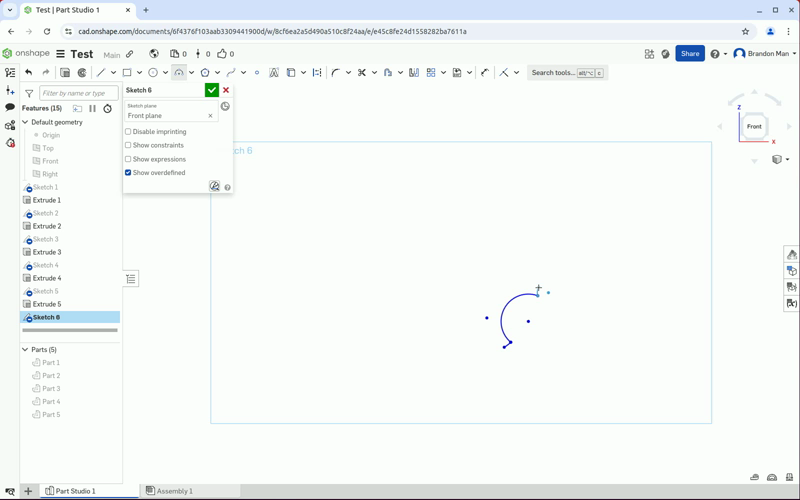
mouse_move(538, 291)
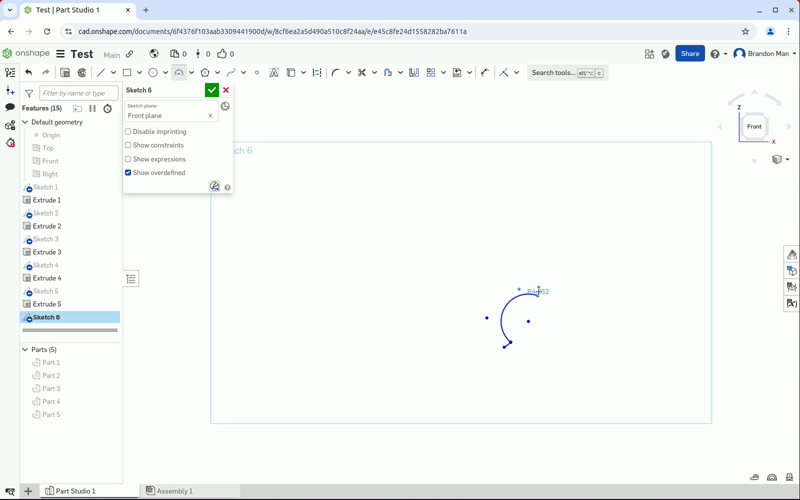
scroll(6)
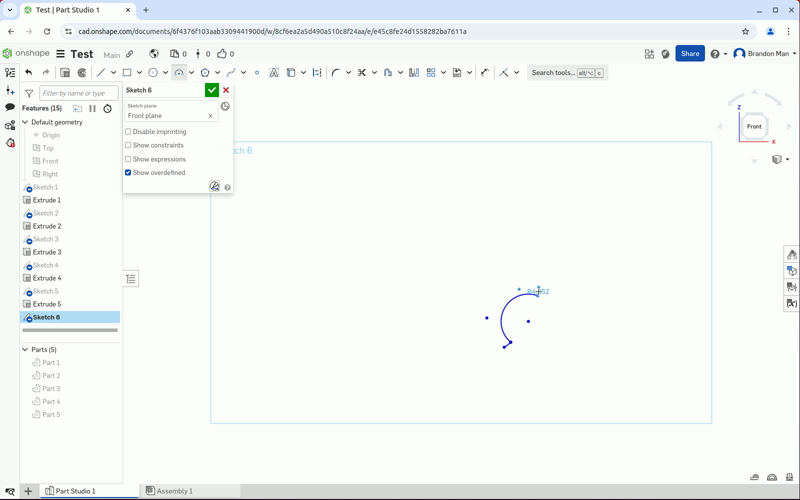
scroll(6)
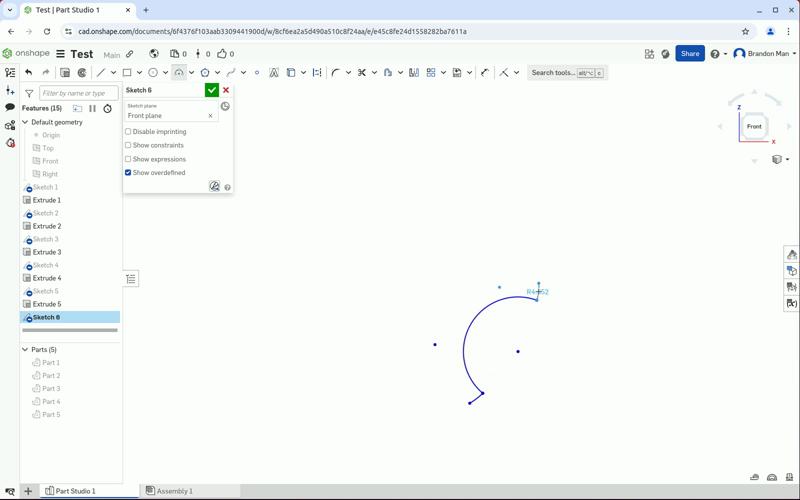
scroll(6)
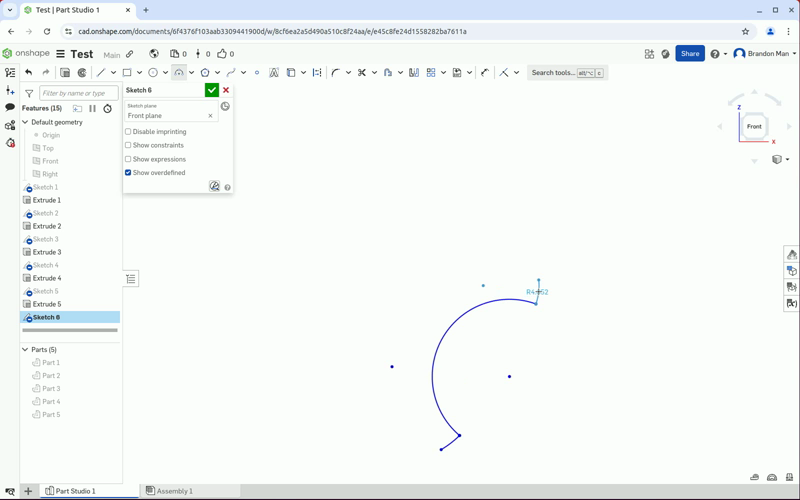
scroll(6)
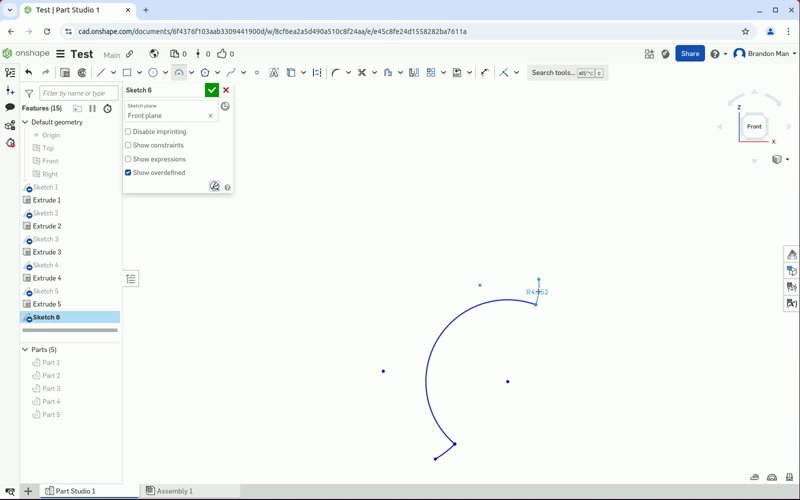
scroll(6)
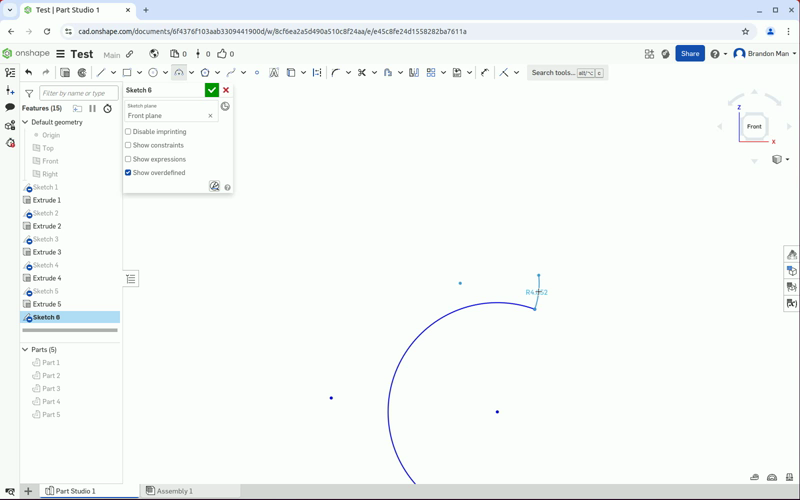
scroll(6)
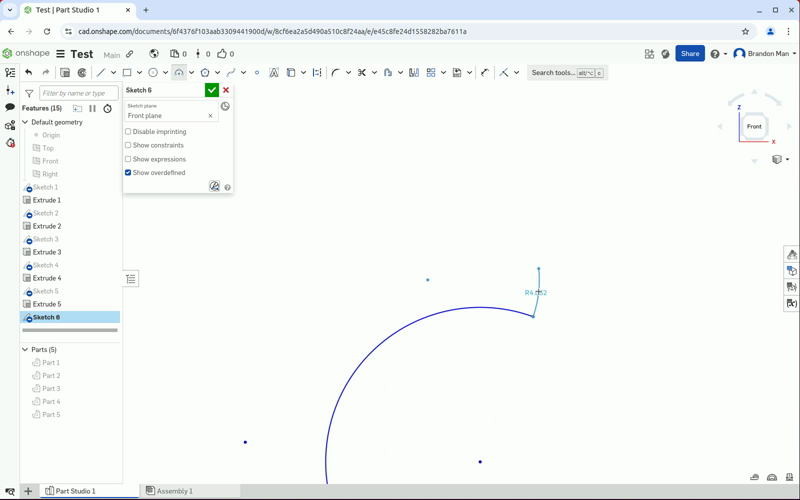
scroll(6)
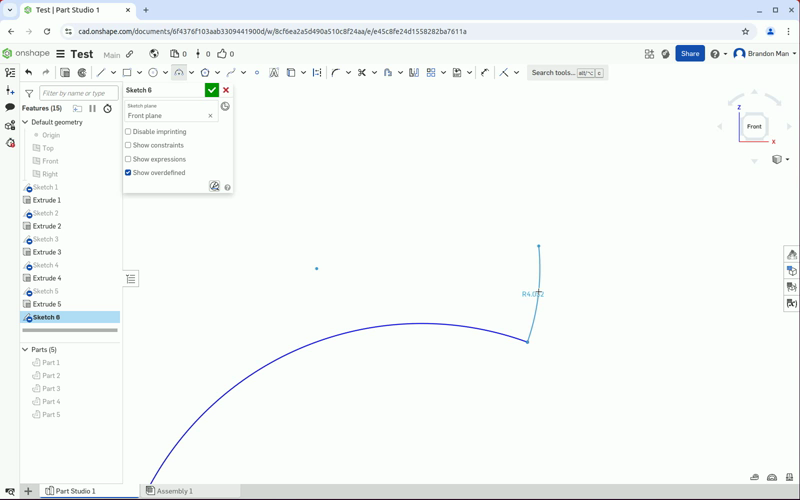
click(538, 291)
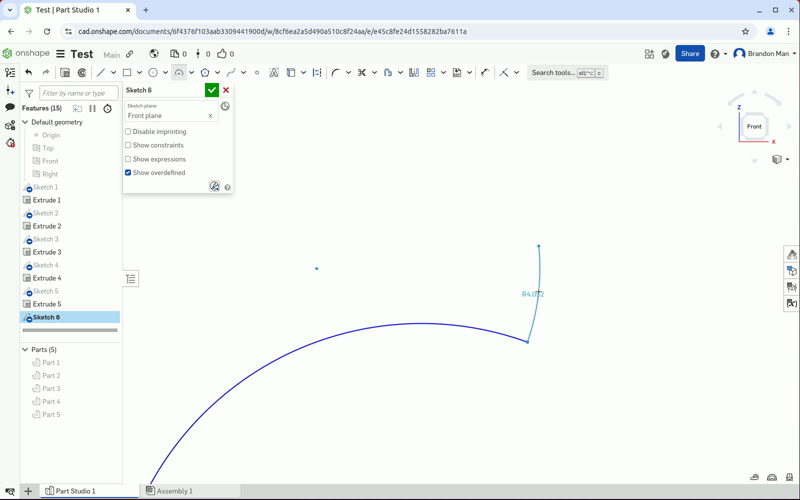
scroll(-6)
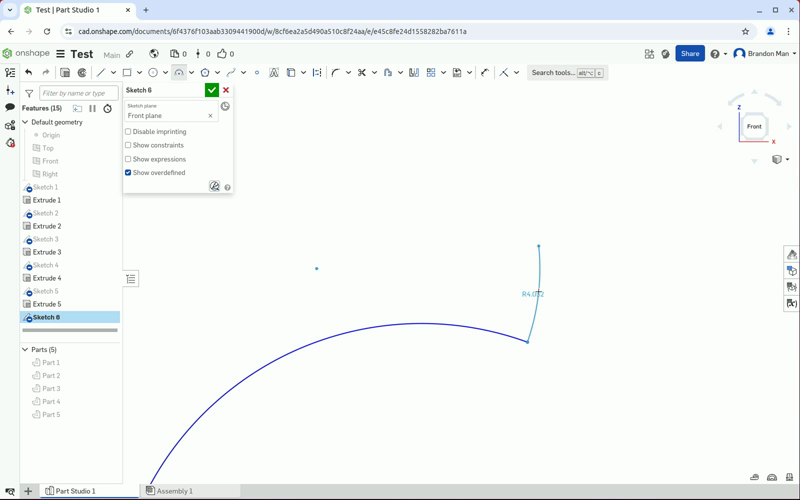
scroll(-6)
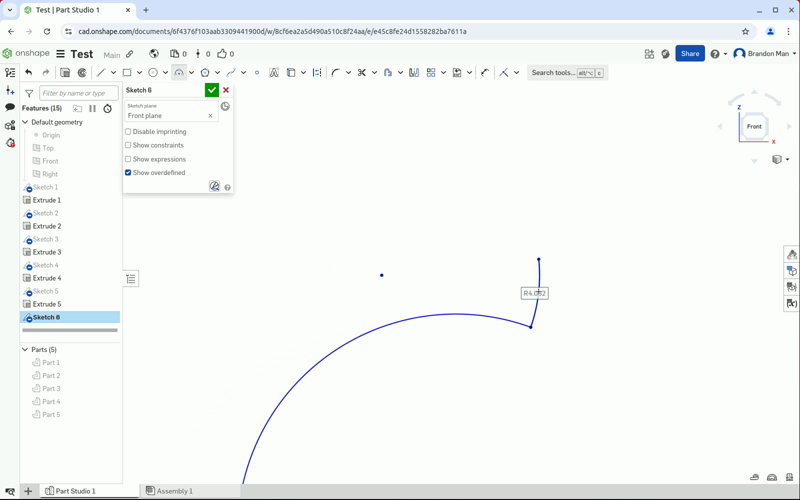
scroll(-6)
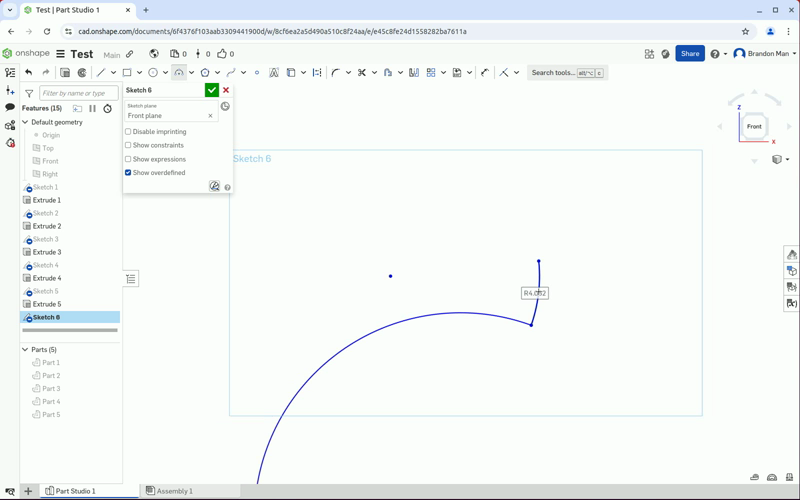
scroll(-6)
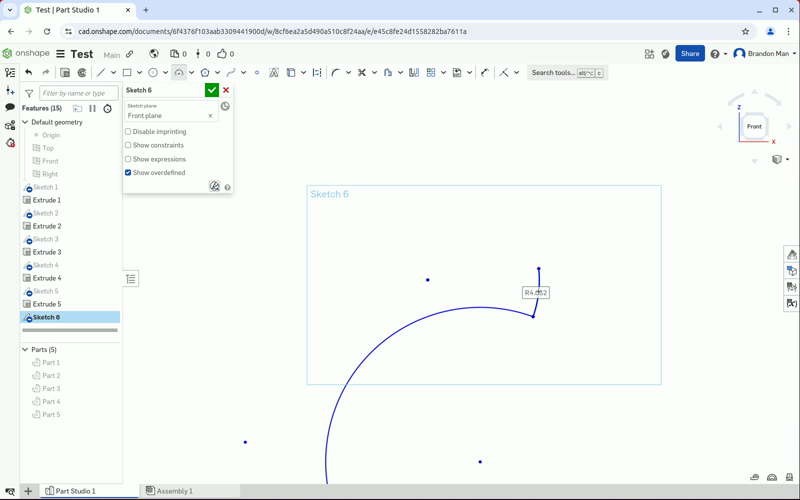
scroll(-6)
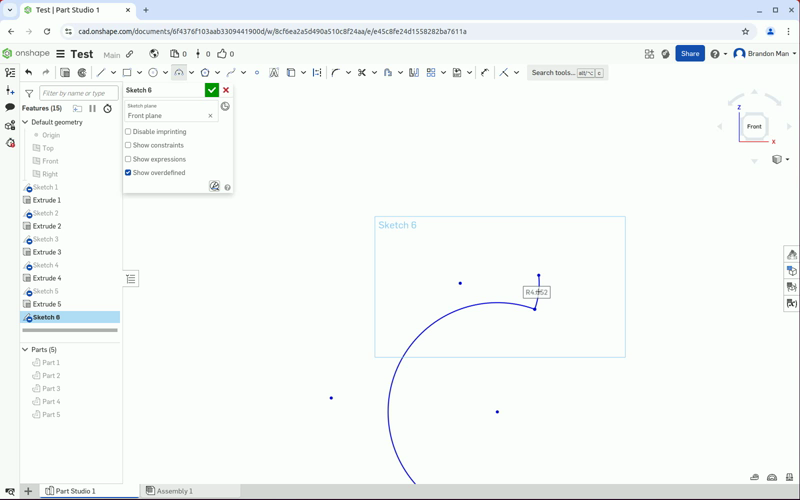
scroll(-6)
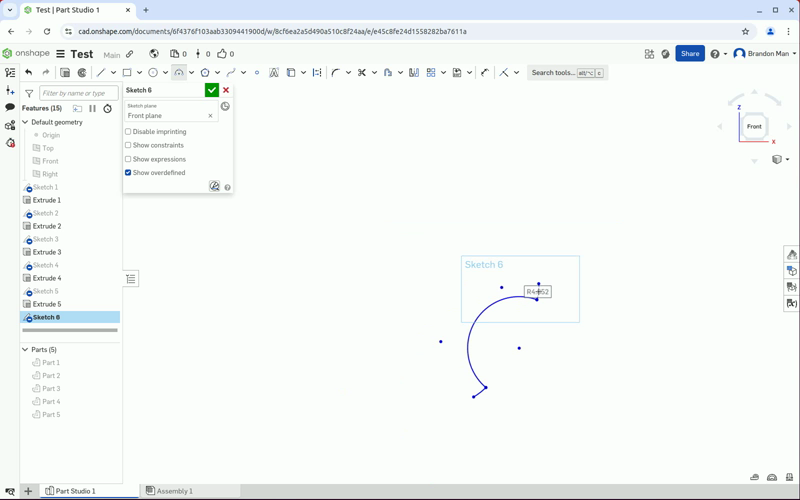
scroll(-6)
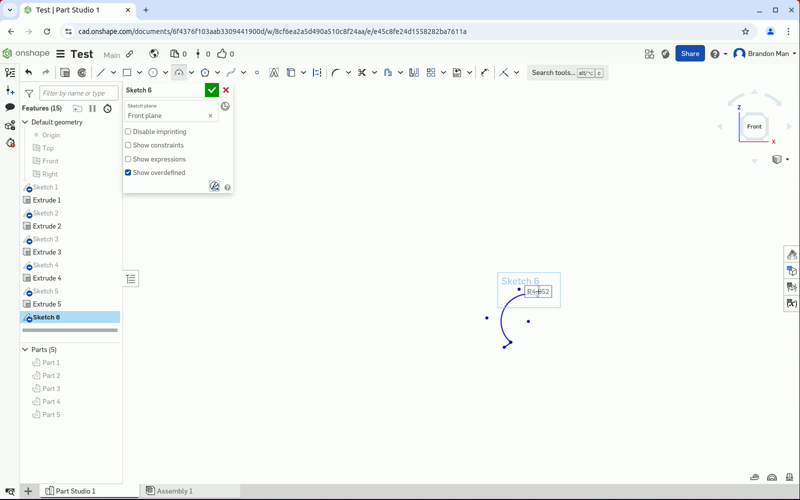
key_up(shift)
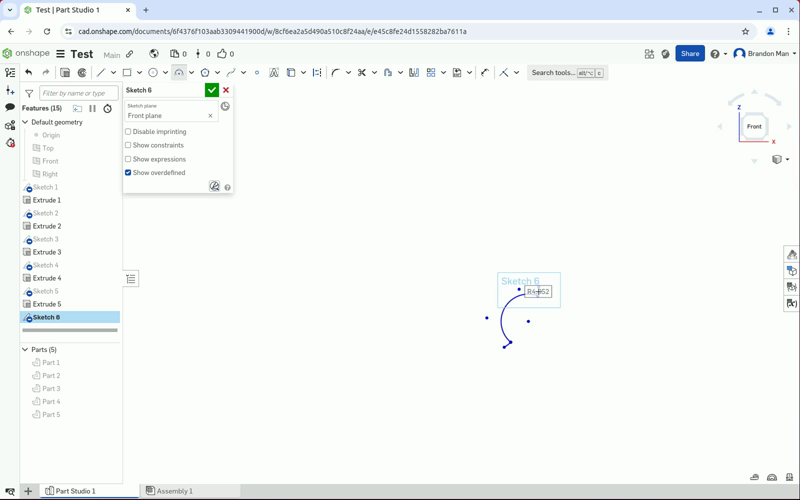
mouse_move(538, 287)
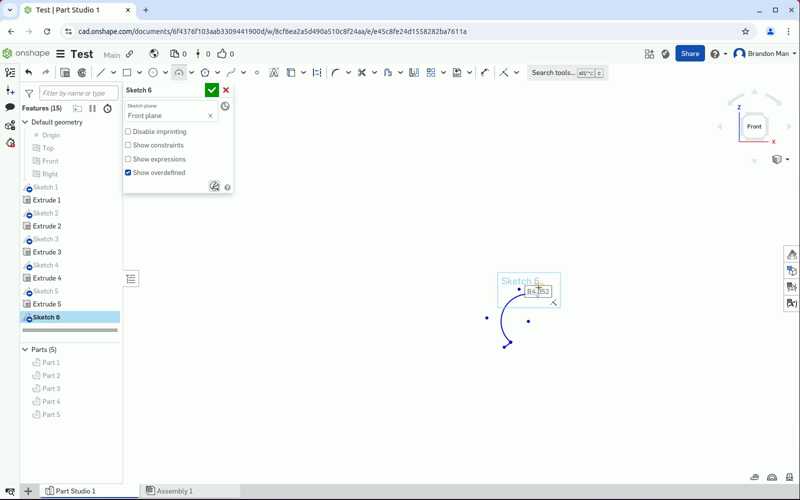
scroll(6)
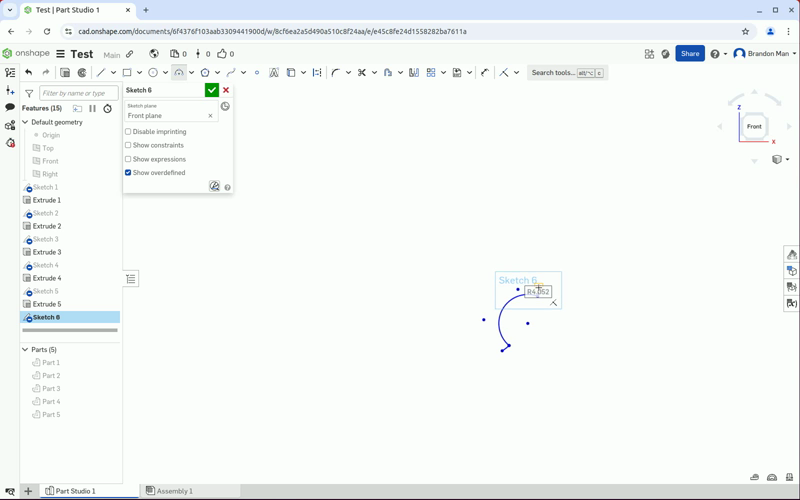
scroll(6)
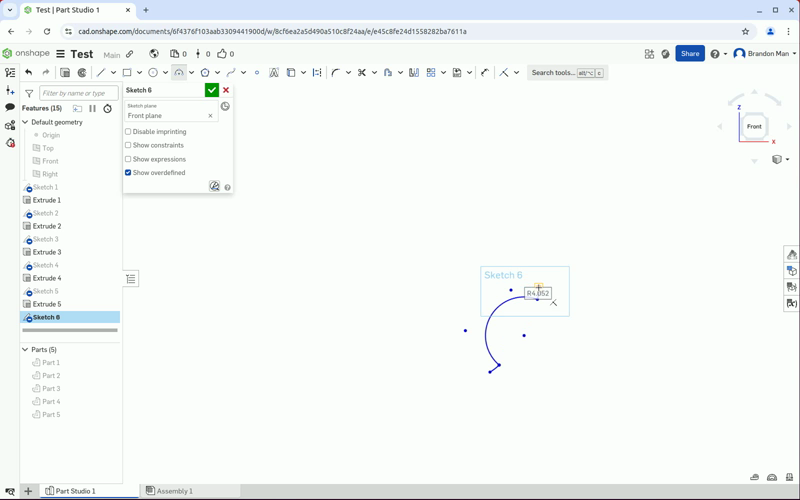
scroll(6)
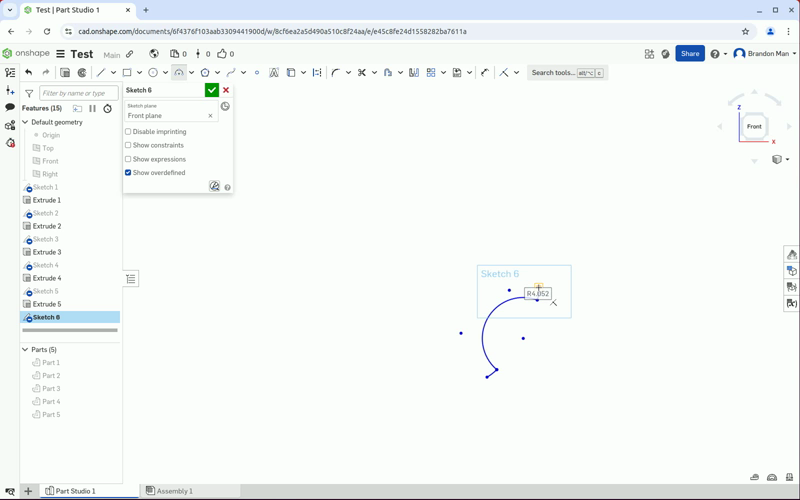
scroll(6)
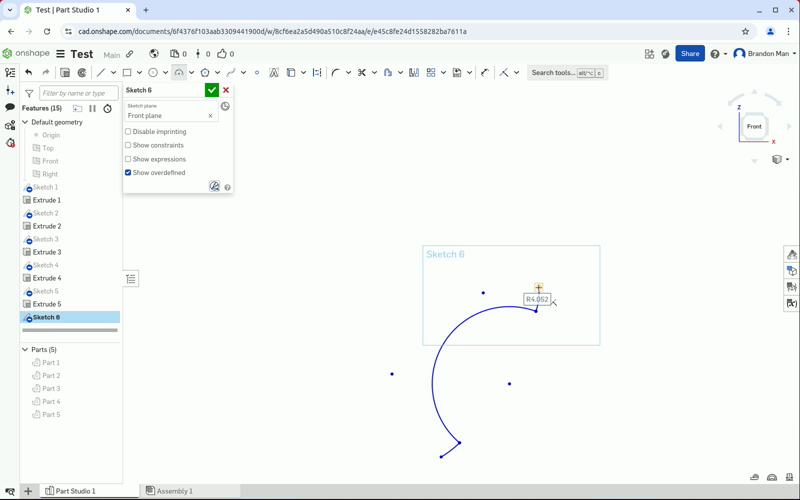
scroll(6)
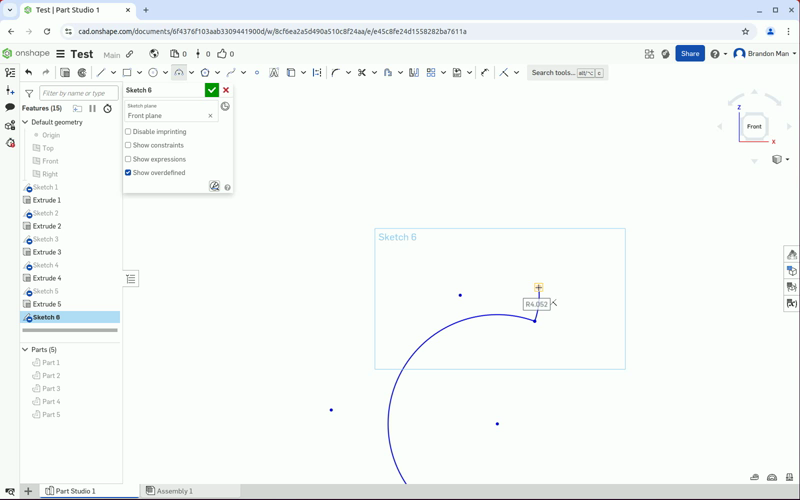
scroll(6)
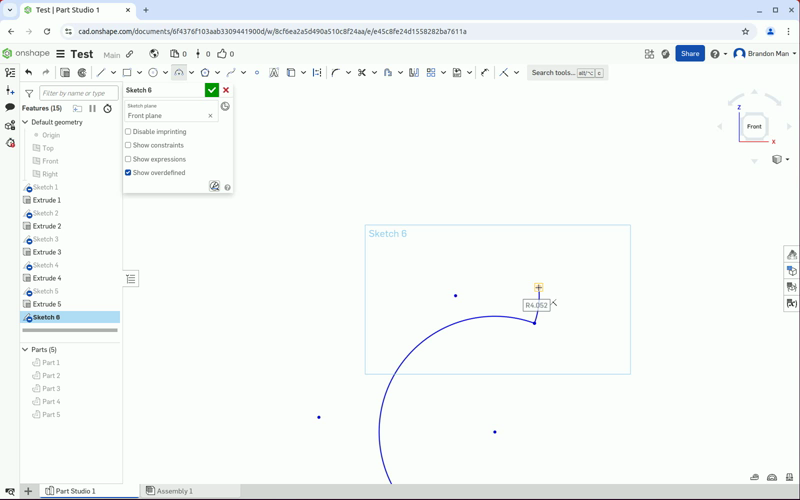
scroll(6)
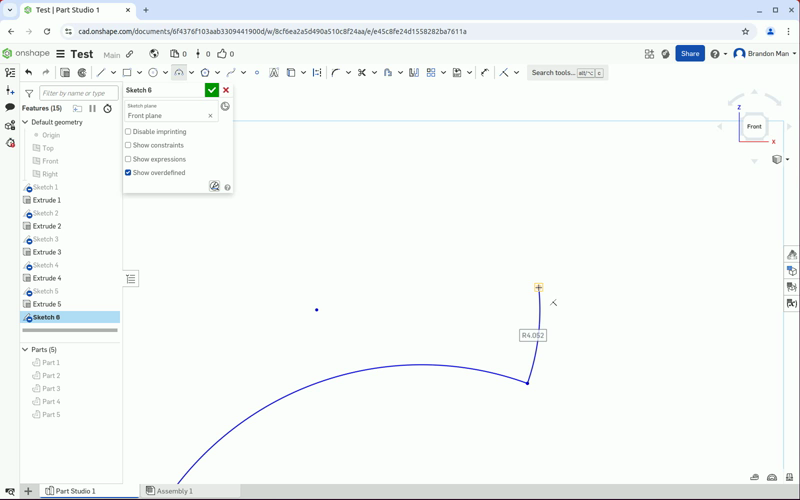
click(538, 287)
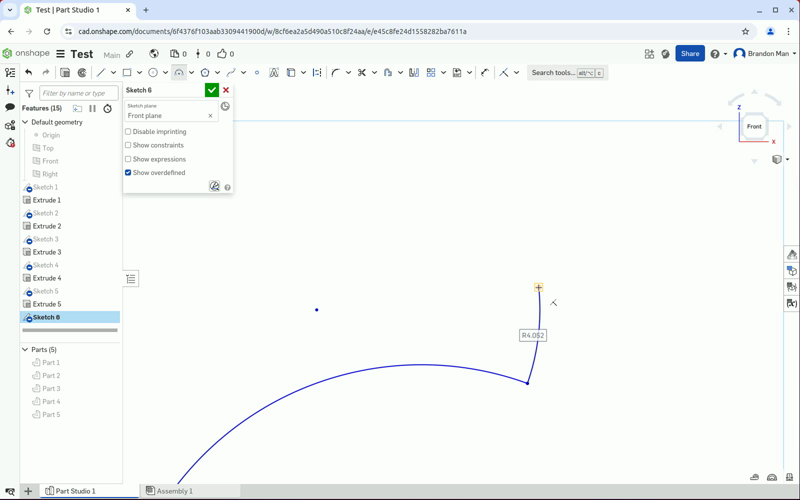
scroll(-6)
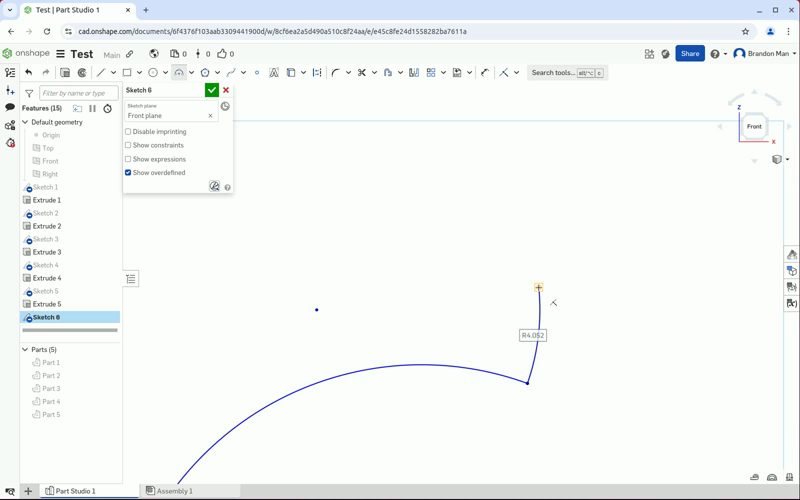
scroll(-6)
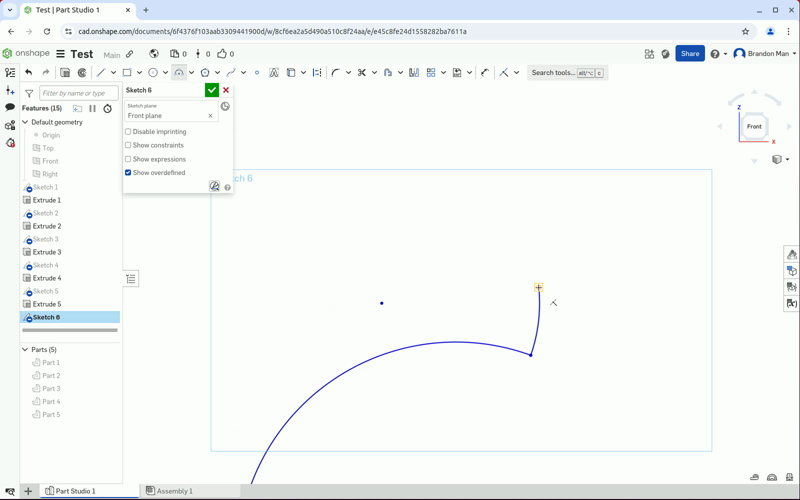
scroll(-6)
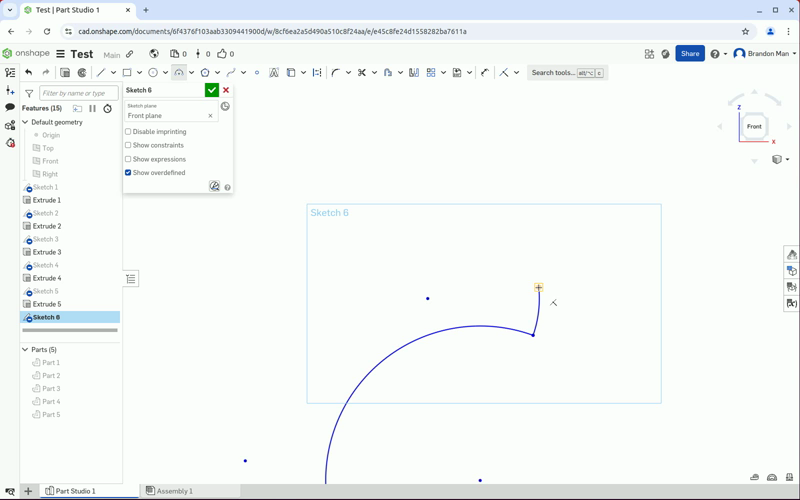
scroll(-6)
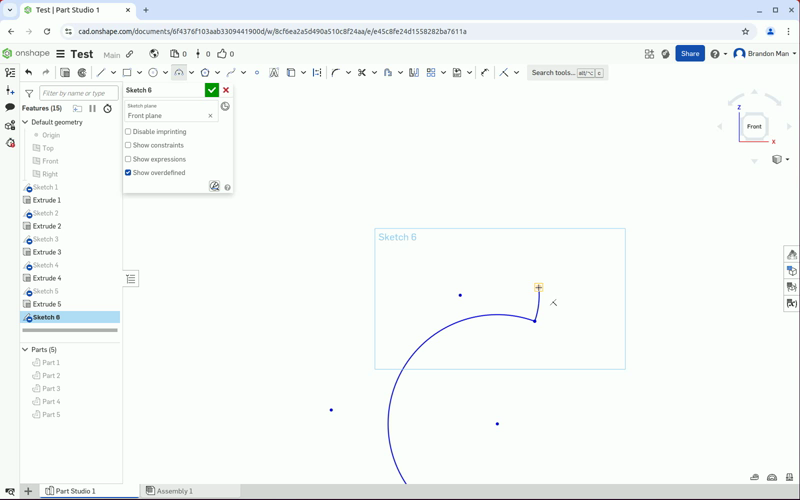
scroll(-6)
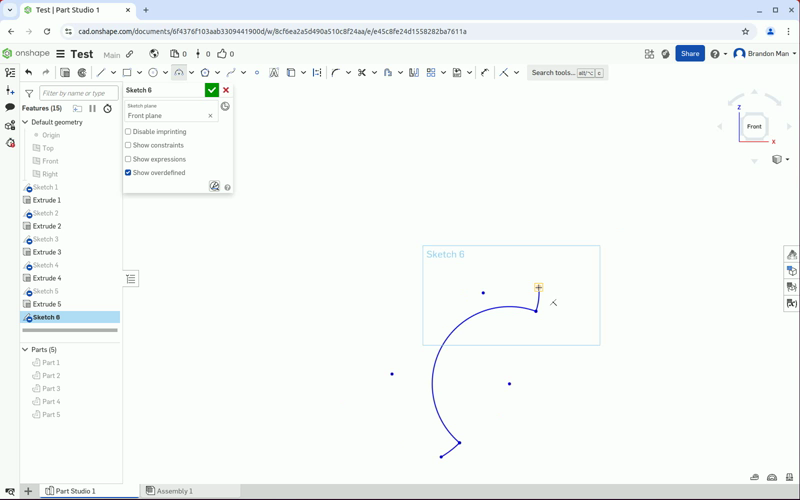
scroll(-6)
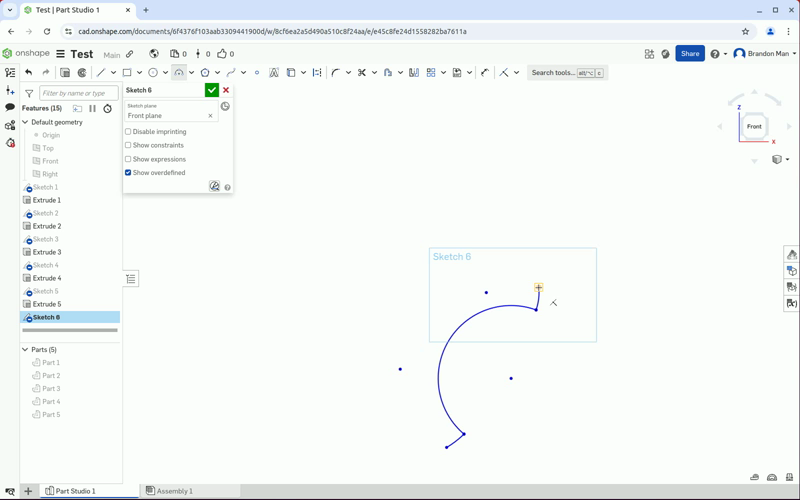
scroll(-6)
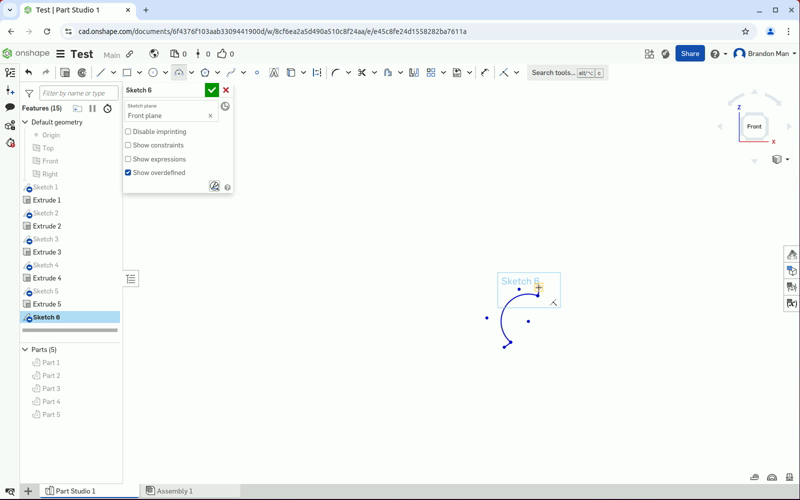
mouse_move(504, 347)
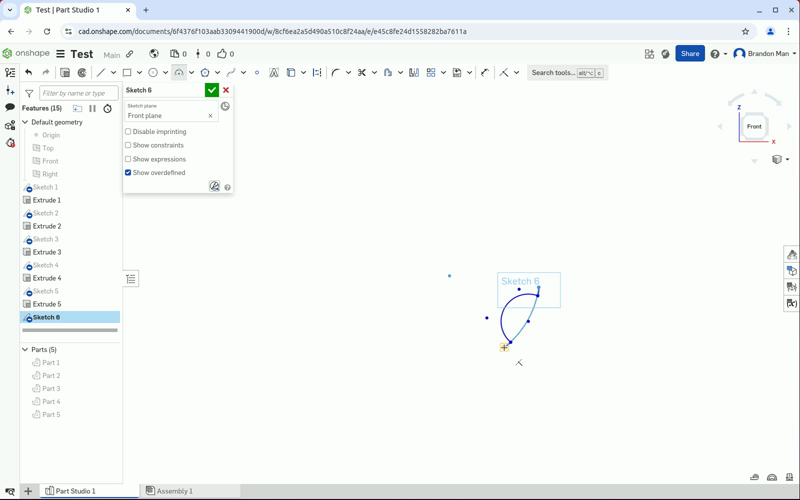
scroll(6)
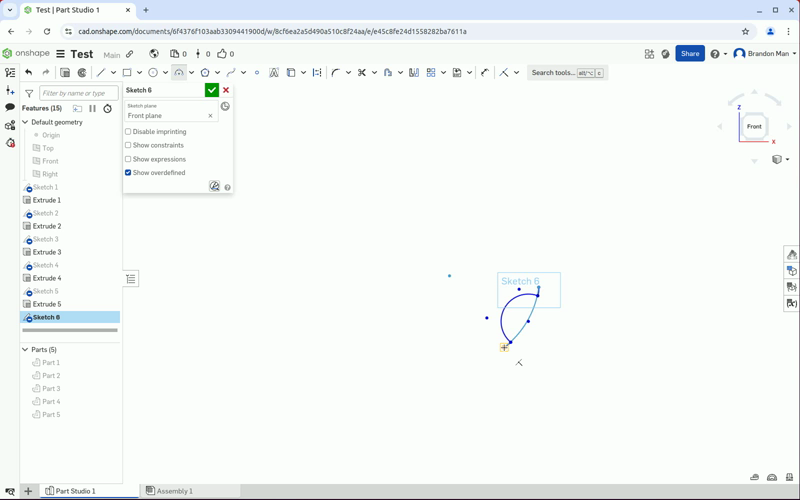
scroll(6)
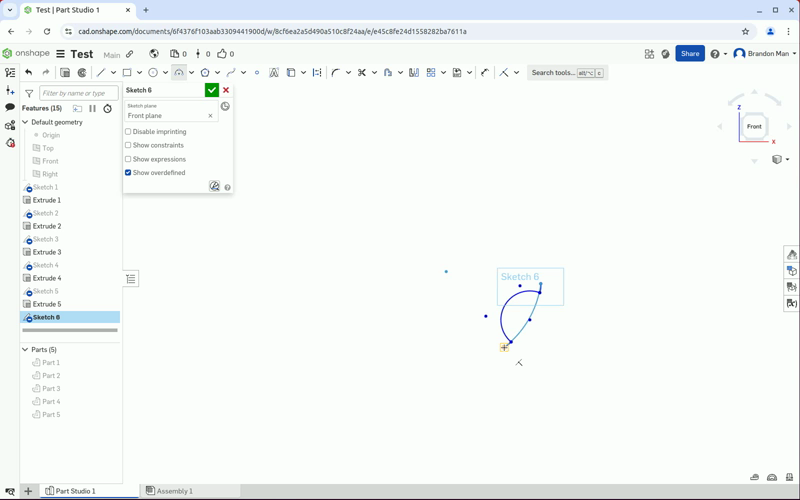
scroll(6)
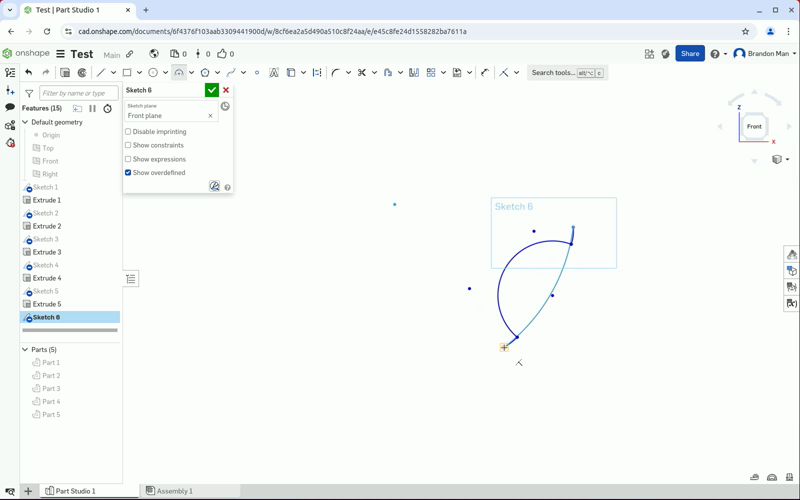
scroll(6)
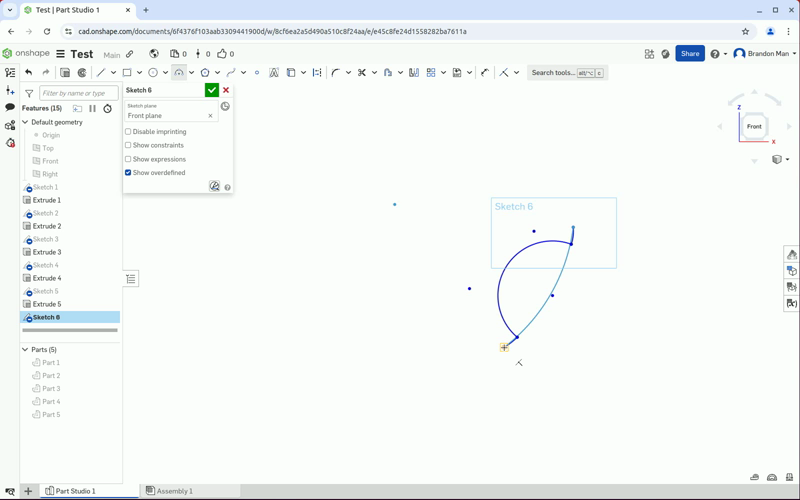
scroll(6)
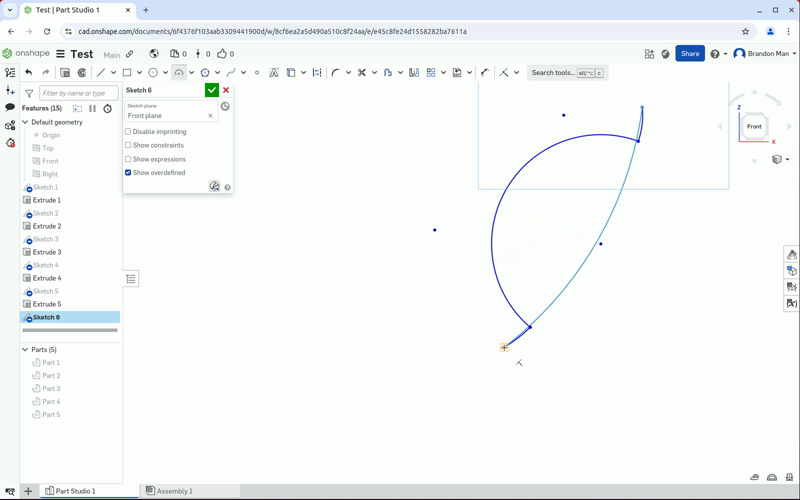
scroll(6)
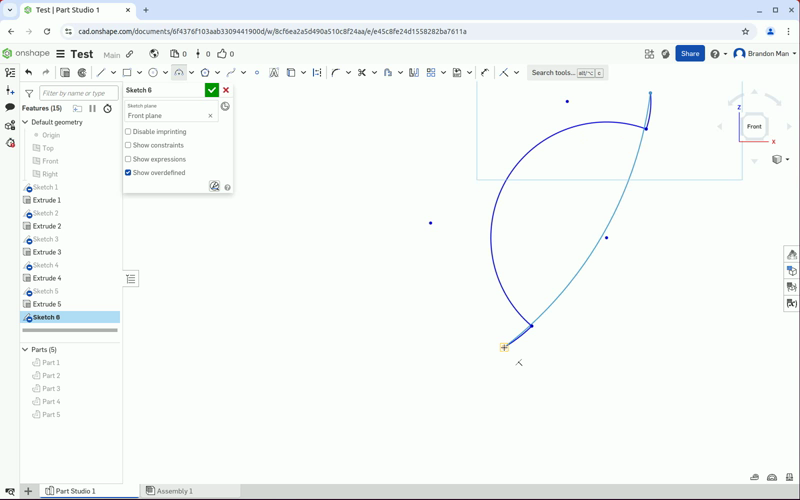
scroll(6)
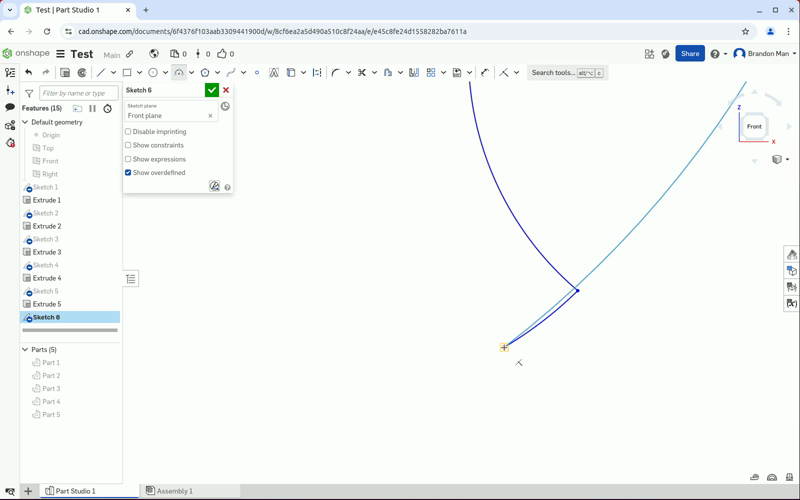
click(504, 347)
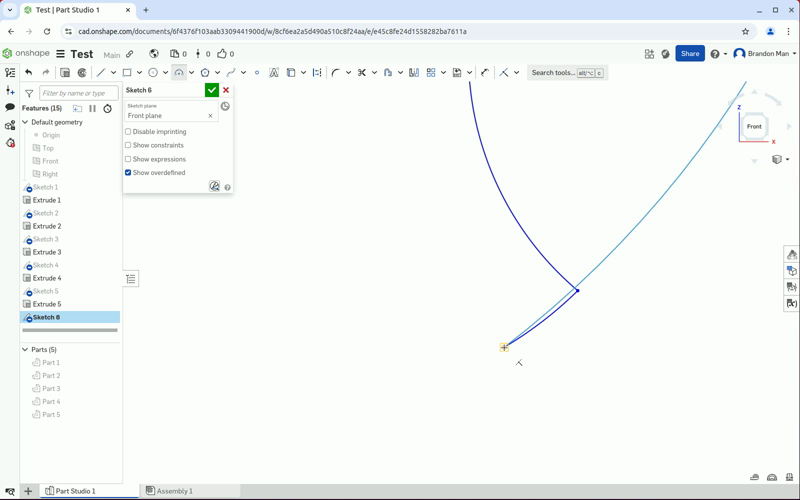
scroll(-6)
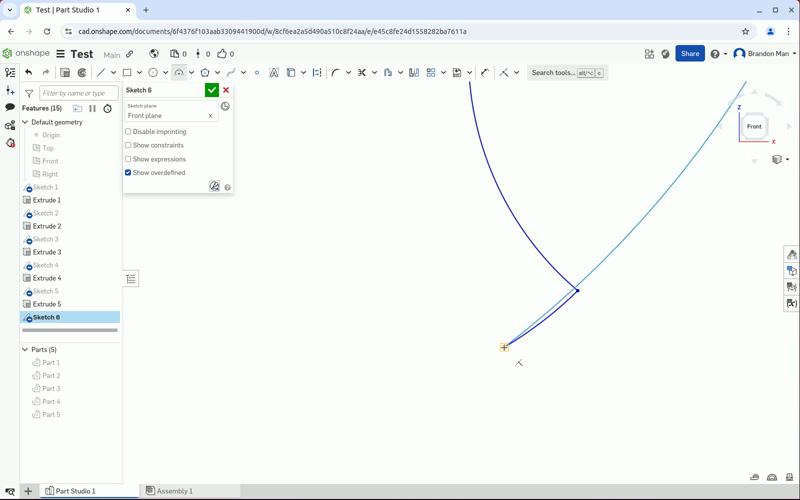
scroll(-6)
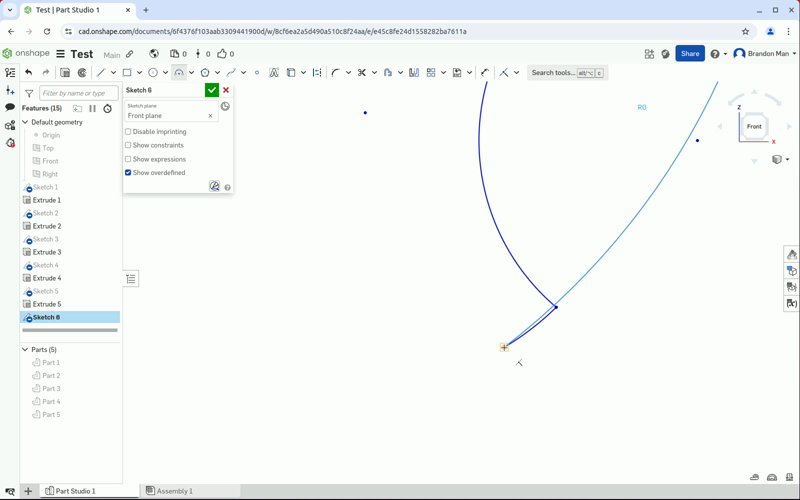
scroll(-6)
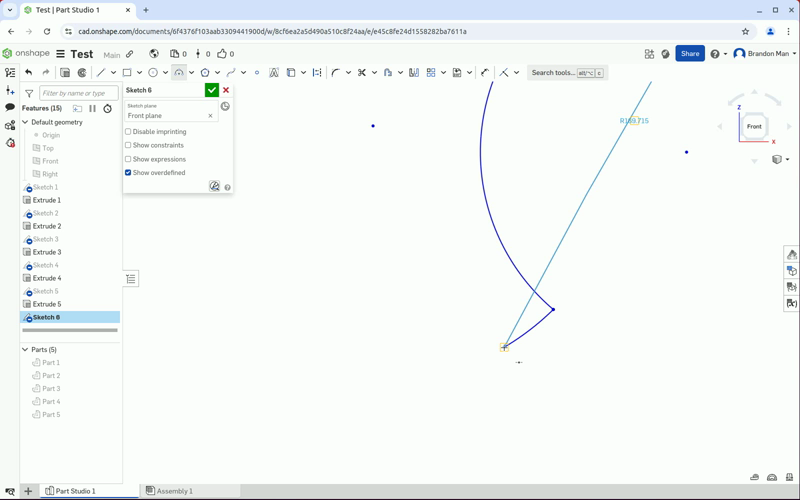
scroll(-6)
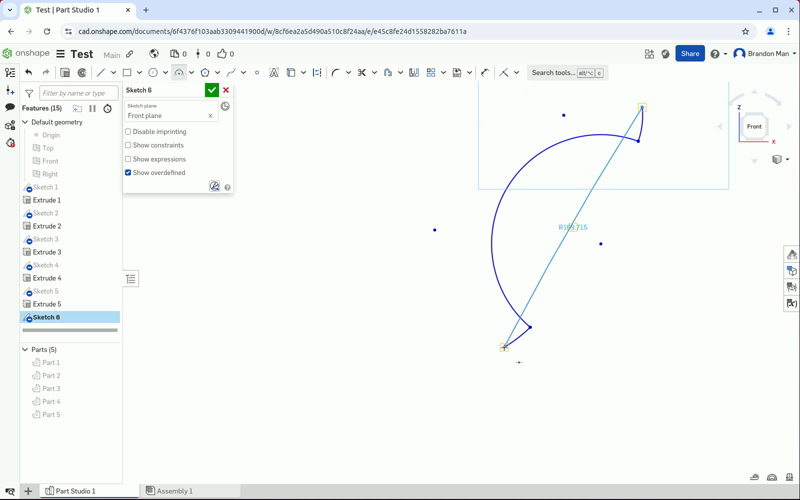
scroll(-6)
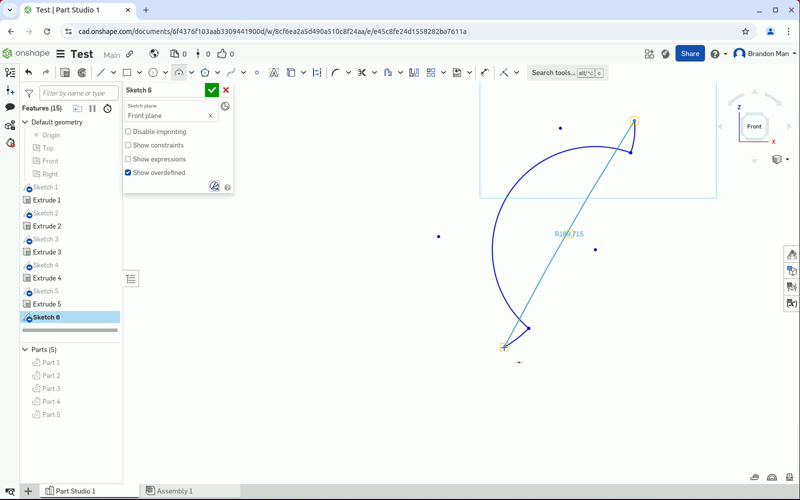
scroll(-6)
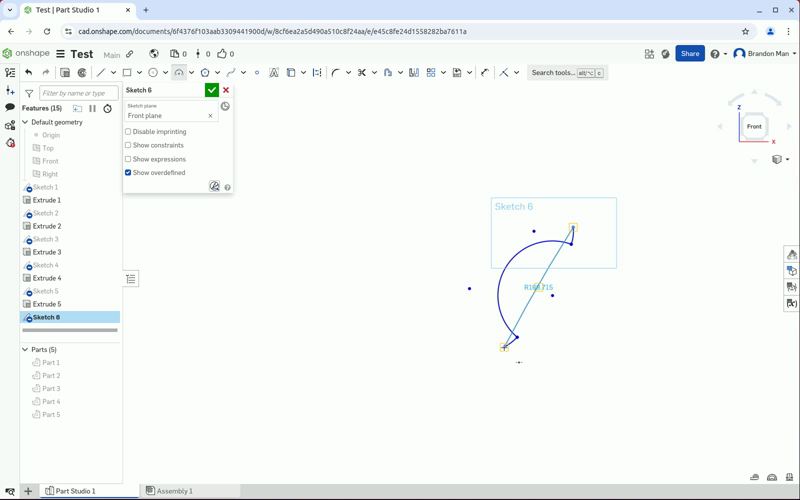
scroll(-6)
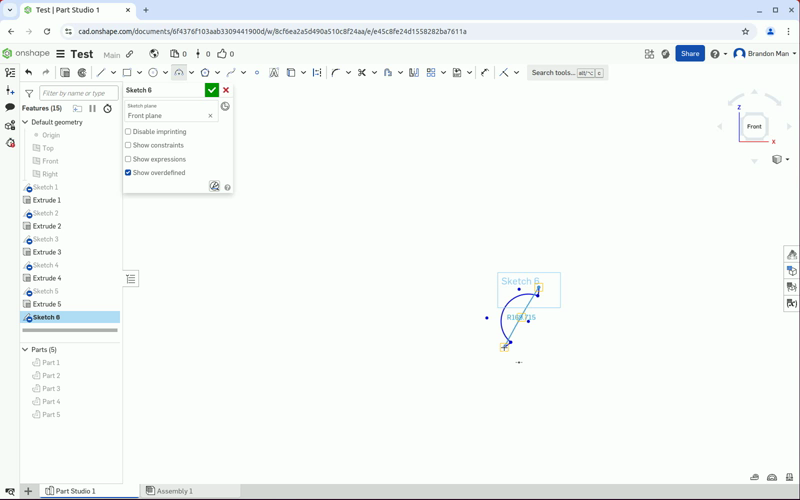
key_down(shift)
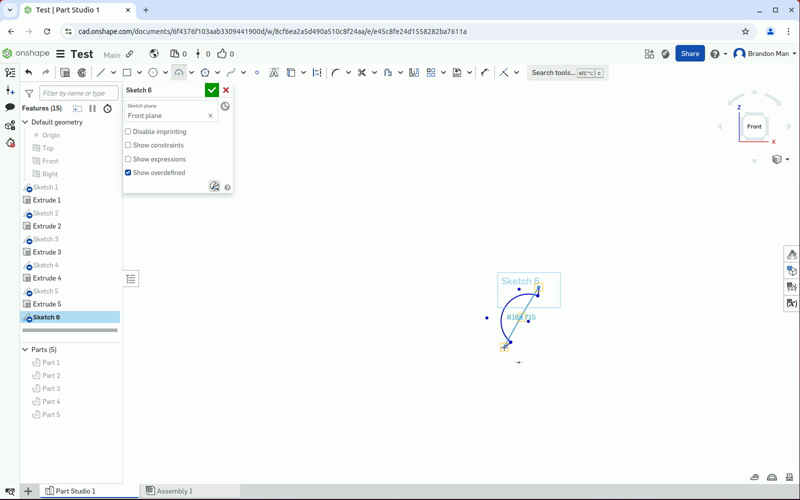
mouse_move(497, 303)
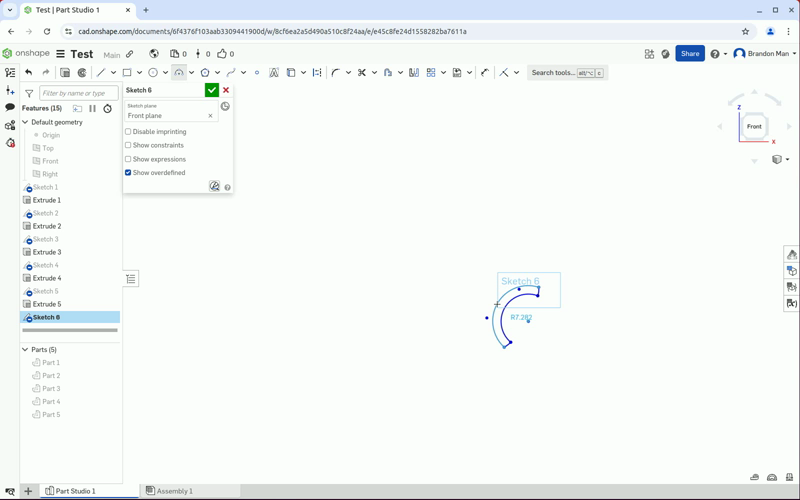
click(497, 303)
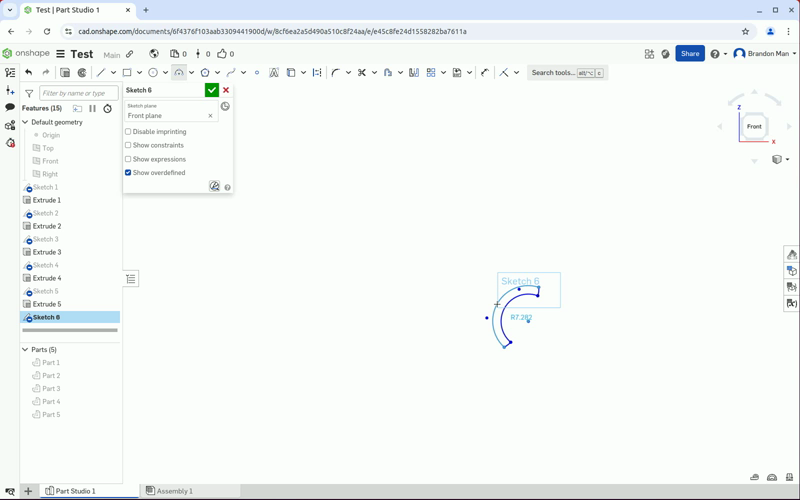
key_up(shift)
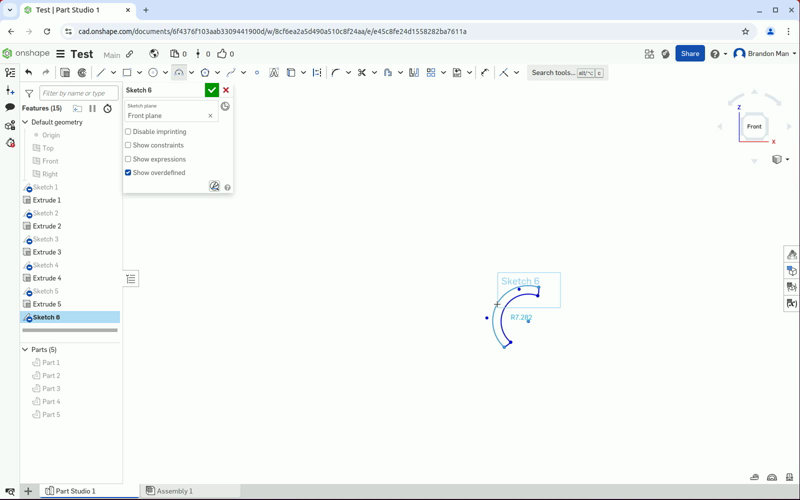
key(esc)
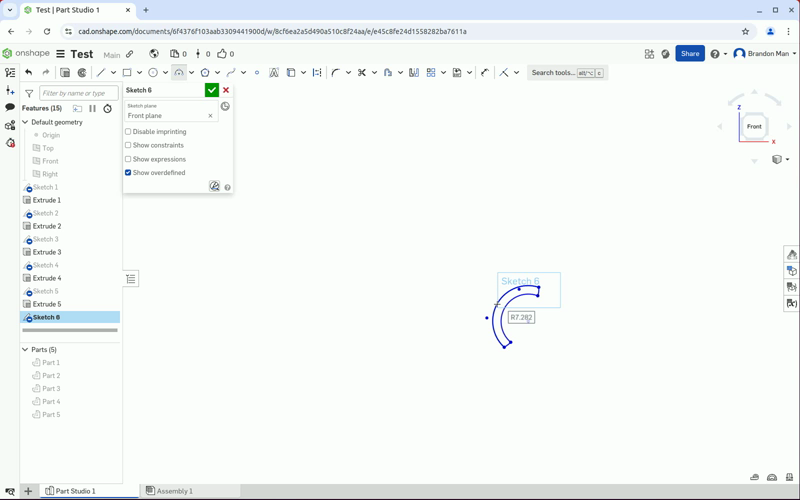
mouse_move(510, 299)
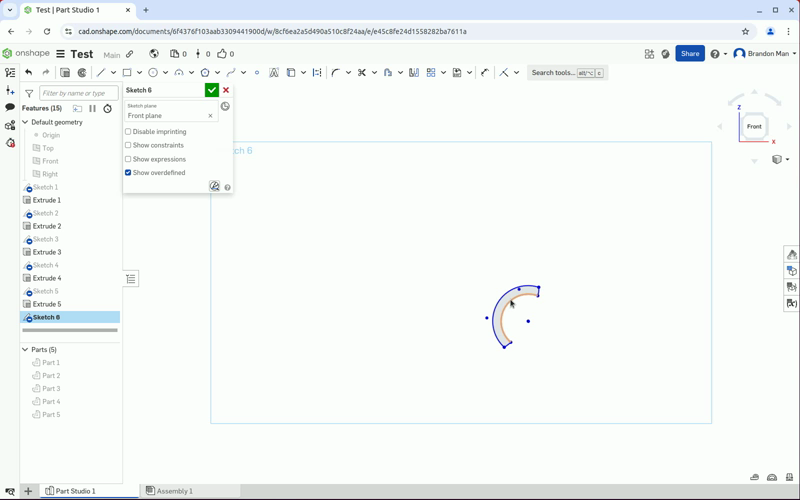
scroll(6)
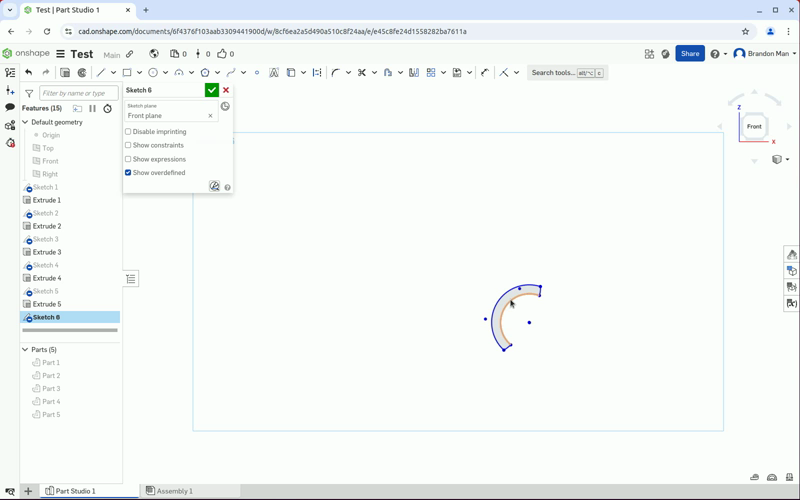
scroll(6)
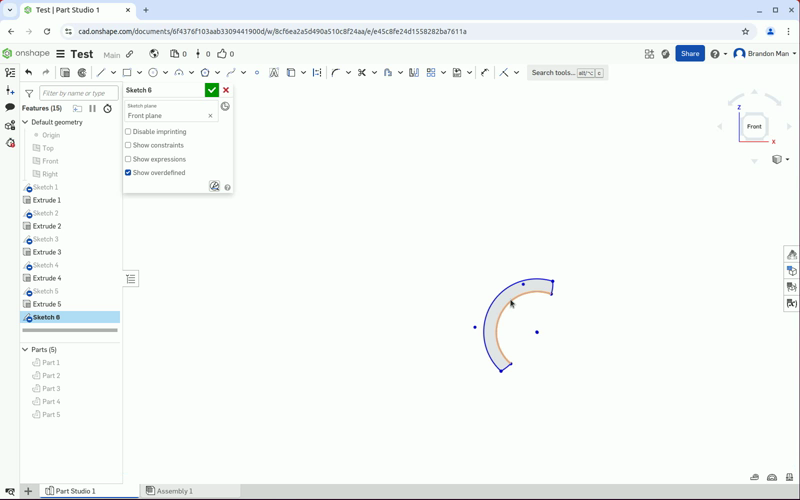
scroll(6)
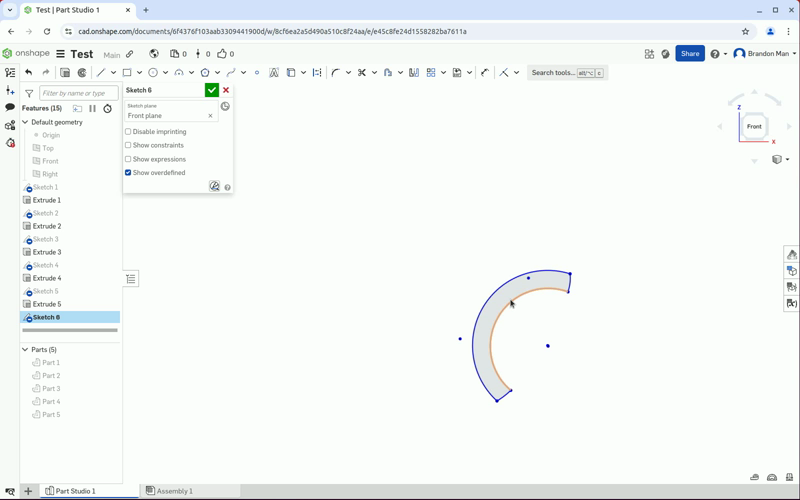
scroll(6)
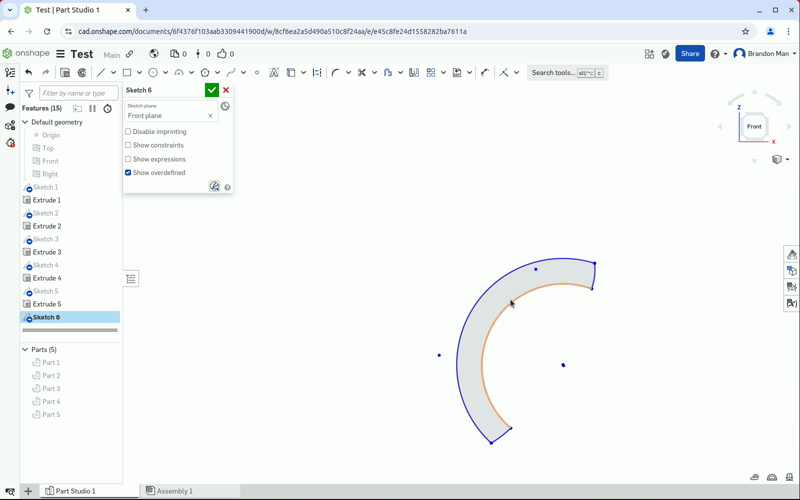
scroll(6)
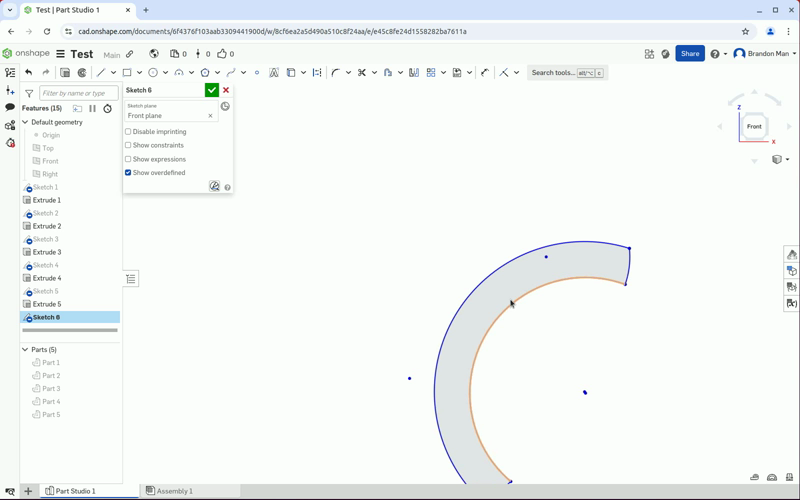
scroll(6)
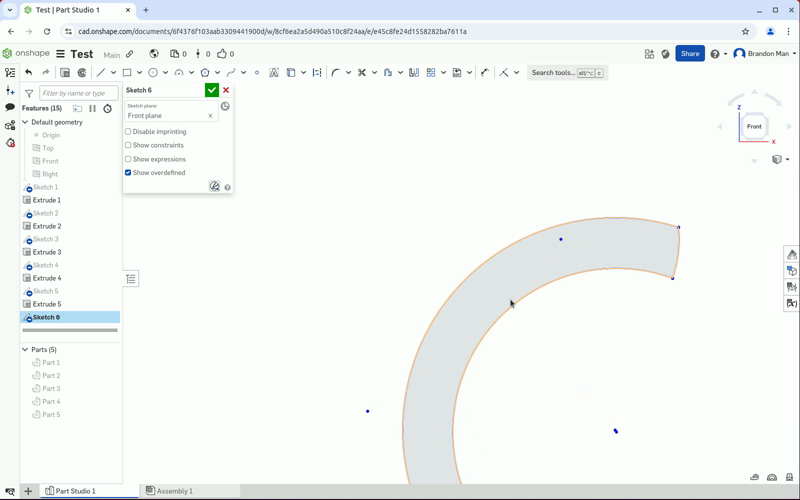
scroll(6)
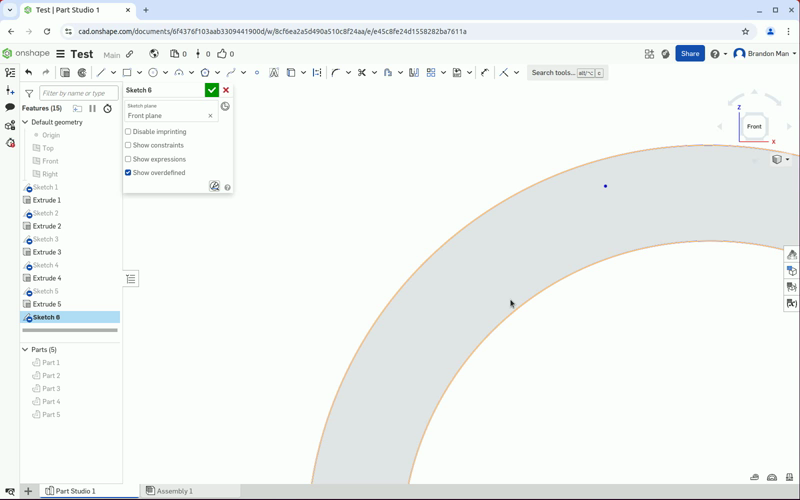
click(510, 299)
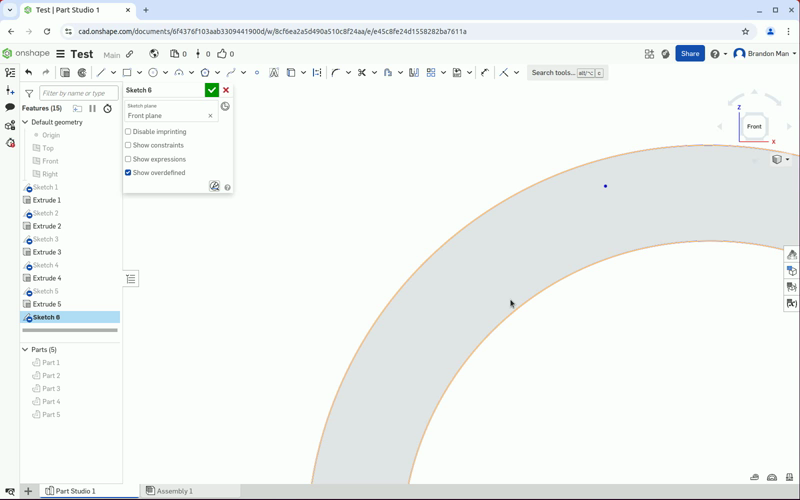
scroll(-6)
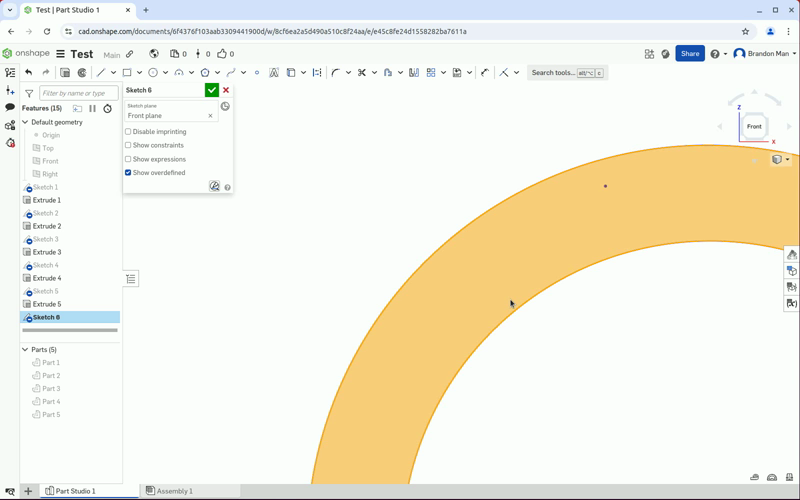
scroll(-6)
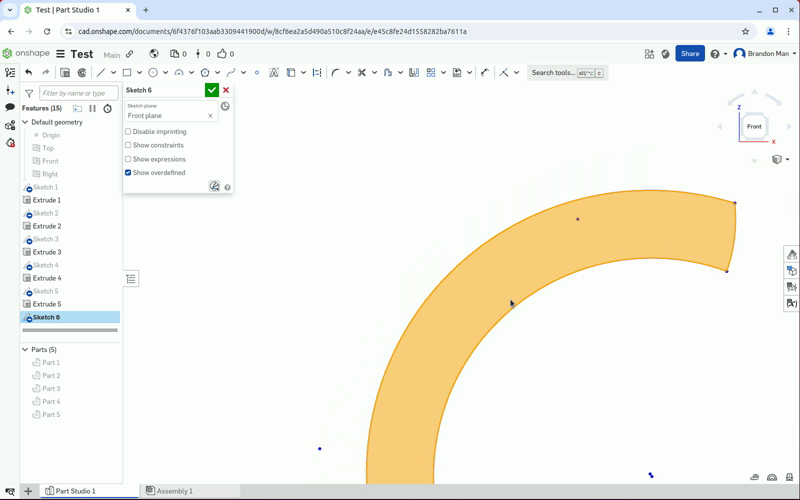
scroll(-6)
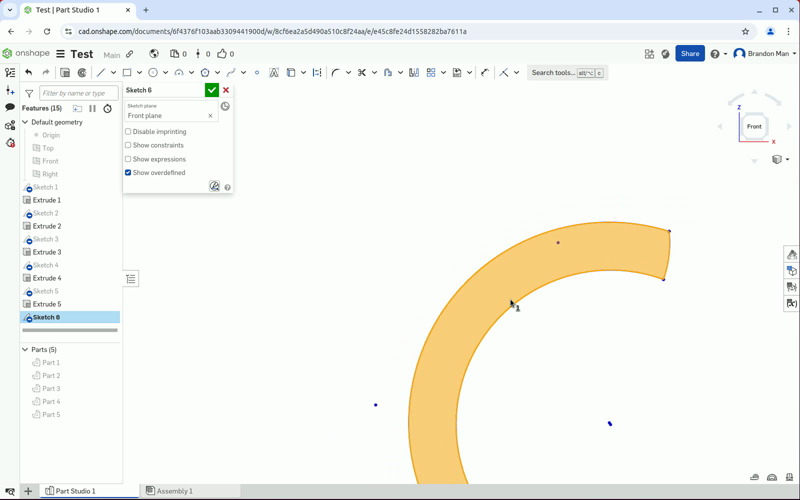
scroll(-6)
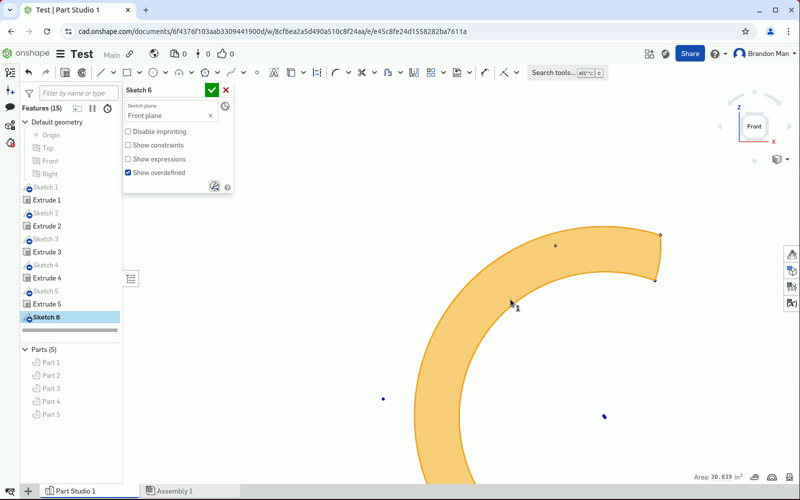
scroll(-6)
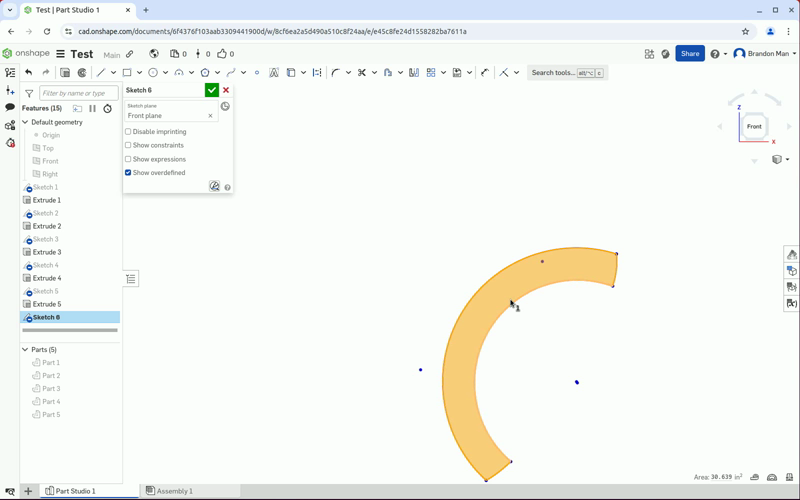
scroll(-6)
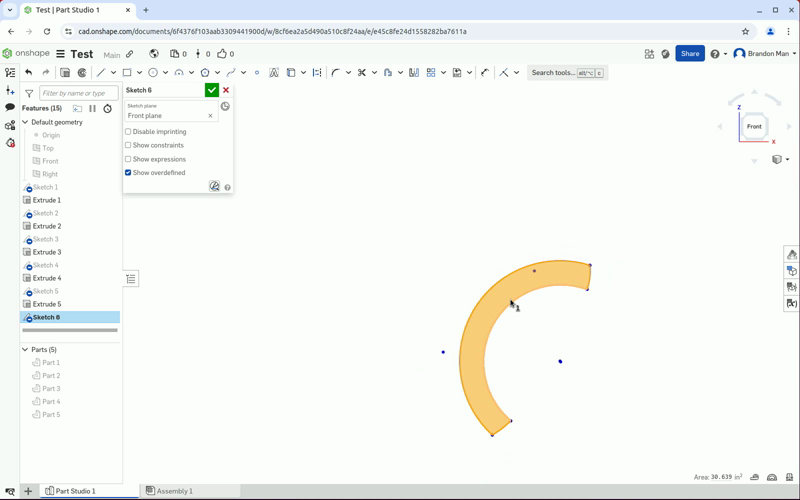
scroll(-6)
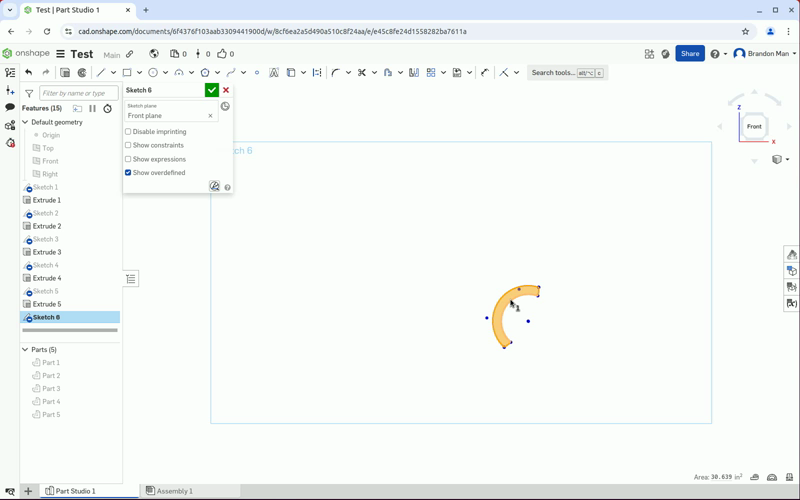
mouse_move(73, 352)
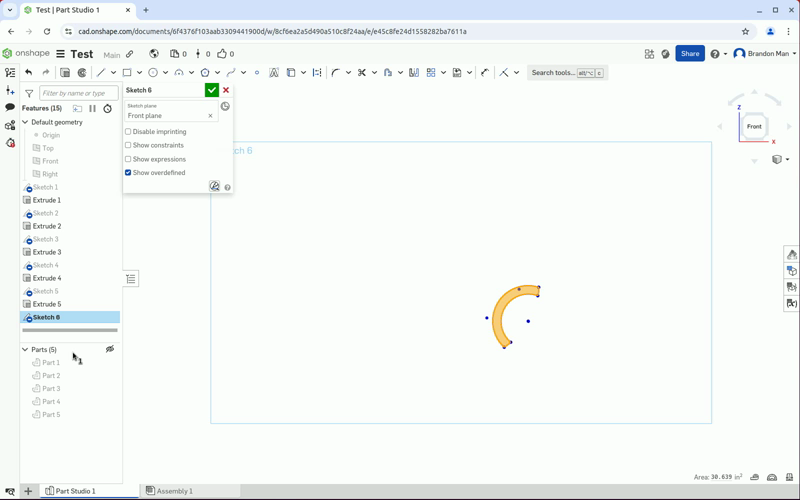
key(shift+y)
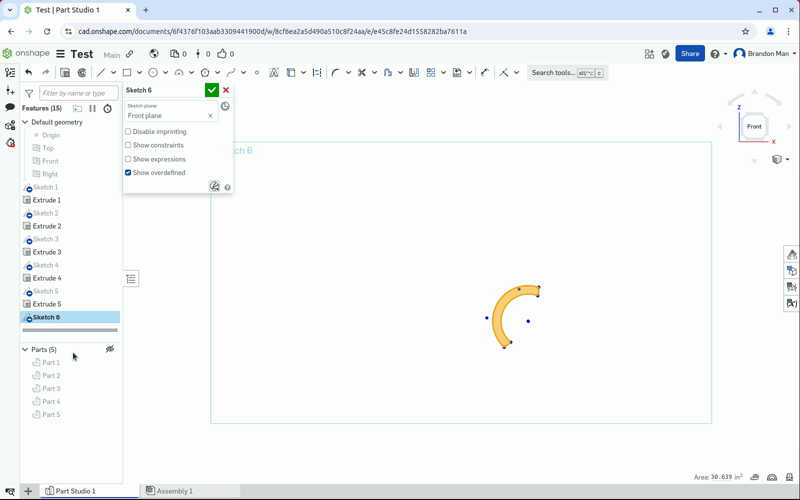
key(shift+e)
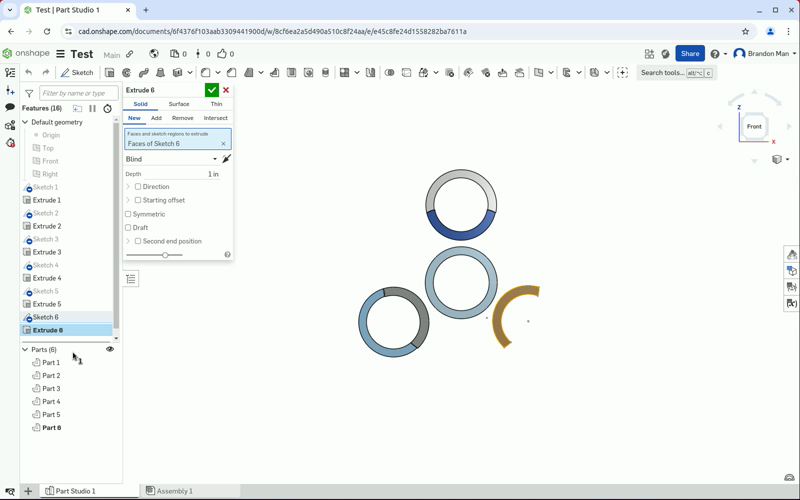
mouse_move(143, 106)
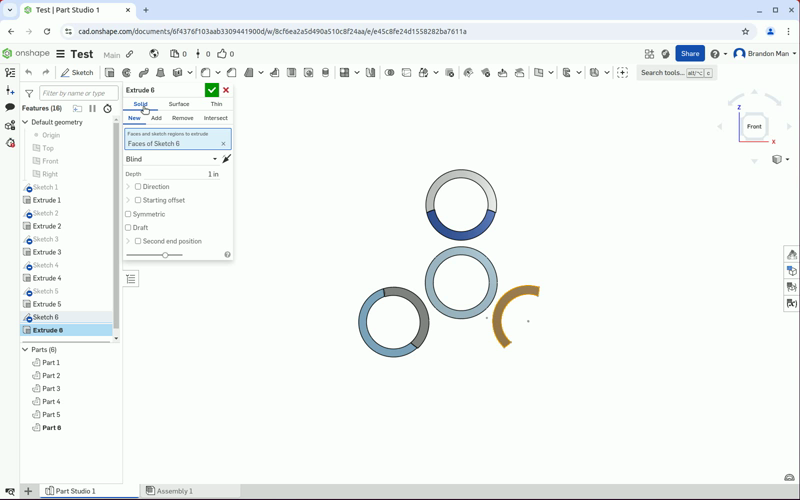
click(143, 106)
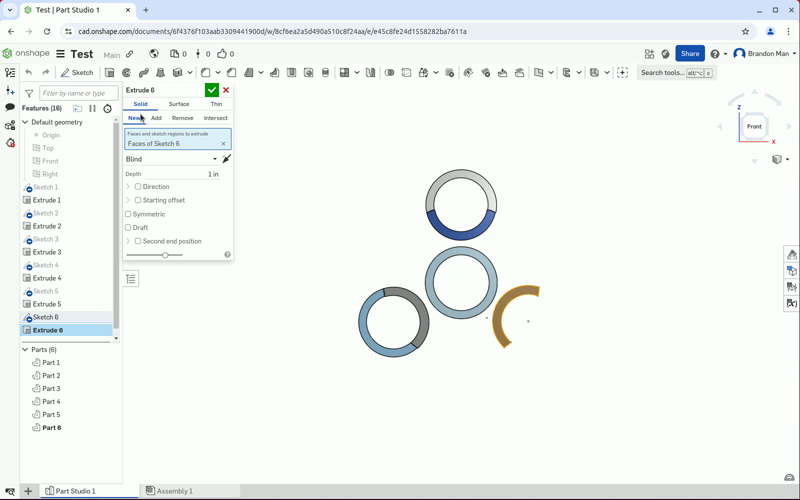
mouse_move(137, 120)
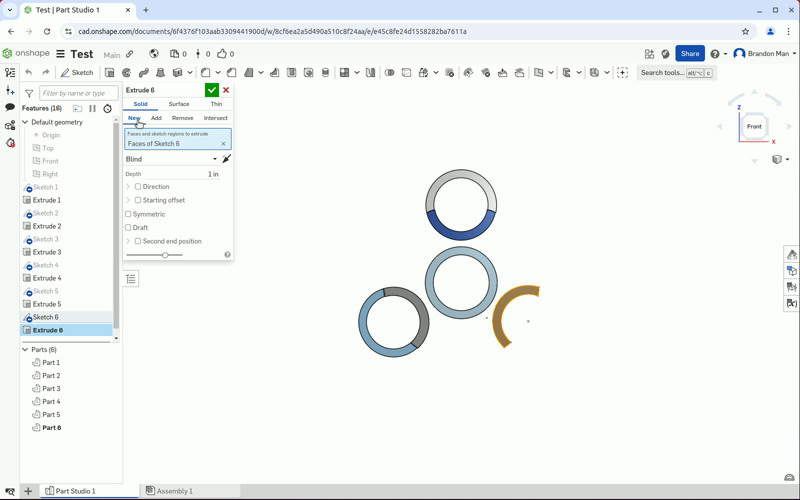
click(137, 120)
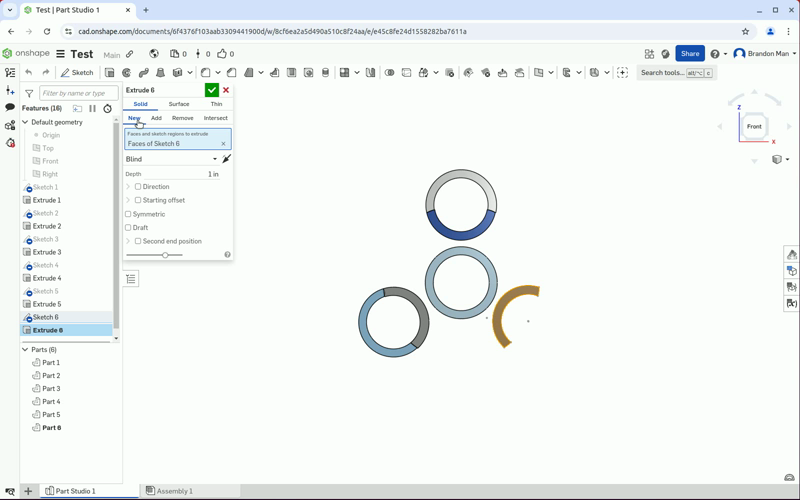
key(tab, 4)
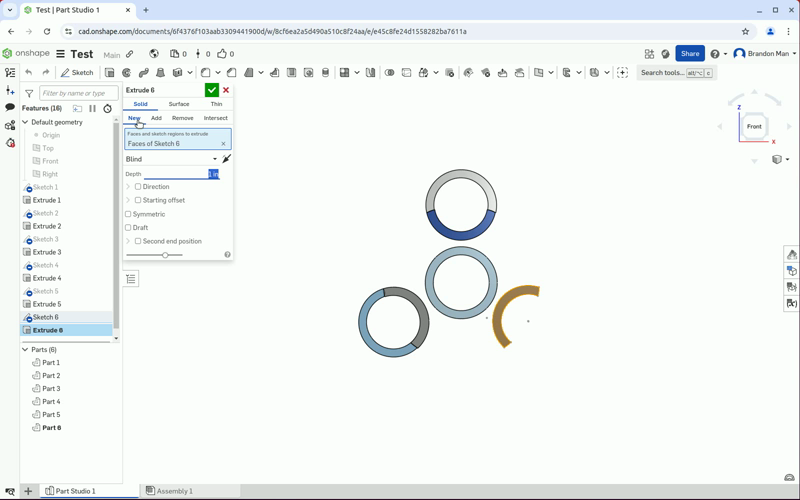
text(3.129)
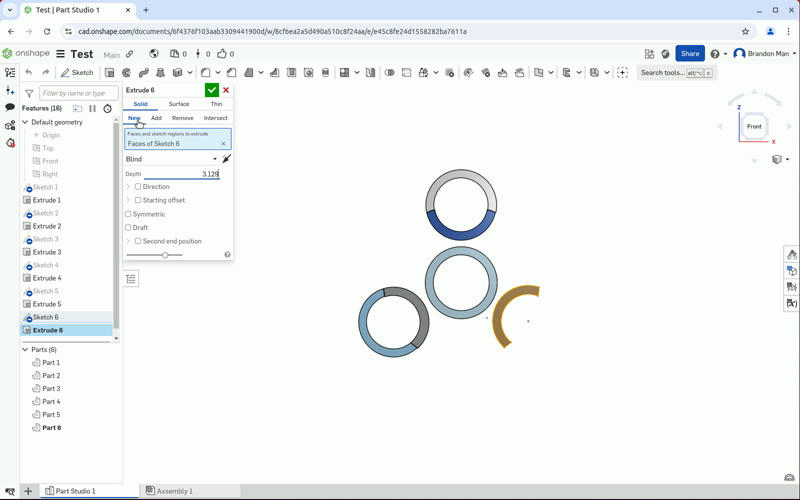
key(enter)
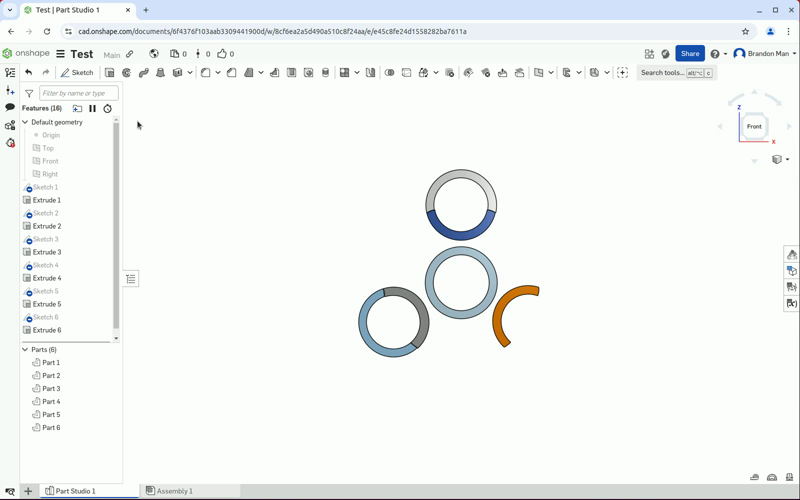
key(shift+h)
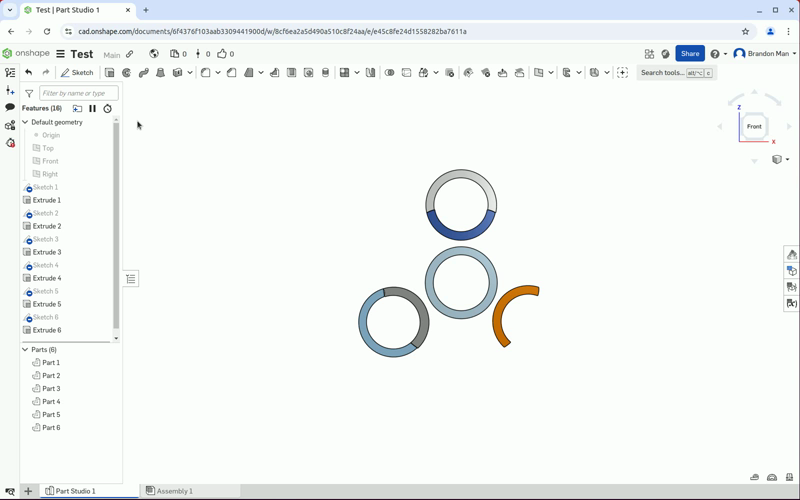
key(shift+h)
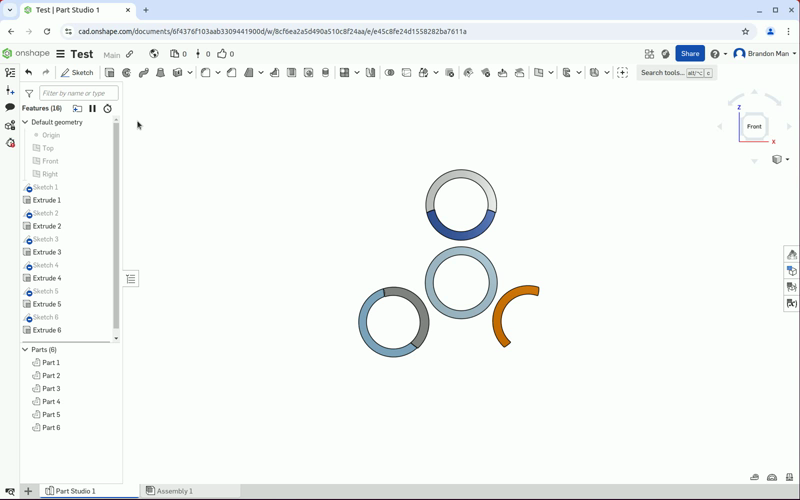
mouse_move(69, 189)
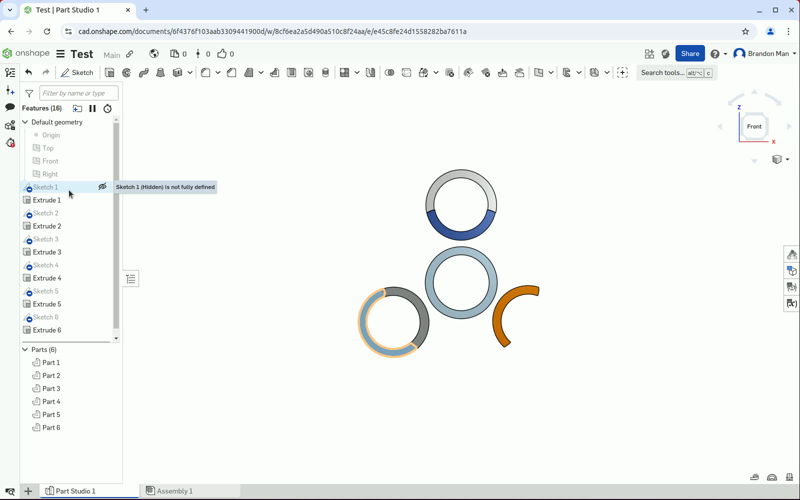
click(69, 189)
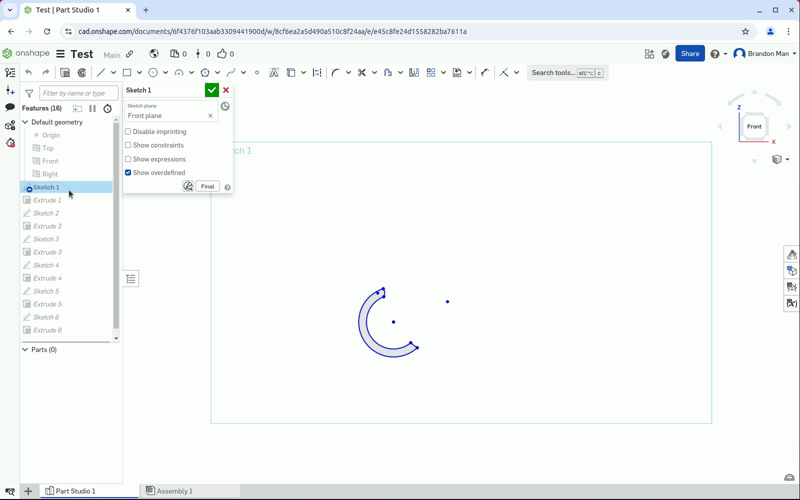
mouse_move(229, 92)
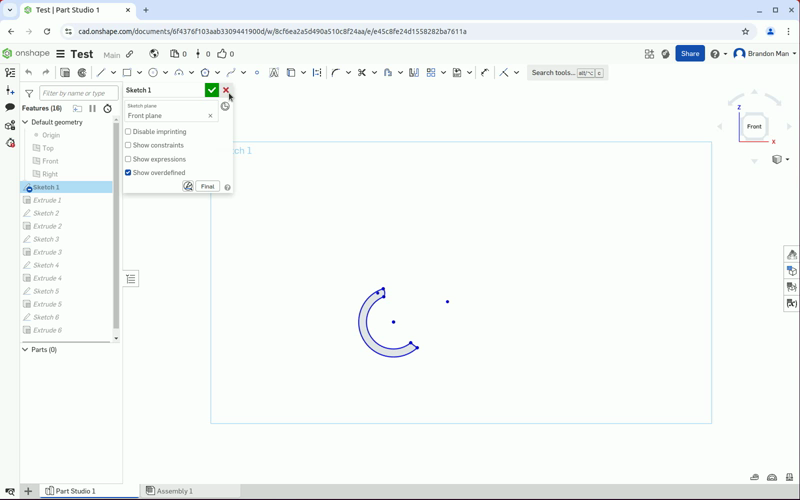
click(229, 92)
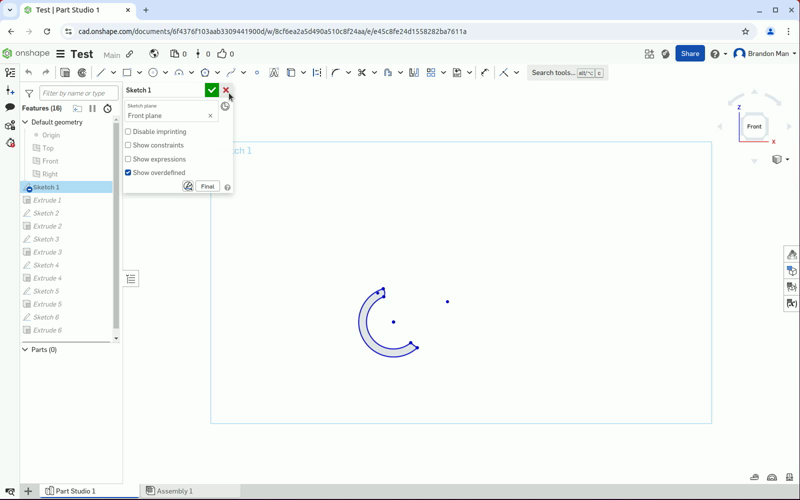
key(shift+s)
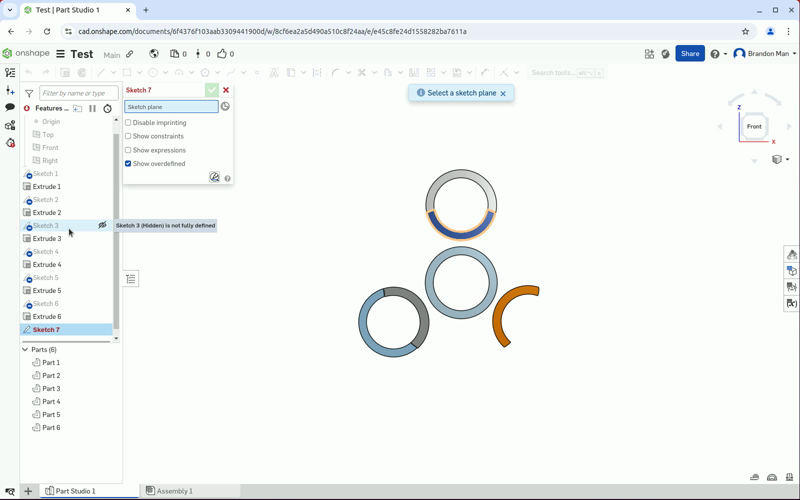
scroll(3)
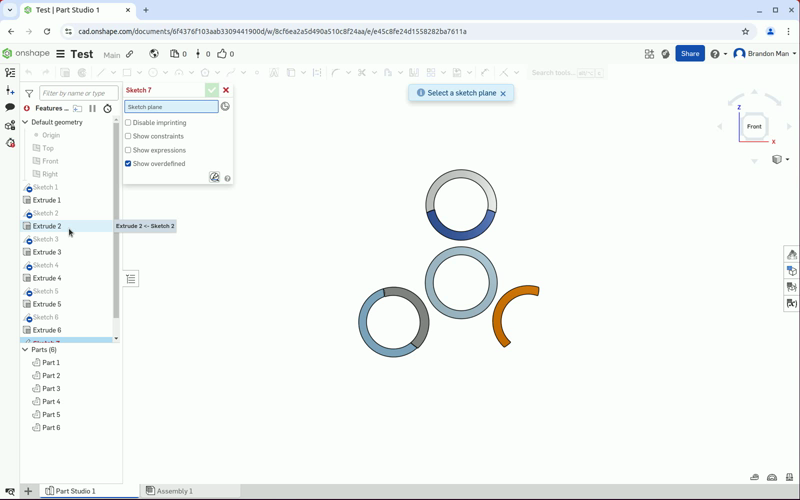
mouse_move(69, 163)
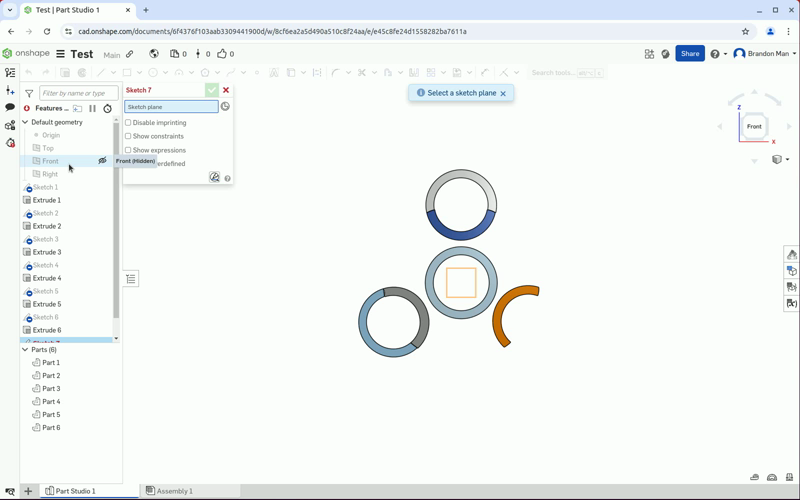
click(69, 163)
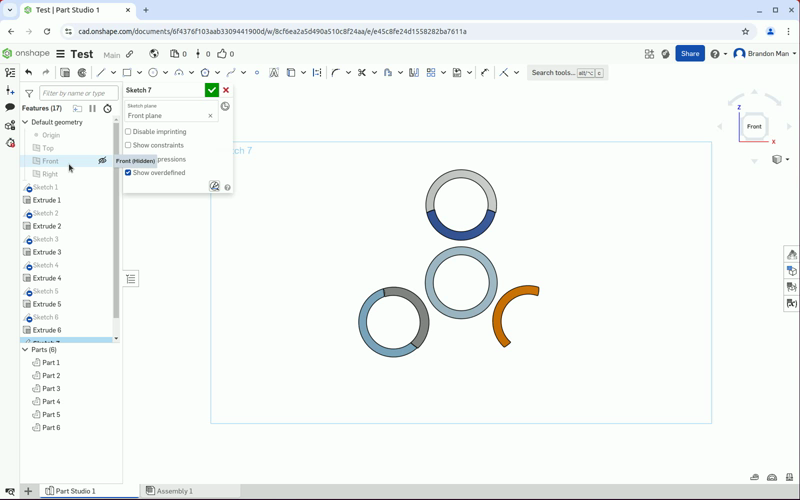
mouse_move(73, 352)
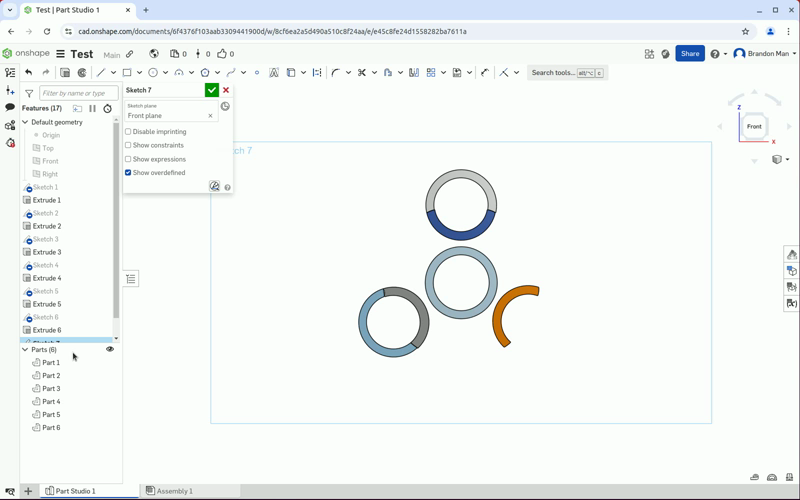
key(y)
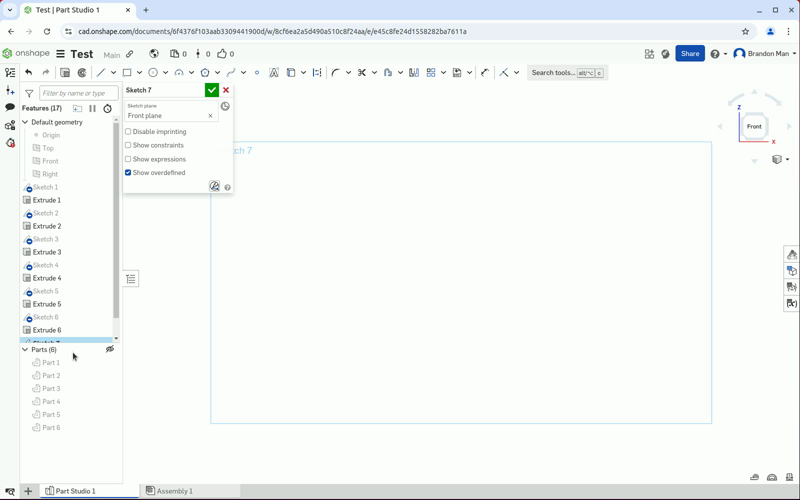
key(a)
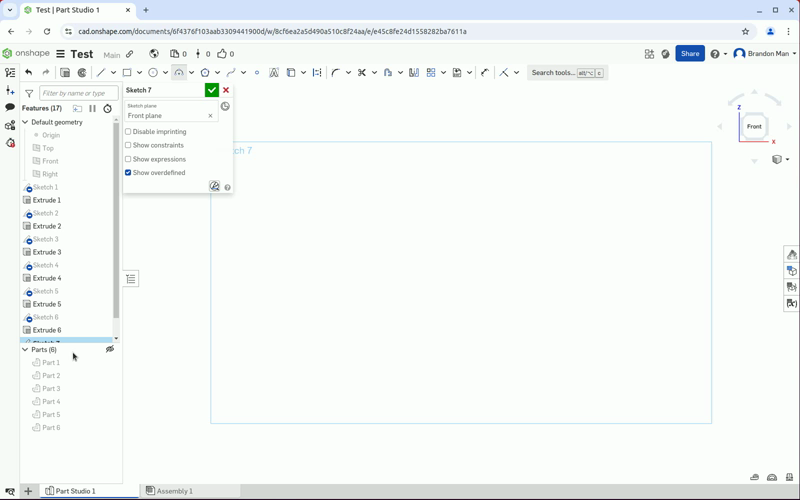
key_down(shift)
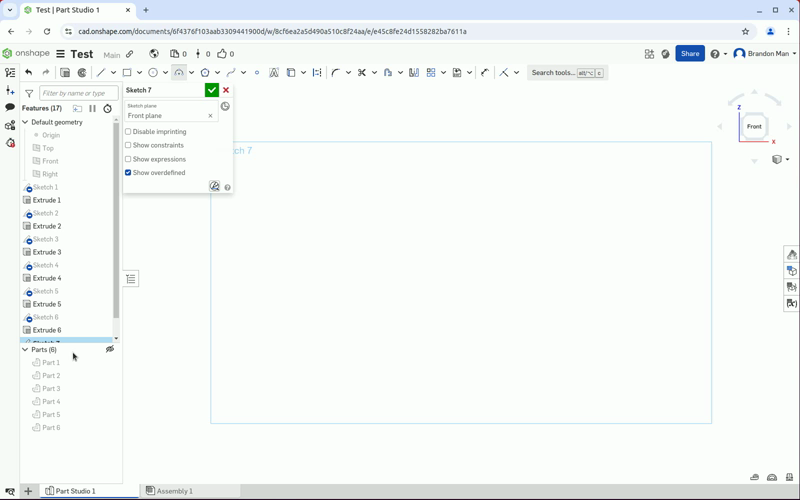
mouse_move(504, 347)
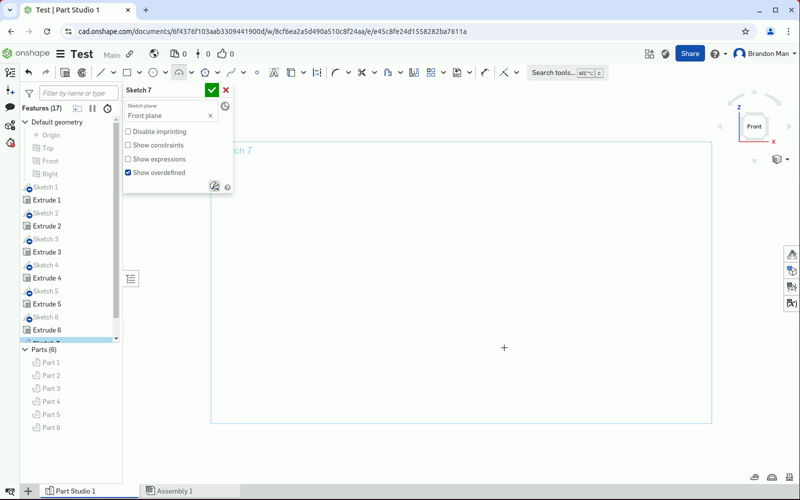
click(504, 347)
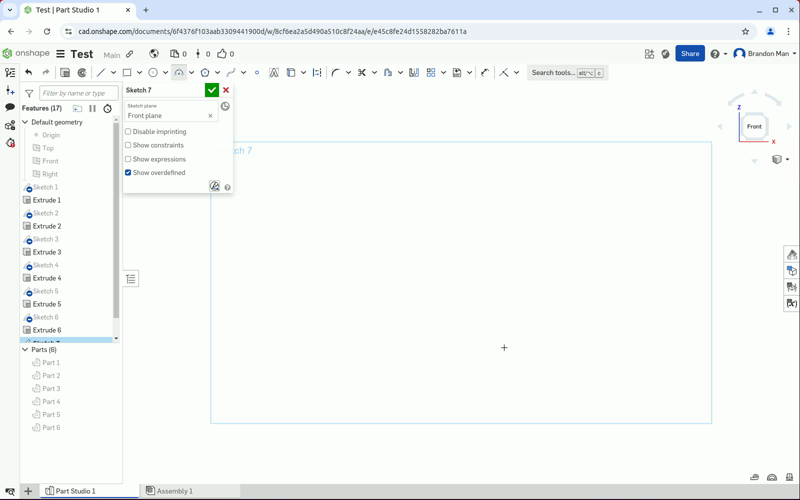
key_up(shift)
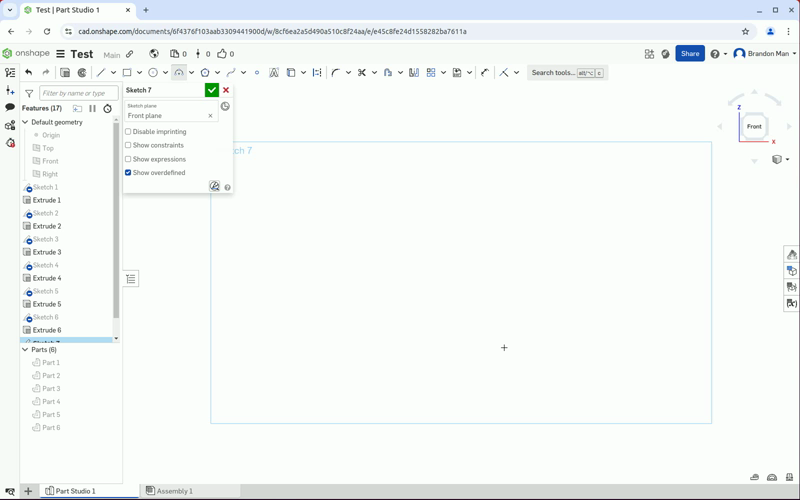
key_down(shift)
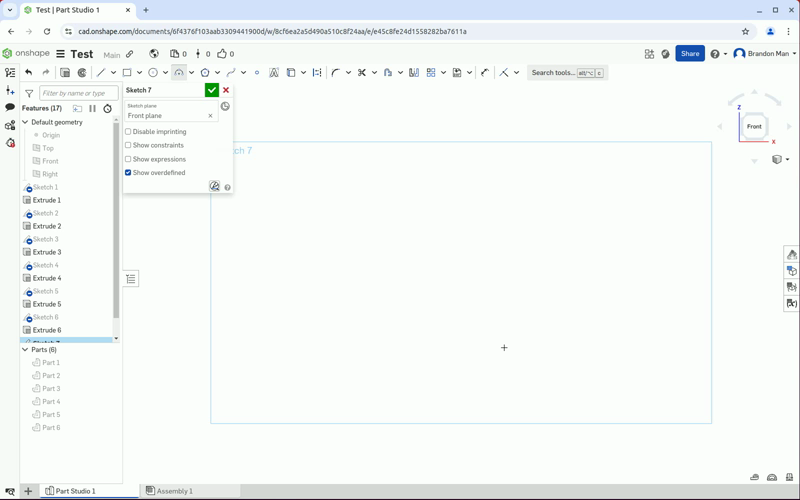
mouse_move(538, 288)
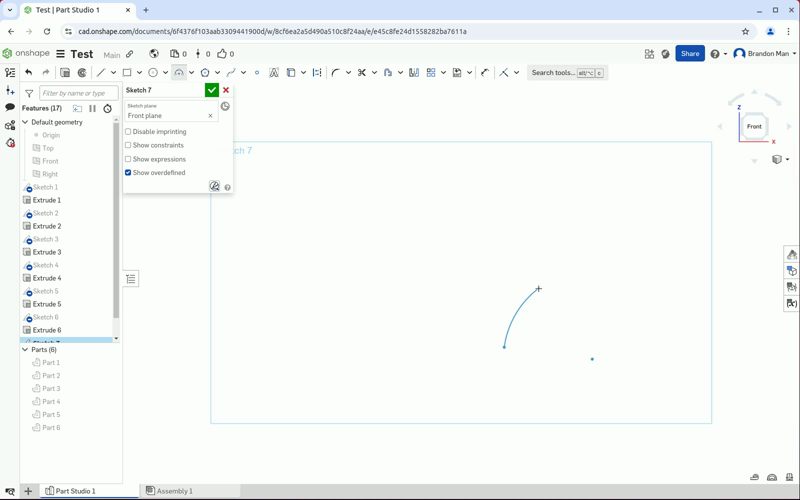
click(538, 288)
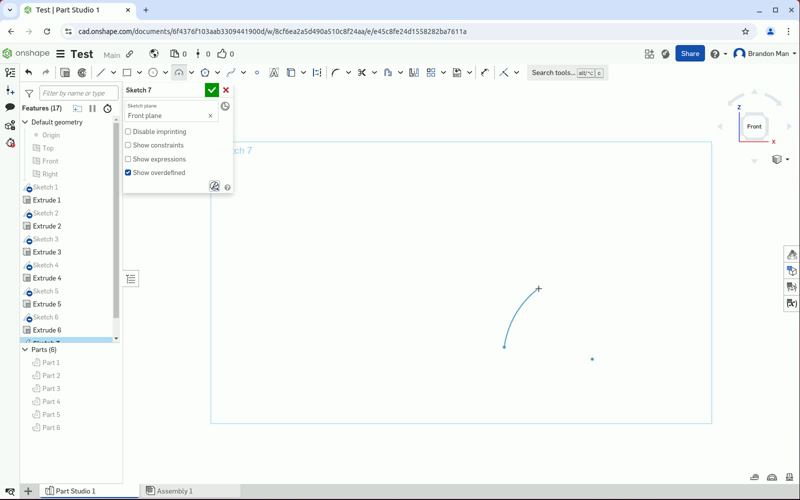
mouse_move(558, 339)
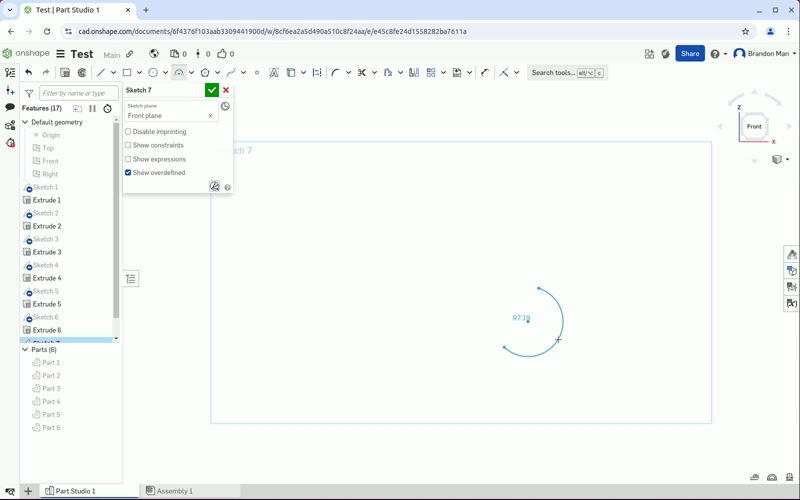
click(558, 339)
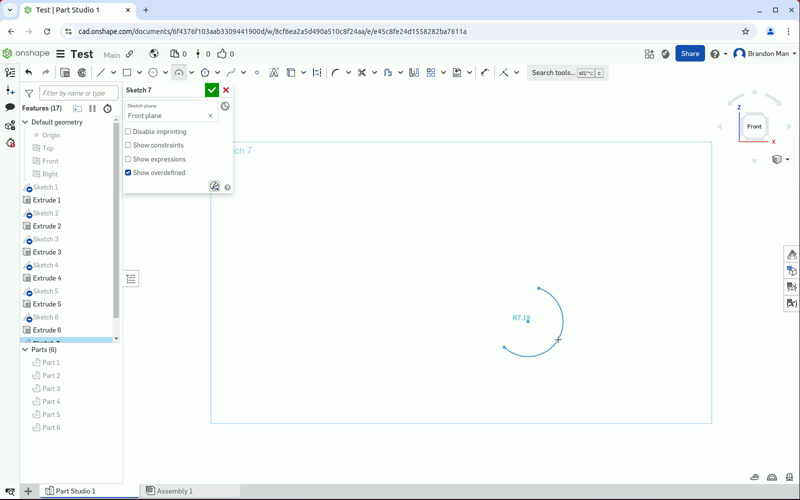
key_up(shift)
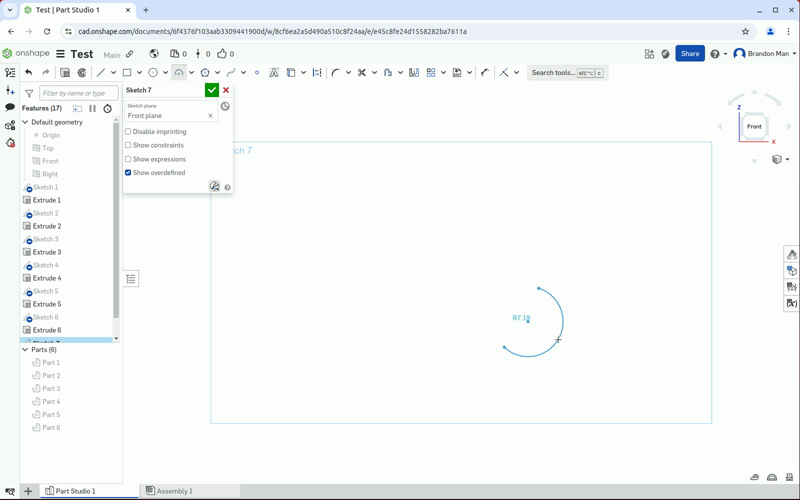
mouse_move(538, 288)
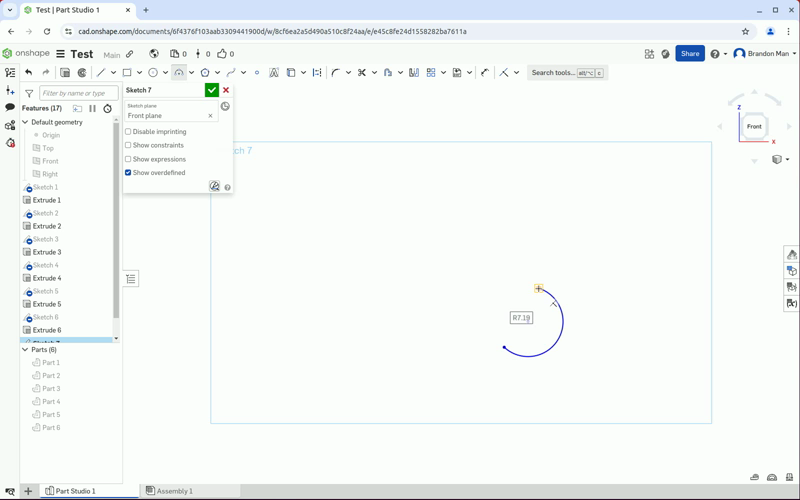
click(538, 288)
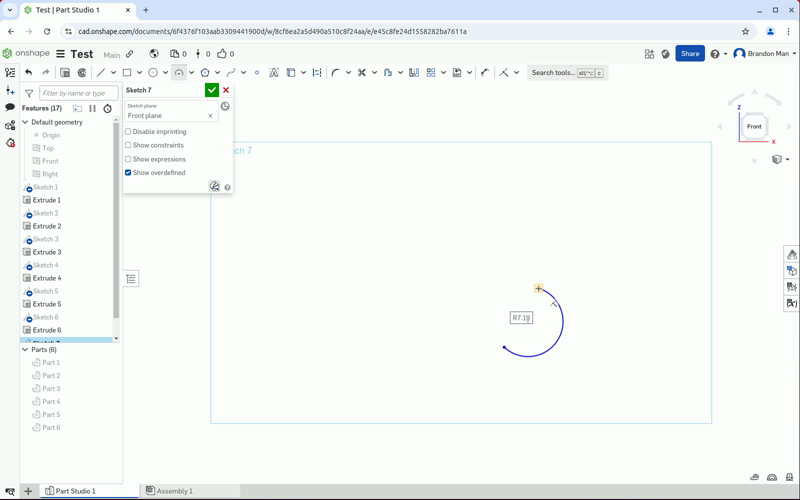
key_down(shift)
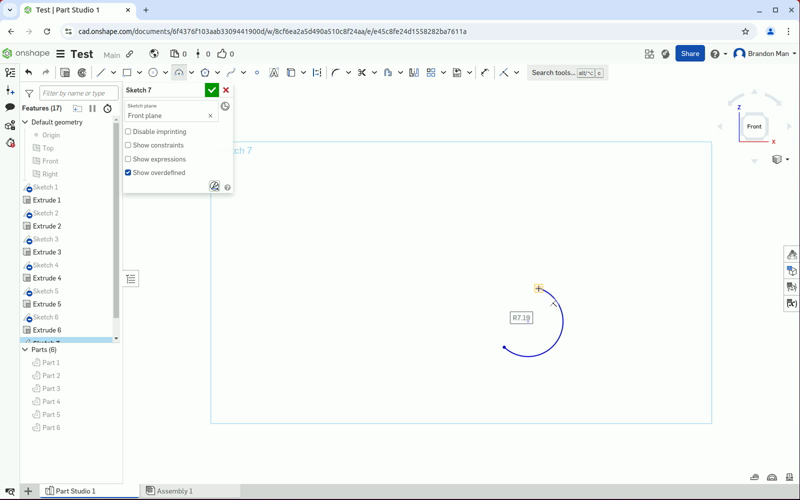
mouse_move(537, 296)
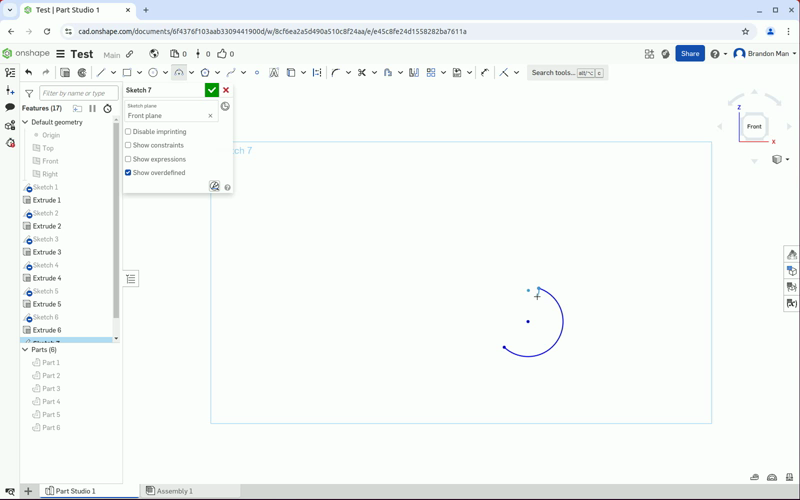
click(537, 296)
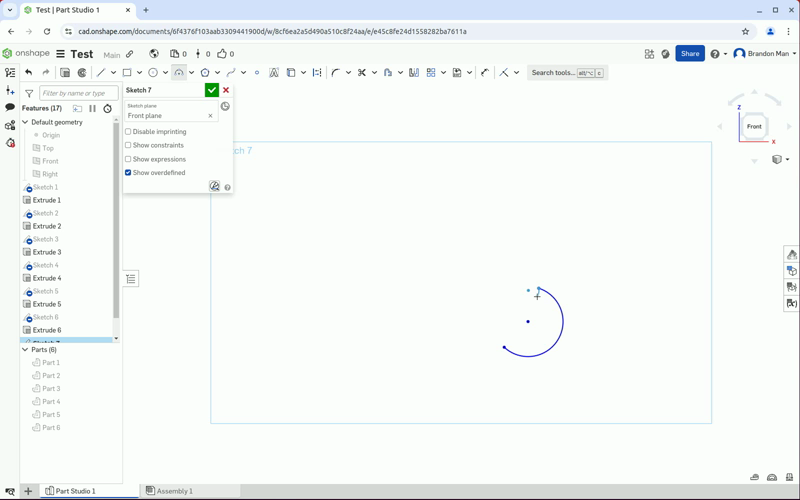
mouse_move(537, 292)
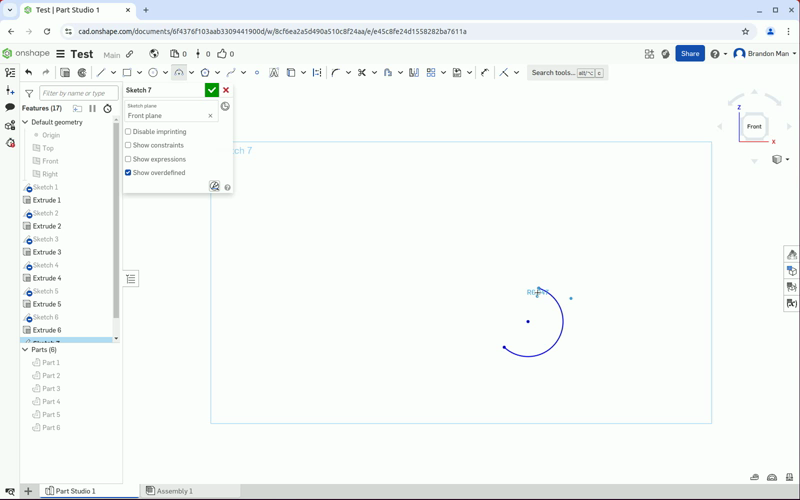
scroll(6)
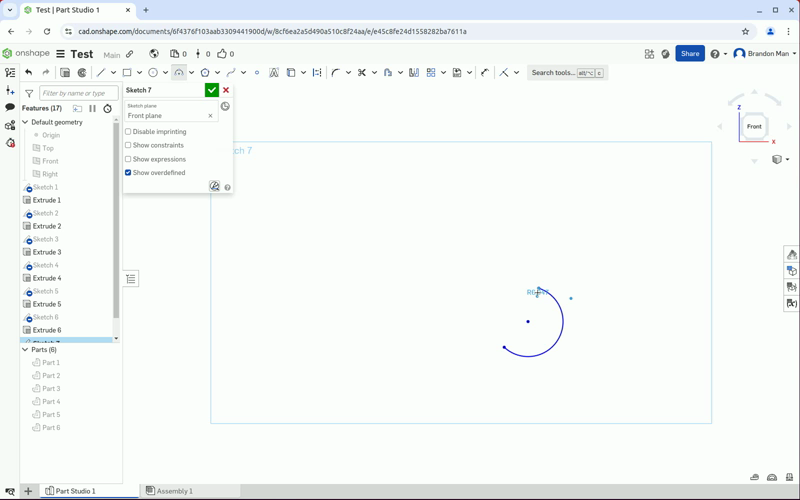
scroll(6)
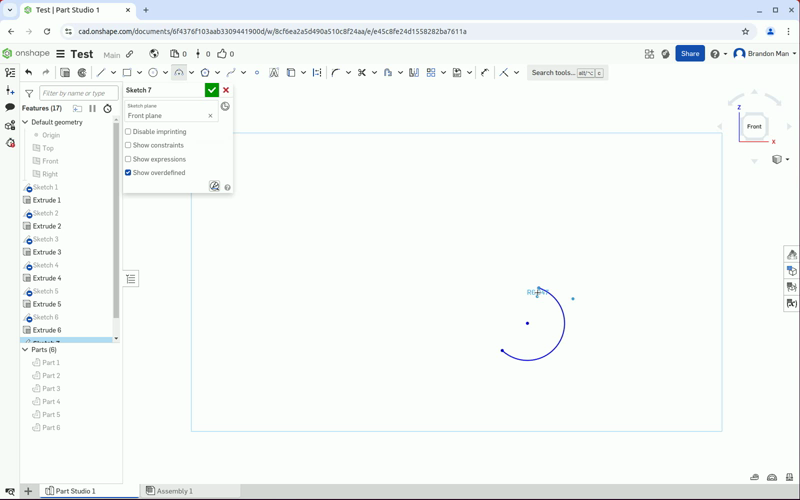
scroll(6)
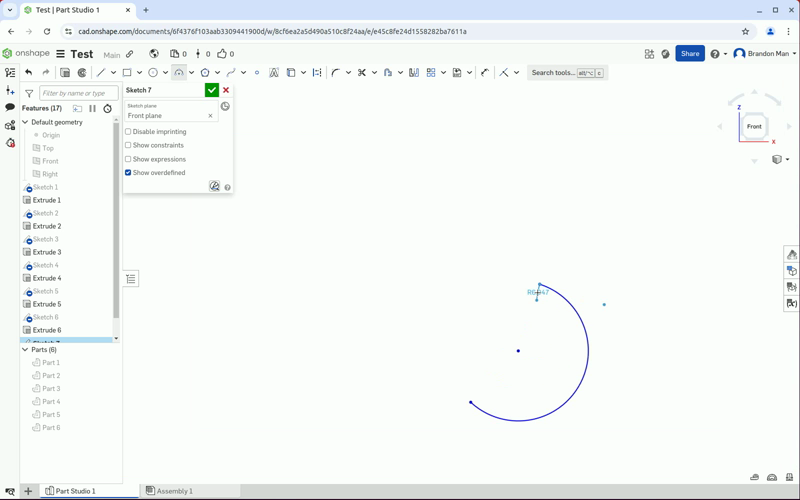
scroll(6)
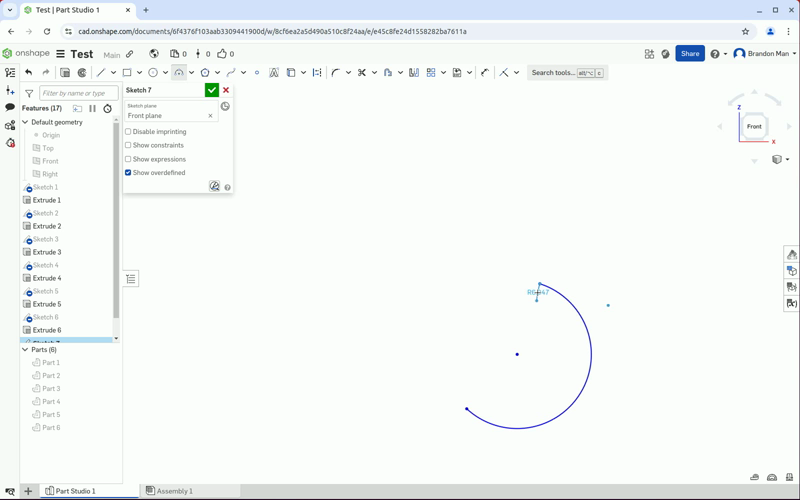
scroll(6)
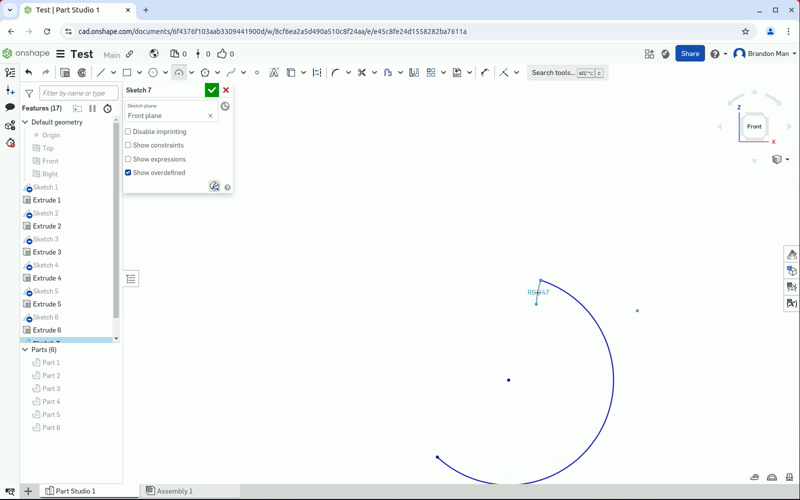
scroll(6)
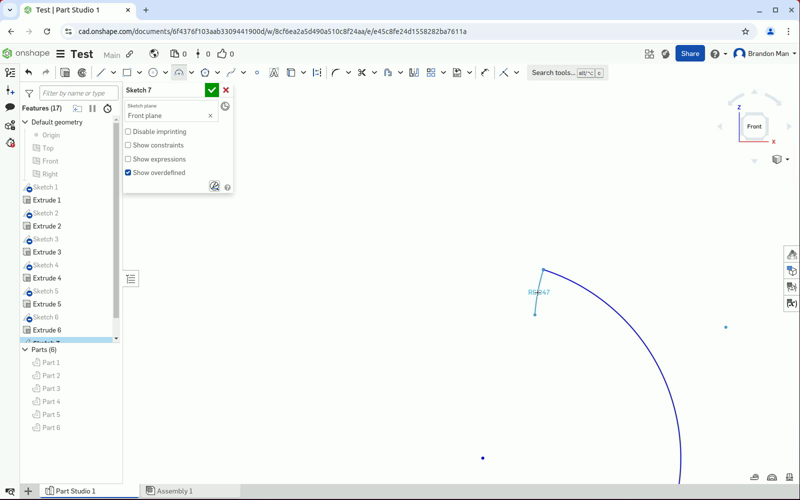
scroll(6)
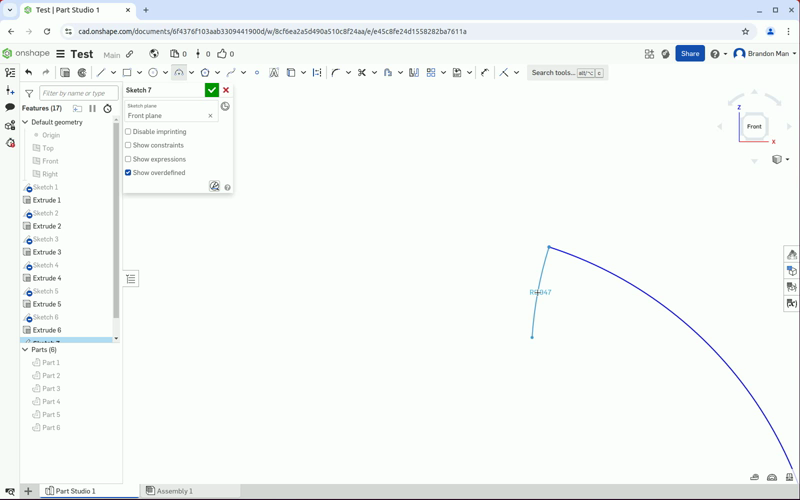
click(537, 292)
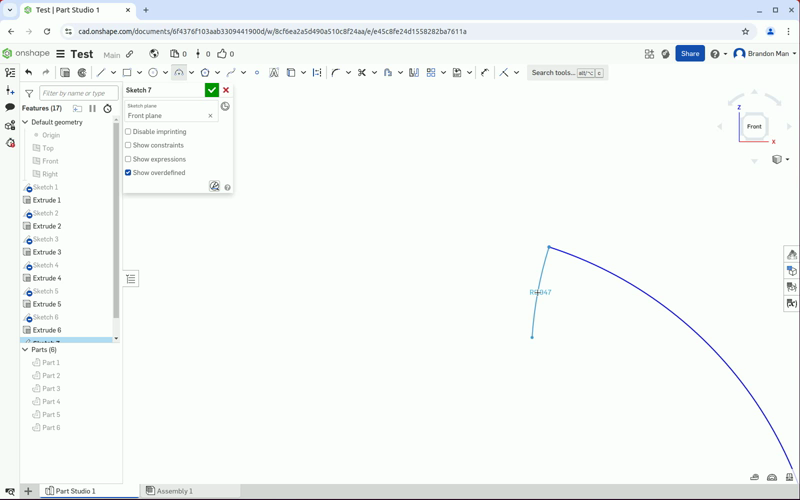
scroll(-6)
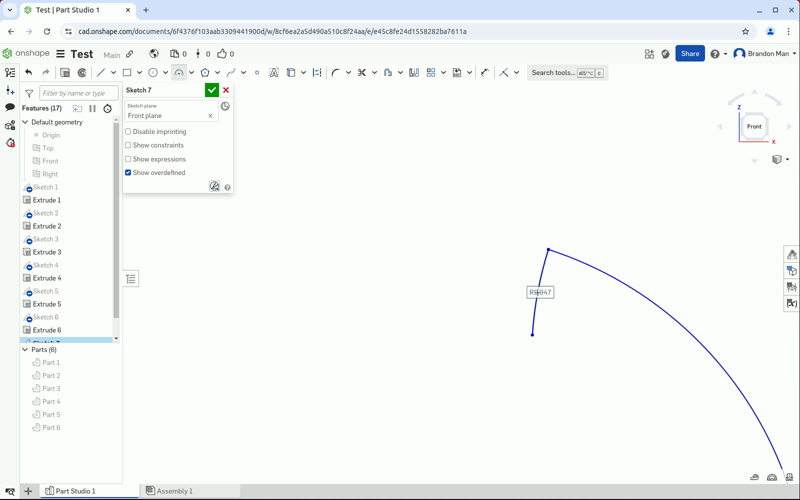
scroll(-6)
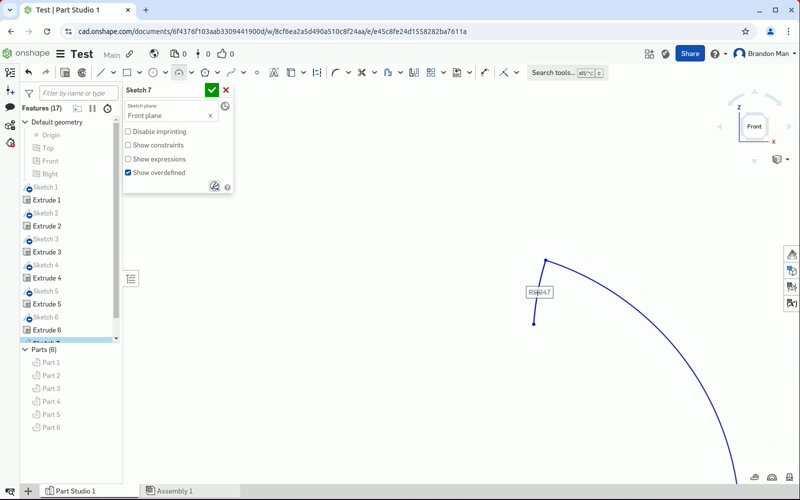
scroll(-6)
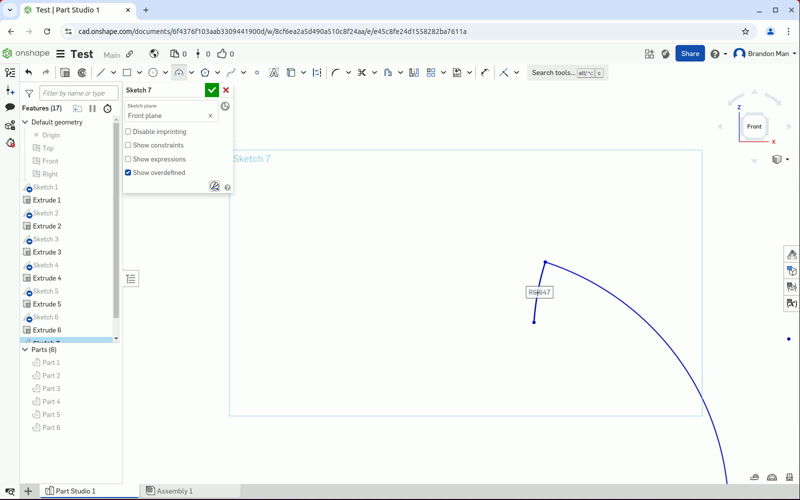
scroll(-6)
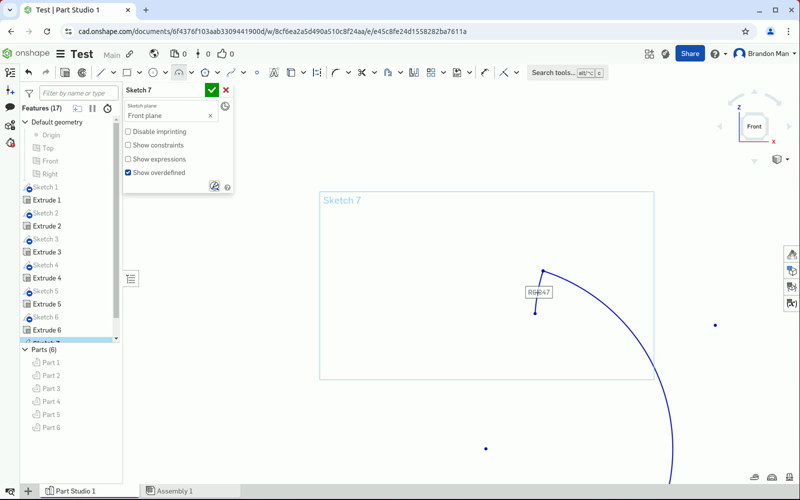
scroll(-6)
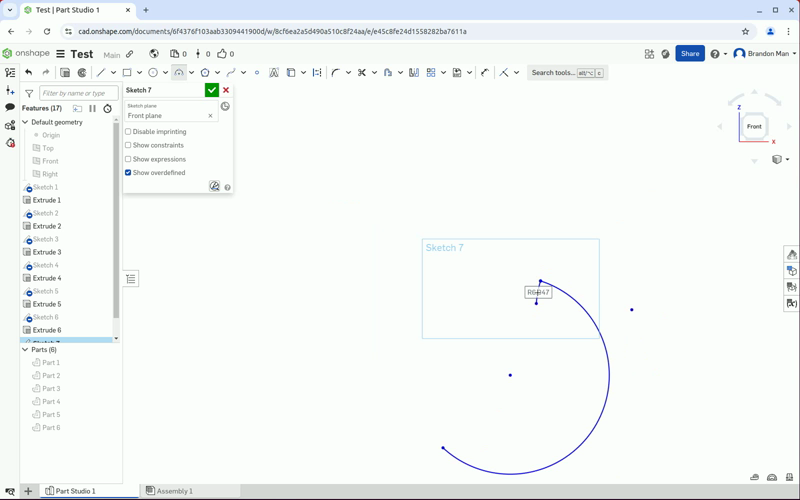
scroll(-6)
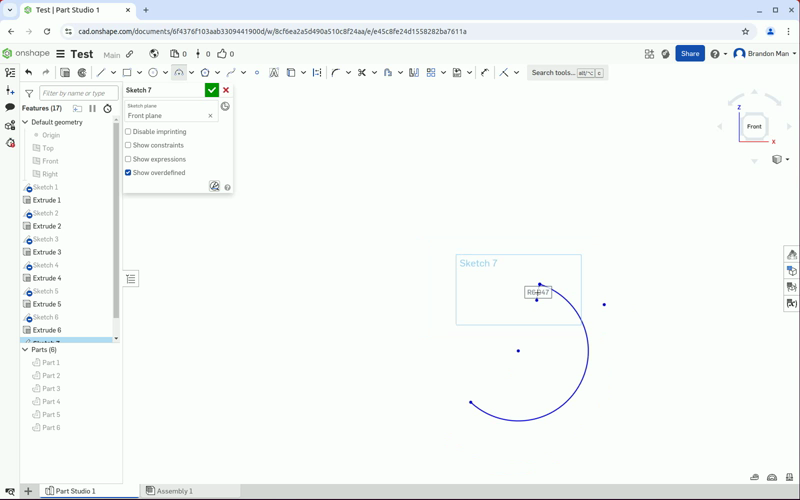
scroll(-6)
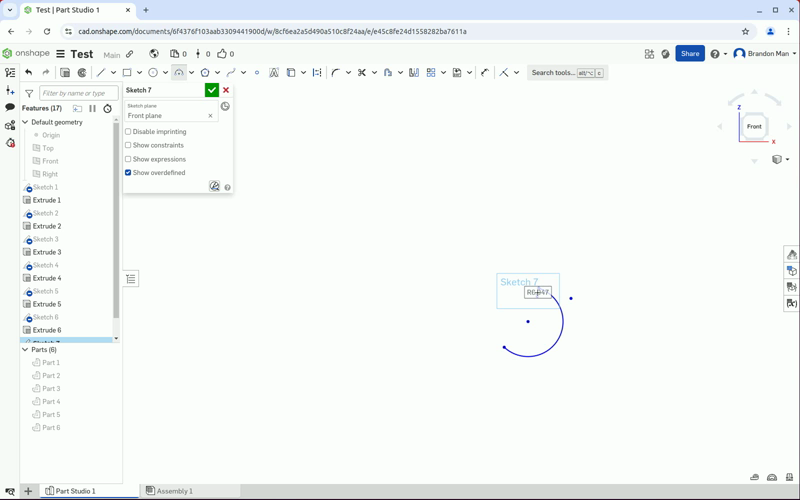
key_up(shift)
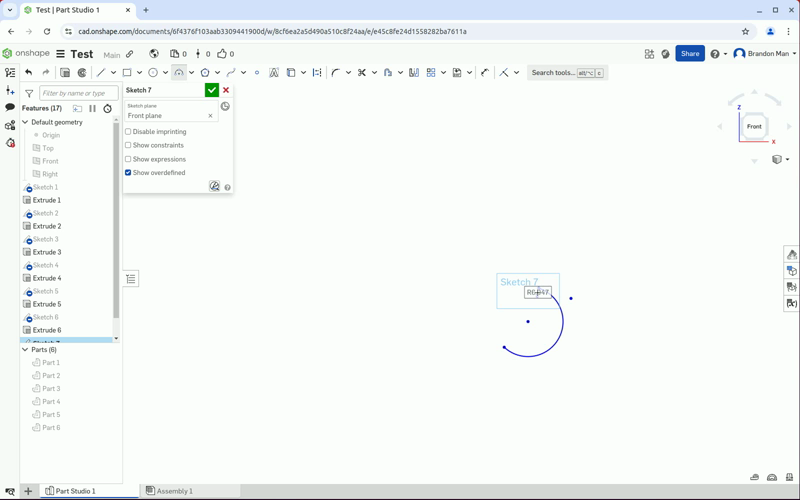
mouse_move(537, 296)
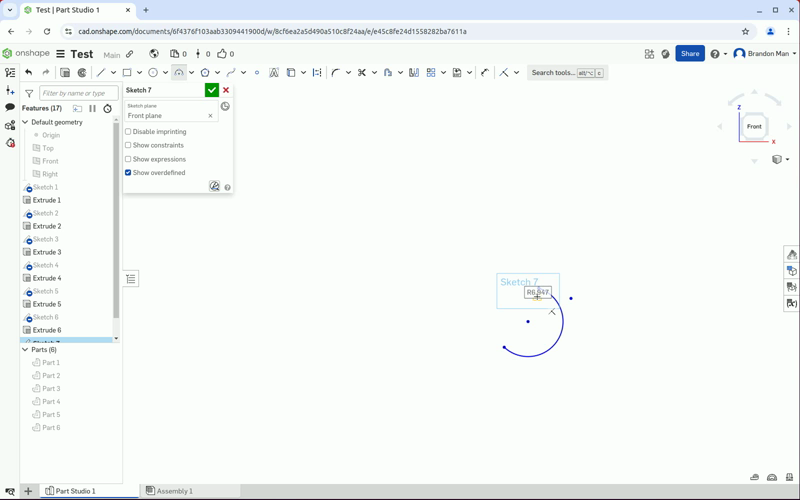
scroll(6)
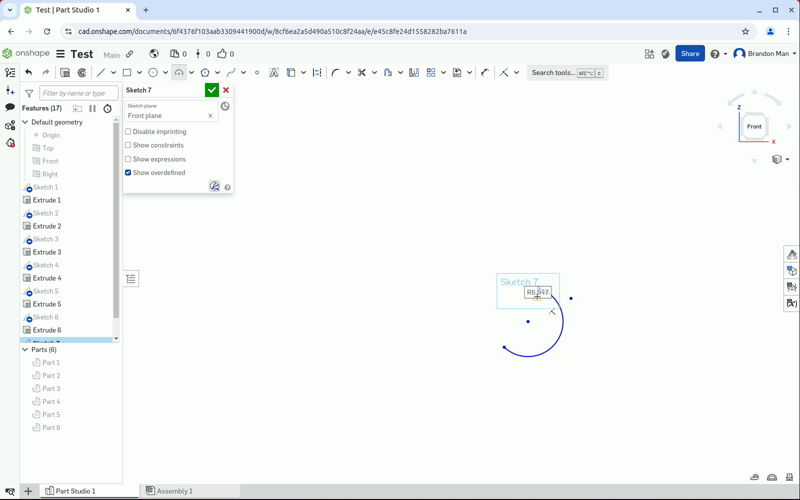
scroll(6)
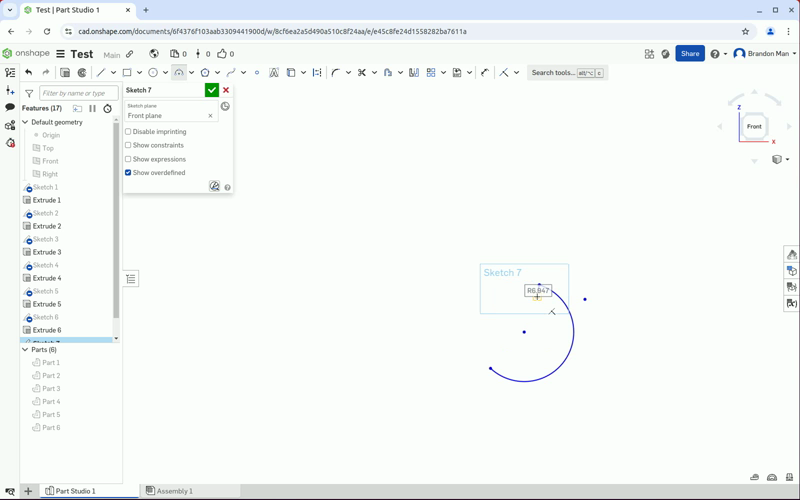
scroll(6)
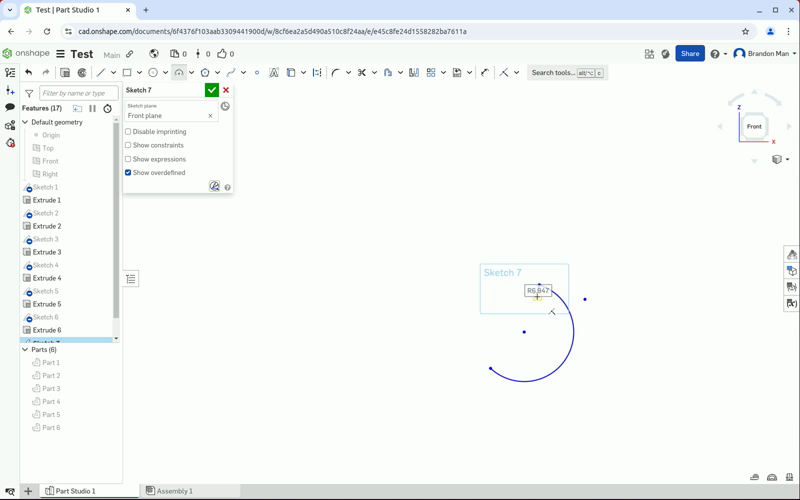
scroll(6)
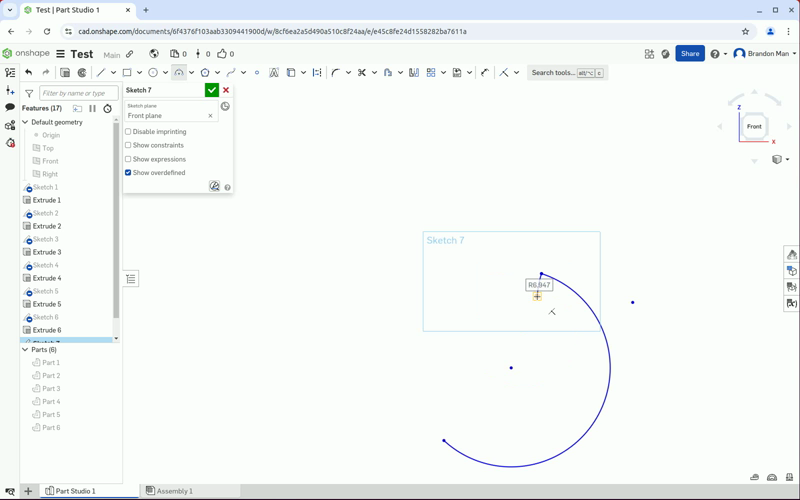
scroll(6)
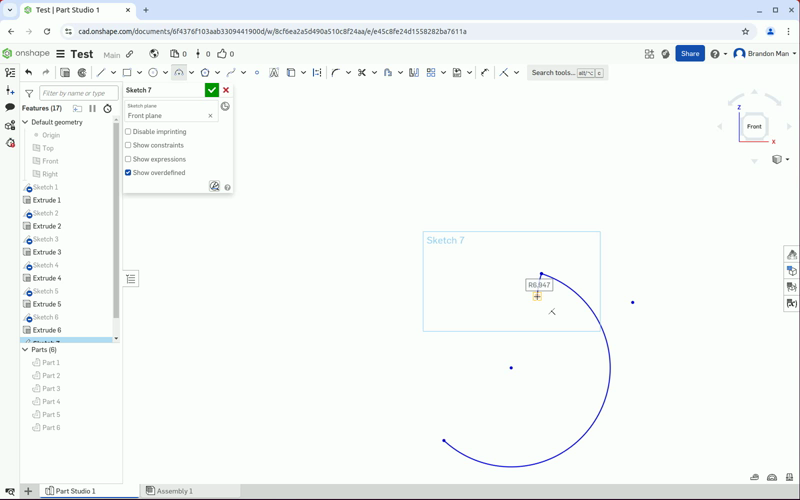
scroll(6)
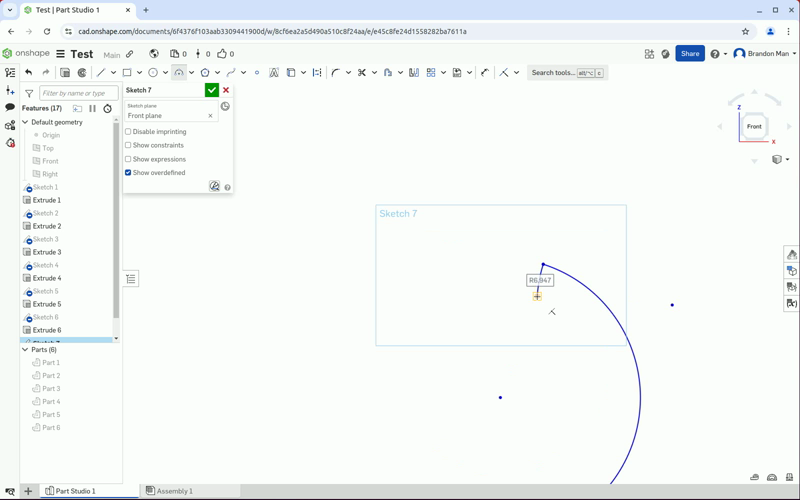
scroll(6)
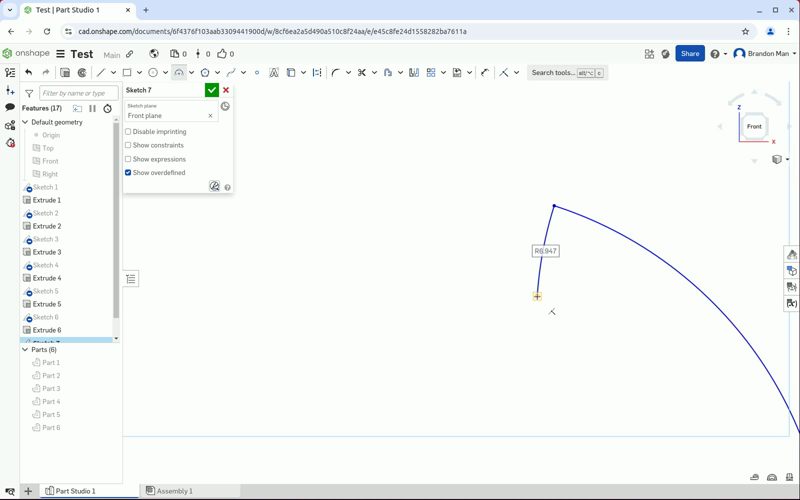
click(537, 296)
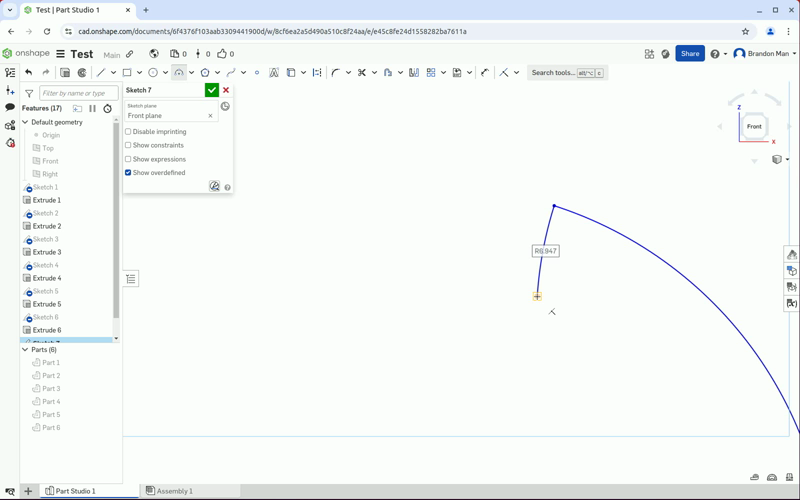
scroll(-6)
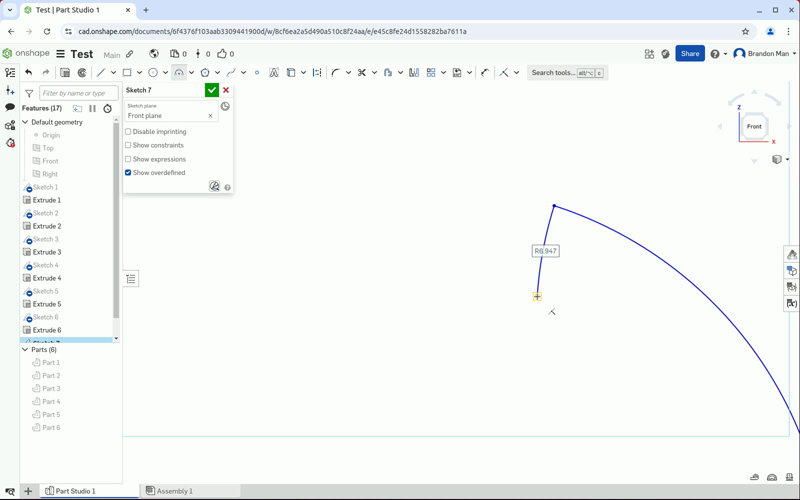
scroll(-6)
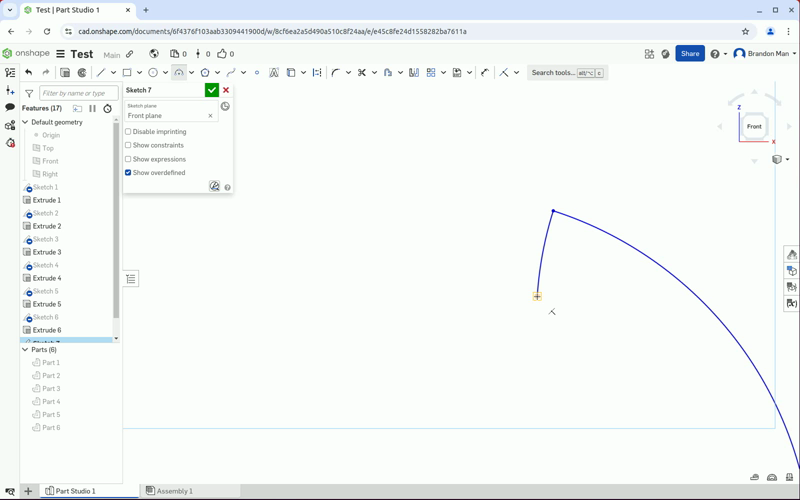
scroll(-6)
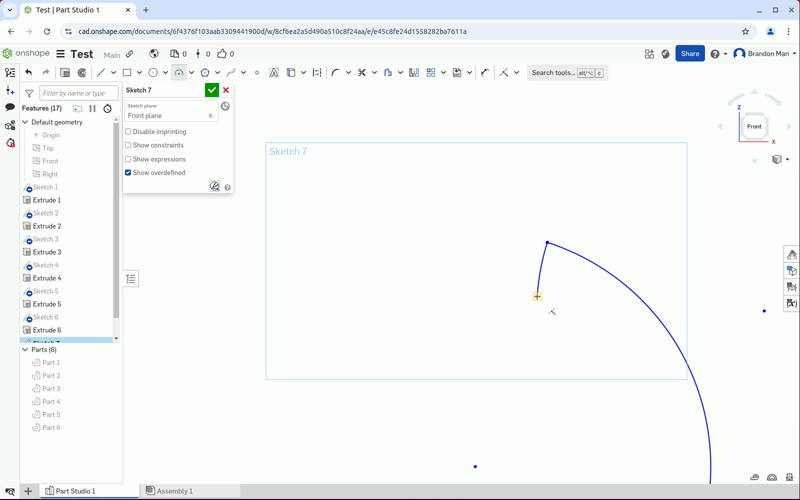
scroll(-6)
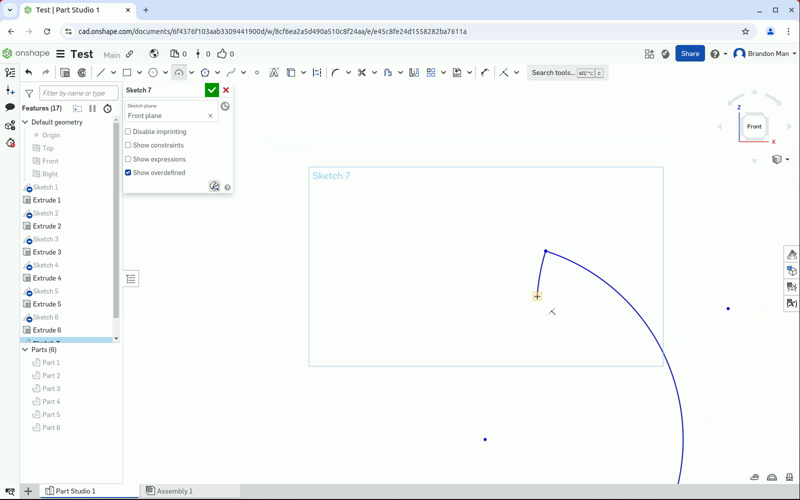
scroll(-6)
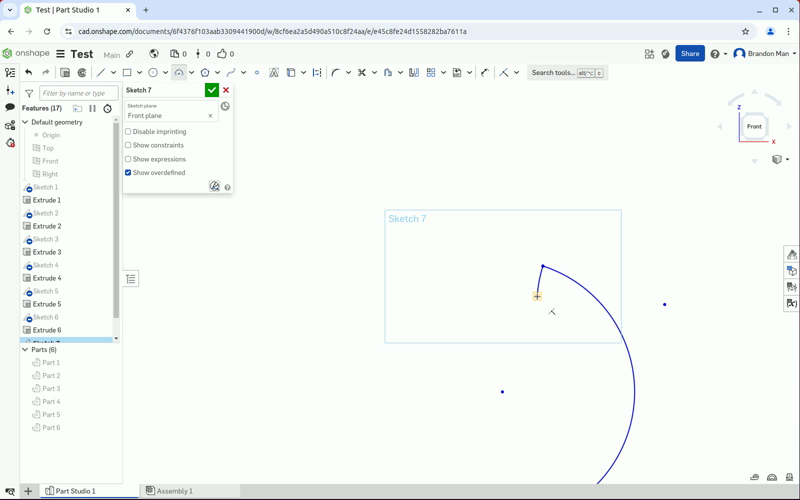
scroll(-6)
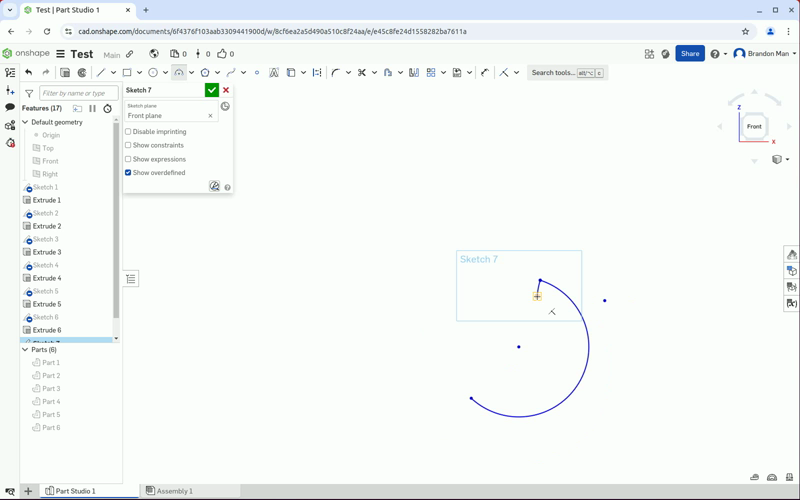
scroll(-6)
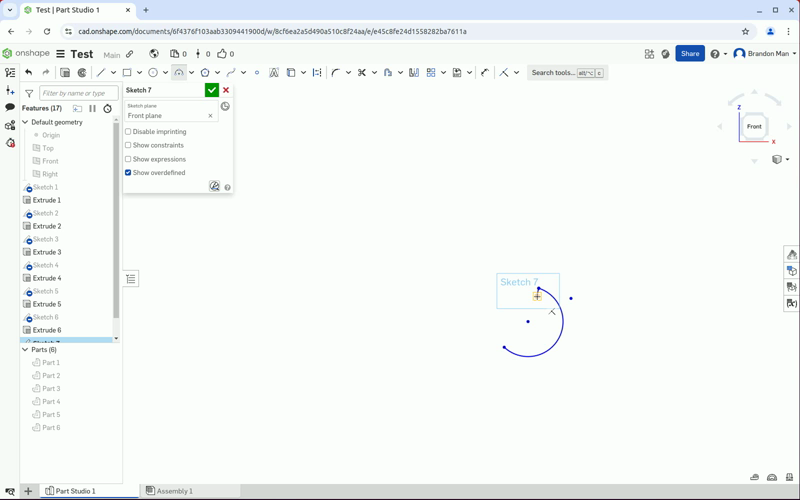
key_down(shift)
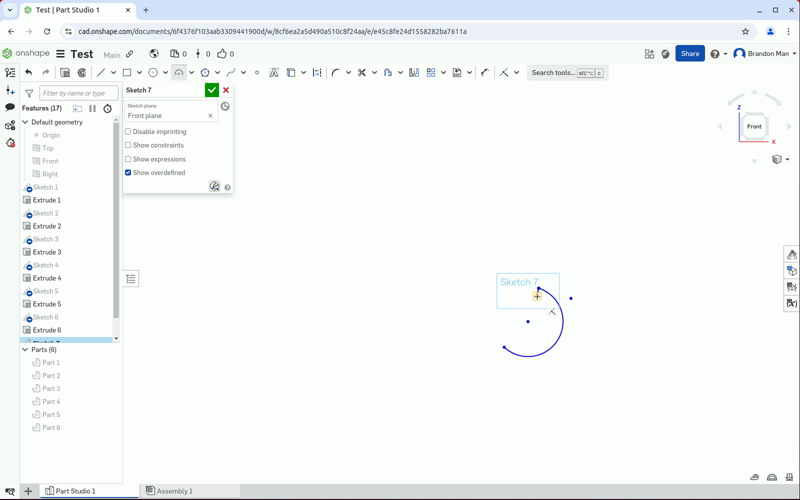
mouse_move(510, 342)
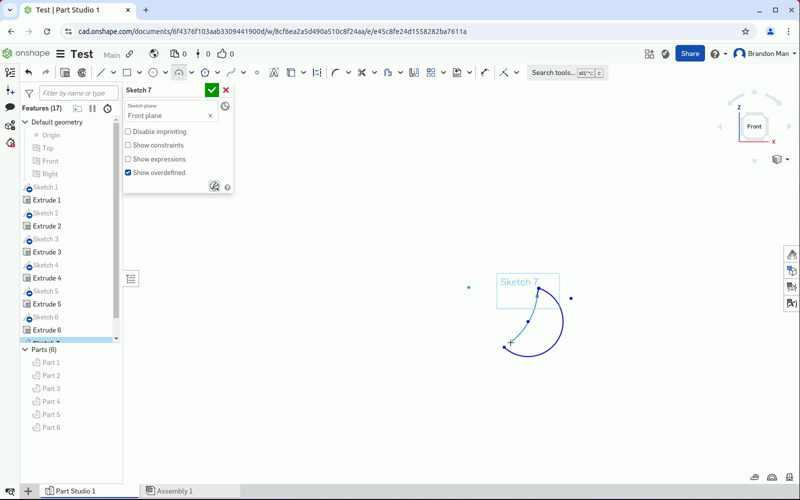
click(510, 342)
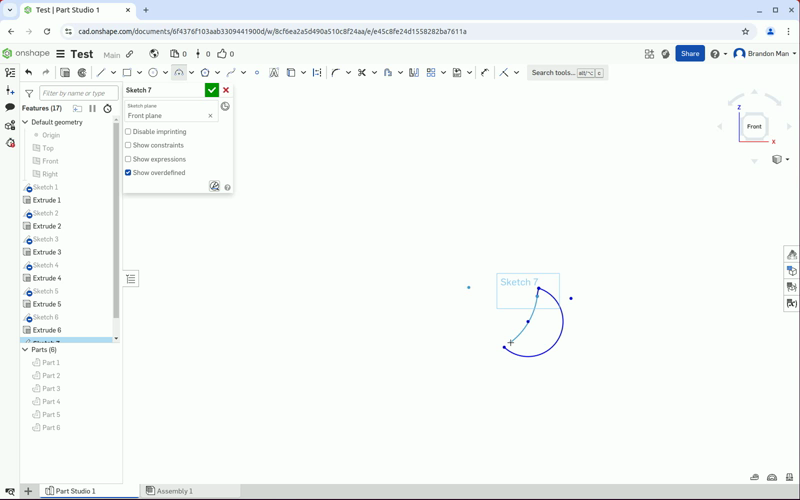
mouse_move(551, 334)
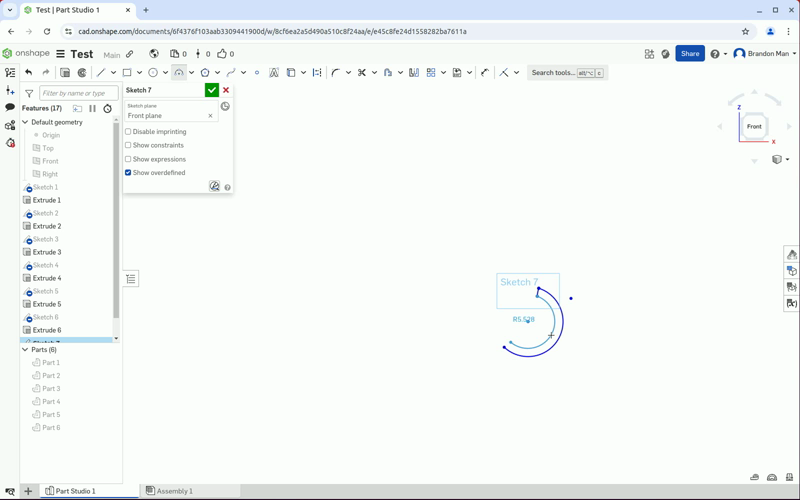
click(551, 334)
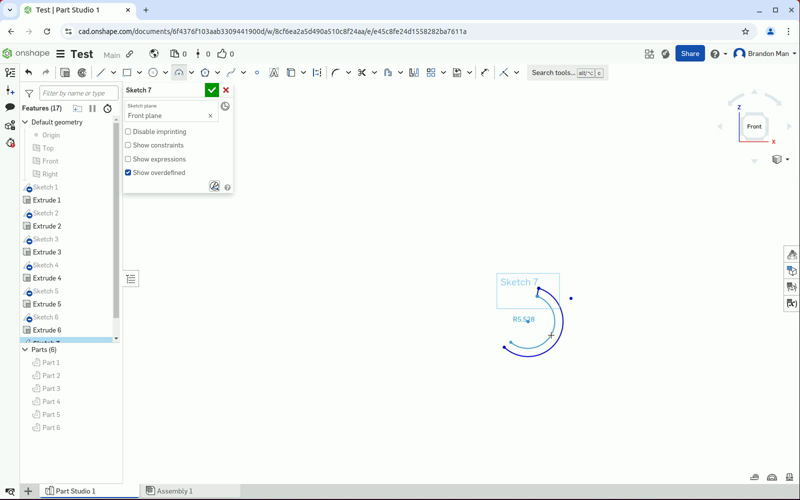
key_up(shift)
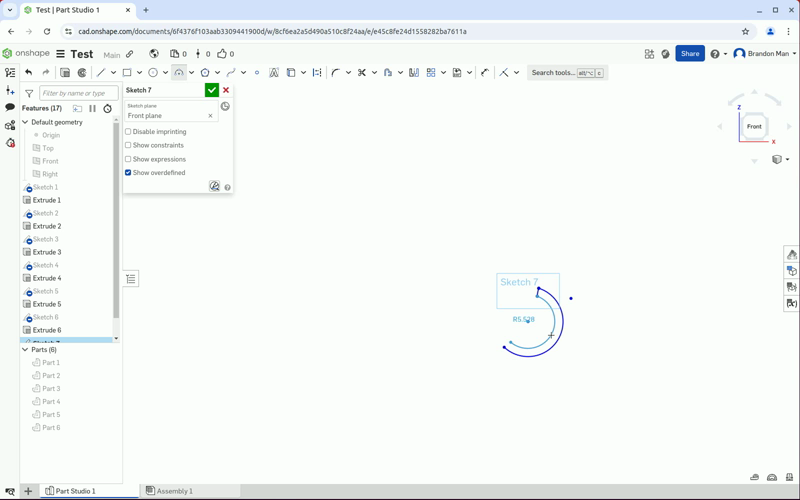
mouse_move(510, 342)
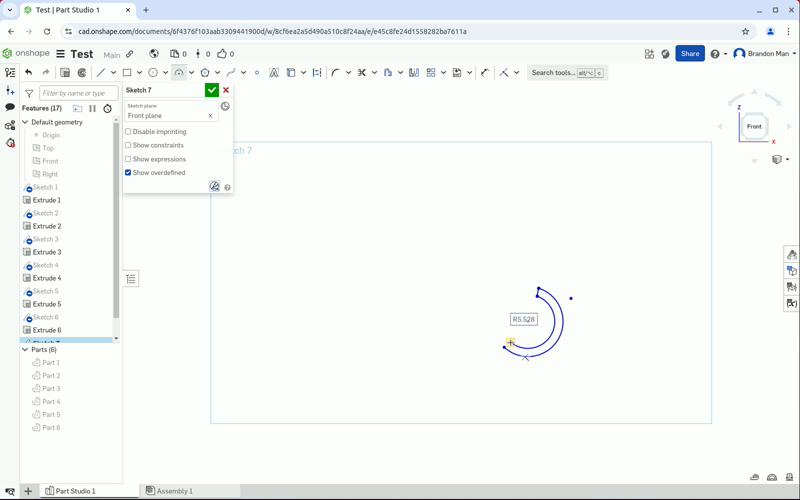
click(510, 342)
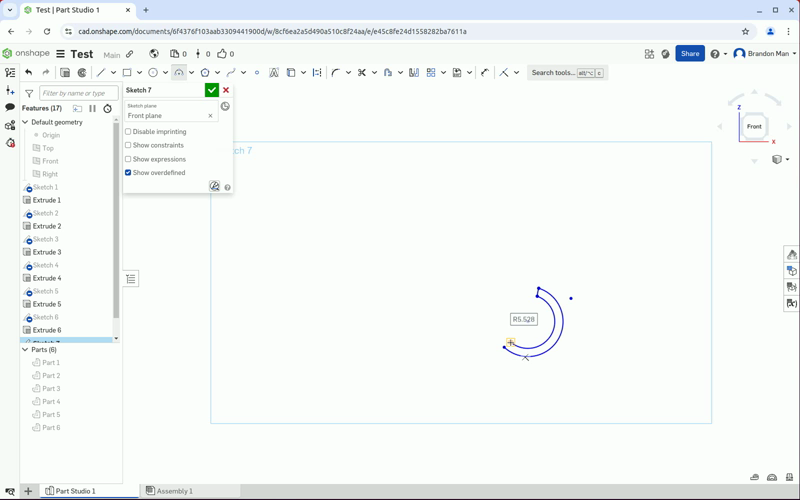
mouse_move(504, 347)
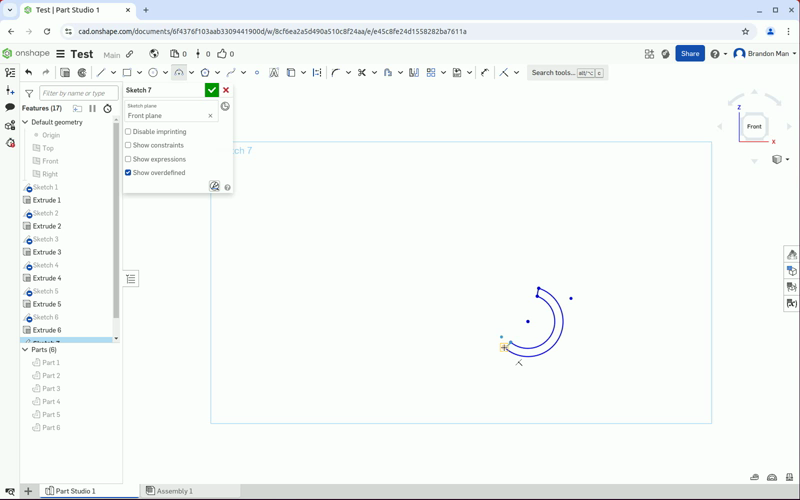
click(504, 347)
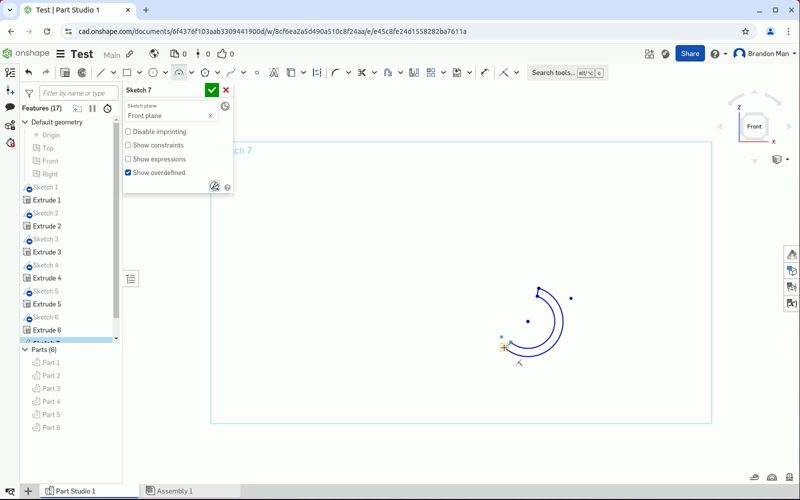
key_down(shift)
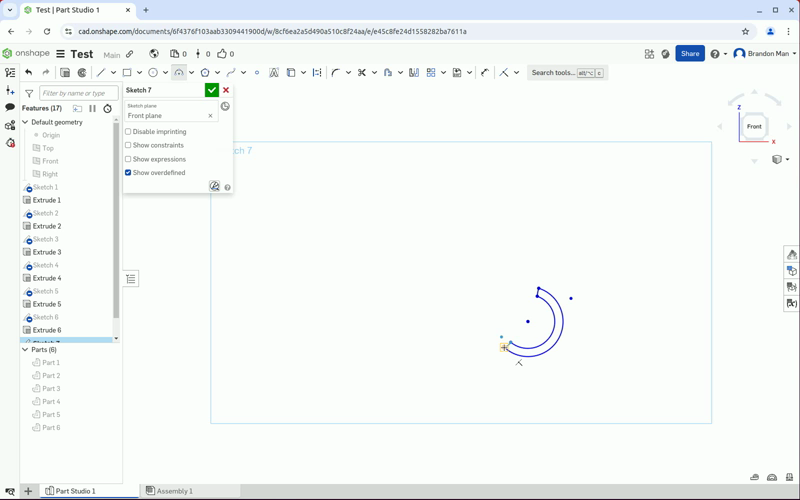
mouse_move(507, 344)
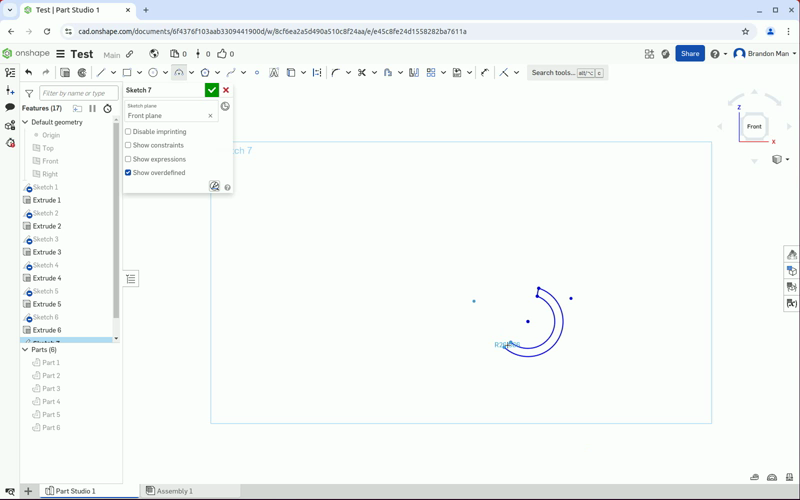
scroll(6)
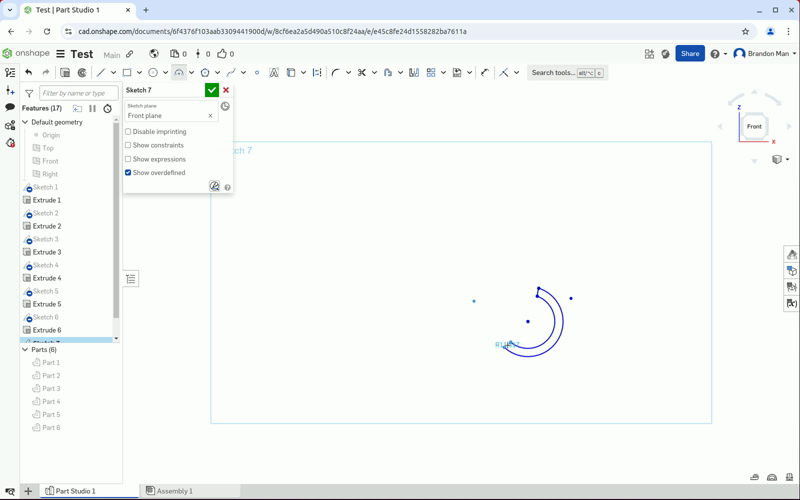
scroll(6)
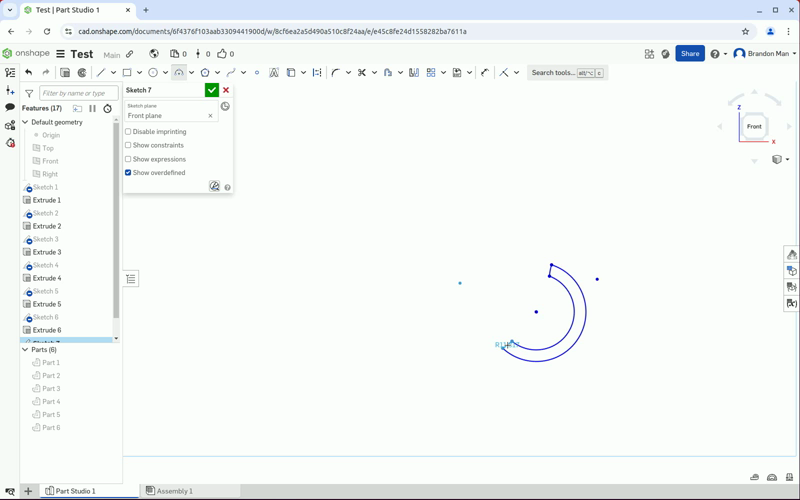
scroll(6)
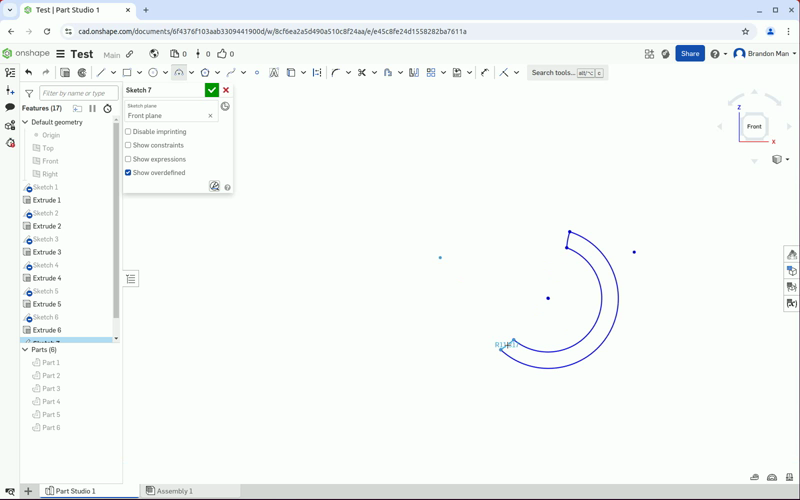
scroll(6)
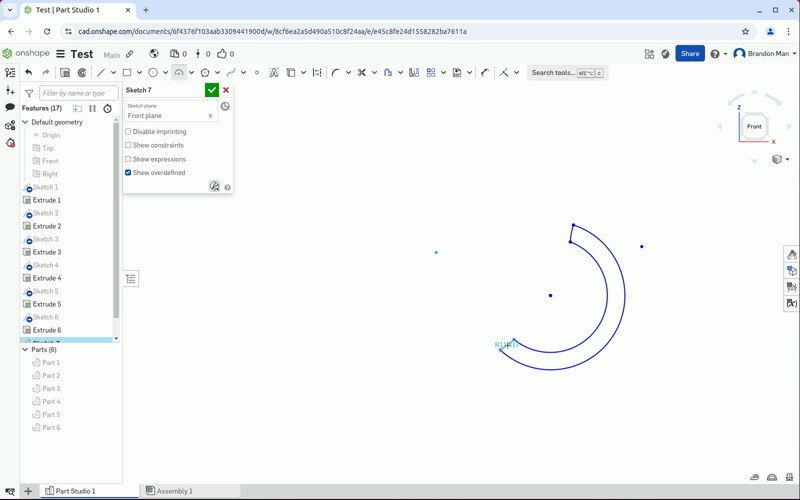
scroll(6)
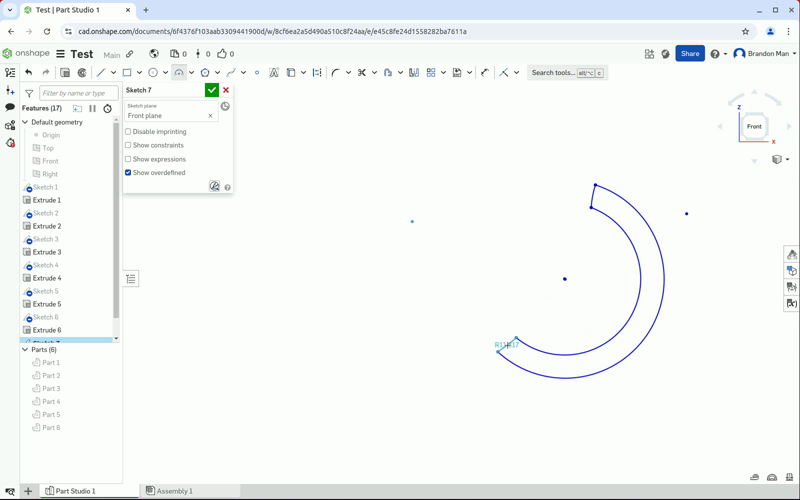
scroll(6)
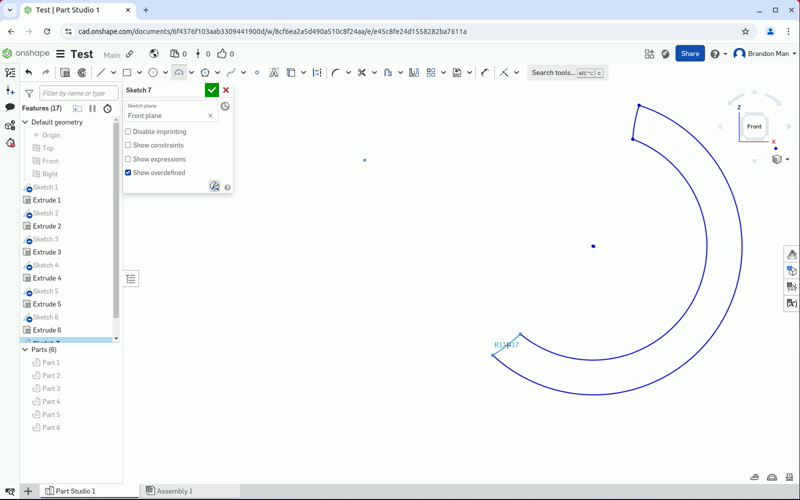
scroll(6)
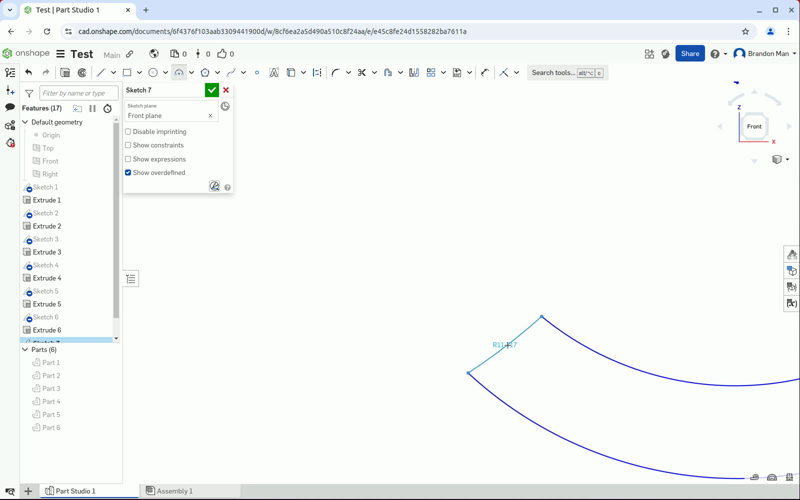
click(507, 344)
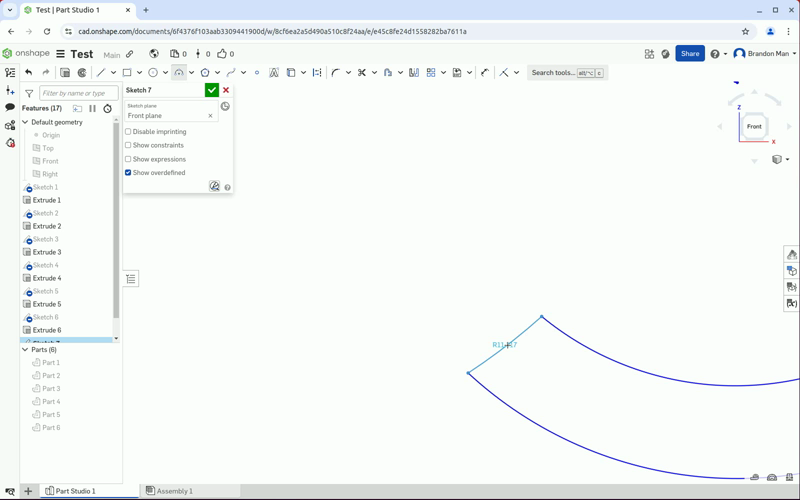
scroll(-6)
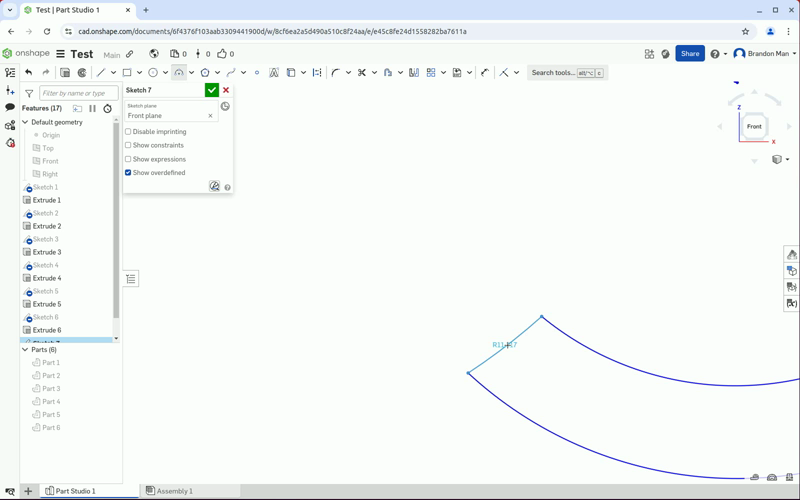
scroll(-6)
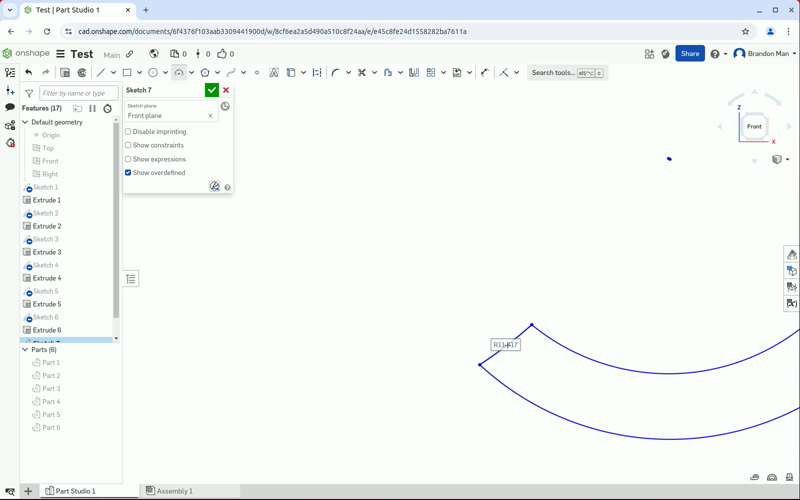
scroll(-6)
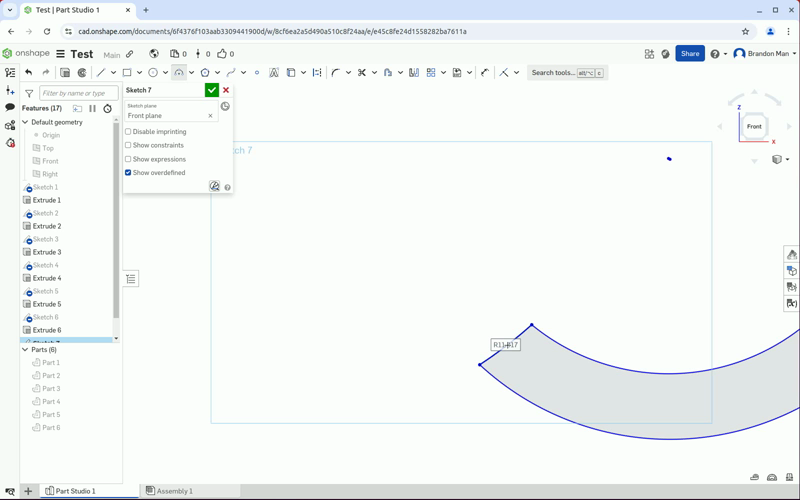
scroll(-6)
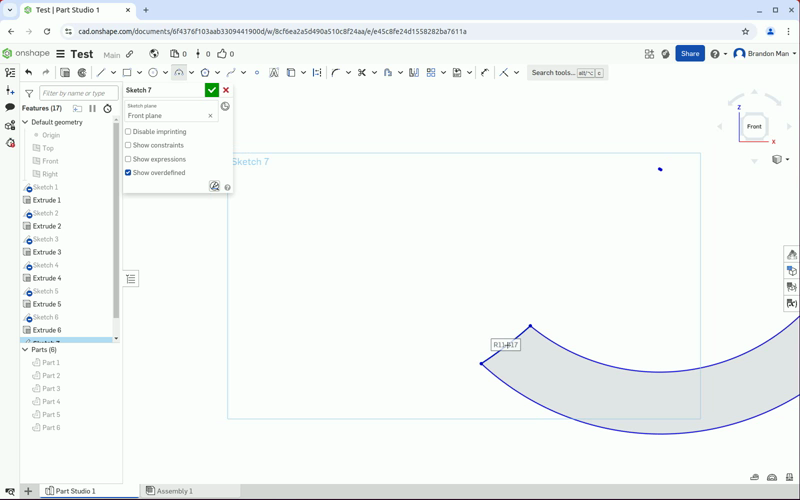
scroll(-6)
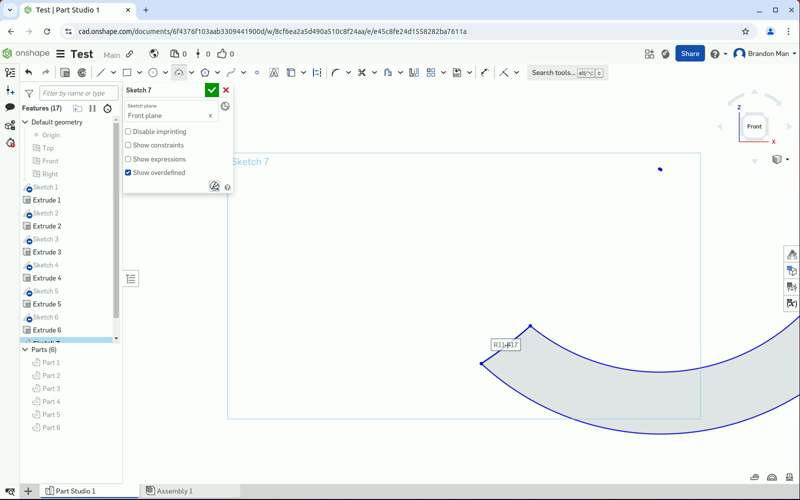
scroll(-6)
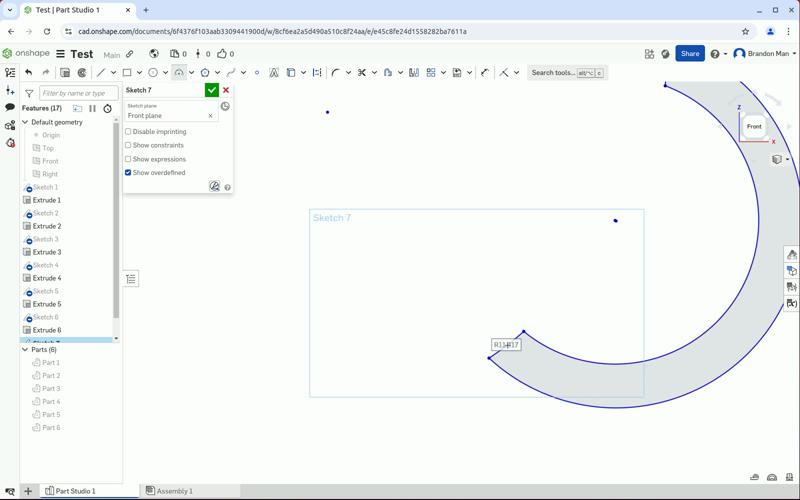
scroll(-6)
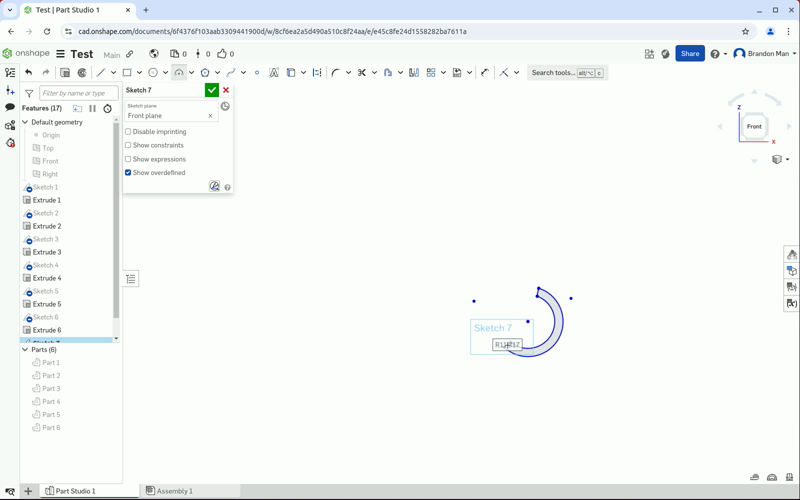
key_up(shift)
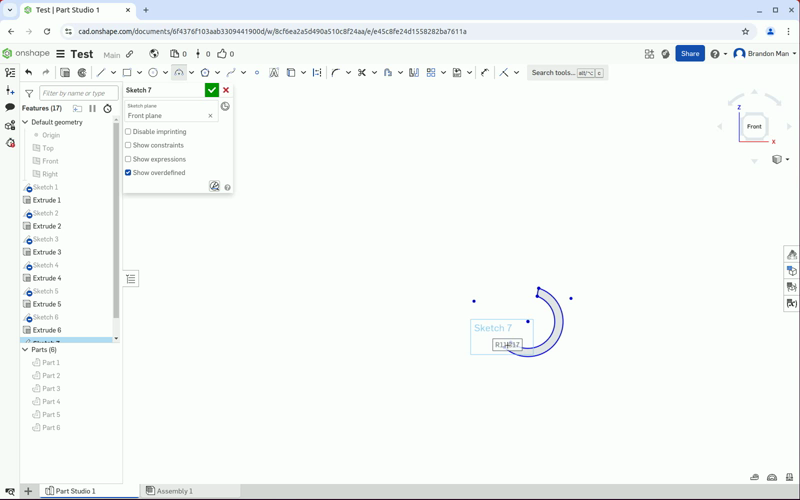
key(esc)
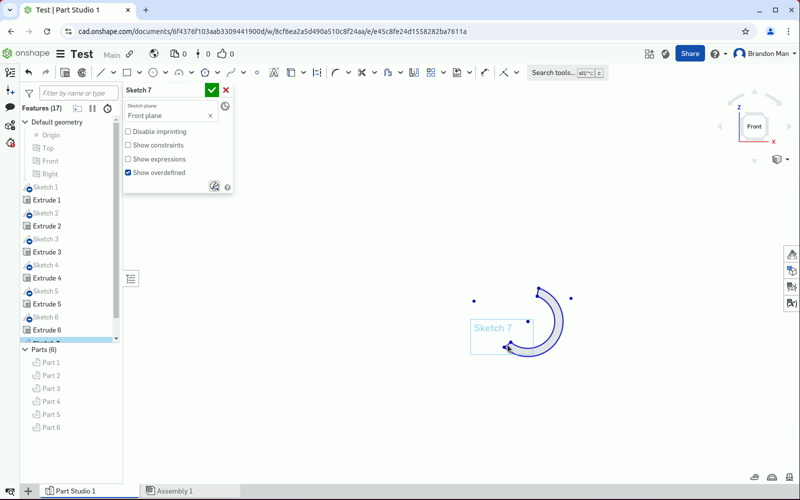
mouse_move(549, 342)
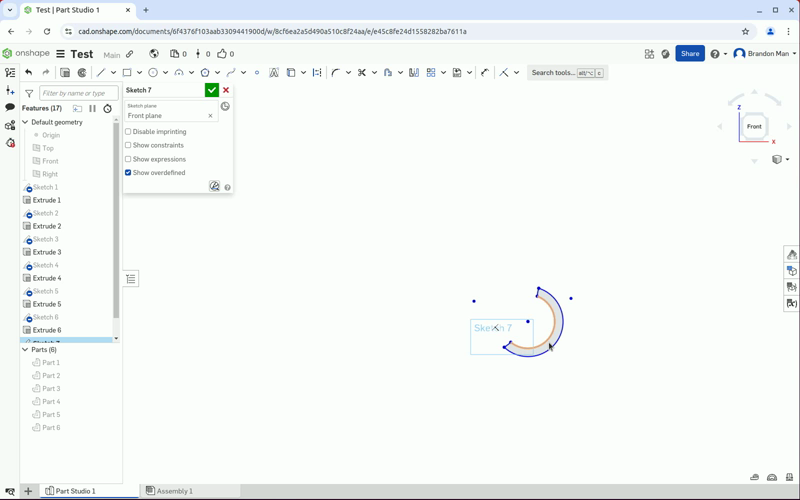
scroll(6)
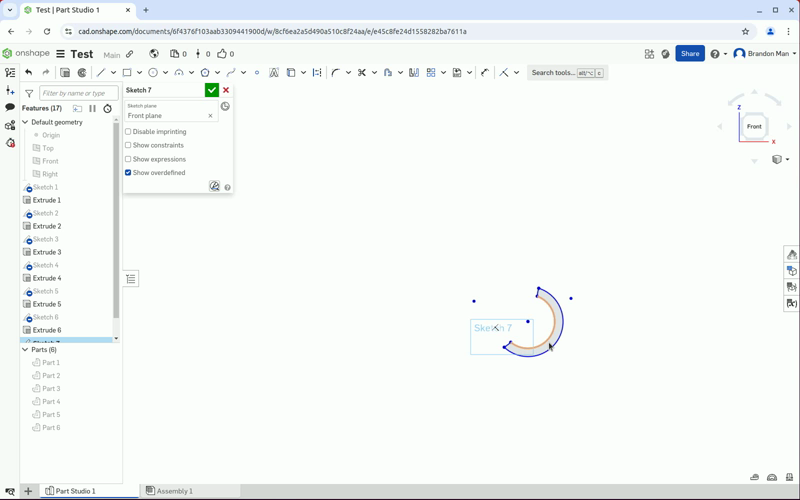
scroll(6)
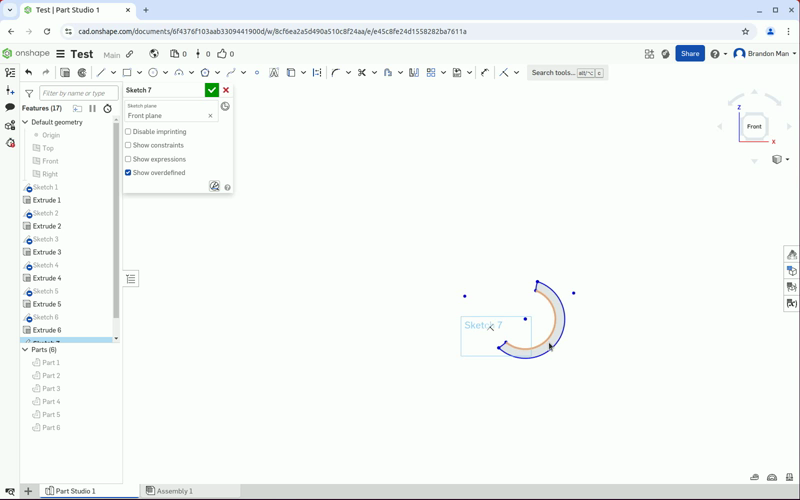
scroll(6)
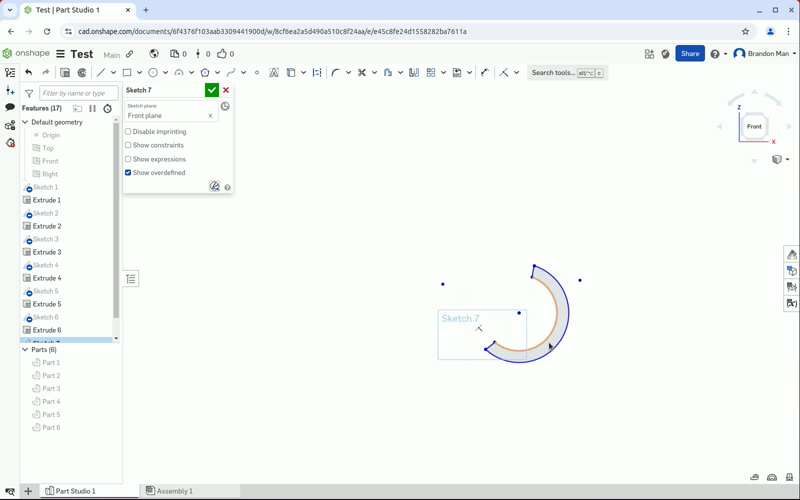
scroll(6)
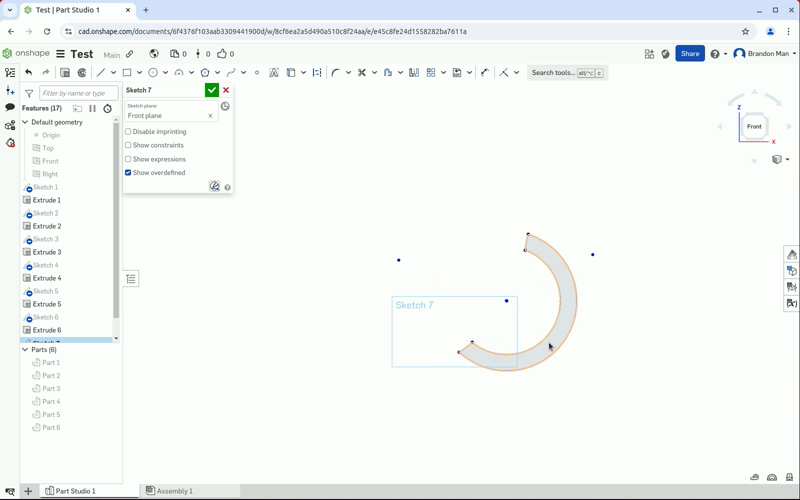
scroll(6)
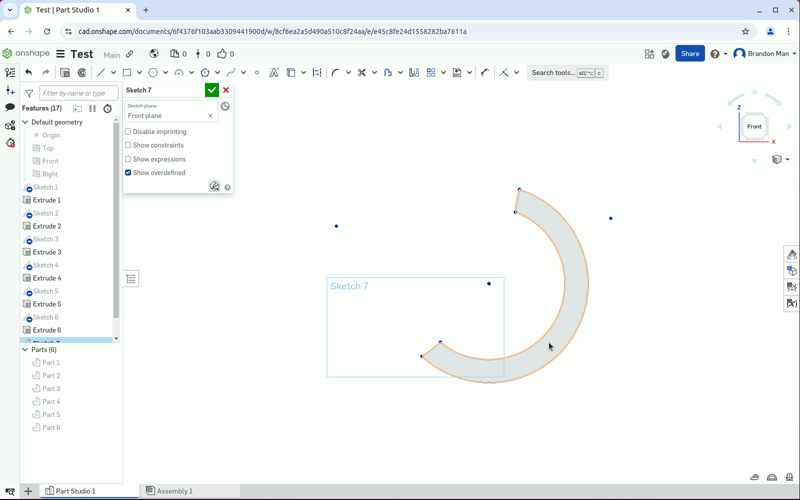
scroll(6)
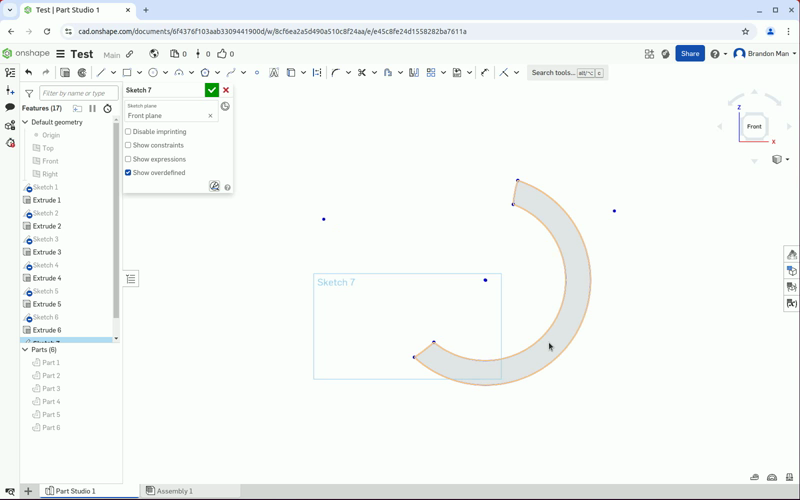
scroll(6)
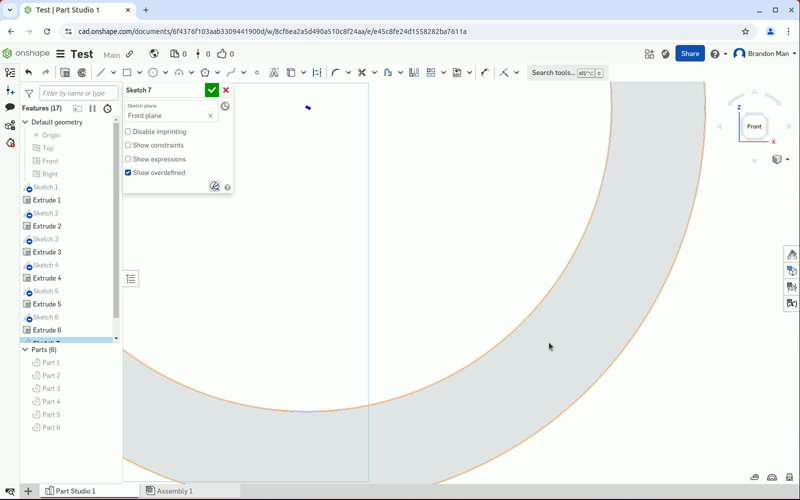
click(549, 342)
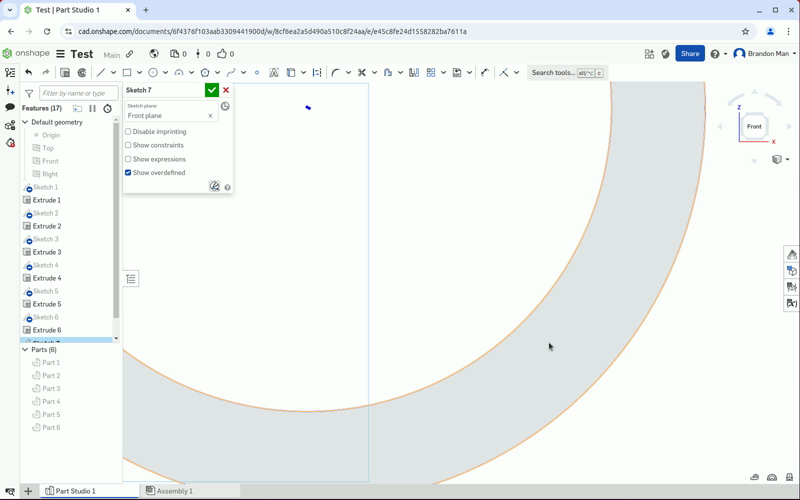
scroll(-6)
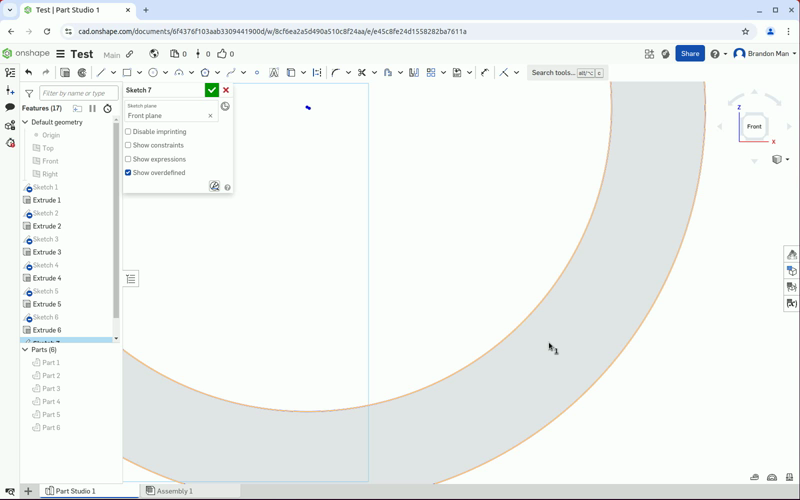
scroll(-6)
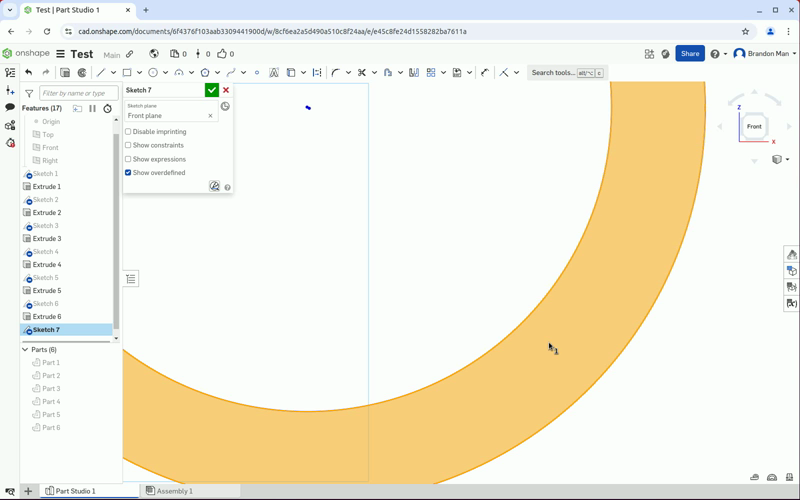
scroll(-6)
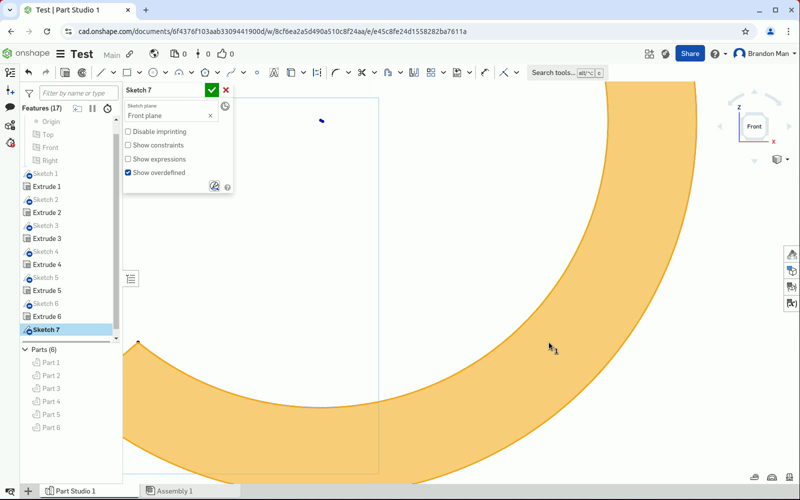
scroll(-6)
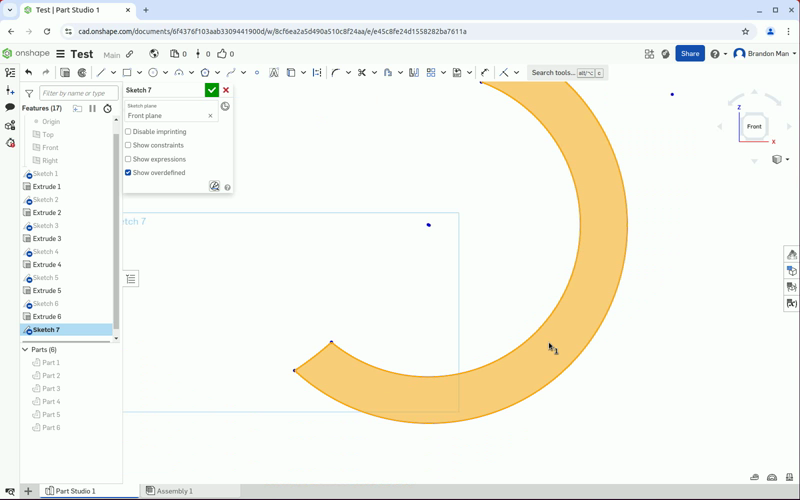
scroll(-6)
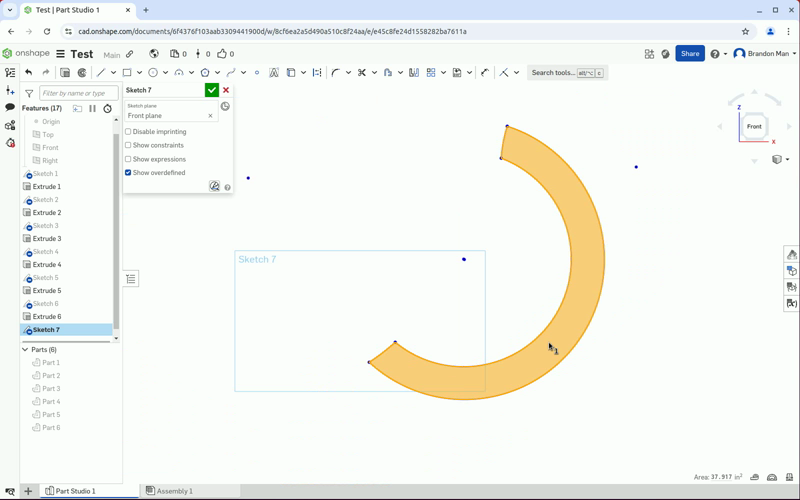
scroll(-6)
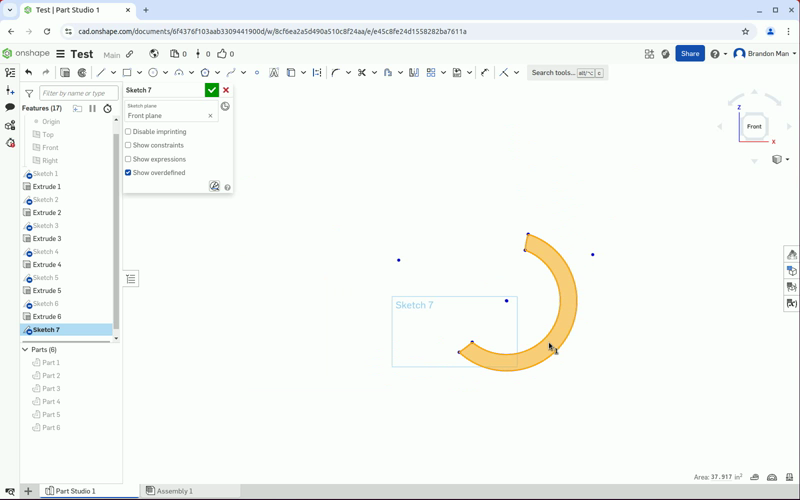
scroll(-6)
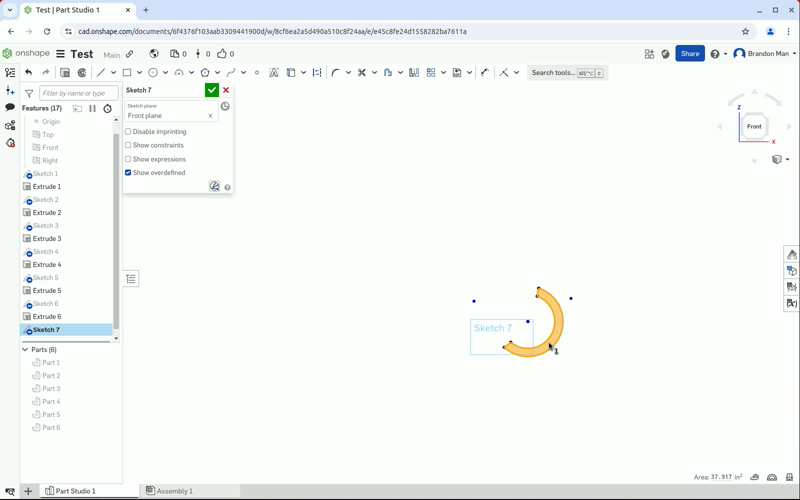
mouse_move(73, 352)
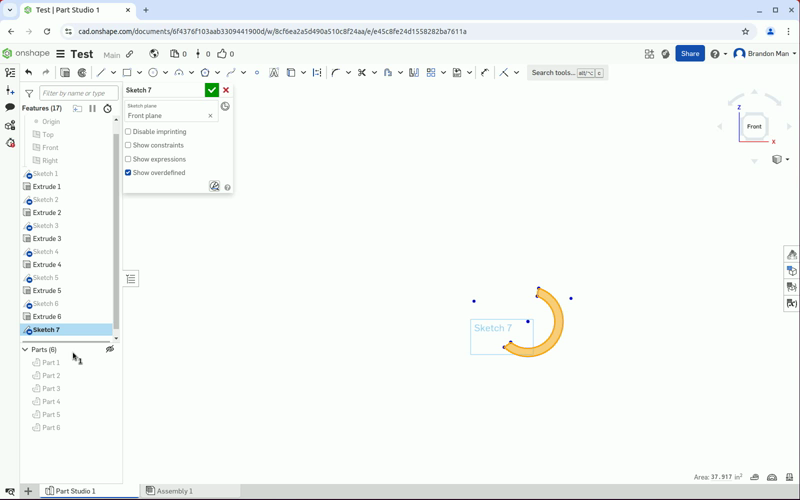
key(shift+y)
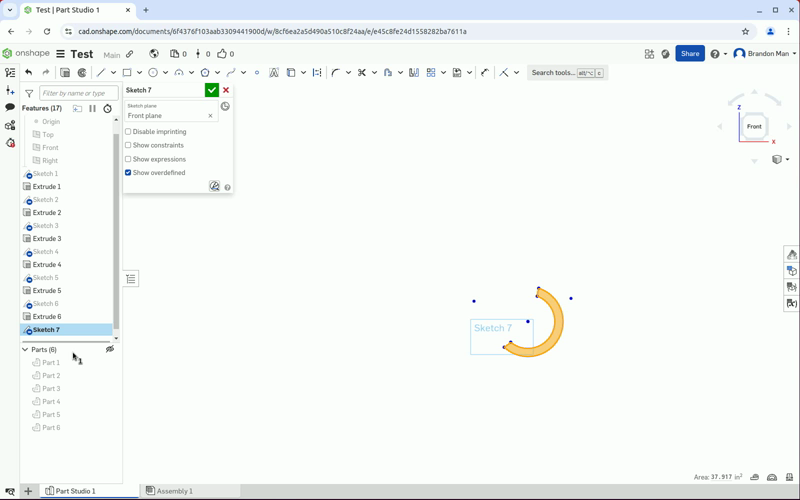
key(shift+e)
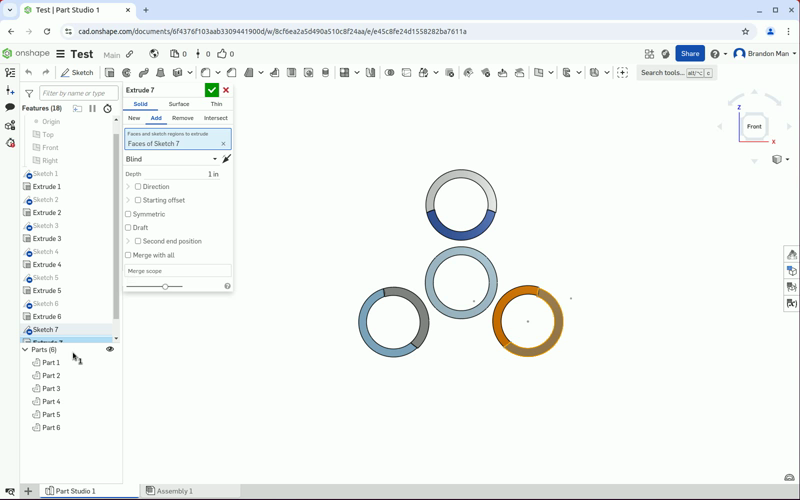
mouse_move(143, 106)
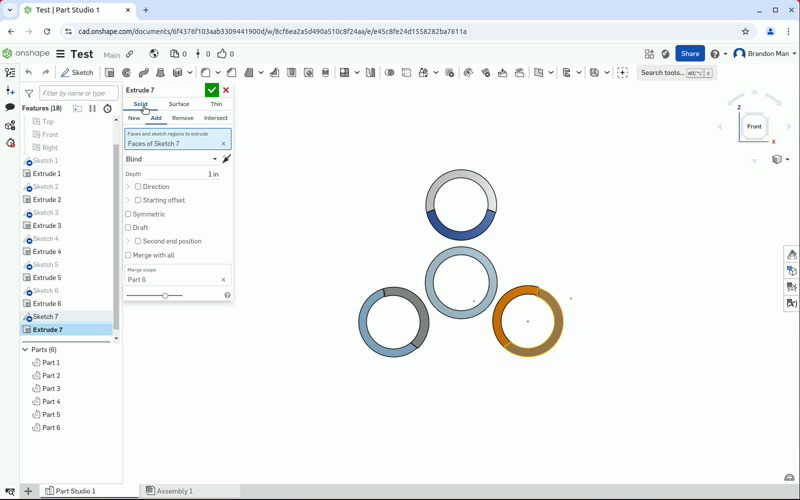
click(143, 106)
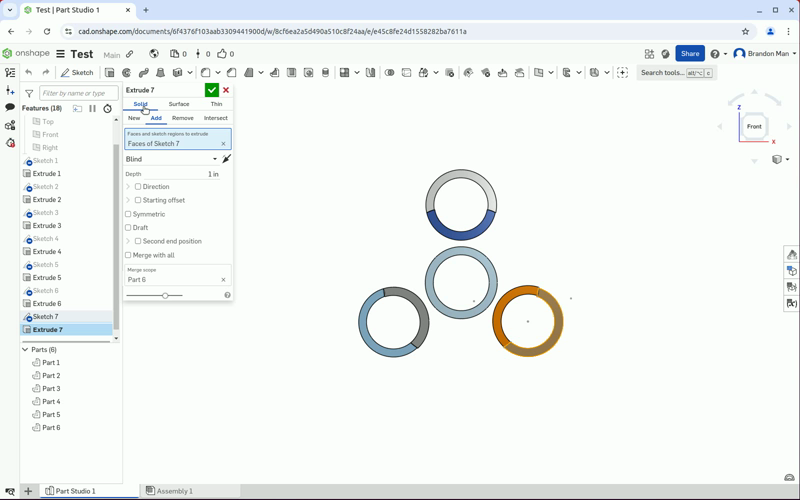
mouse_move(137, 120)
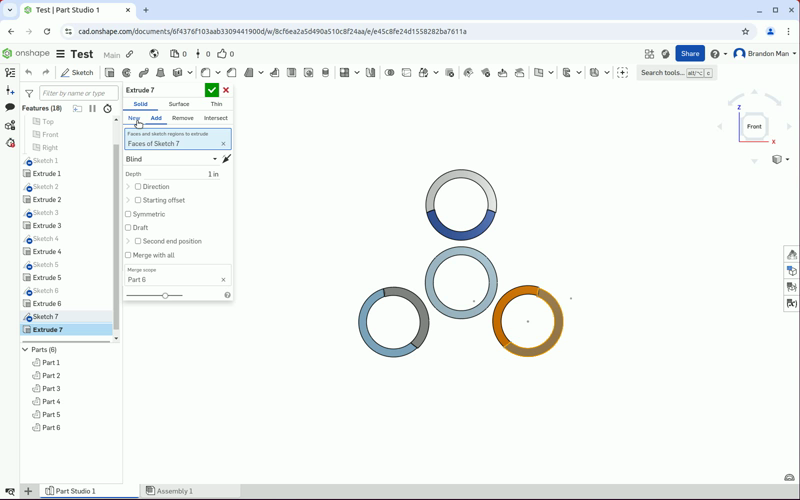
click(137, 120)
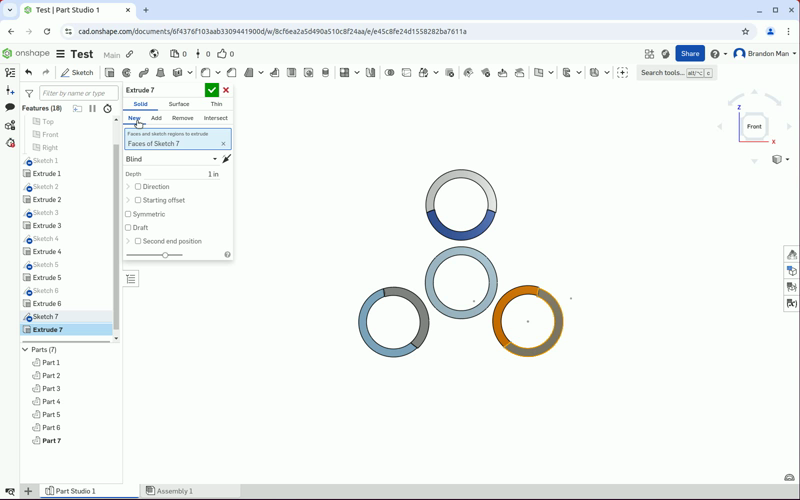
key(tab, 4)
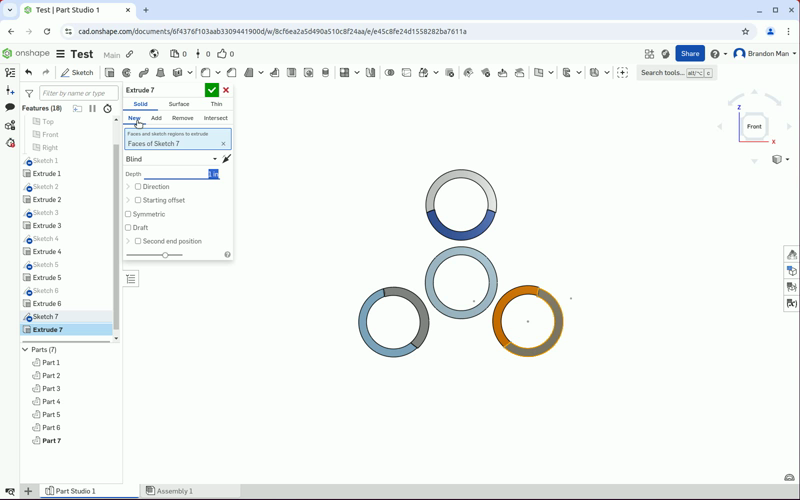
text(3.129)
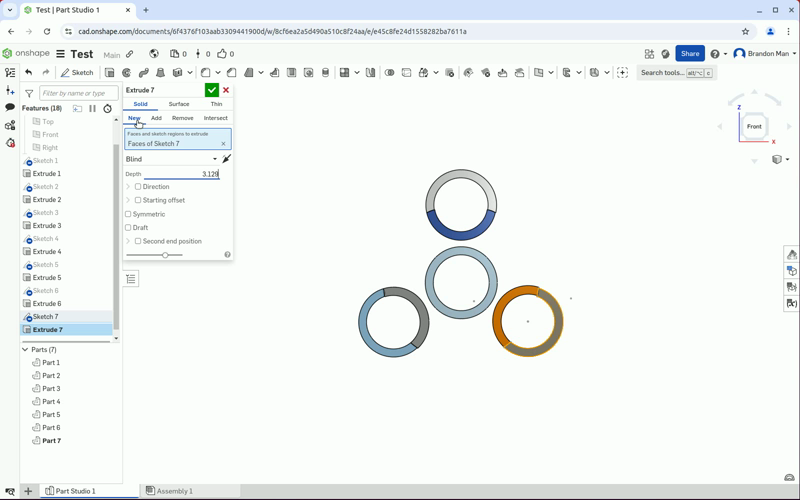
key(enter)
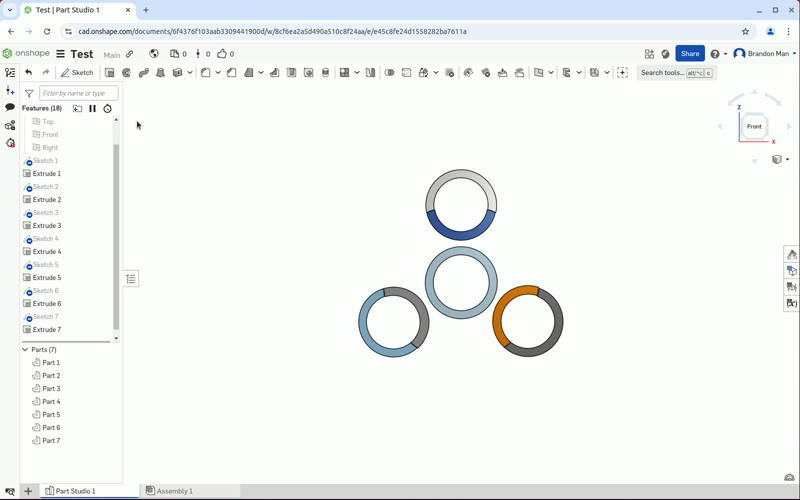
key(shift+h)
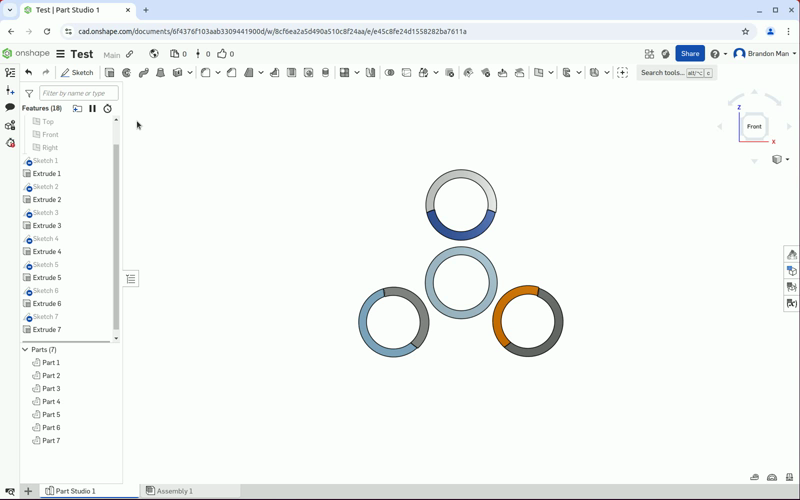
key(shift+h)
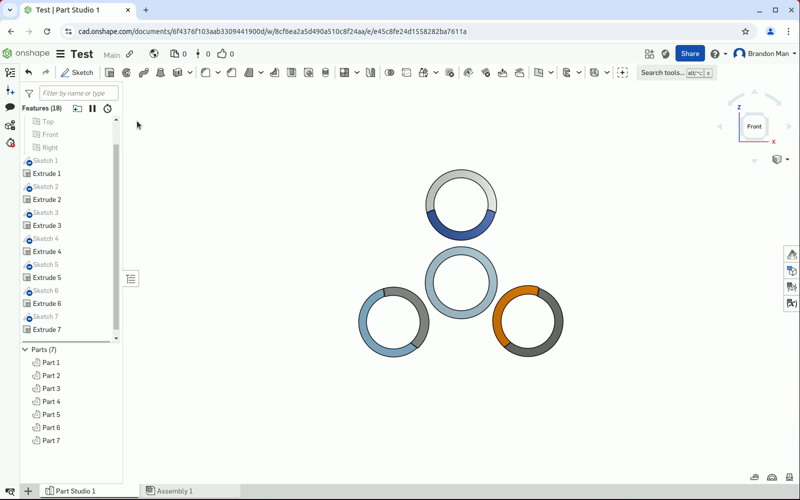
key(shift+7)
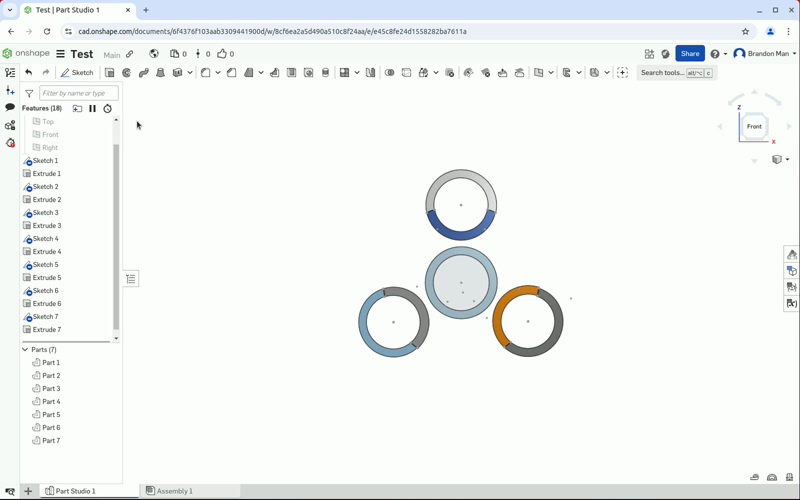
key(left, 2)
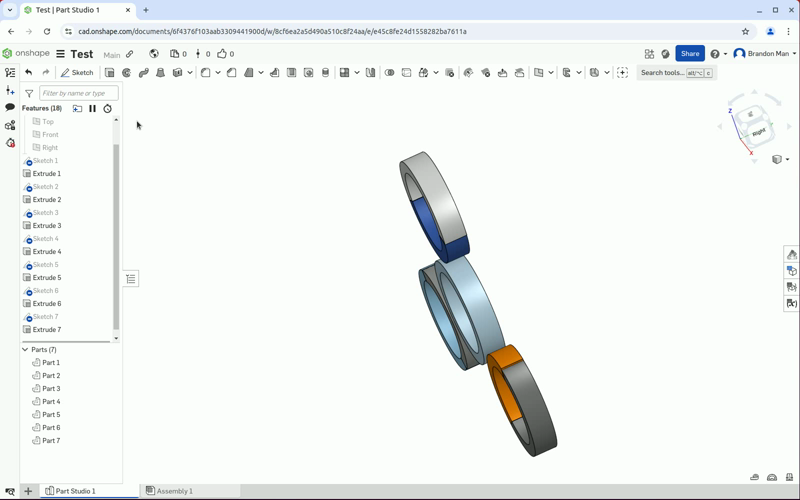
key(down, 2)
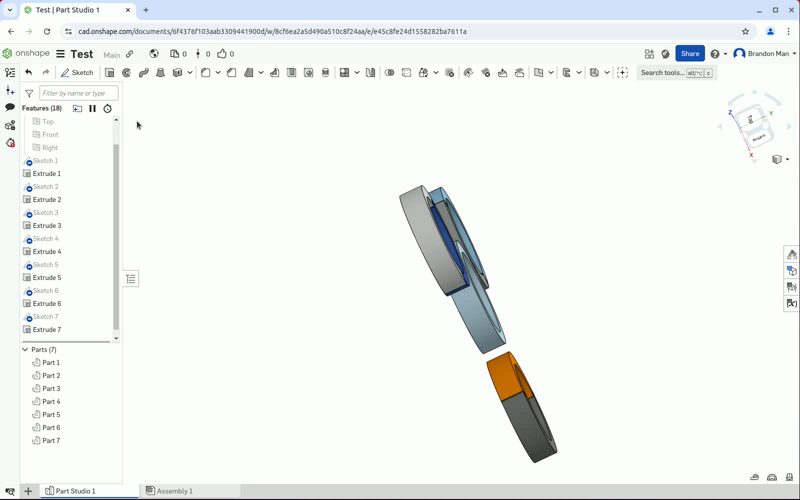
key(up, 2)
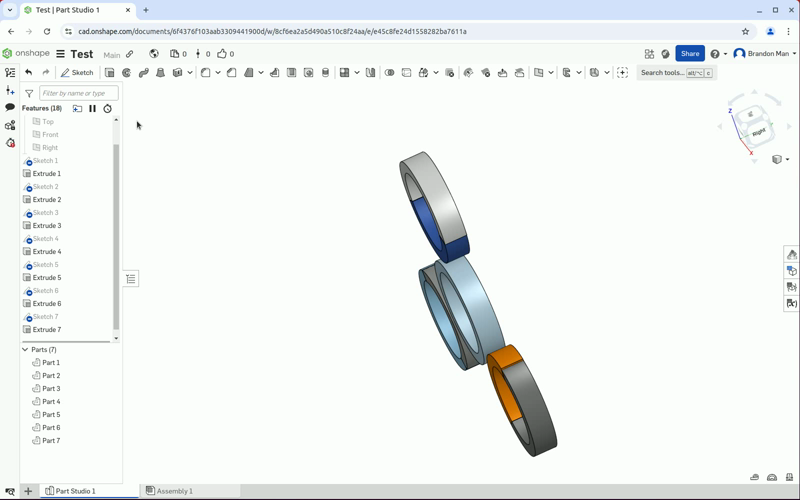
key(right, 2)
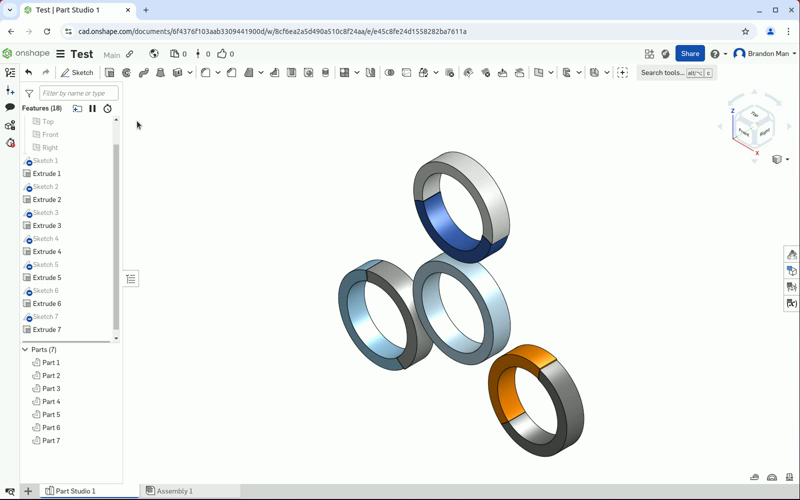
mouse_move(69, 163)
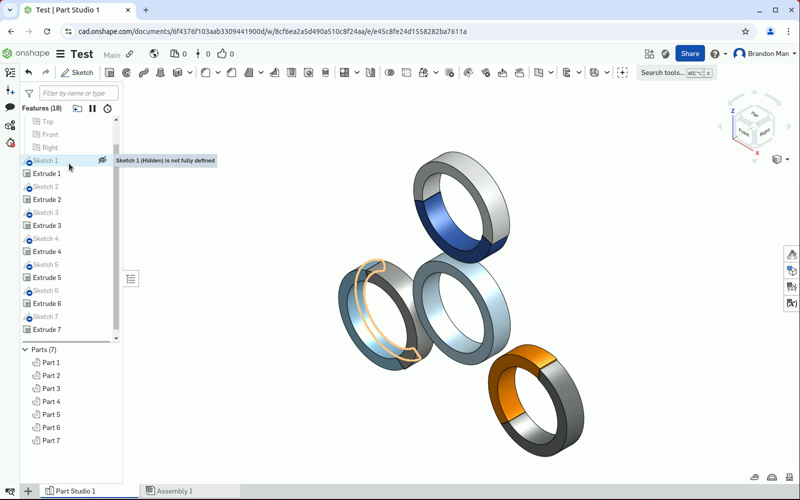
click(69, 163)